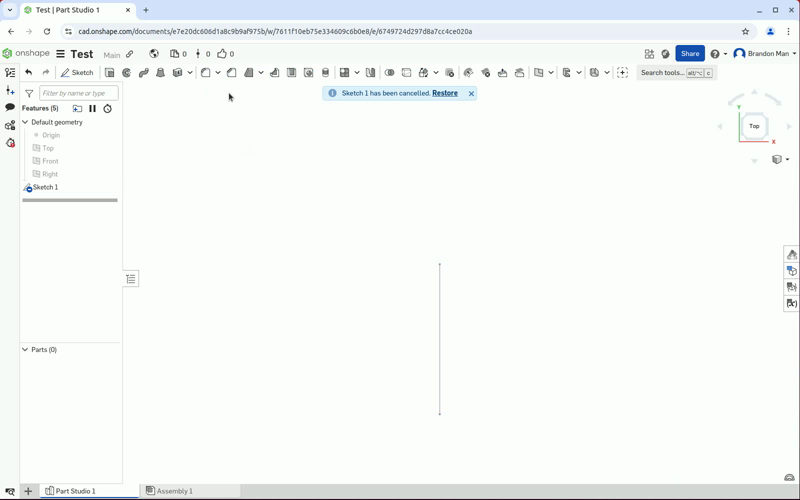
key(shift+h)
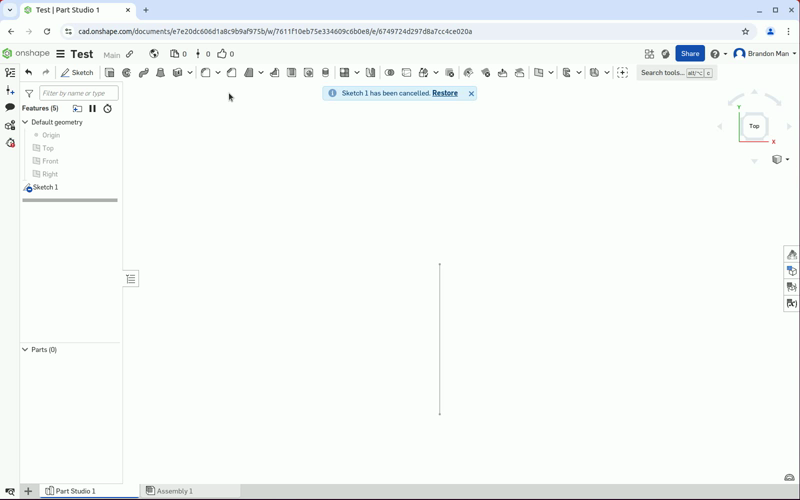
key(shift+s)
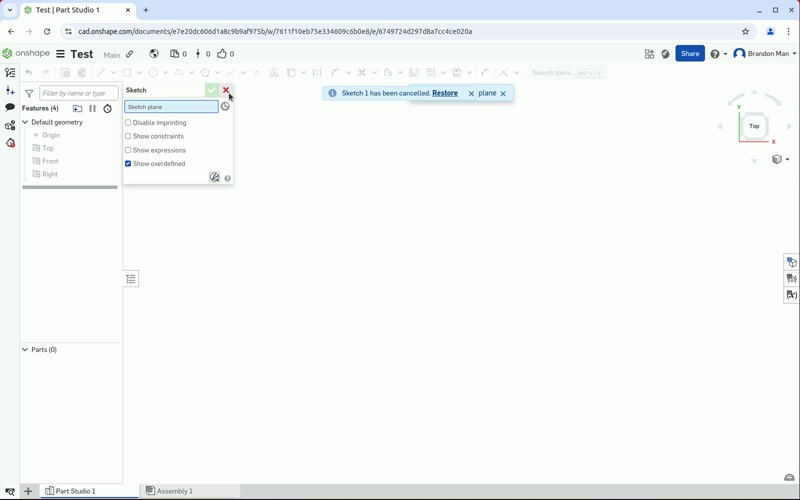
mouse_move(73, 150)
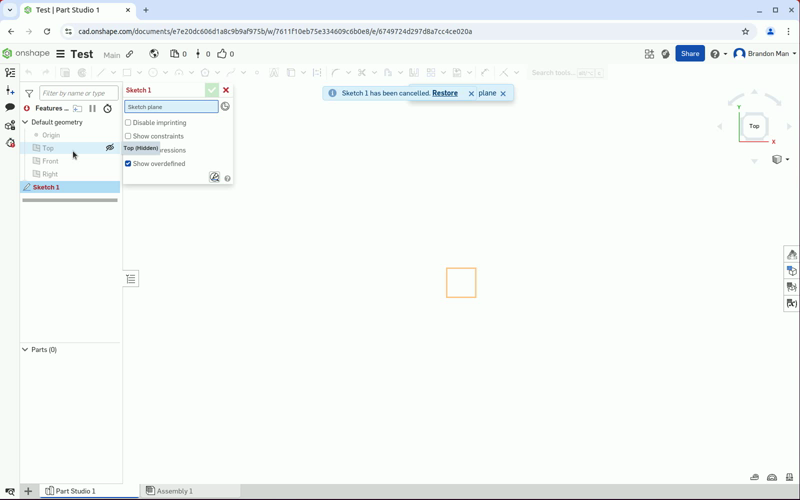
click(73, 150)
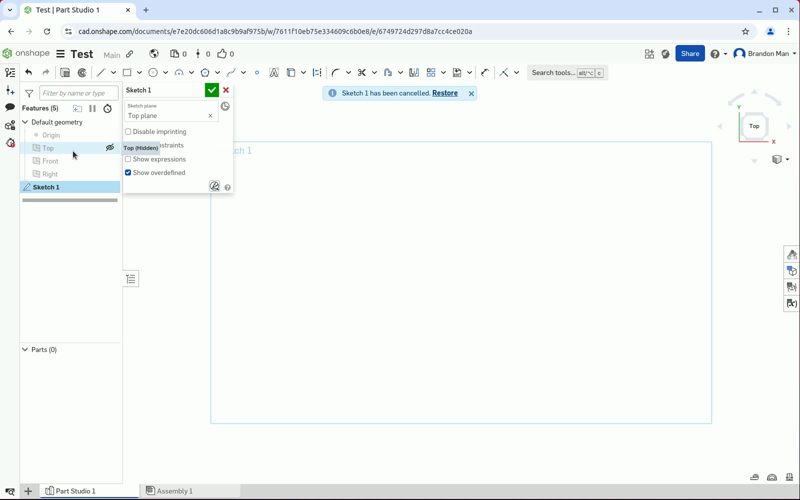
mouse_move(73, 352)
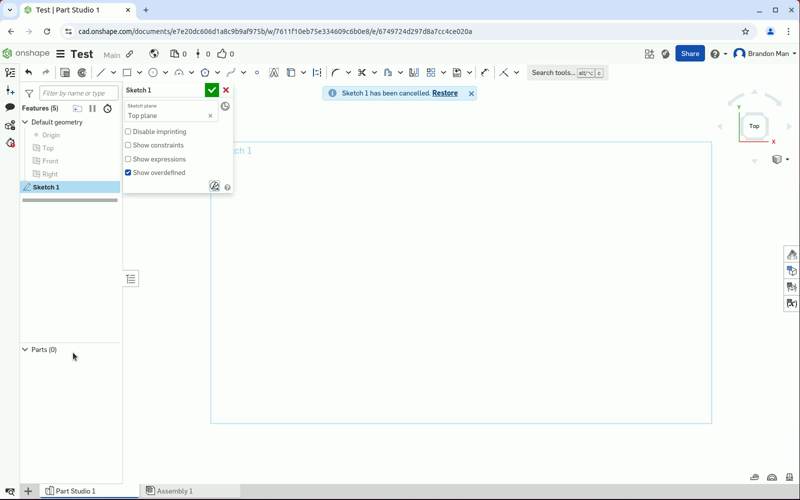
key(y)
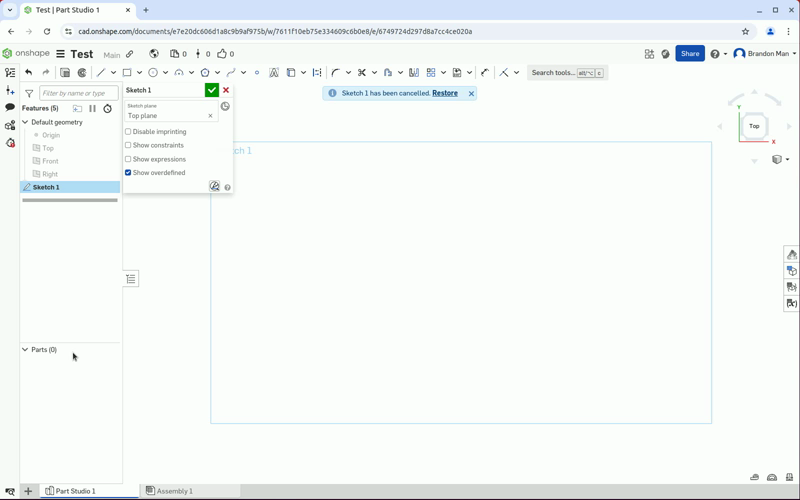
key(l)
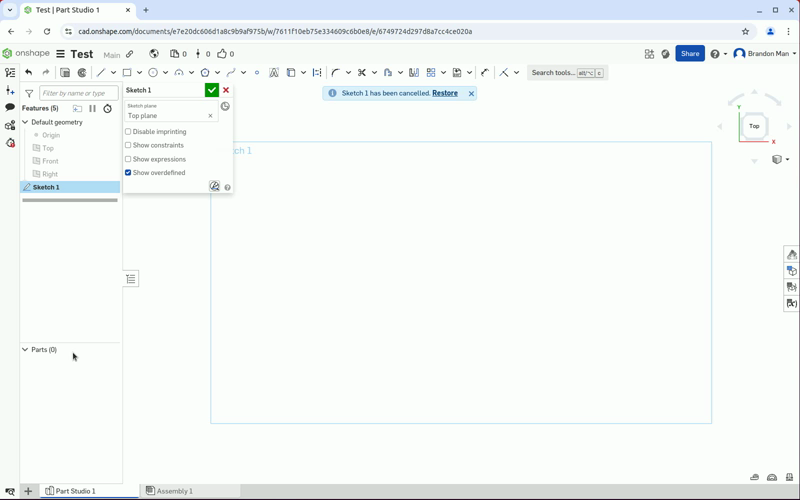
key_down(shift)
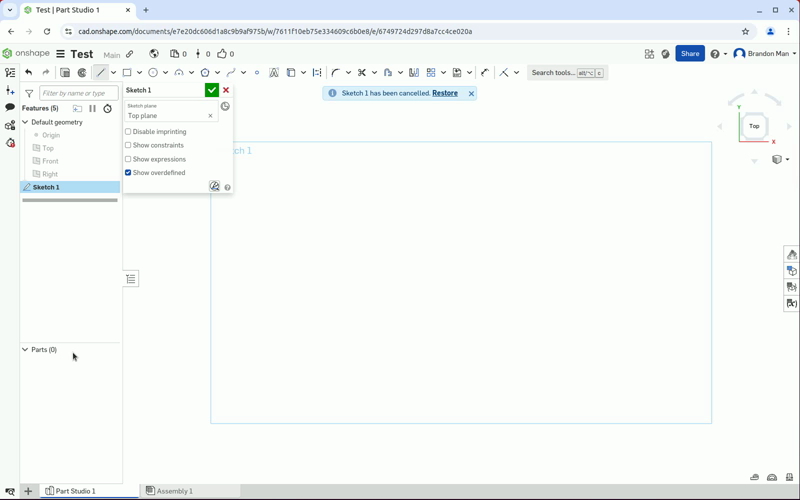
mouse_move(348, 363)
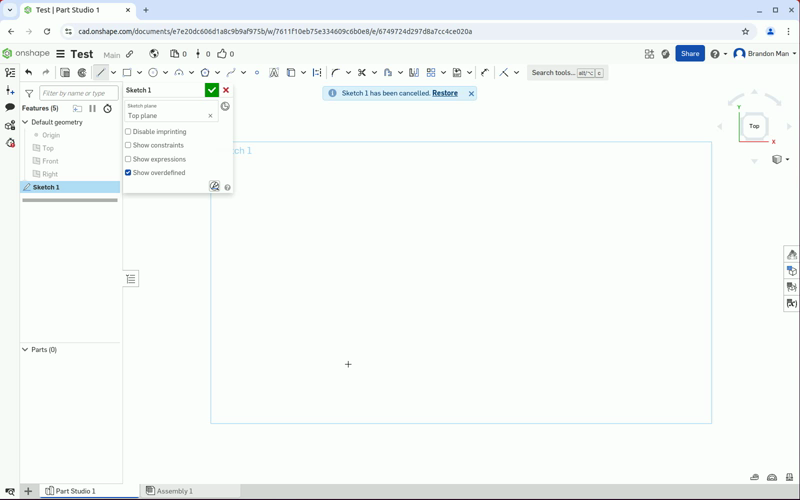
click(348, 363)
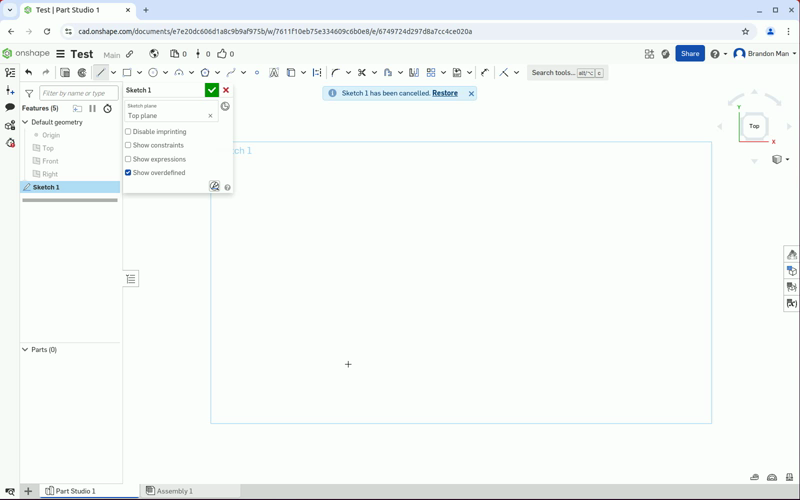
key_up(shift)
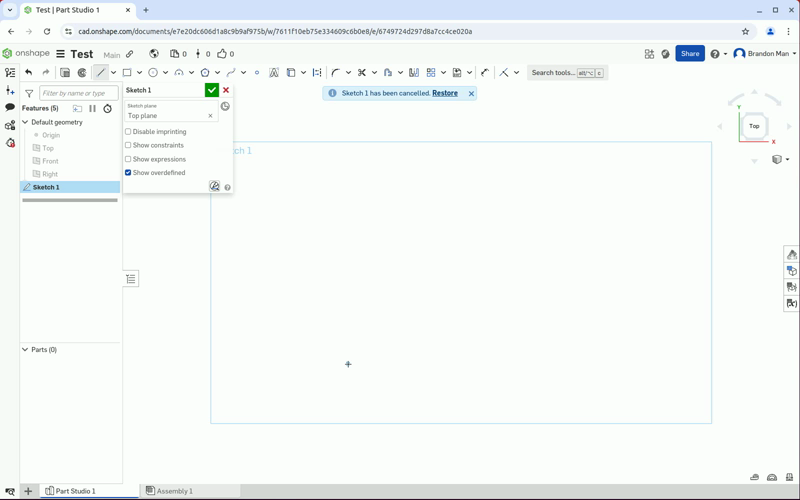
key_down(shift)
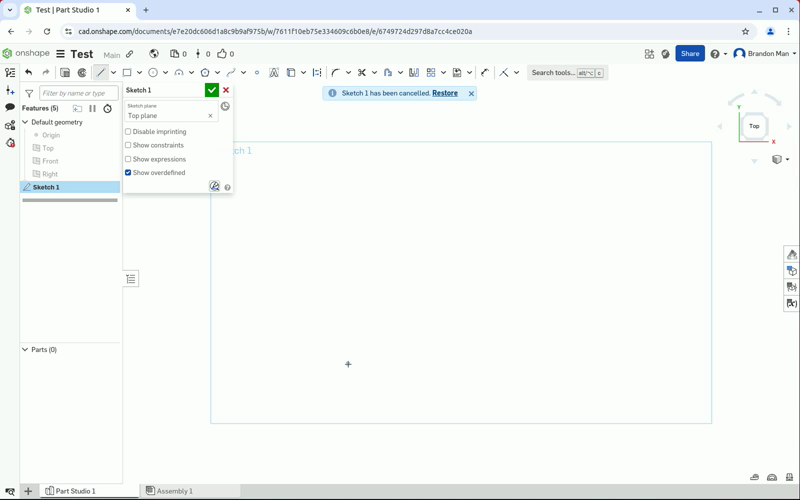
mouse_move(572, 363)
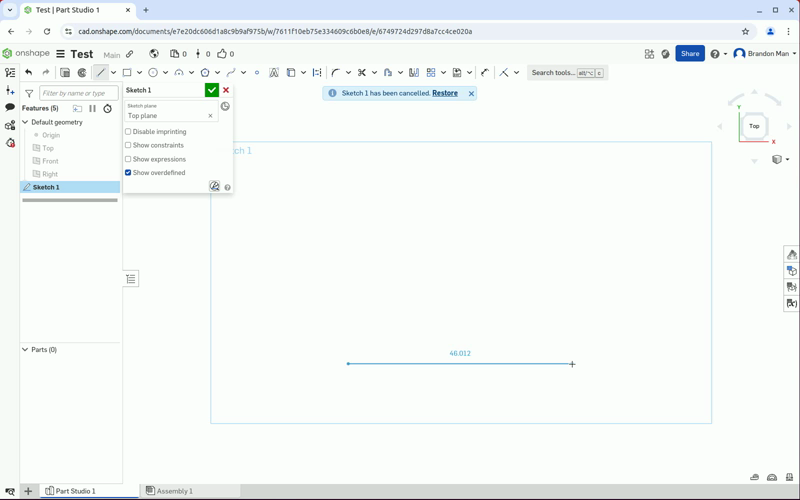
click(572, 363)
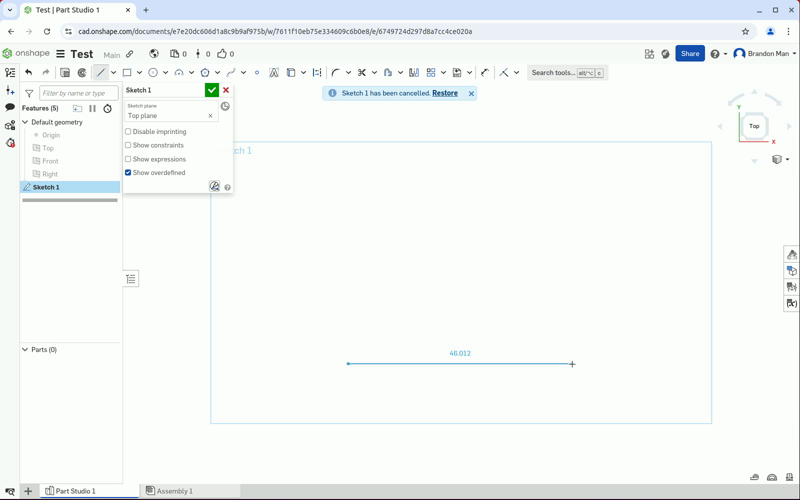
key_up(shift)
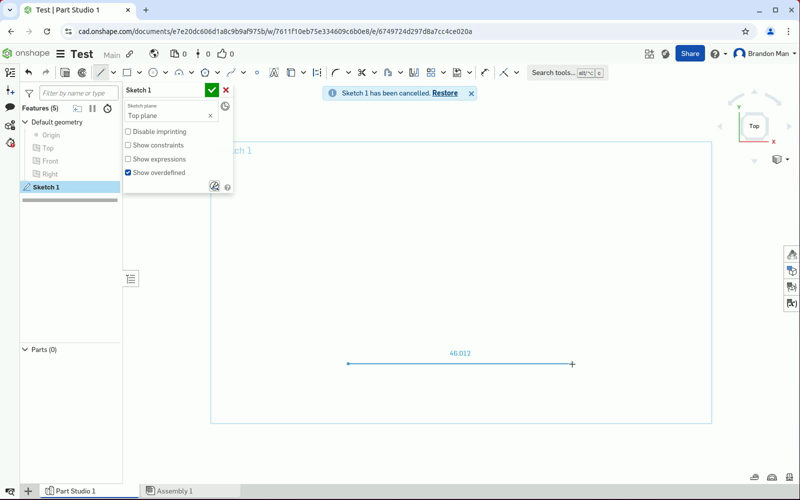
key_down(shift)
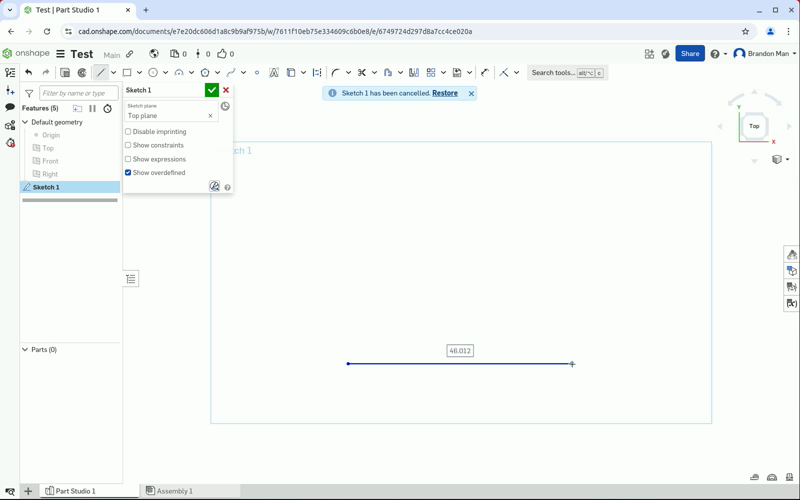
mouse_move(572, 203)
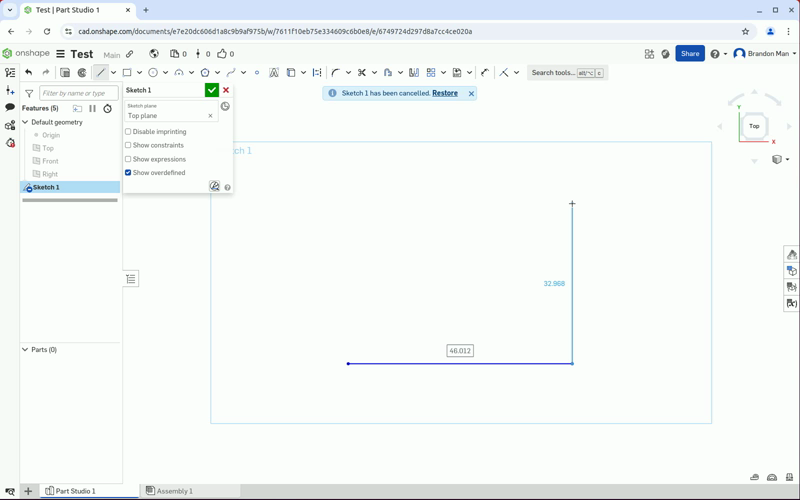
click(572, 203)
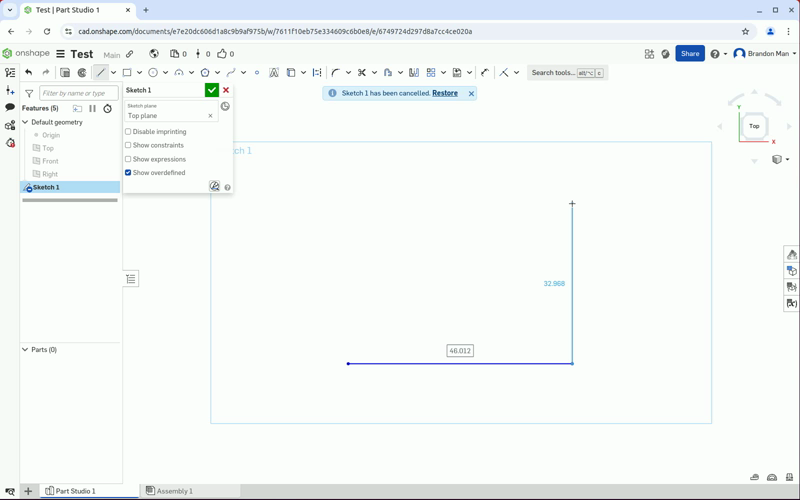
key_up(shift)
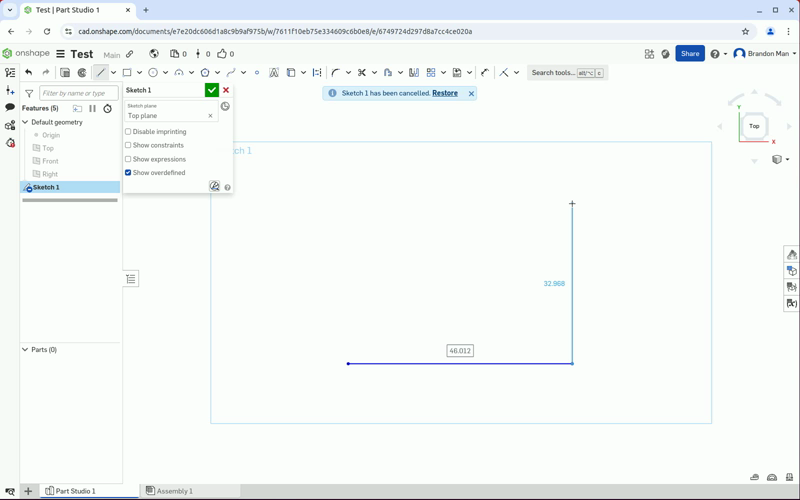
key_down(shift)
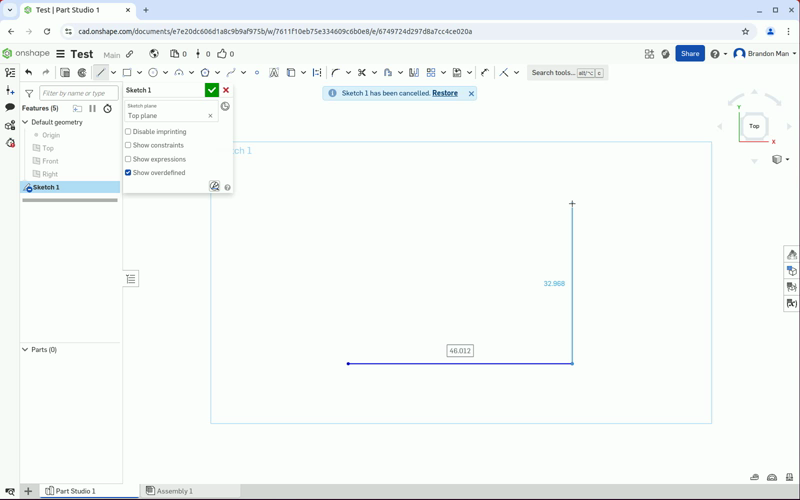
mouse_move(348, 203)
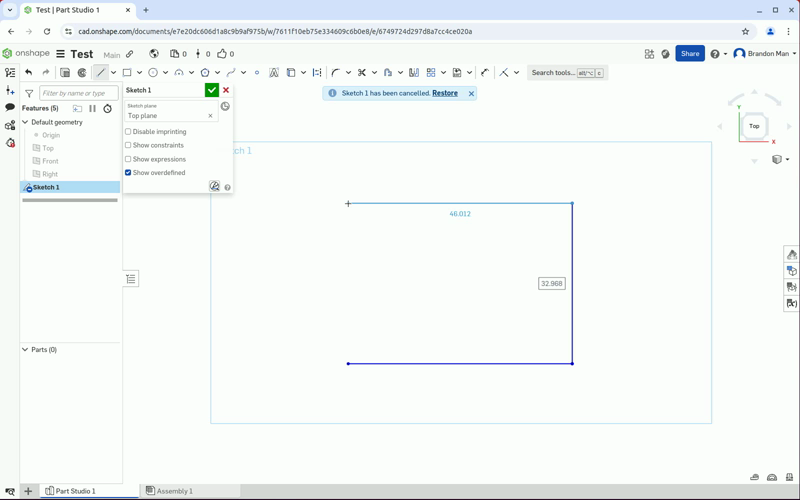
click(348, 203)
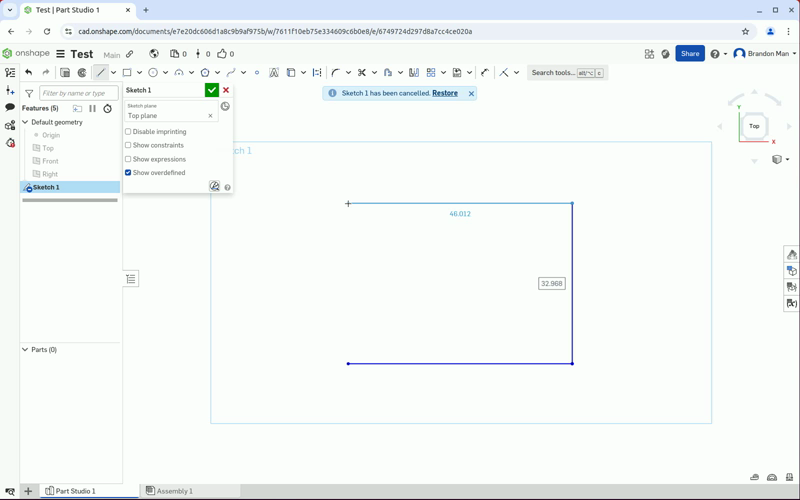
key_up(shift)
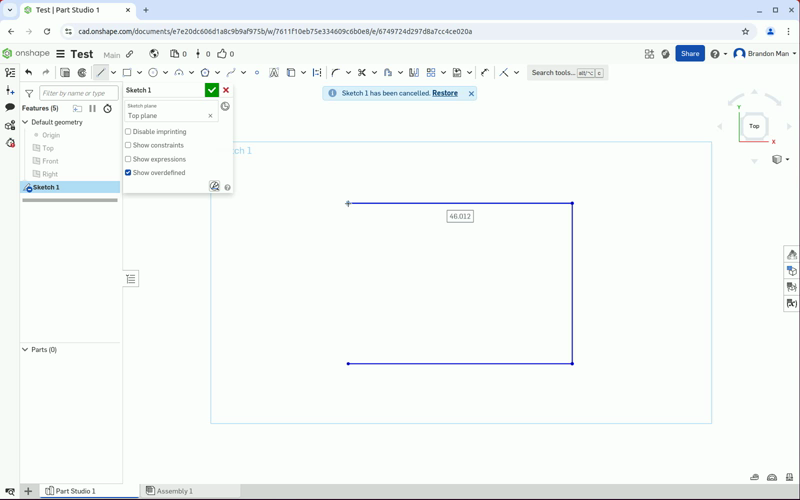
key_down(shift)
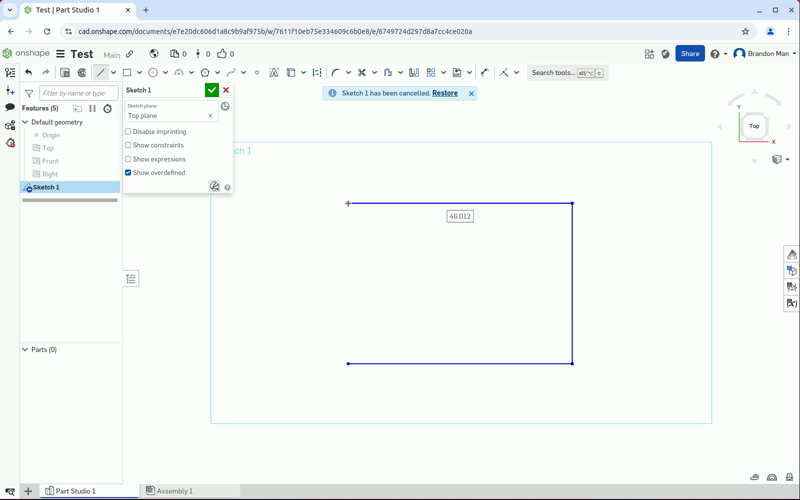
mouse_move(348, 363)
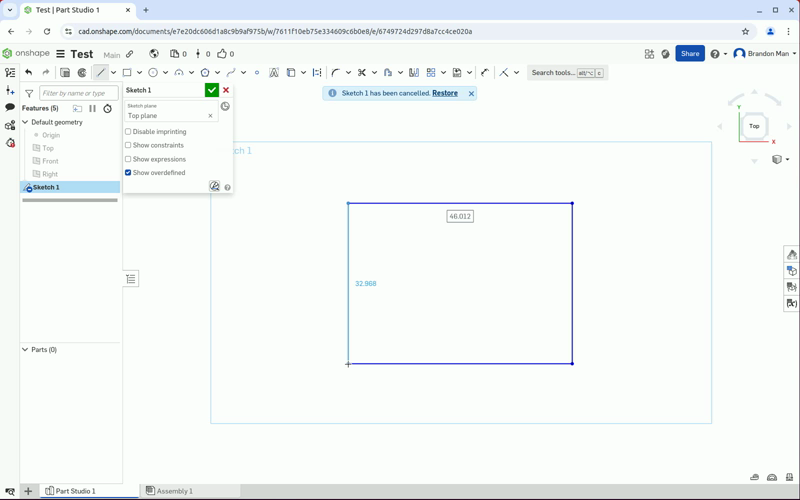
key_up(shift)
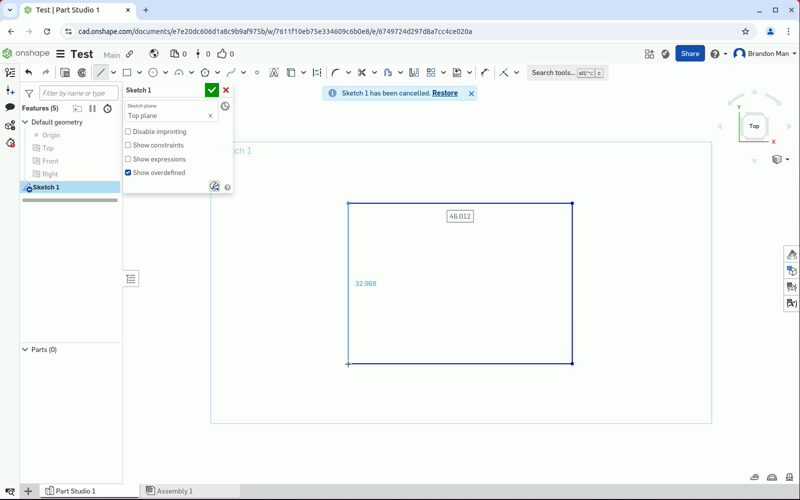
click(348, 363)
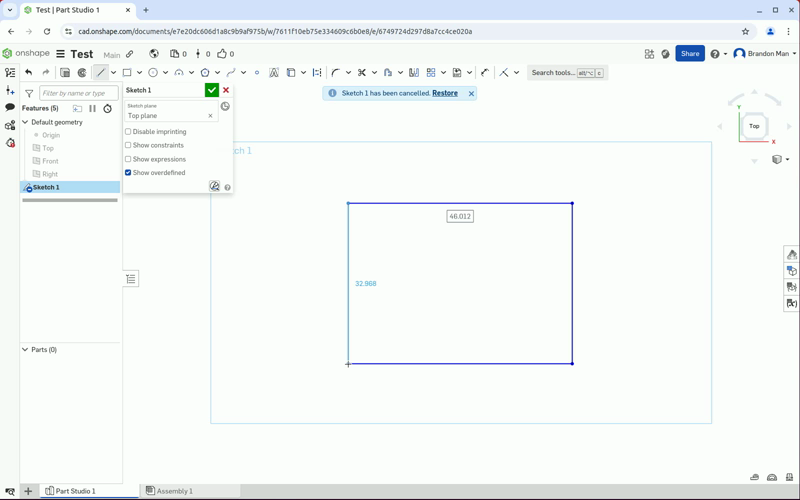
key(esc)
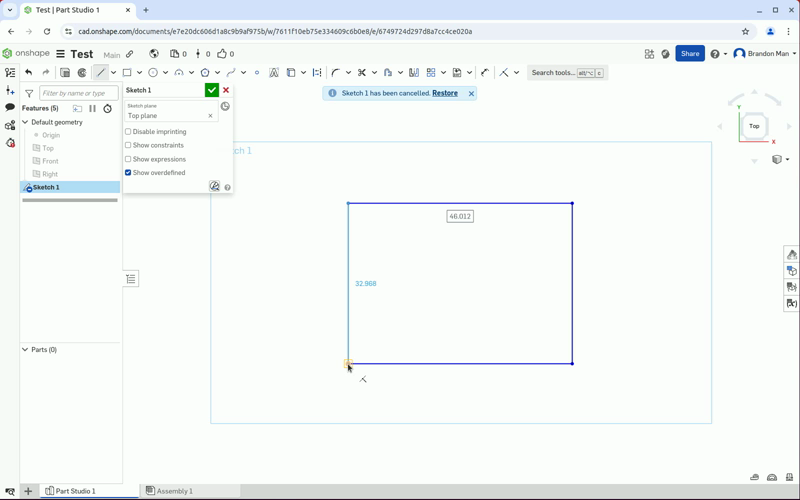
key(l)
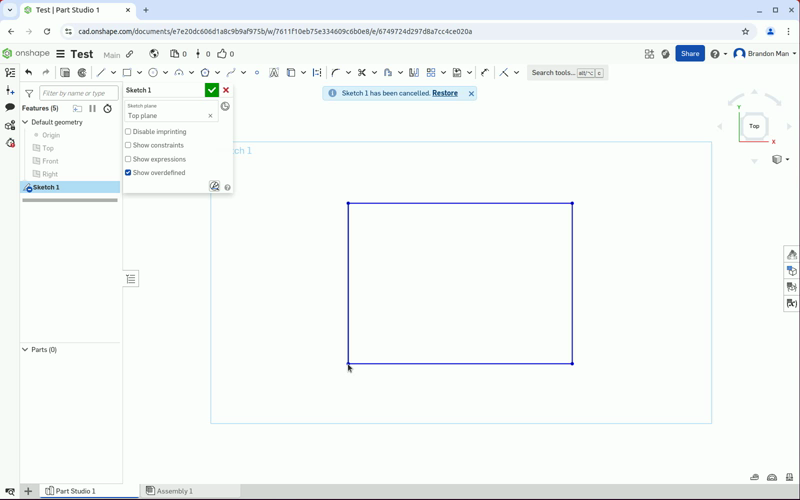
key_down(shift)
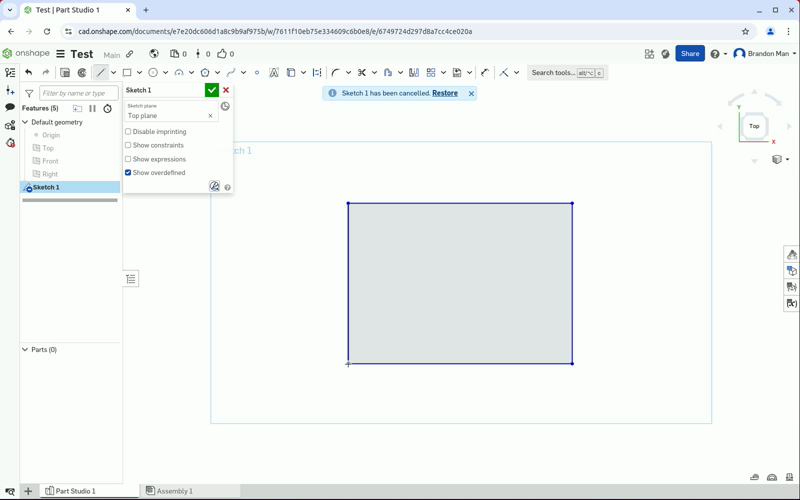
mouse_move(353, 359)
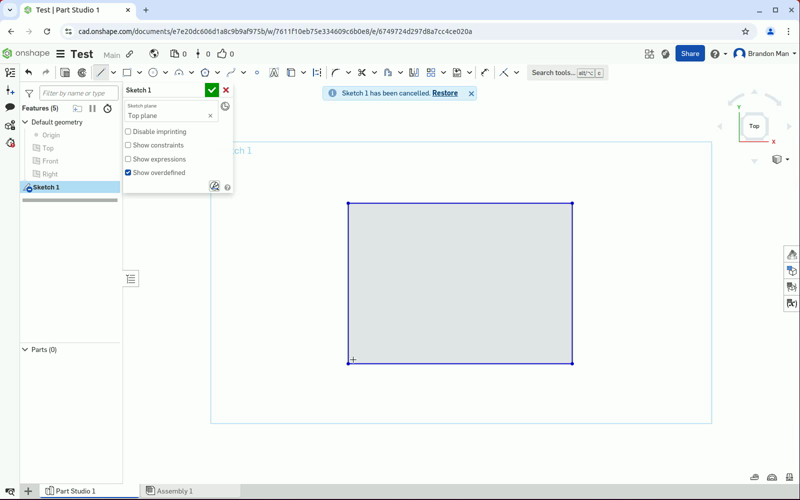
click(353, 359)
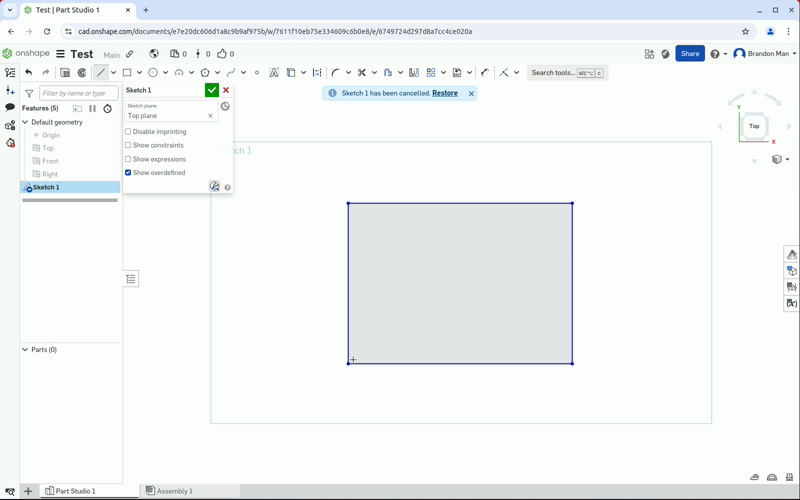
key_up(shift)
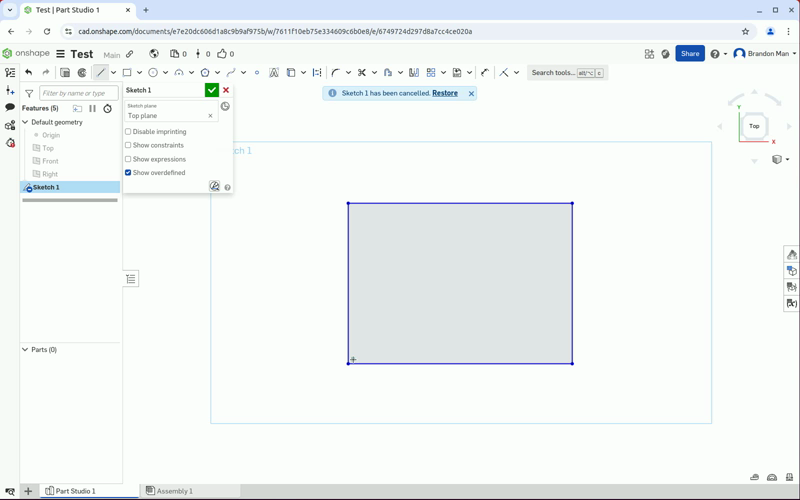
key_down(shift)
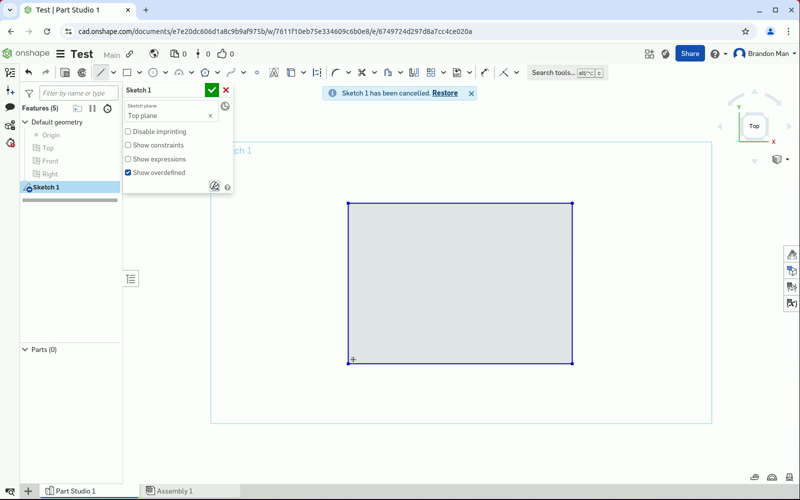
mouse_move(567, 359)
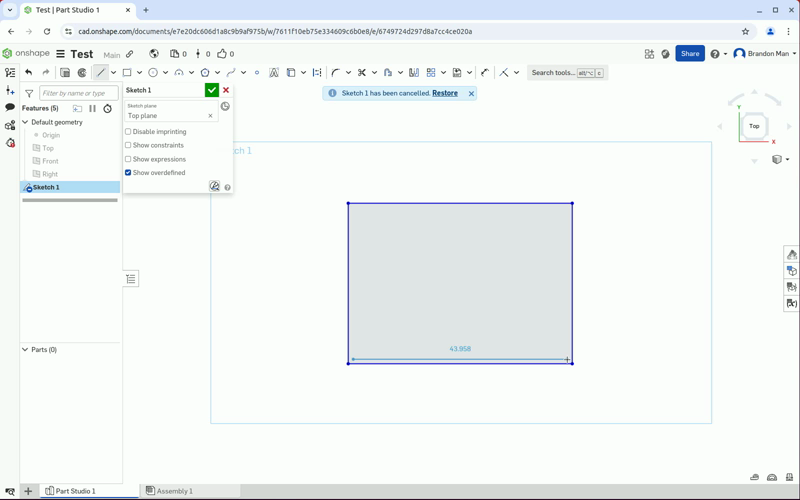
click(567, 359)
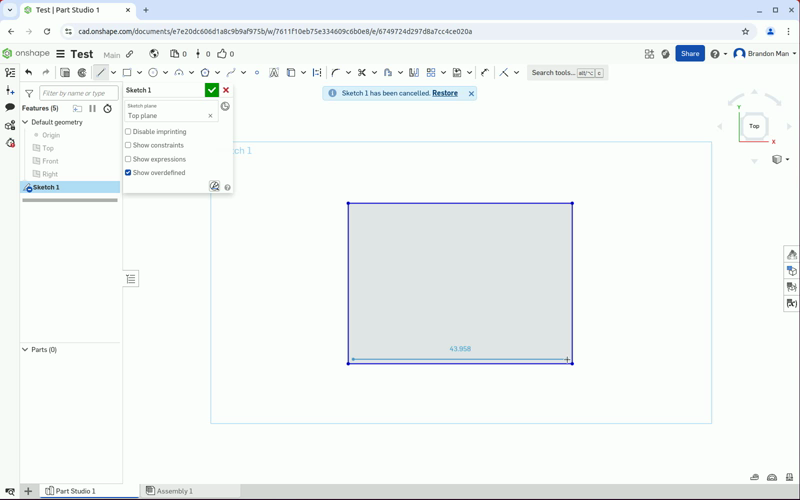
key_up(shift)
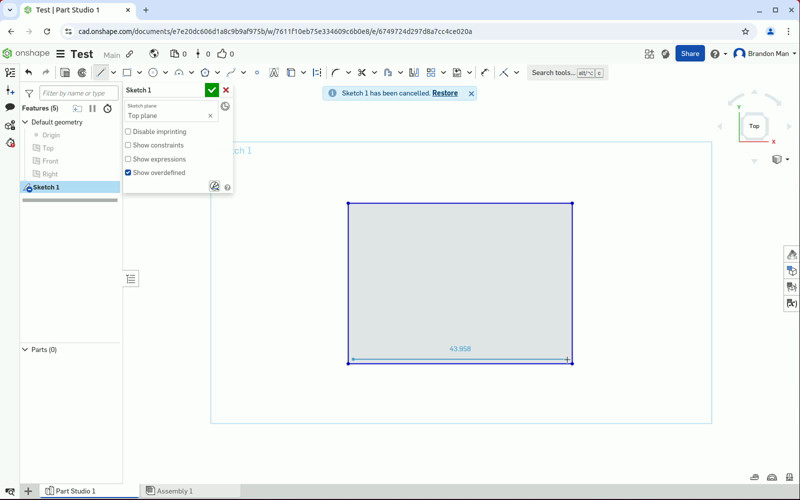
key_down(shift)
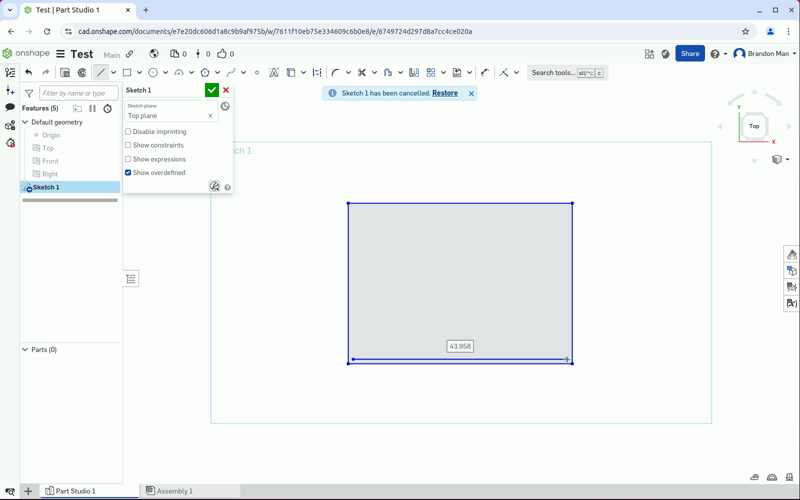
mouse_move(567, 208)
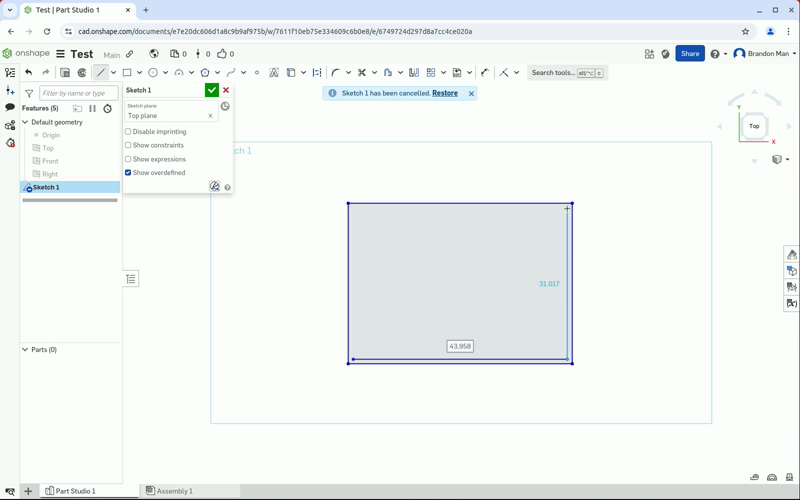
click(567, 208)
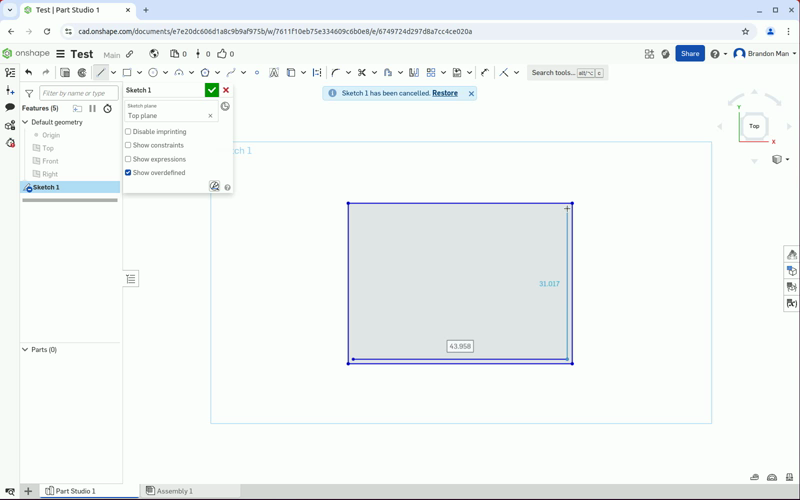
key_up(shift)
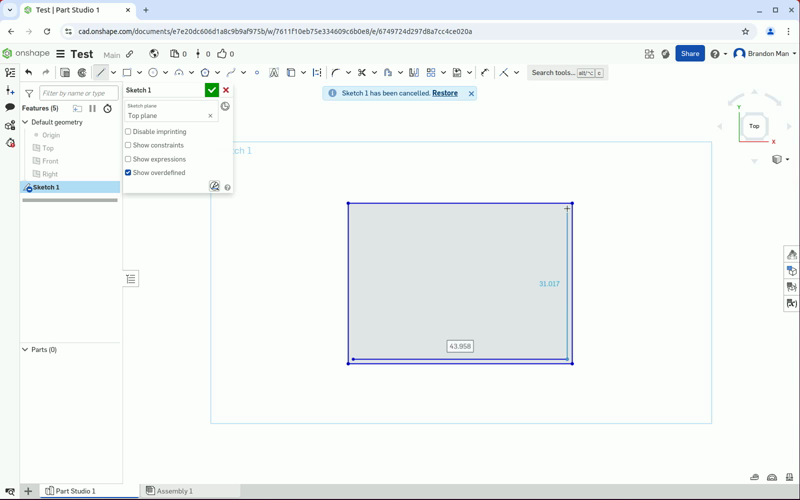
key_down(shift)
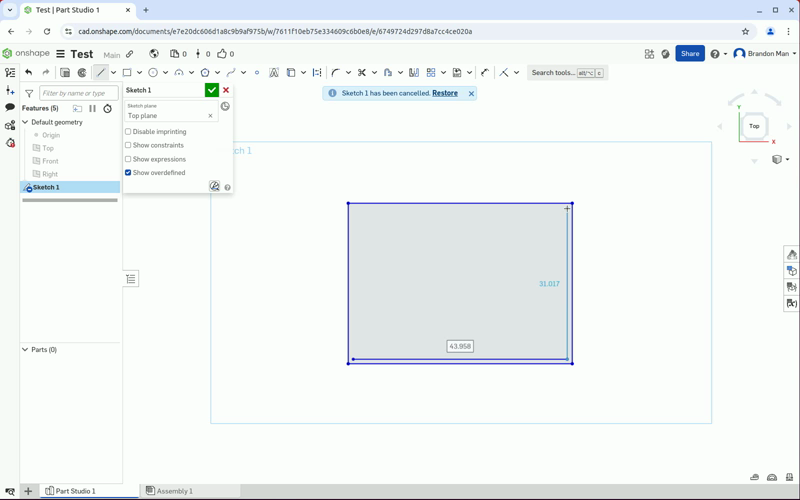
mouse_move(353, 208)
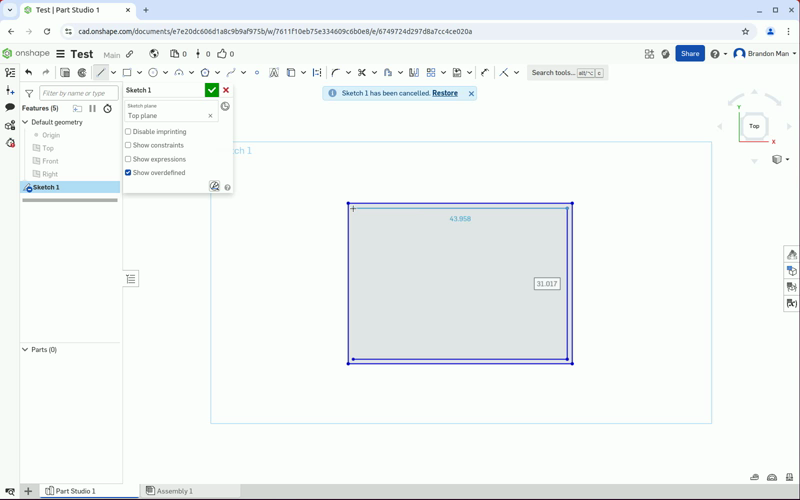
click(353, 208)
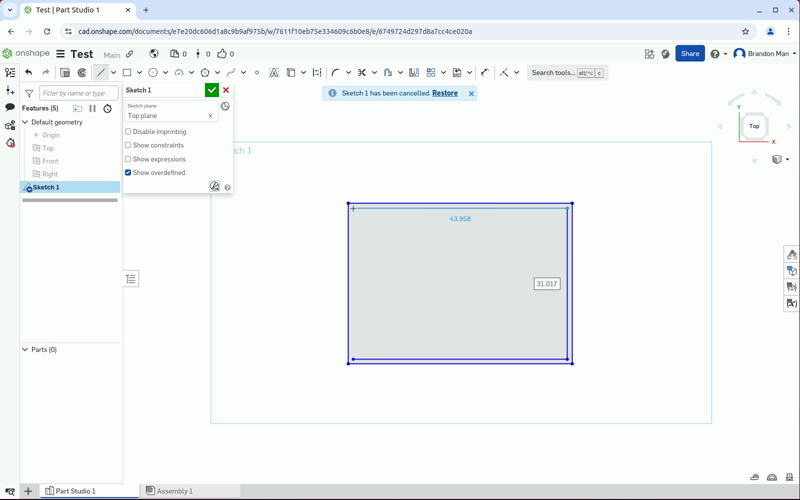
key_up(shift)
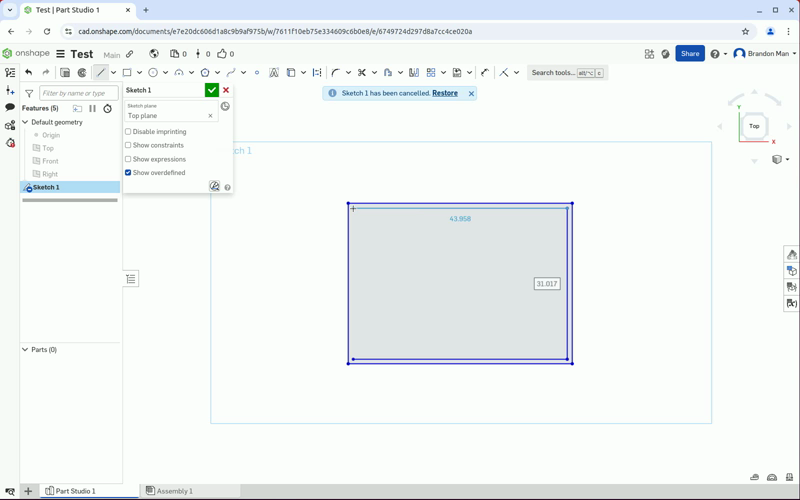
key_down(shift)
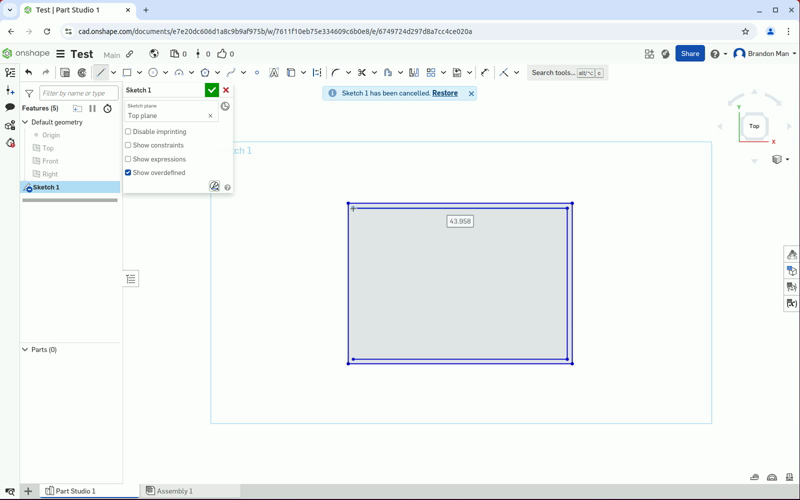
mouse_move(353, 359)
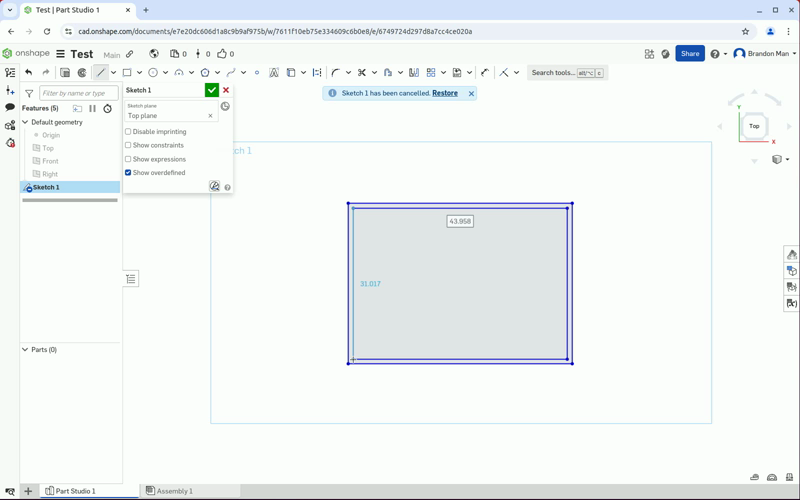
key_up(shift)
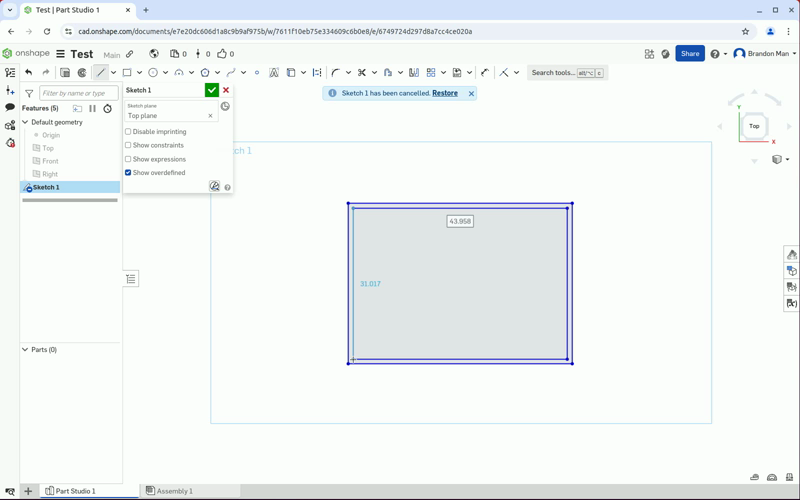
click(353, 359)
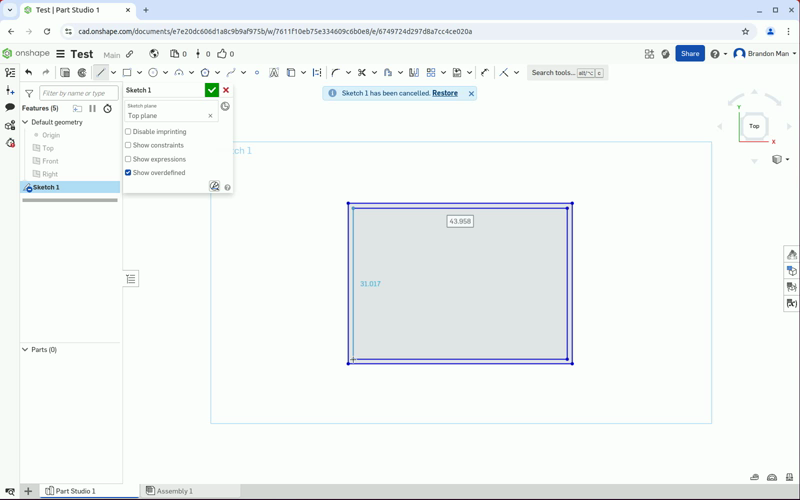
key(esc)
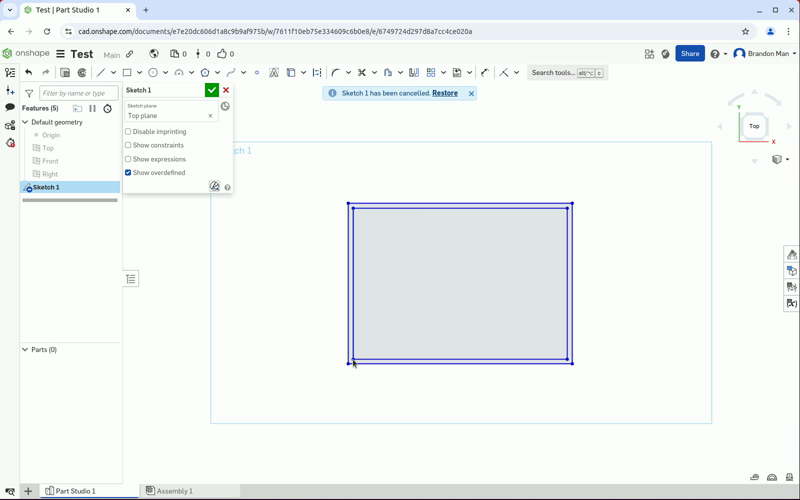
mouse_move(350, 341)
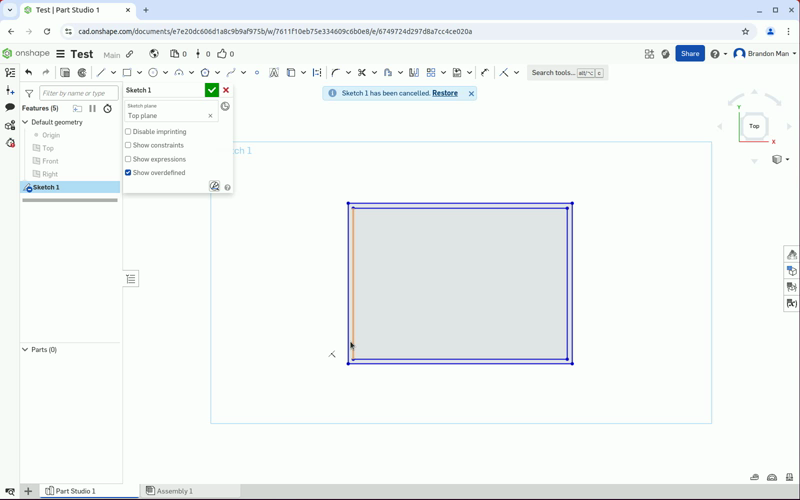
click(350, 341)
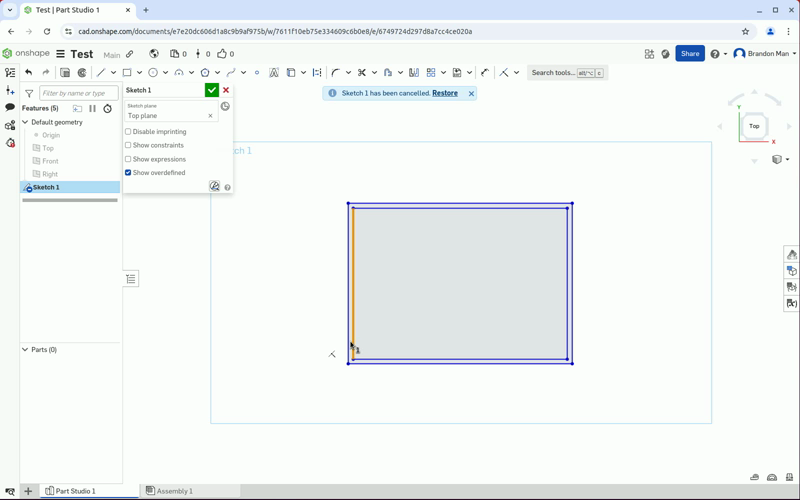
mouse_move(73, 352)
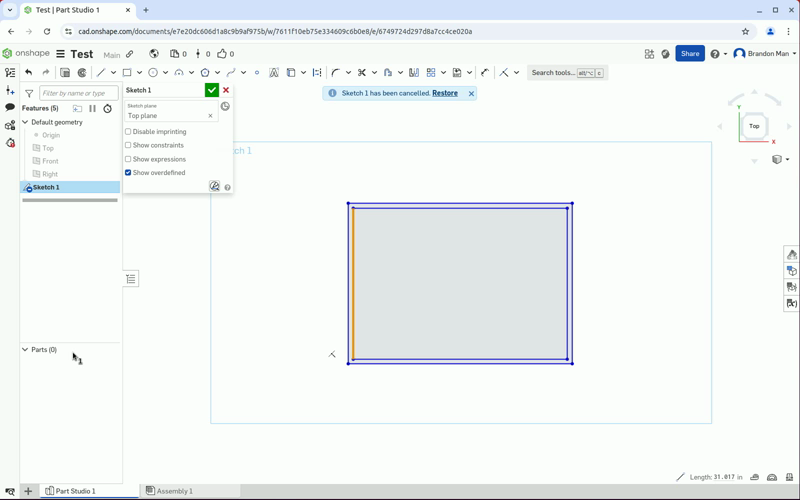
key(shift+y)
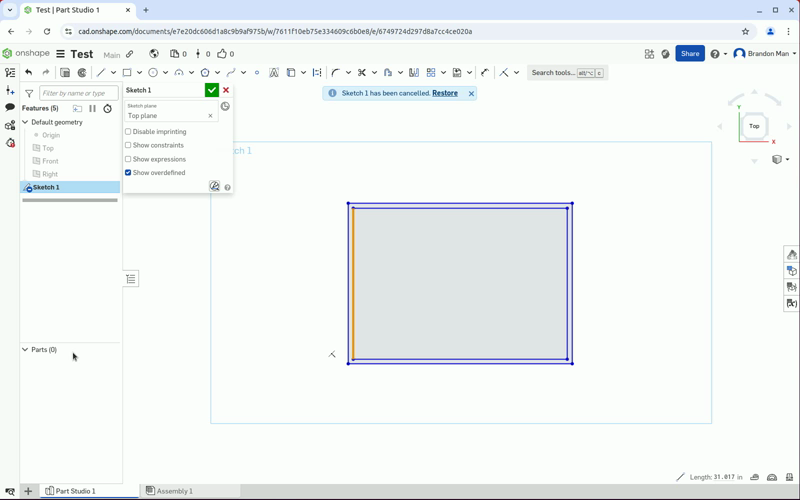
key(shift+e)
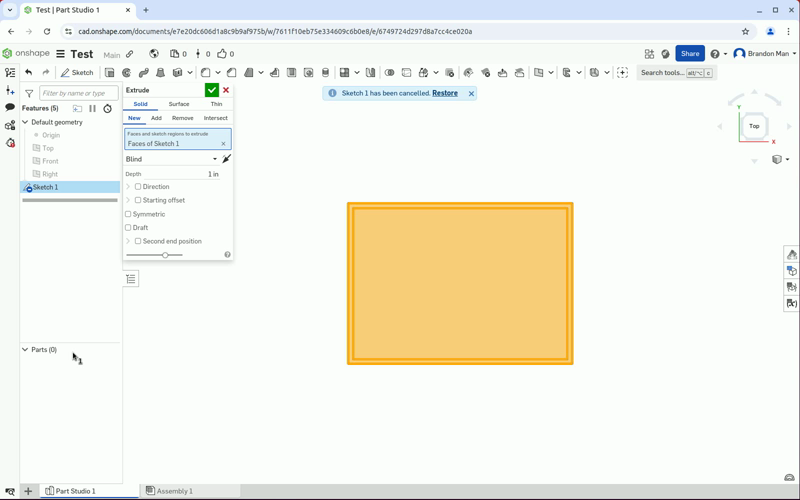
mouse_move(143, 106)
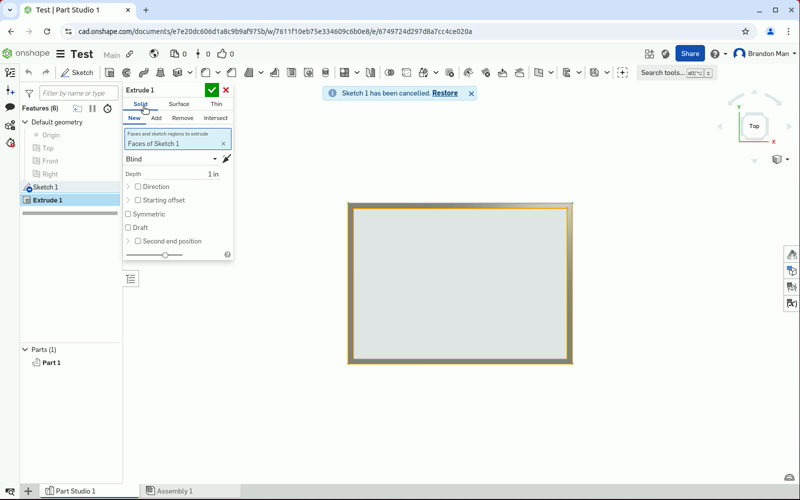
click(143, 106)
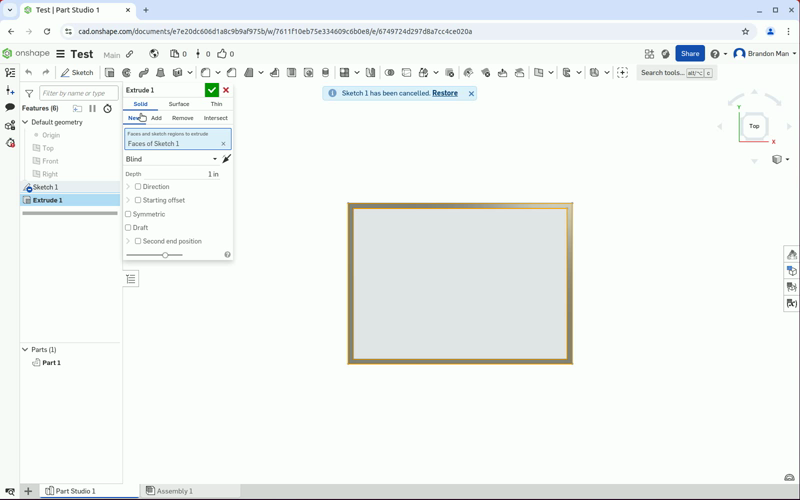
mouse_move(137, 120)
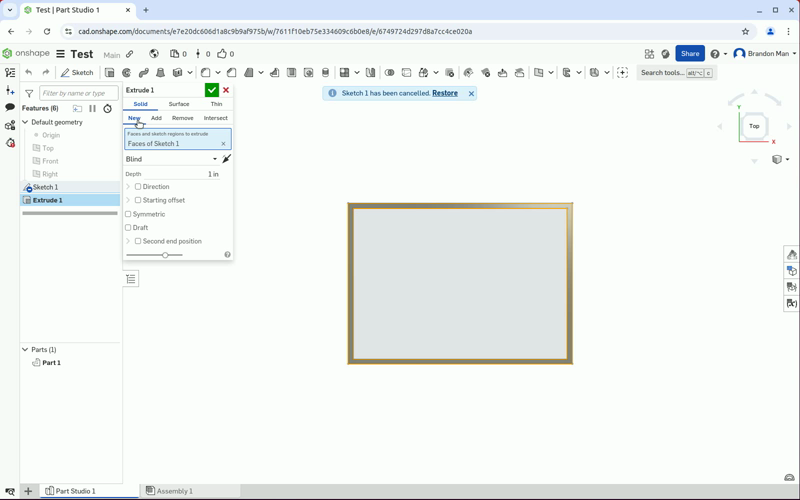
click(137, 120)
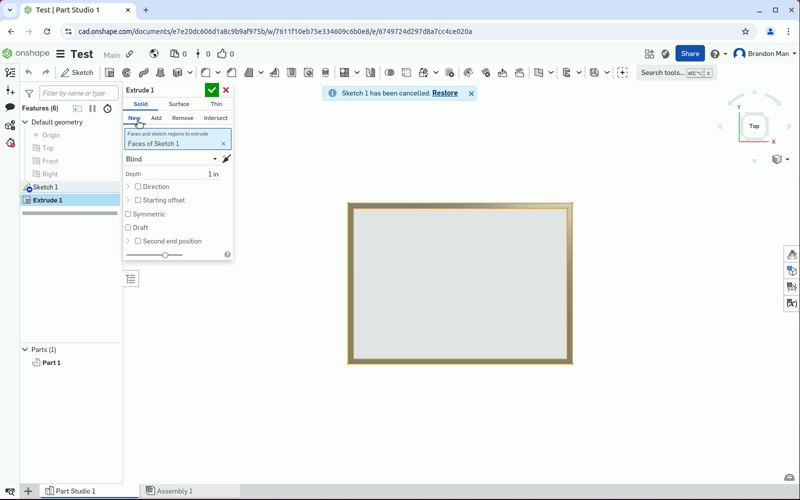
key(tab, 4)
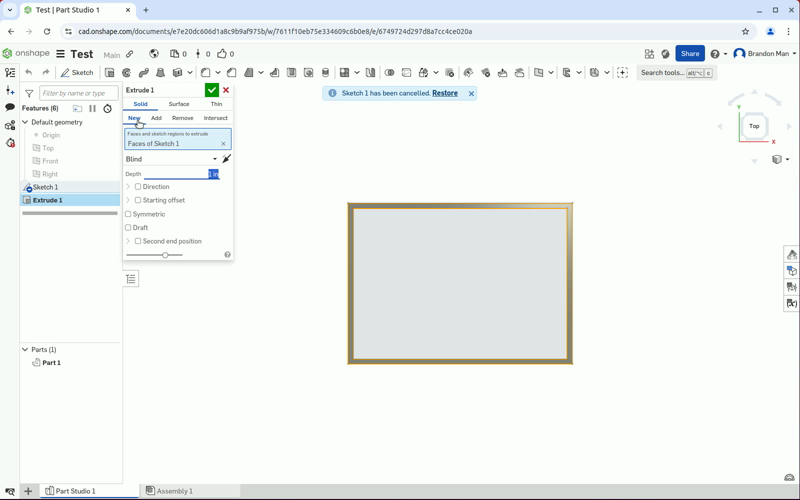
text(11.313)
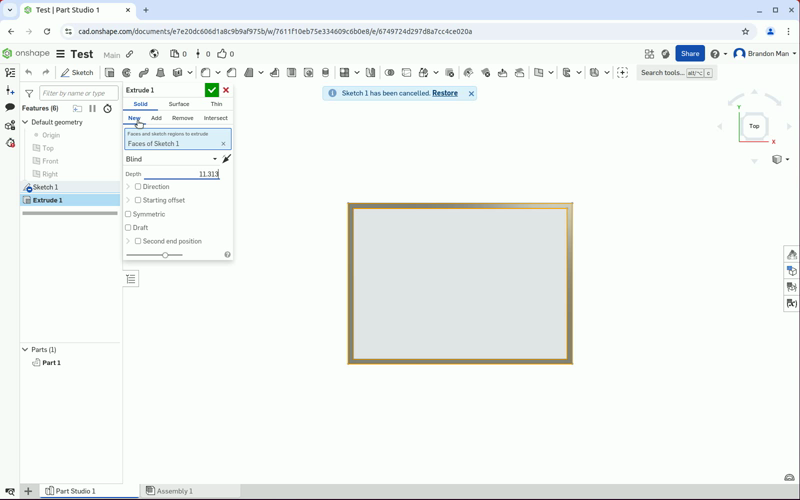
key(enter)
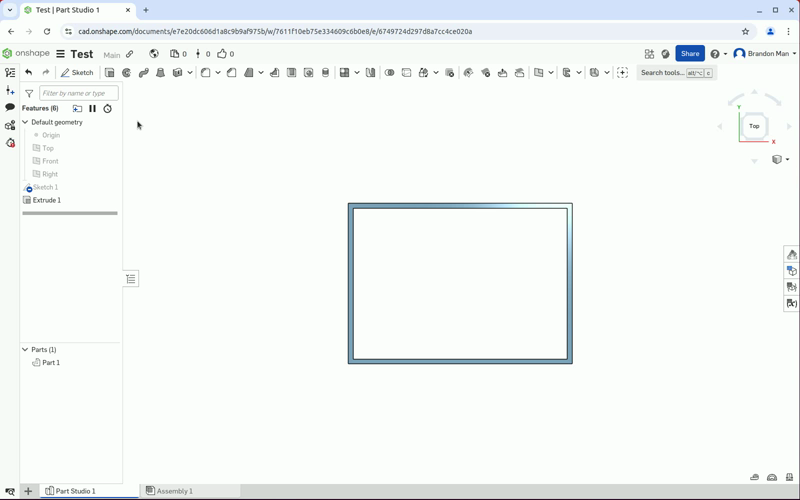
key(shift+h)
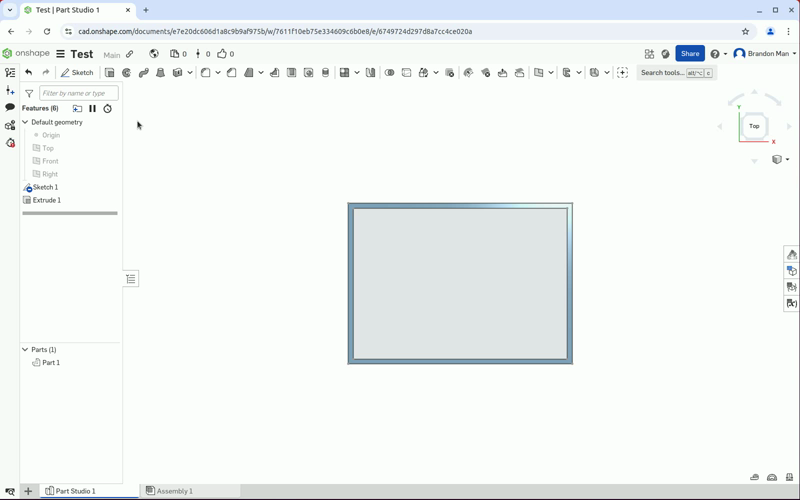
key(shift+h)
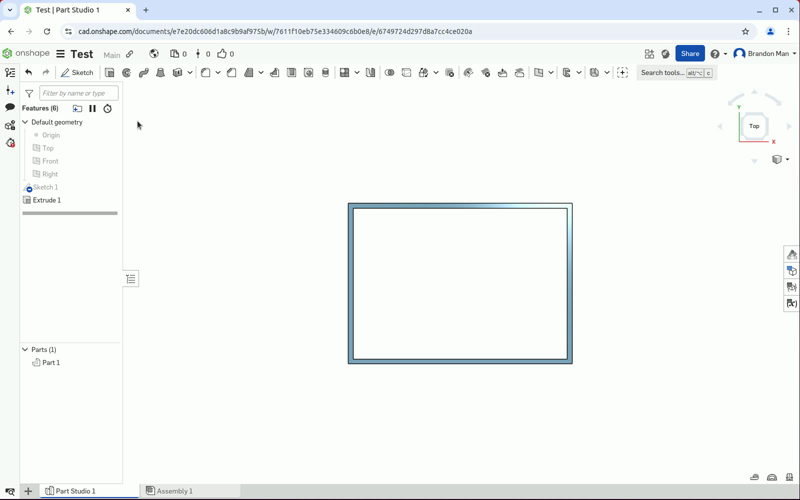
mouse_move(73, 189)
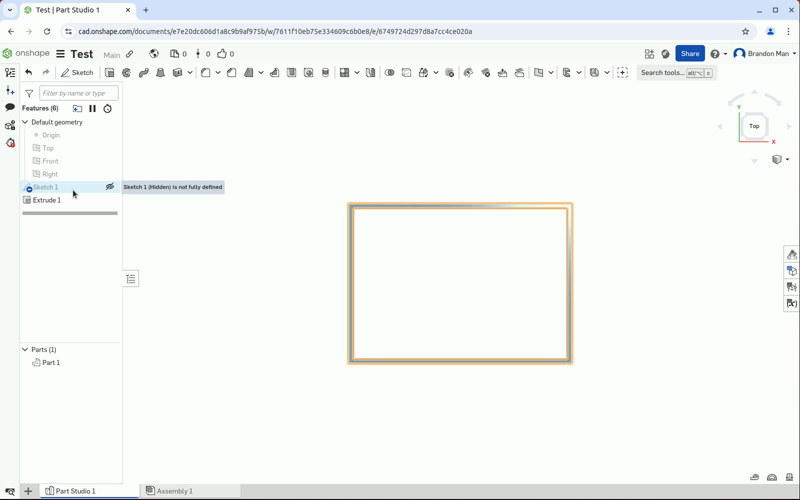
click(73, 189)
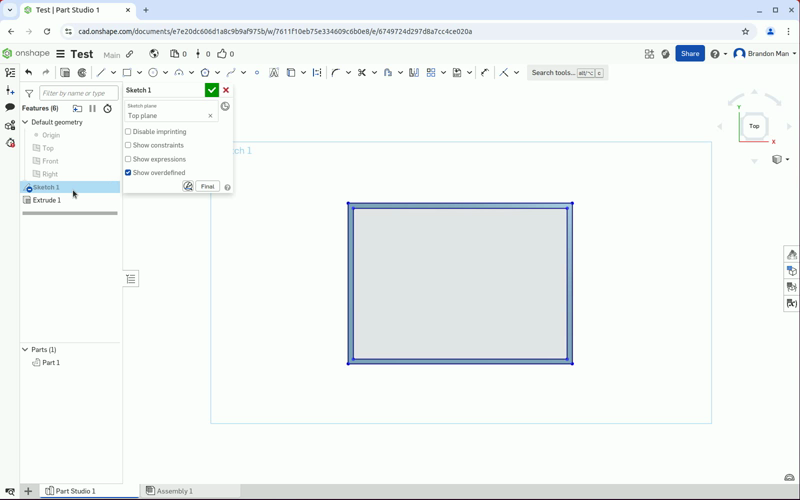
mouse_move(229, 92)
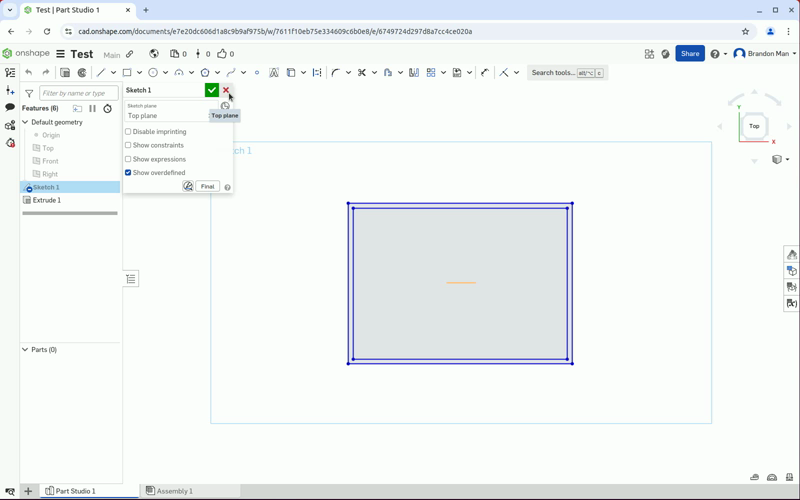
click(229, 92)
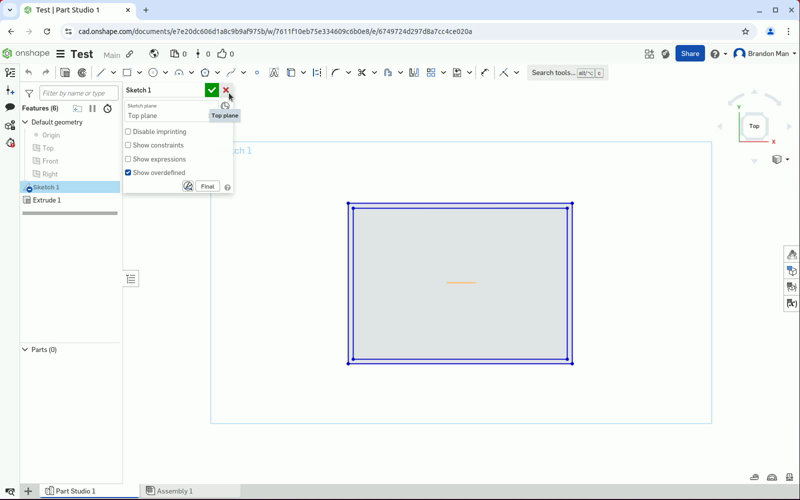
key(shift+s)
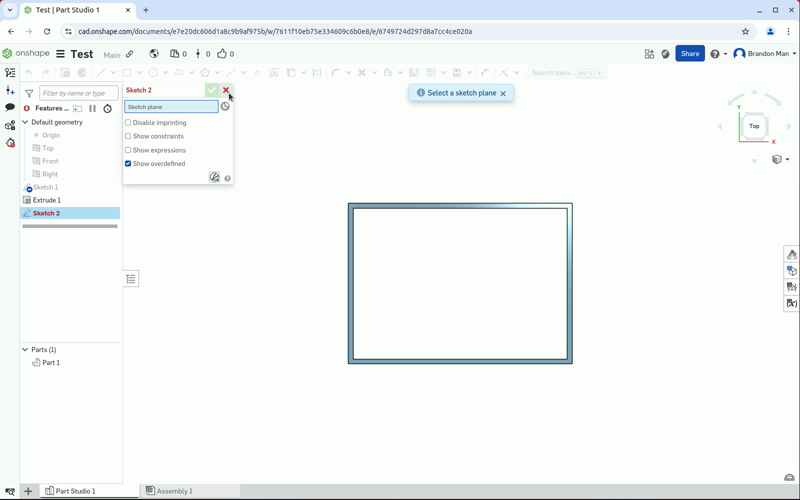
mouse_move(73, 150)
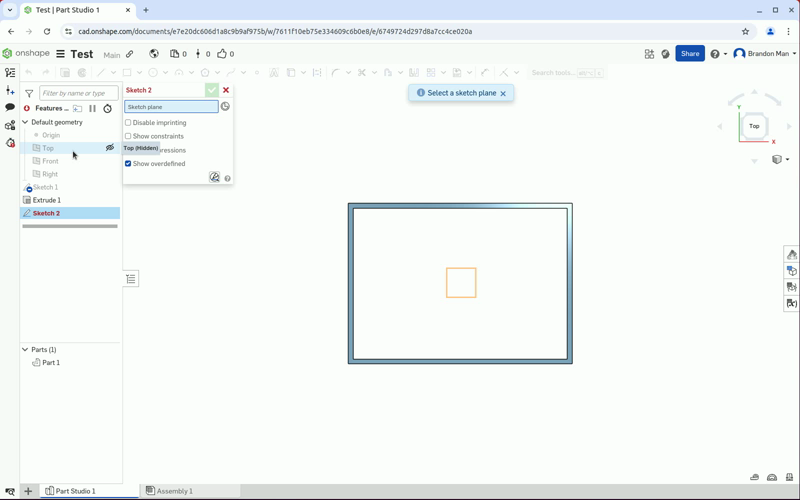
click(73, 150)
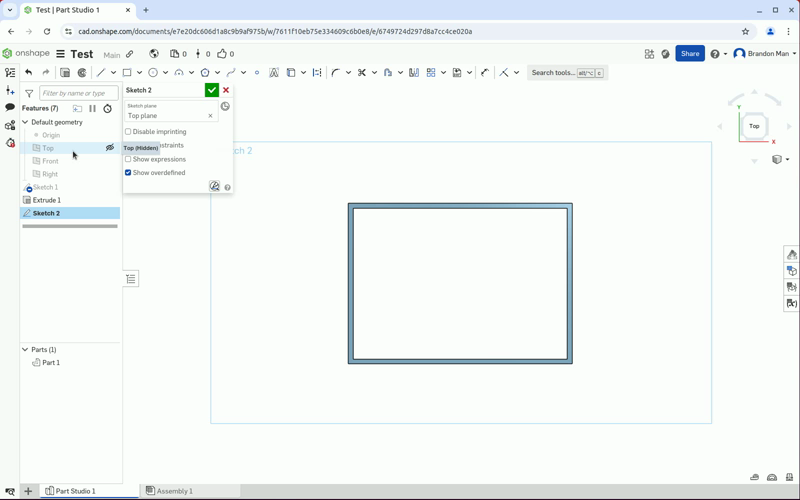
mouse_move(73, 352)
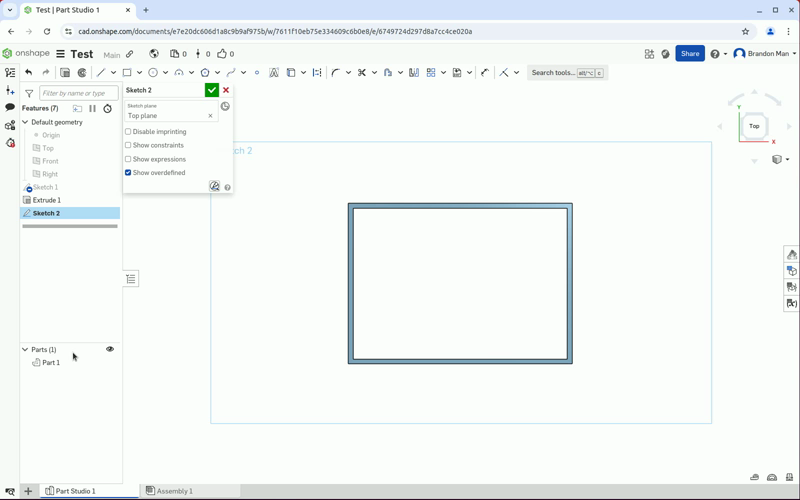
key(y)
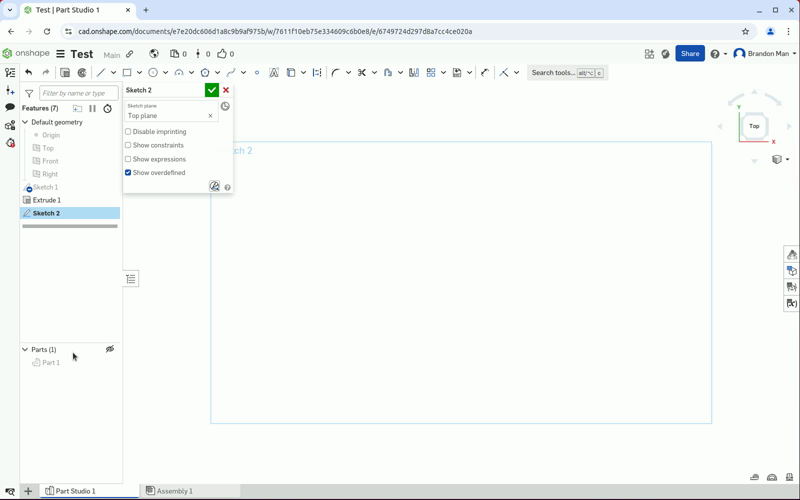
key(c)
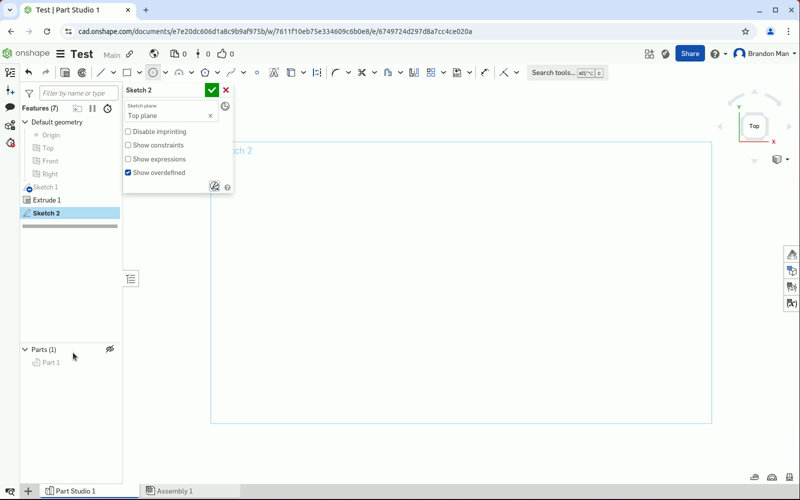
key_down(shift)
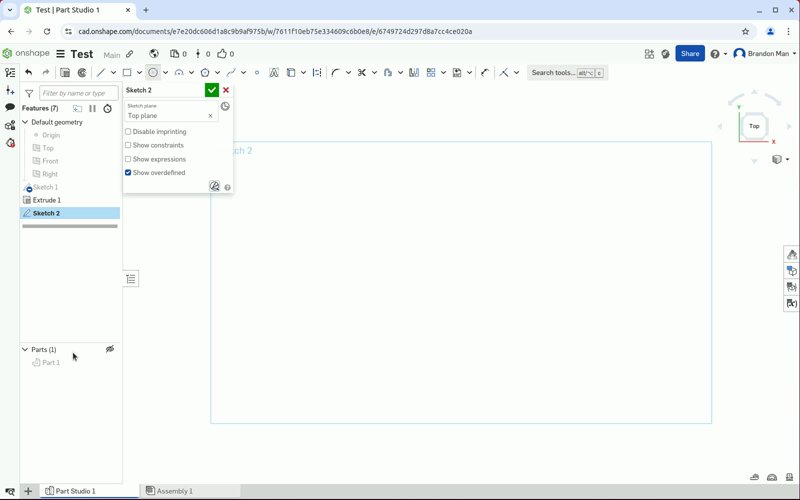
mouse_move(365, 218)
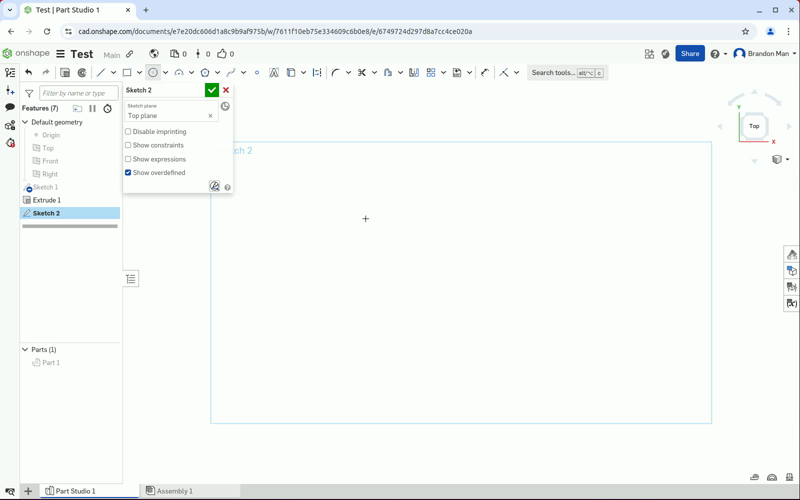
click(365, 218)
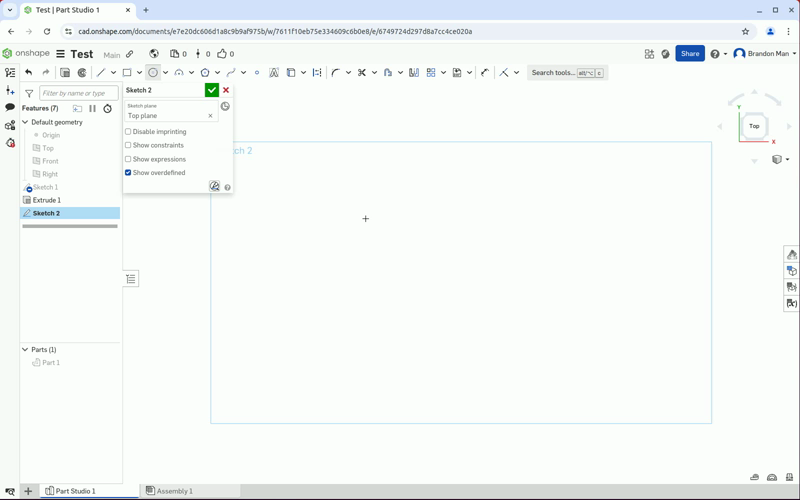
key_up(shift)
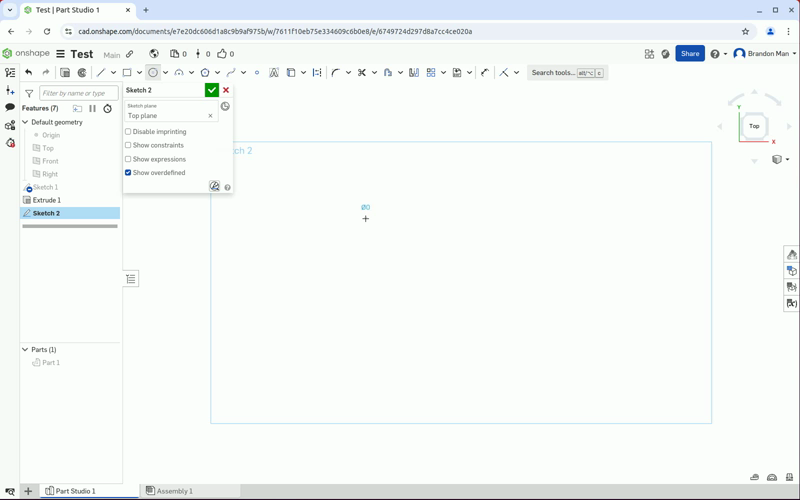
mouse_move(368, 218)
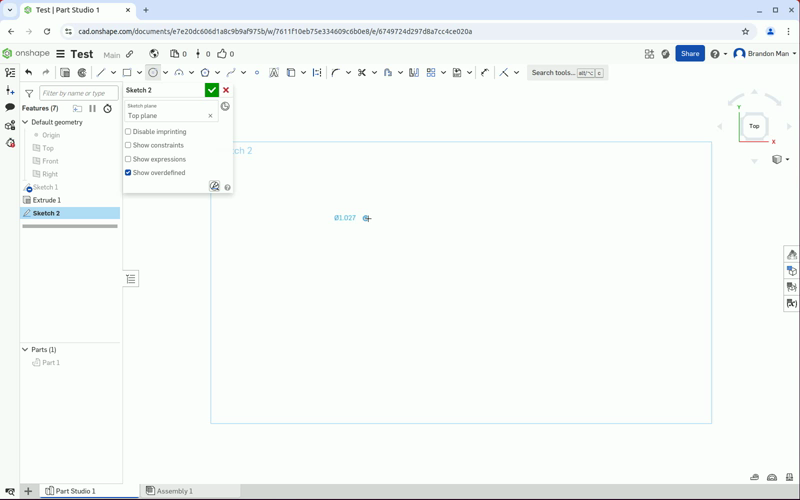
scroll(6)
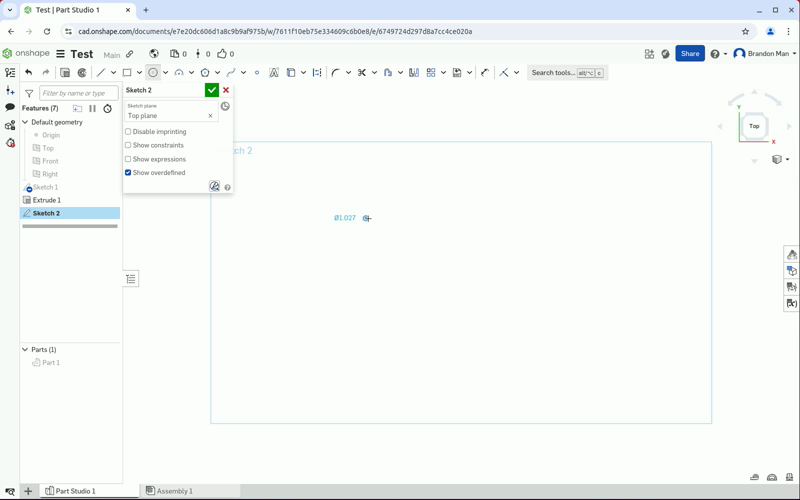
scroll(6)
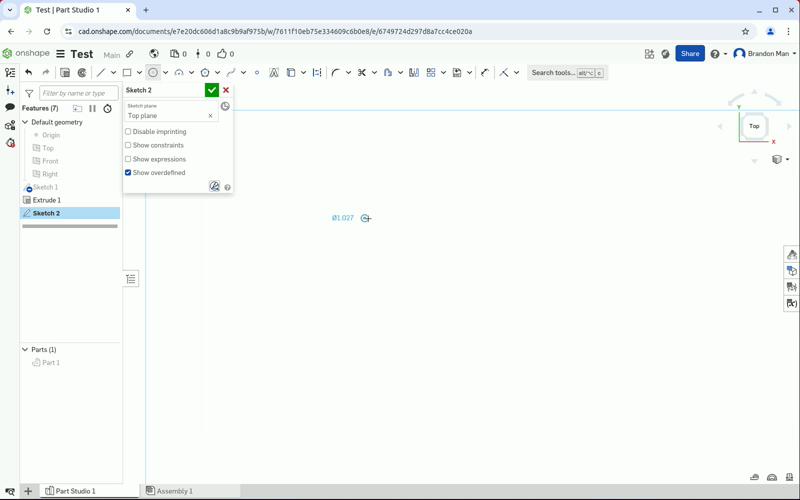
scroll(6)
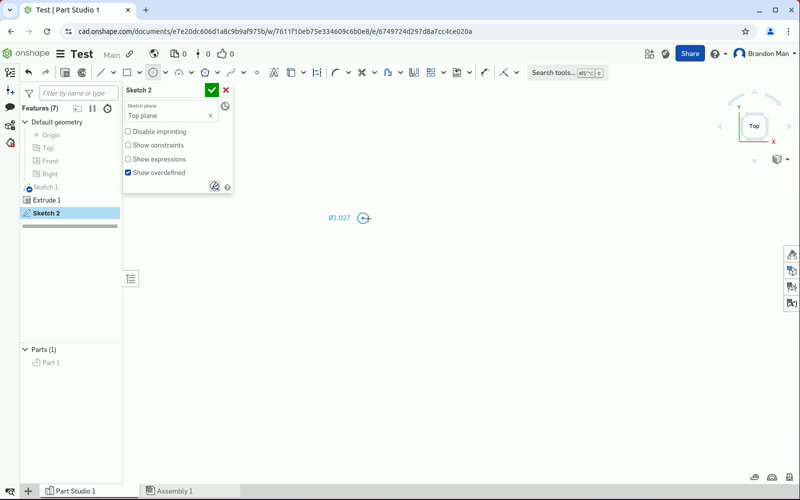
scroll(6)
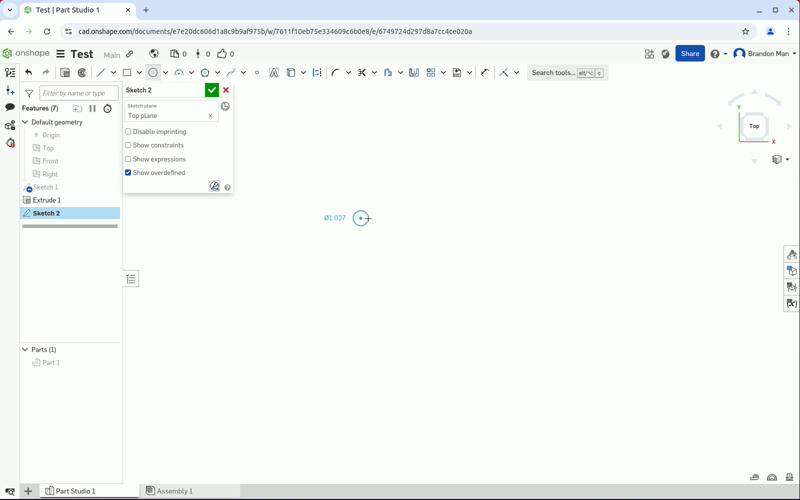
scroll(6)
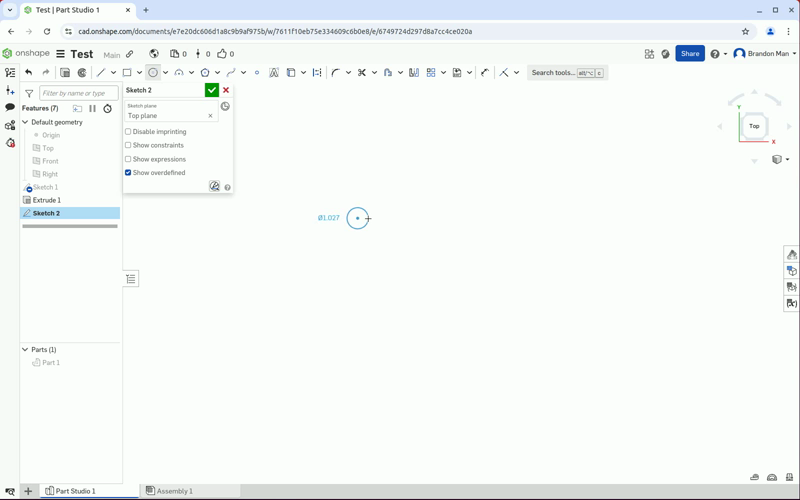
scroll(6)
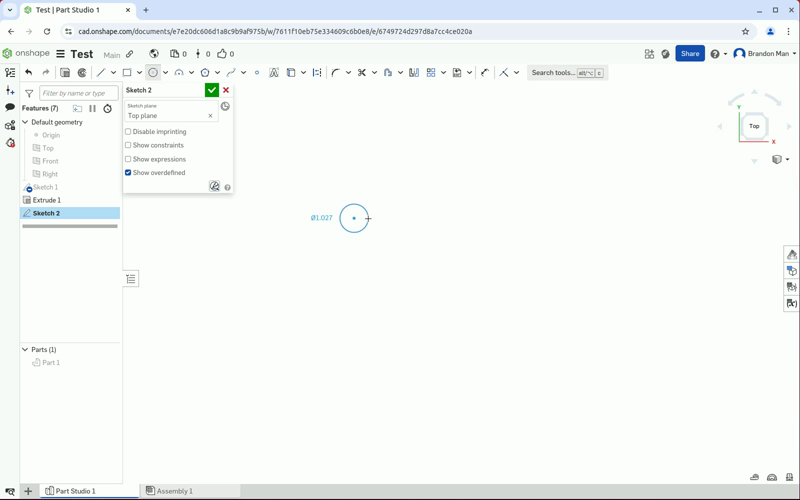
scroll(6)
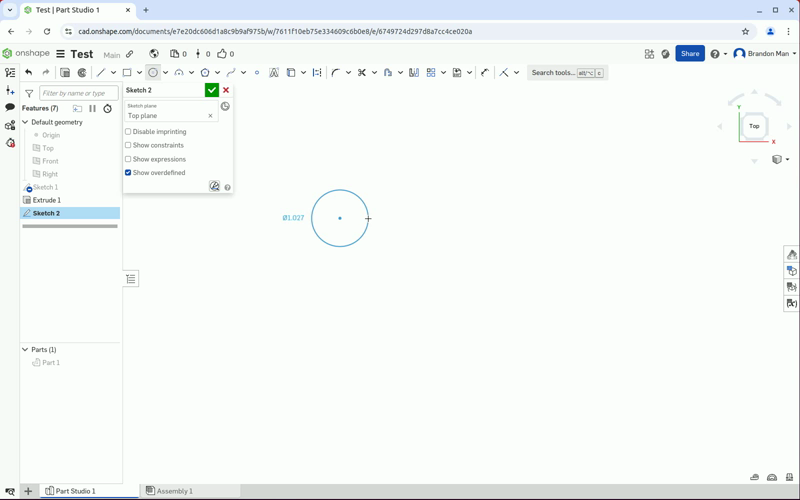
click(368, 218)
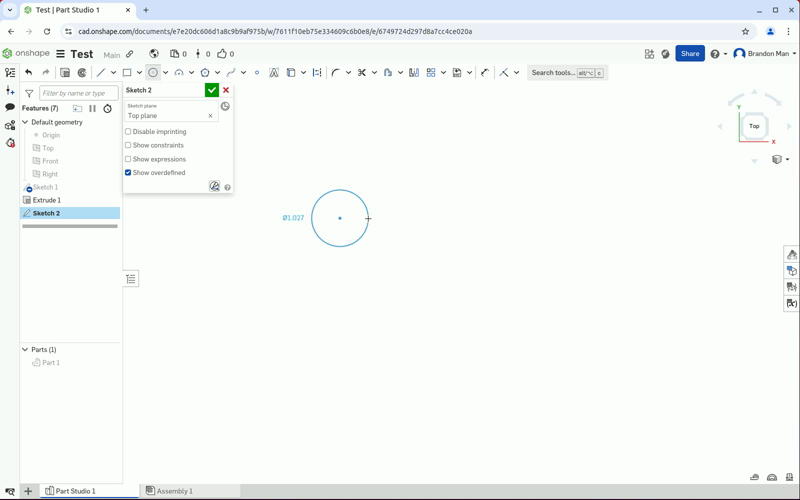
scroll(-6)
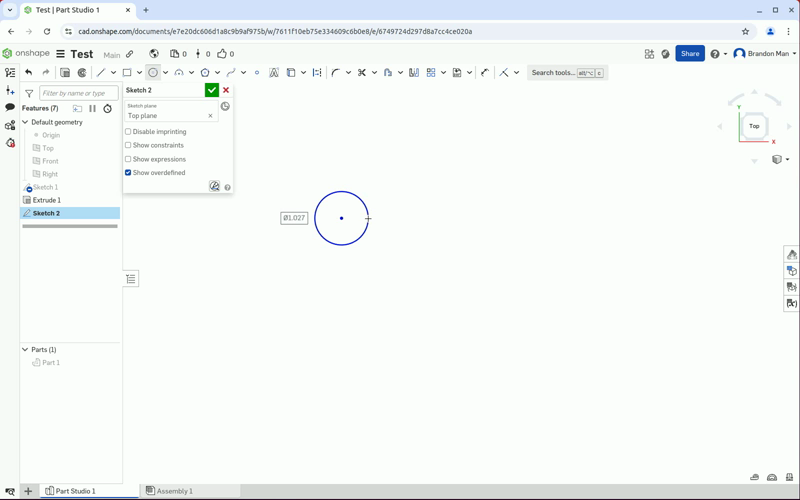
scroll(-6)
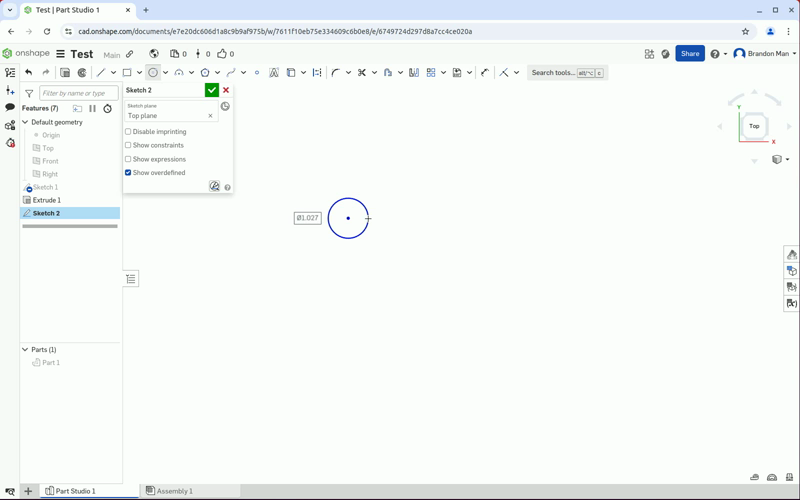
scroll(-6)
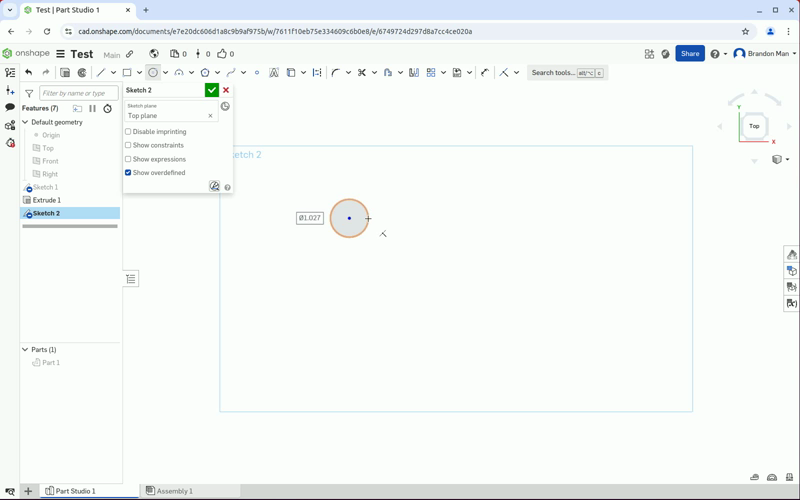
scroll(-6)
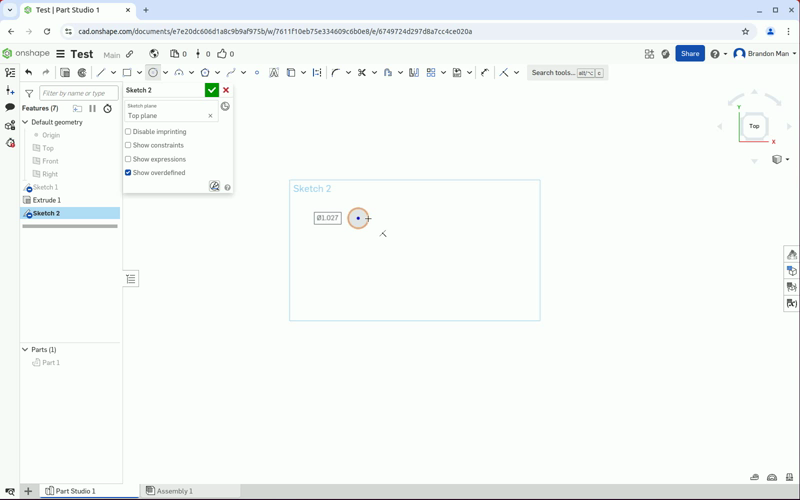
scroll(-6)
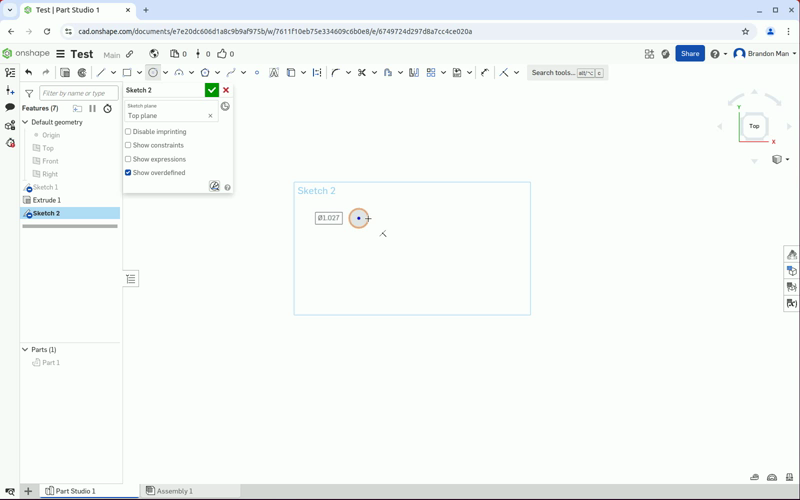
scroll(-6)
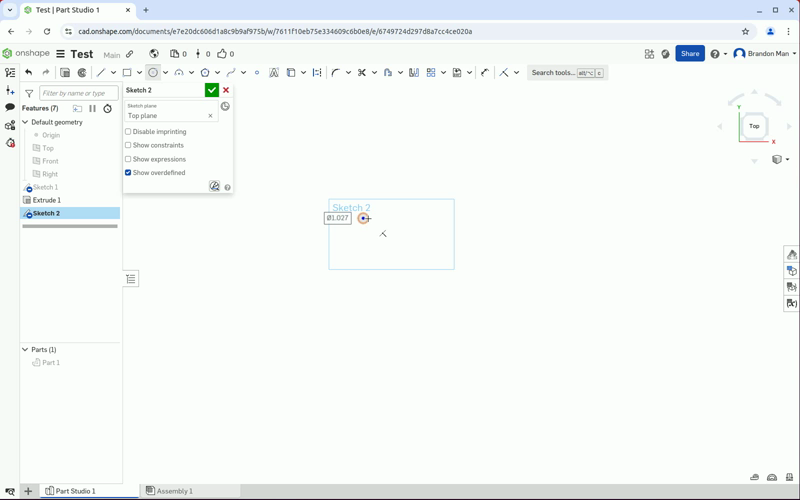
scroll(-6)
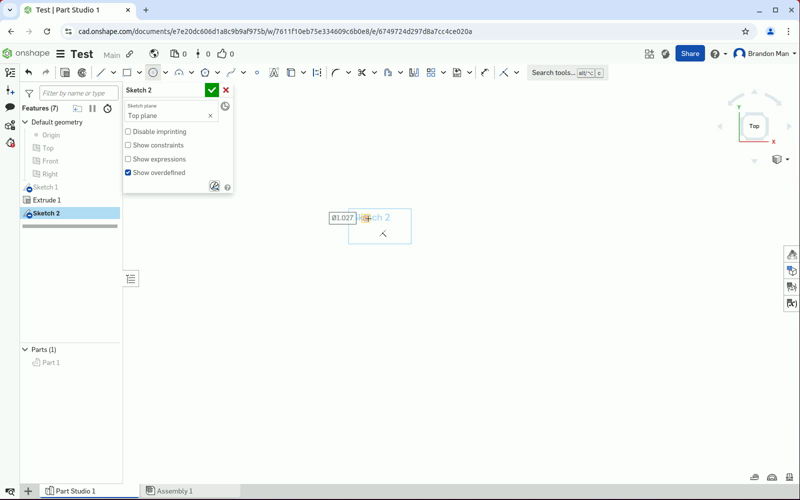
key(esc)
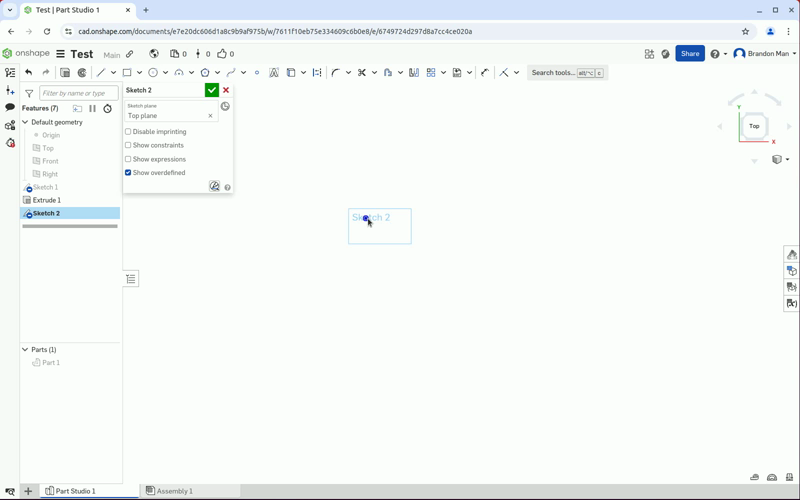
mouse_move(366, 216)
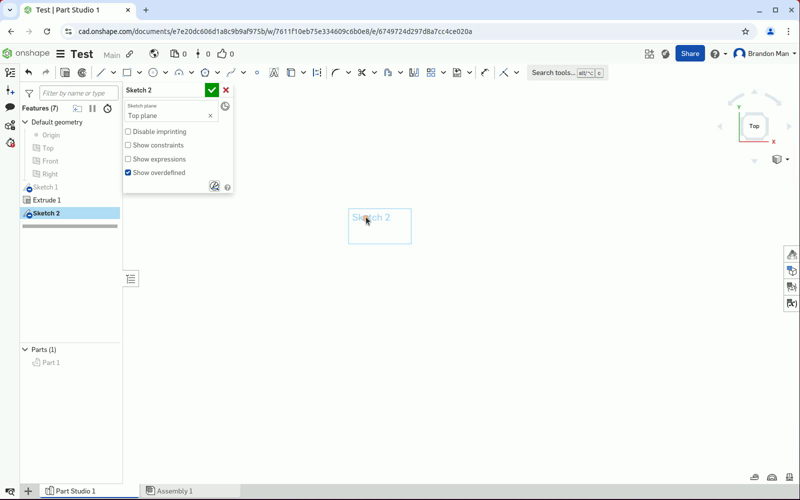
scroll(6)
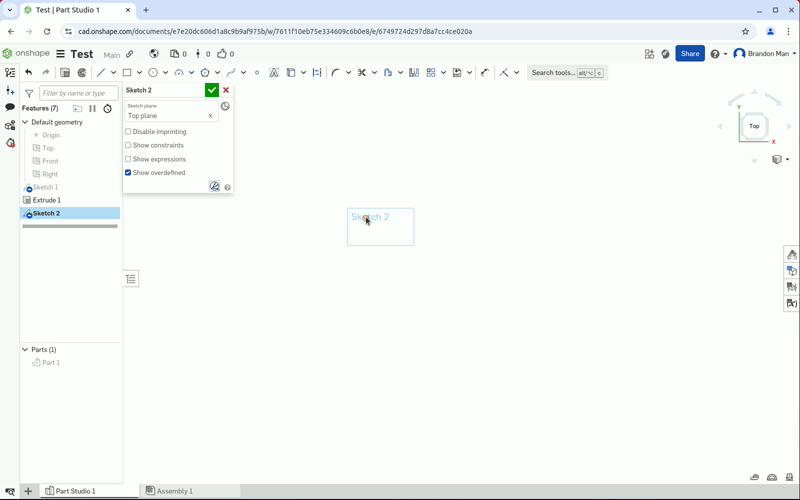
scroll(6)
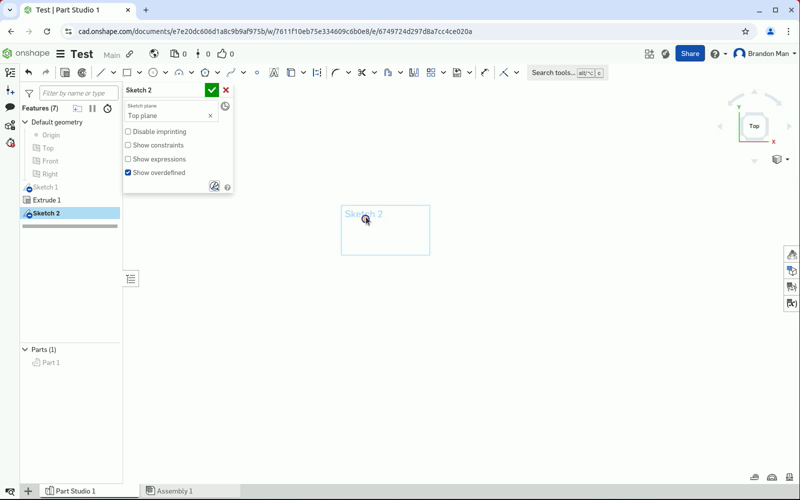
scroll(6)
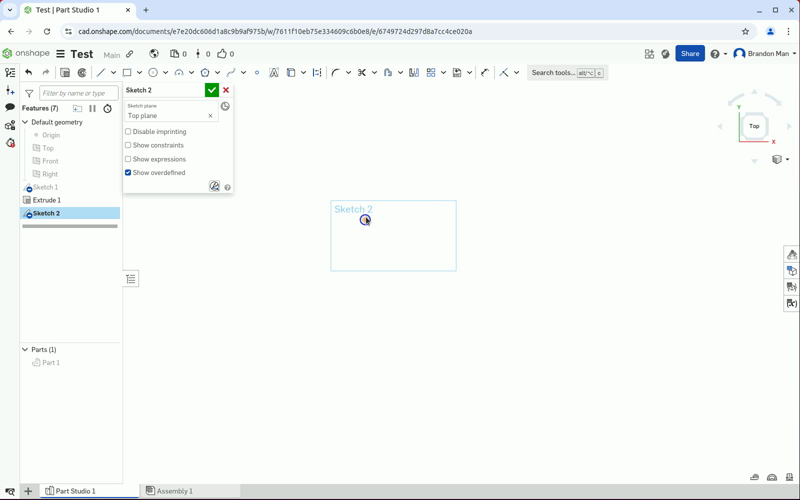
scroll(6)
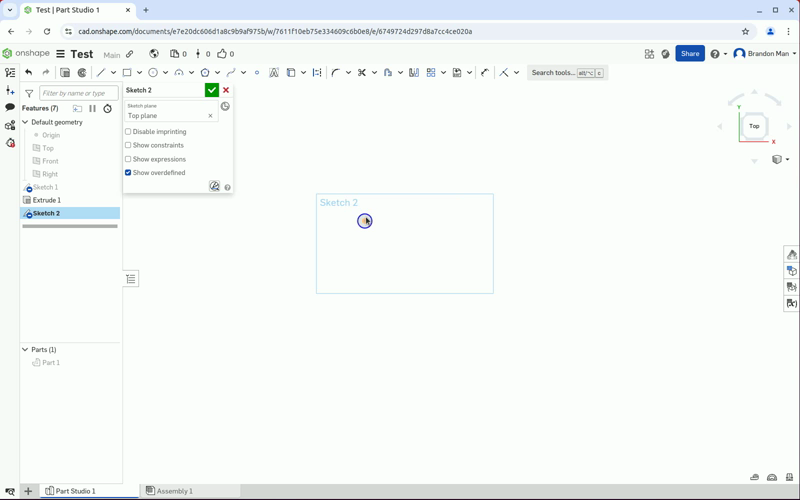
scroll(6)
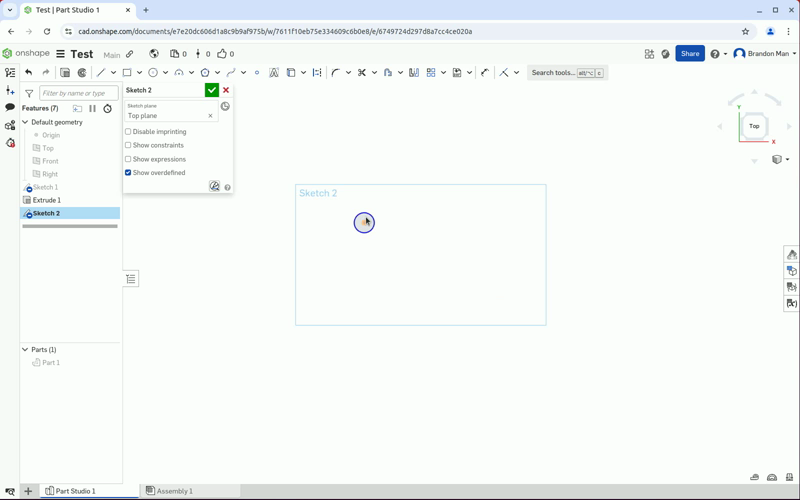
scroll(6)
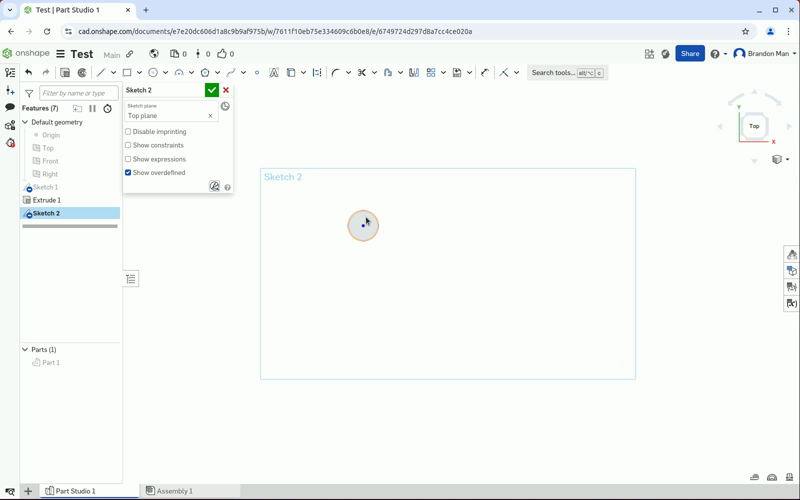
scroll(6)
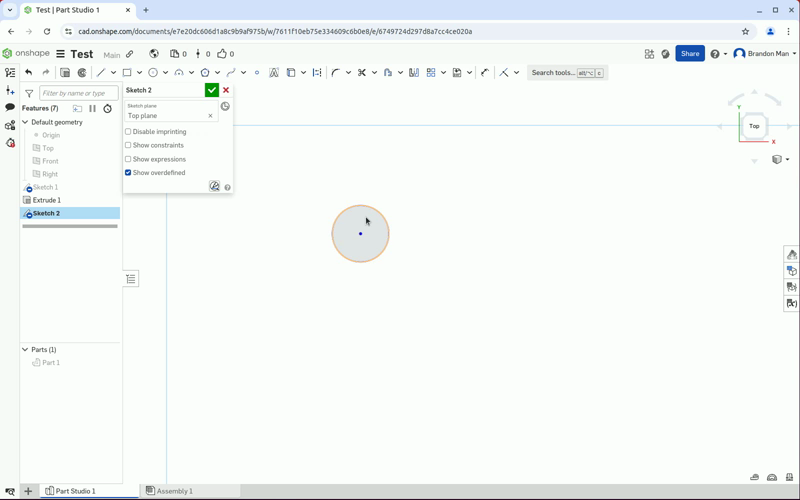
click(366, 216)
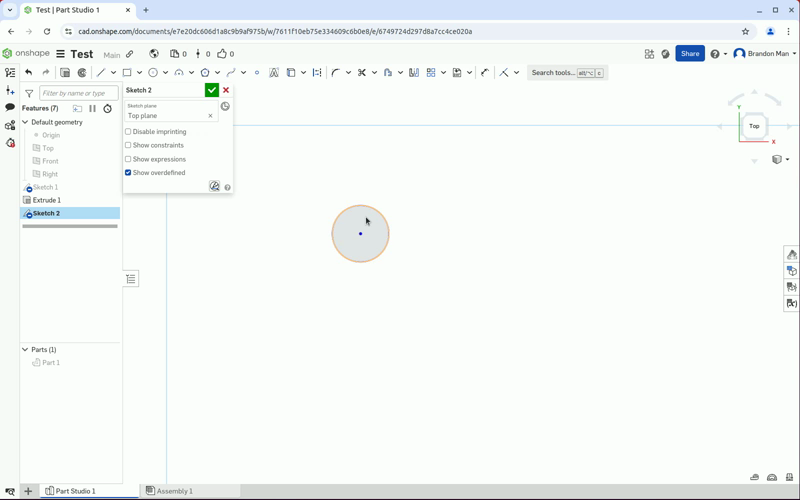
scroll(-6)
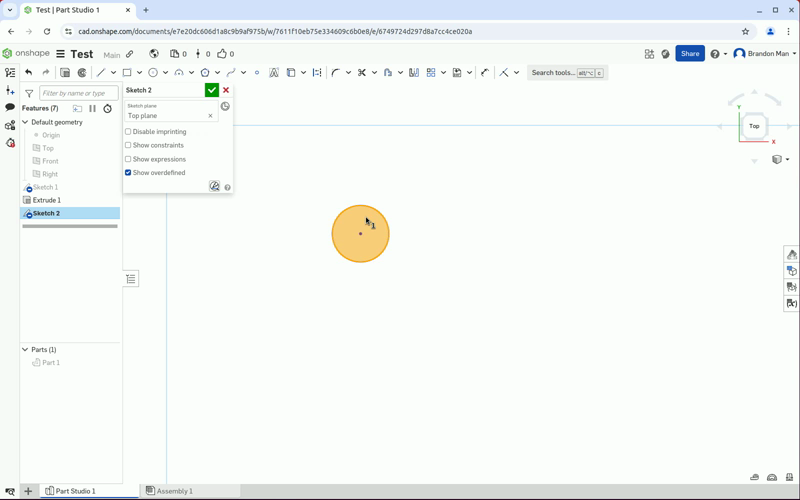
scroll(-6)
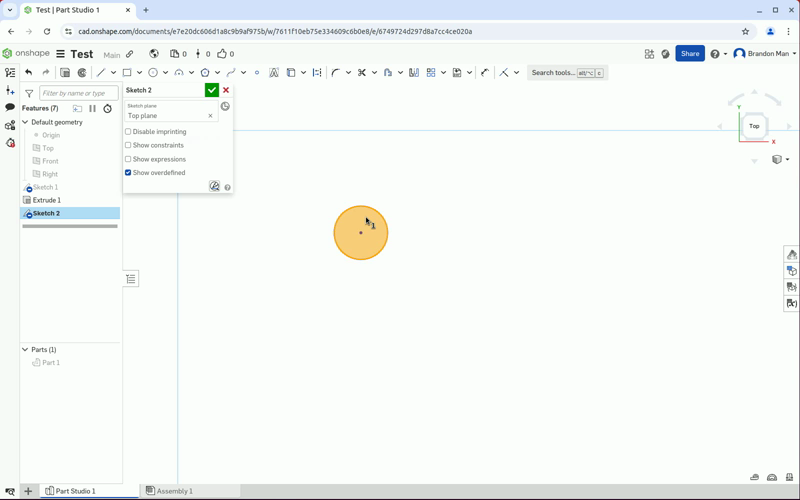
scroll(-6)
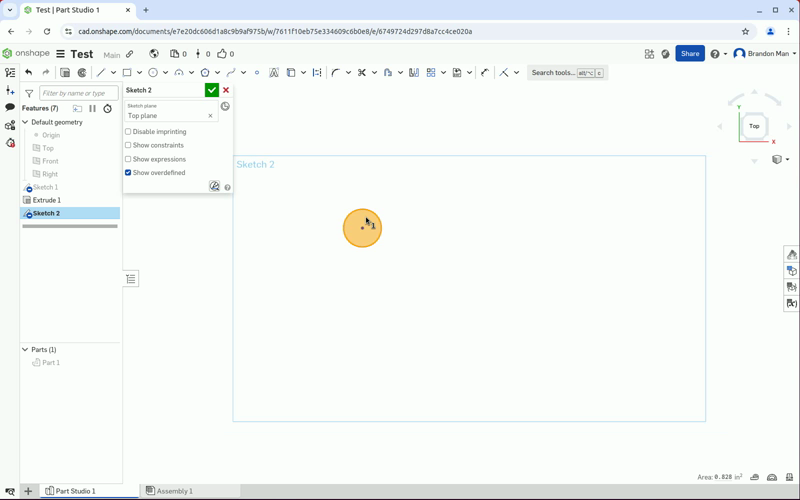
scroll(-6)
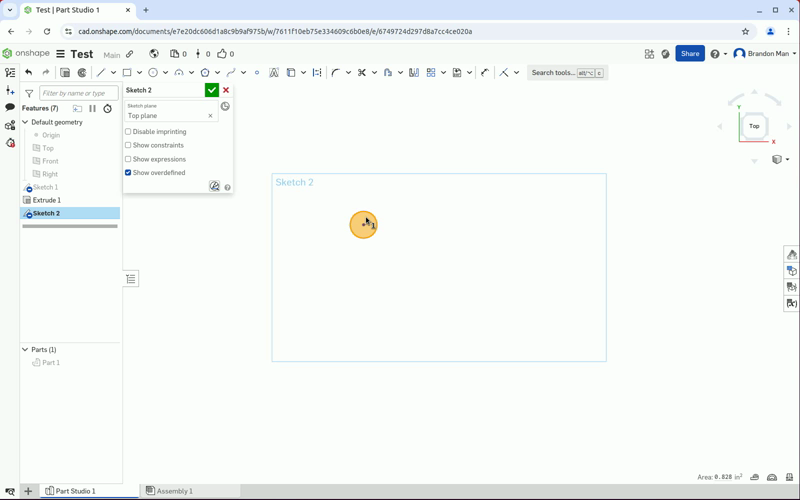
scroll(-6)
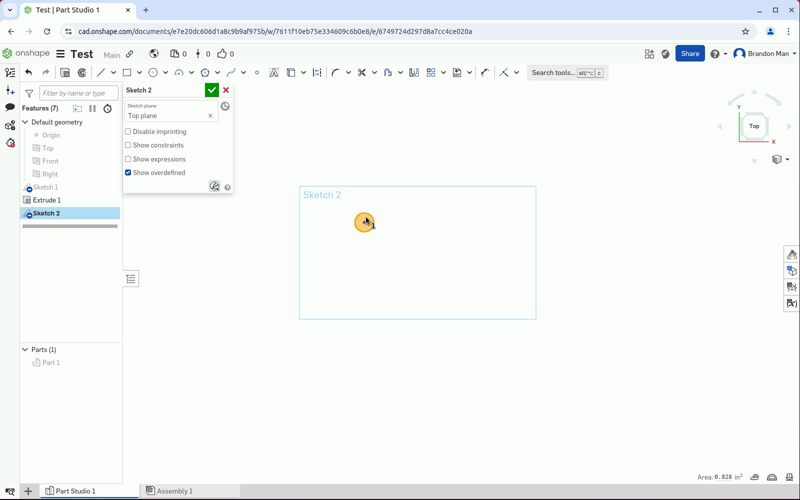
scroll(-6)
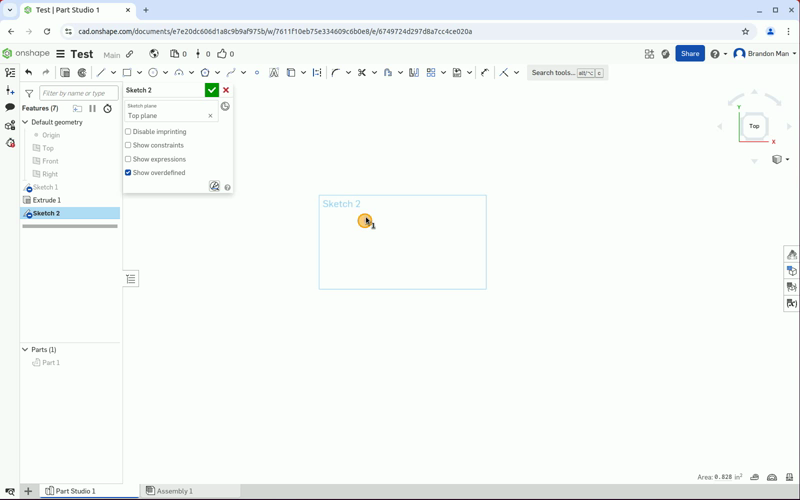
scroll(-6)
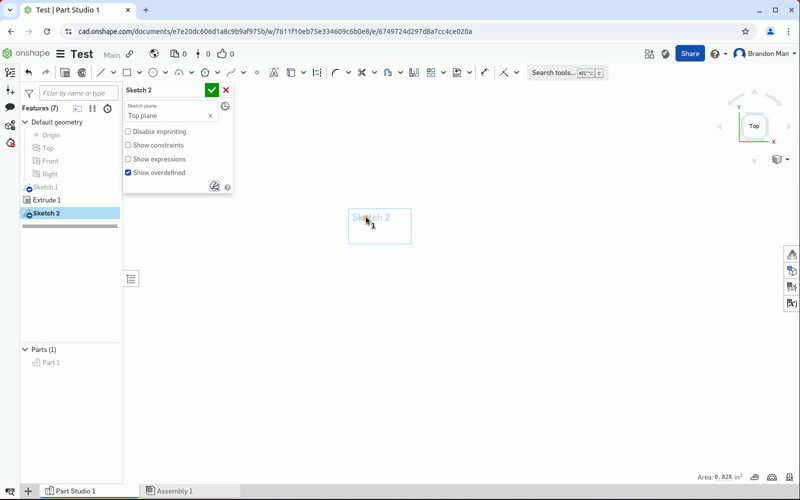
mouse_move(73, 352)
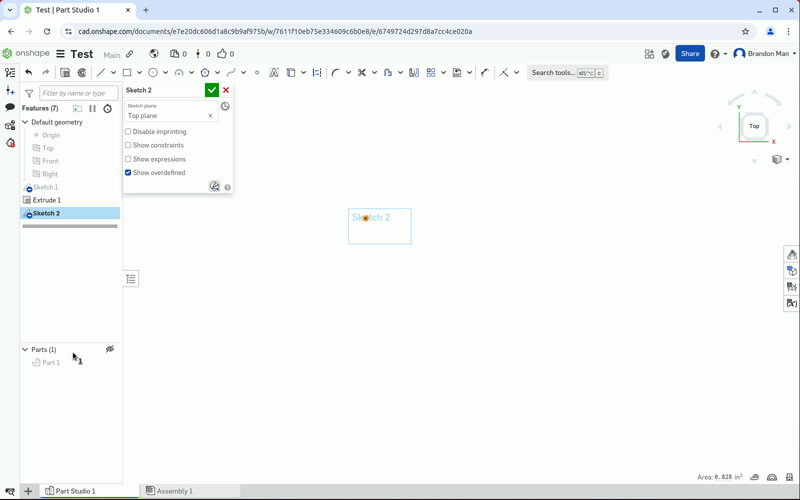
key(shift+y)
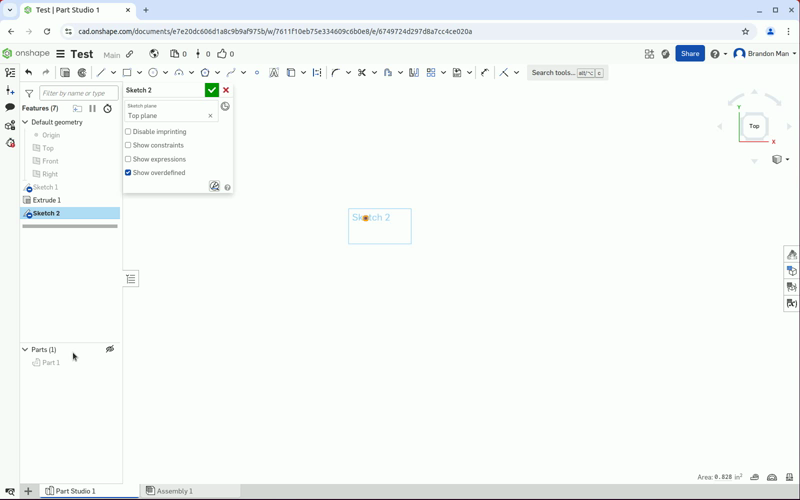
key(shift+e)
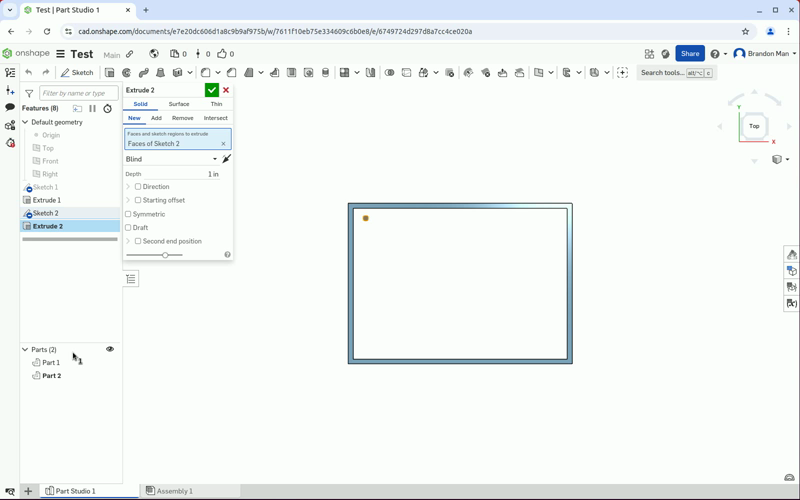
mouse_move(143, 106)
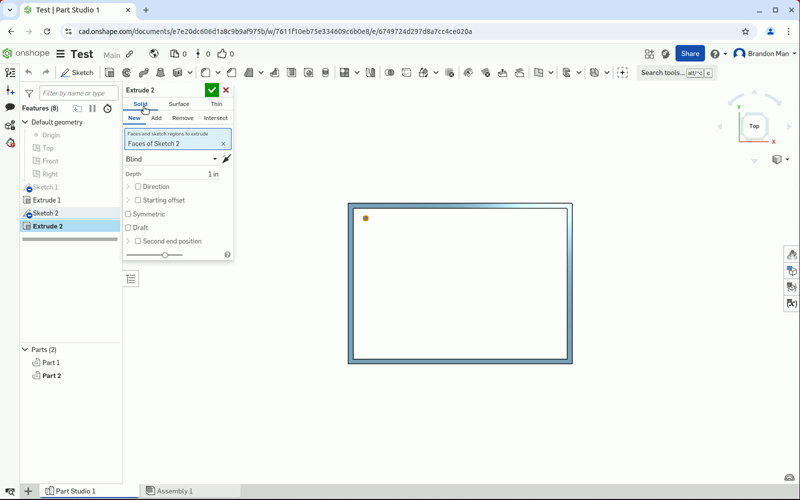
click(143, 106)
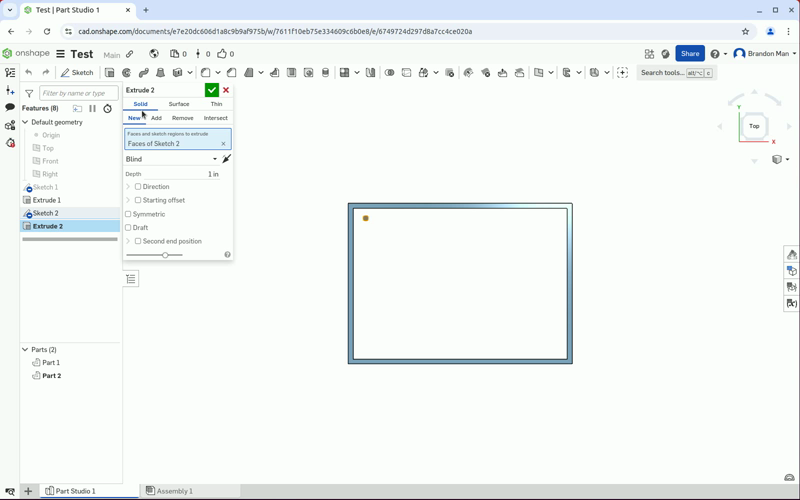
mouse_move(137, 120)
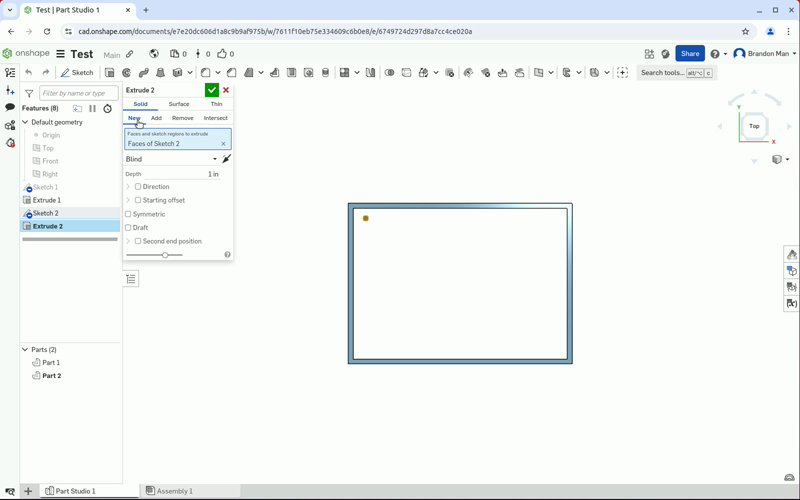
click(137, 120)
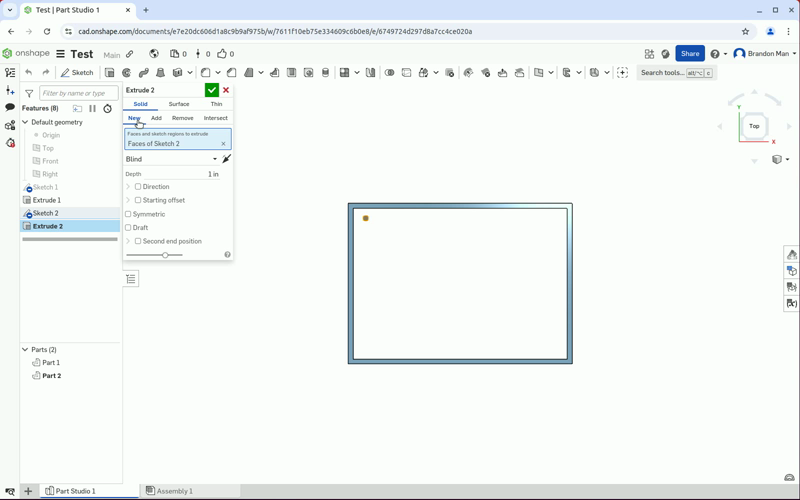
key(tab, 4)
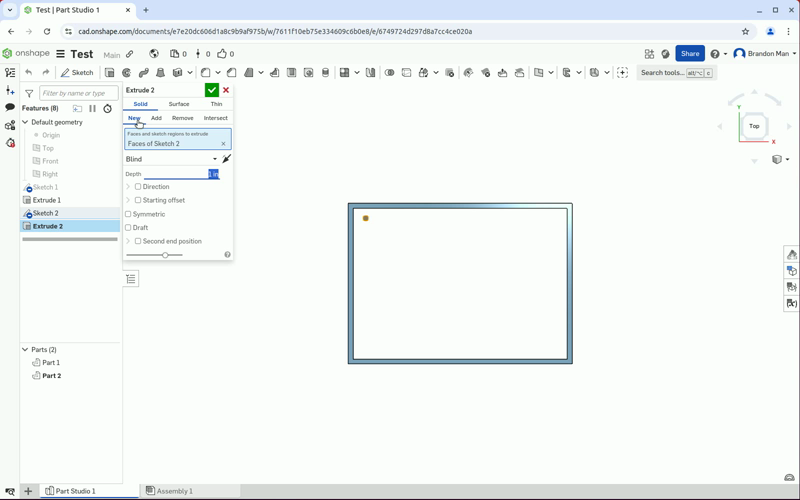
text(7.462)
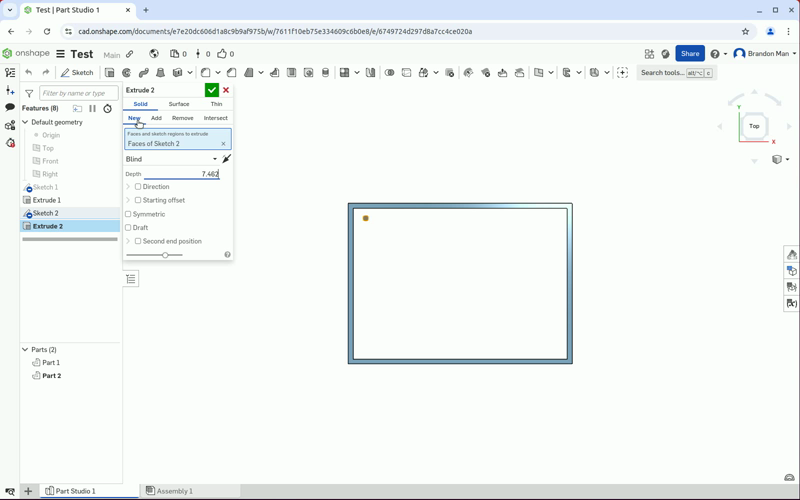
key(enter)
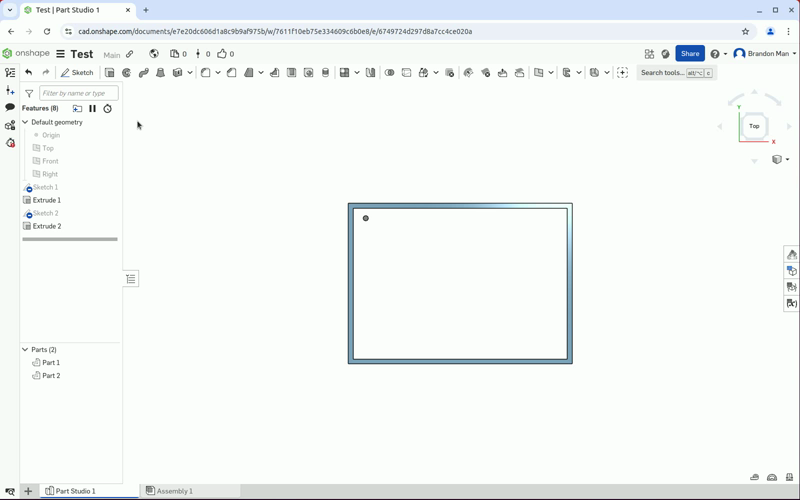
key(shift+h)
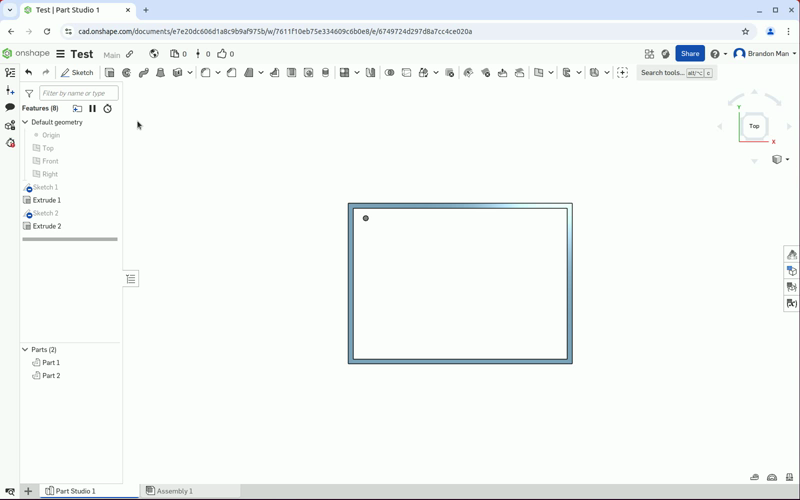
key(shift+h)
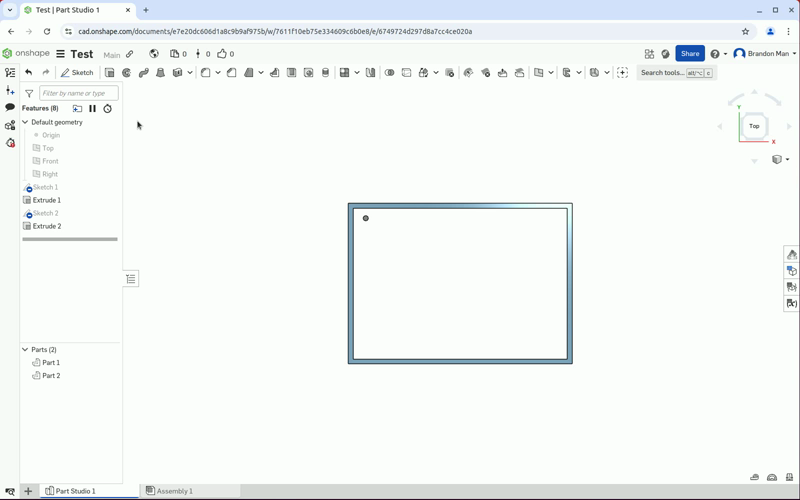
mouse_move(73, 189)
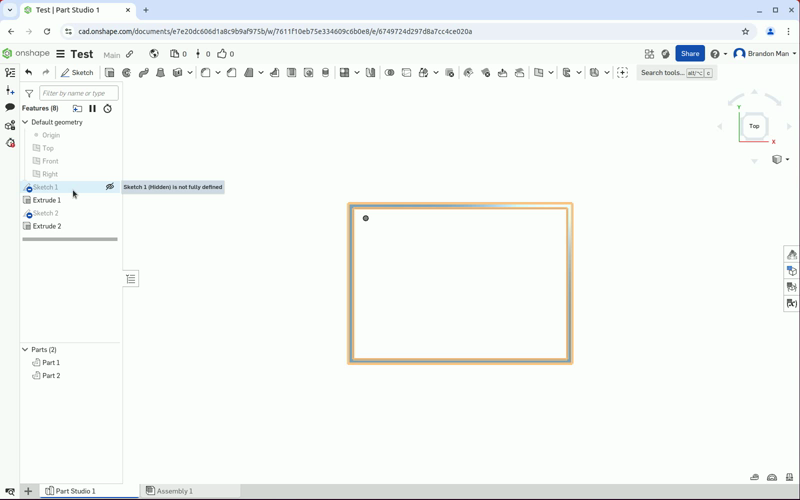
click(73, 189)
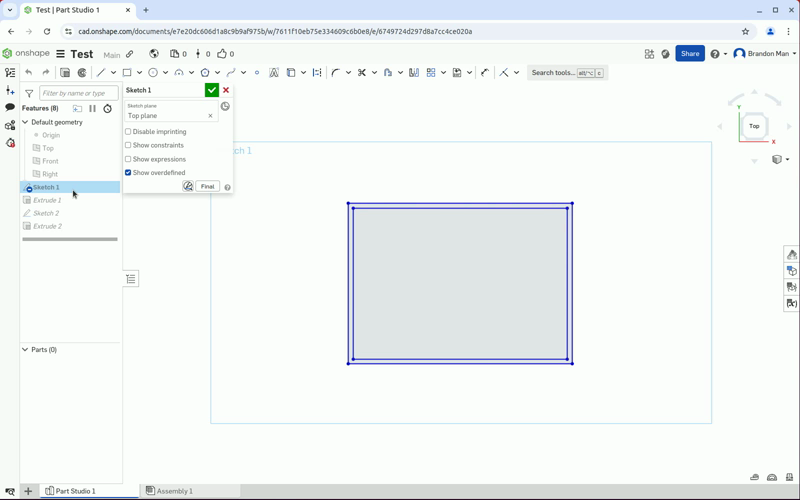
mouse_move(229, 92)
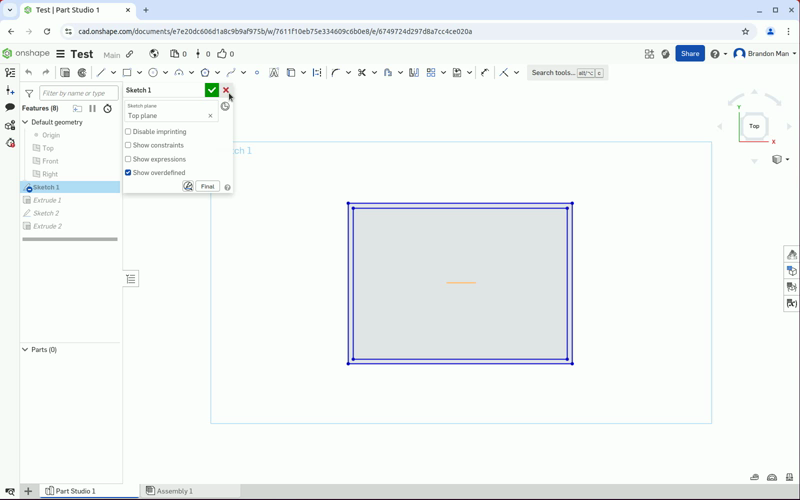
click(229, 92)
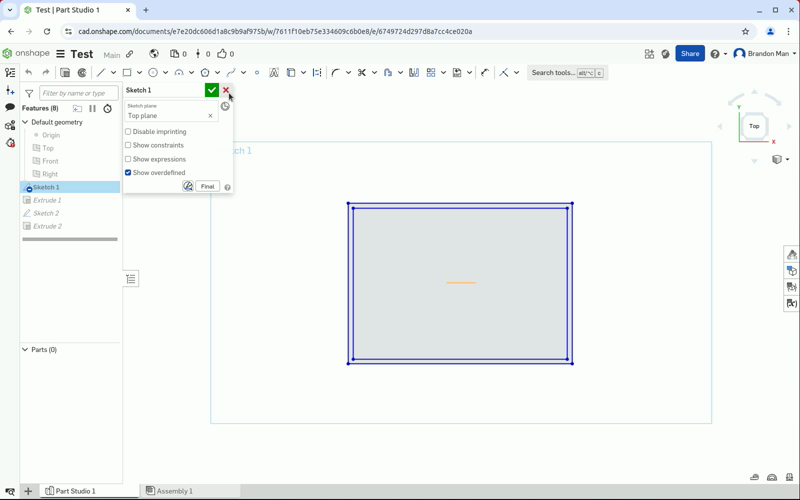
key(shift+s)
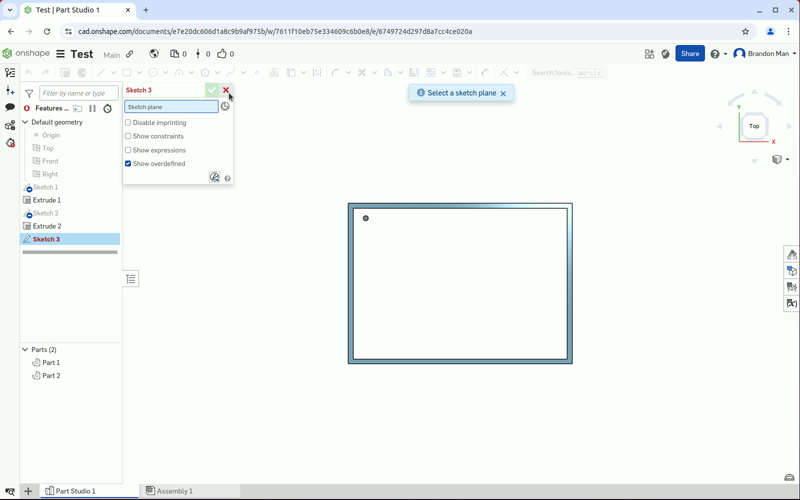
mouse_move(73, 150)
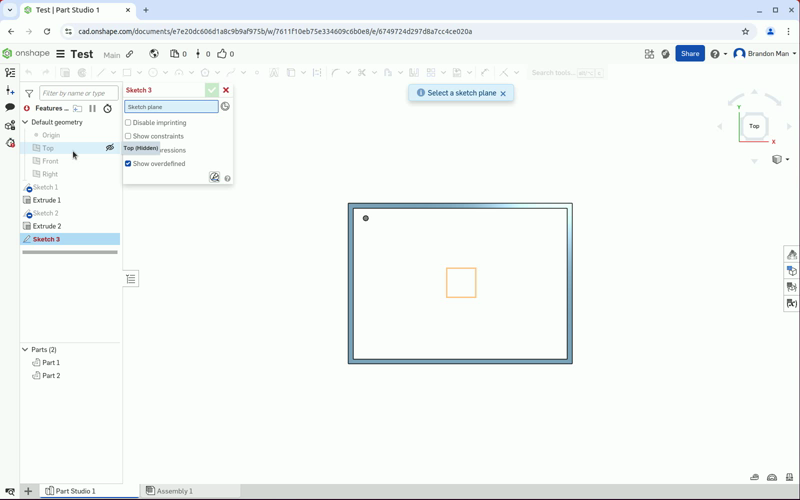
click(73, 150)
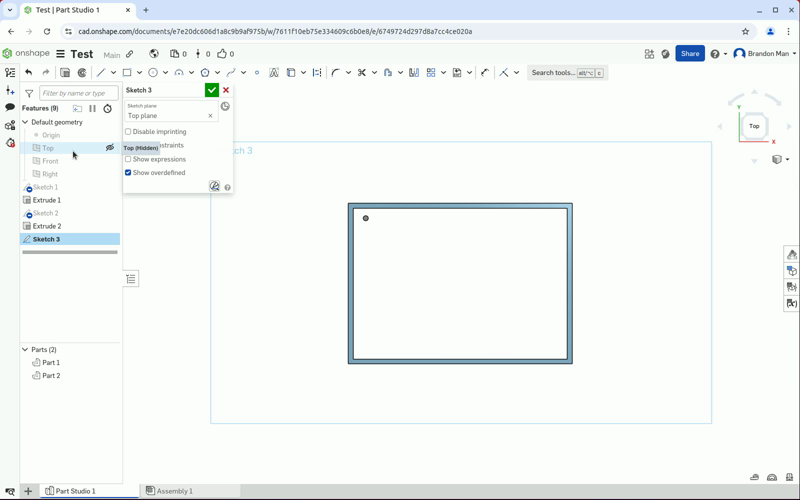
mouse_move(73, 352)
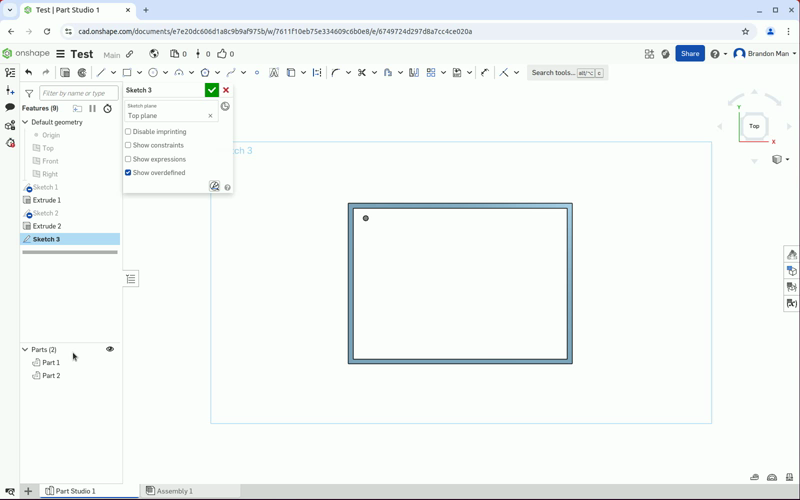
key(y)
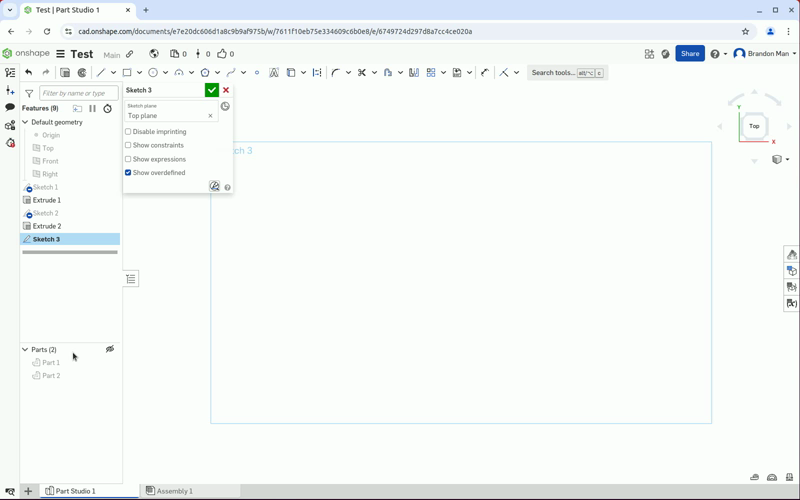
key(l)
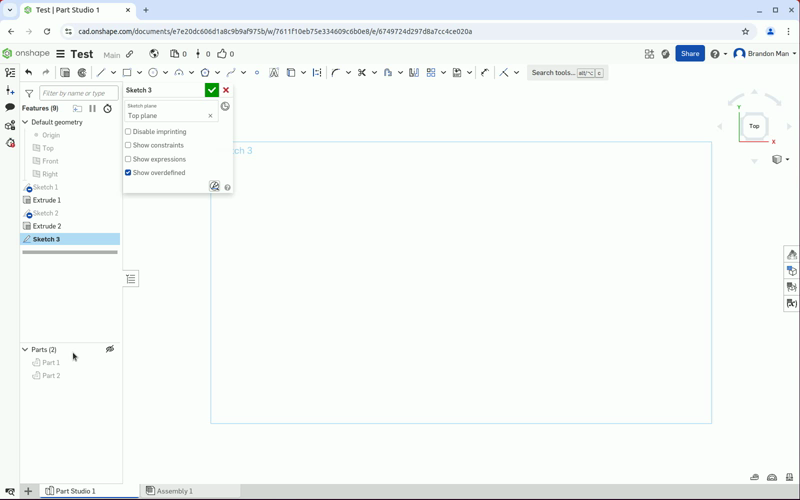
key_down(shift)
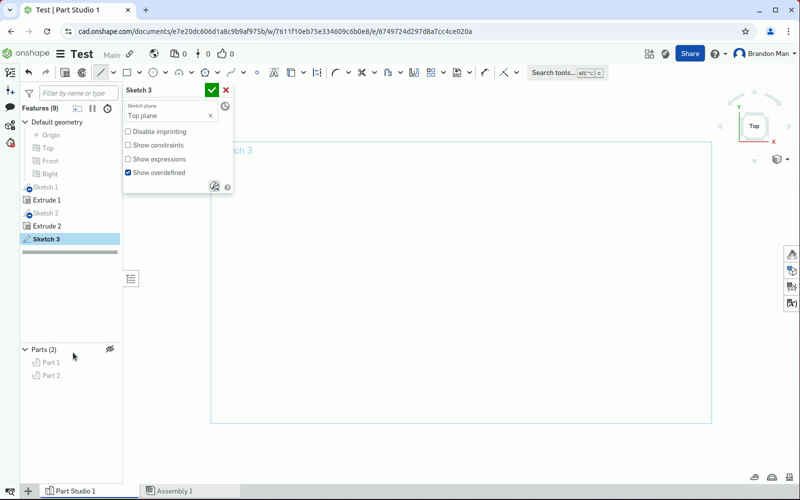
mouse_move(556, 212)
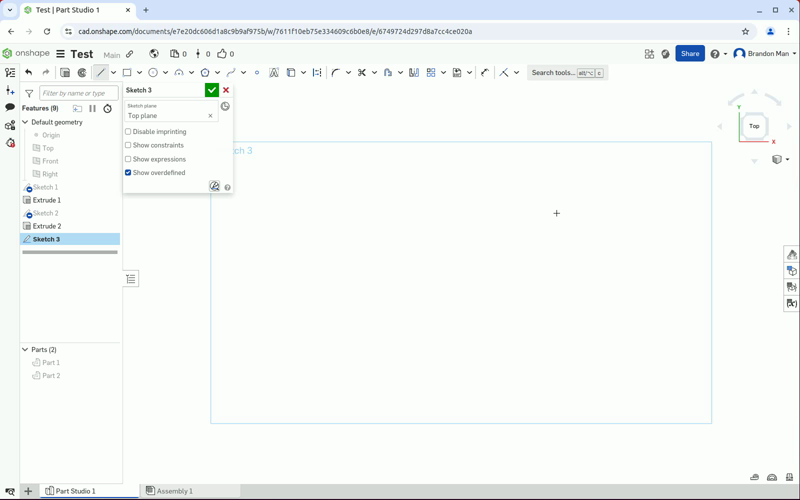
click(556, 212)
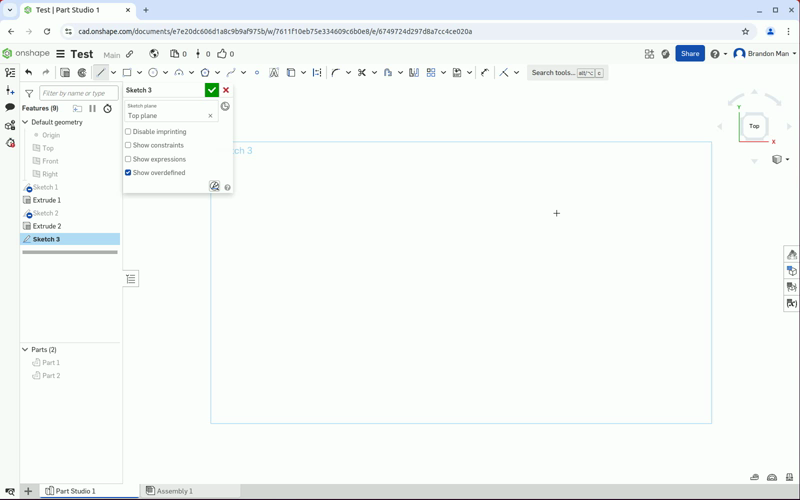
key_up(shift)
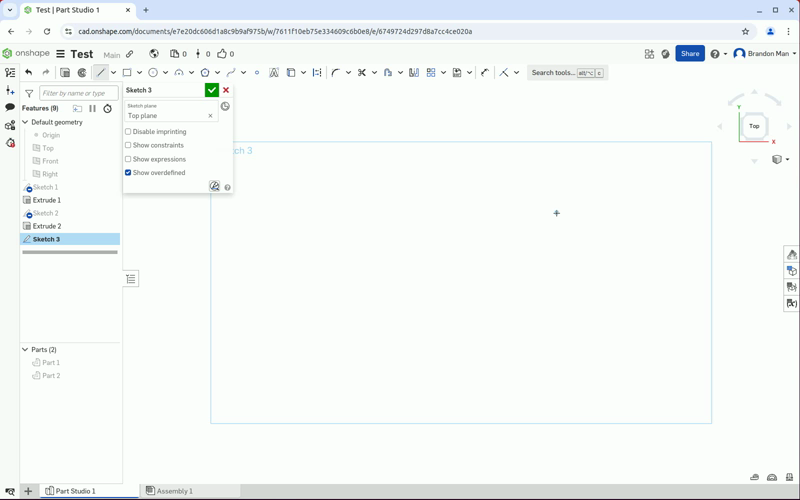
key_down(shift)
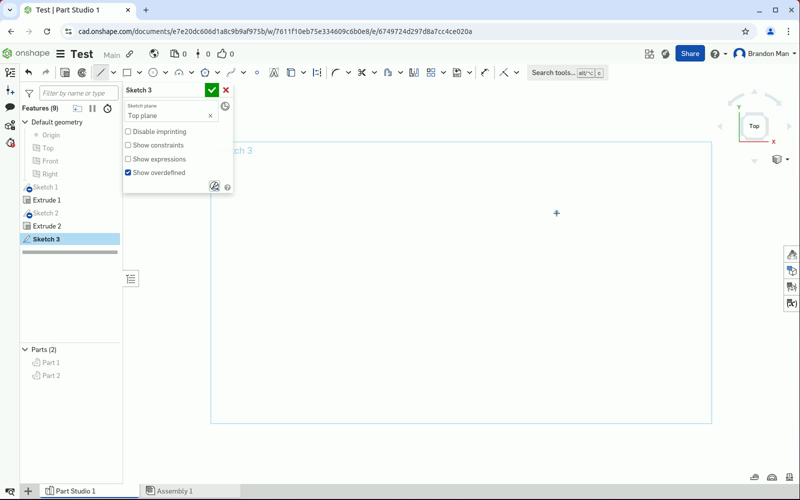
mouse_move(586, 212)
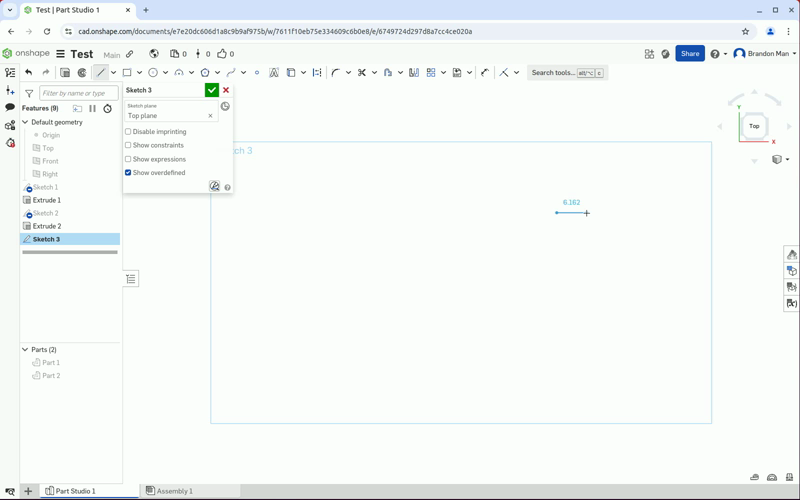
mouse_move(558, 212)
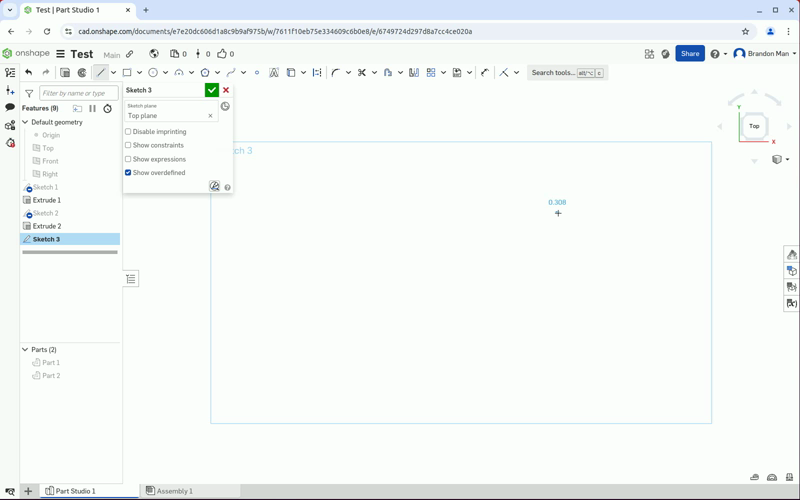
scroll(6)
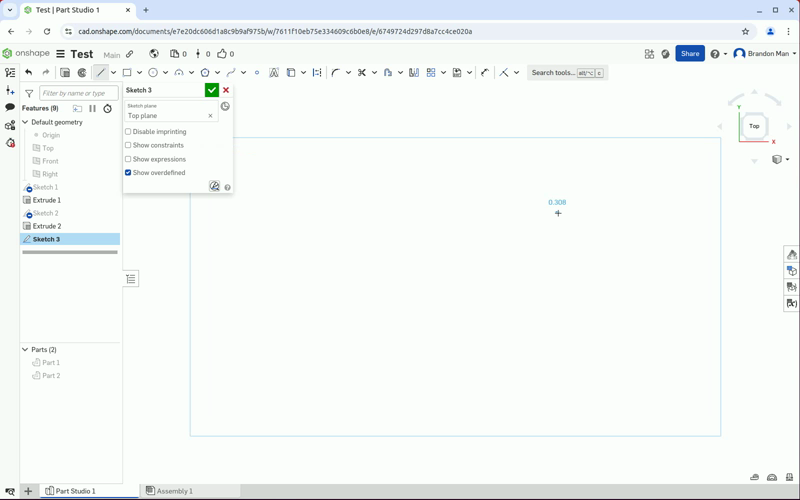
scroll(6)
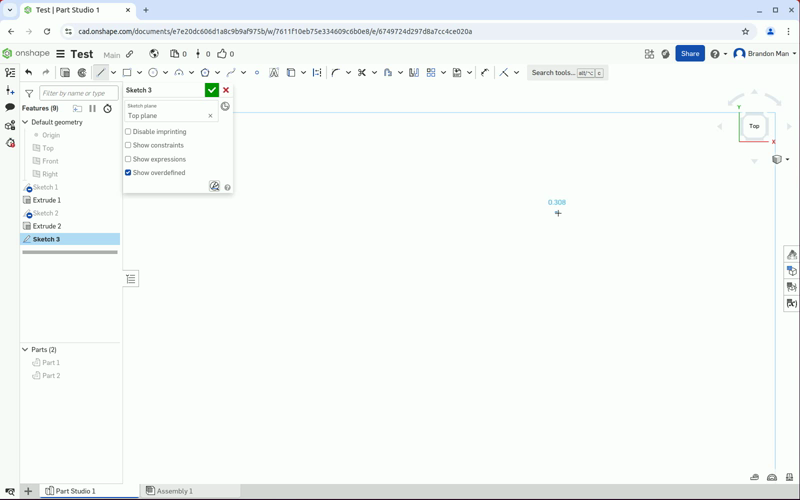
scroll(6)
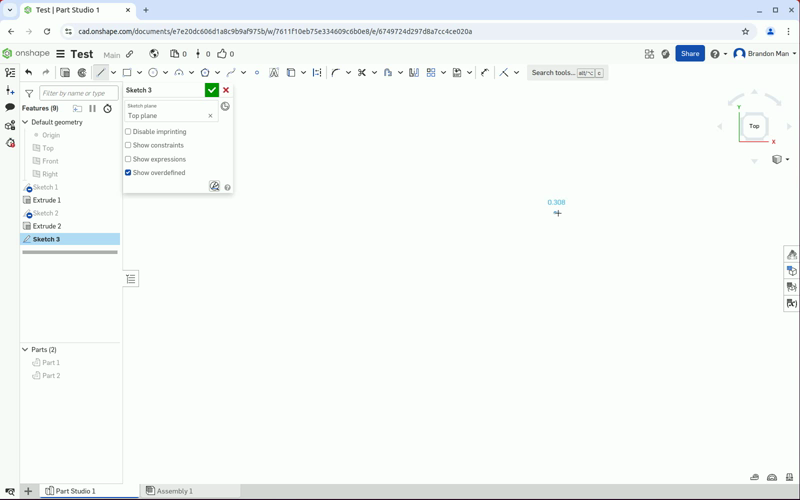
scroll(6)
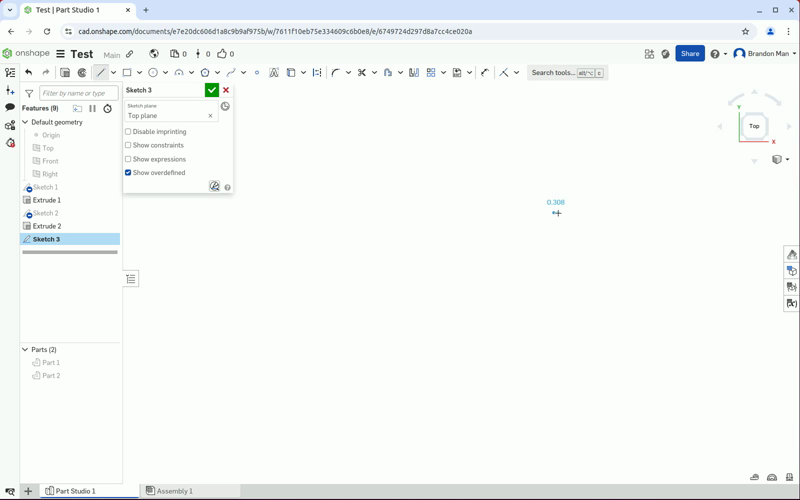
scroll(6)
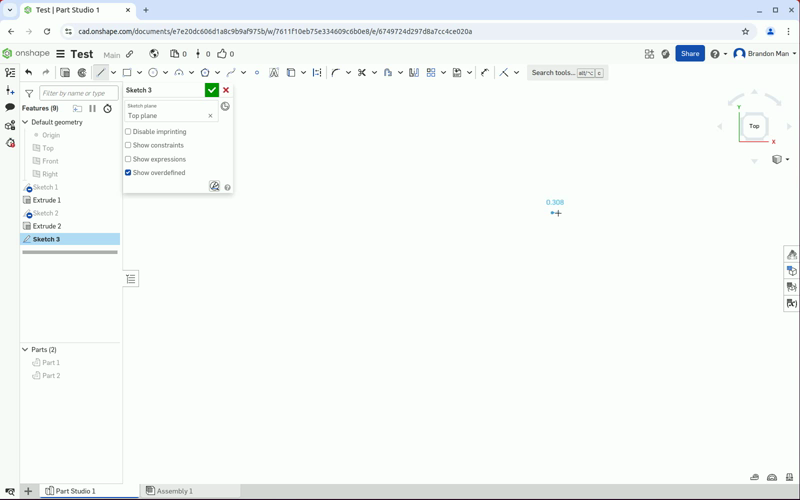
scroll(6)
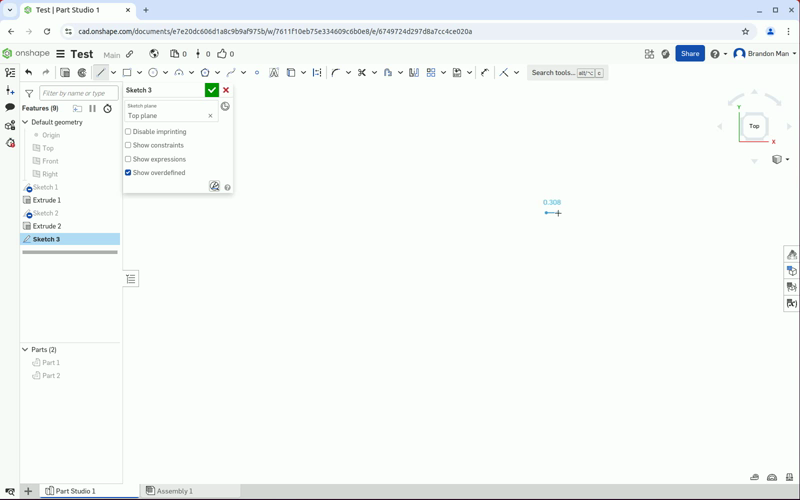
scroll(6)
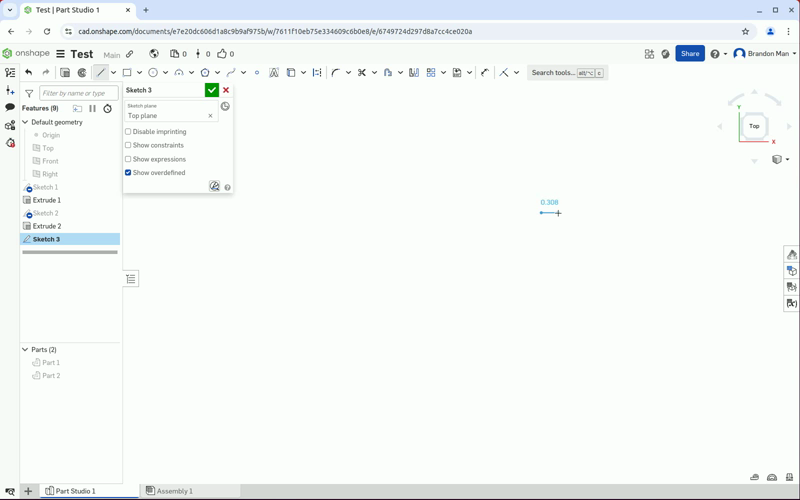
click(558, 212)
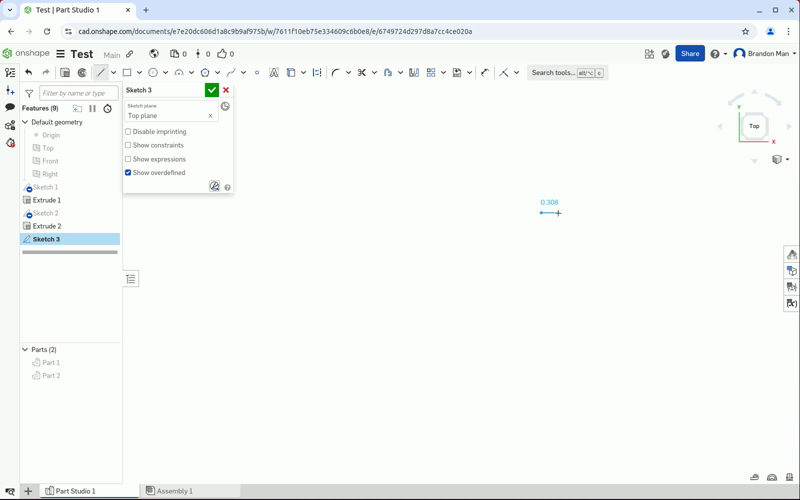
scroll(-6)
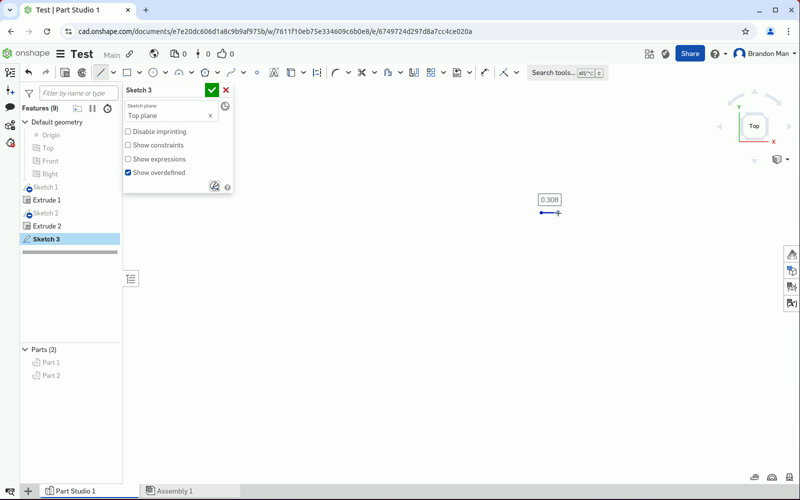
scroll(-6)
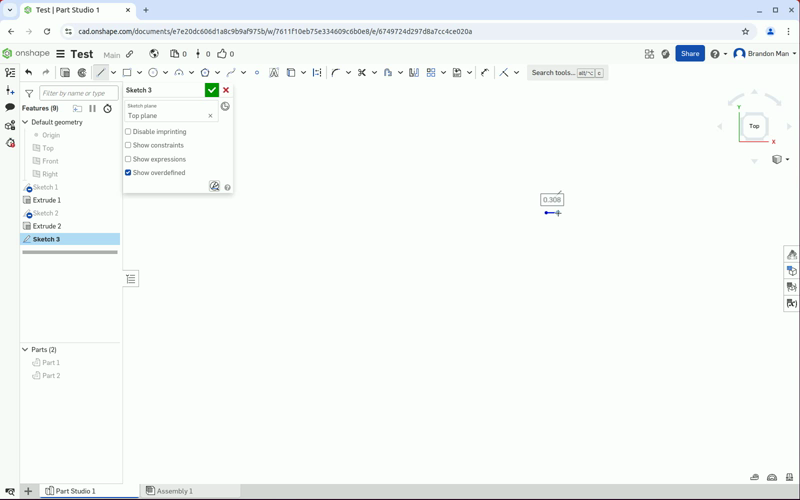
scroll(-6)
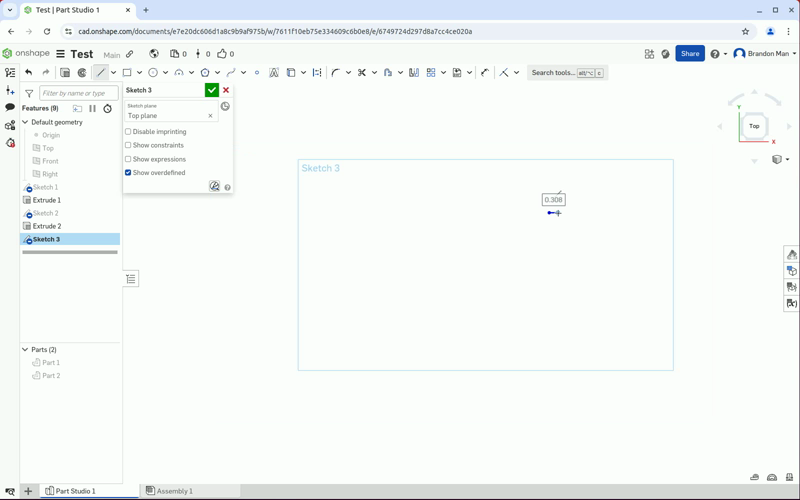
scroll(-6)
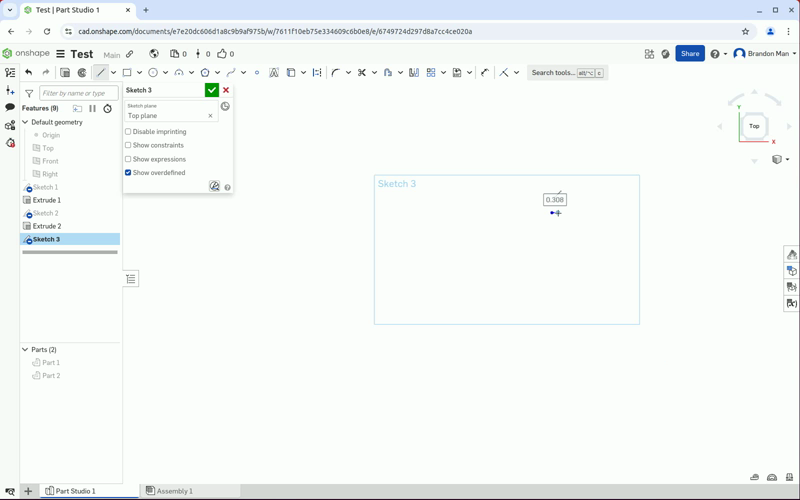
scroll(-6)
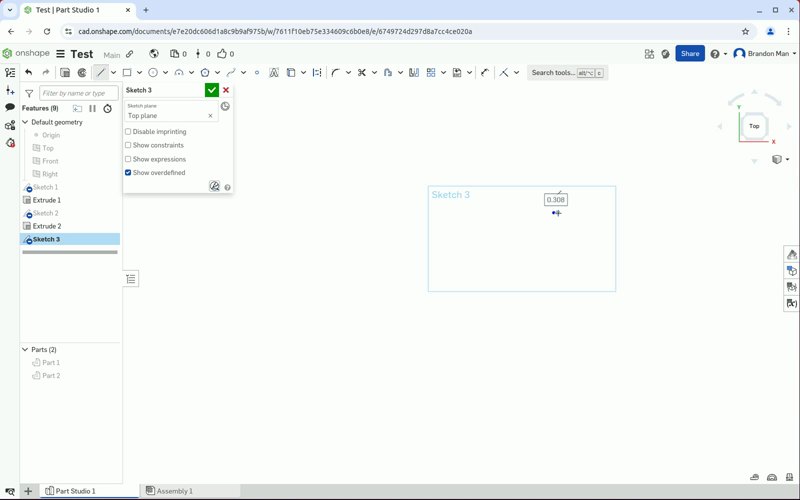
scroll(-6)
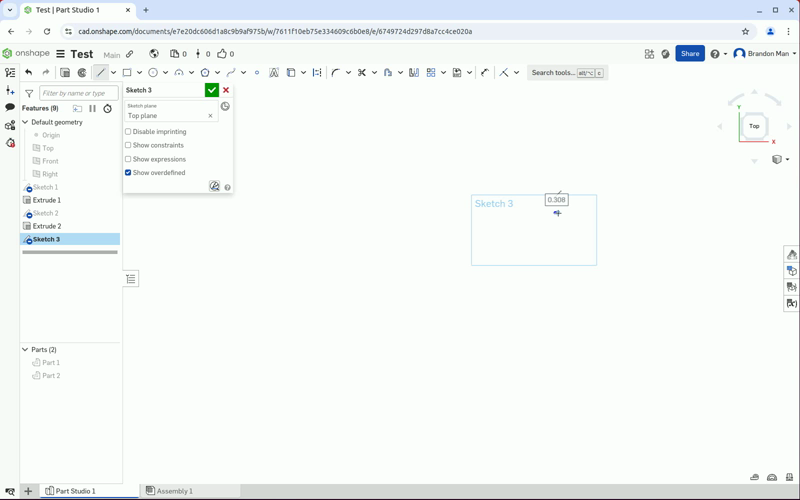
scroll(-6)
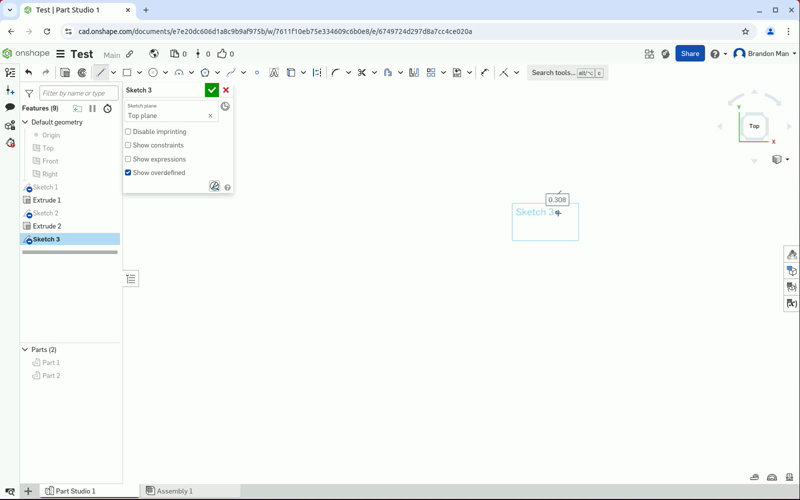
key_up(shift)
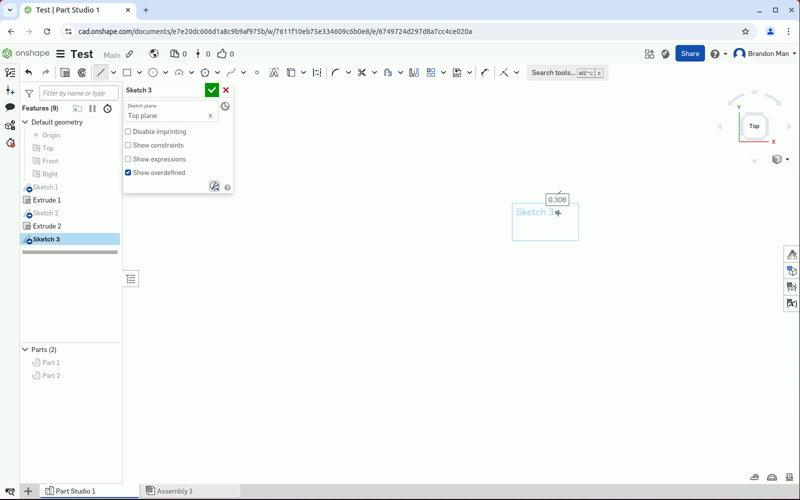
key(esc)
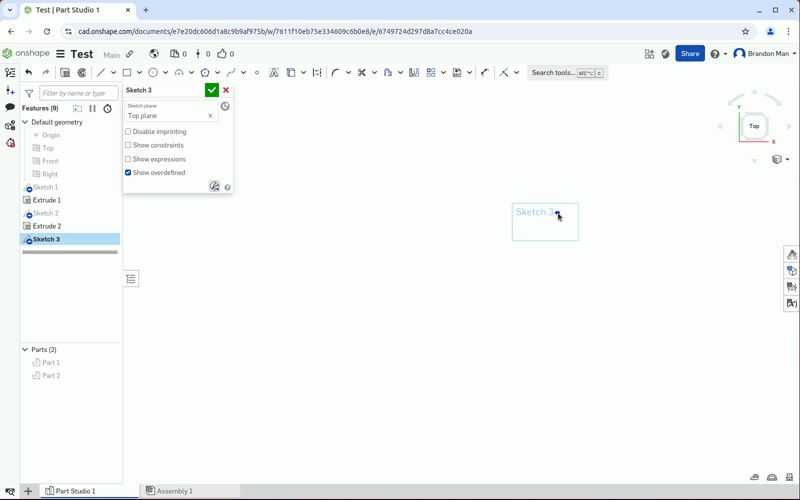
key(a)
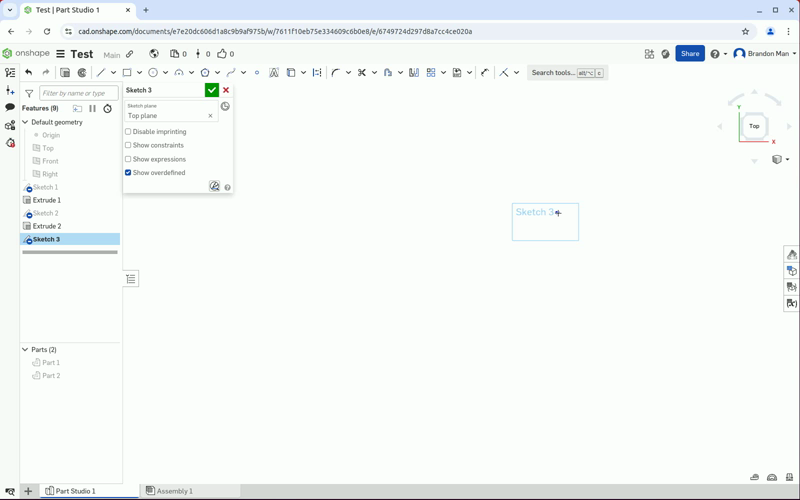
mouse_move(558, 212)
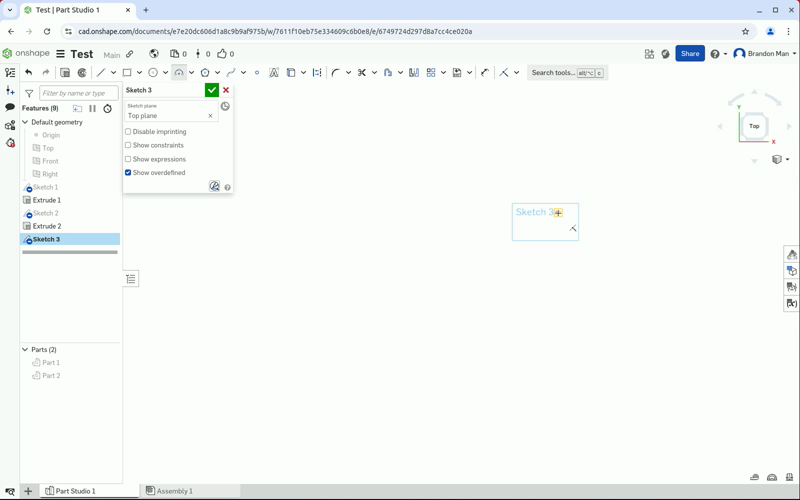
scroll(6)
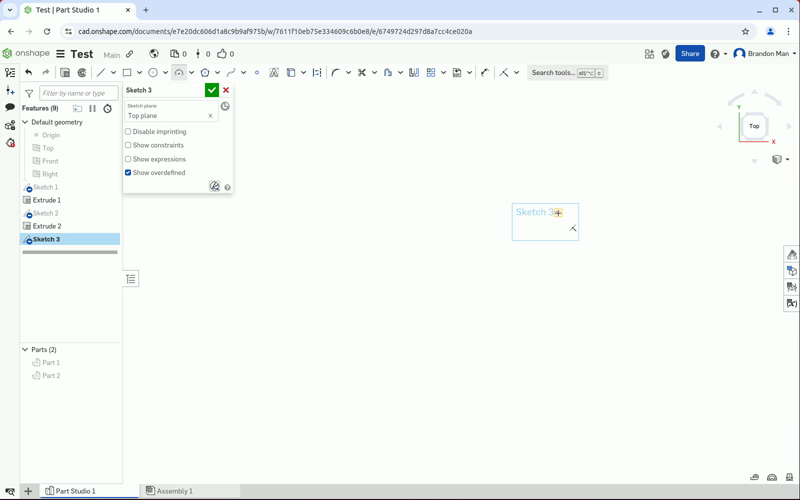
scroll(6)
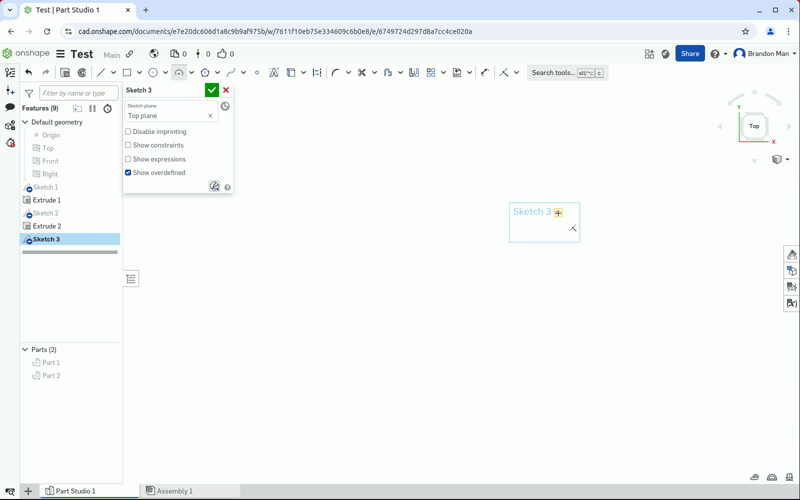
scroll(6)
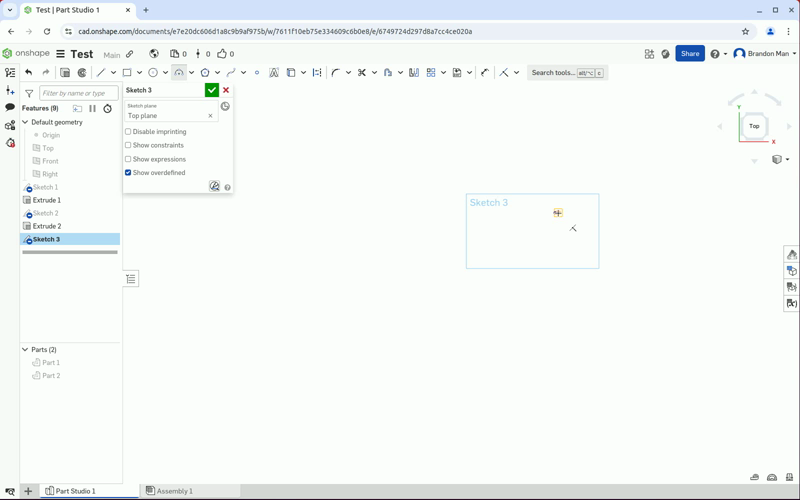
scroll(6)
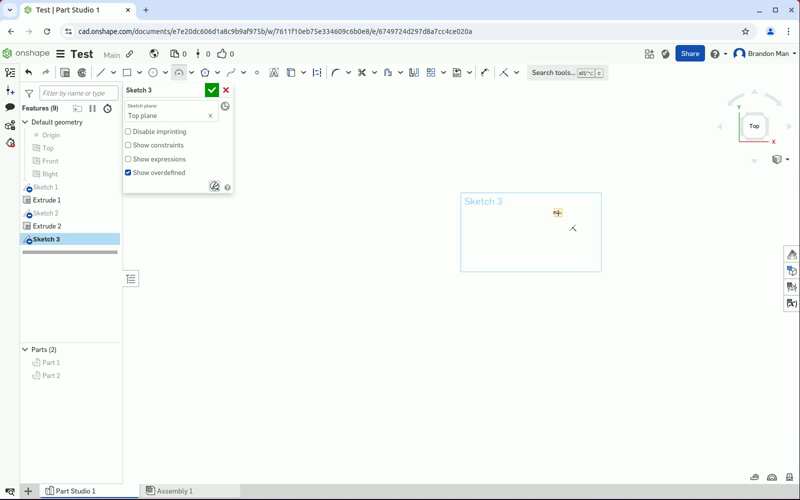
scroll(6)
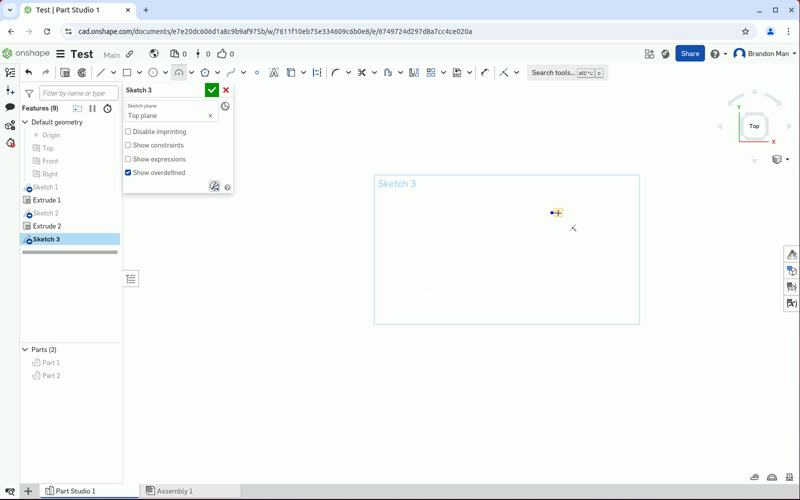
scroll(6)
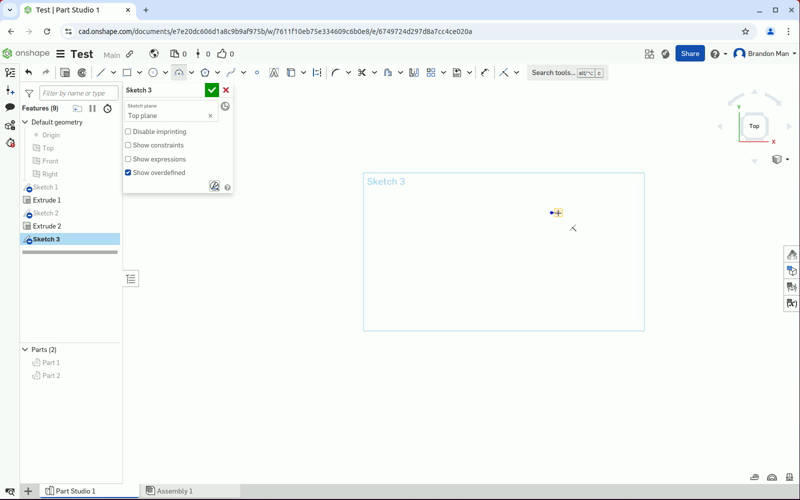
scroll(6)
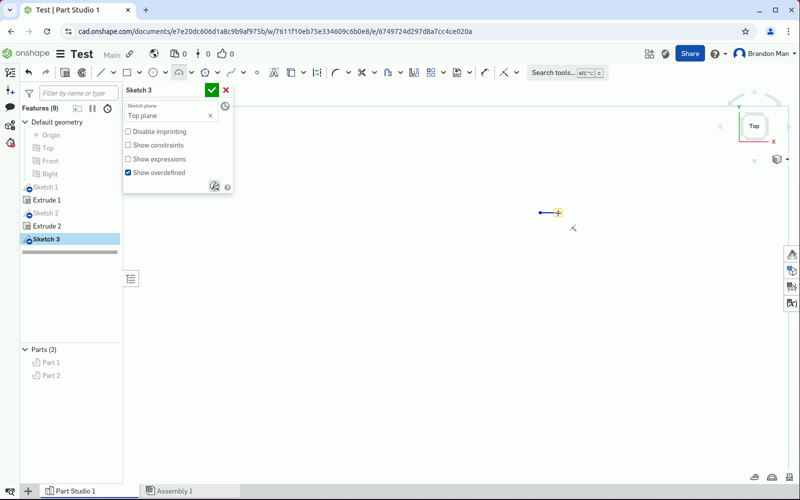
click(558, 212)
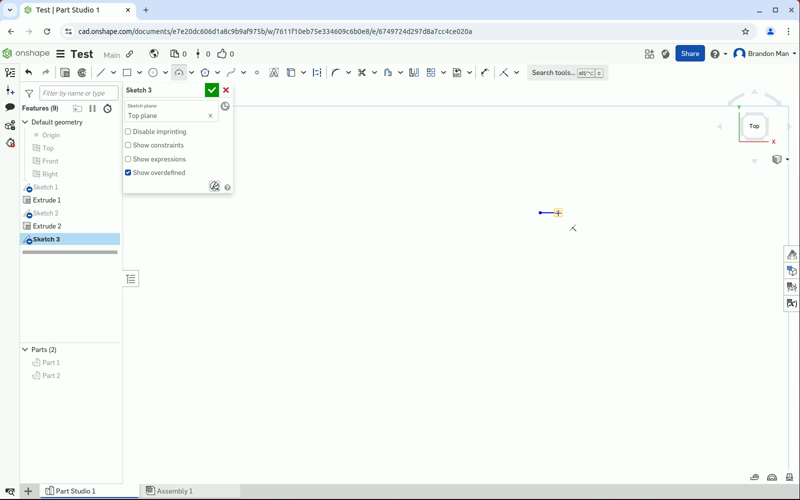
scroll(-6)
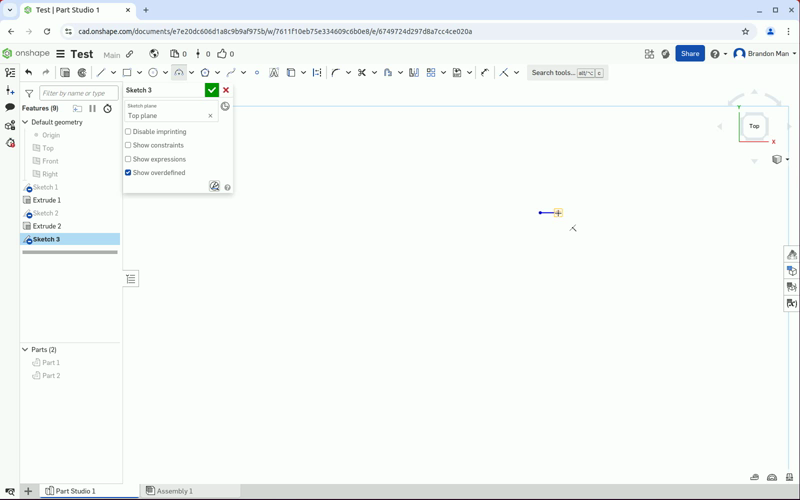
scroll(-6)
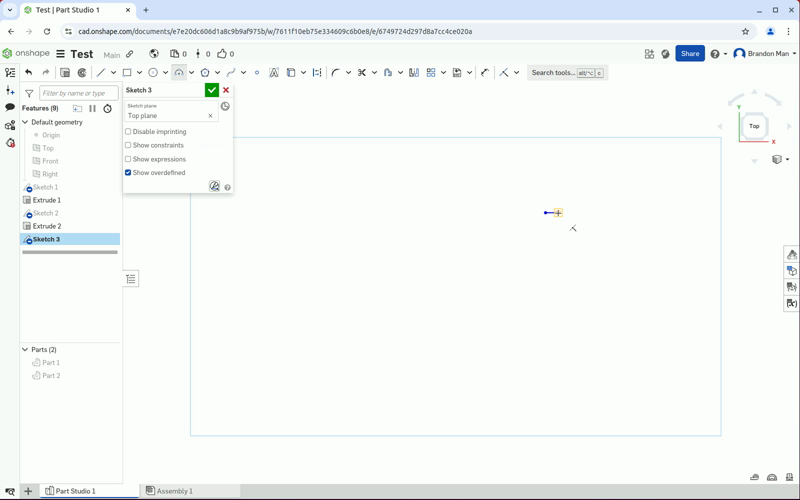
scroll(-6)
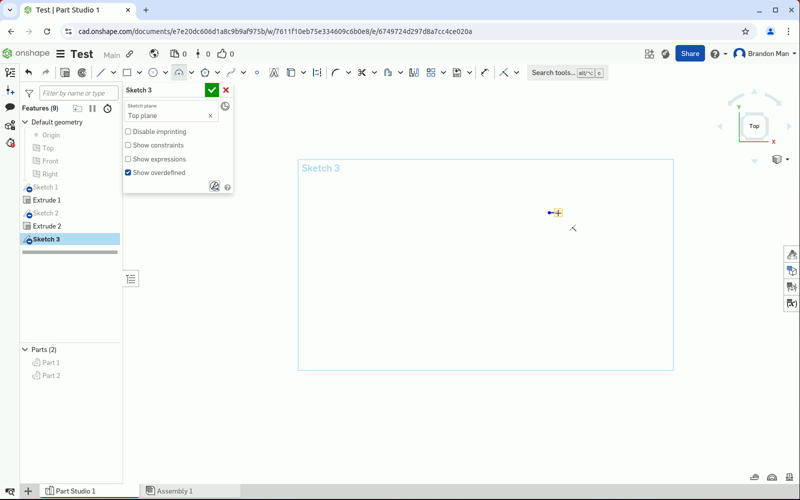
scroll(-6)
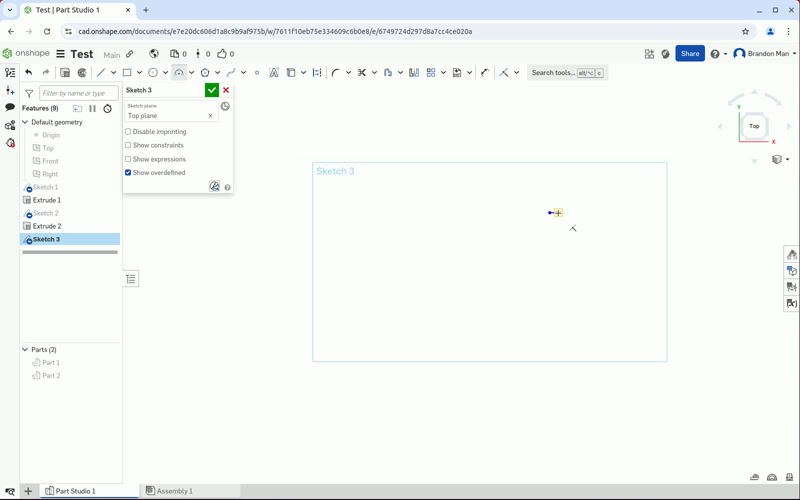
scroll(-6)
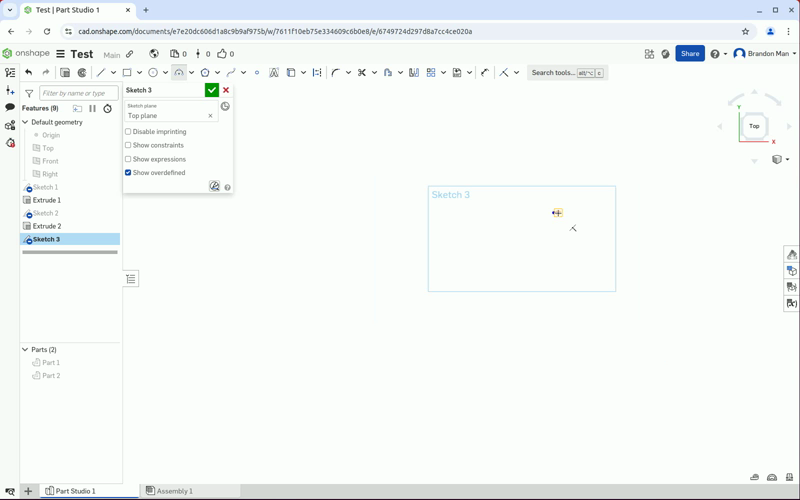
scroll(-6)
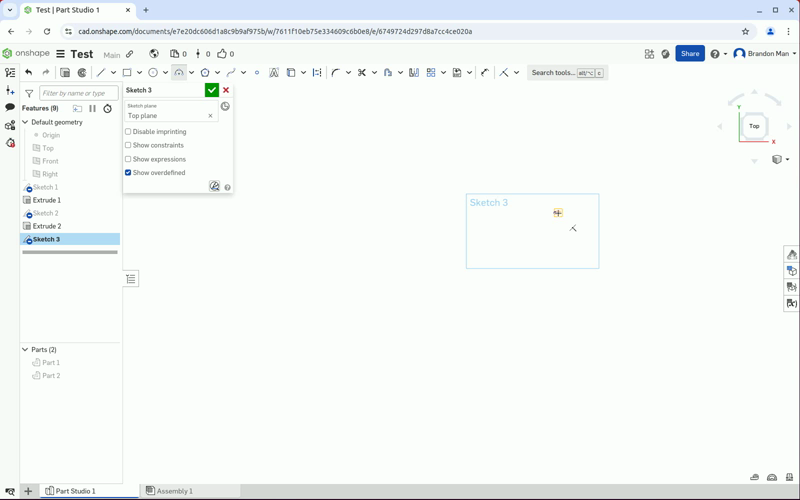
scroll(-6)
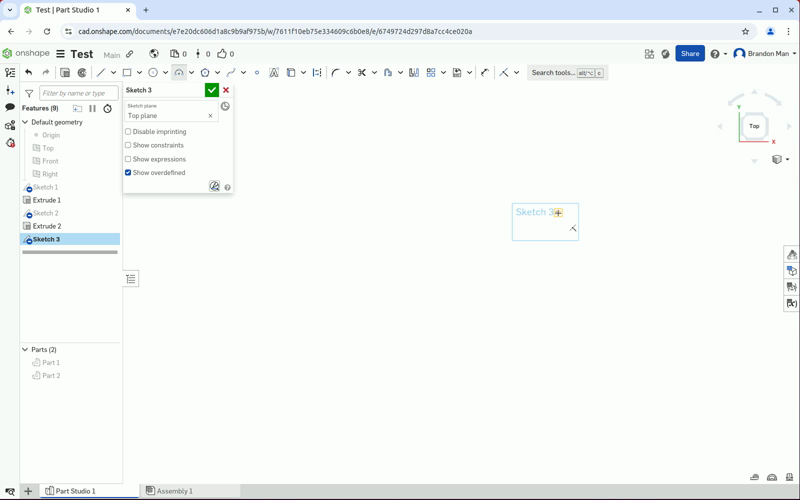
mouse_move(556, 212)
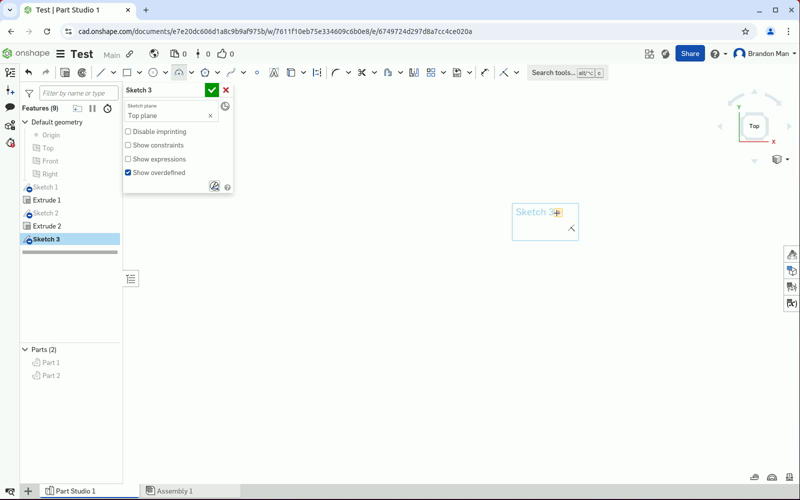
scroll(6)
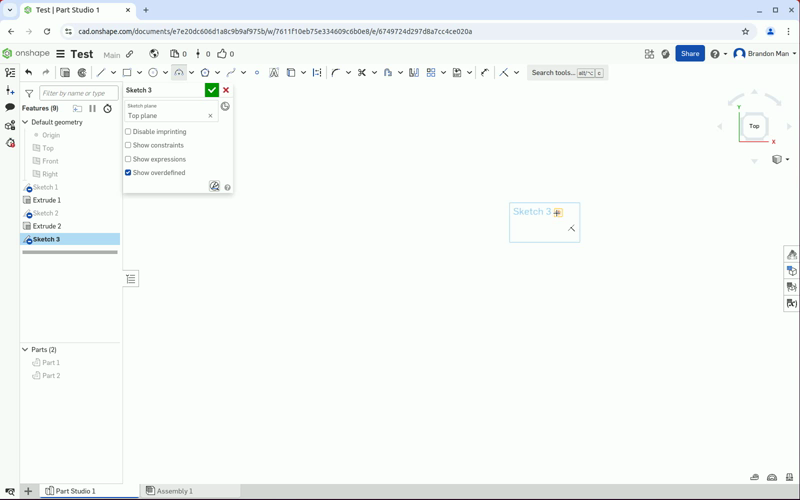
scroll(6)
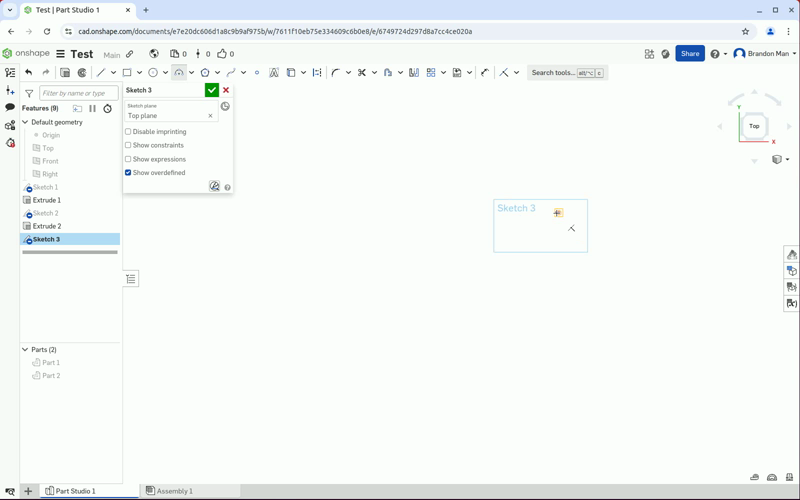
scroll(6)
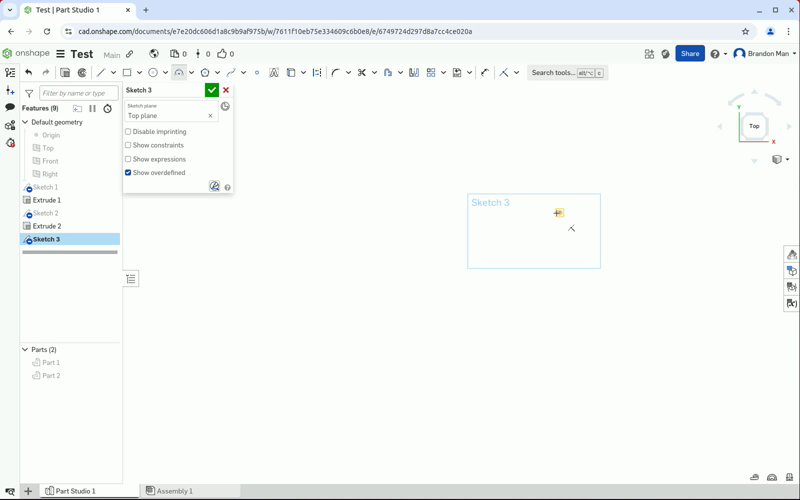
scroll(6)
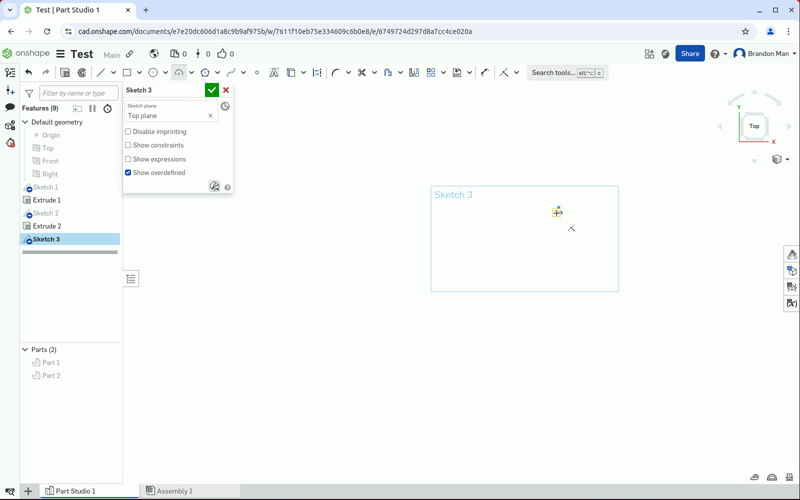
scroll(6)
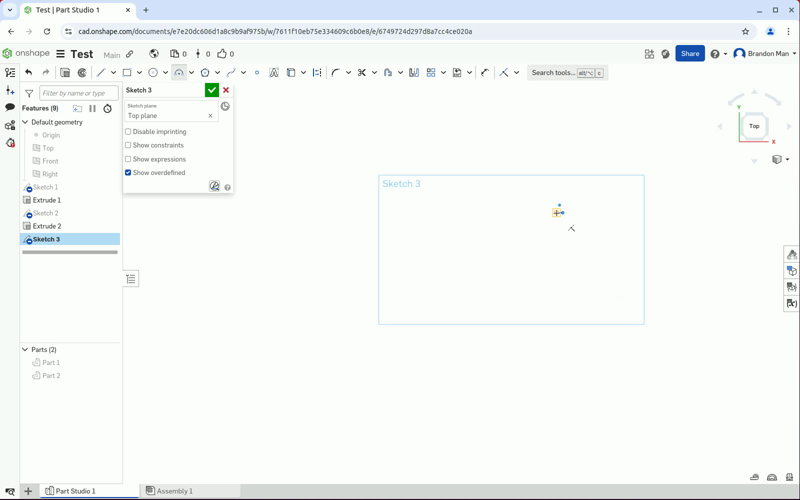
scroll(6)
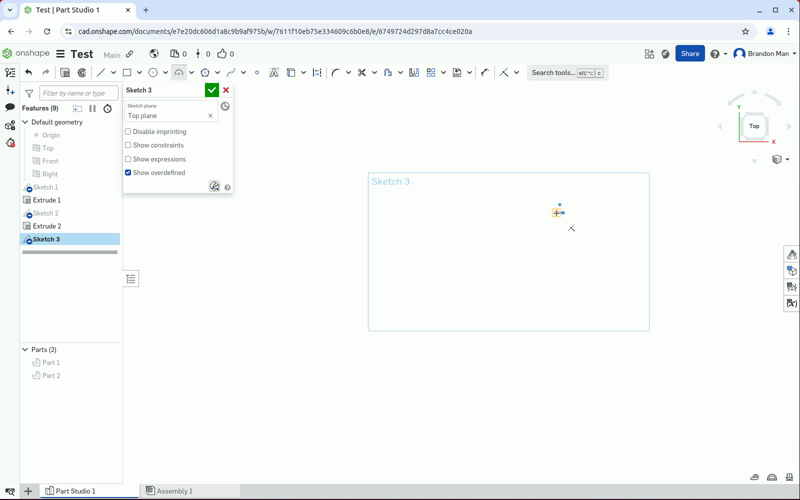
scroll(6)
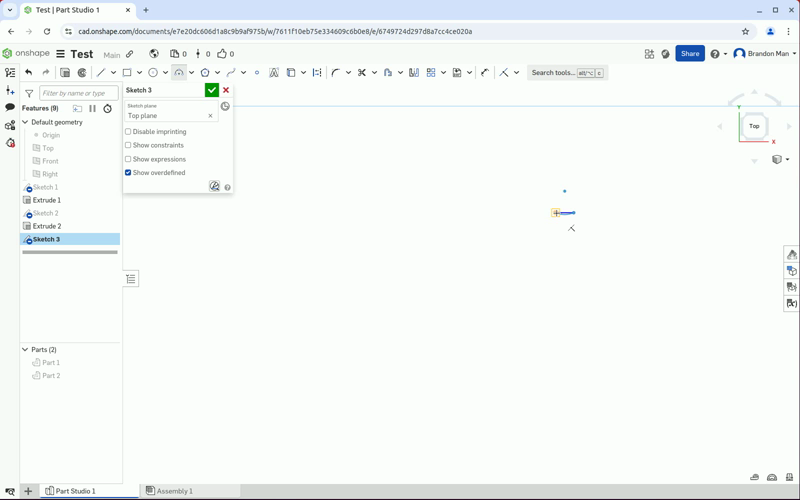
click(556, 212)
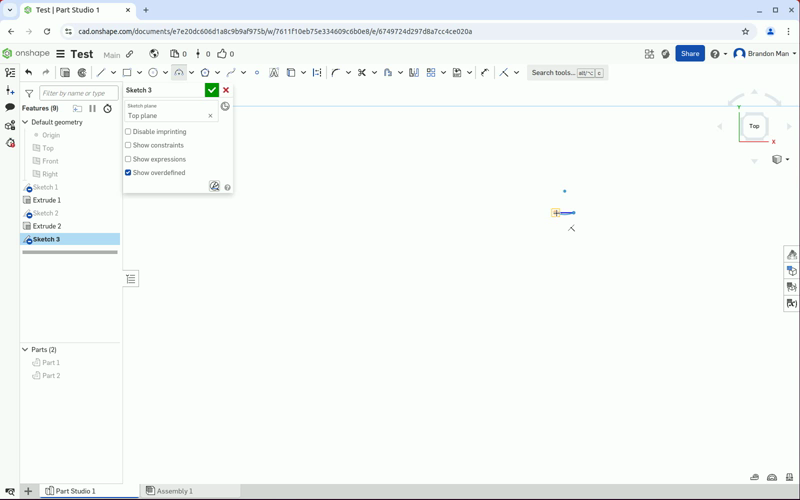
scroll(-6)
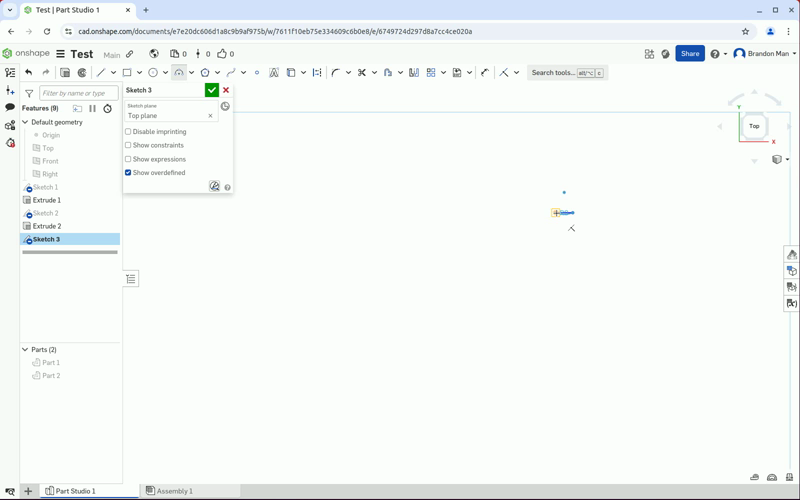
scroll(-6)
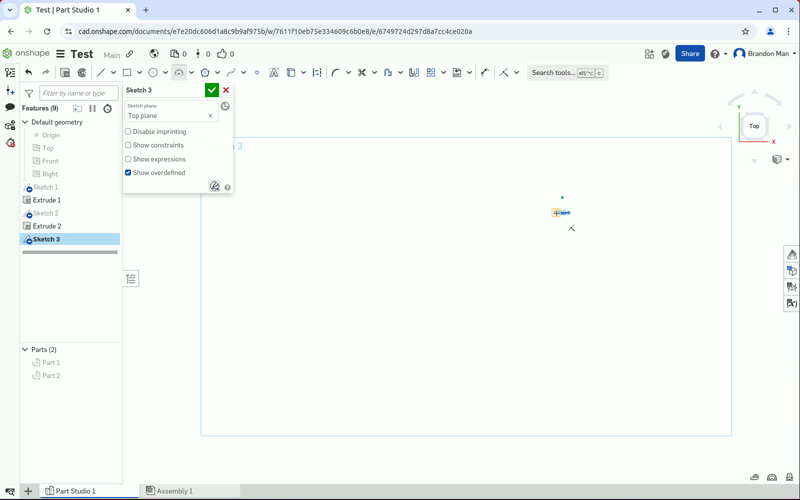
scroll(-6)
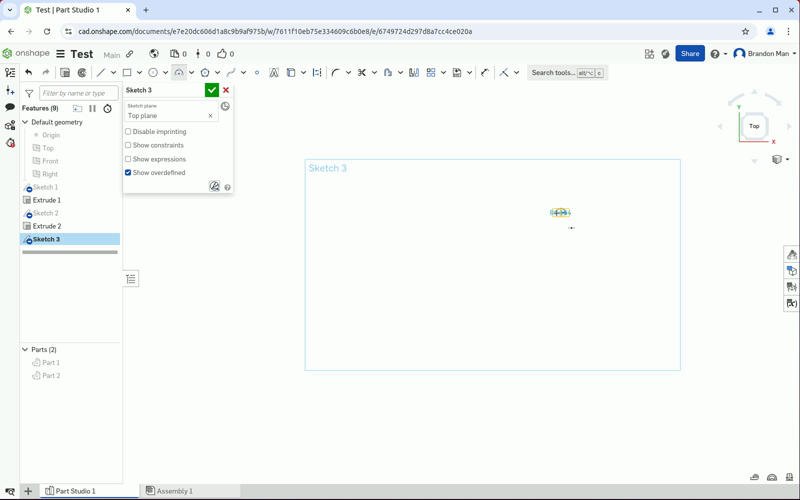
scroll(-6)
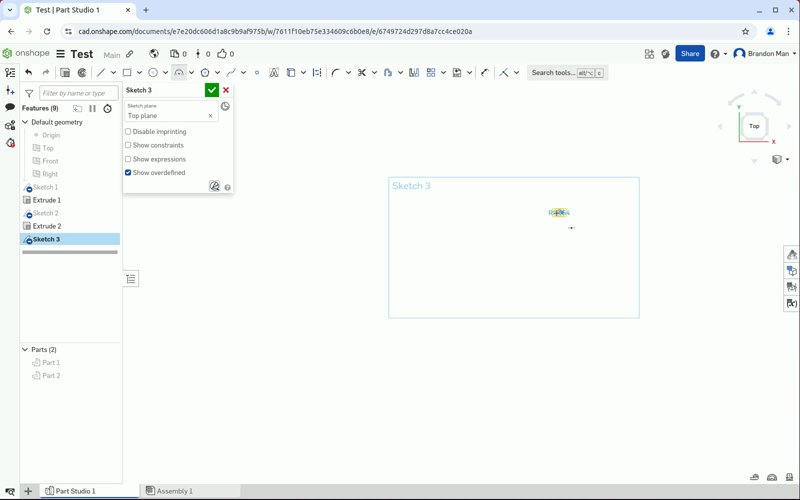
scroll(-6)
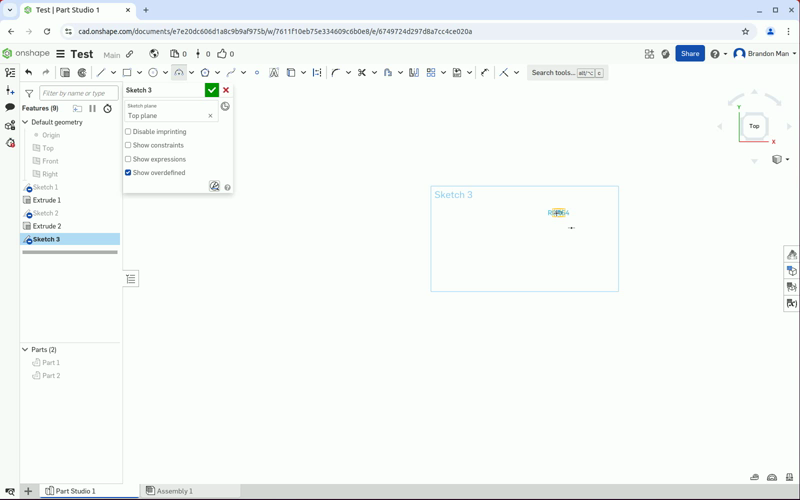
scroll(-6)
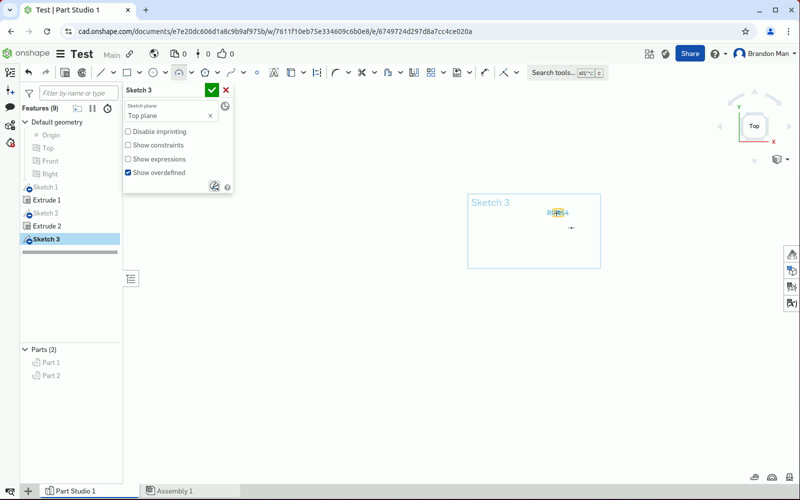
scroll(-6)
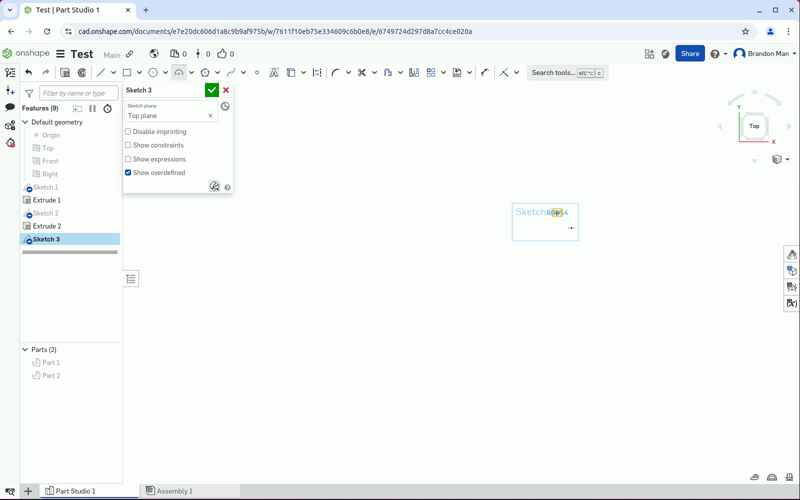
key_down(shift)
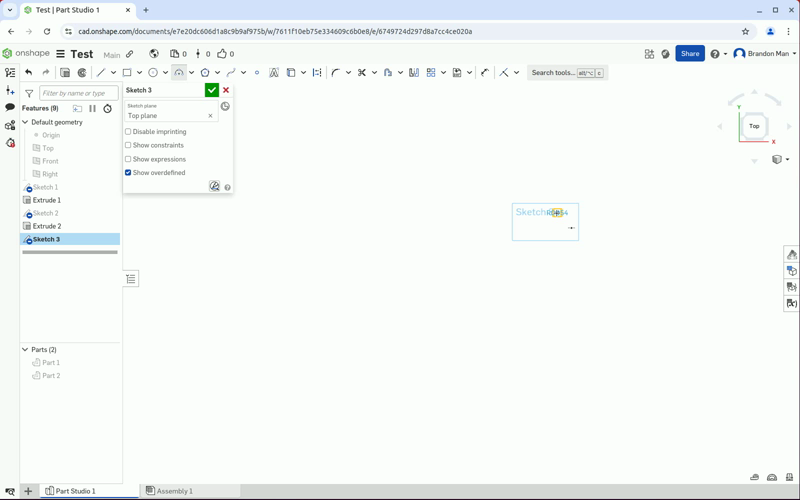
mouse_move(557, 212)
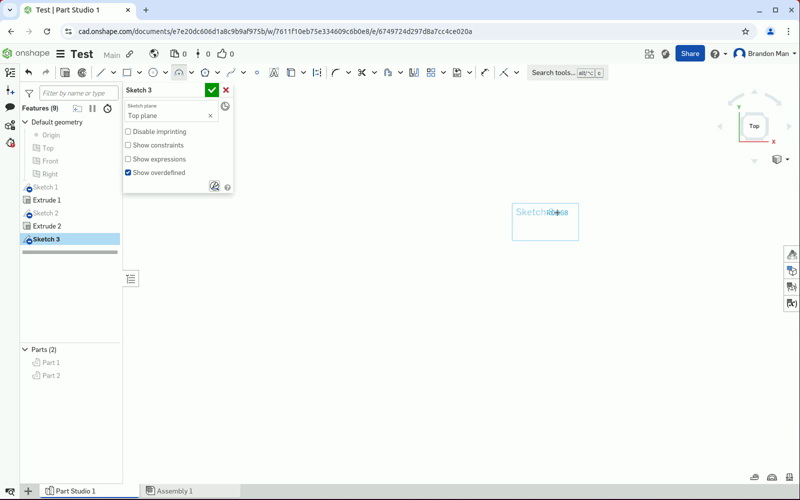
scroll(6)
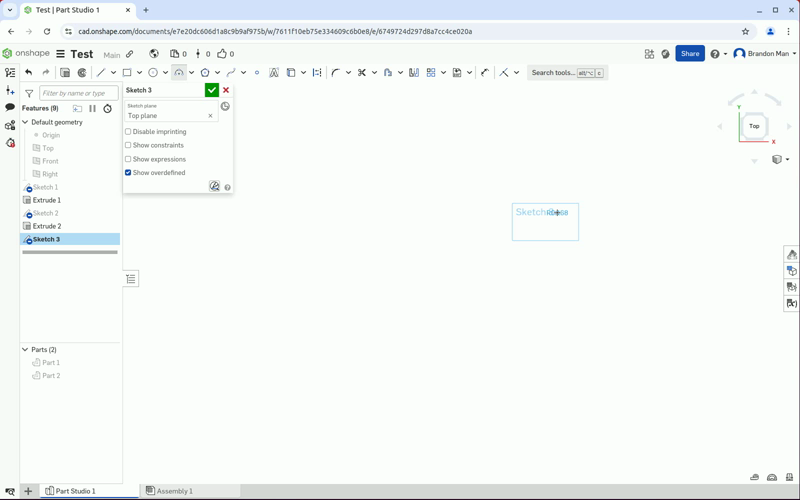
scroll(6)
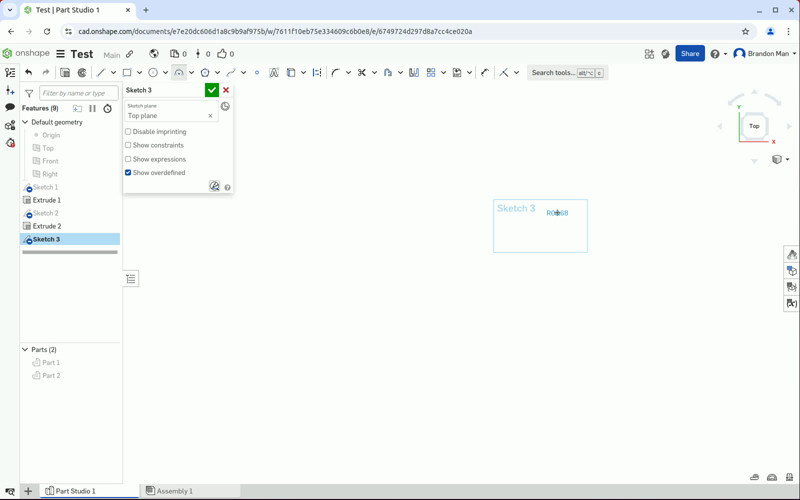
scroll(6)
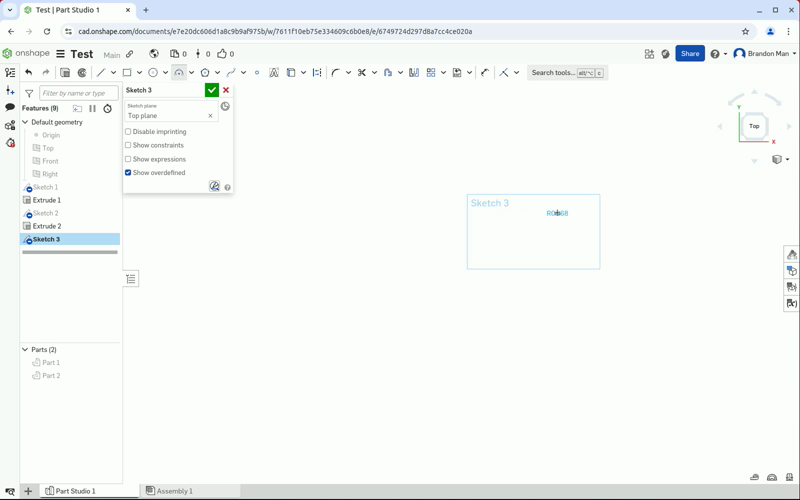
scroll(6)
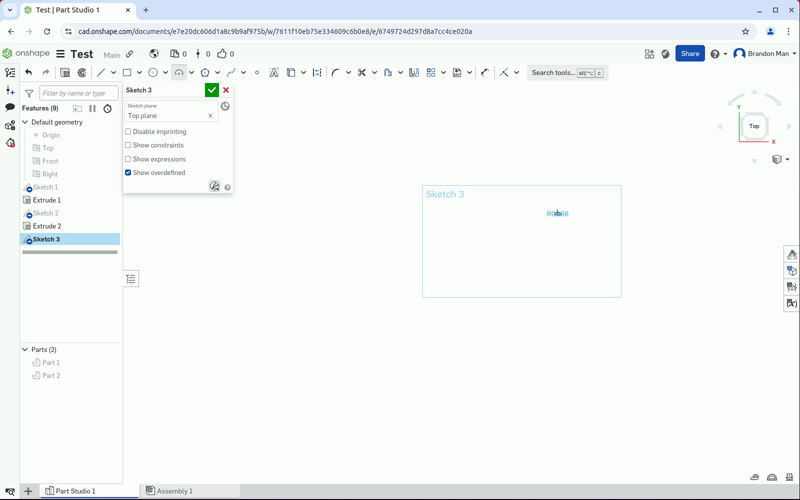
scroll(6)
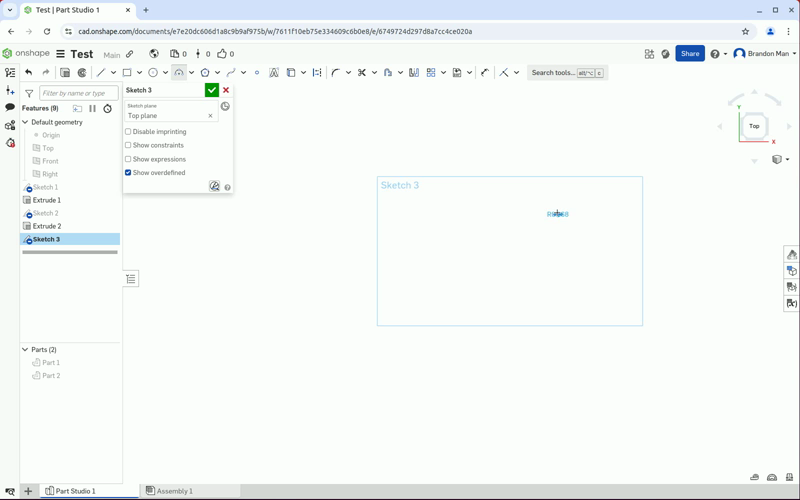
scroll(6)
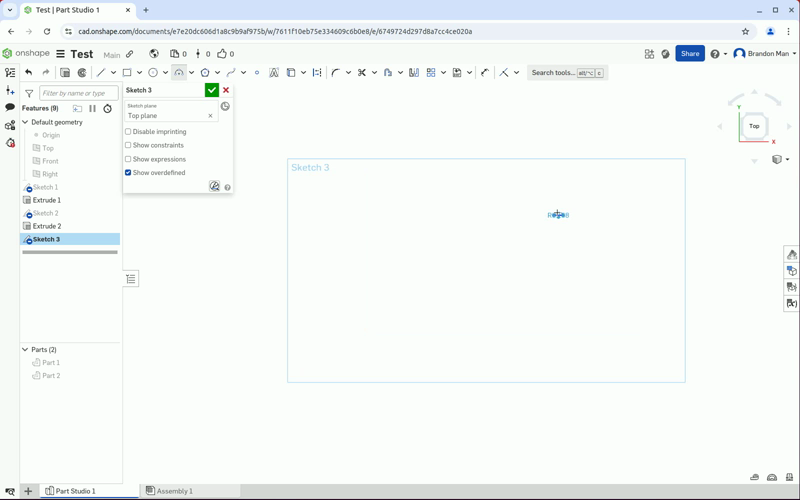
scroll(6)
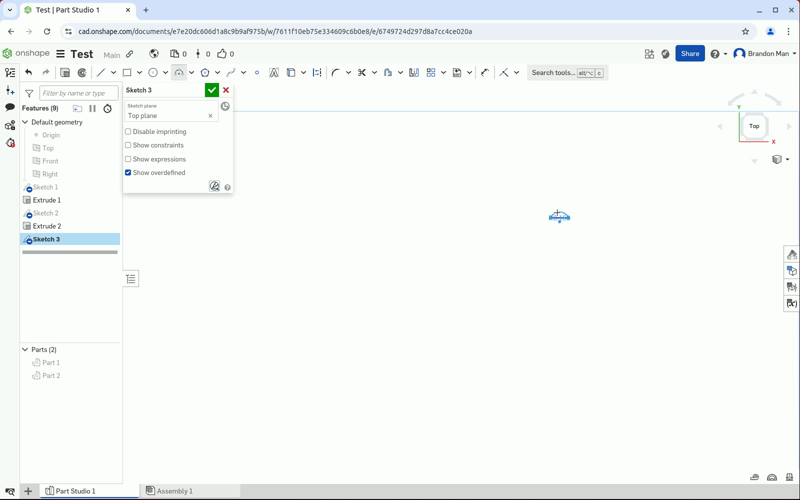
click(557, 212)
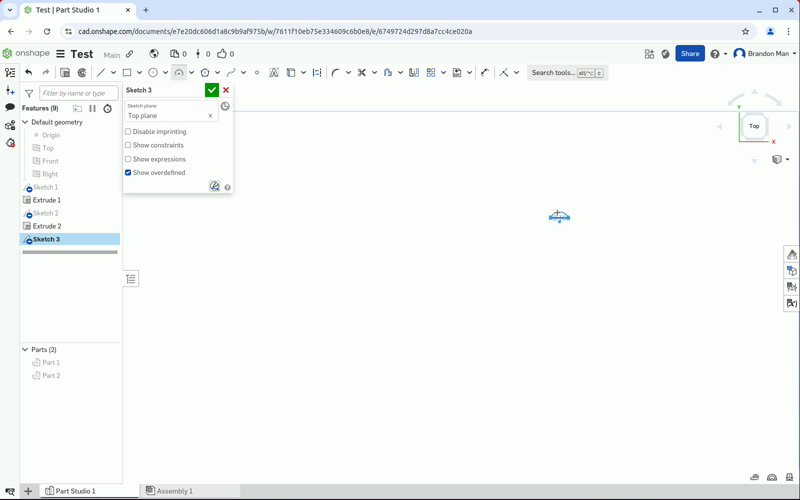
scroll(-6)
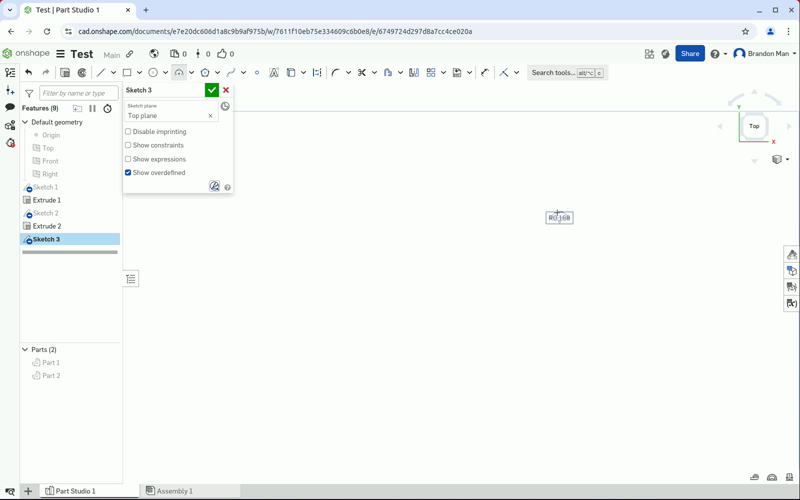
scroll(-6)
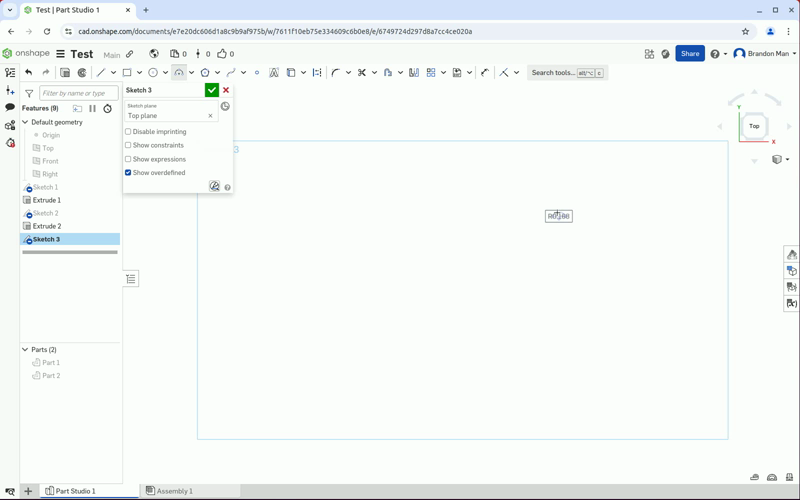
scroll(-6)
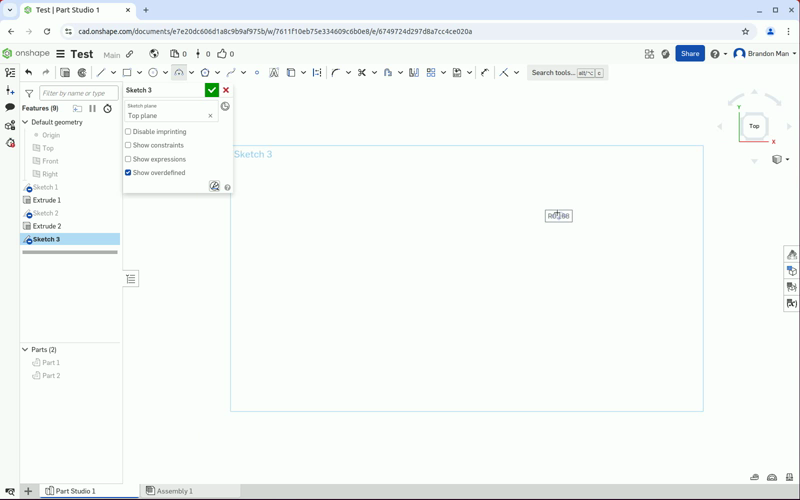
scroll(-6)
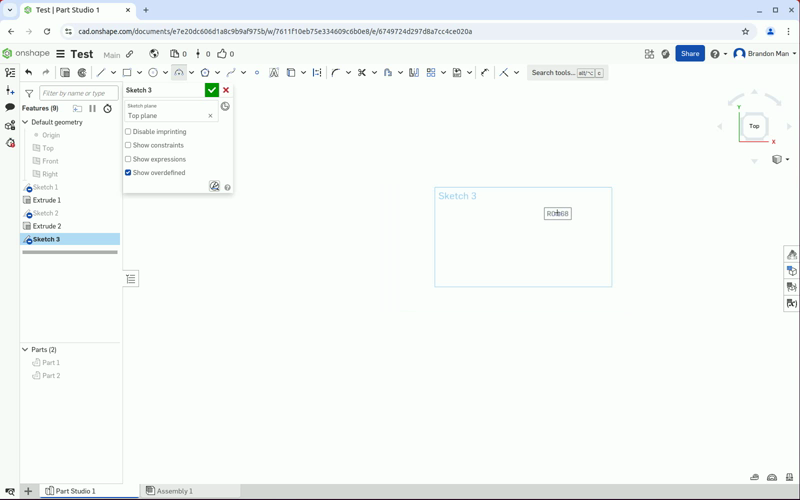
scroll(-6)
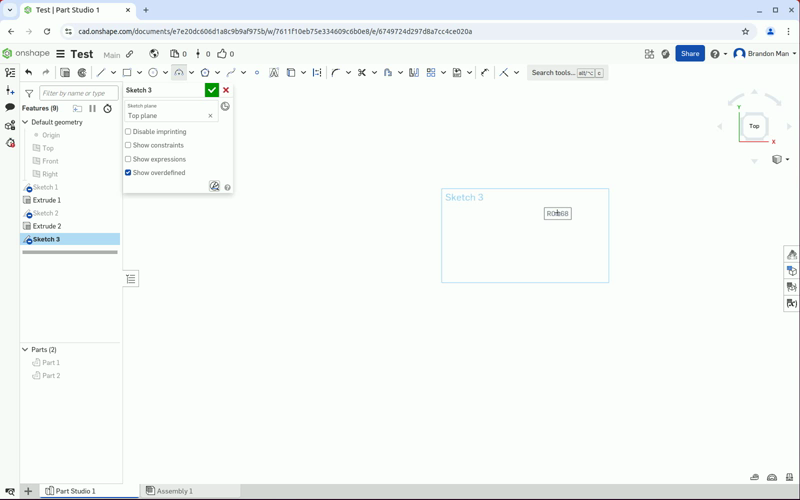
scroll(-6)
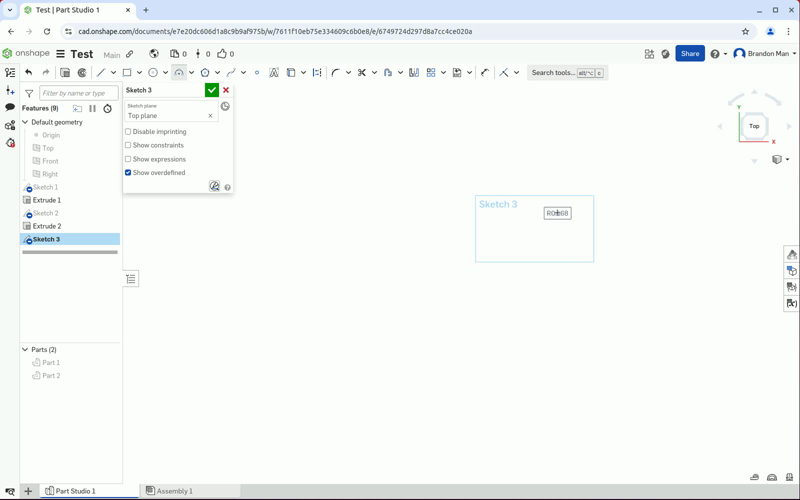
scroll(-6)
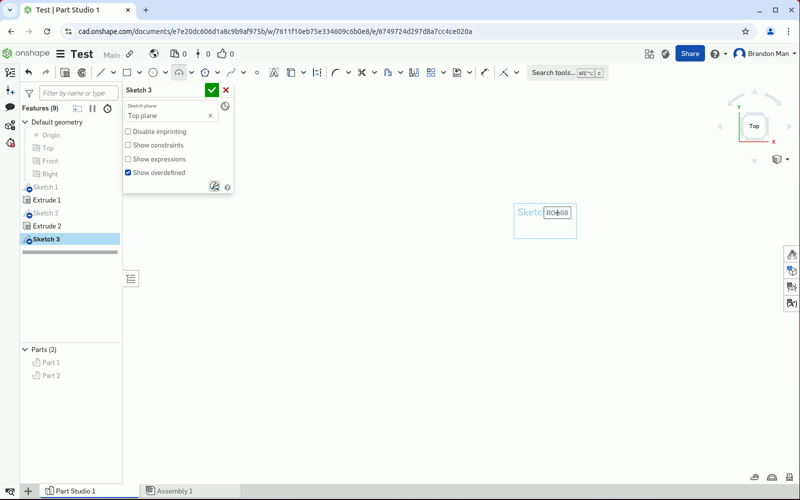
key_up(shift)
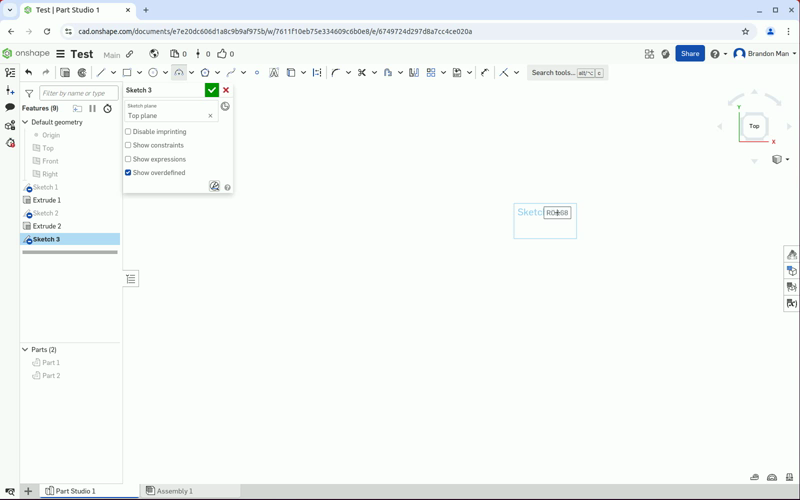
key(esc)
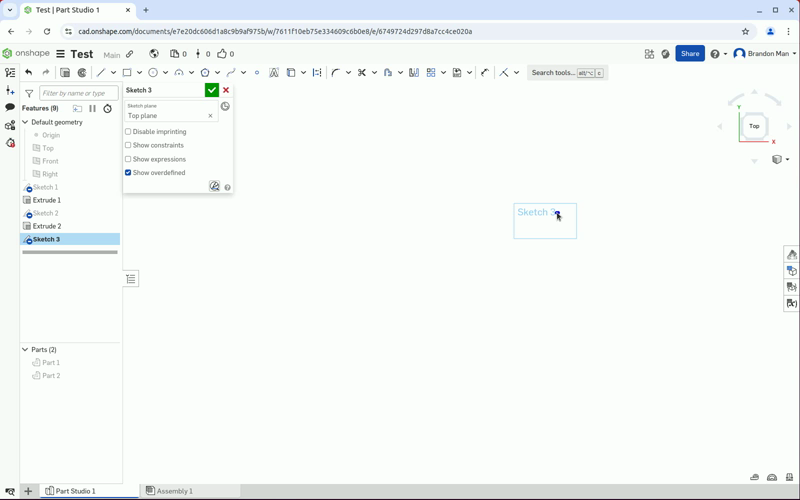
mouse_move(557, 212)
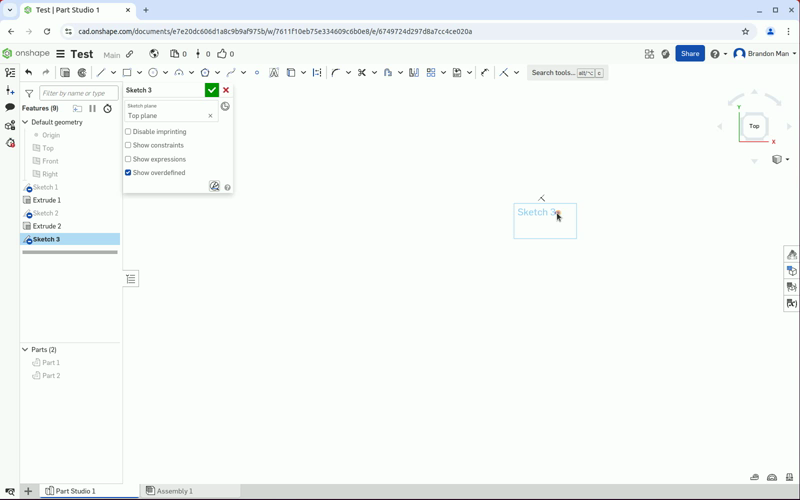
scroll(6)
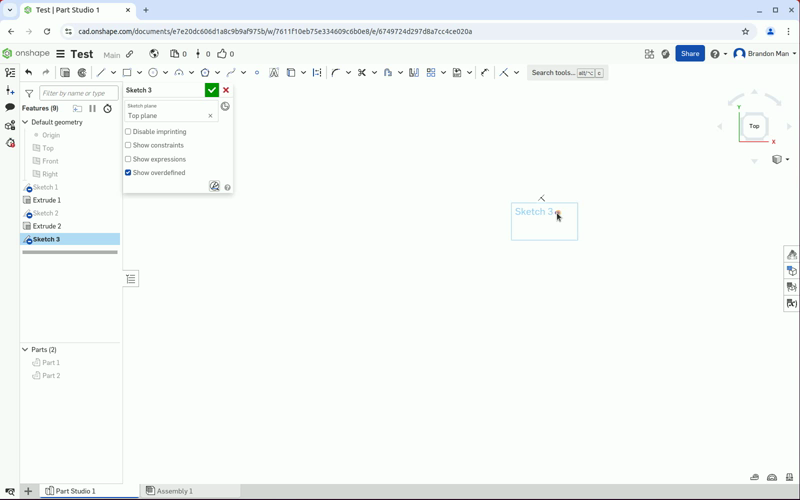
scroll(6)
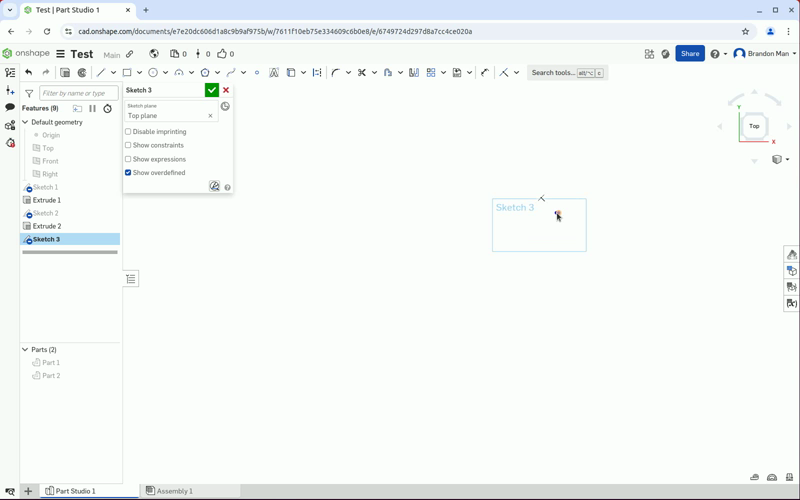
scroll(6)
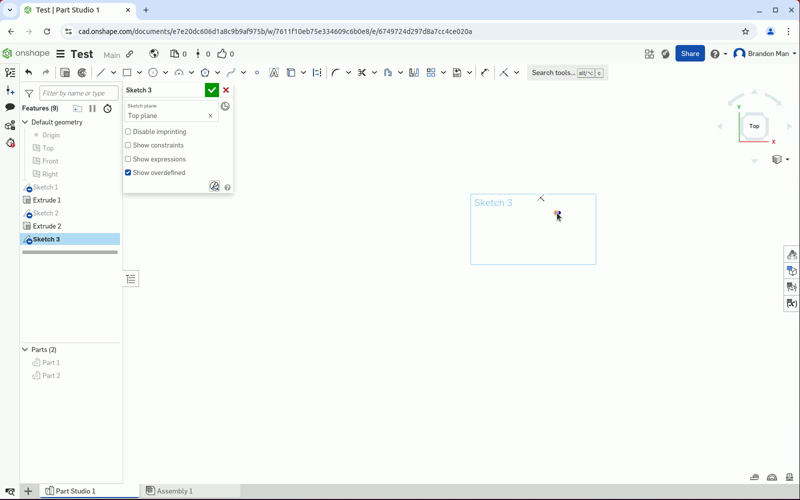
scroll(6)
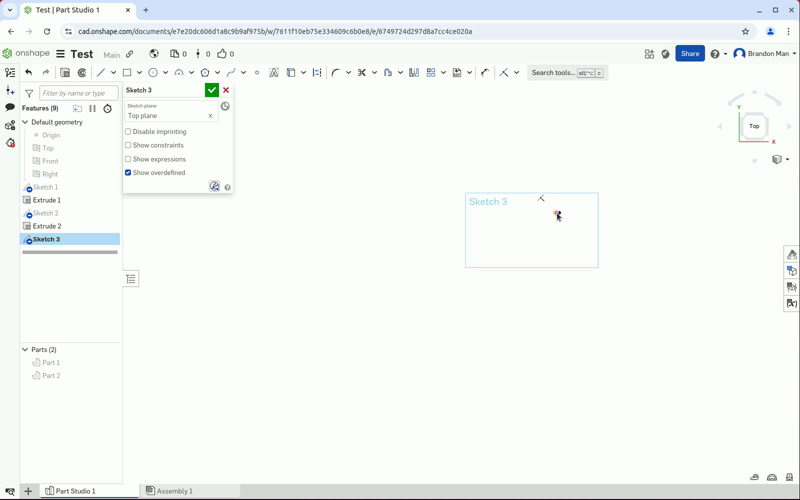
scroll(6)
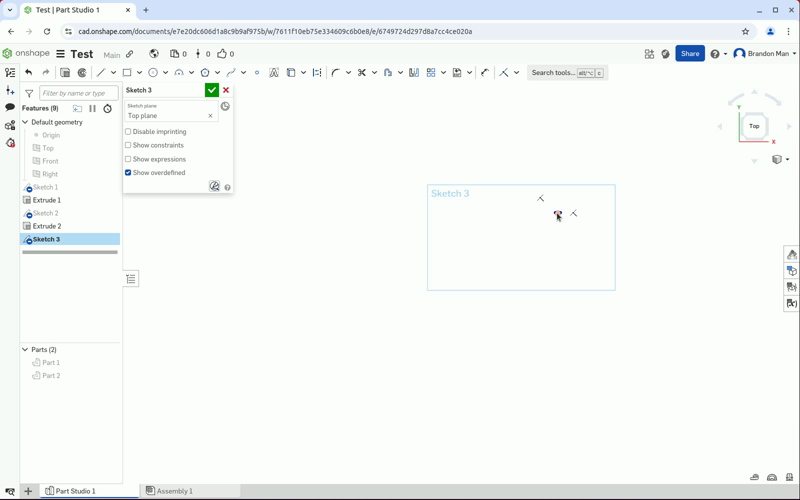
scroll(6)
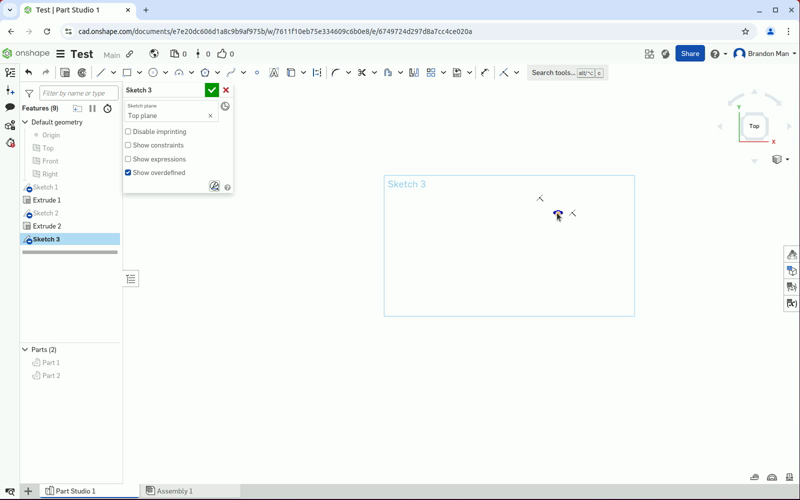
scroll(6)
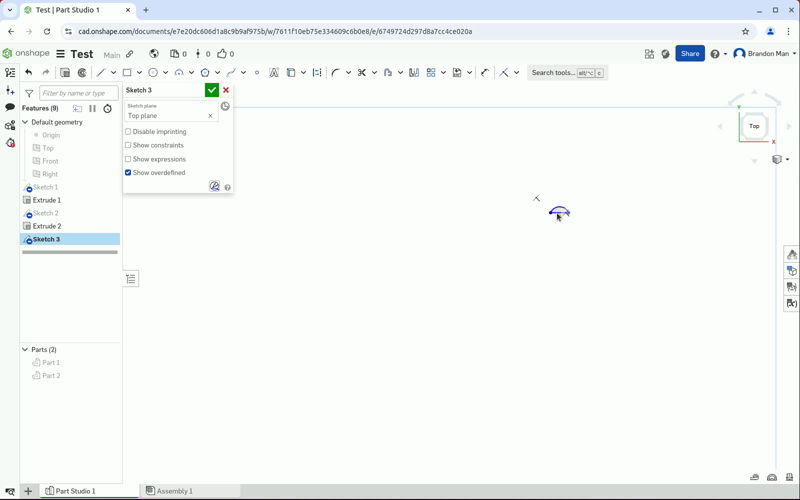
click(557, 212)
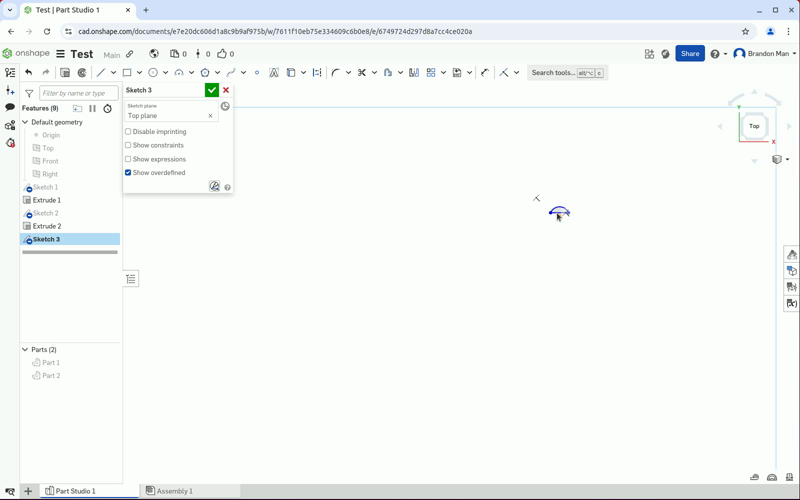
scroll(-6)
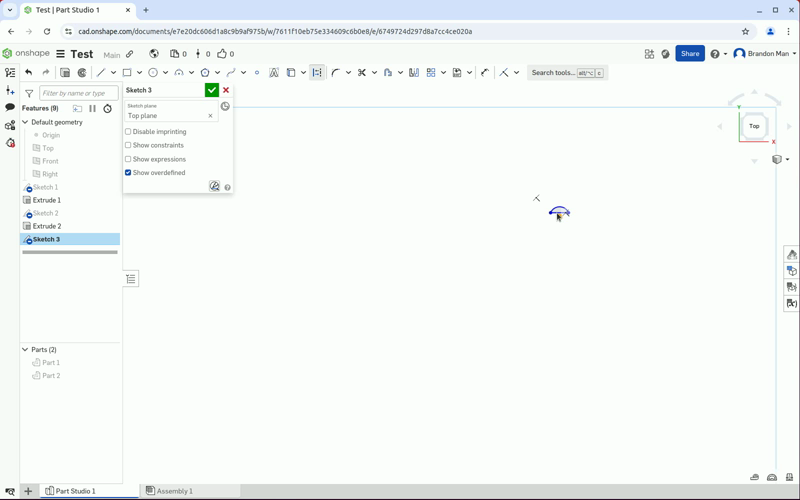
scroll(-6)
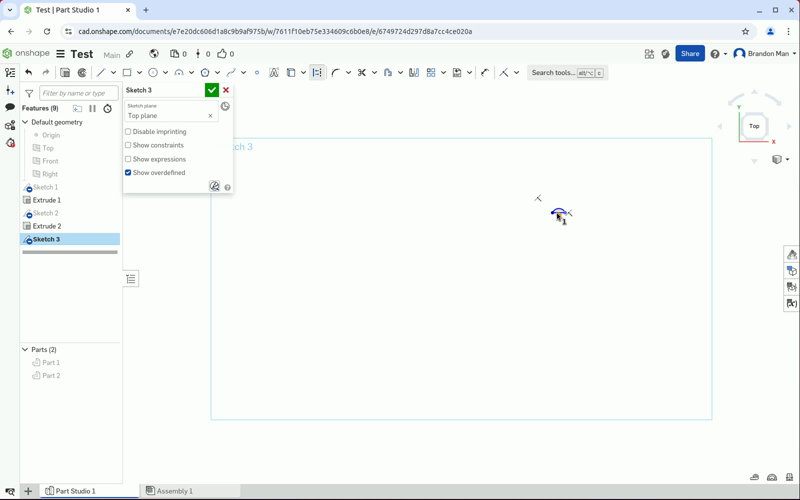
scroll(-6)
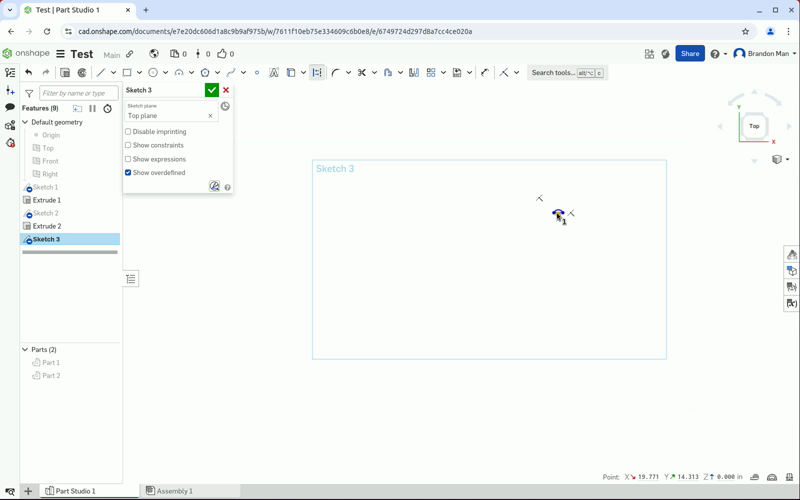
scroll(-6)
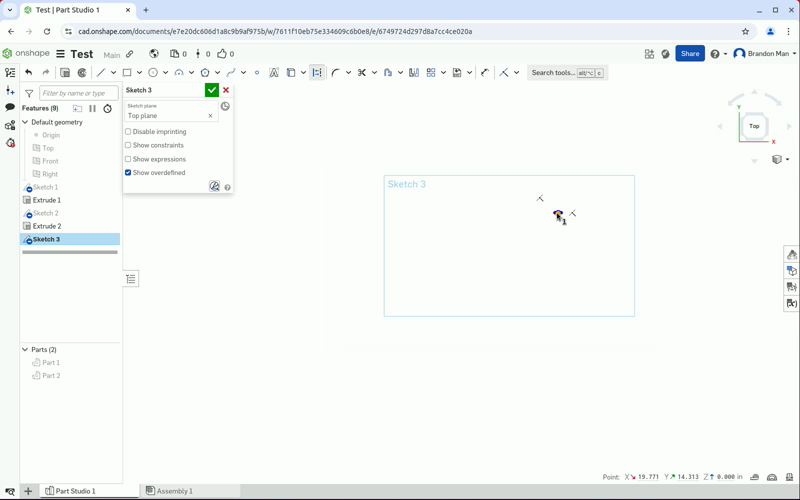
scroll(-6)
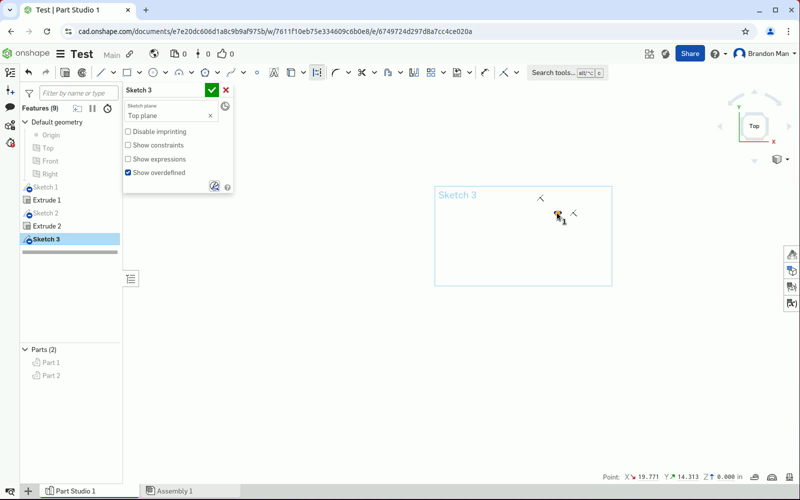
scroll(-6)
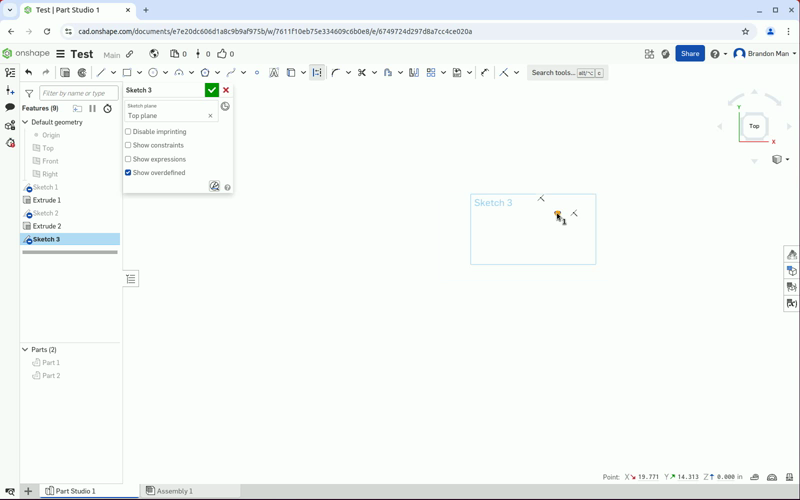
scroll(-6)
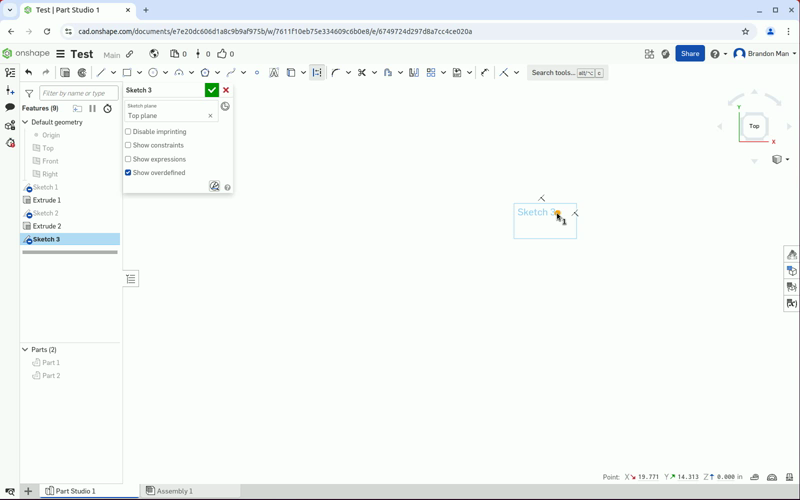
mouse_move(73, 352)
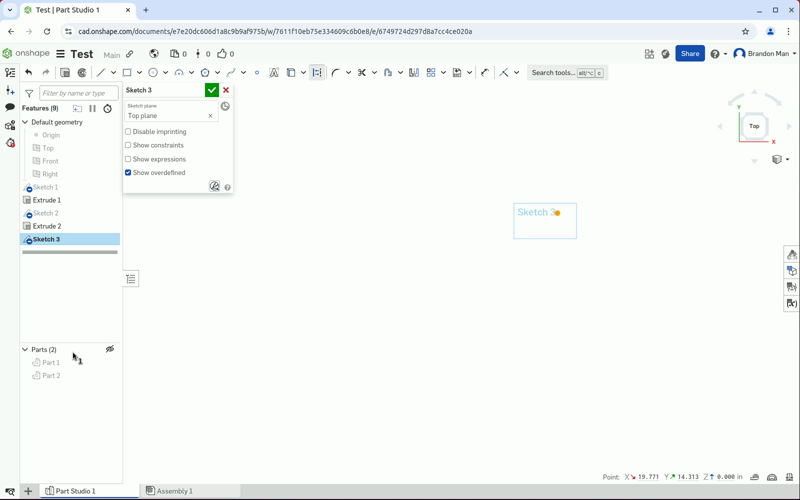
key(shift+y)
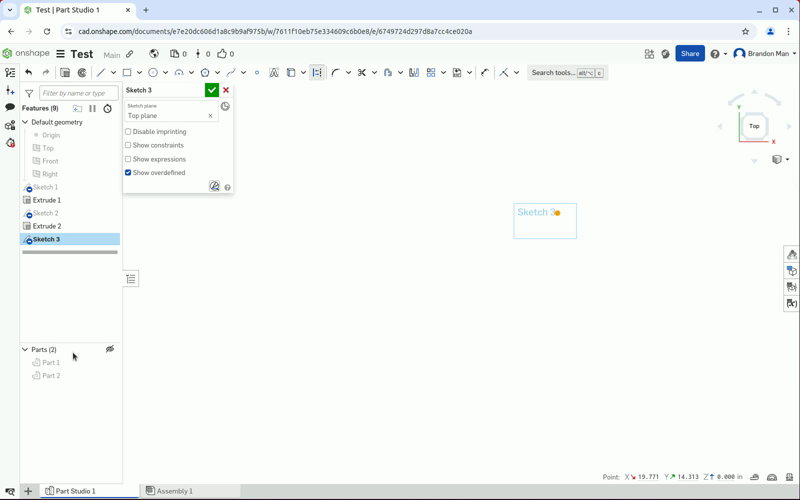
key(shift+e)
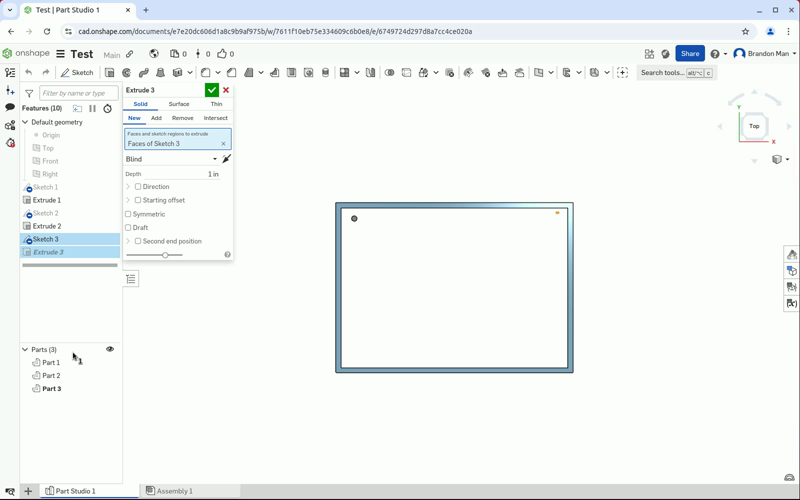
mouse_move(143, 106)
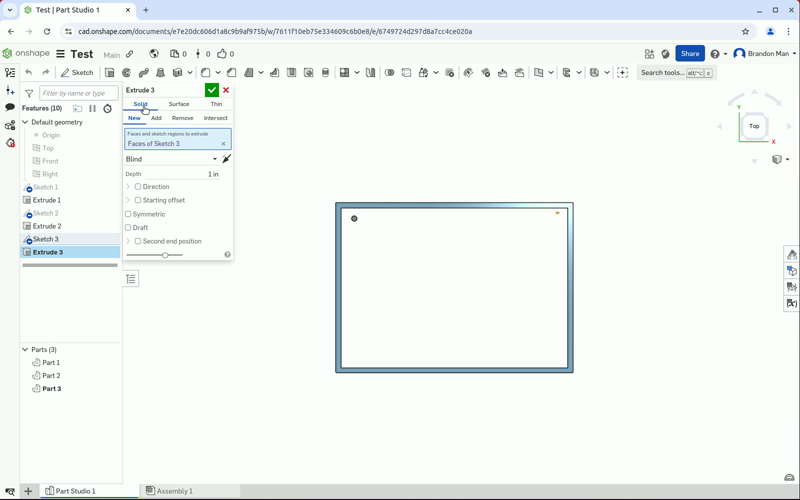
click(143, 106)
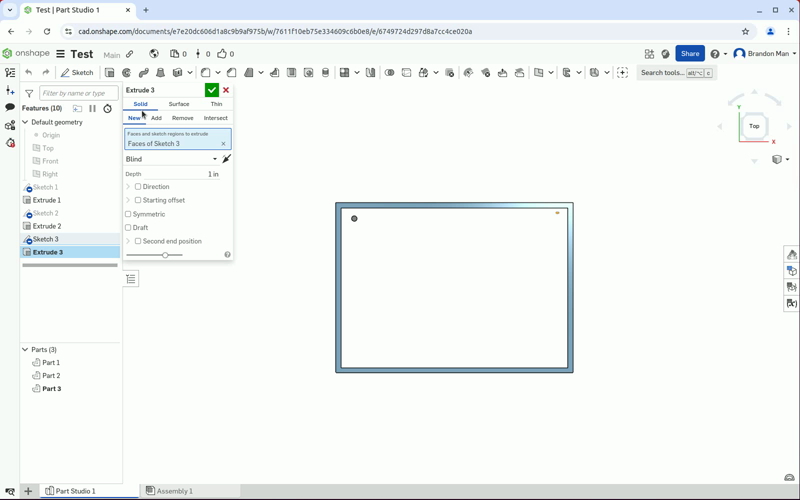
mouse_move(137, 120)
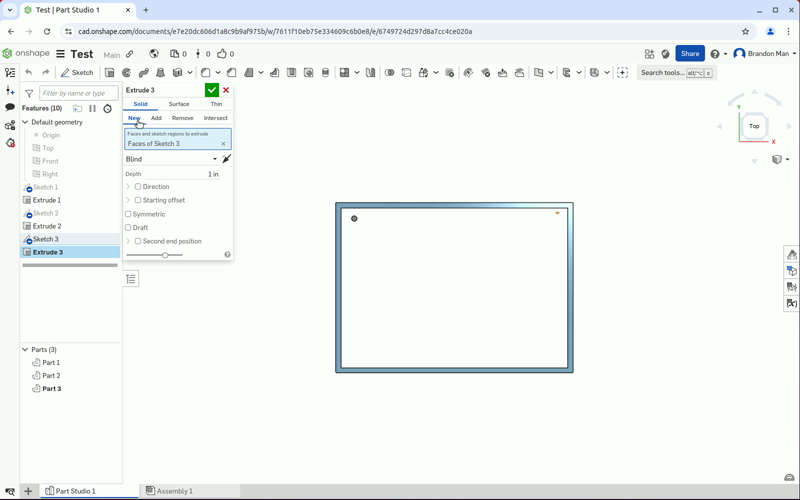
click(137, 120)
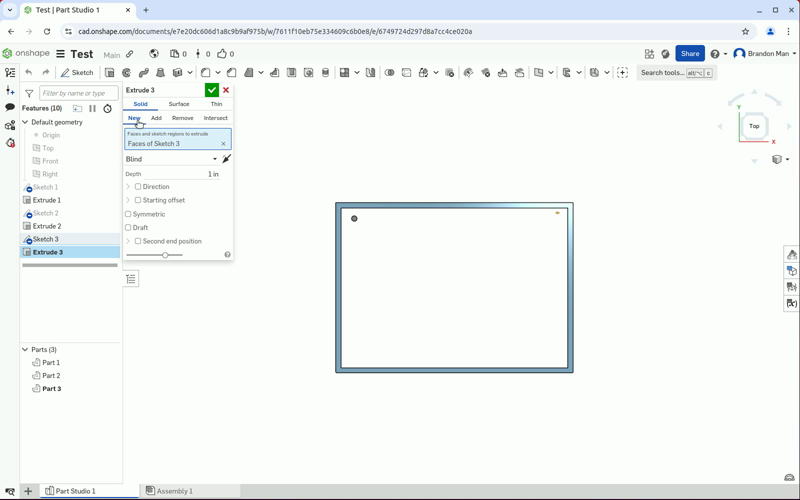
key(tab, 4)
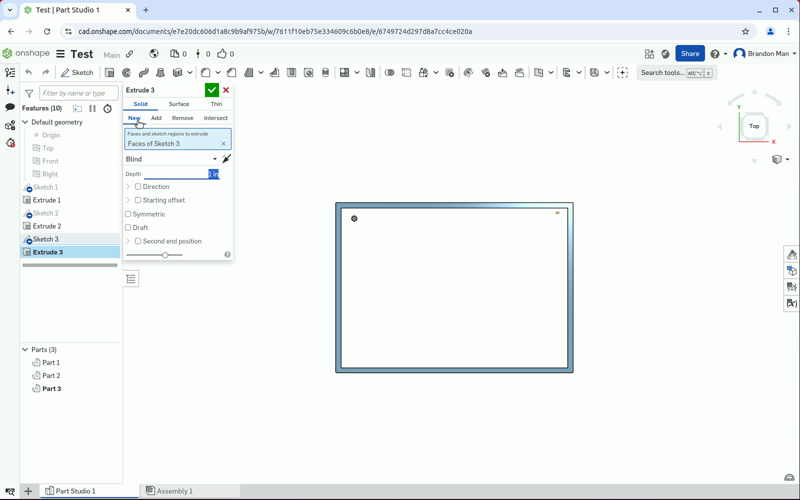
text(7.462)
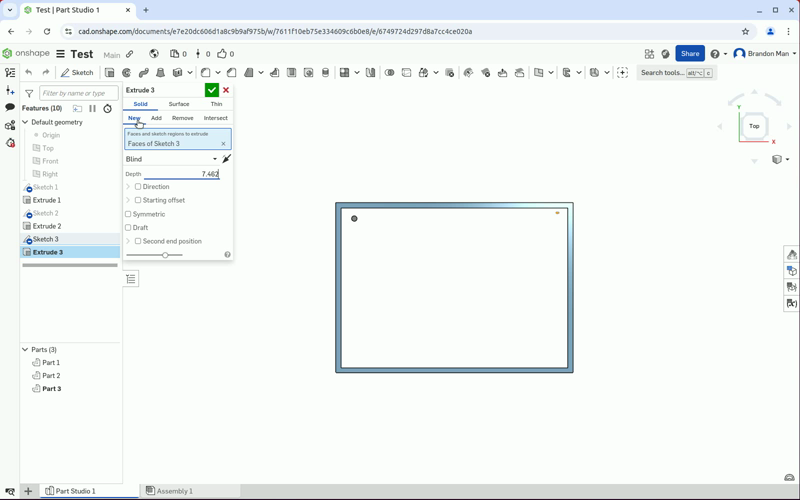
key(enter)
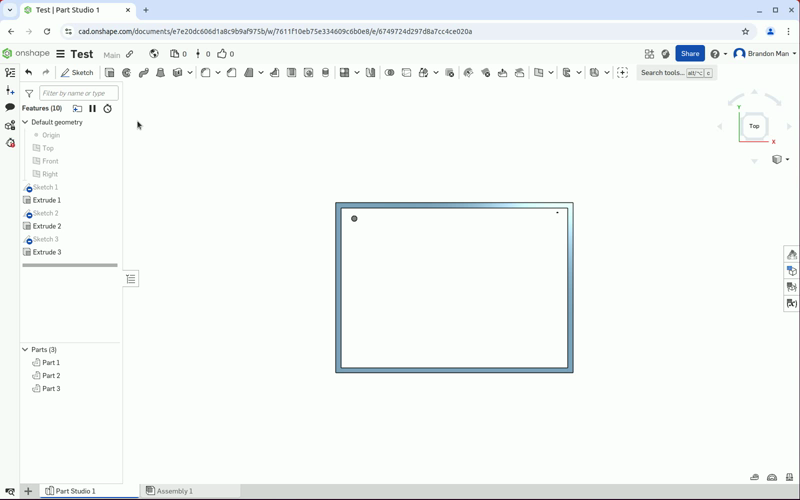
key(shift+h)
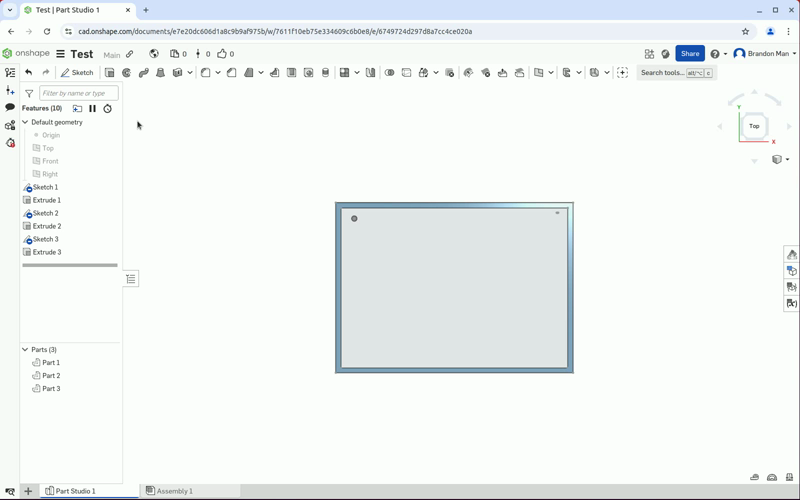
key(shift+h)
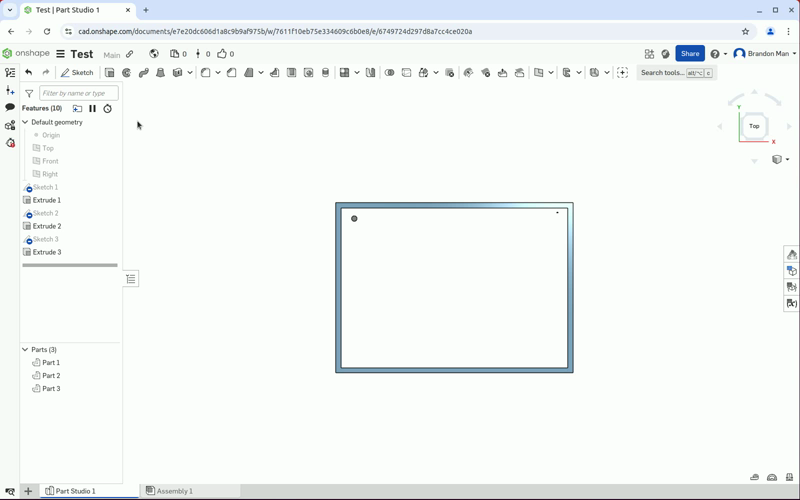
mouse_move(73, 189)
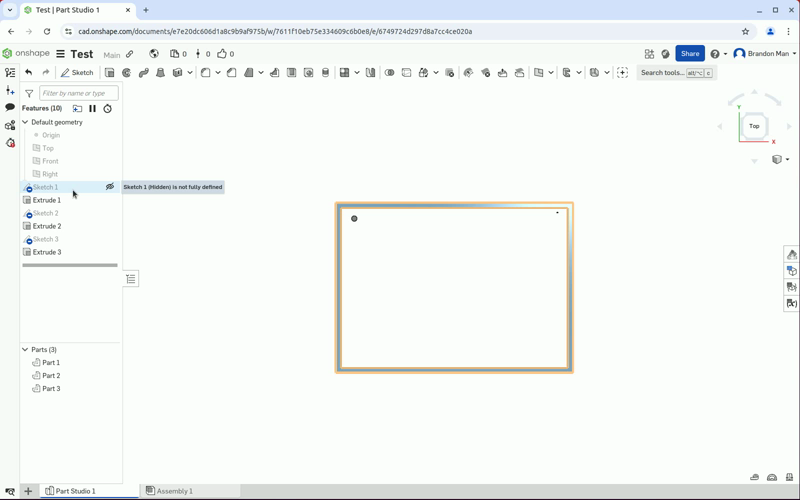
click(73, 189)
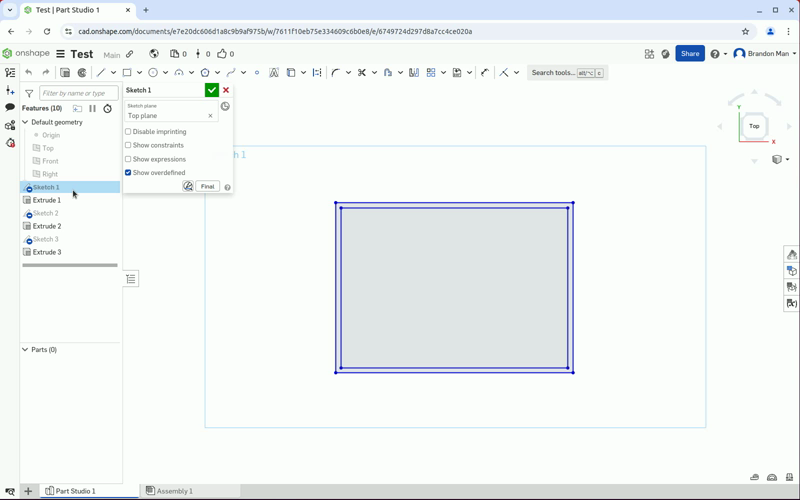
mouse_move(229, 92)
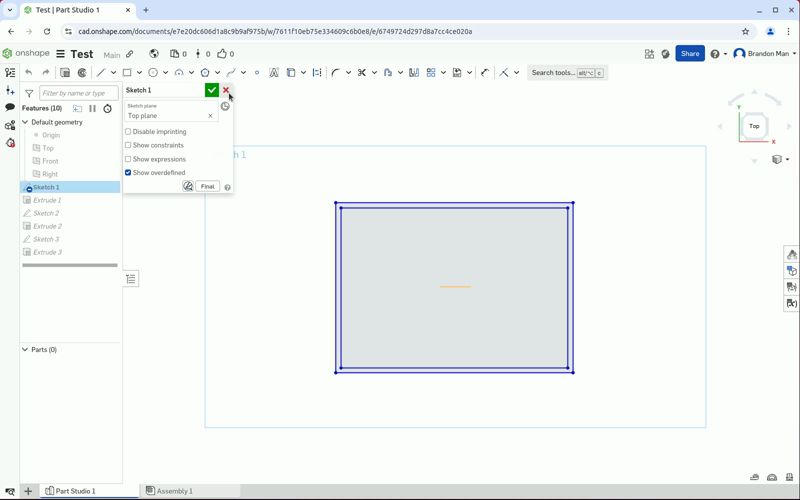
click(229, 92)
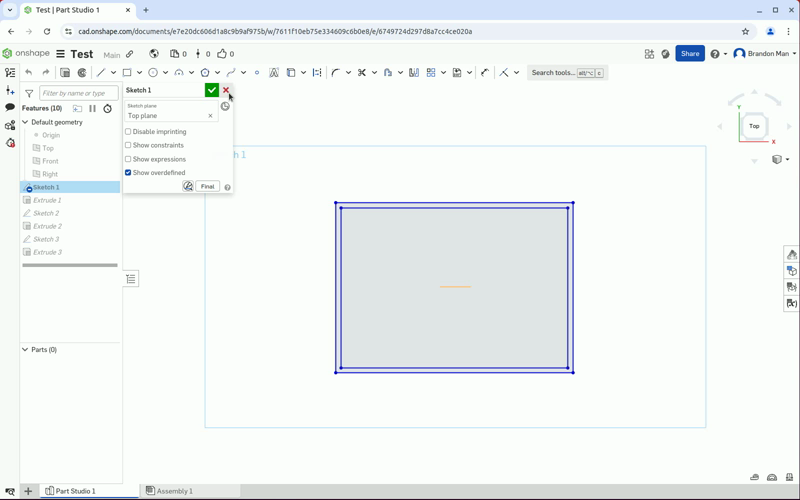
key(shift+s)
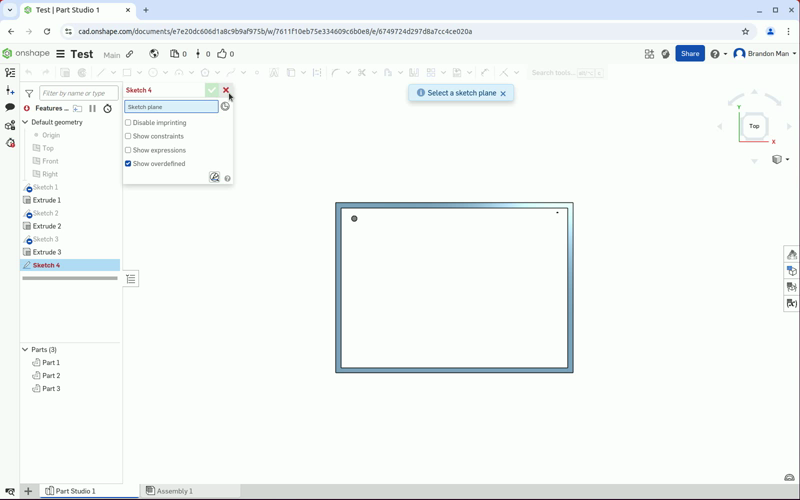
mouse_move(73, 150)
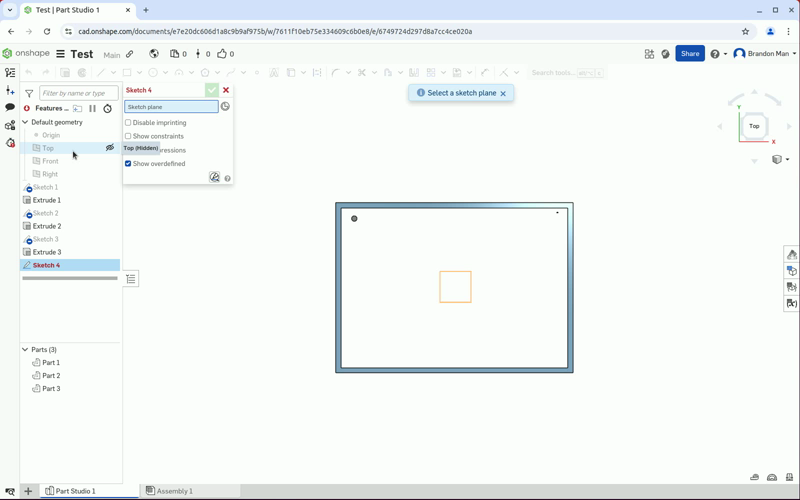
click(73, 150)
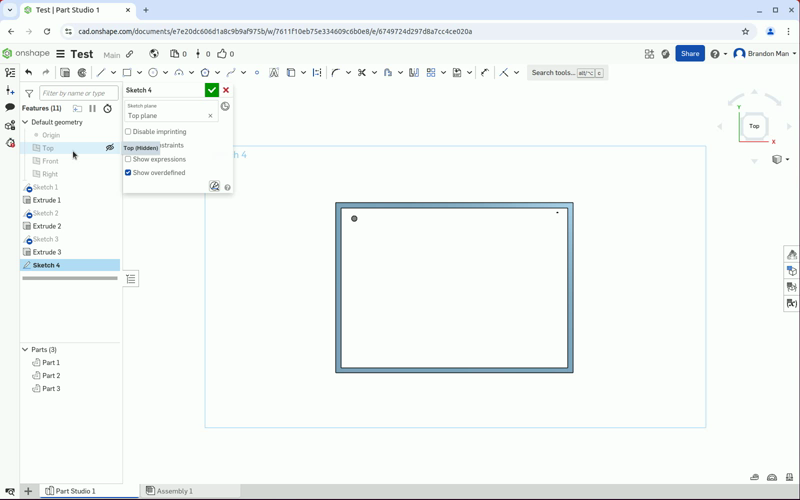
mouse_move(73, 352)
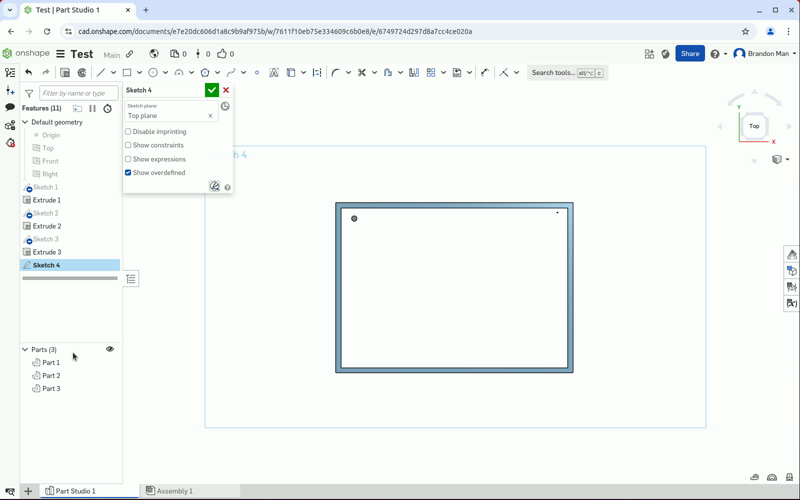
key(y)
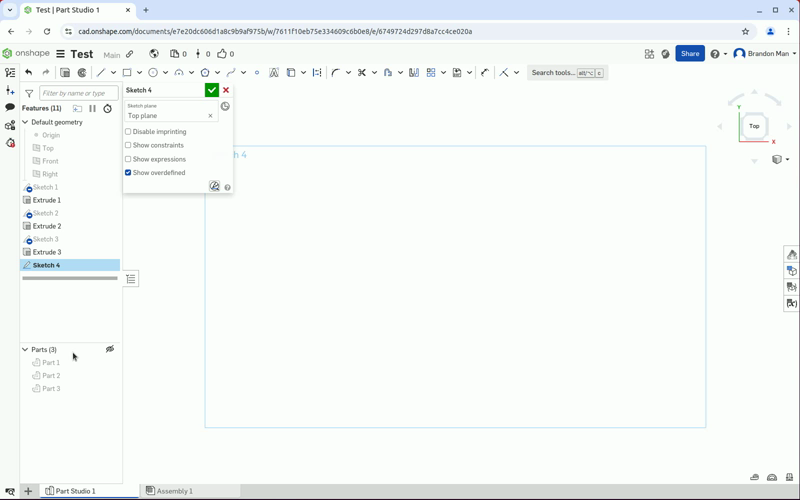
key(a)
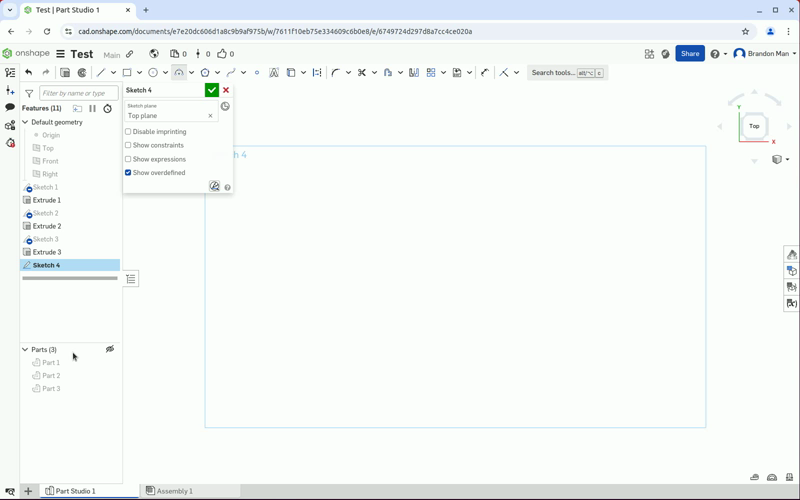
key_down(shift)
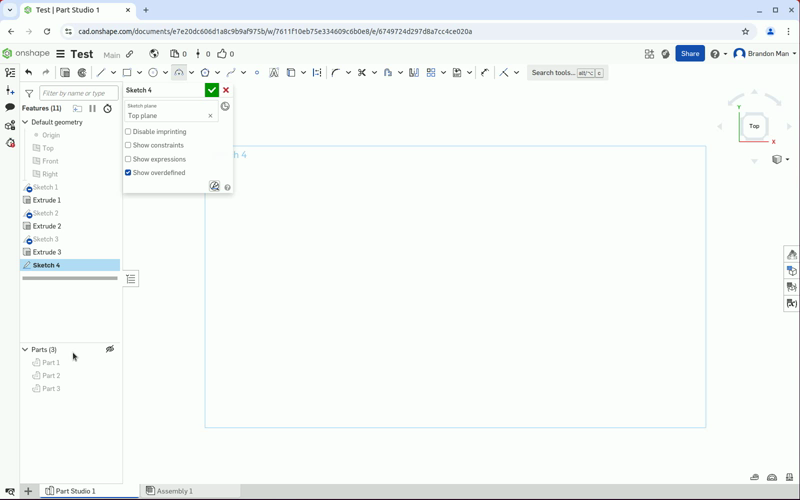
mouse_move(556, 212)
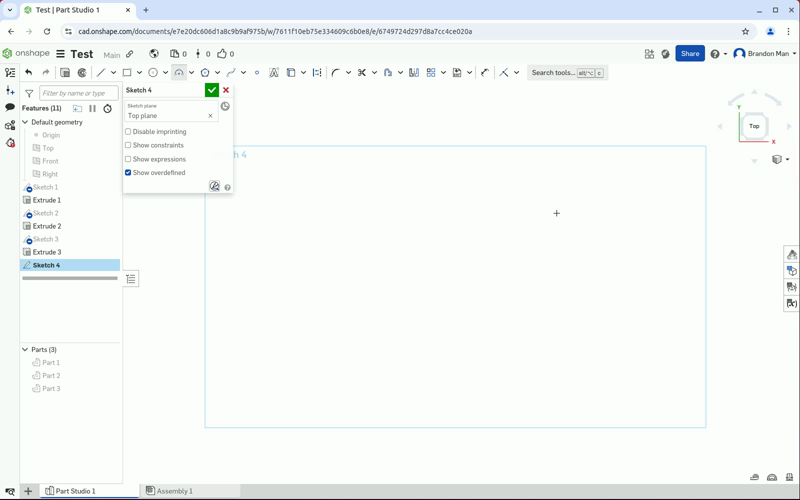
click(556, 212)
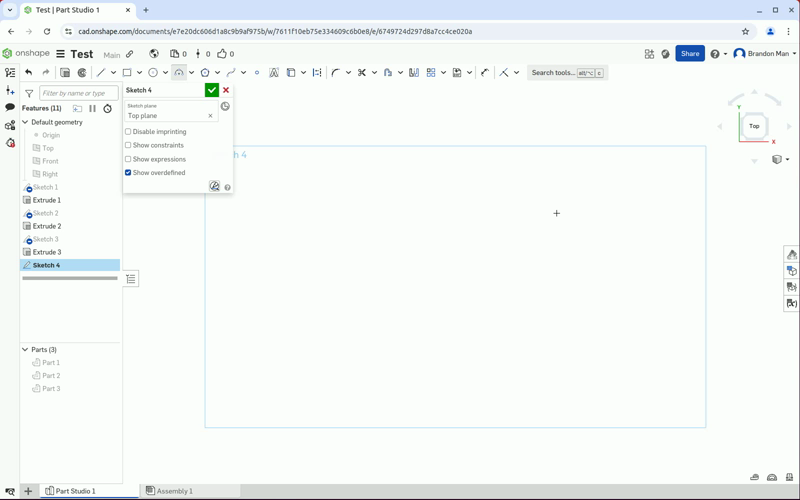
key_up(shift)
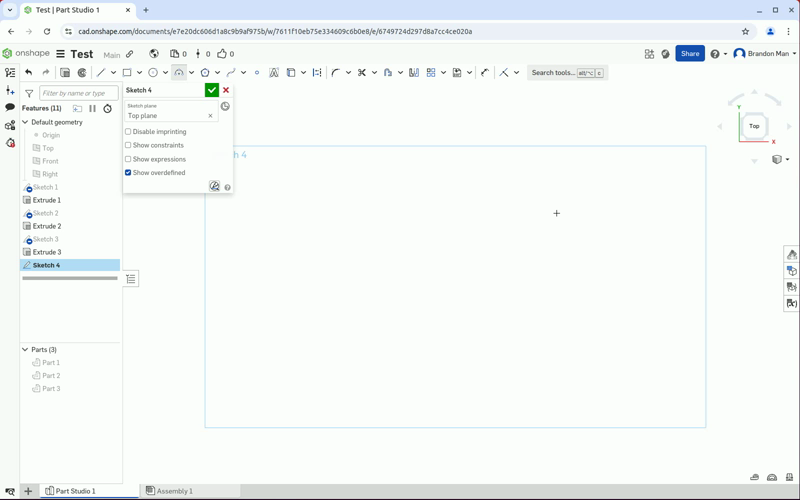
key_down(shift)
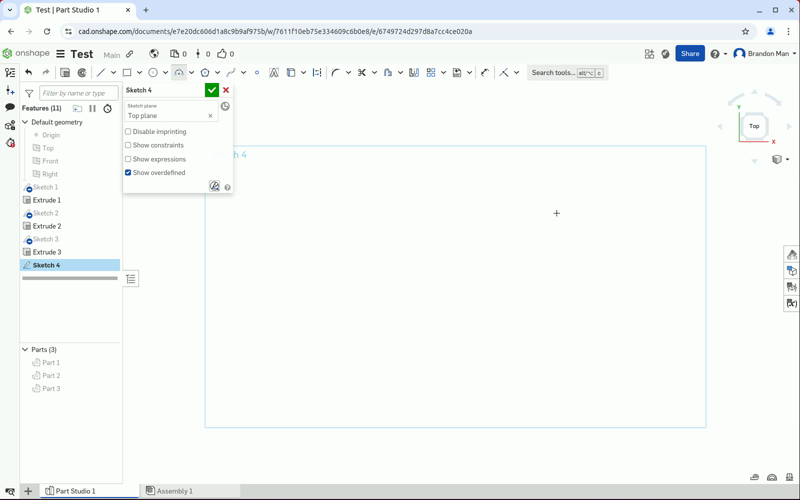
mouse_move(557, 212)
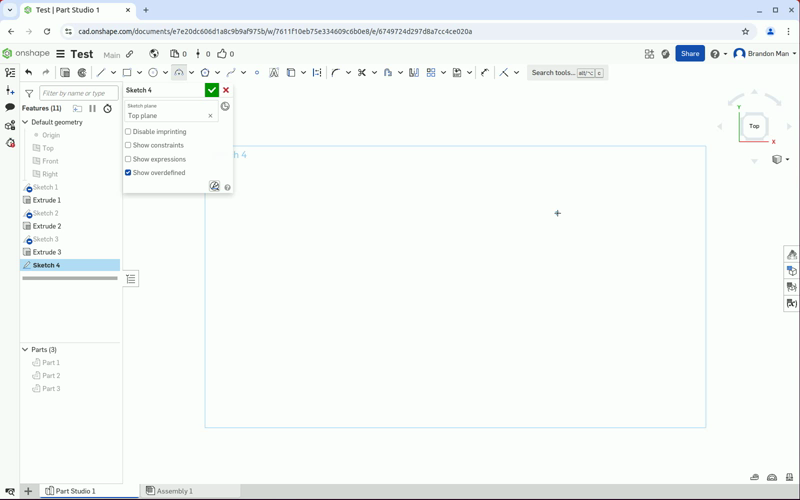
scroll(6)
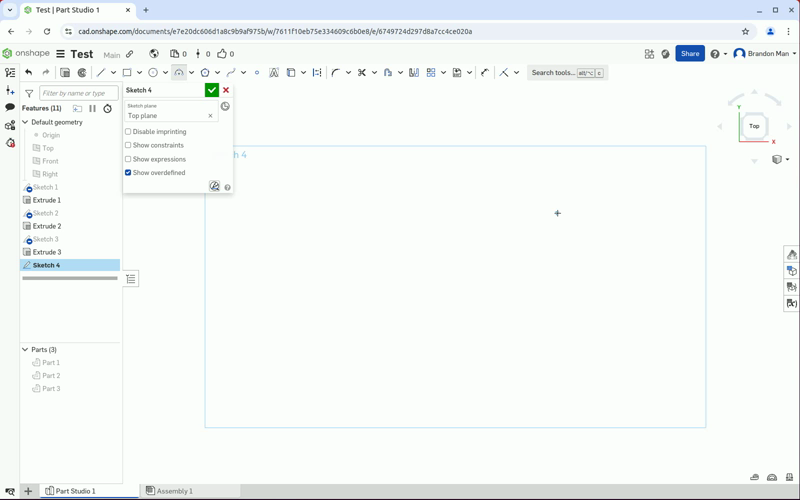
scroll(6)
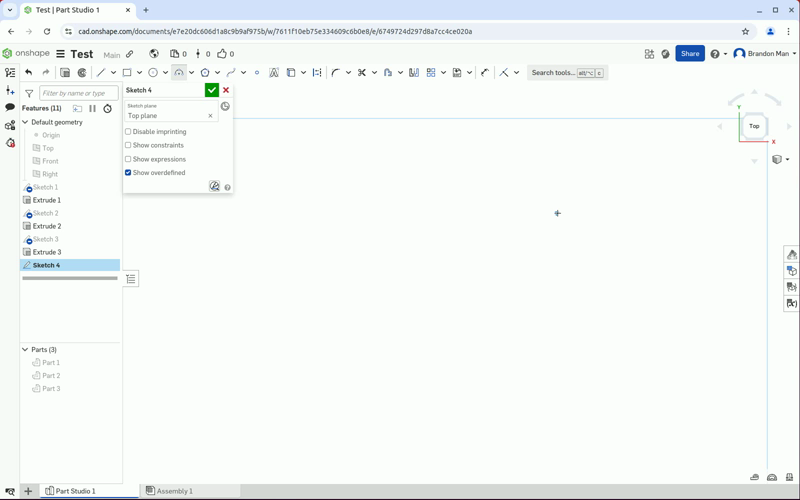
scroll(6)
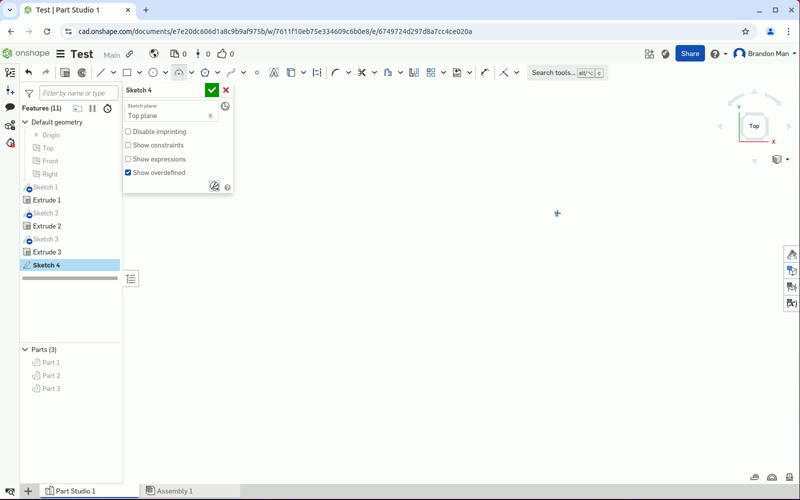
scroll(6)
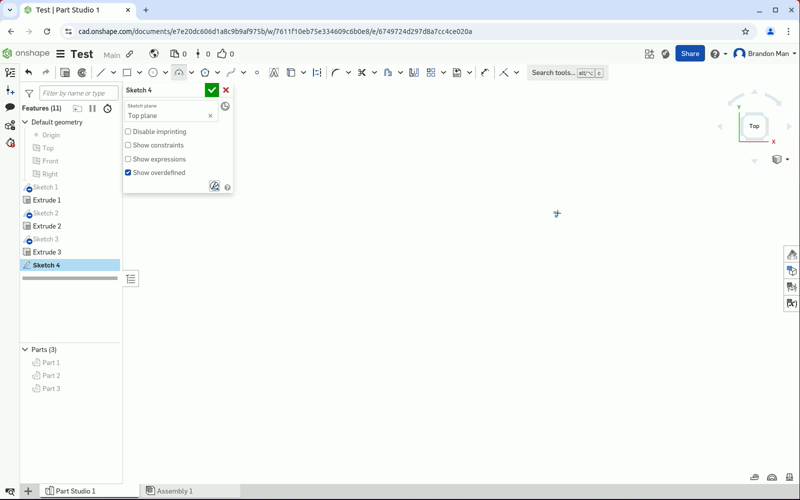
scroll(6)
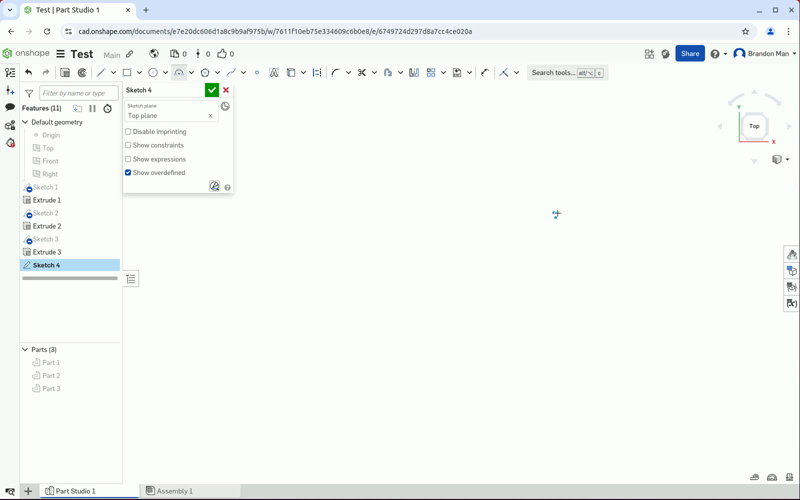
scroll(6)
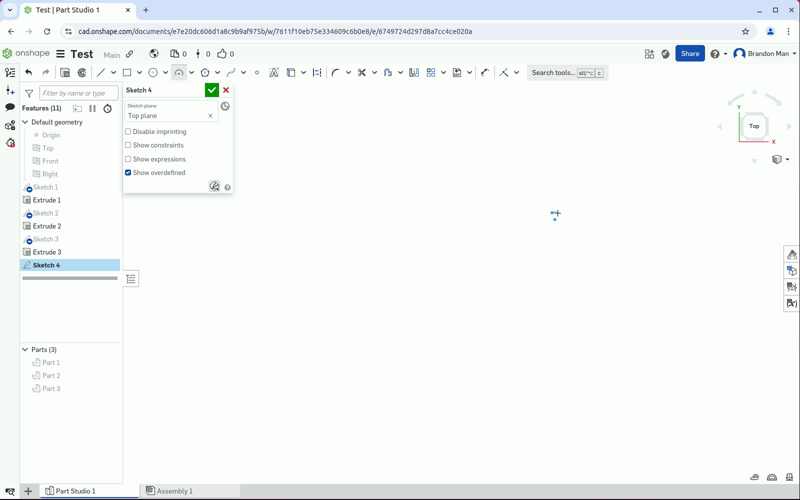
scroll(6)
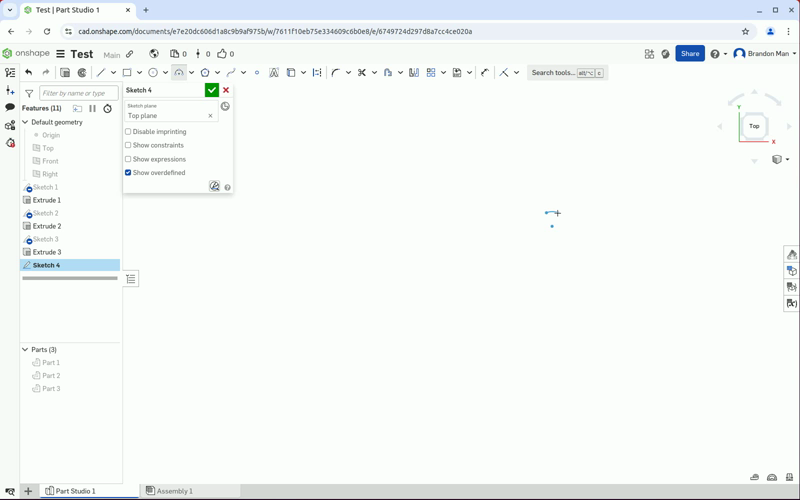
click(557, 212)
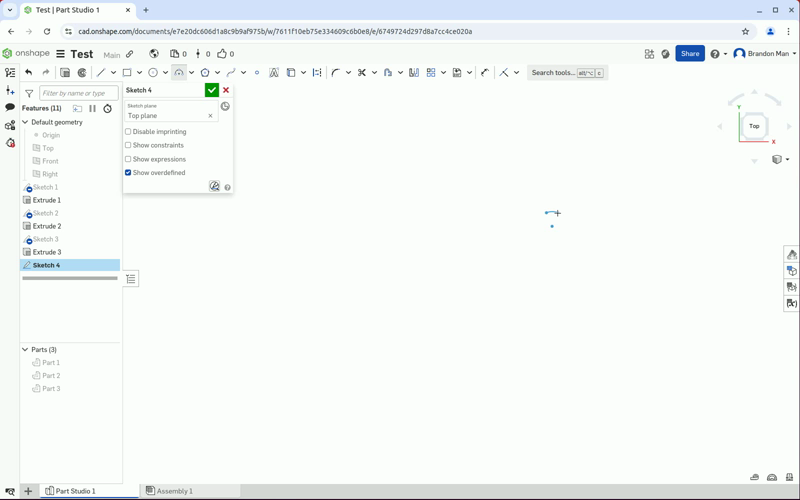
scroll(-6)
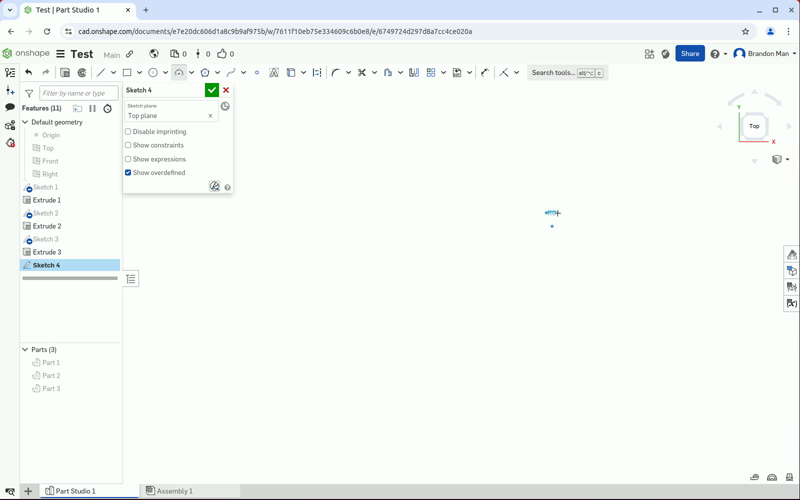
scroll(-6)
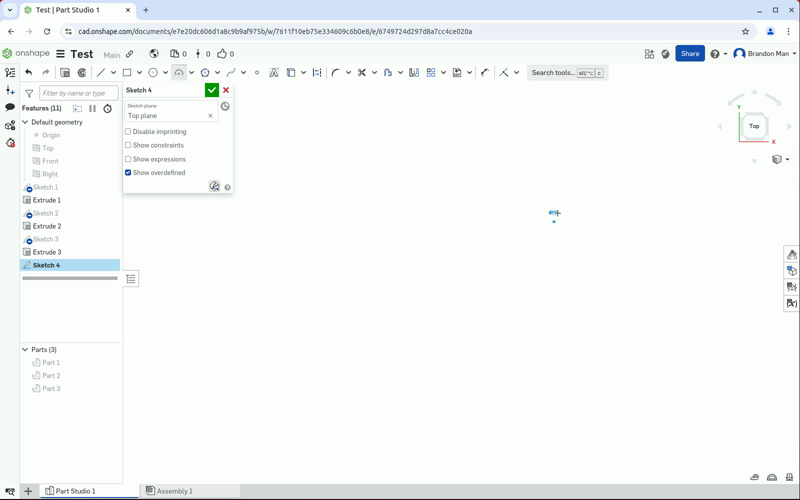
scroll(-6)
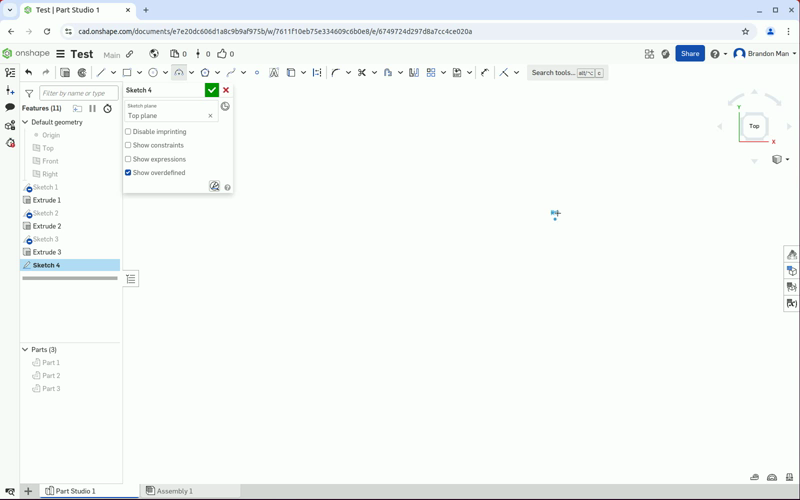
scroll(-6)
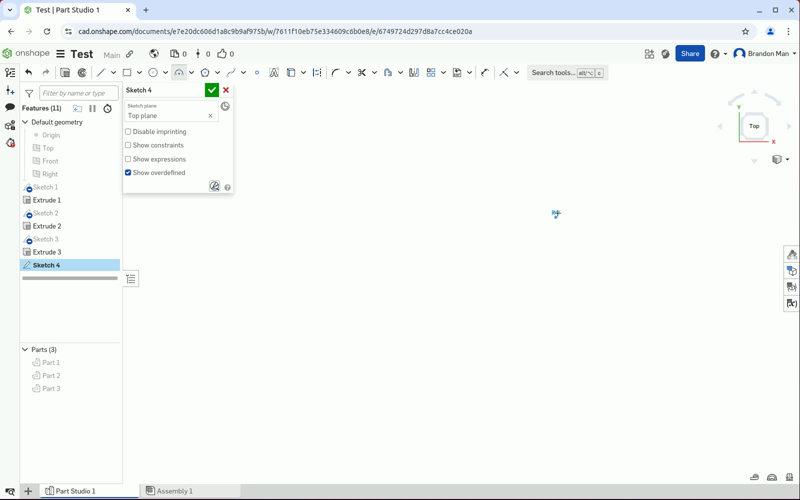
scroll(-6)
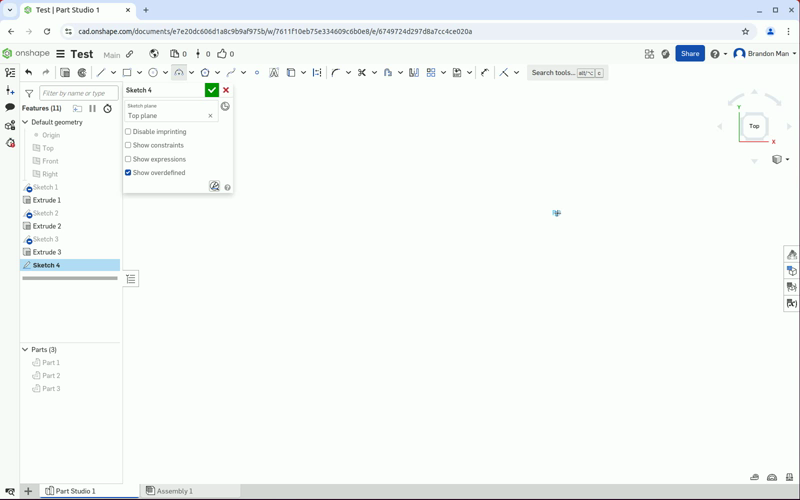
scroll(-6)
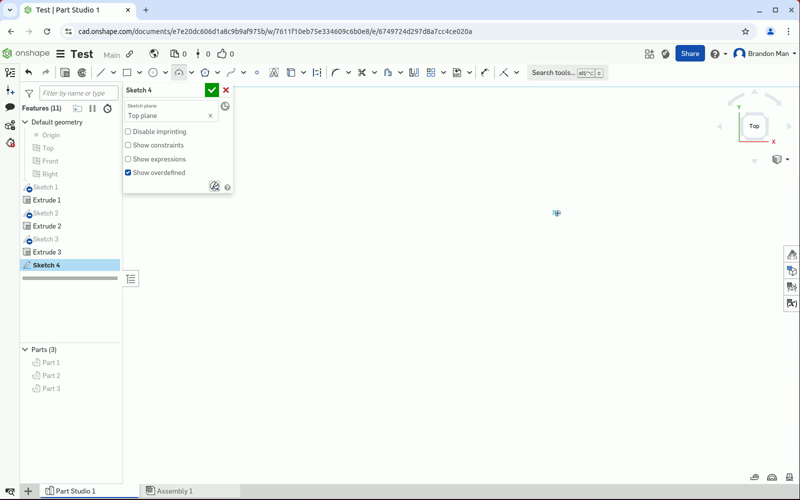
scroll(-6)
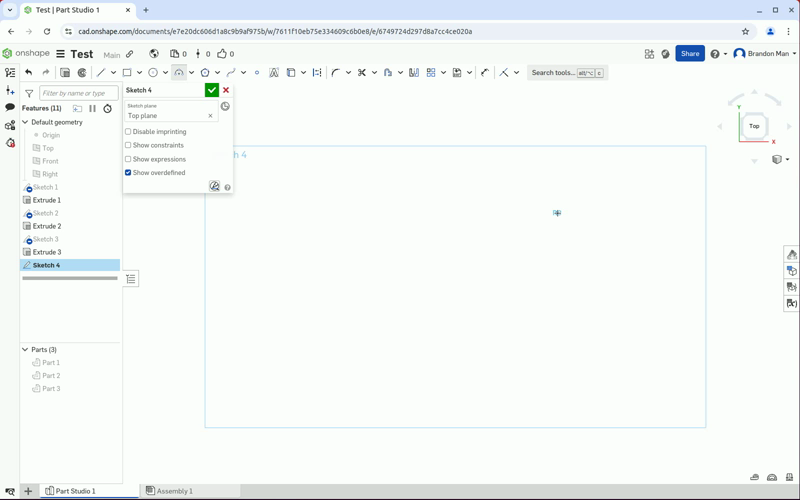
mouse_move(557, 217)
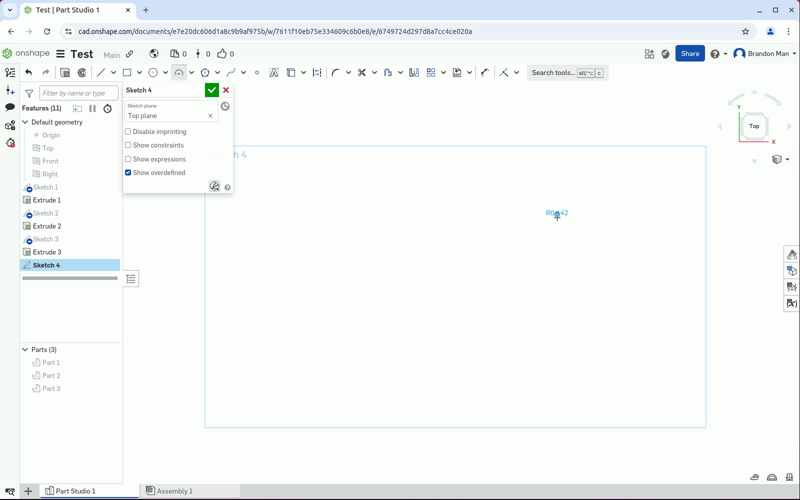
scroll(6)
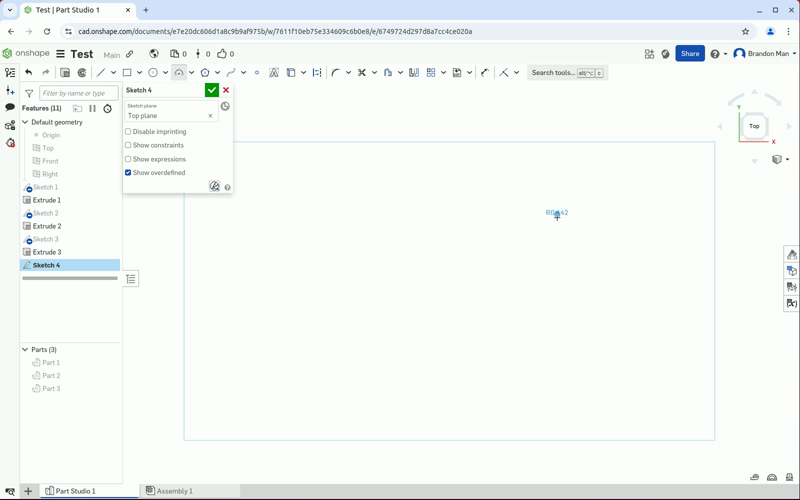
scroll(6)
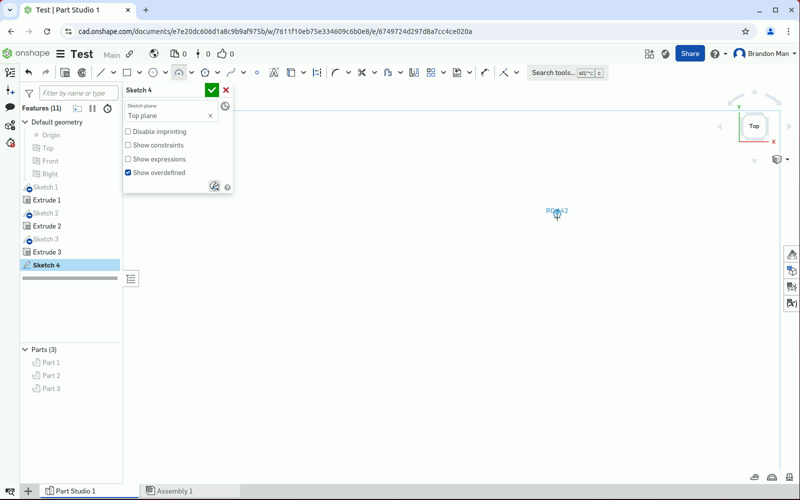
scroll(6)
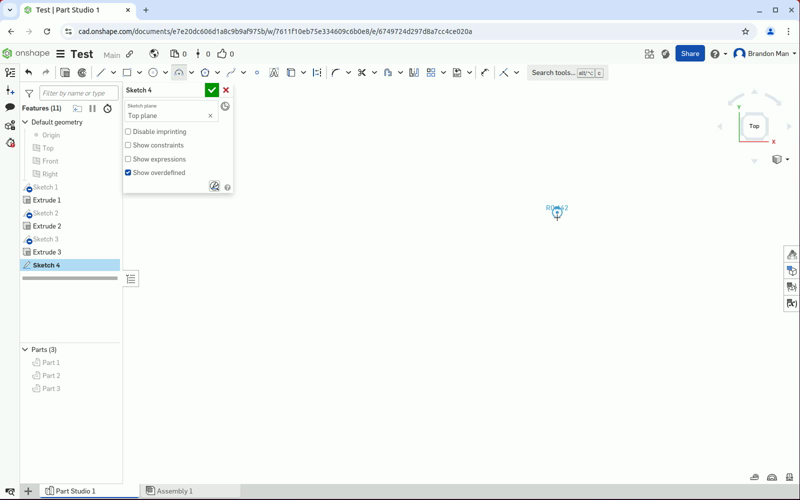
scroll(6)
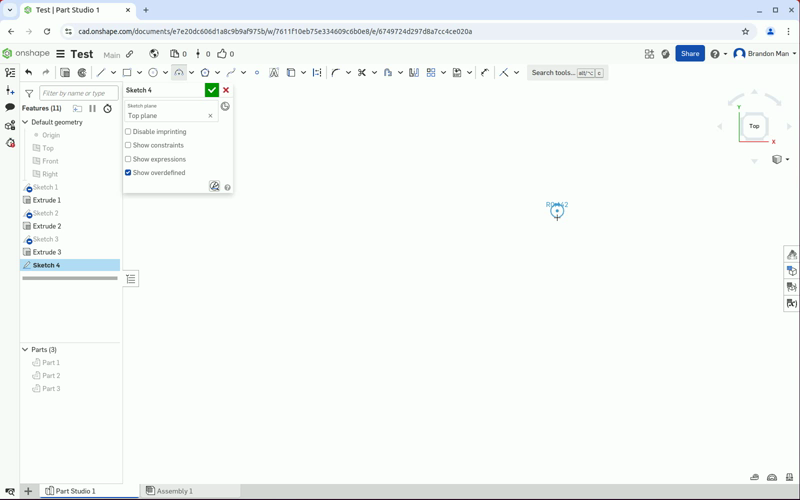
scroll(6)
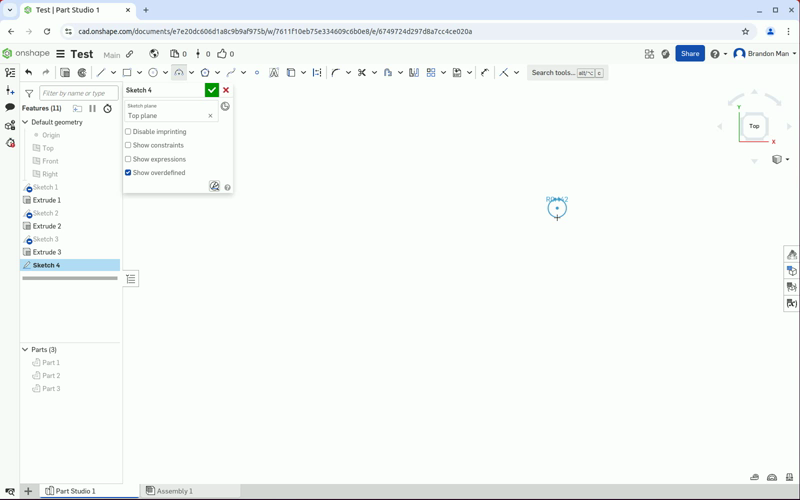
scroll(6)
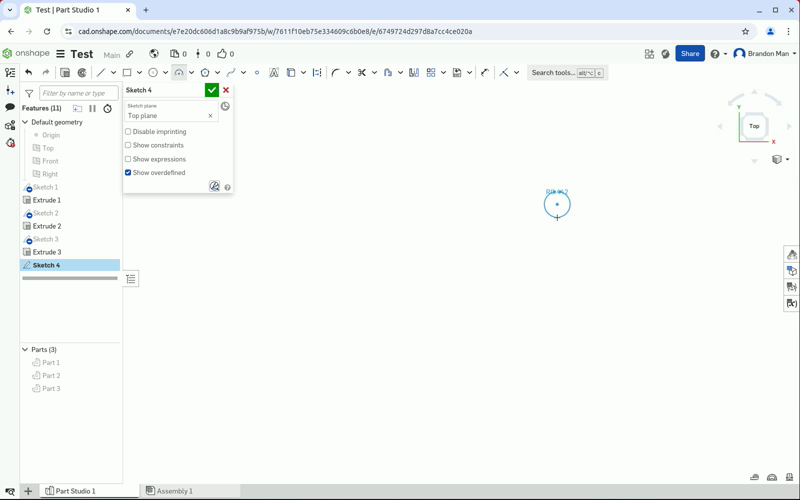
scroll(6)
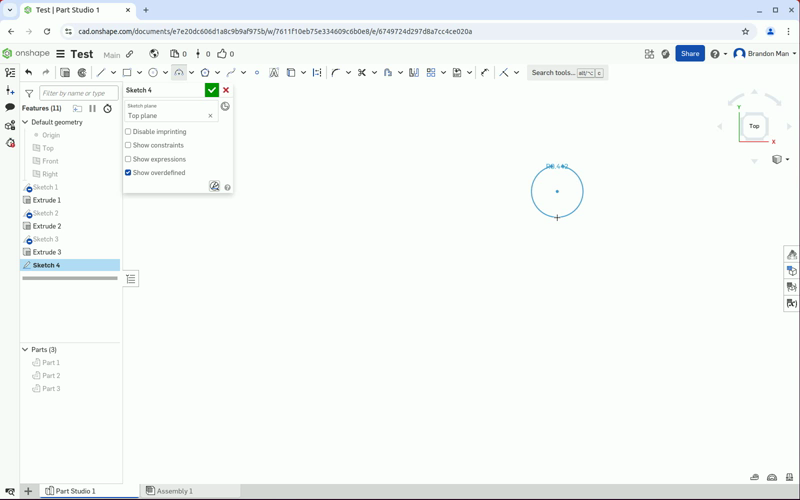
click(557, 217)
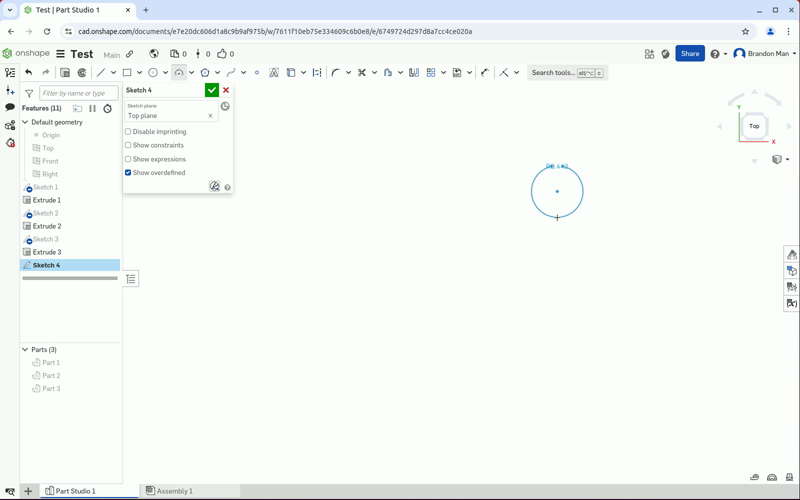
scroll(-6)
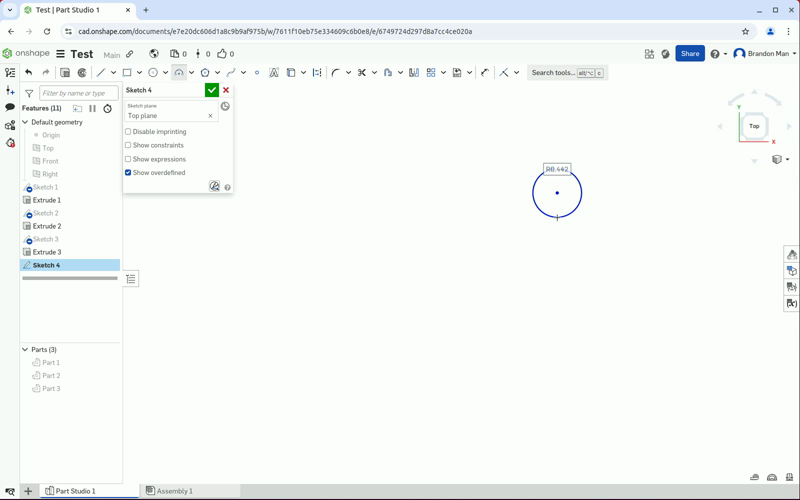
scroll(-6)
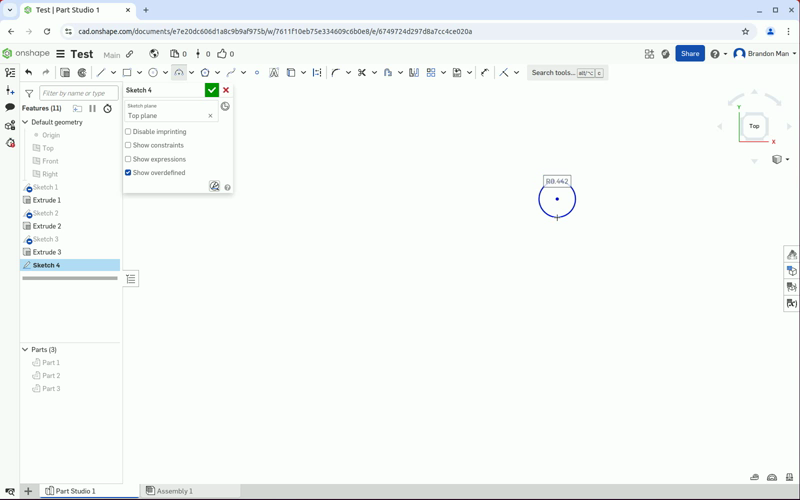
scroll(-6)
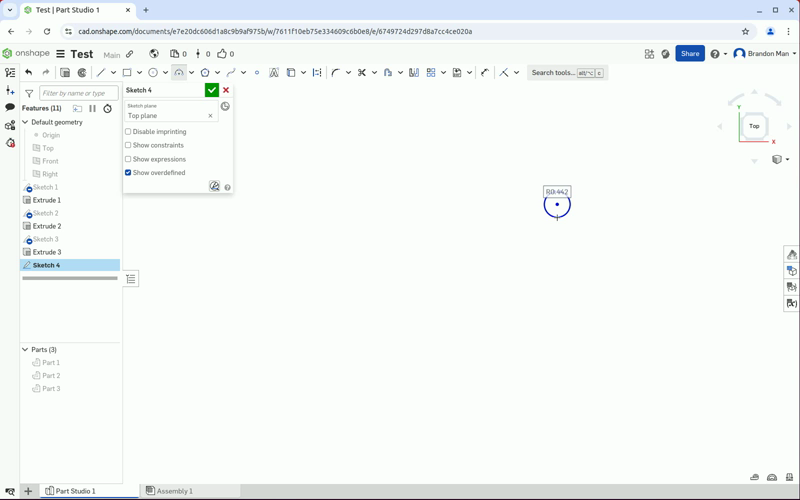
scroll(-6)
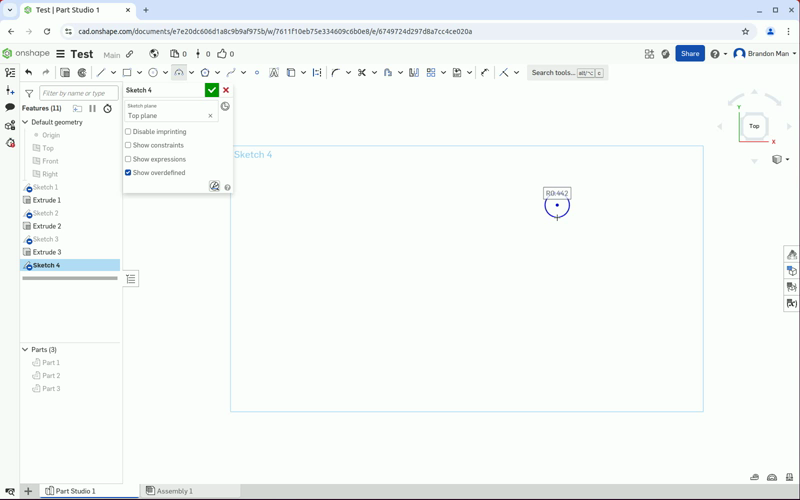
scroll(-6)
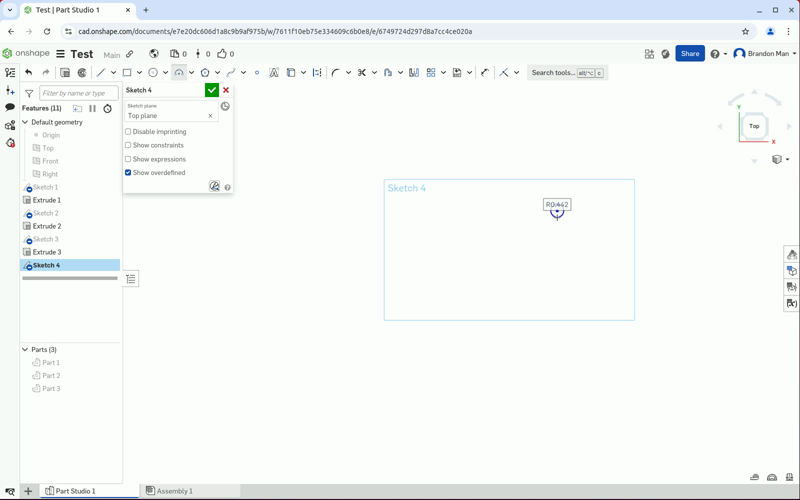
scroll(-6)
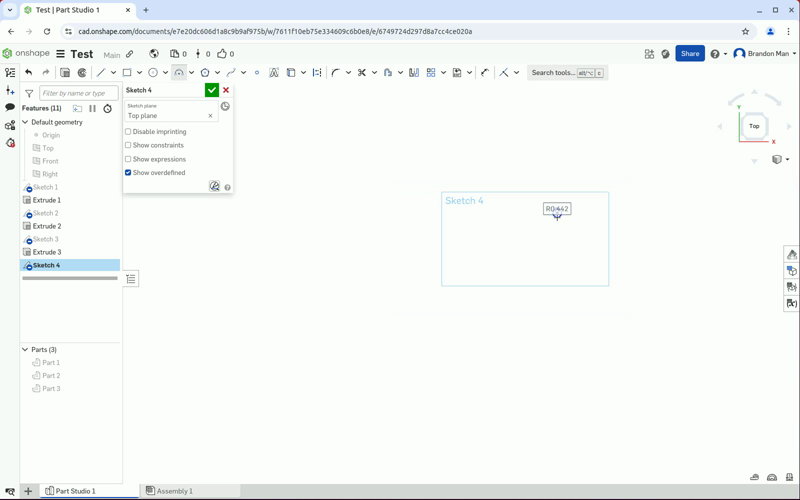
scroll(-6)
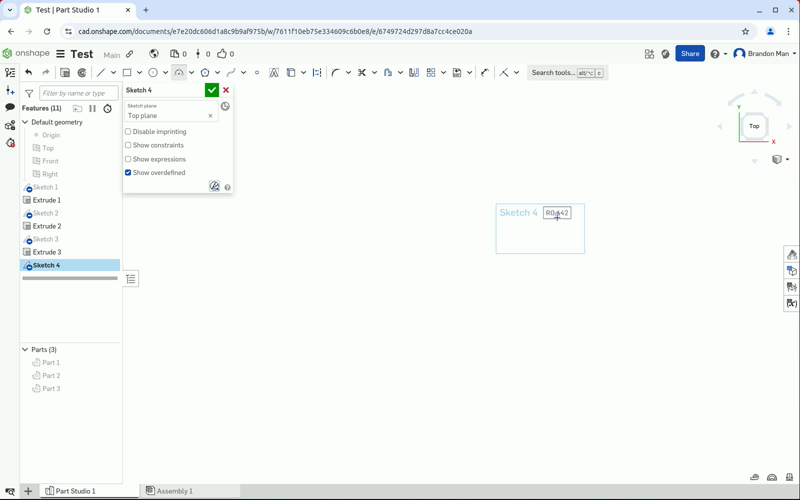
key_up(shift)
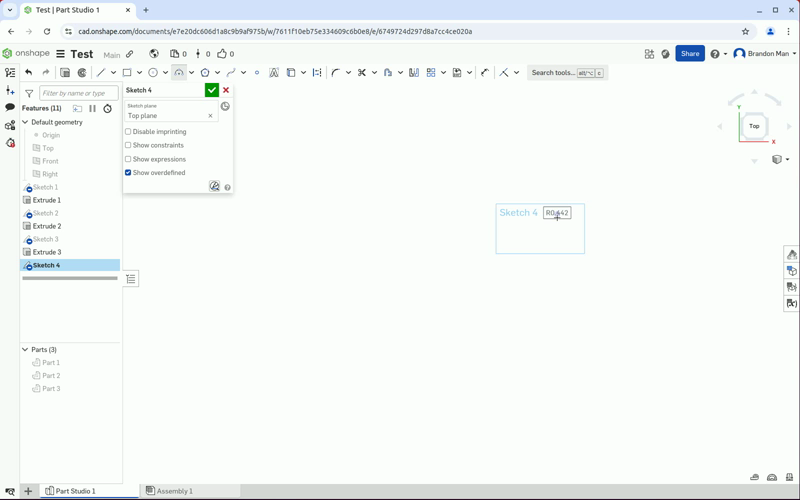
key(esc)
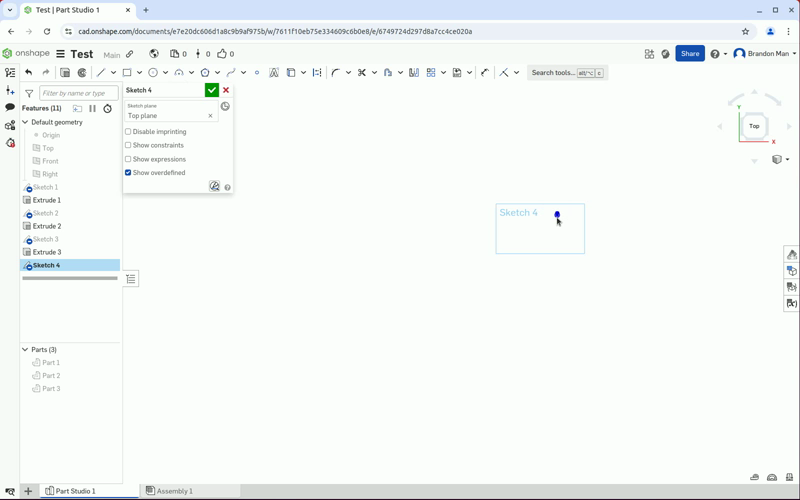
key(l)
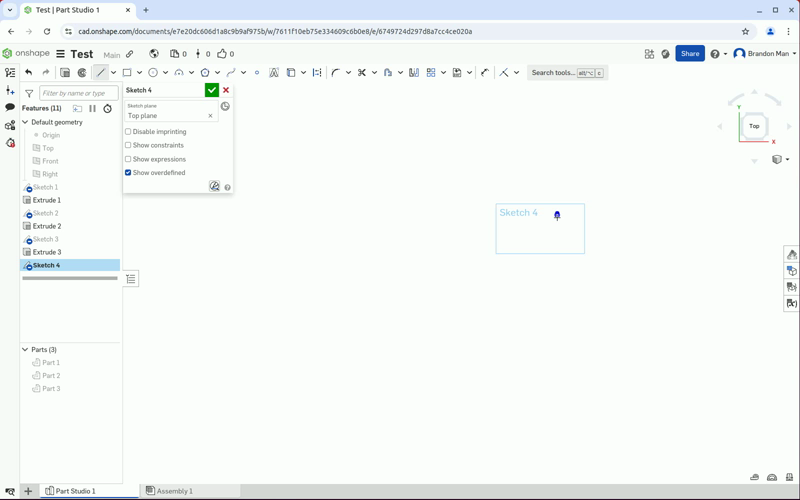
mouse_move(557, 212)
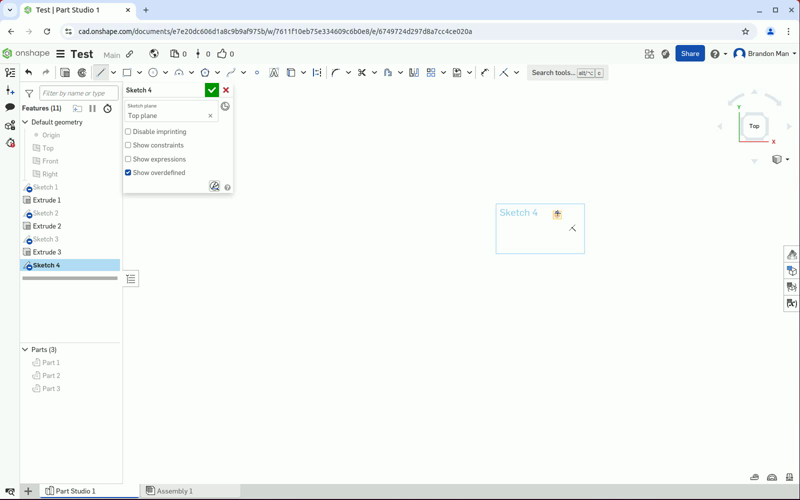
scroll(6)
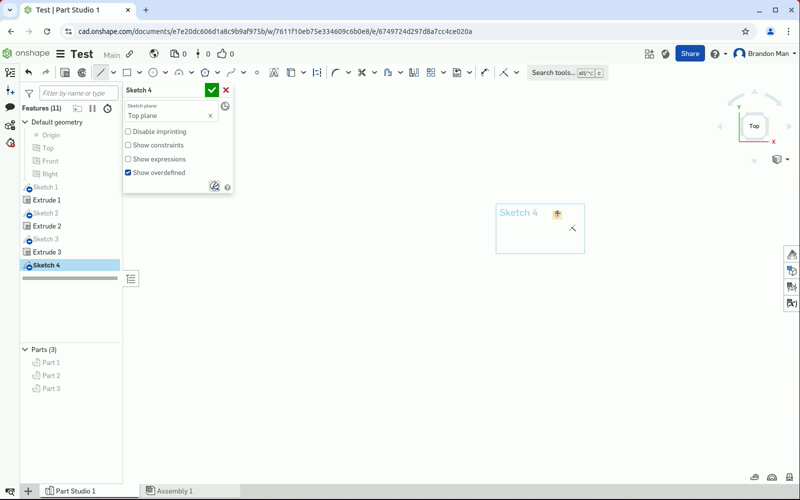
scroll(6)
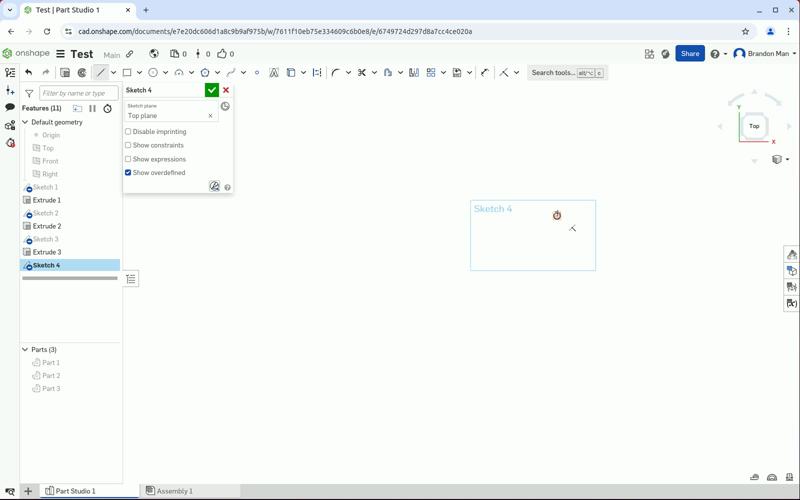
scroll(6)
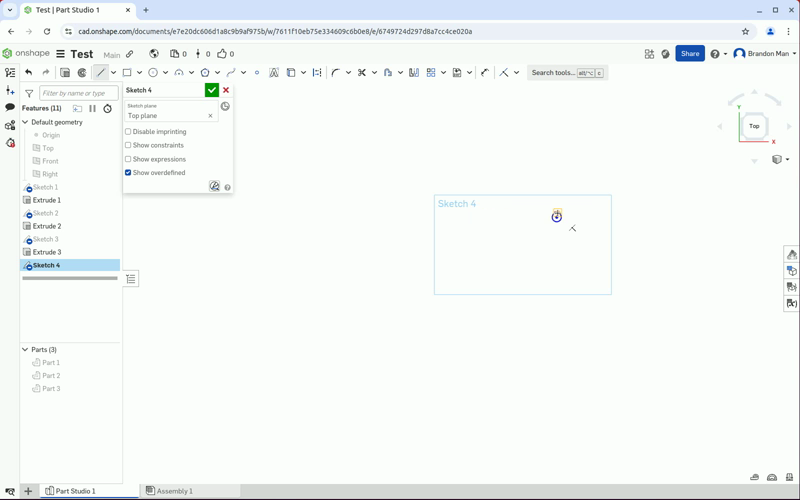
scroll(6)
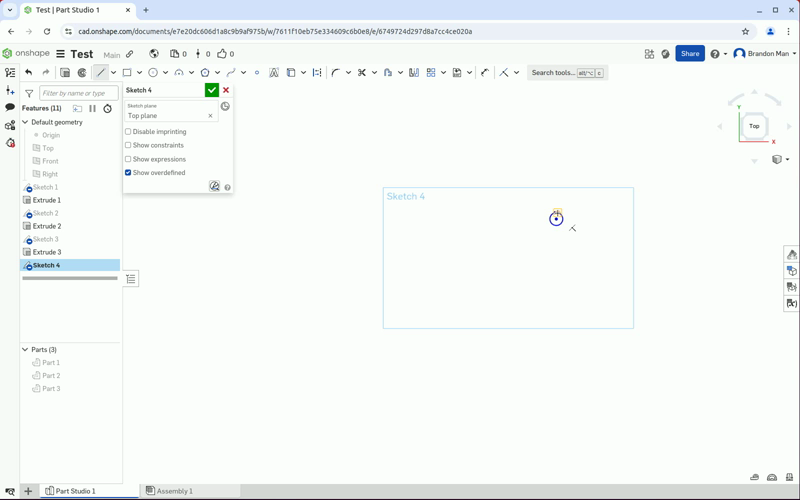
scroll(6)
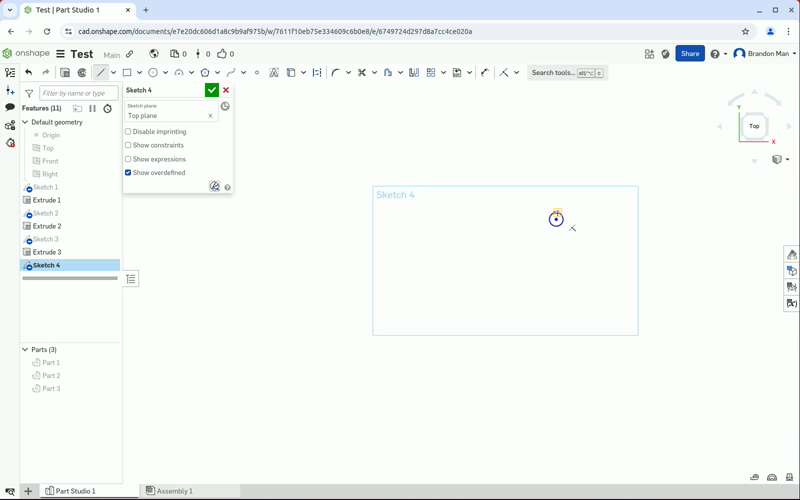
scroll(6)
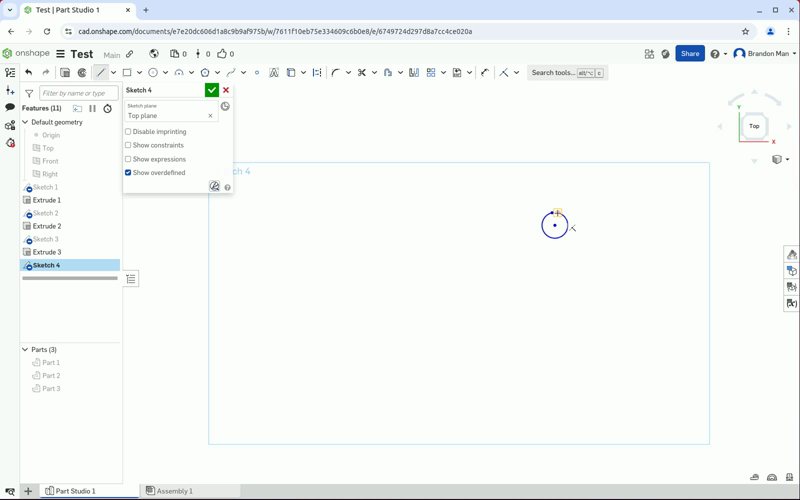
scroll(6)
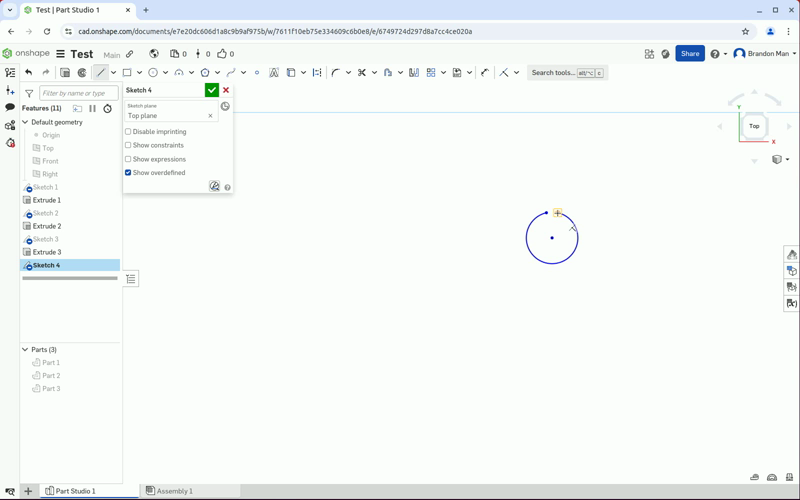
click(557, 212)
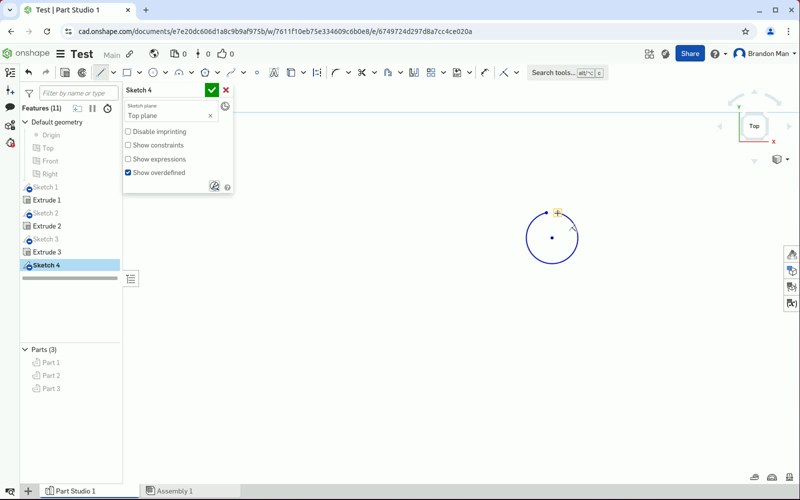
scroll(-6)
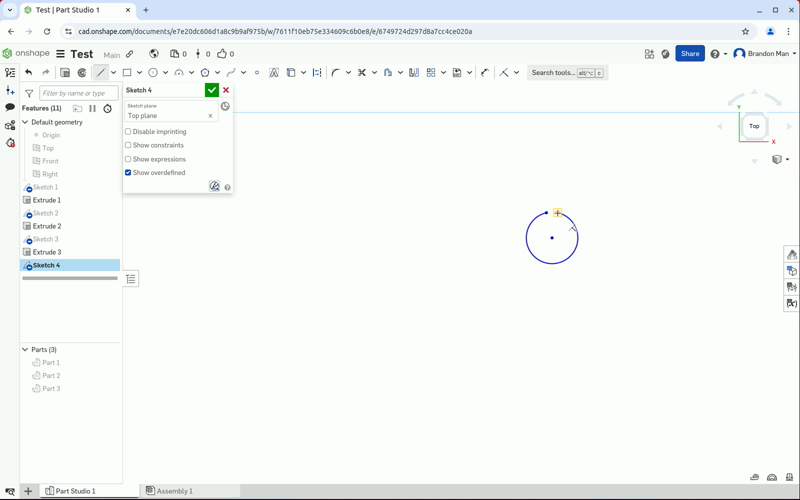
scroll(-6)
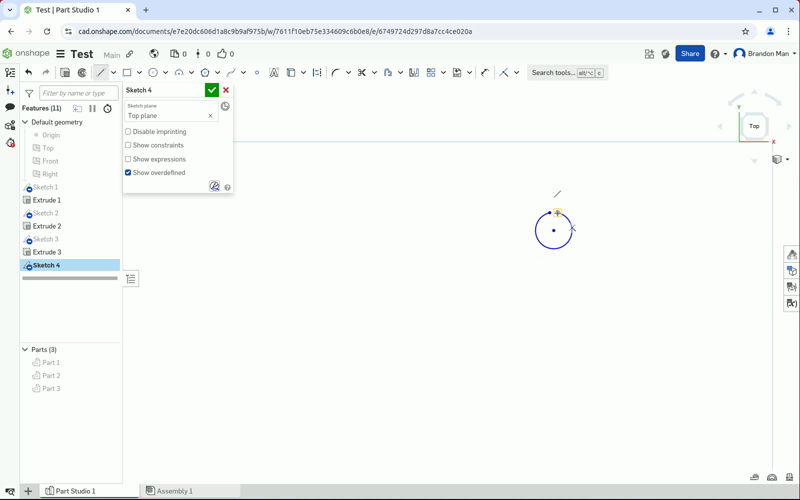
scroll(-6)
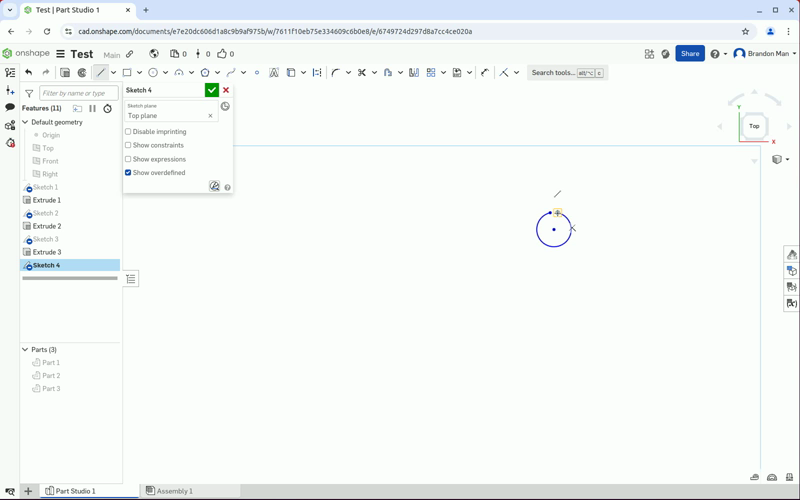
scroll(-6)
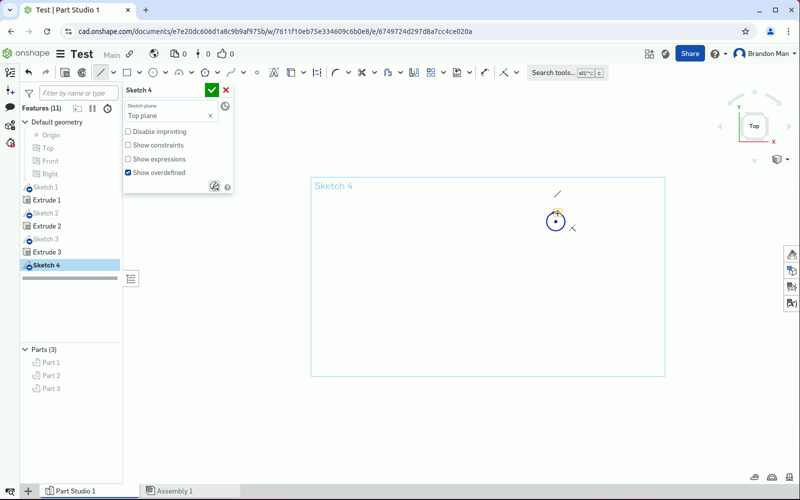
scroll(-6)
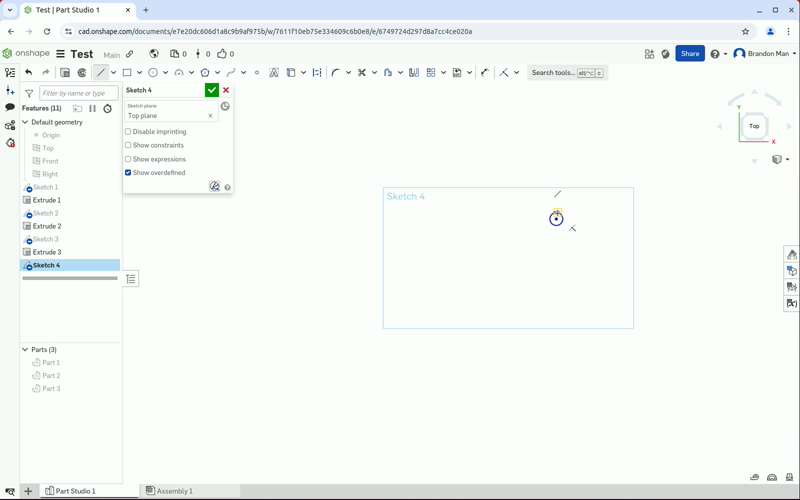
scroll(-6)
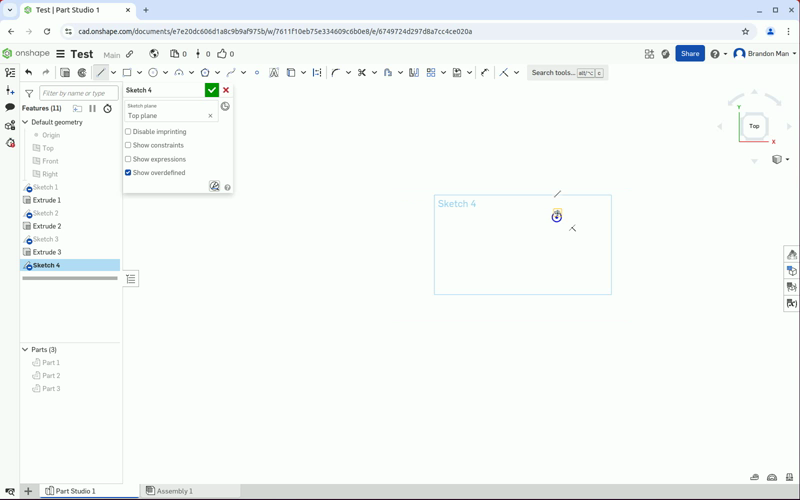
scroll(-6)
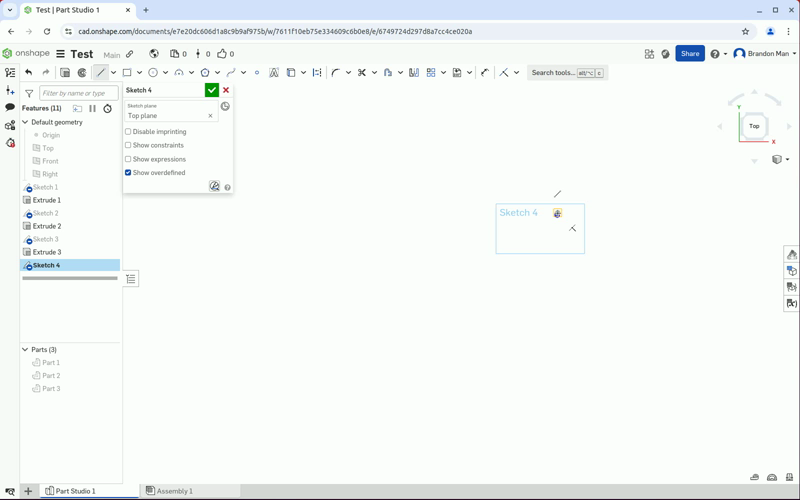
mouse_move(587, 212)
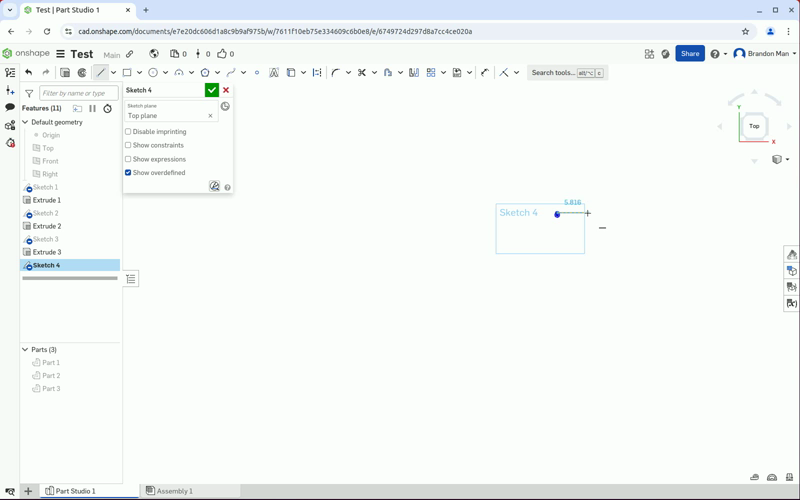
key_down(shift)
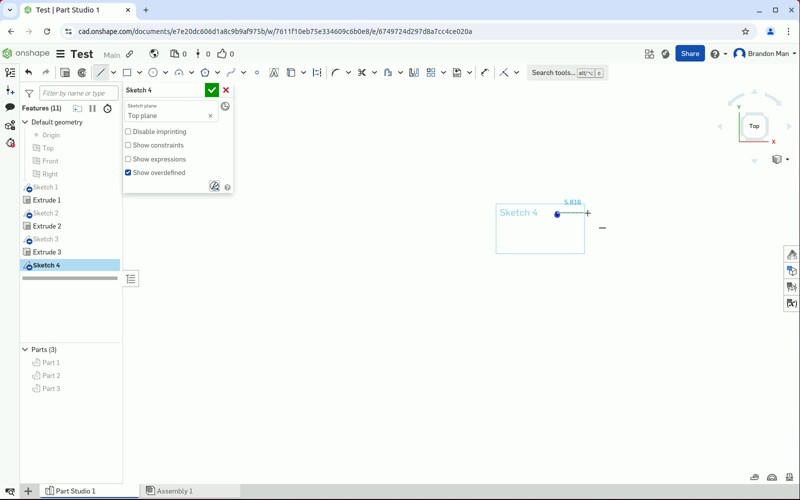
mouse_move(556, 212)
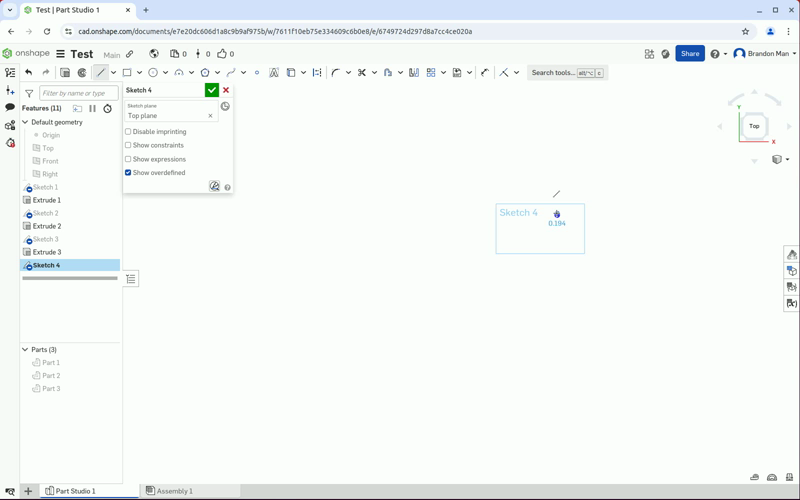
scroll(6)
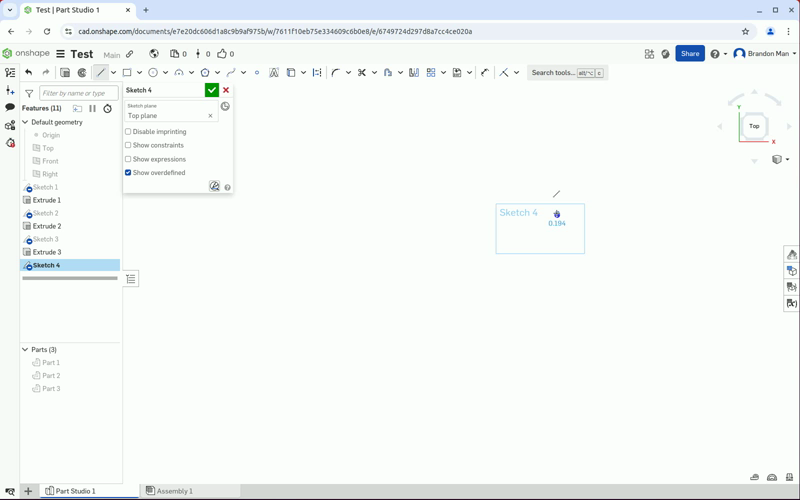
scroll(6)
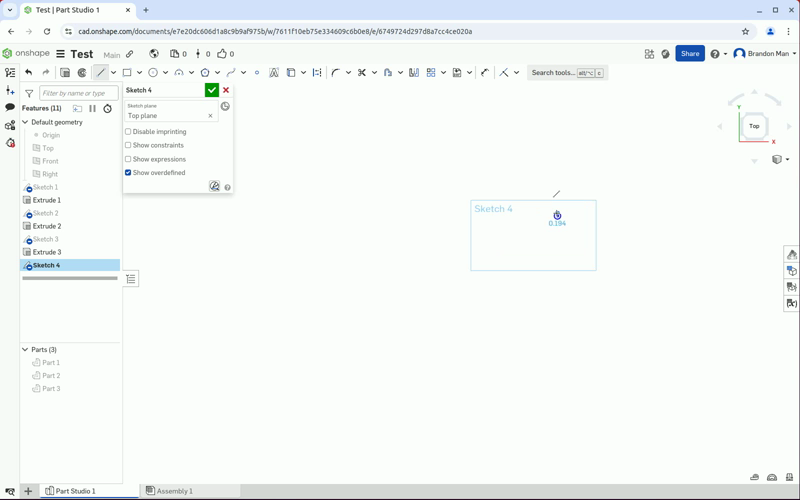
scroll(6)
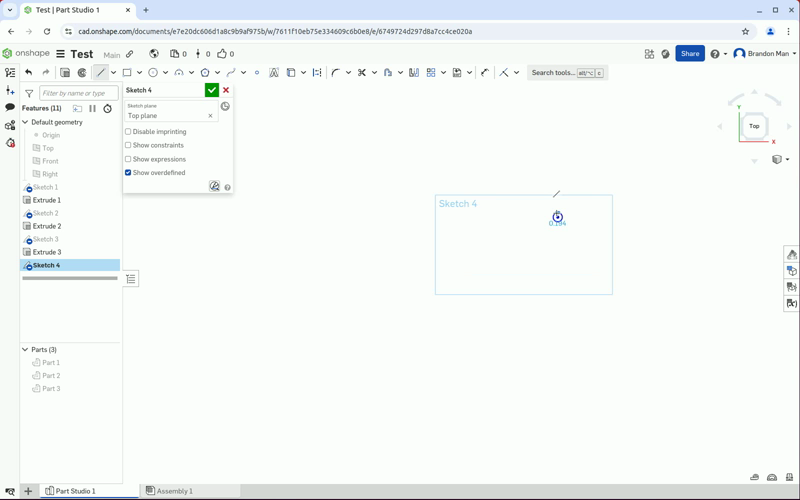
scroll(6)
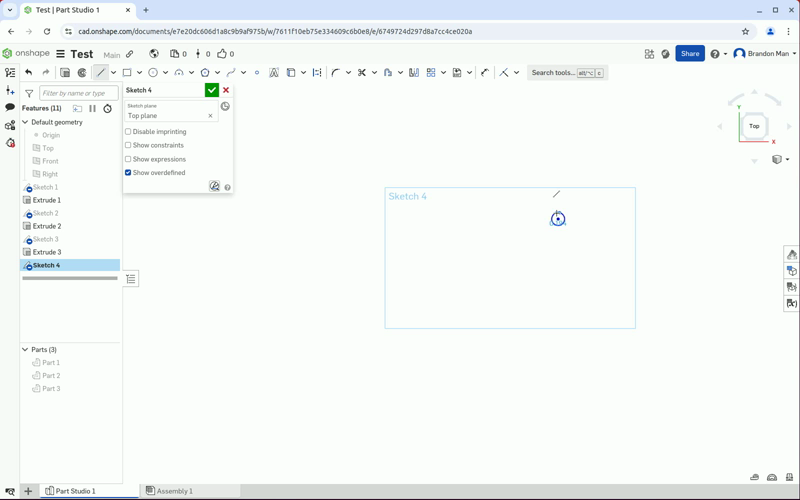
scroll(6)
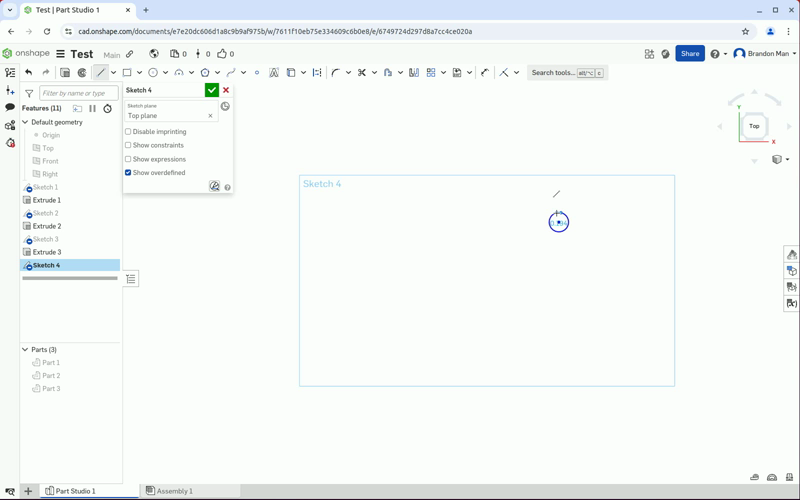
scroll(6)
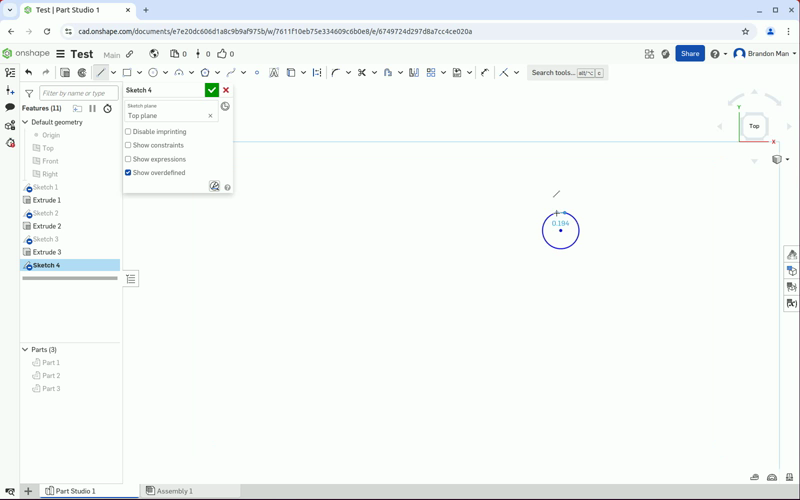
scroll(6)
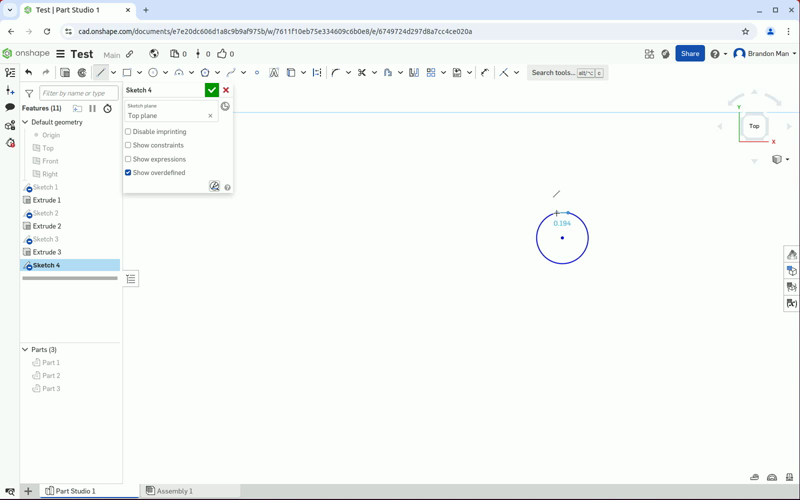
key_up(shift)
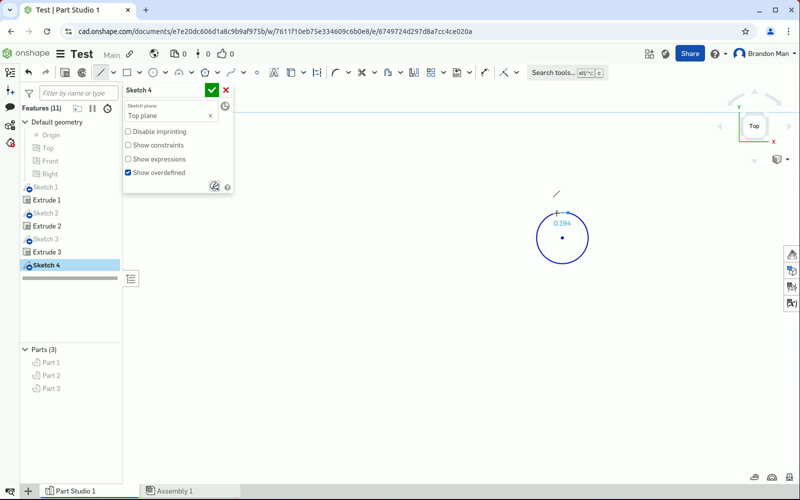
click(556, 212)
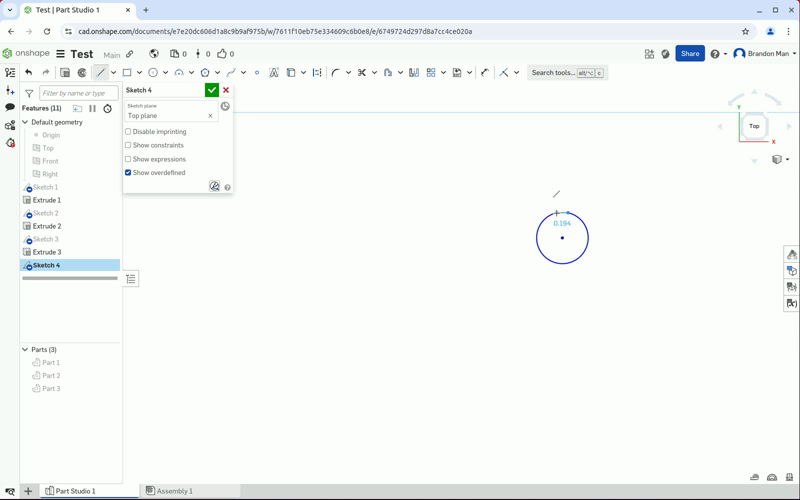
scroll(-6)
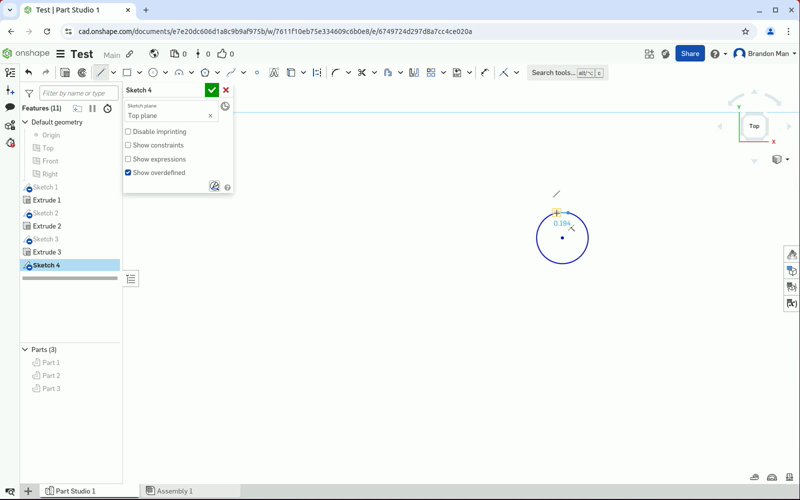
scroll(-6)
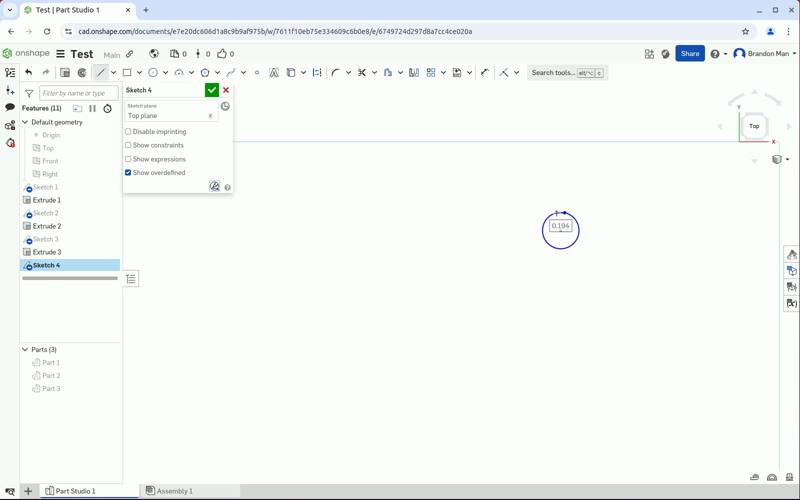
scroll(-6)
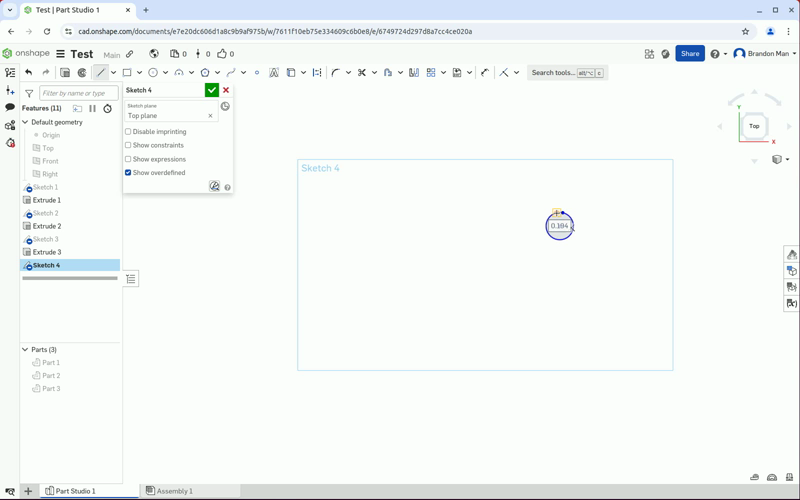
scroll(-6)
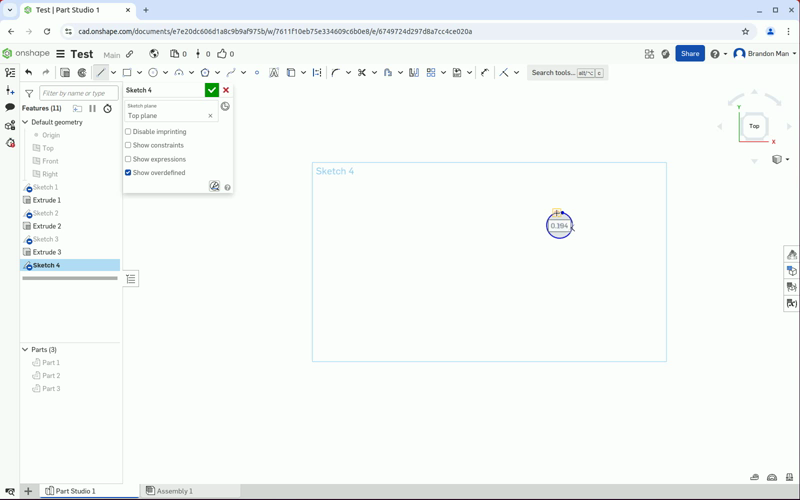
scroll(-6)
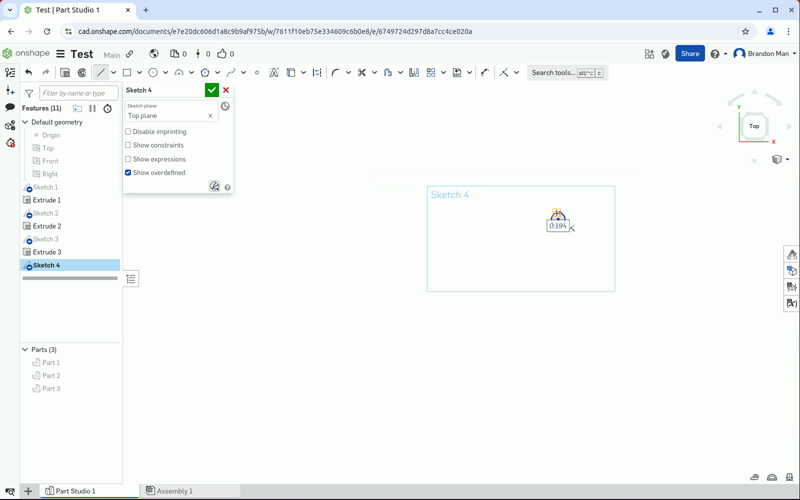
scroll(-6)
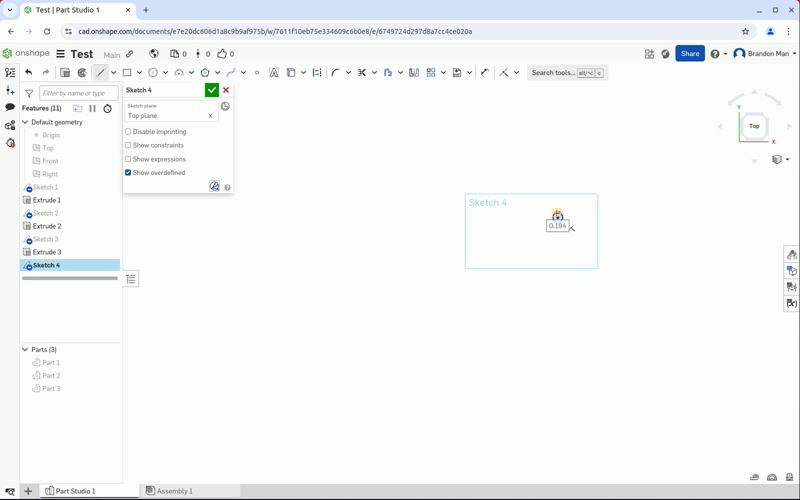
scroll(-6)
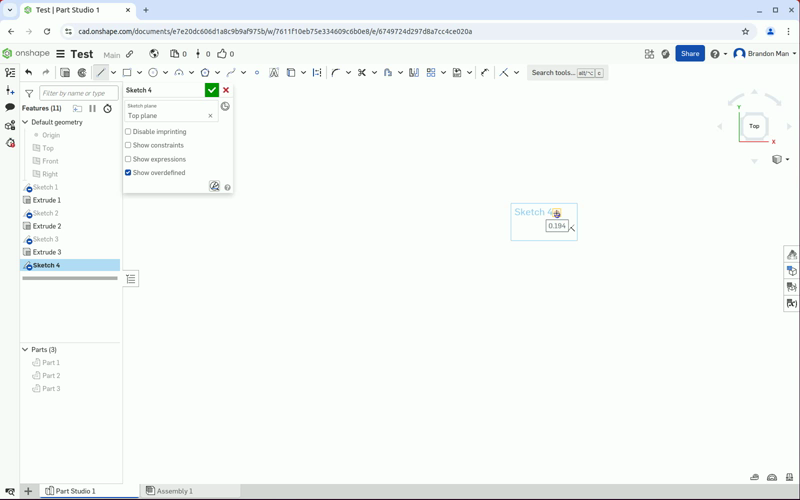
key(esc)
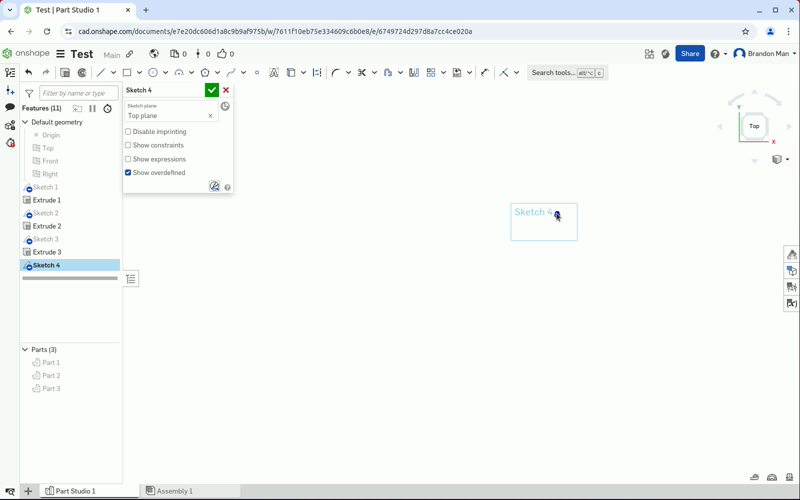
mouse_move(555, 214)
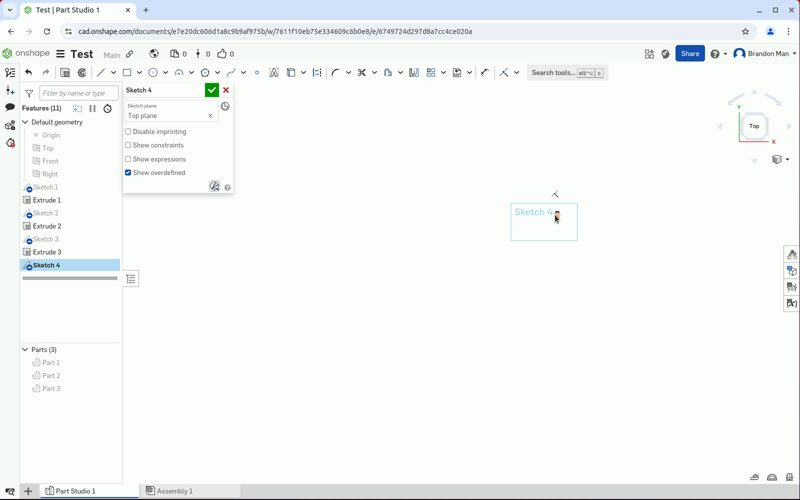
scroll(6)
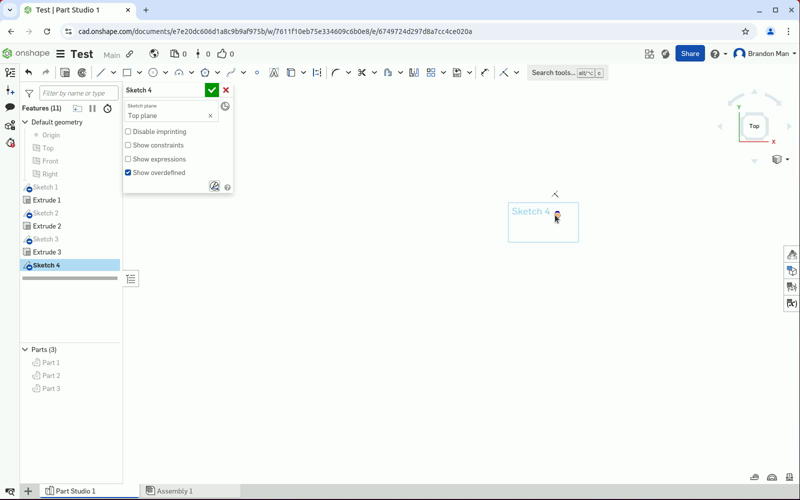
scroll(6)
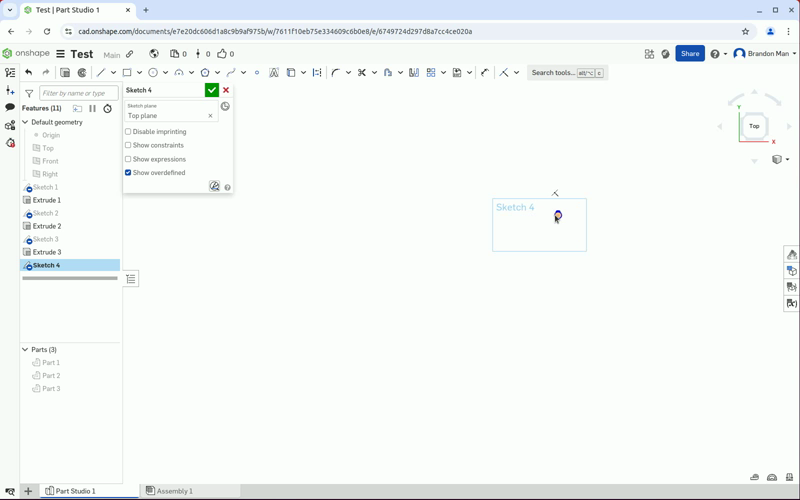
scroll(6)
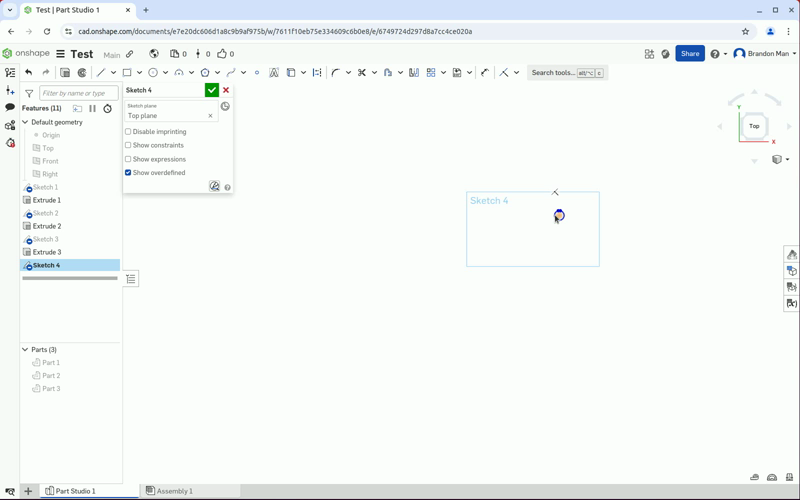
scroll(6)
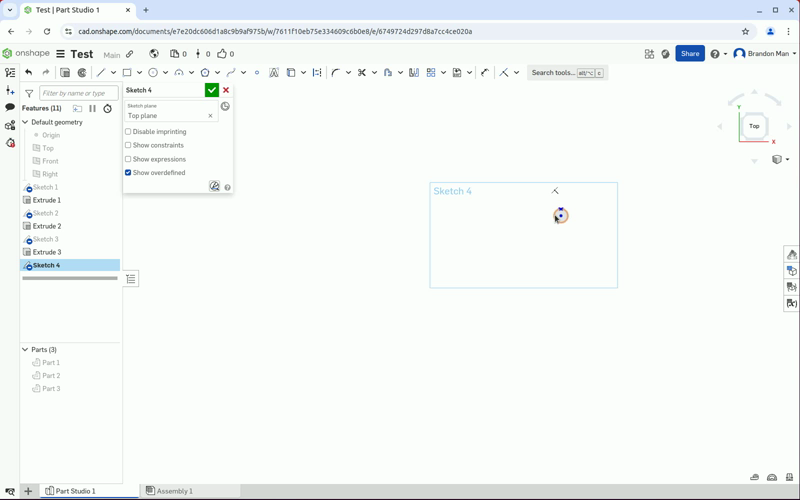
scroll(6)
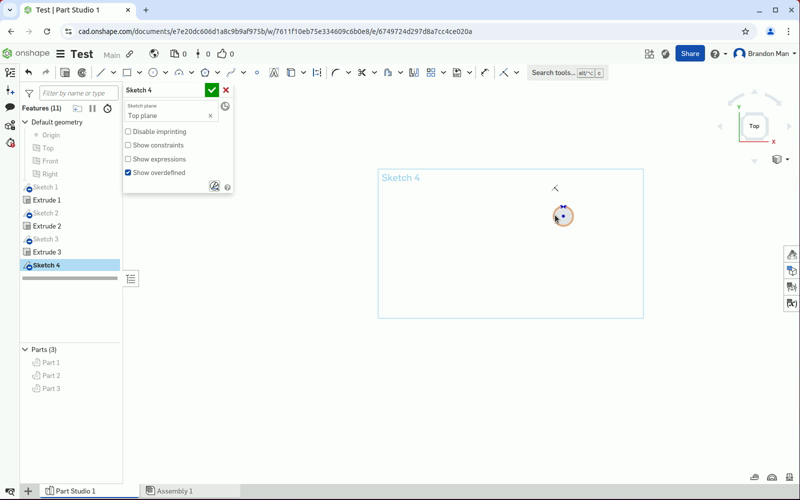
scroll(6)
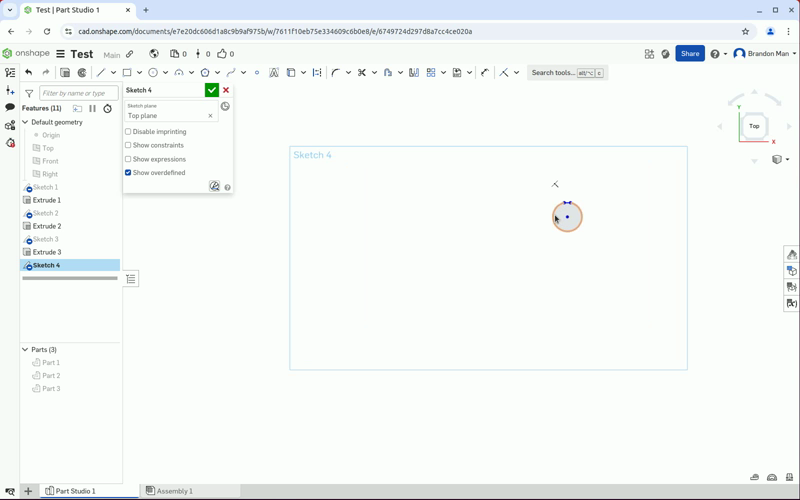
scroll(6)
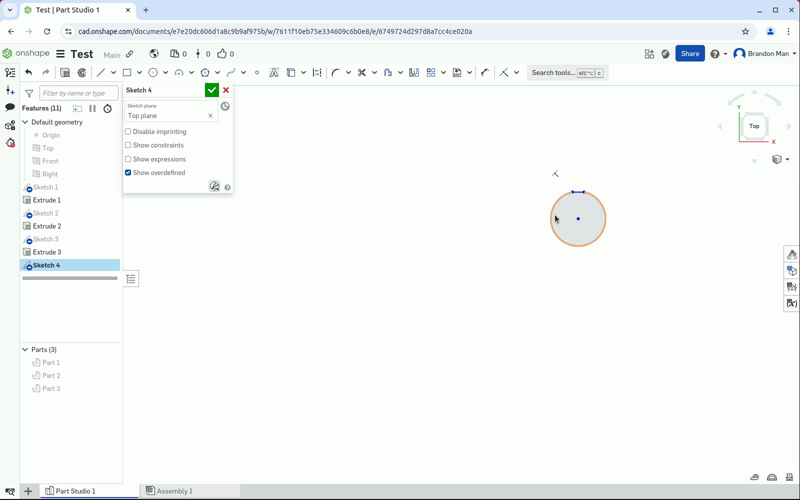
click(555, 214)
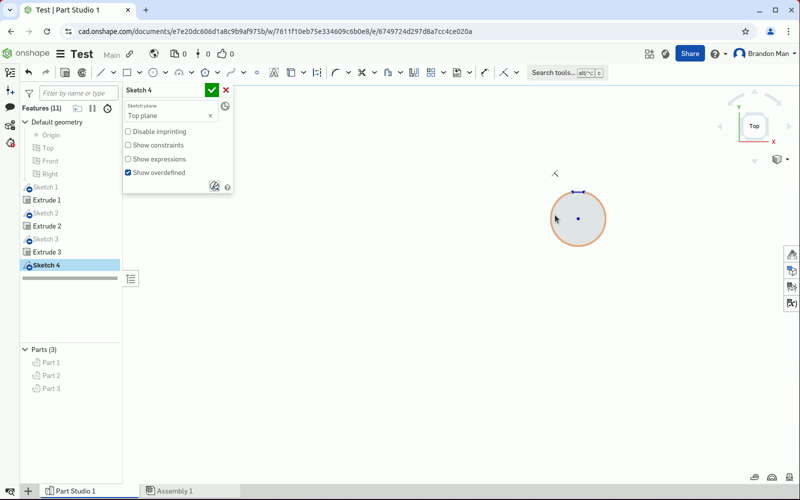
scroll(-6)
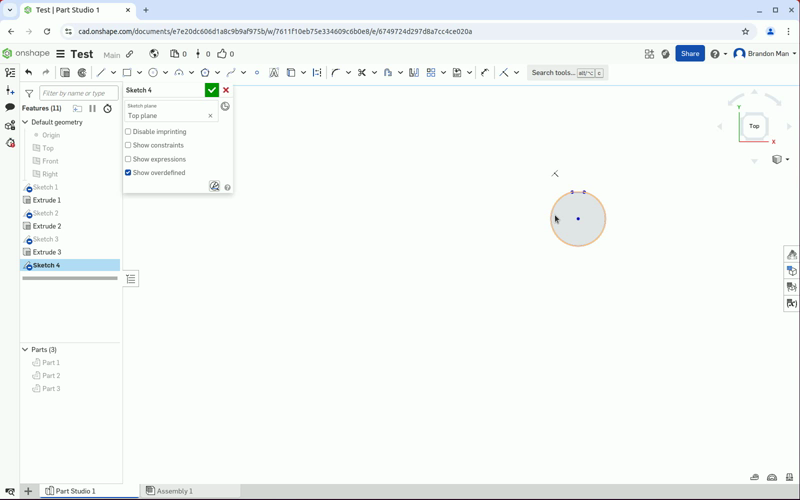
scroll(-6)
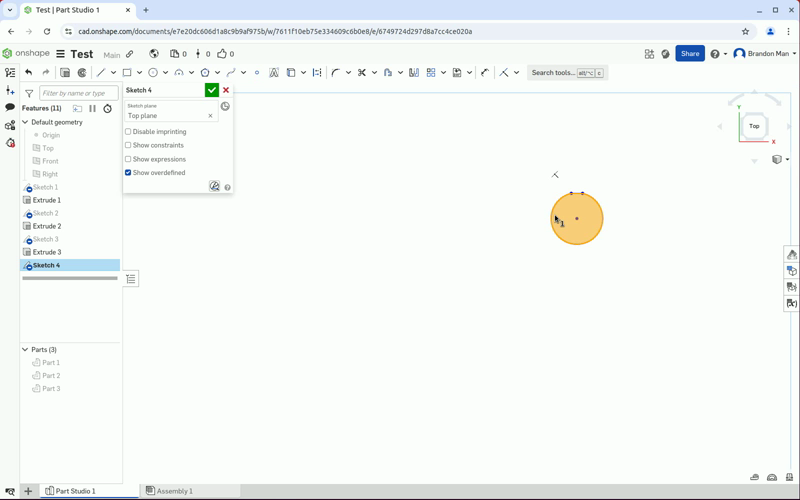
scroll(-6)
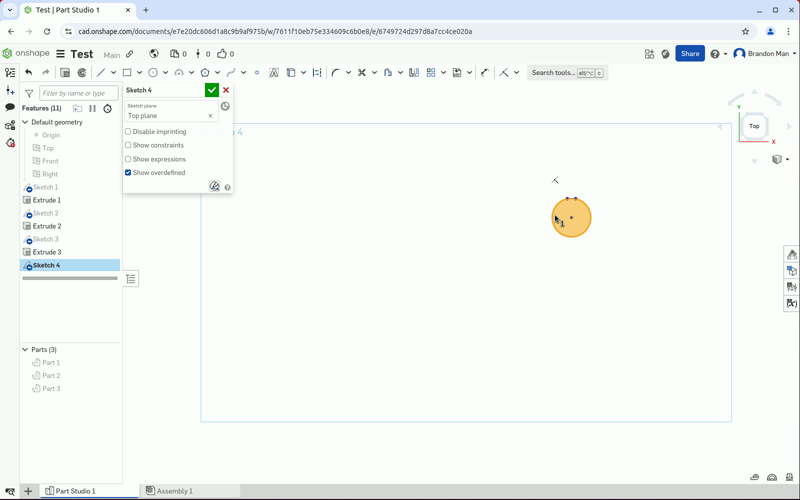
scroll(-6)
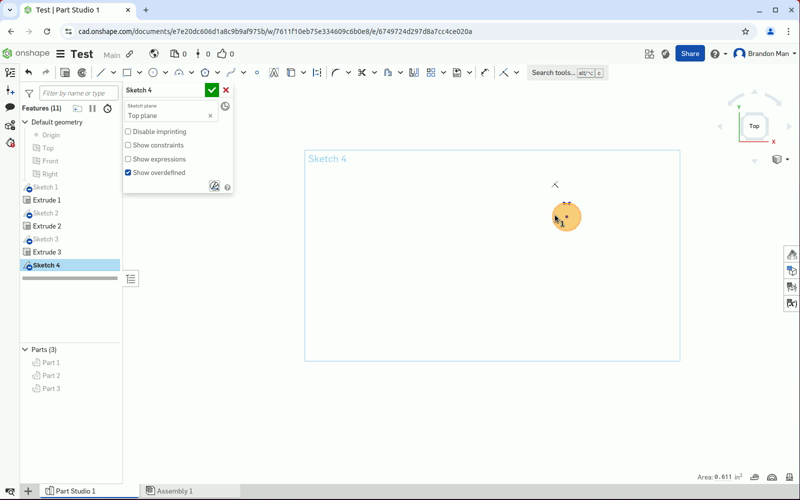
scroll(-6)
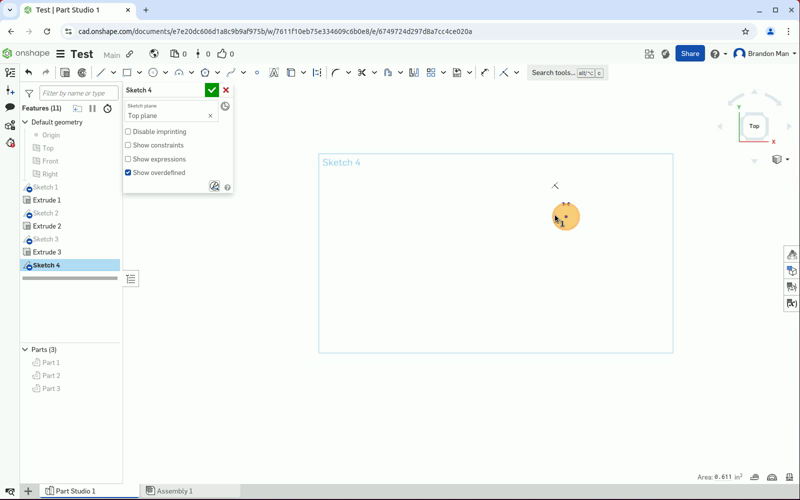
scroll(-6)
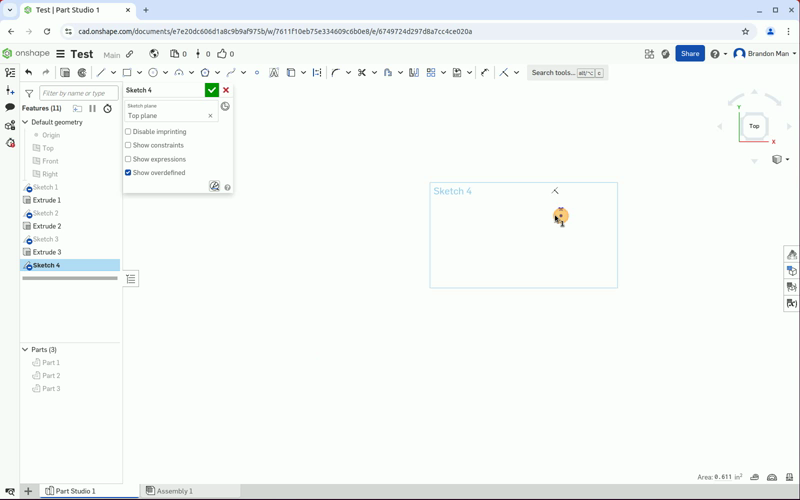
scroll(-6)
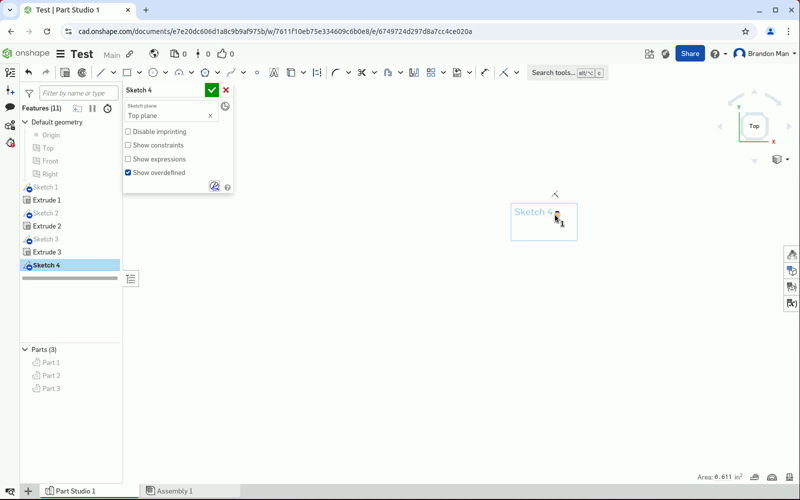
mouse_move(73, 352)
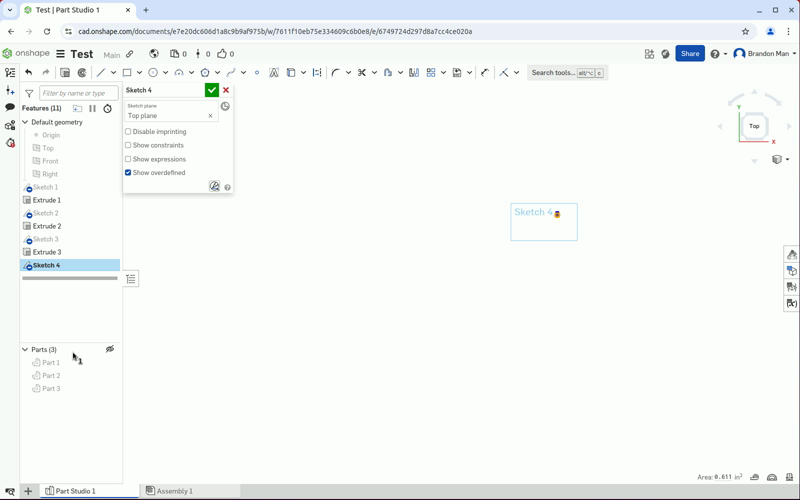
key(shift+y)
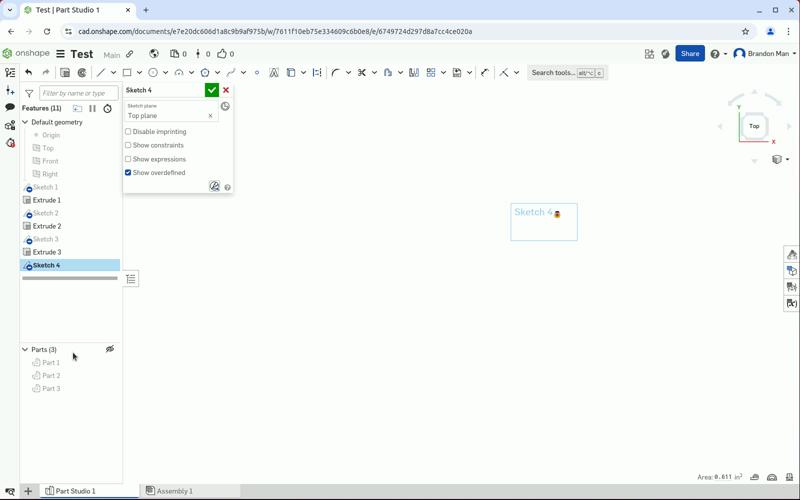
key(shift+e)
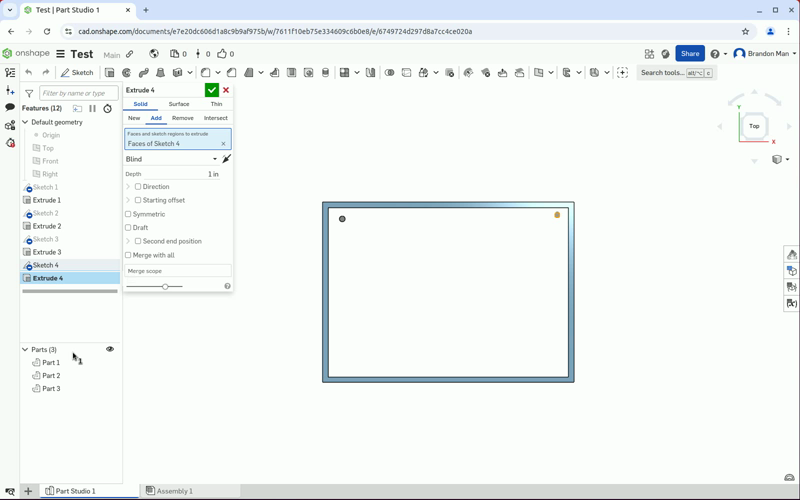
mouse_move(143, 106)
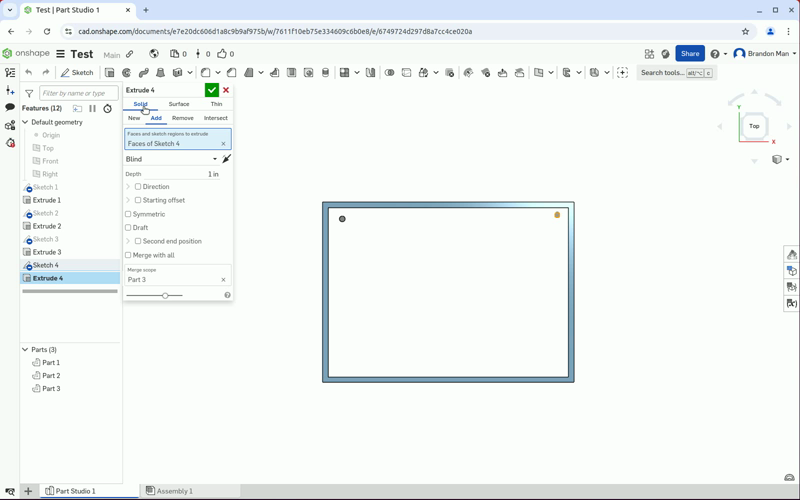
click(143, 106)
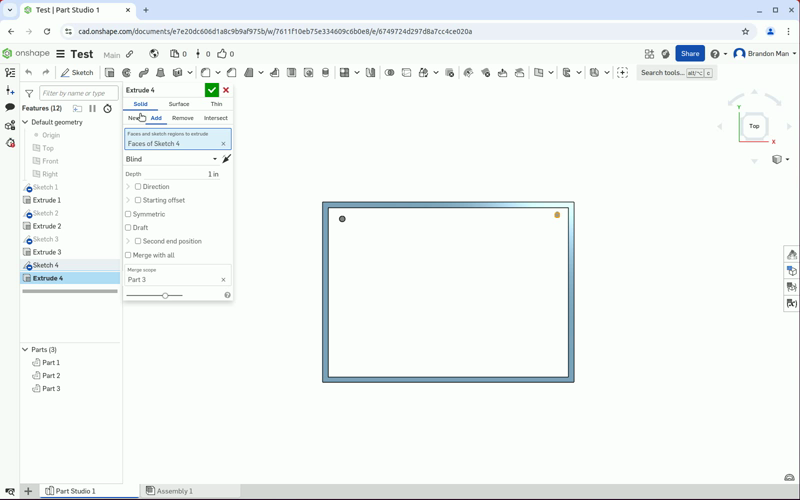
mouse_move(137, 120)
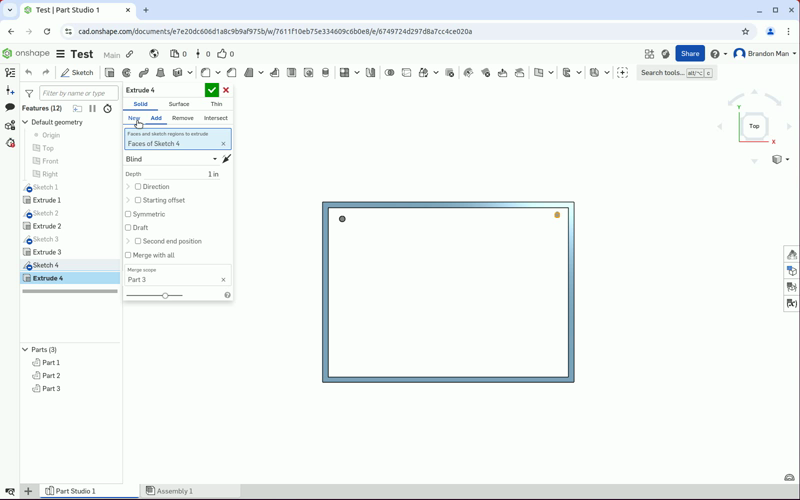
click(137, 120)
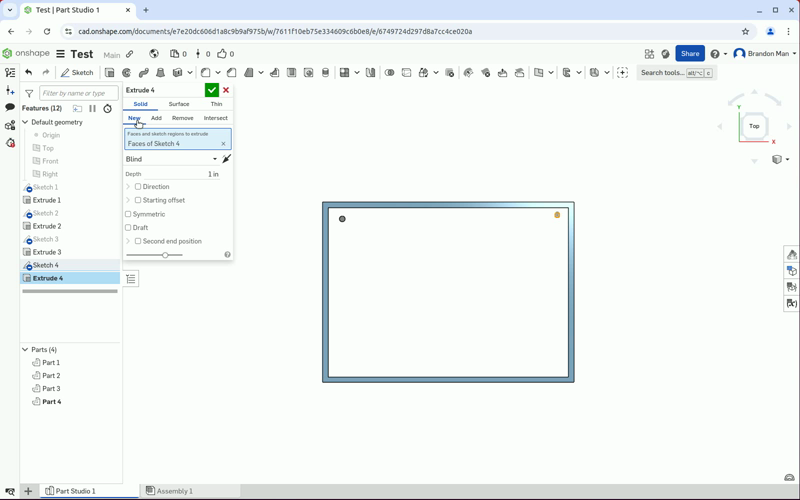
key(tab, 4)
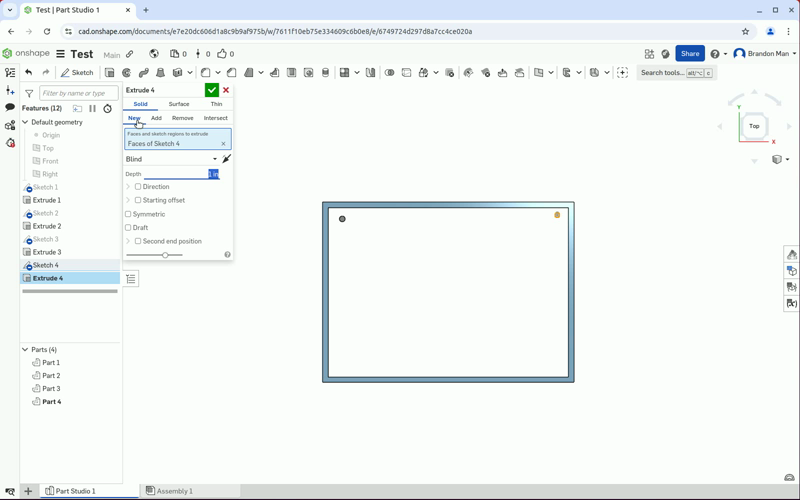
text(7.462)
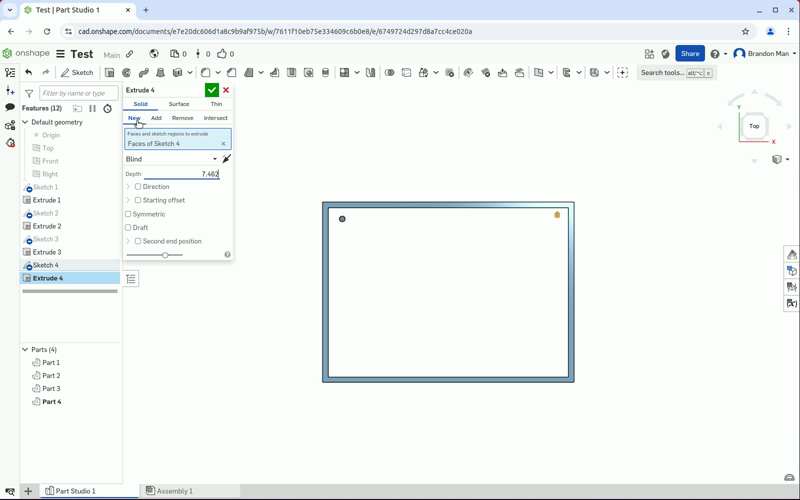
key(enter)
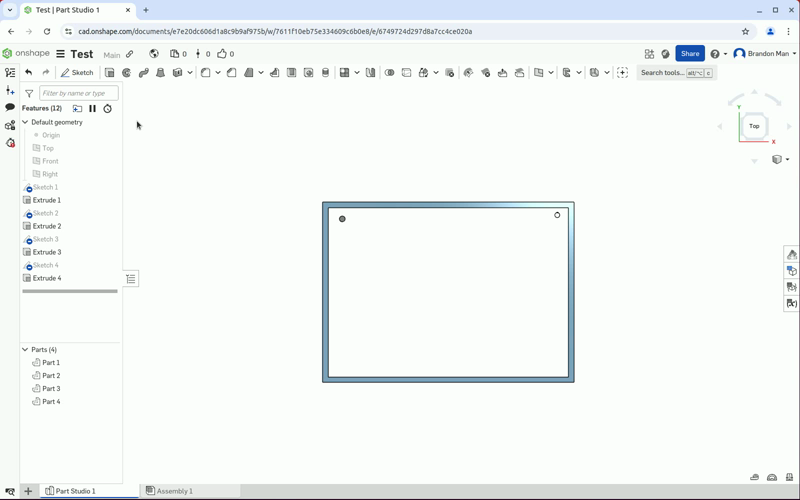
key(shift+h)
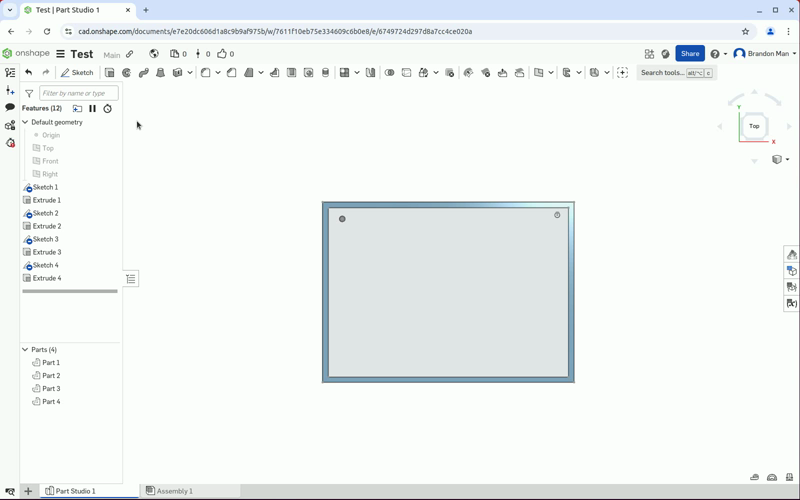
key(shift+h)
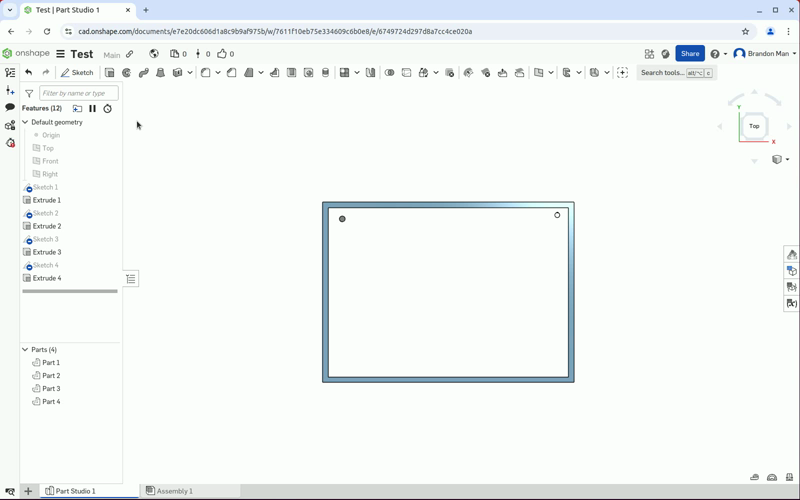
mouse_move(73, 189)
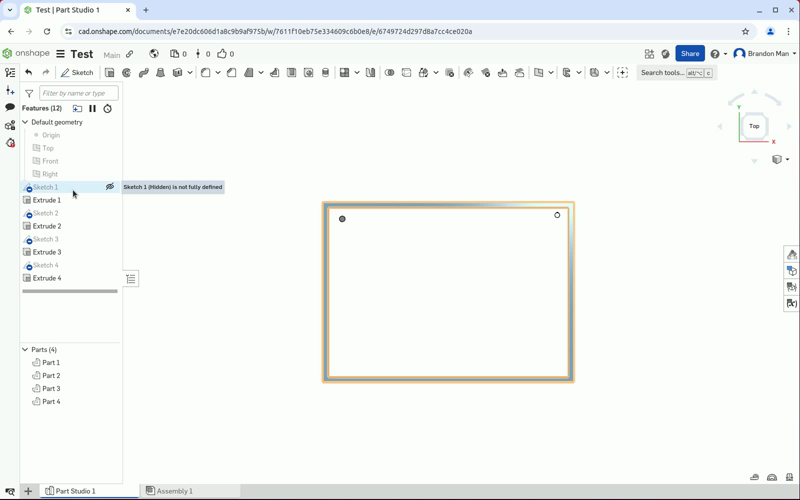
click(73, 189)
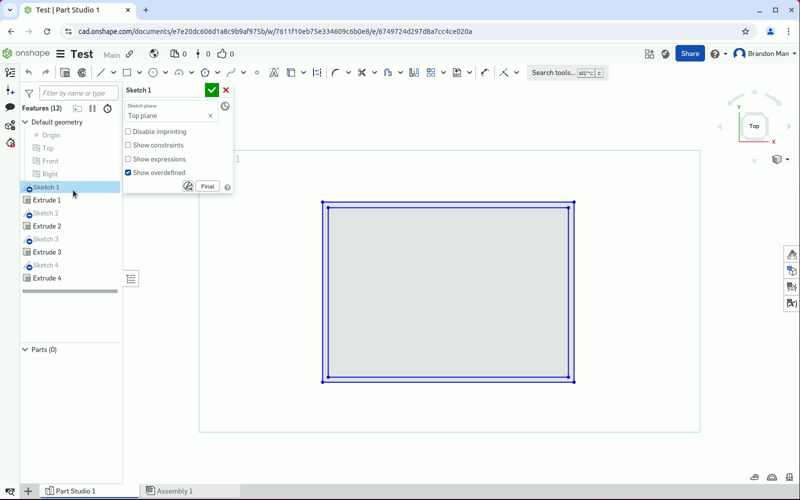
mouse_move(229, 92)
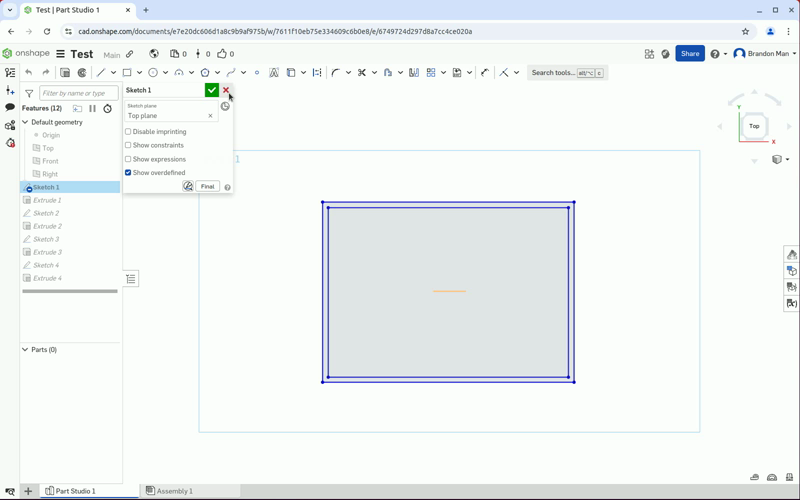
click(229, 92)
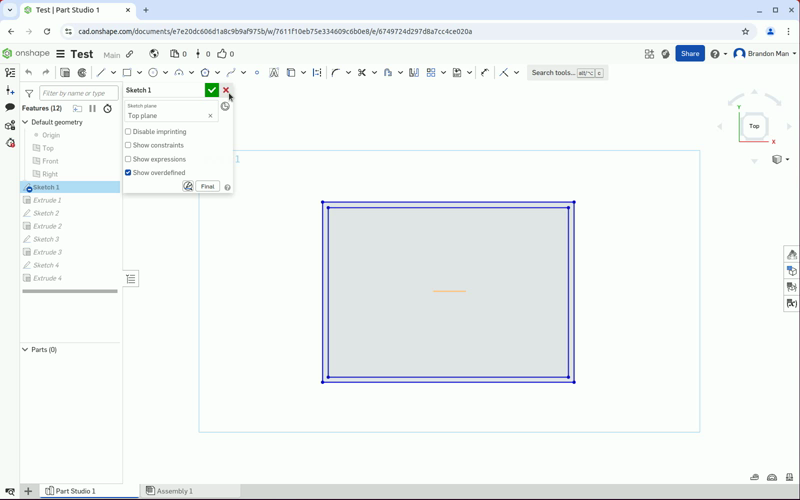
key(shift+s)
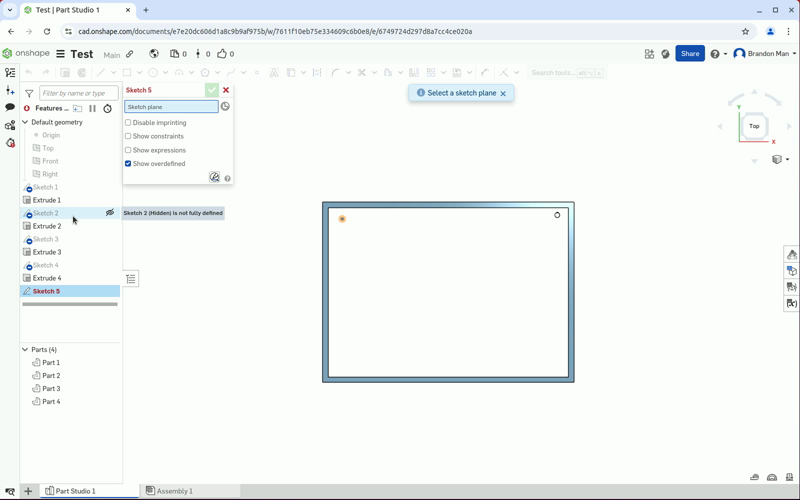
scroll(3)
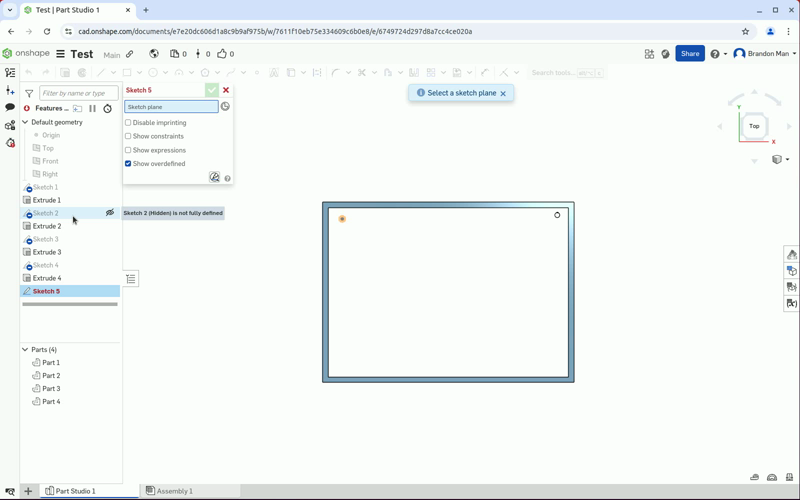
mouse_move(73, 150)
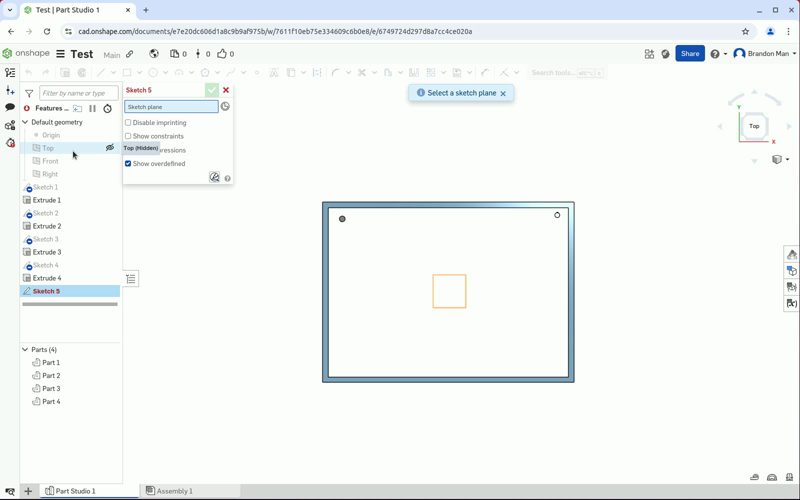
click(73, 150)
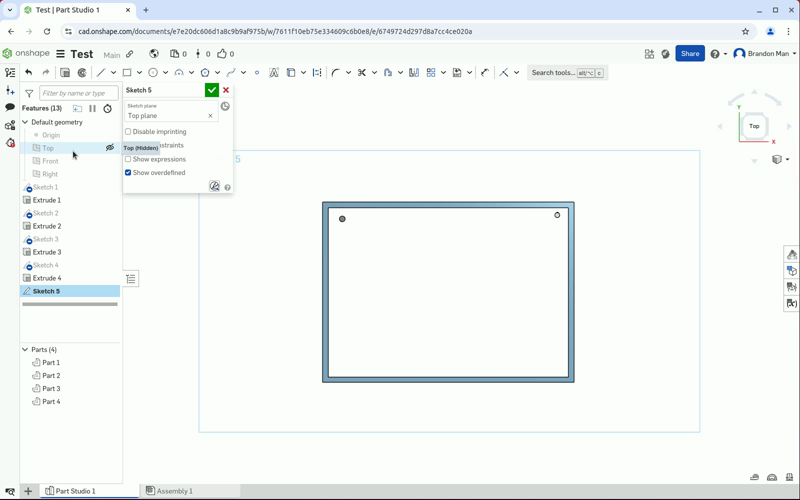
mouse_move(73, 352)
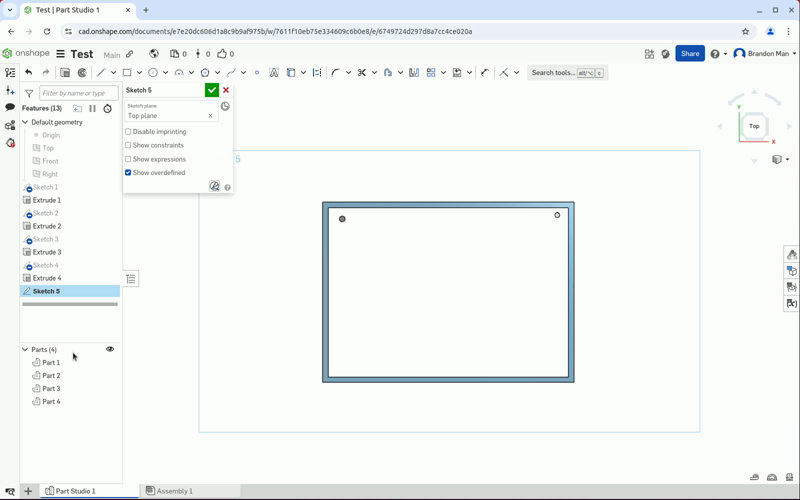
key(y)
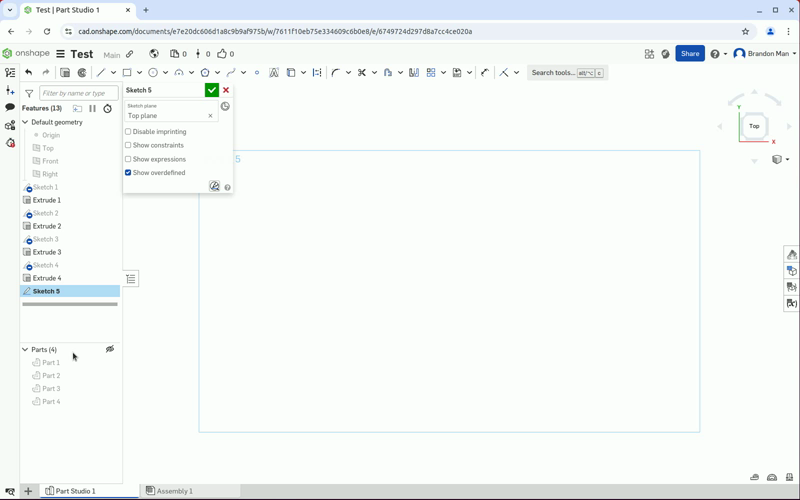
key(l)
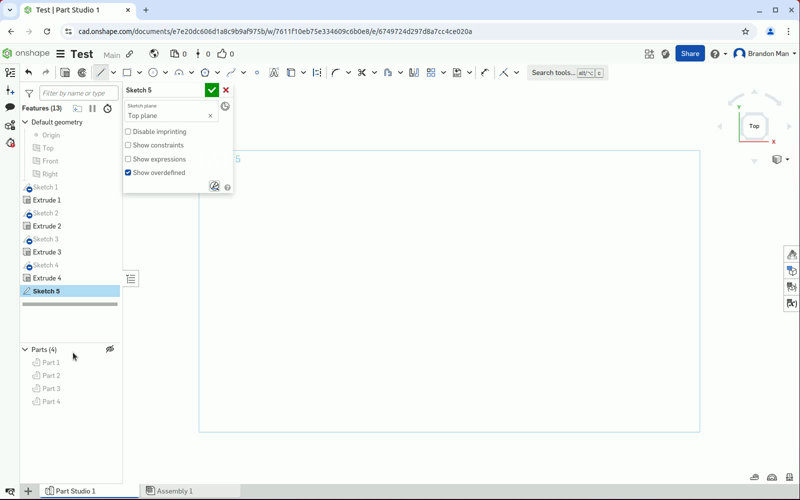
key_down(shift)
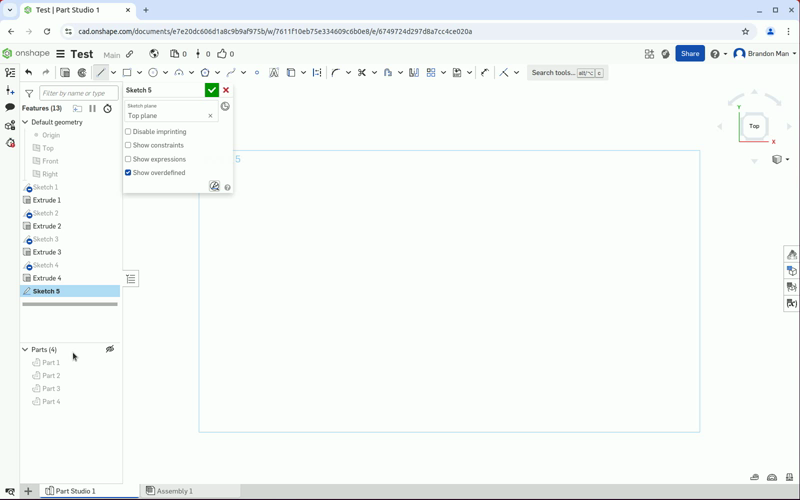
mouse_move(553, 351)
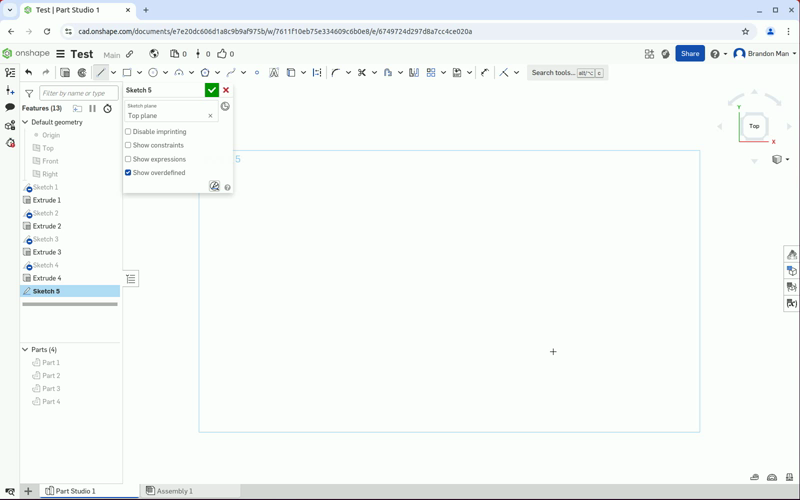
click(553, 351)
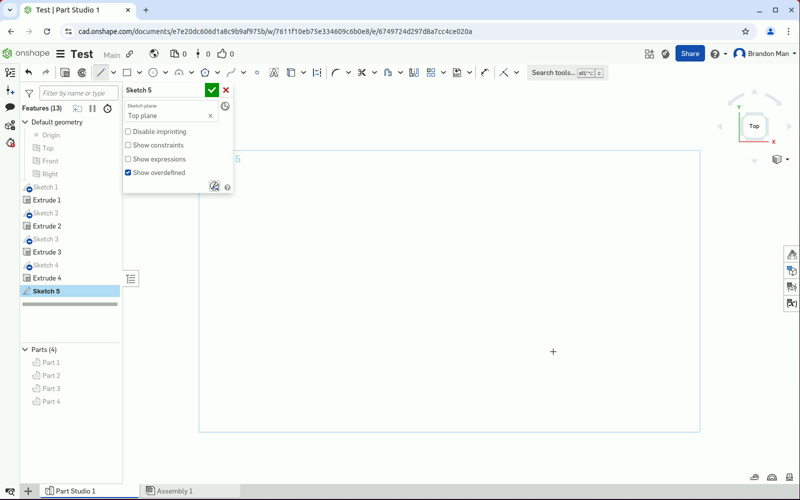
key_up(shift)
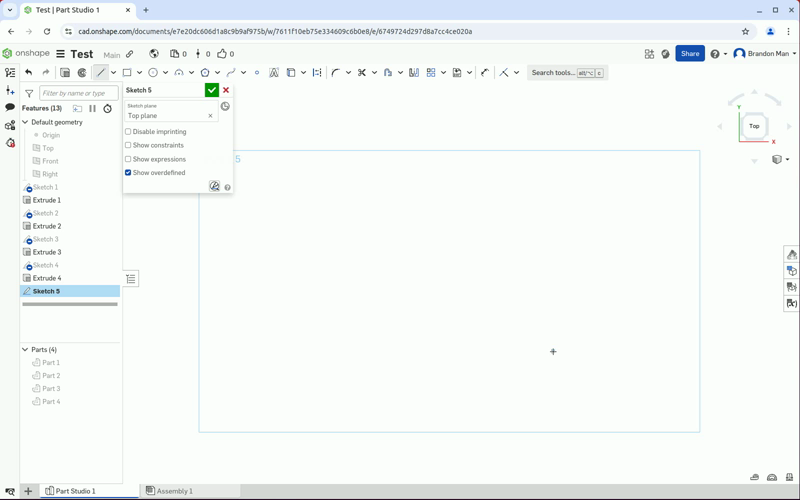
key_down(shift)
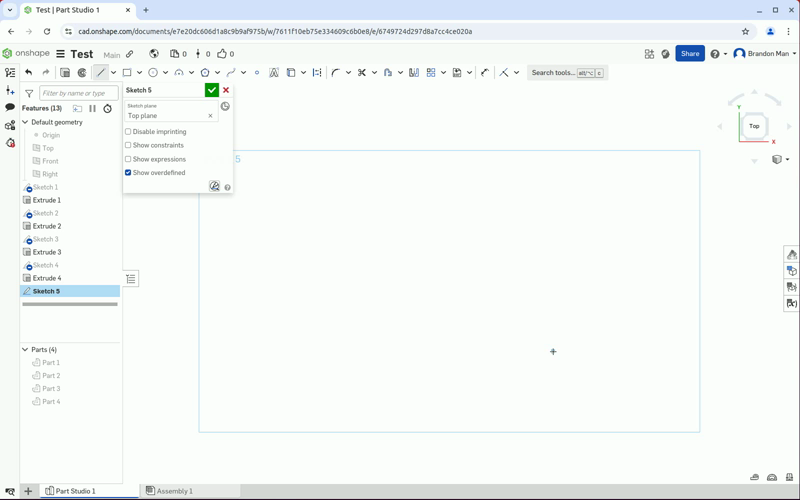
mouse_move(583, 351)
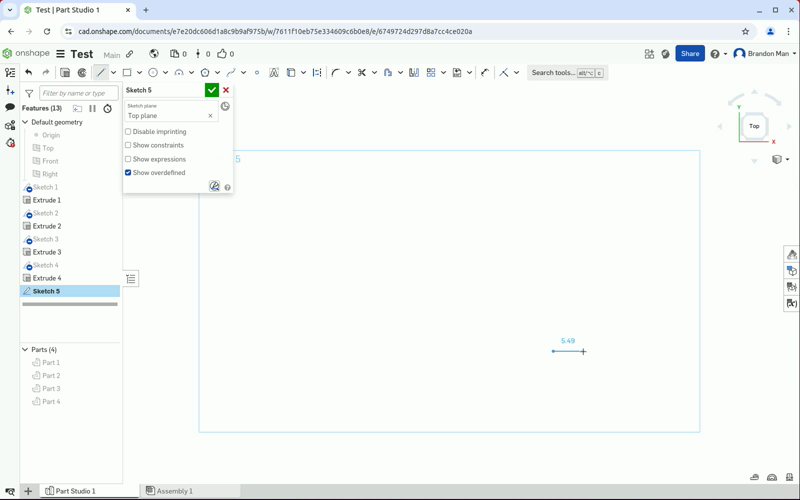
mouse_move(556, 351)
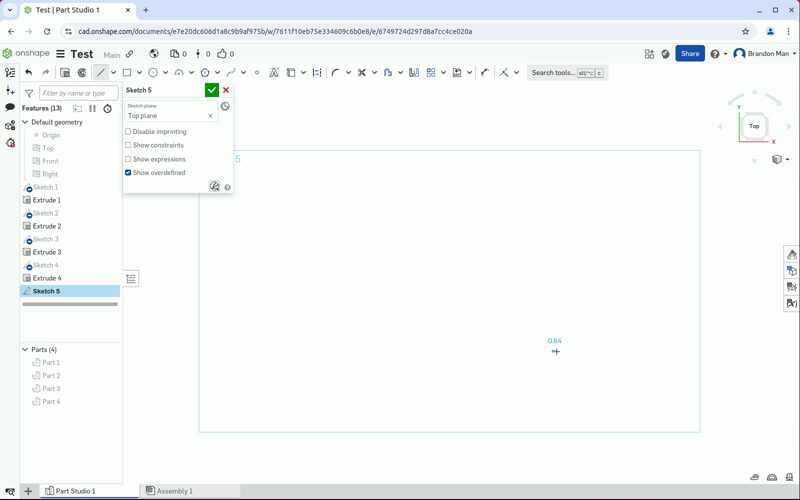
scroll(6)
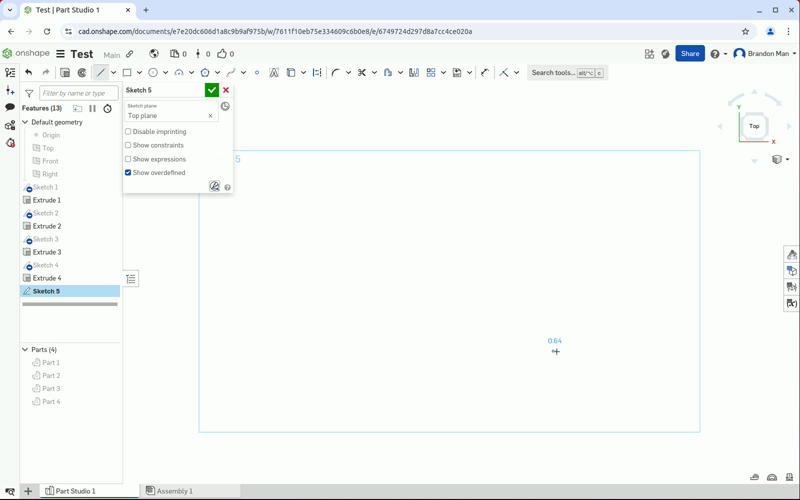
scroll(6)
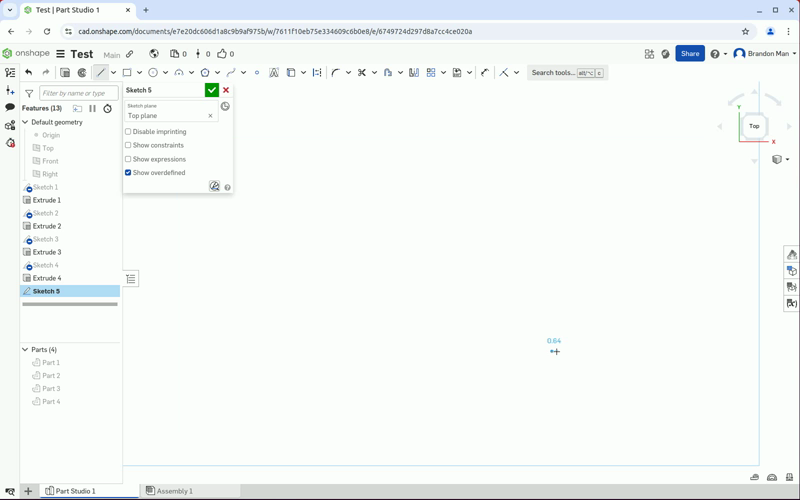
scroll(6)
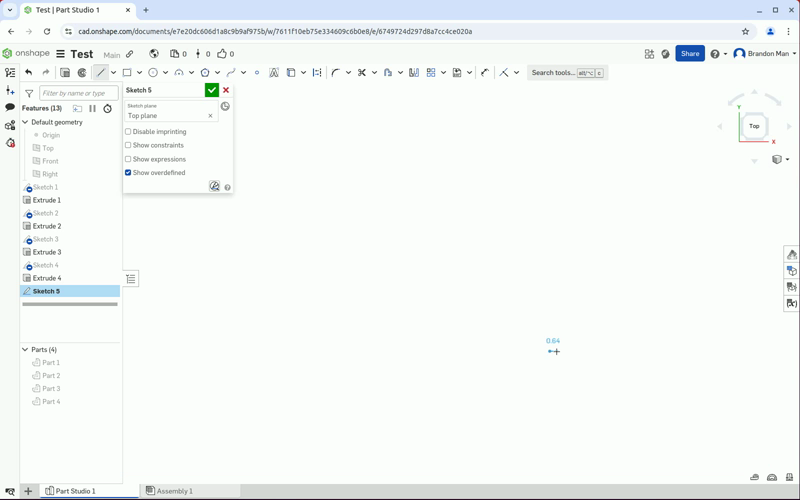
scroll(6)
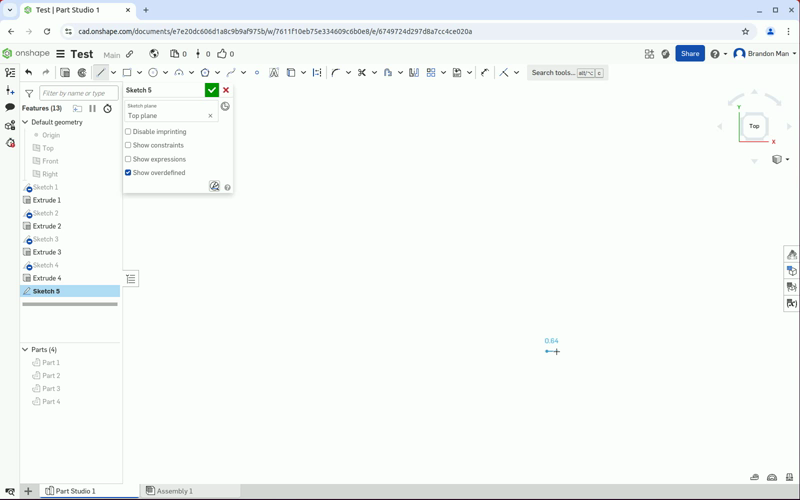
scroll(6)
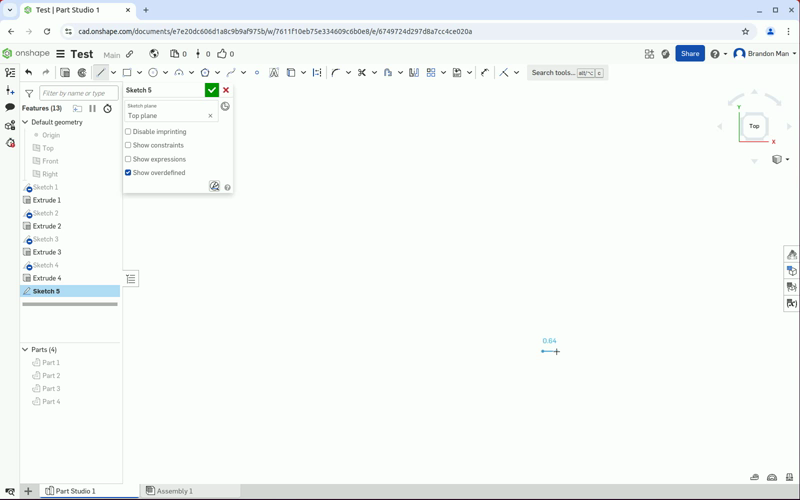
scroll(6)
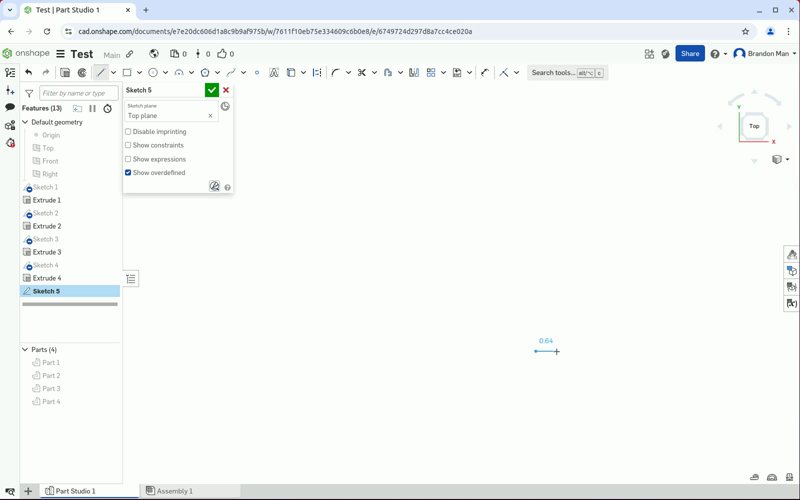
scroll(6)
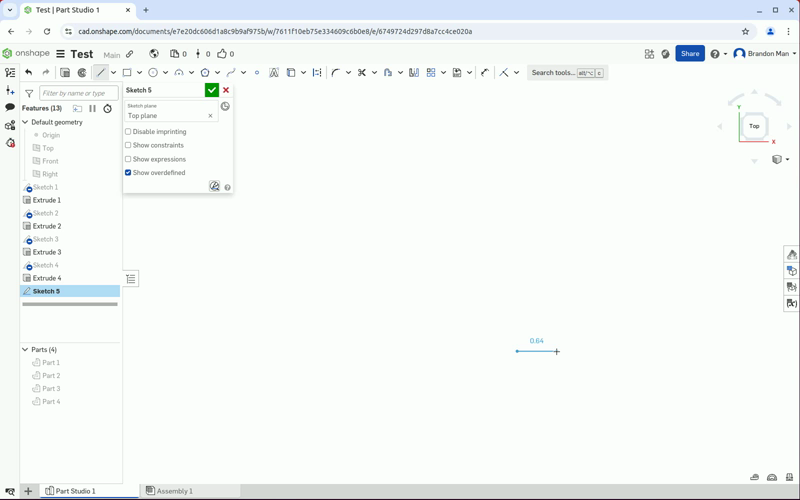
click(556, 351)
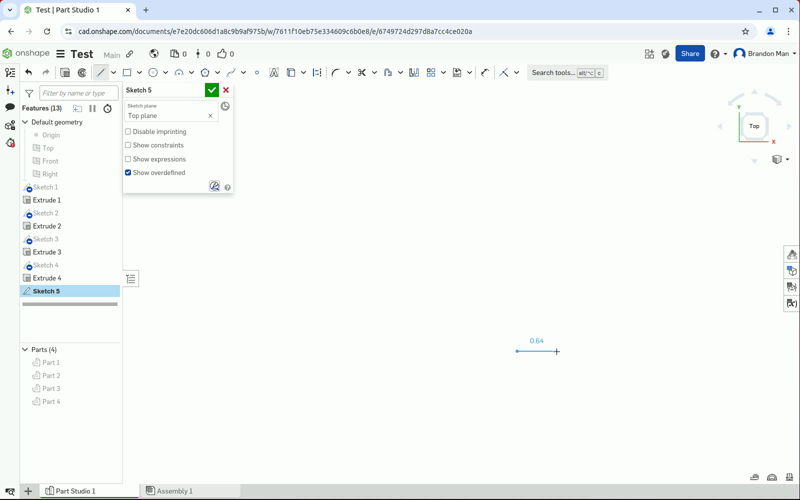
scroll(-6)
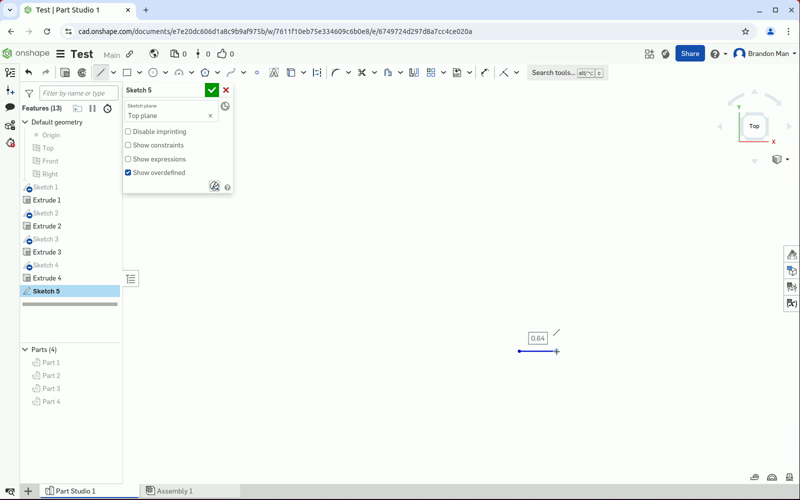
scroll(-6)
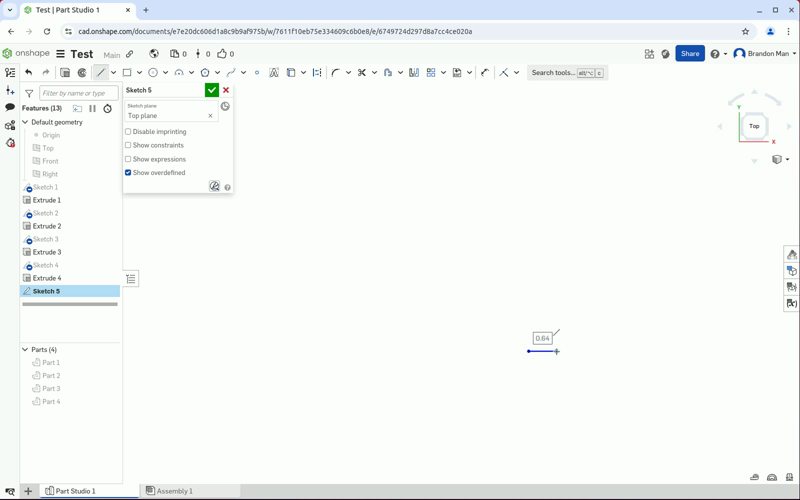
scroll(-6)
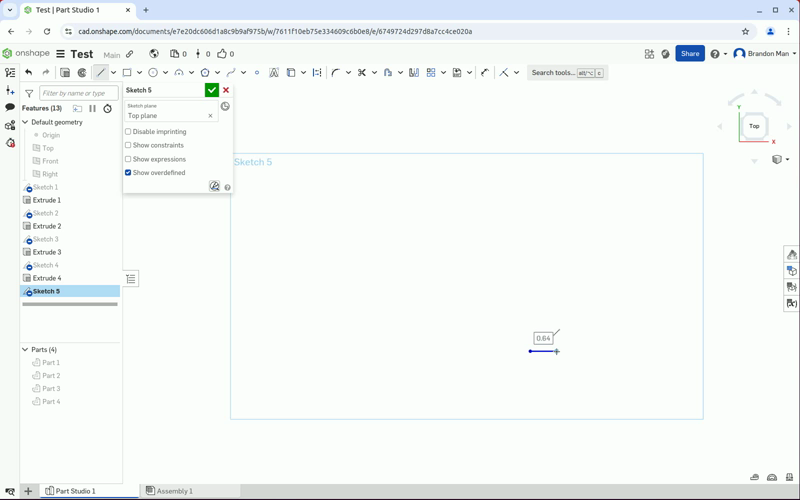
scroll(-6)
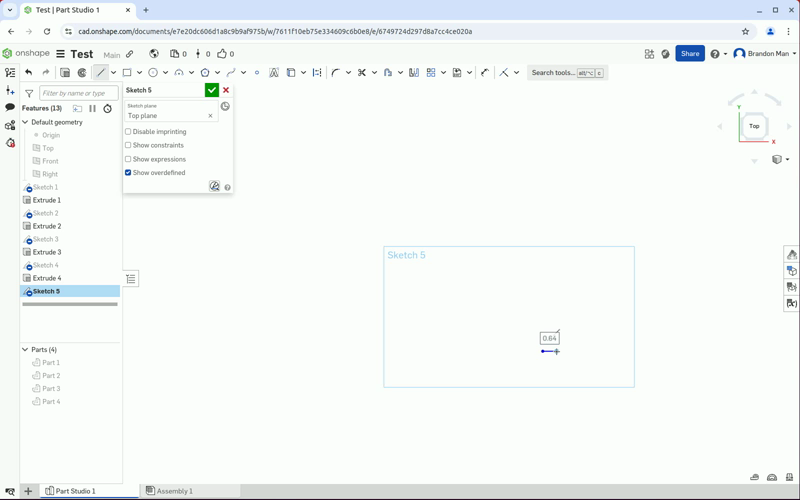
scroll(-6)
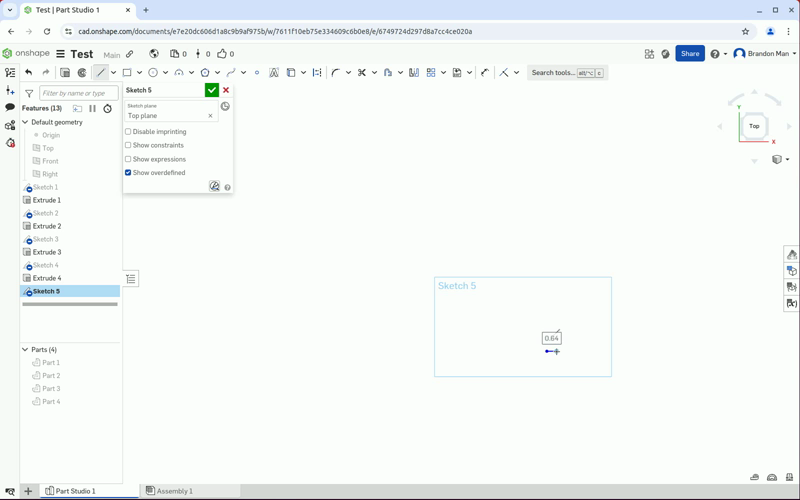
scroll(-6)
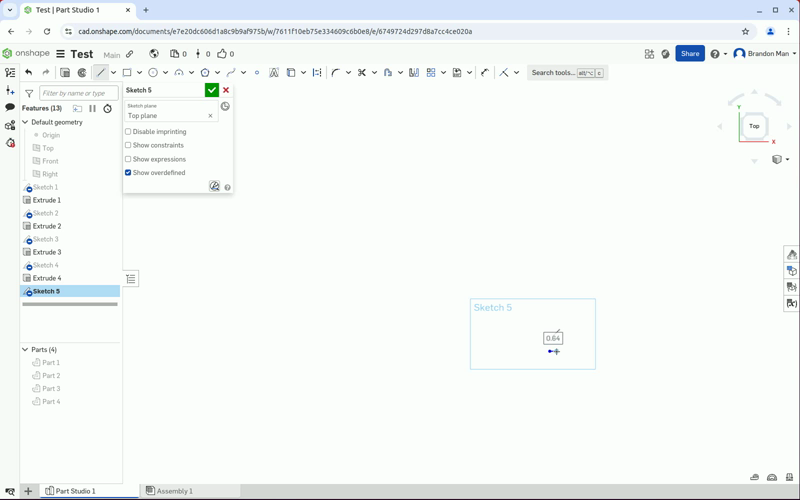
scroll(-6)
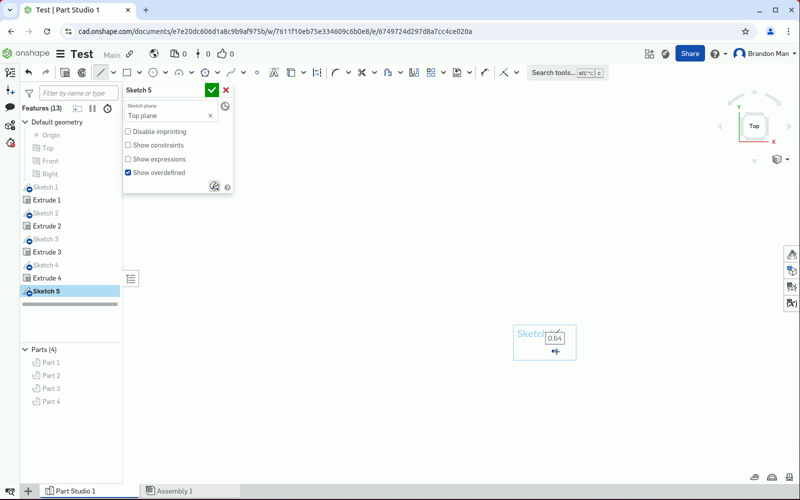
key_up(shift)
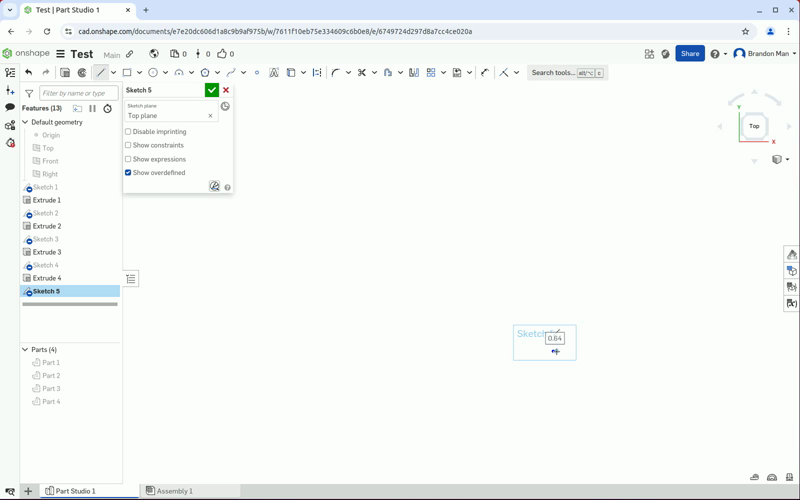
key(esc)
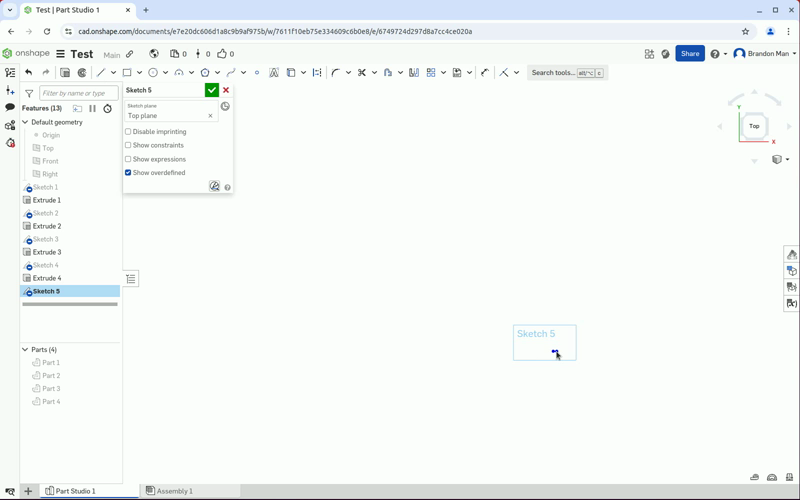
key(a)
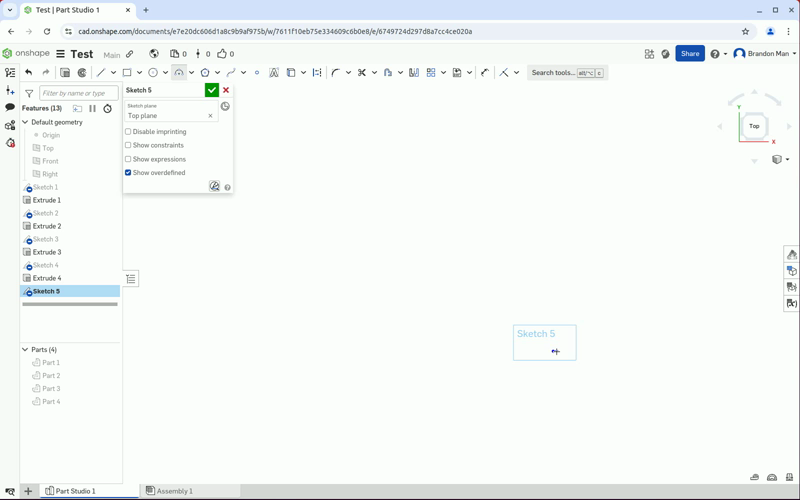
mouse_move(556, 351)
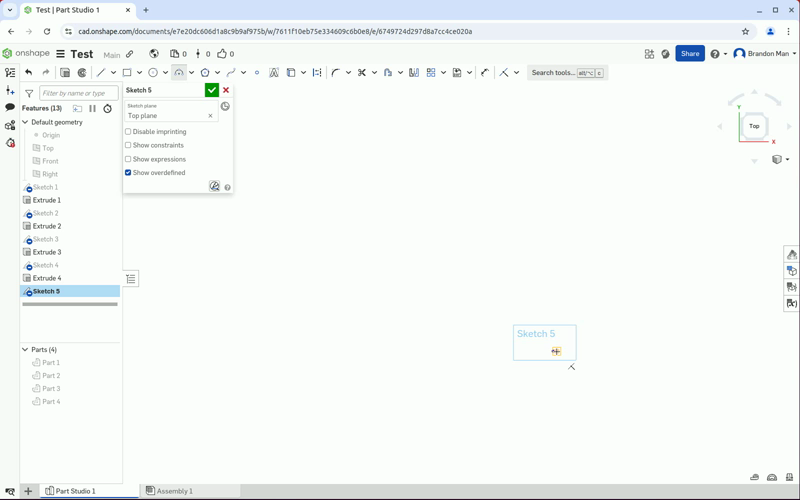
scroll(6)
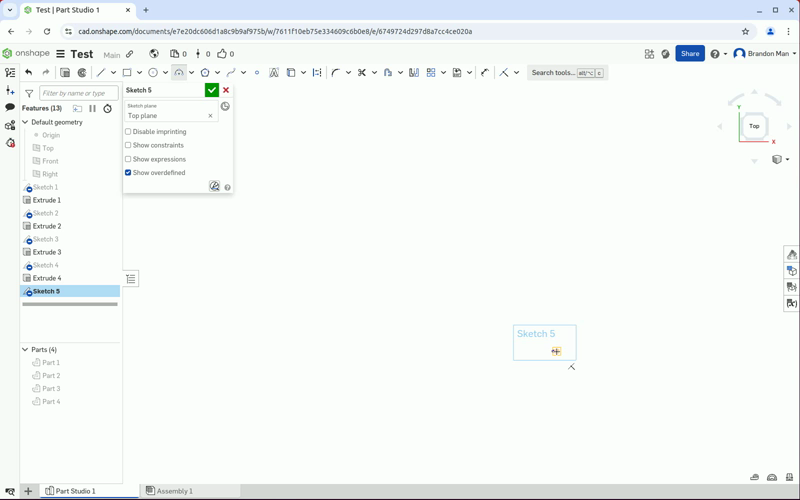
scroll(6)
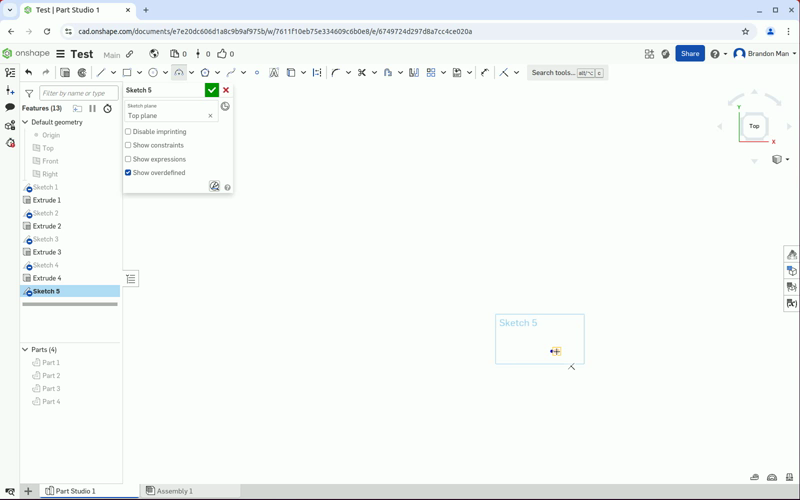
scroll(6)
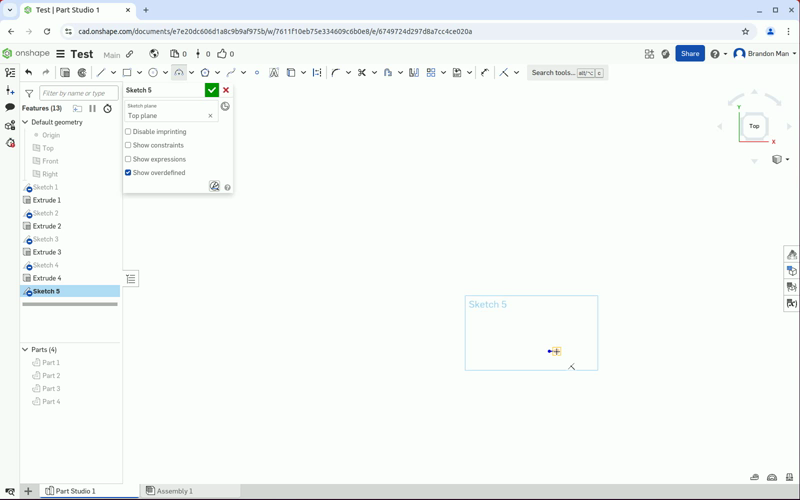
scroll(6)
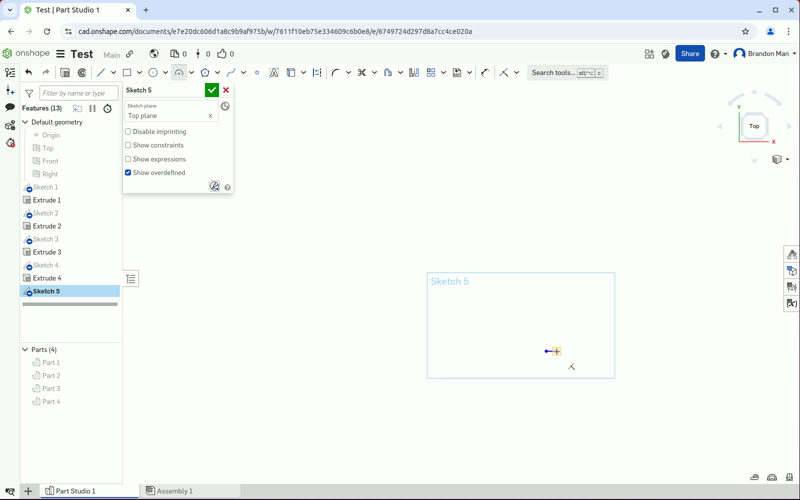
scroll(6)
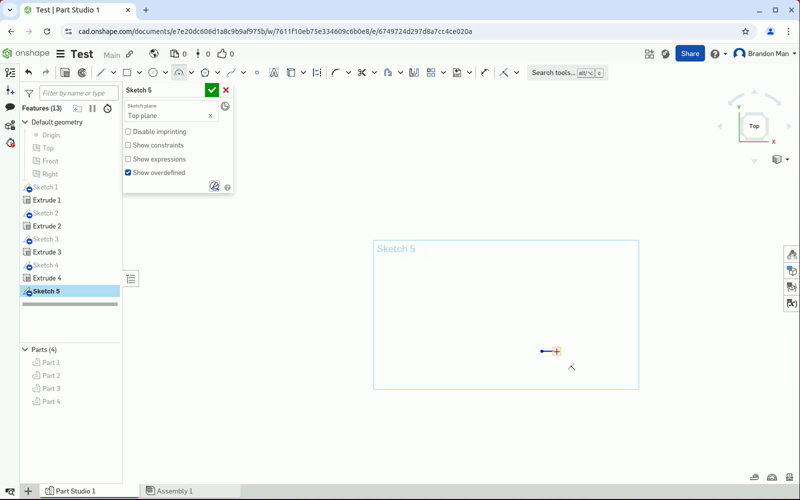
scroll(6)
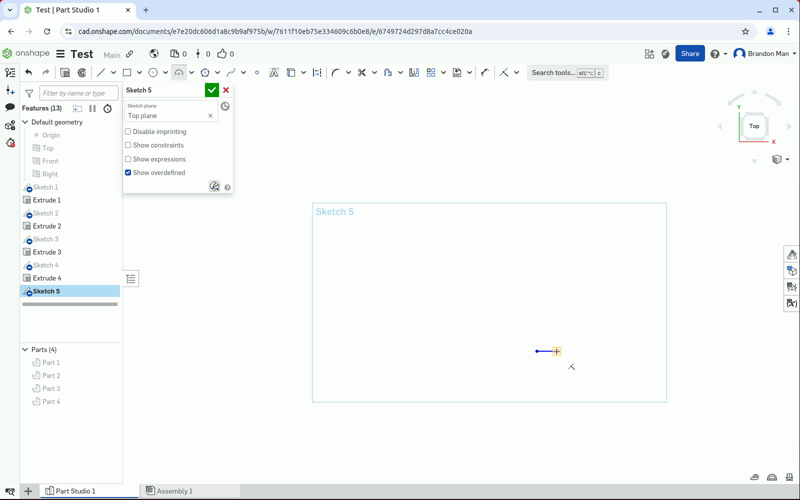
scroll(6)
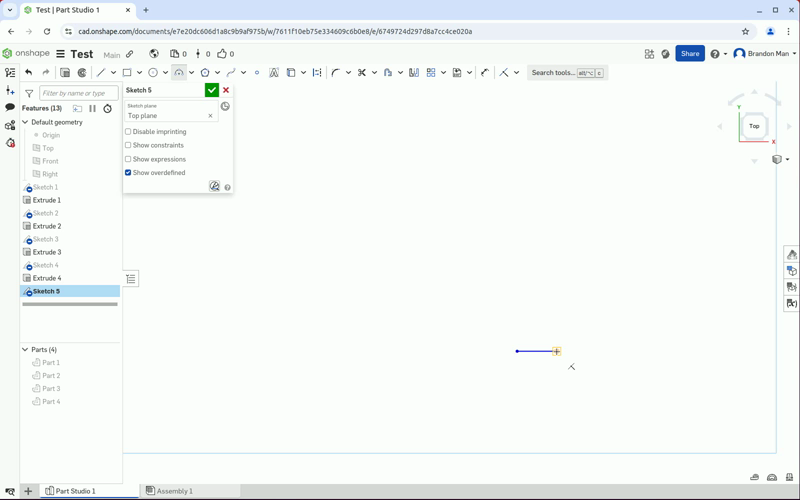
click(556, 351)
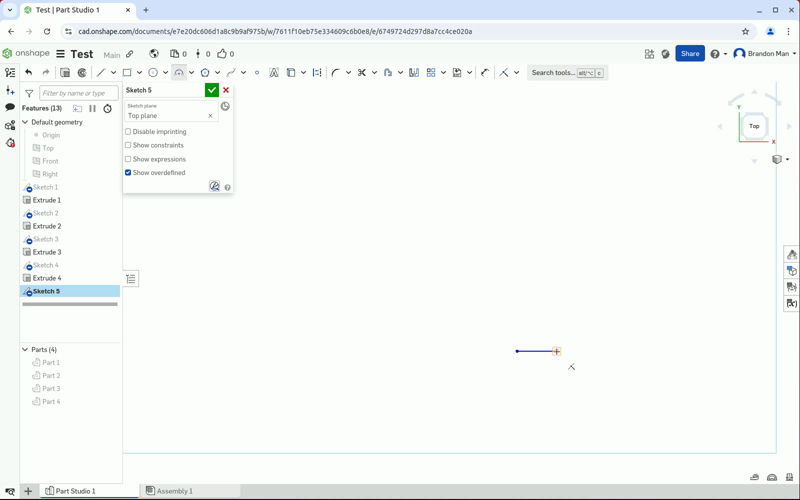
scroll(-6)
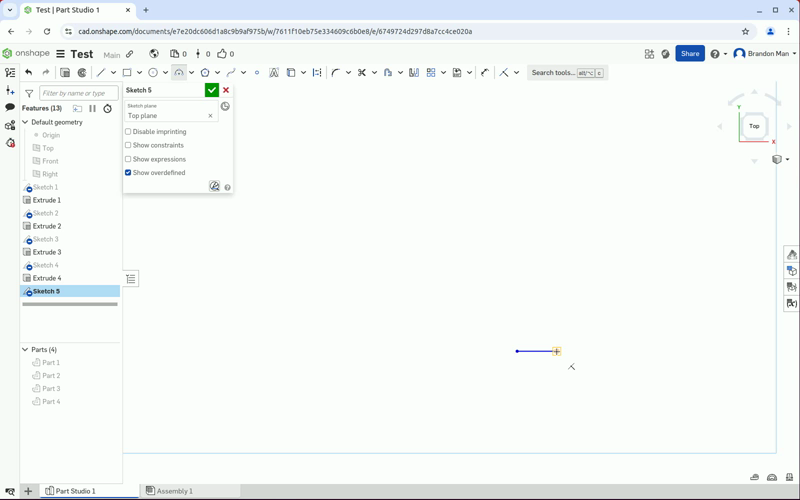
scroll(-6)
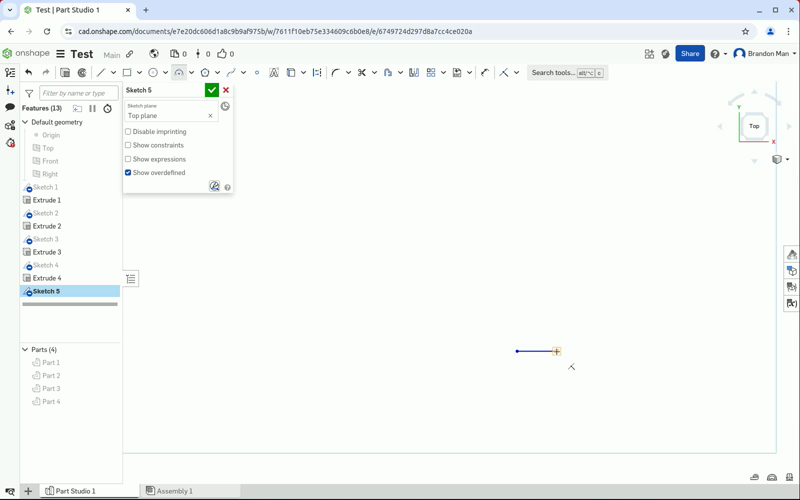
scroll(-6)
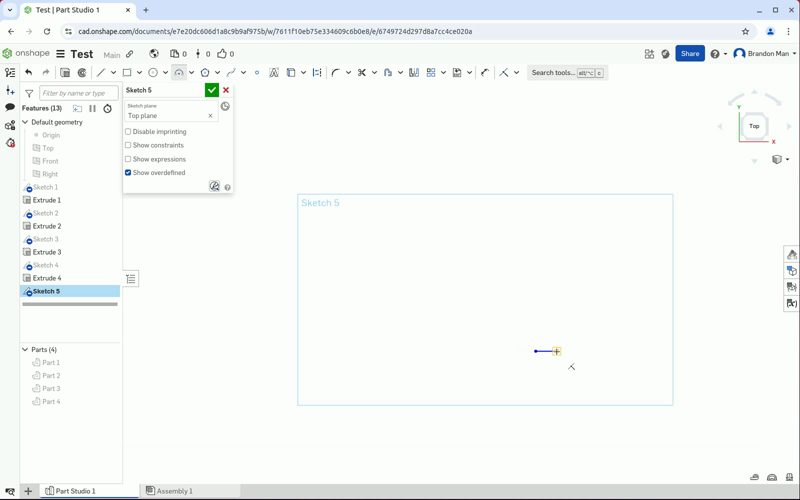
scroll(-6)
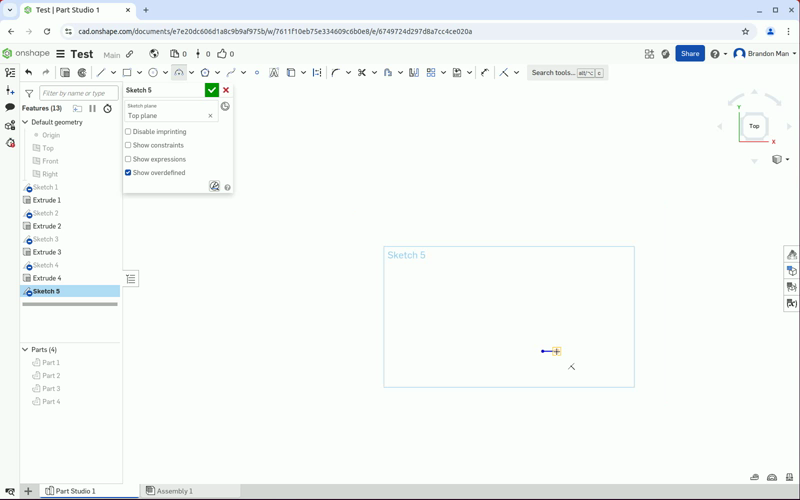
scroll(-6)
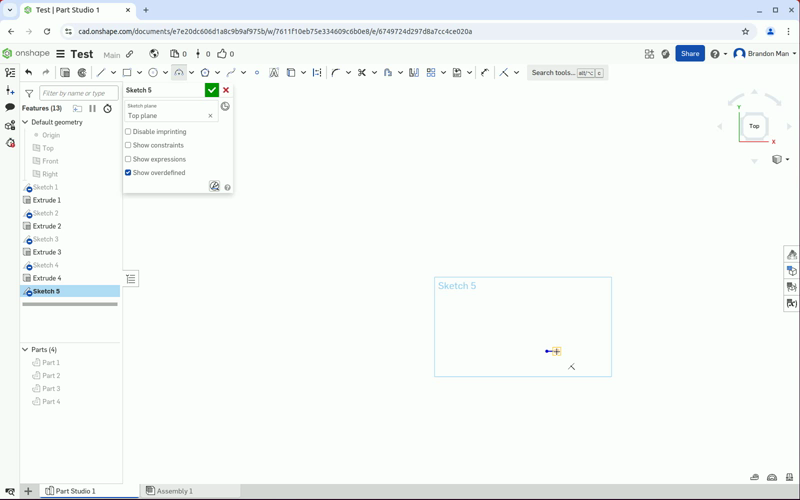
scroll(-6)
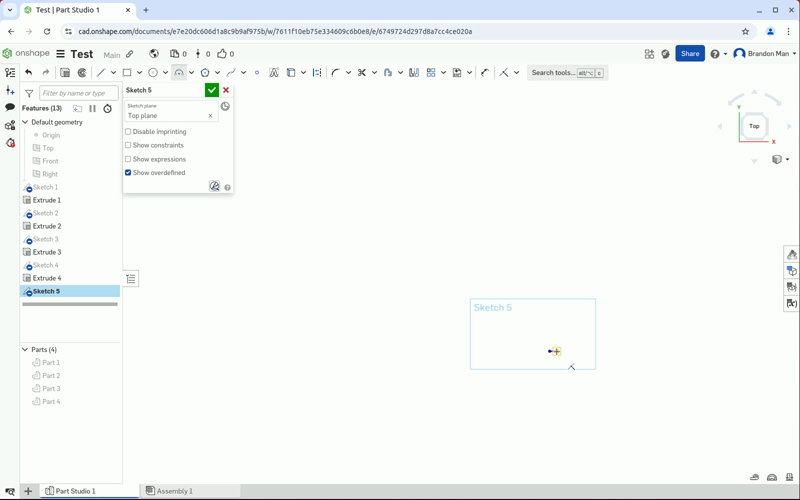
scroll(-6)
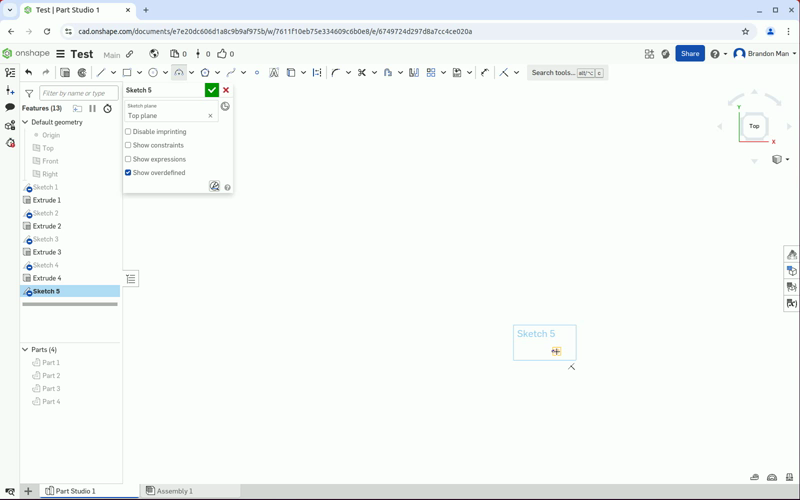
mouse_move(553, 351)
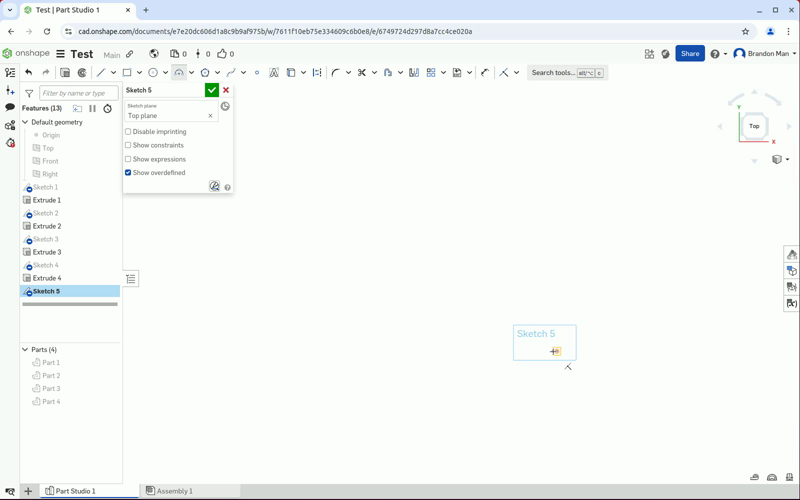
scroll(6)
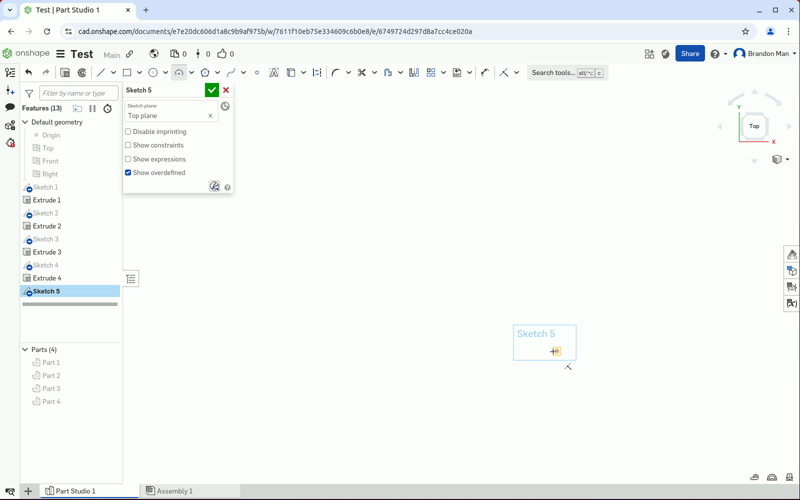
scroll(6)
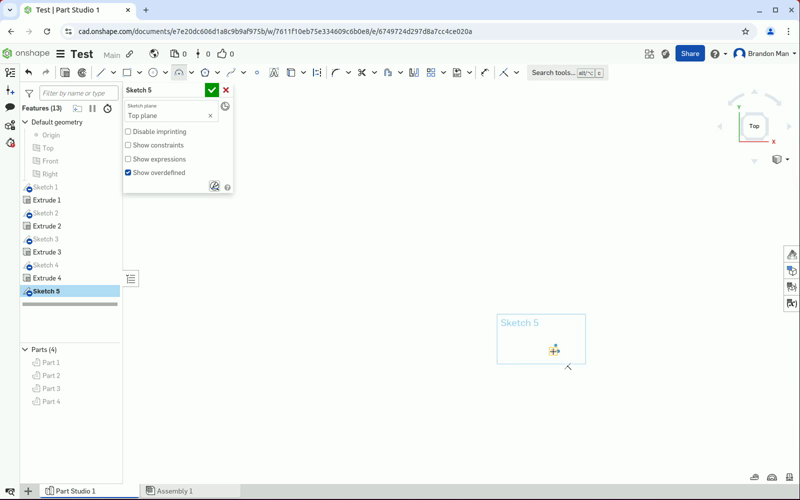
scroll(6)
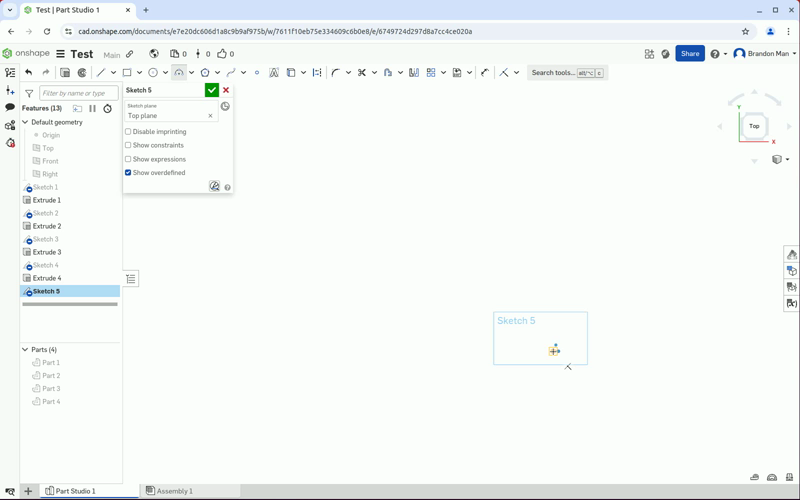
scroll(6)
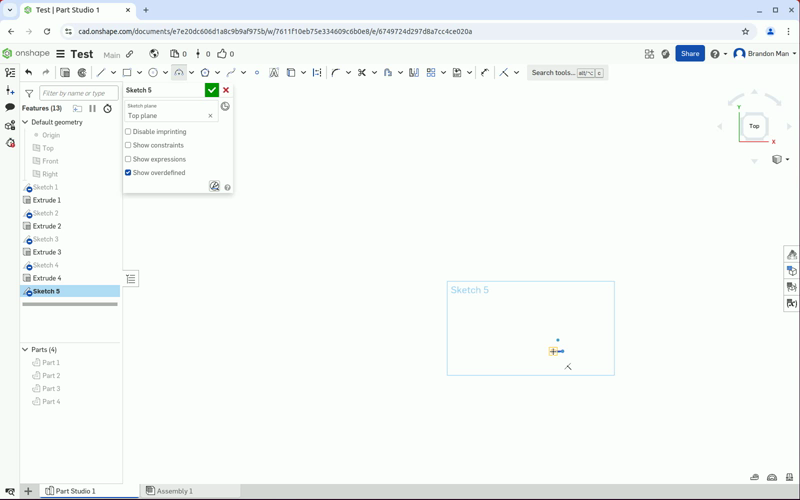
scroll(6)
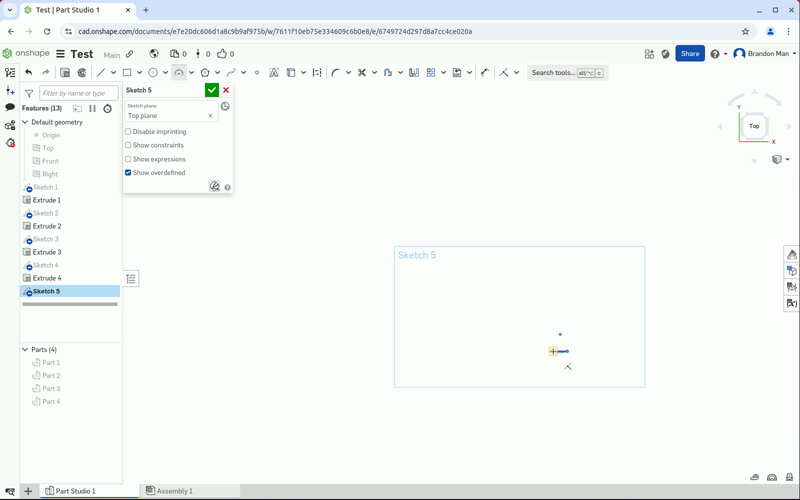
scroll(6)
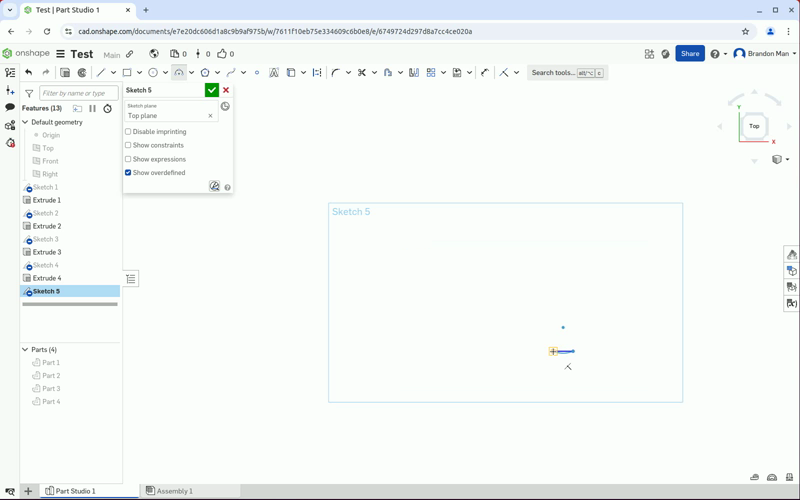
scroll(6)
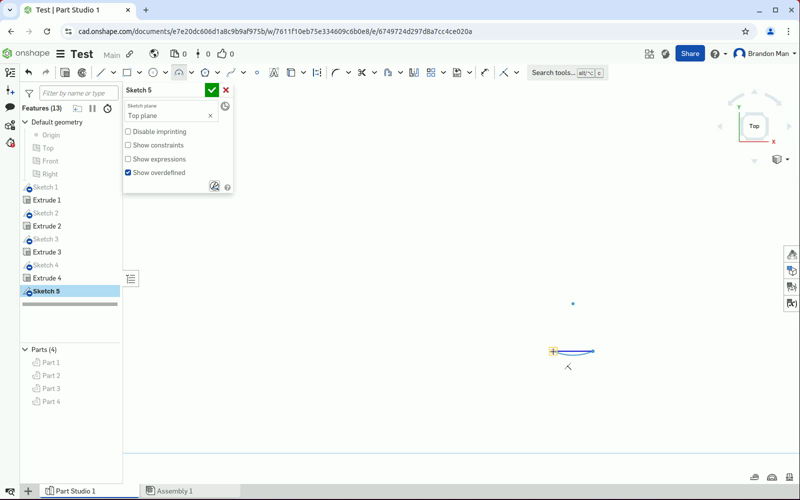
click(553, 351)
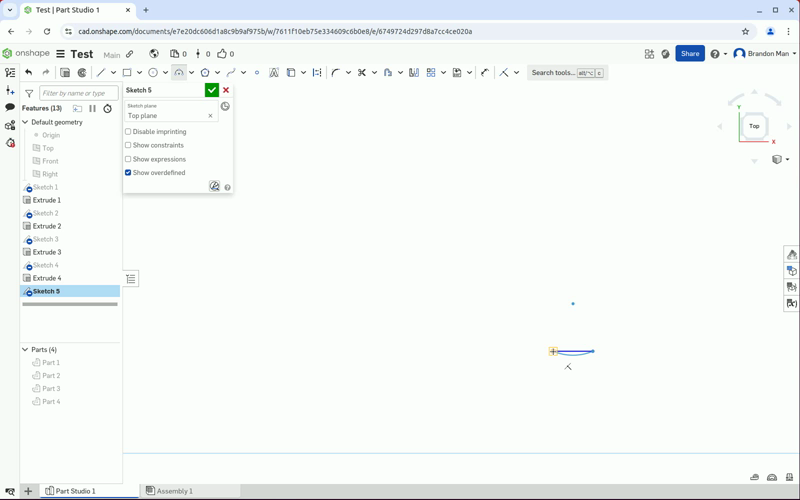
scroll(-6)
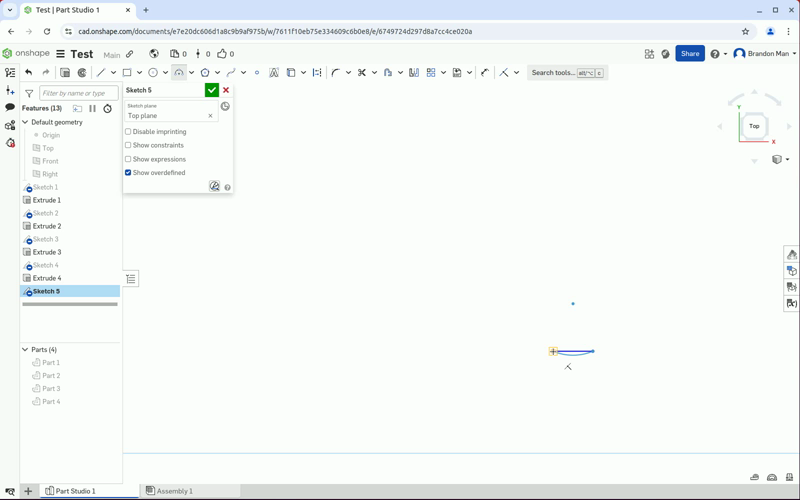
scroll(-6)
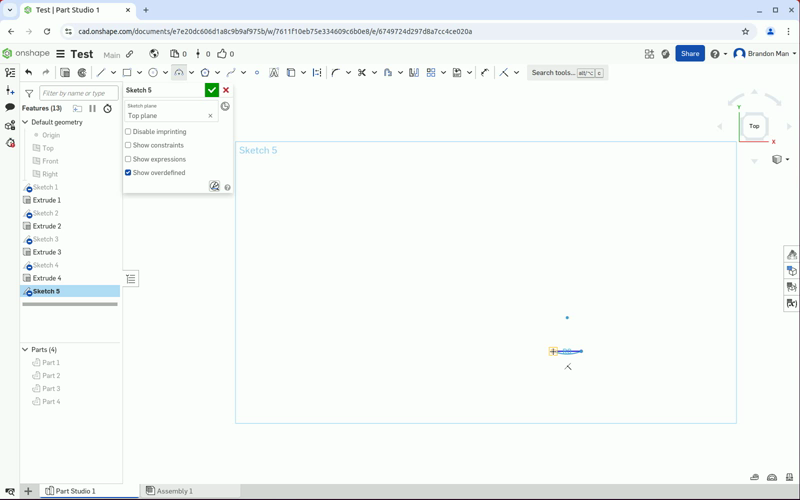
scroll(-6)
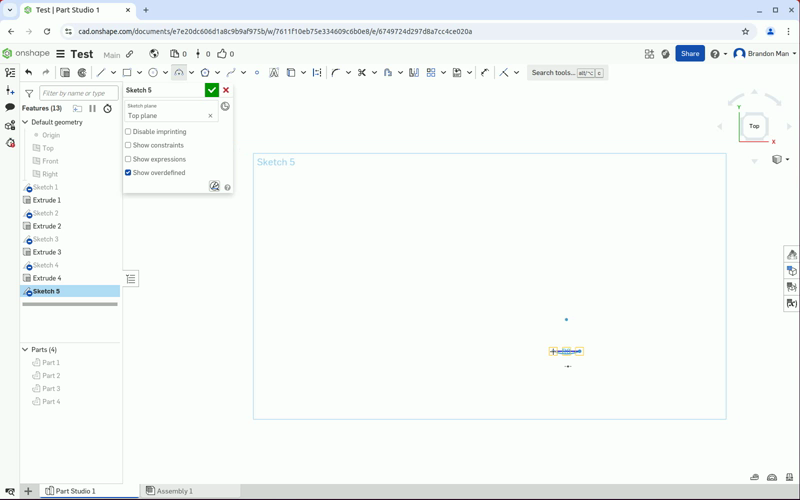
scroll(-6)
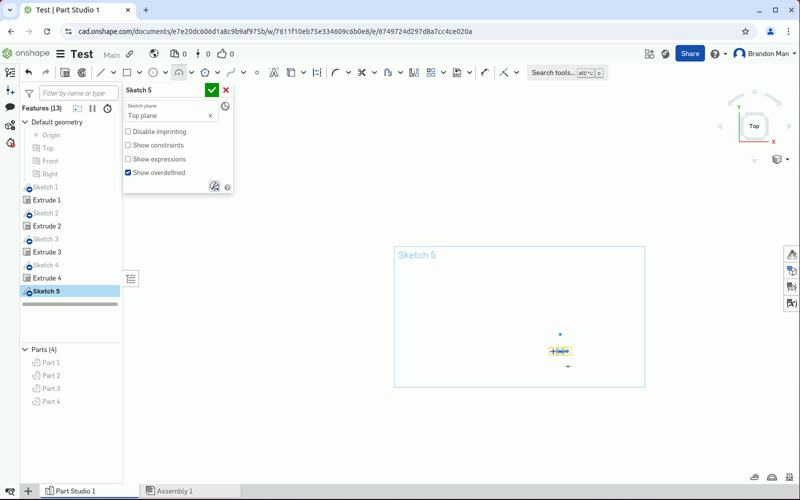
scroll(-6)
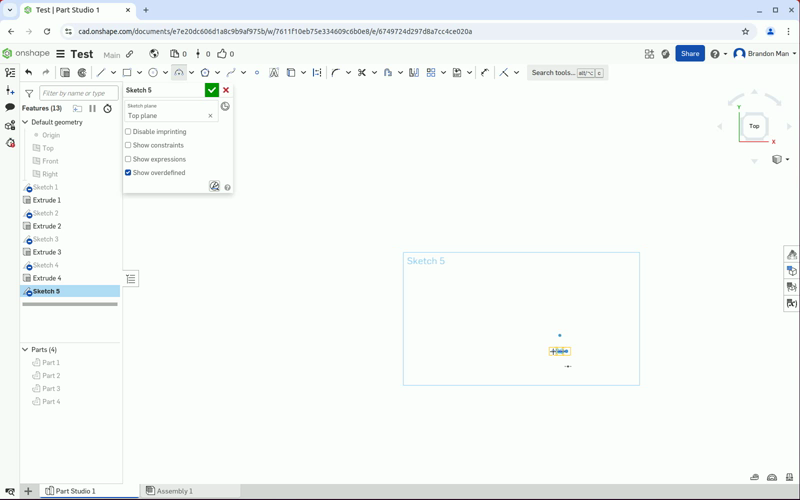
scroll(-6)
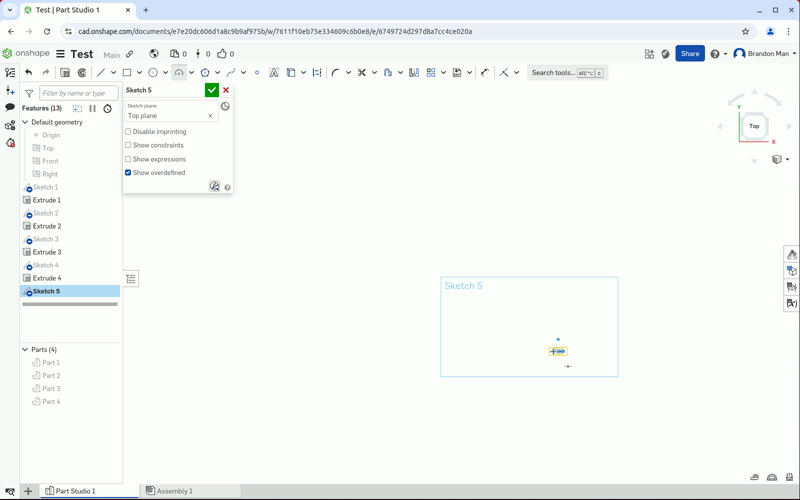
scroll(-6)
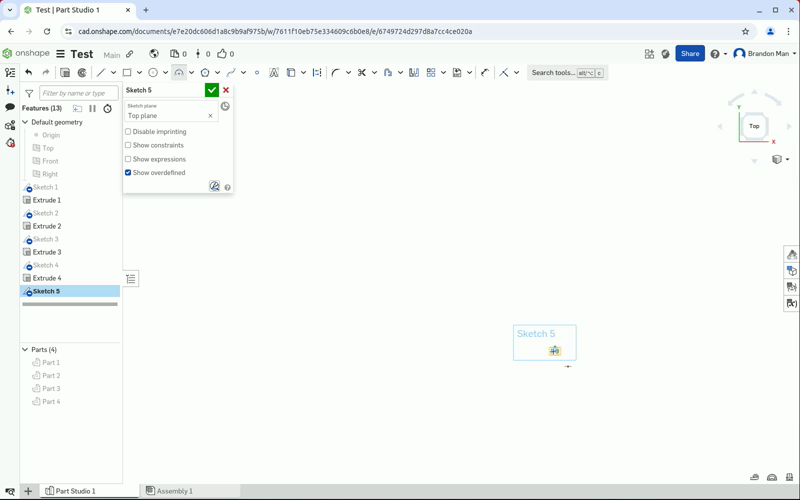
key_down(shift)
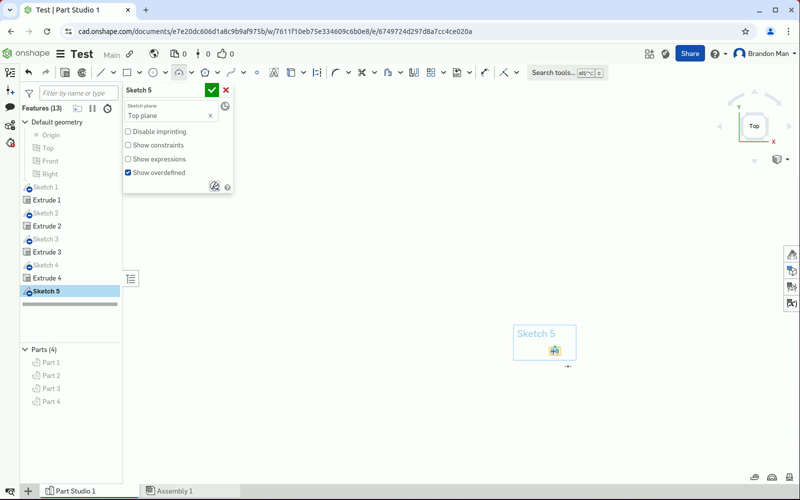
mouse_move(555, 350)
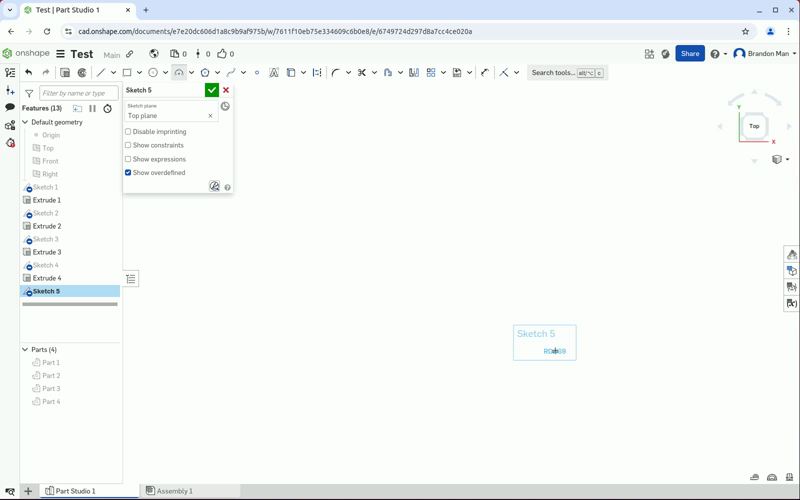
scroll(6)
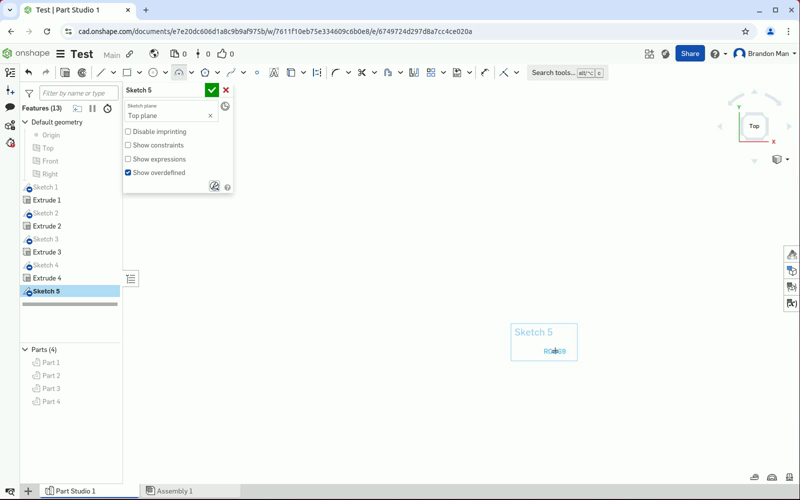
scroll(6)
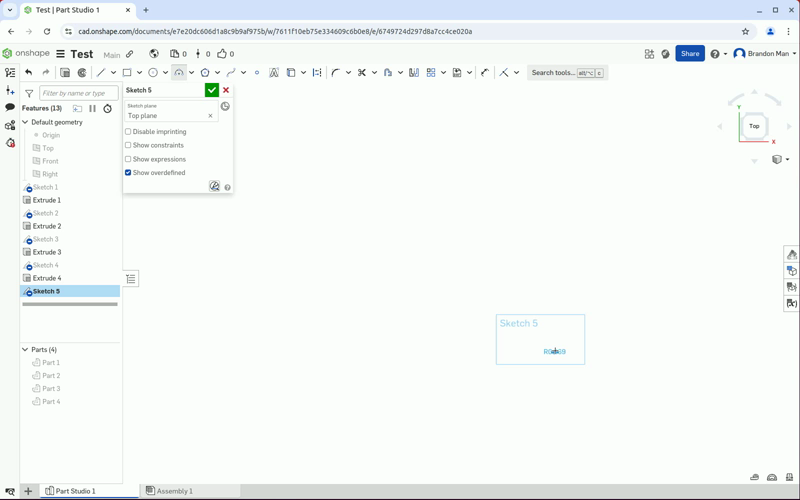
scroll(6)
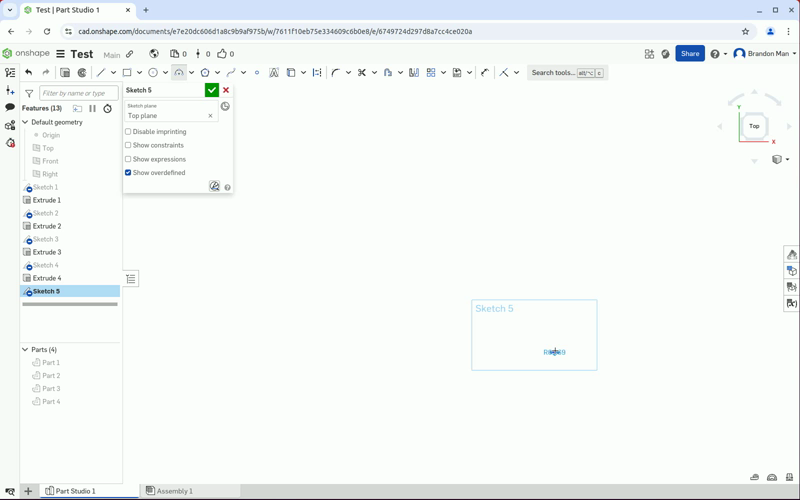
scroll(6)
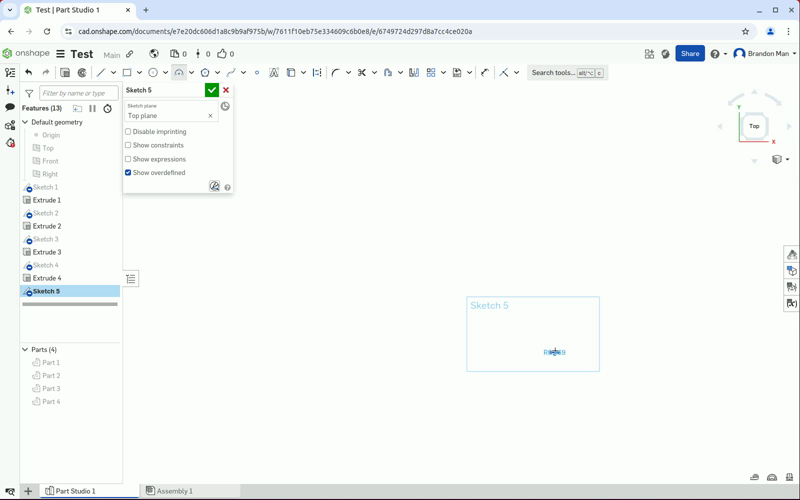
scroll(6)
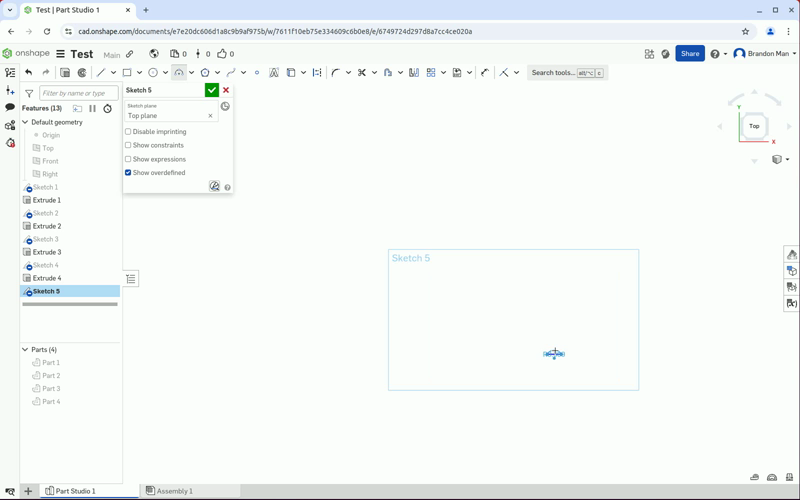
scroll(6)
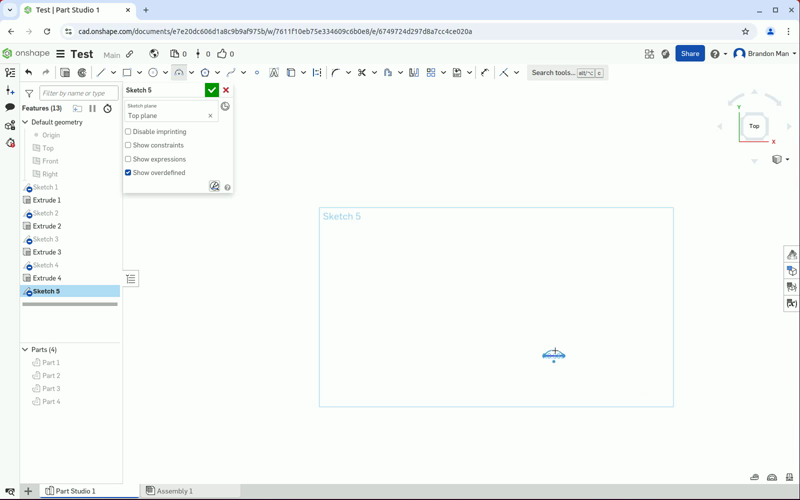
scroll(6)
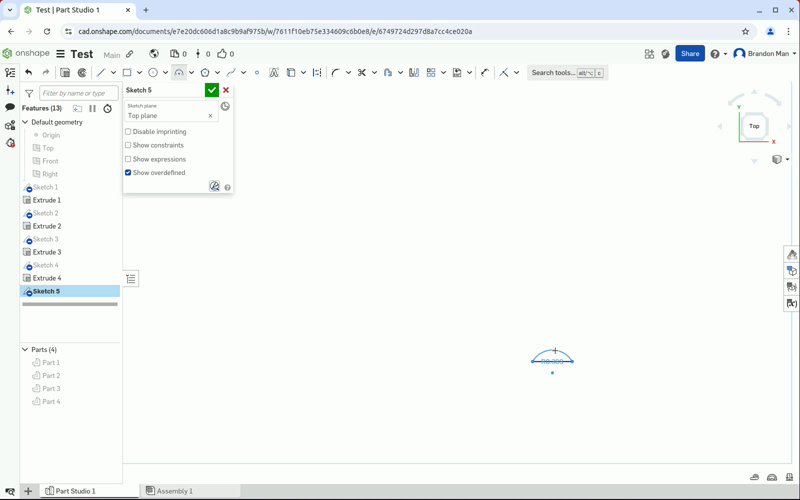
click(555, 350)
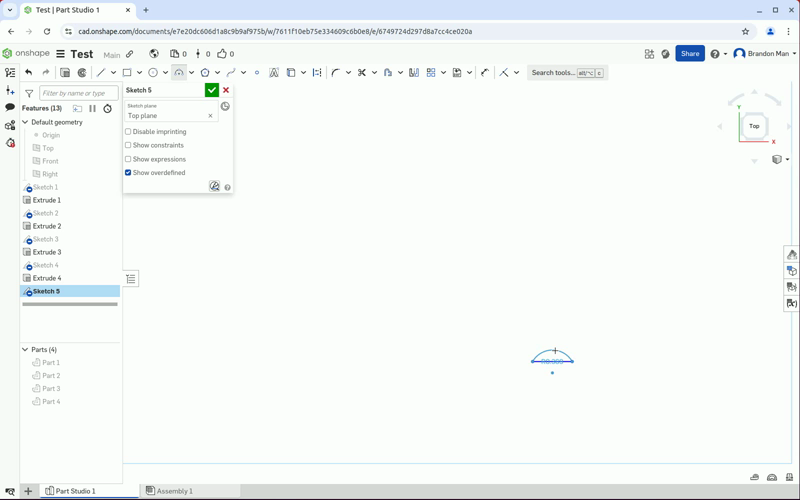
scroll(-6)
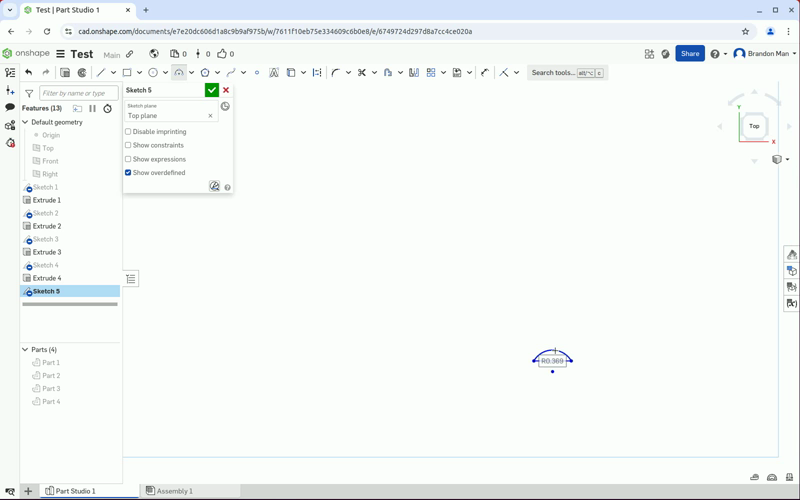
scroll(-6)
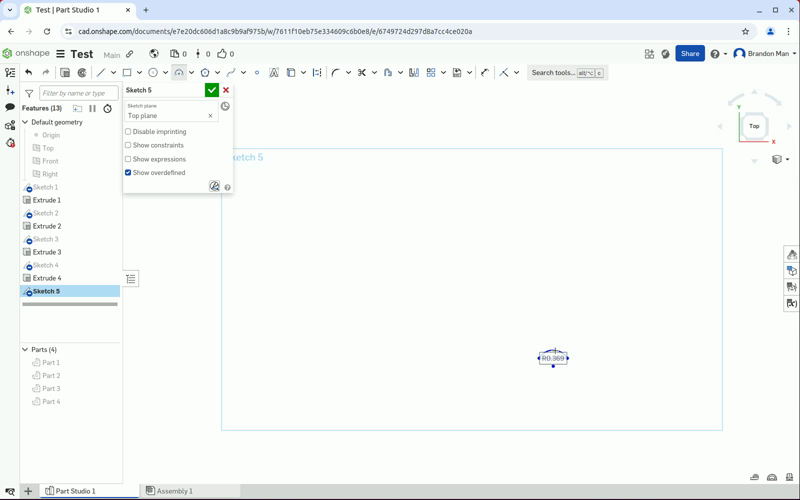
scroll(-6)
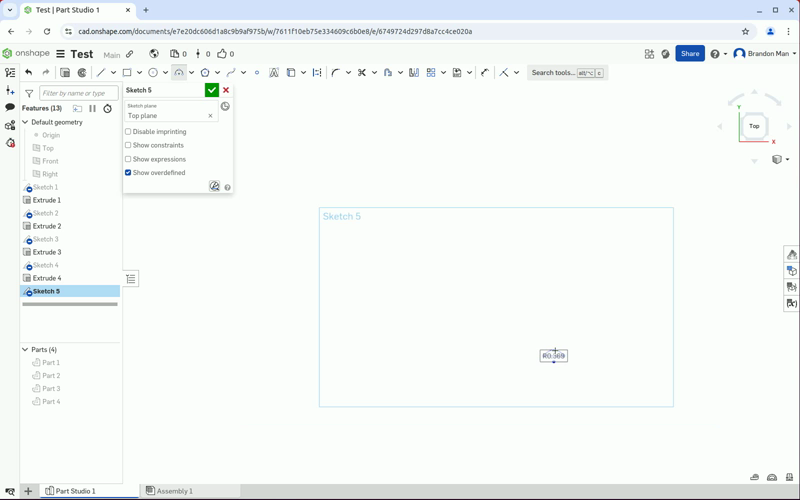
scroll(-6)
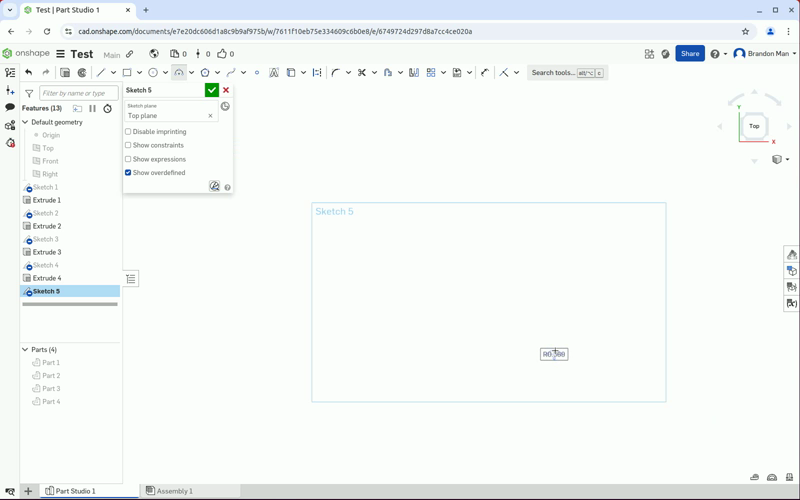
scroll(-6)
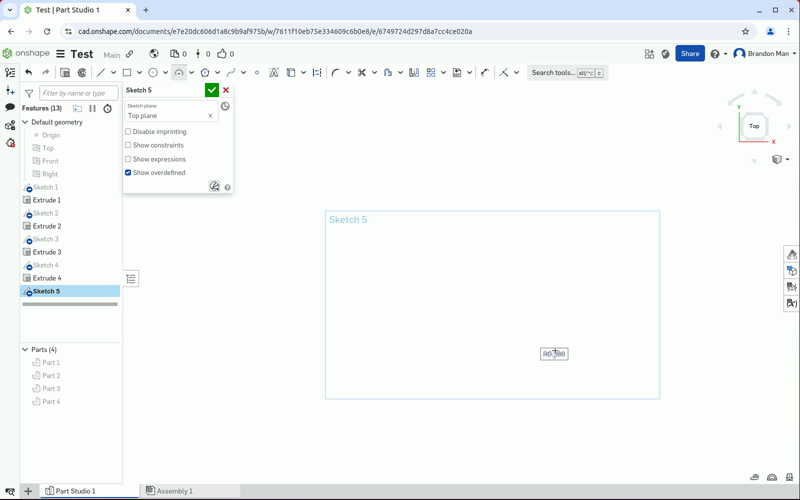
scroll(-6)
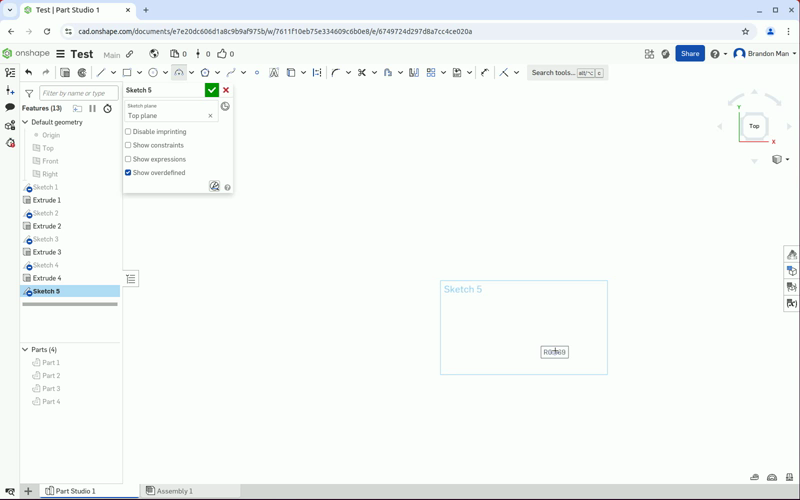
scroll(-6)
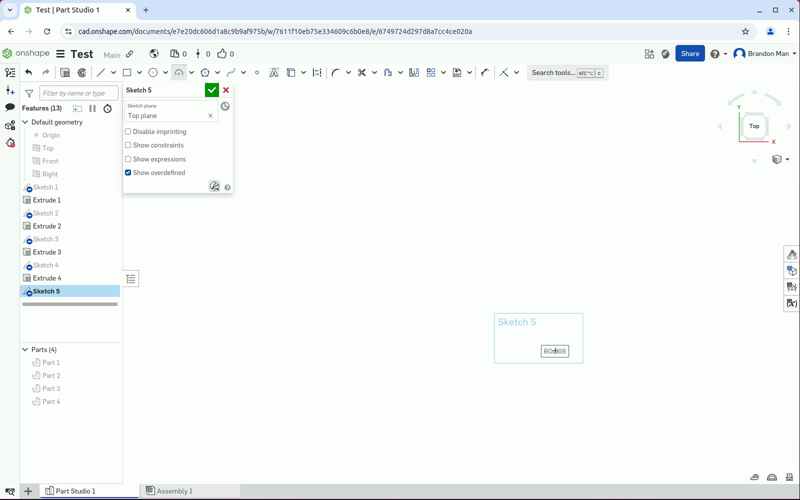
key_up(shift)
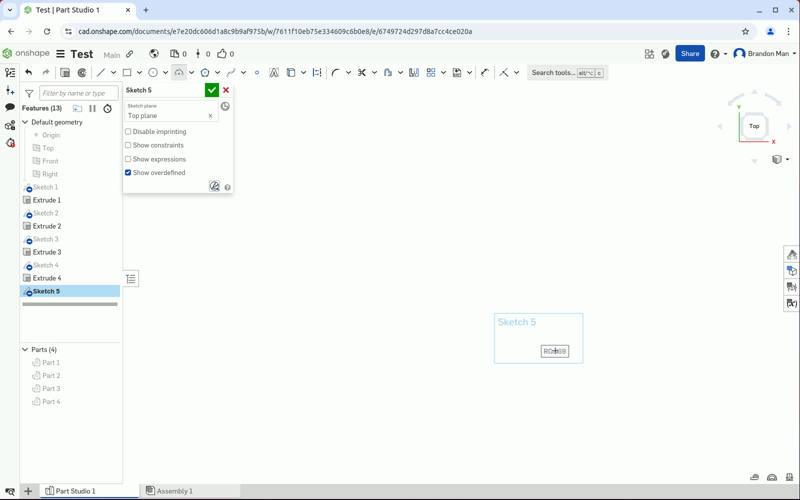
key(esc)
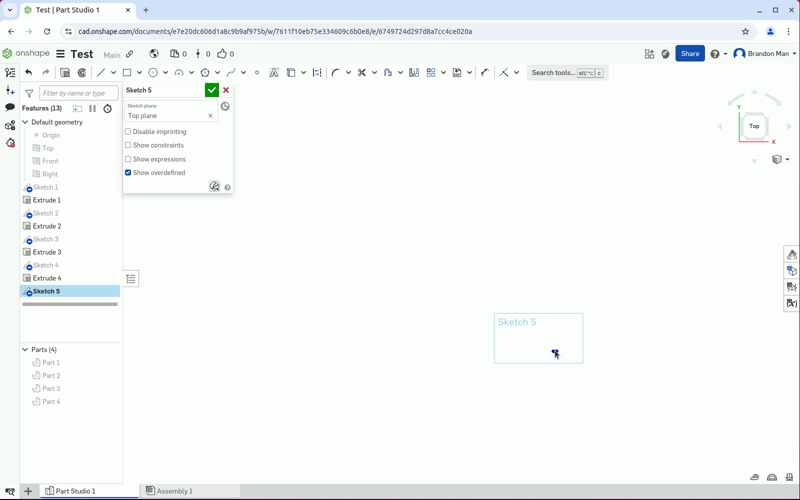
mouse_move(553, 350)
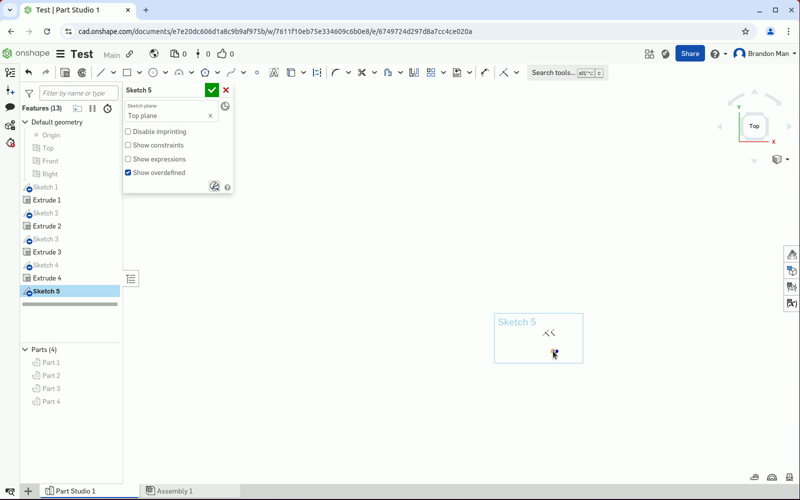
scroll(6)
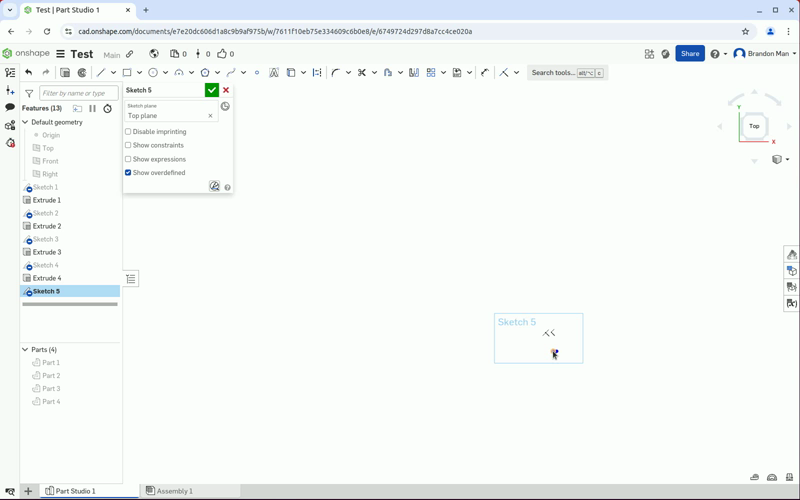
scroll(6)
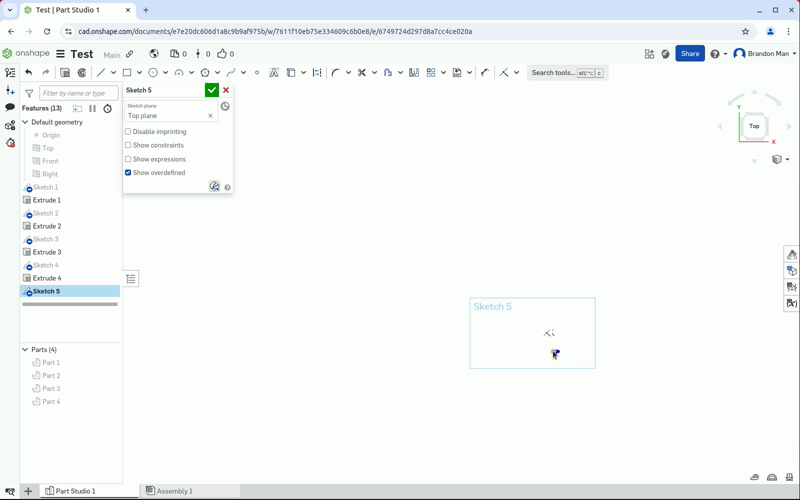
scroll(6)
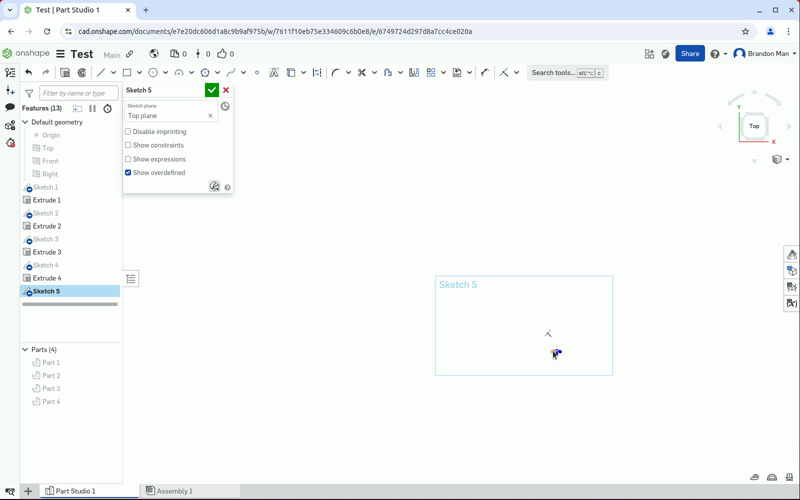
scroll(6)
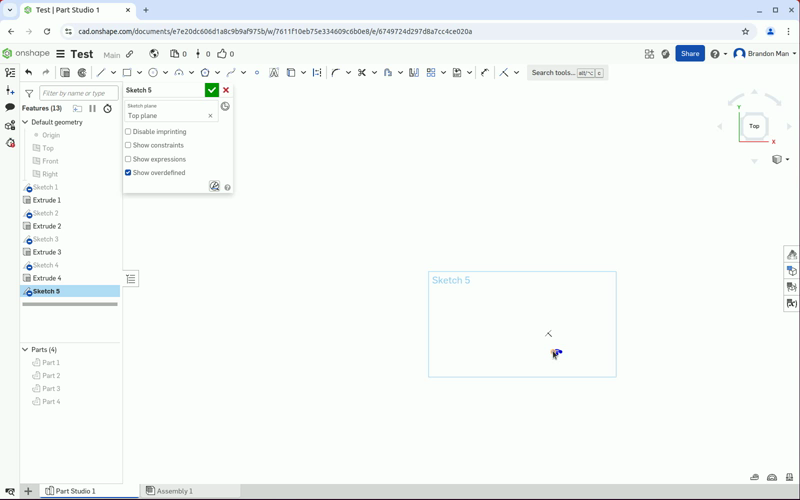
scroll(6)
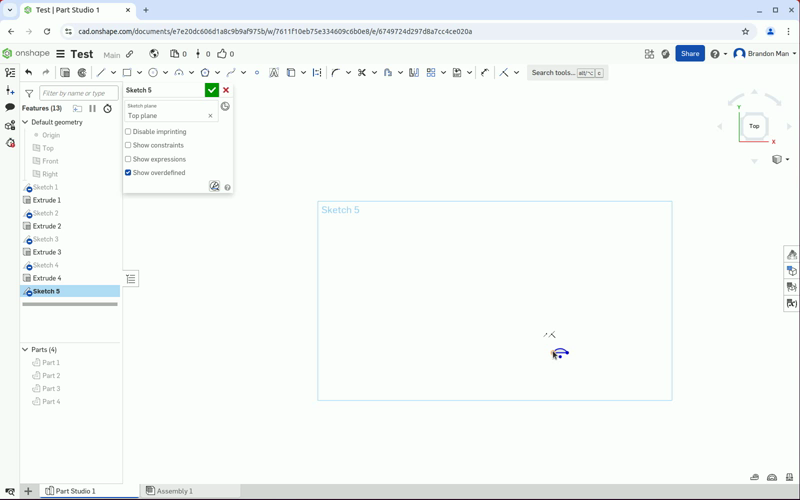
scroll(6)
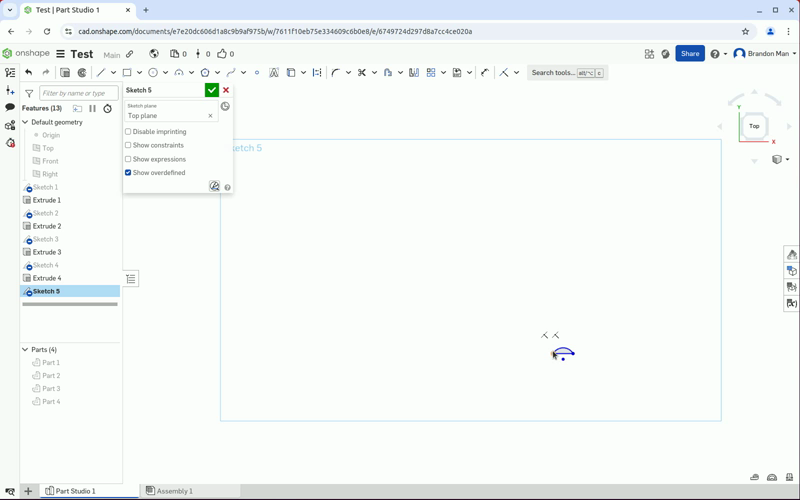
scroll(6)
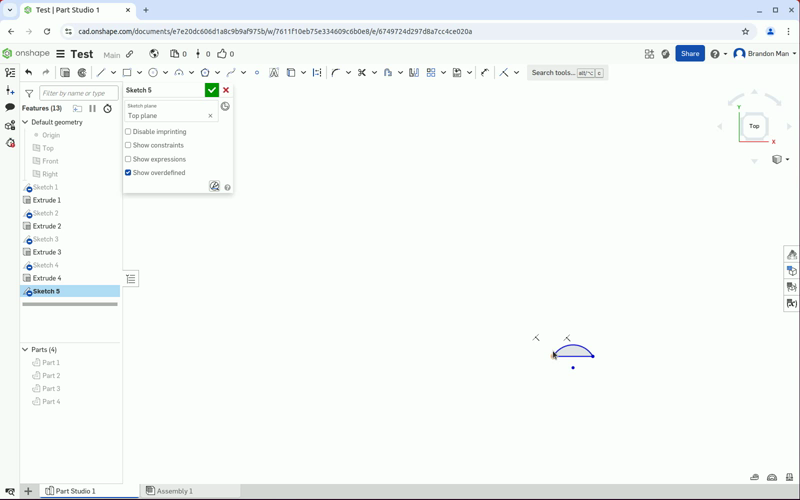
click(553, 350)
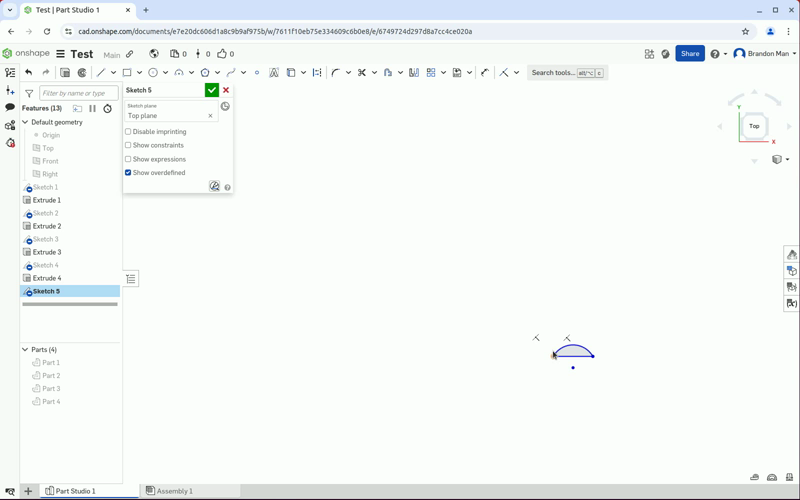
scroll(-6)
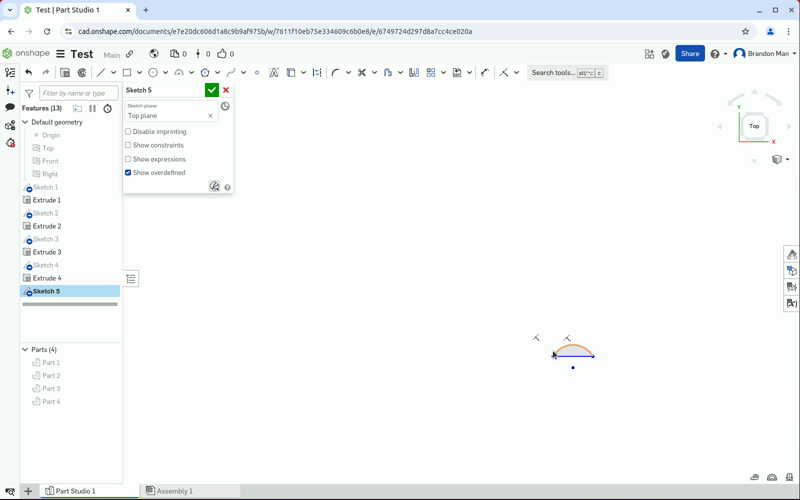
scroll(-6)
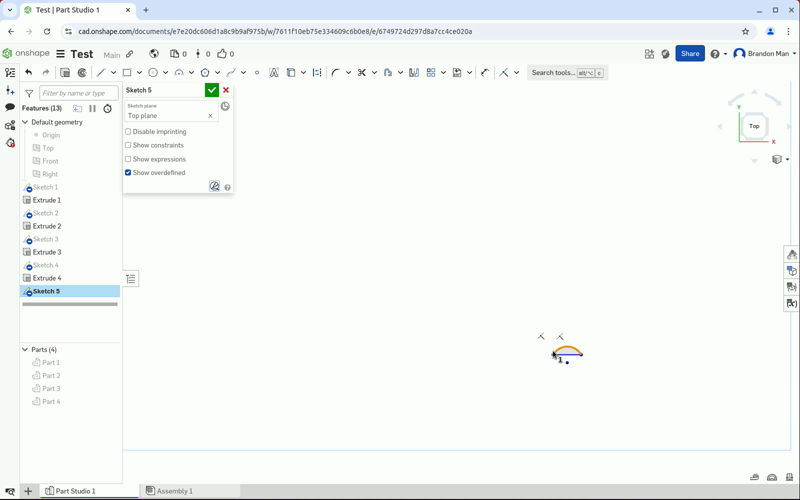
scroll(-6)
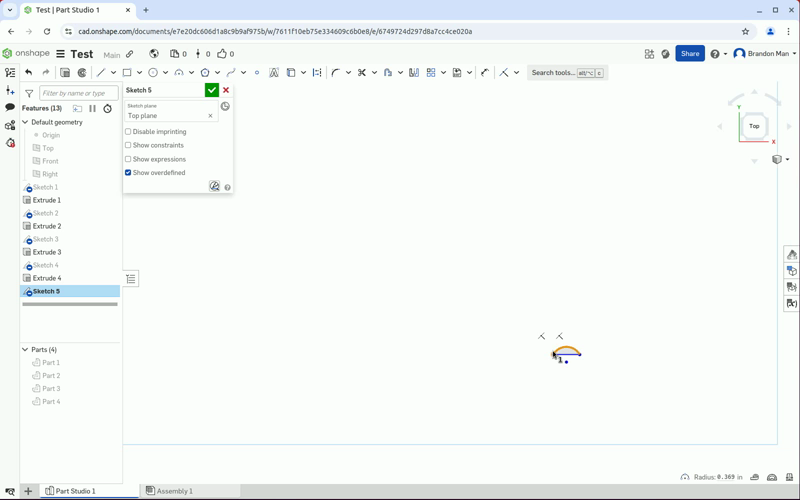
scroll(-6)
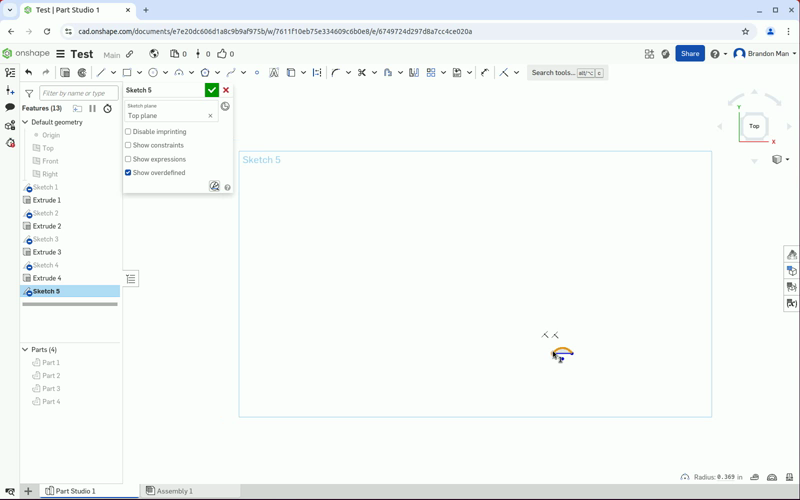
scroll(-6)
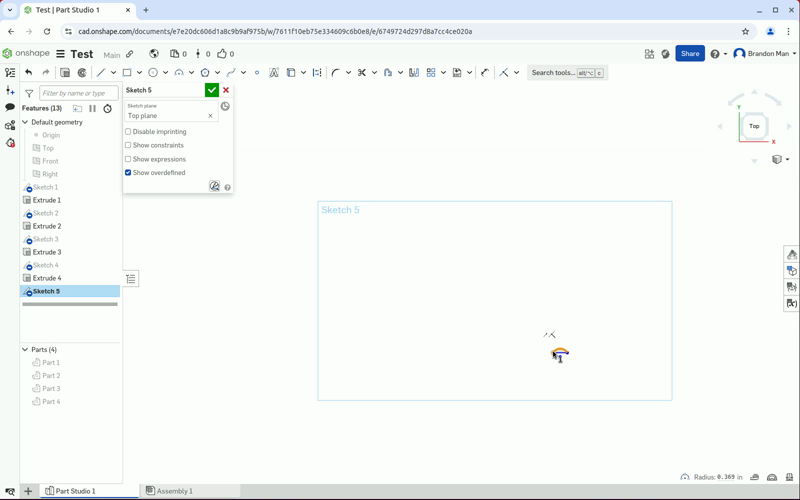
scroll(-6)
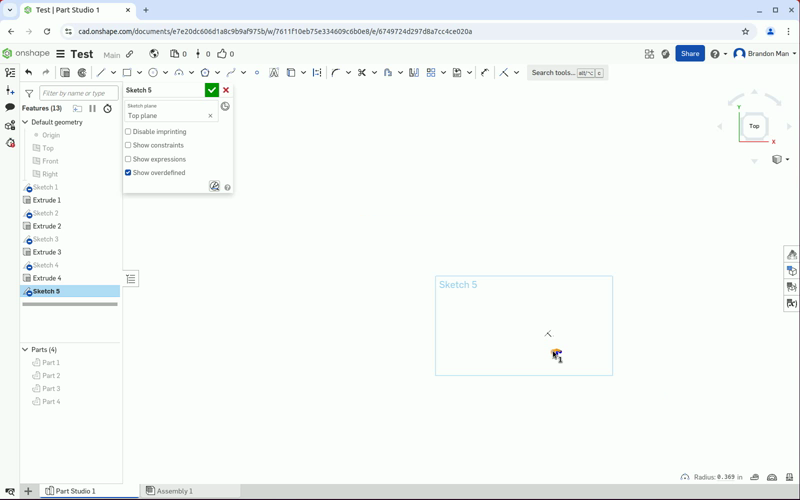
scroll(-6)
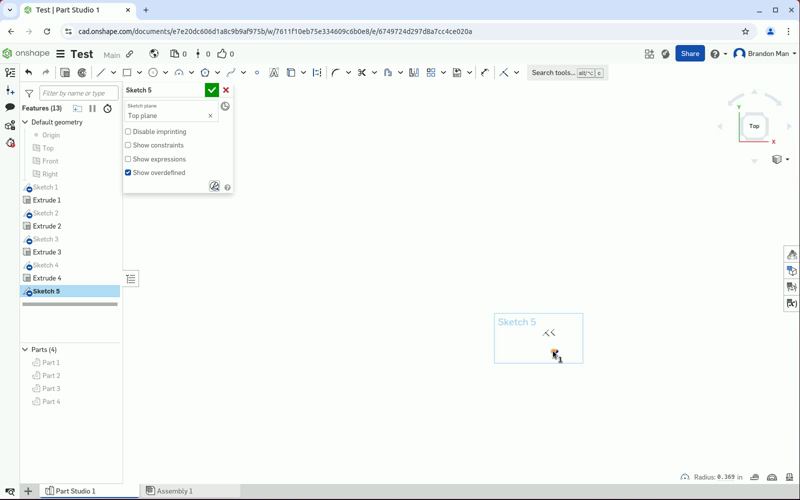
mouse_move(73, 352)
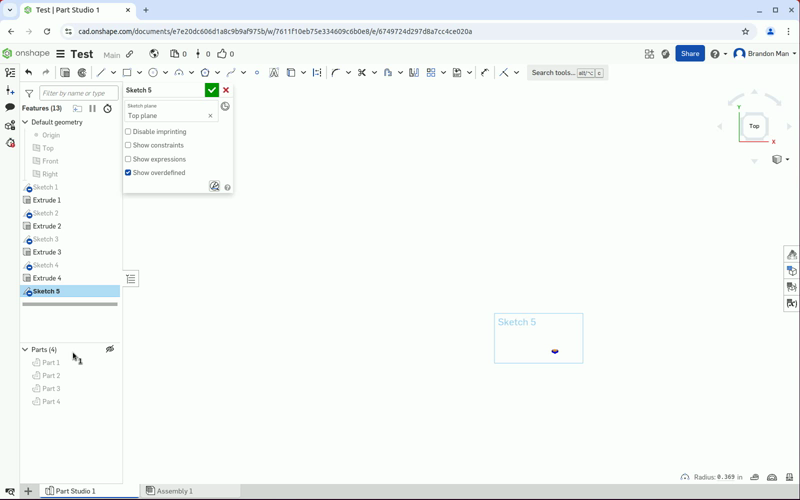
key(shift+y)
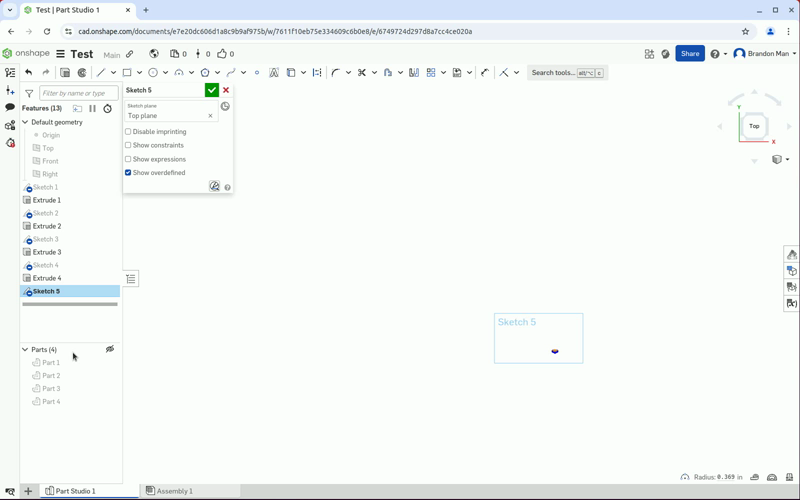
key(shift+e)
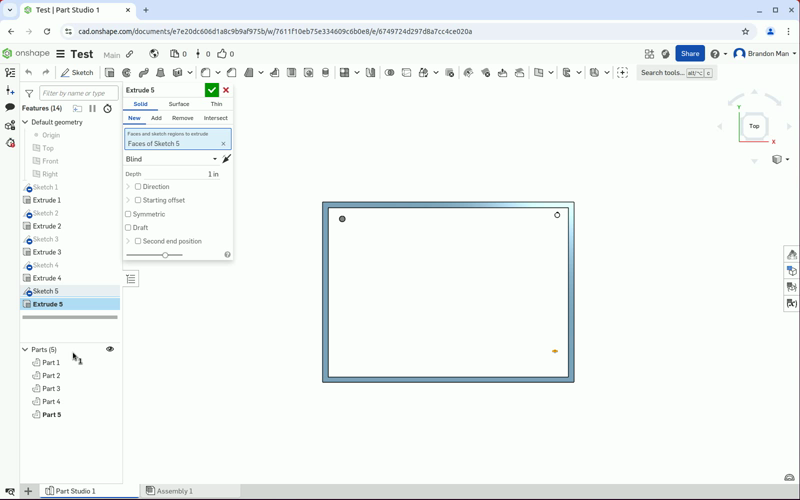
mouse_move(143, 106)
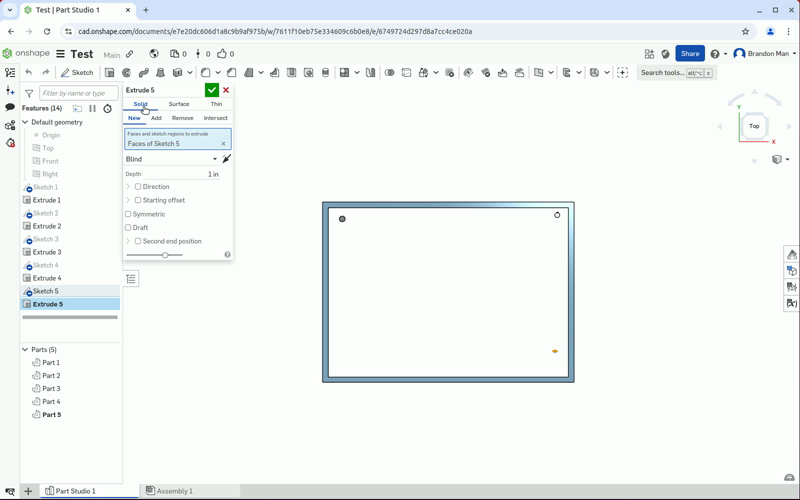
click(143, 106)
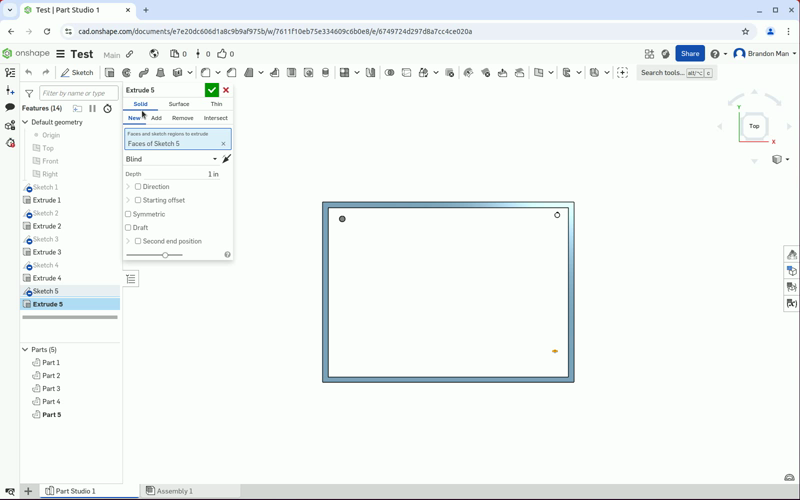
mouse_move(137, 120)
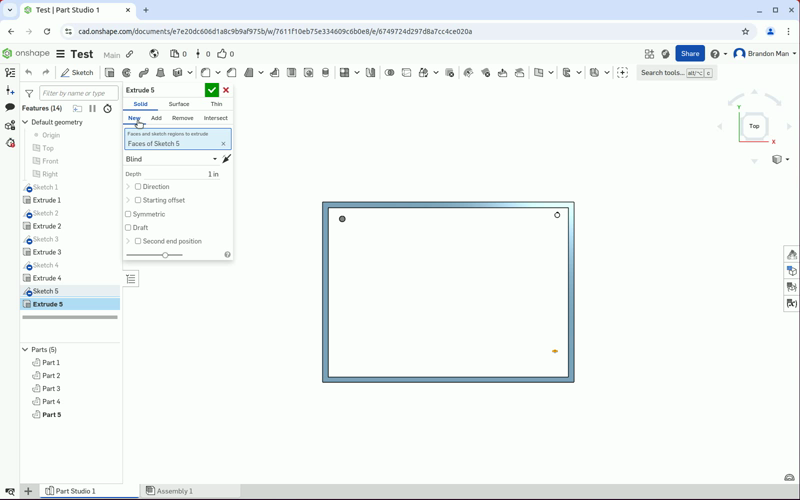
click(137, 120)
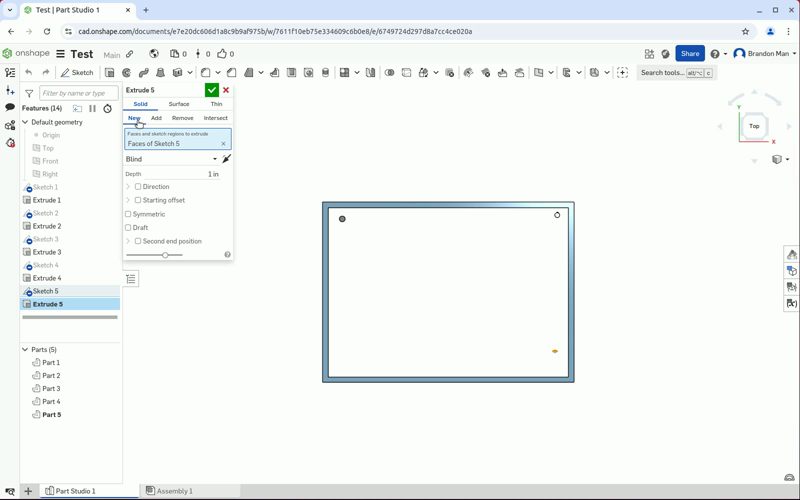
key(tab, 4)
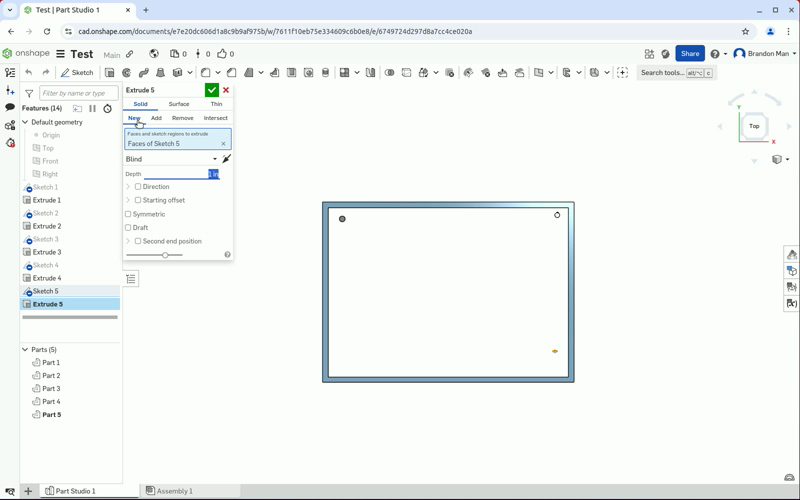
text(7.462)
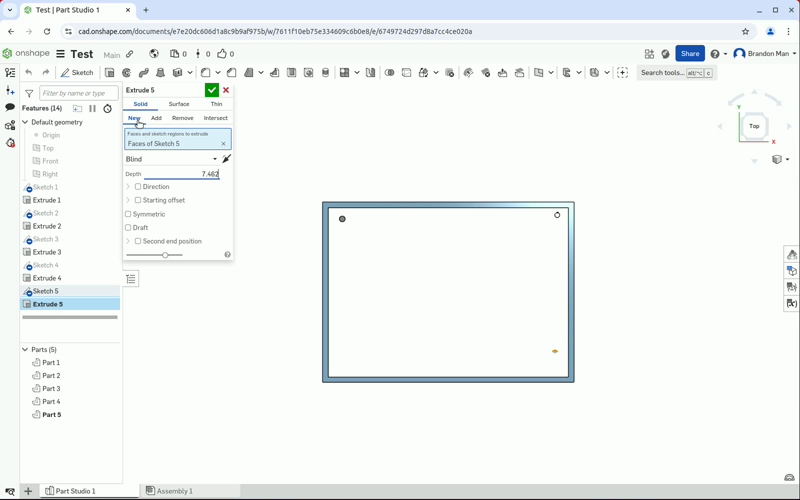
key(enter)
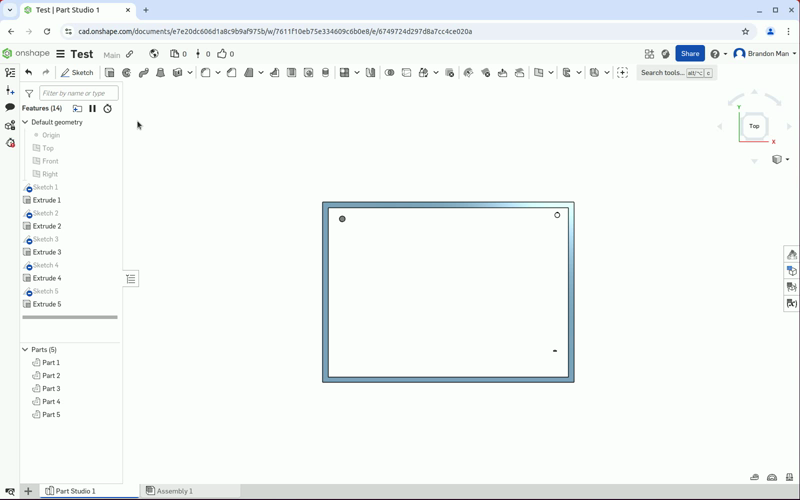
key(shift+h)
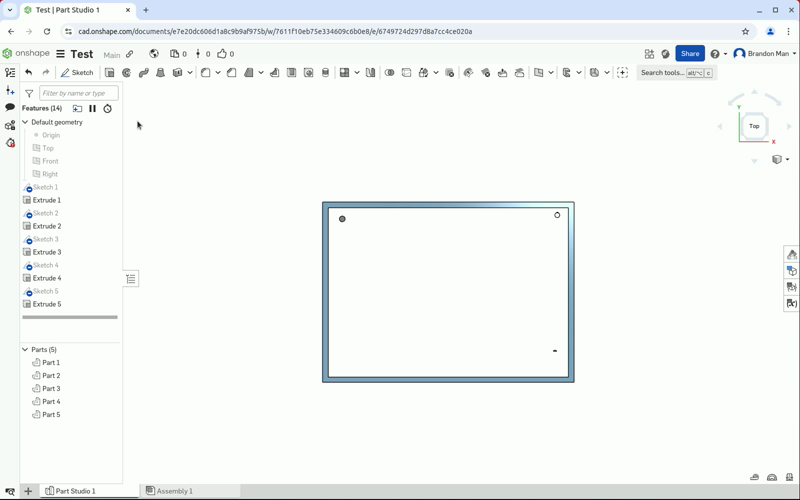
key(shift+h)
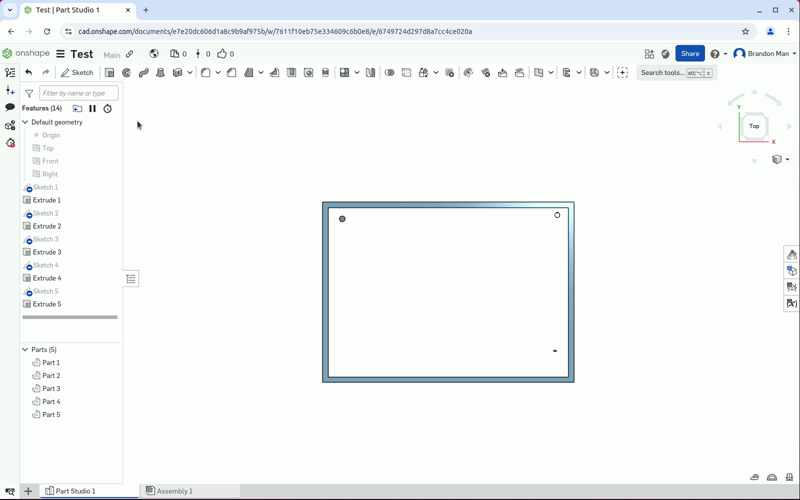
mouse_move(73, 189)
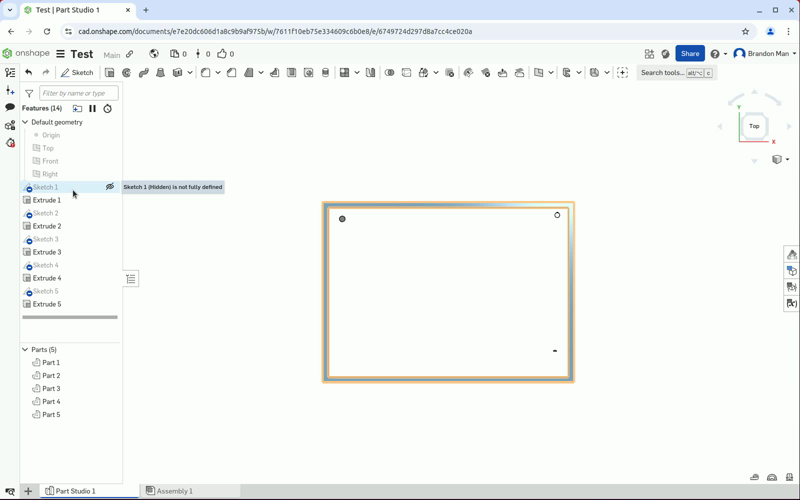
click(73, 189)
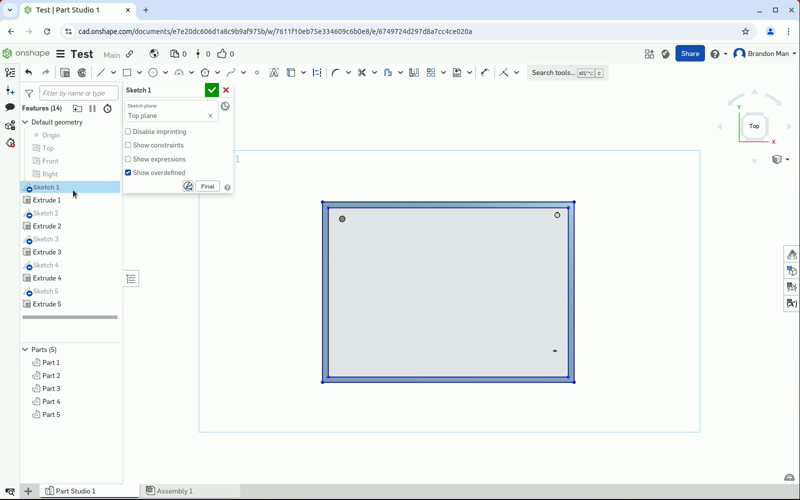
mouse_move(229, 92)
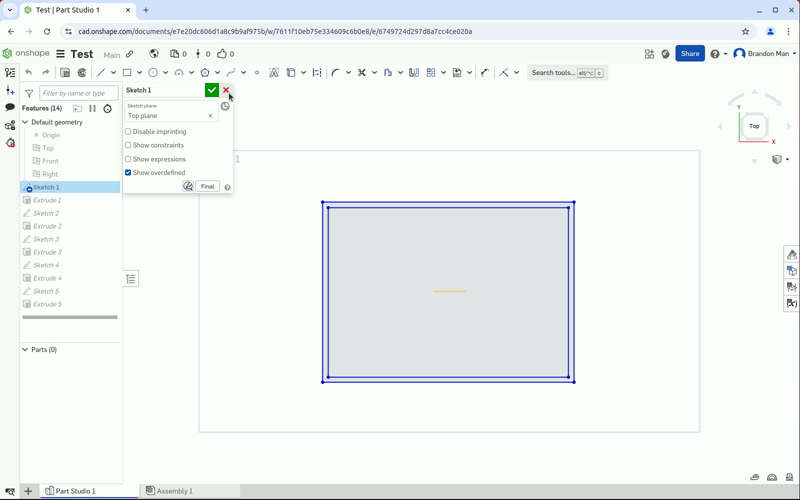
click(229, 92)
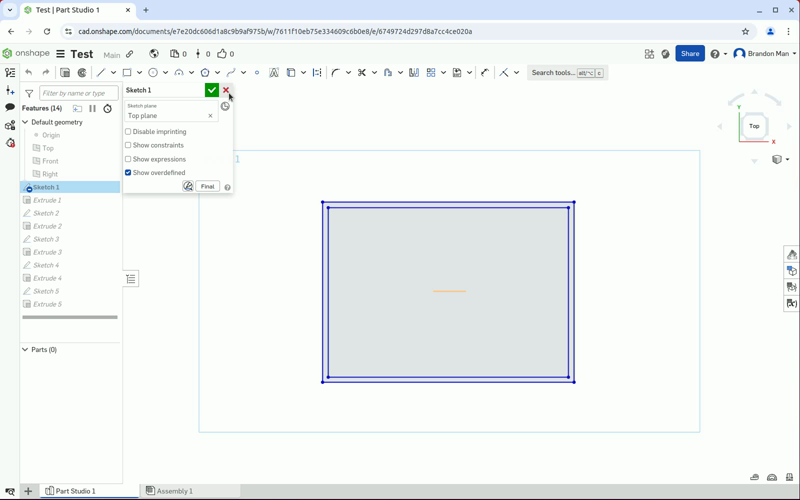
key(shift+s)
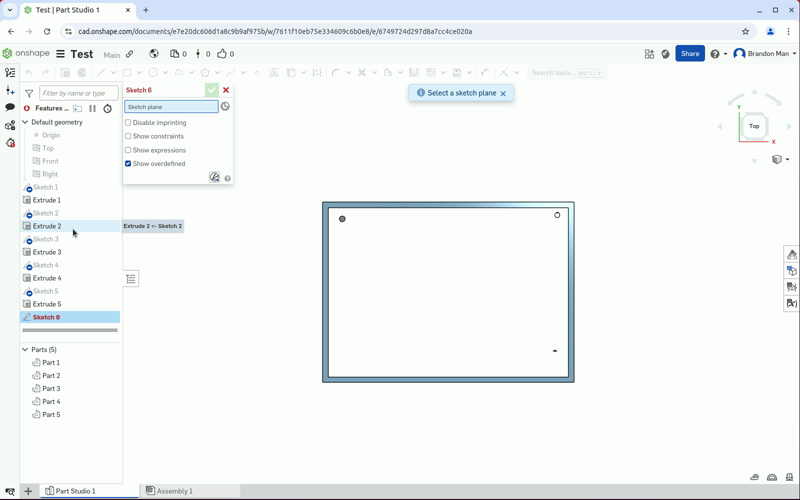
scroll(3)
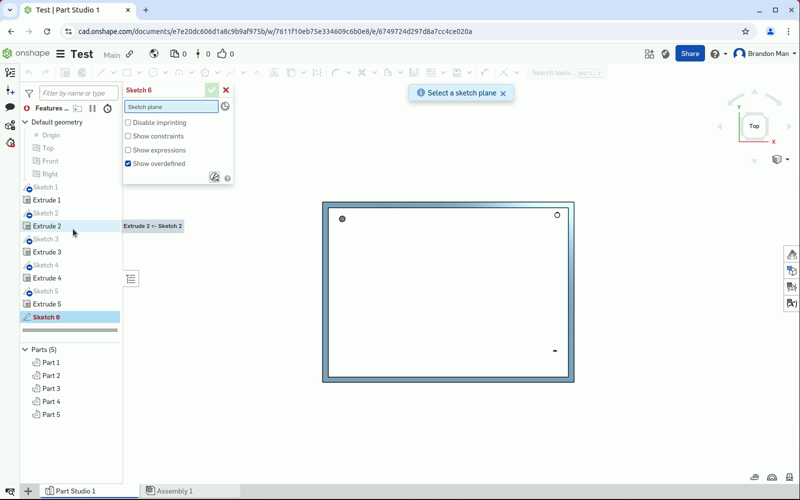
mouse_move(73, 150)
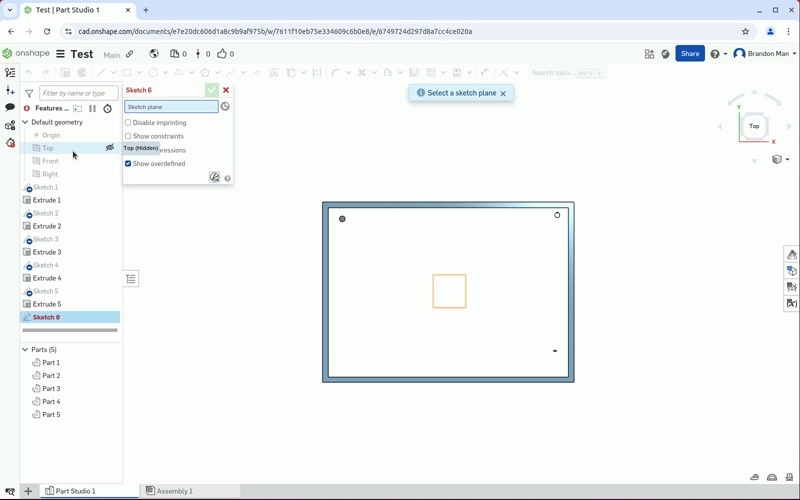
click(73, 150)
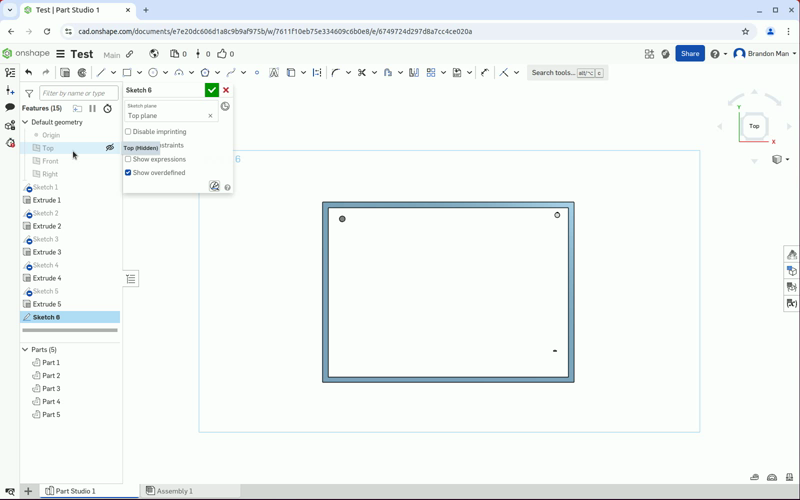
mouse_move(73, 352)
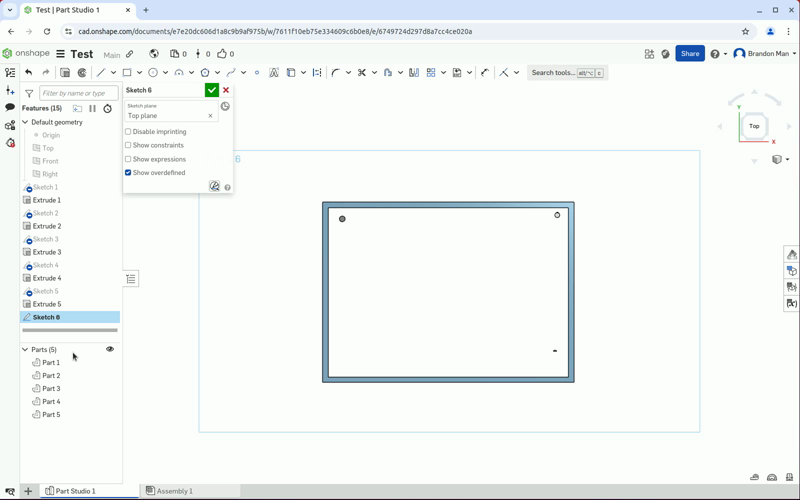
key(y)
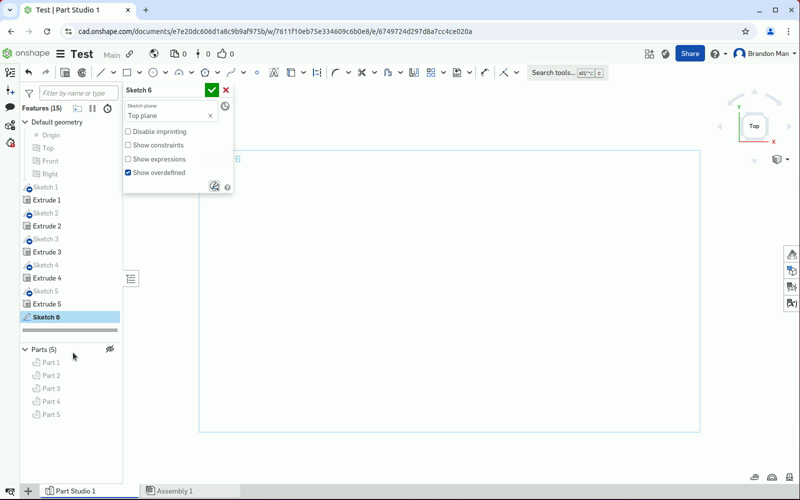
key(a)
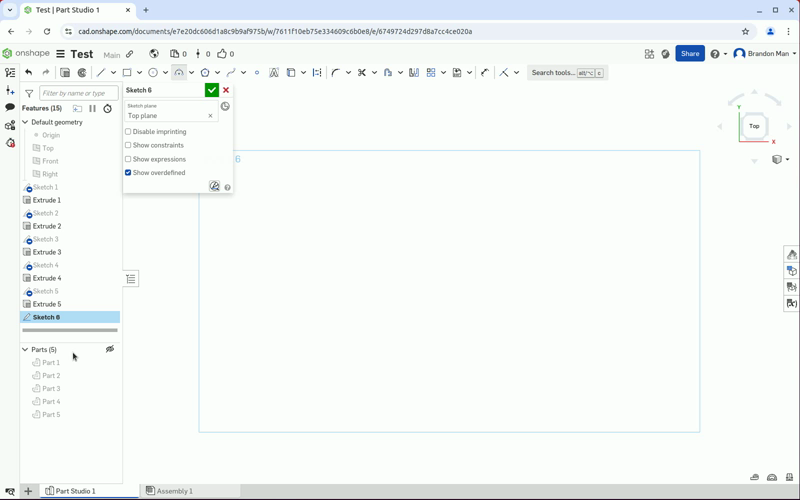
key_down(shift)
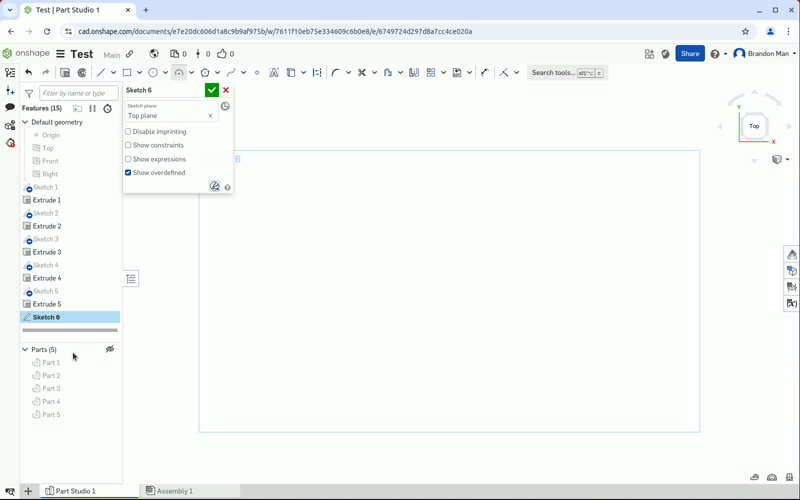
mouse_move(553, 351)
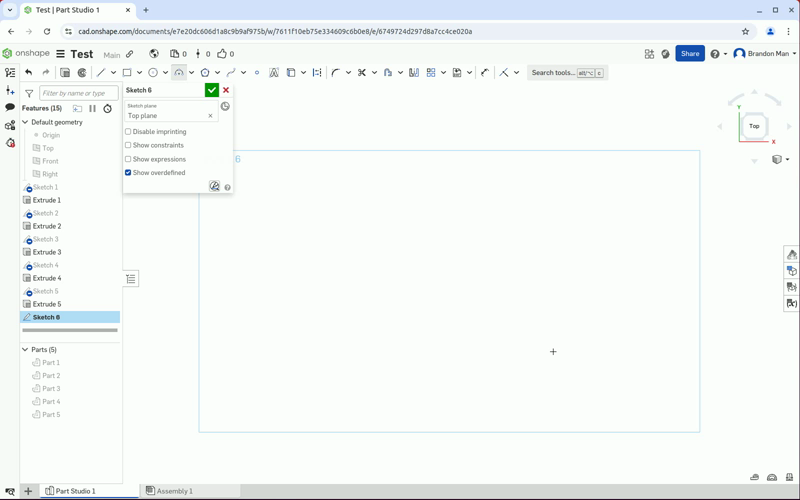
click(553, 351)
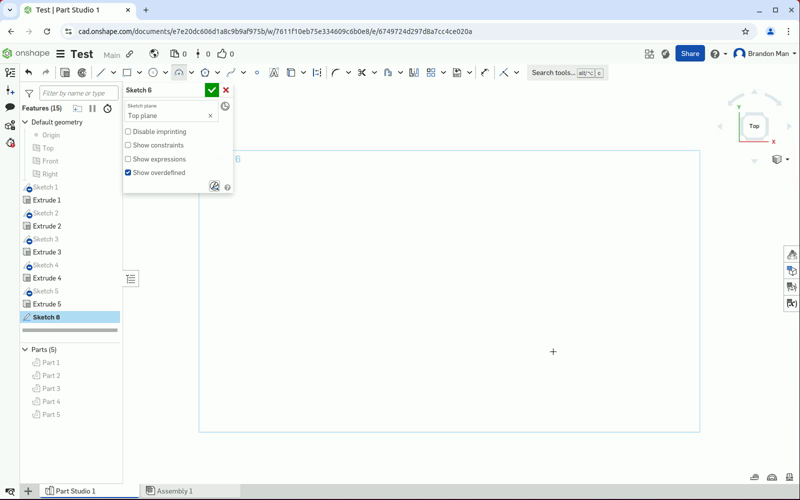
key_up(shift)
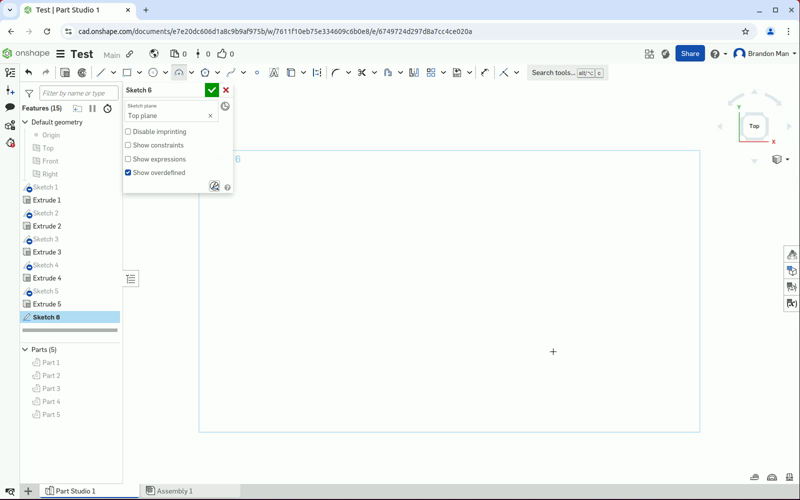
key_down(shift)
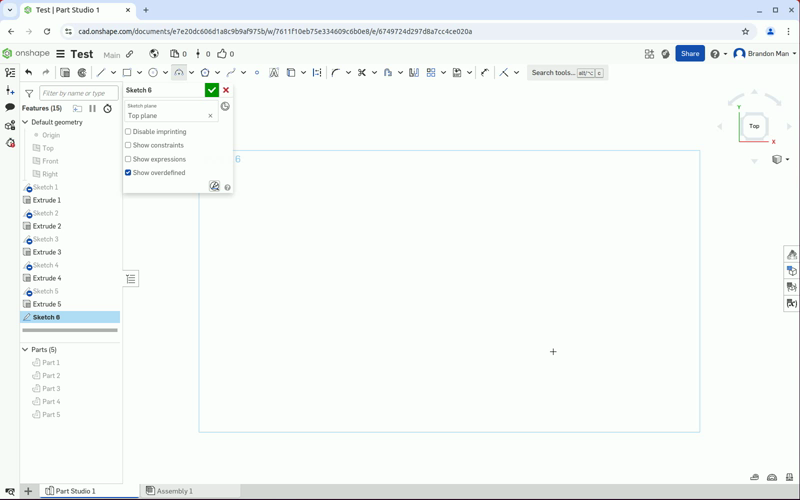
mouse_move(557, 351)
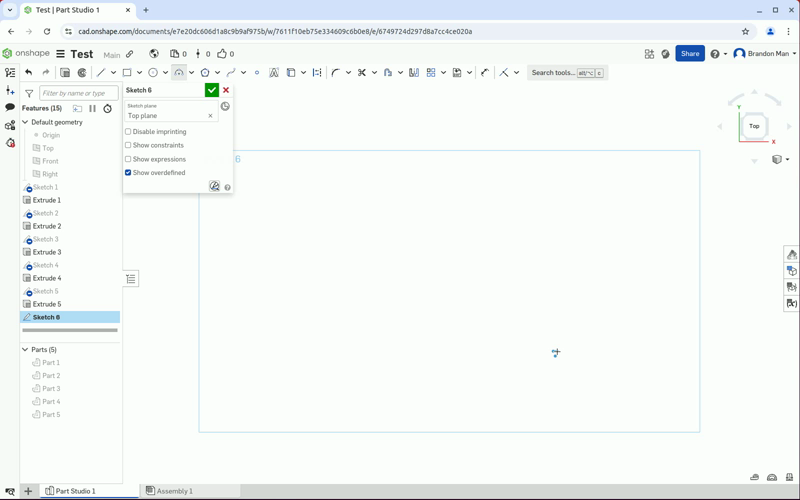
scroll(6)
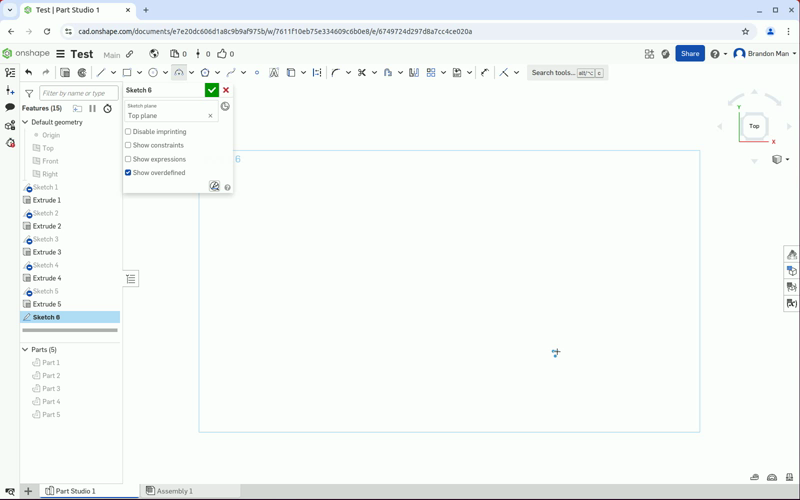
scroll(6)
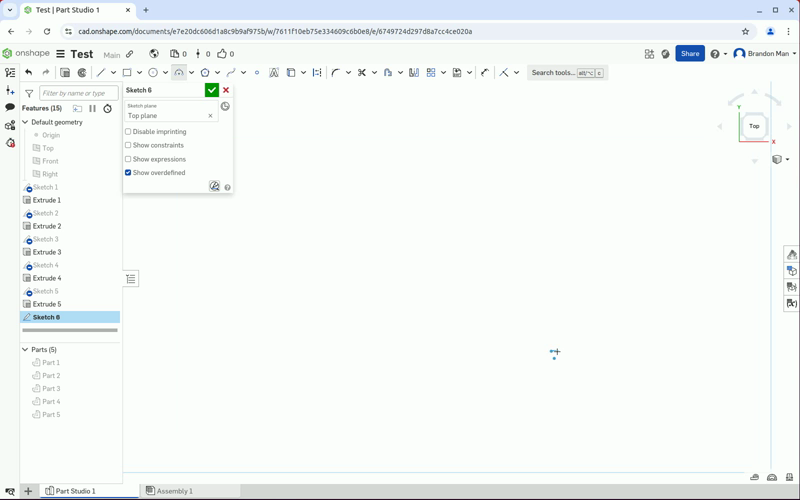
scroll(6)
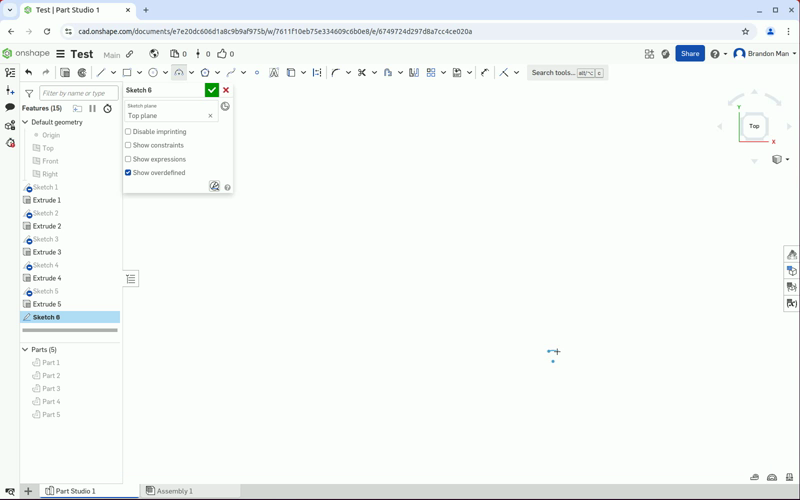
scroll(6)
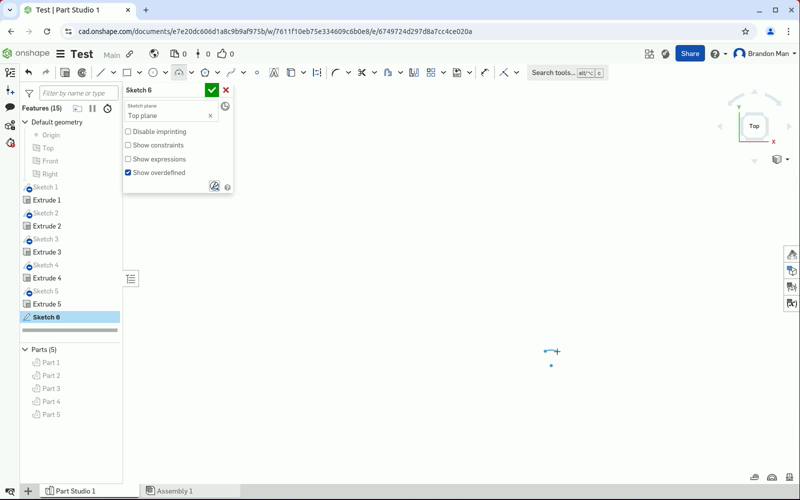
scroll(6)
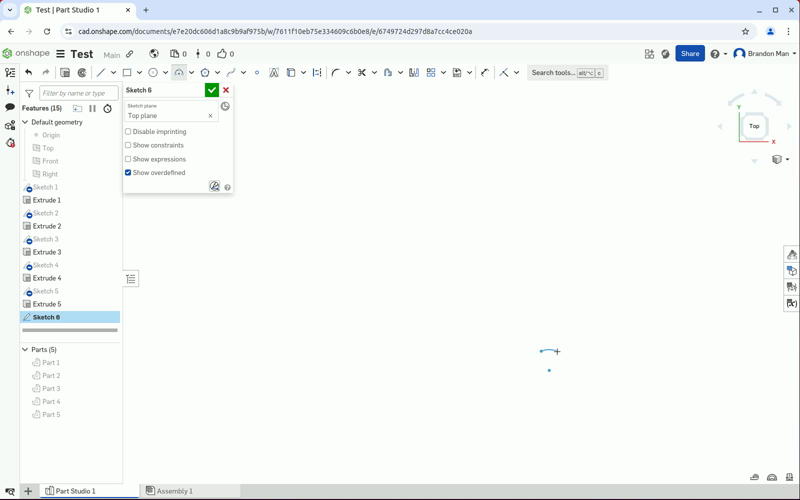
scroll(6)
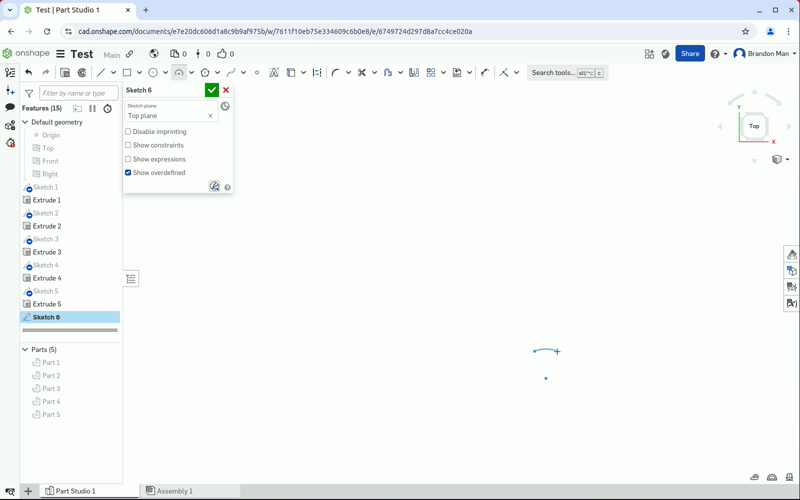
scroll(6)
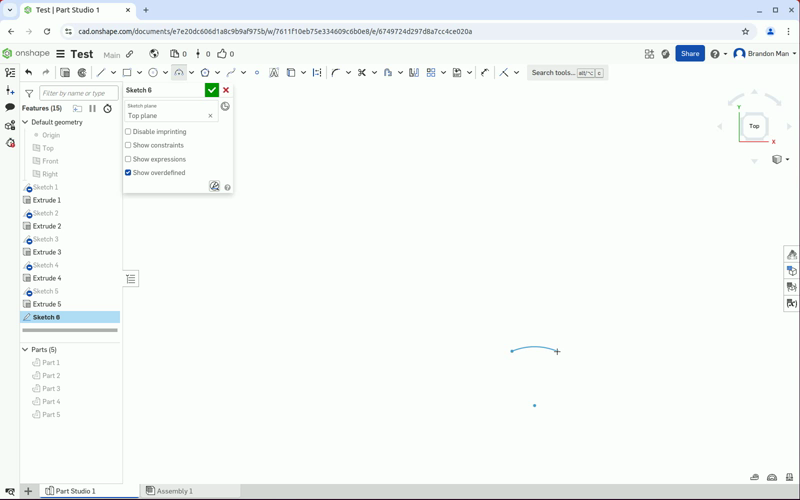
click(557, 351)
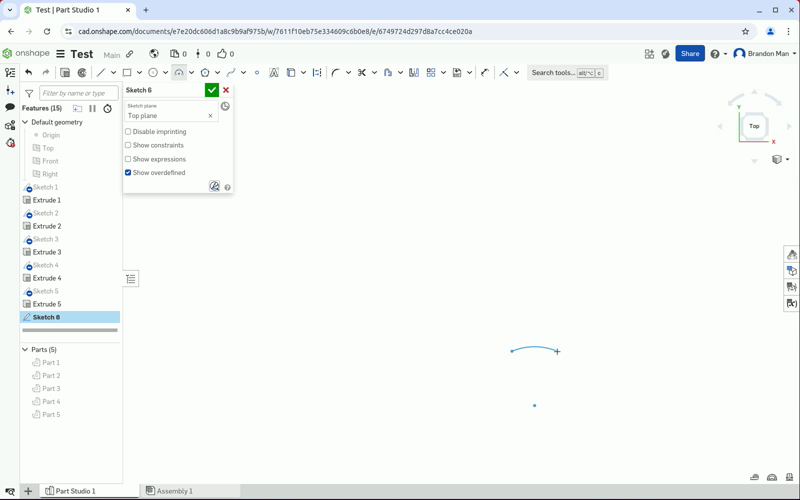
scroll(-6)
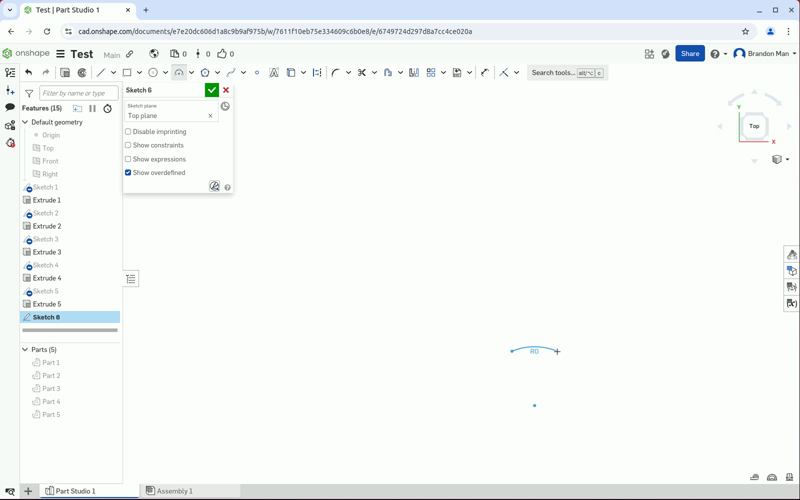
scroll(-6)
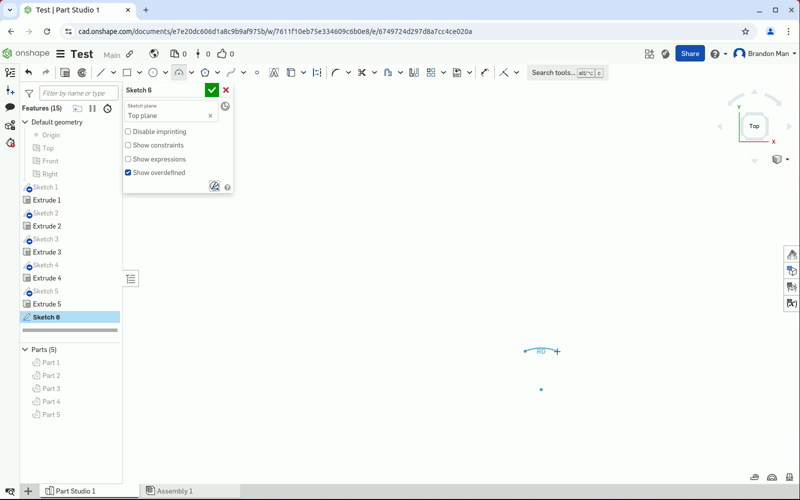
scroll(-6)
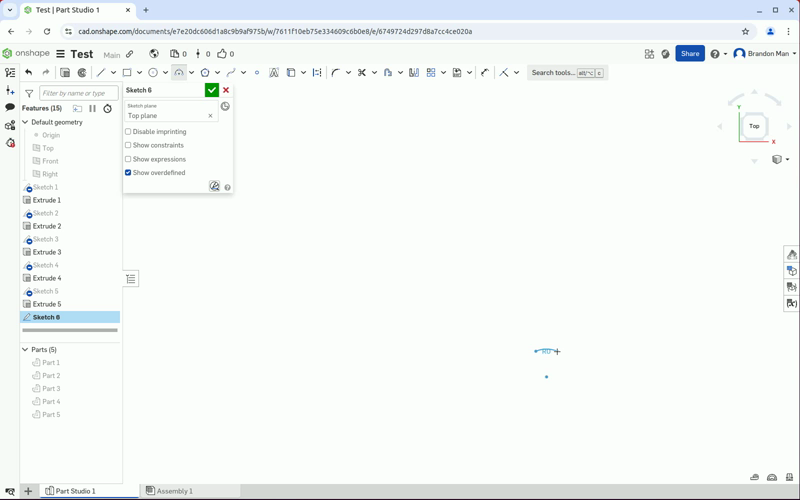
scroll(-6)
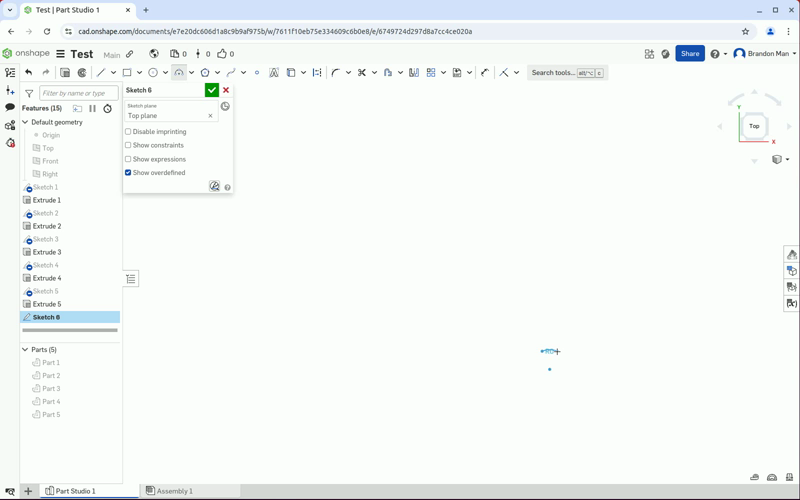
scroll(-6)
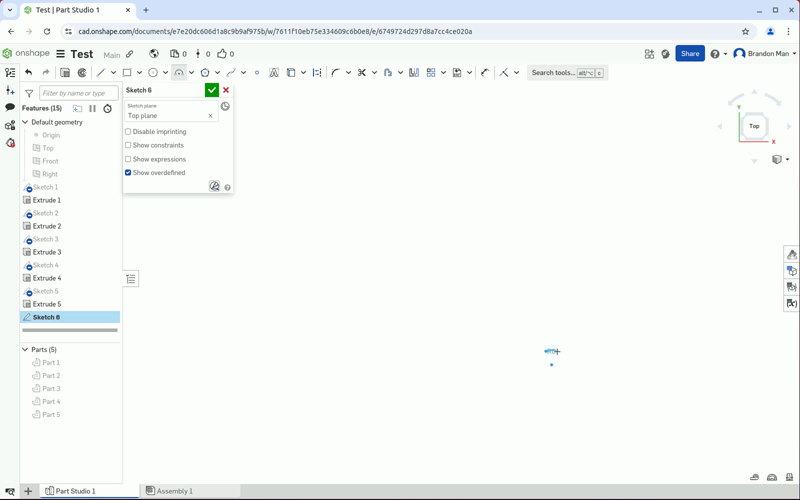
scroll(-6)
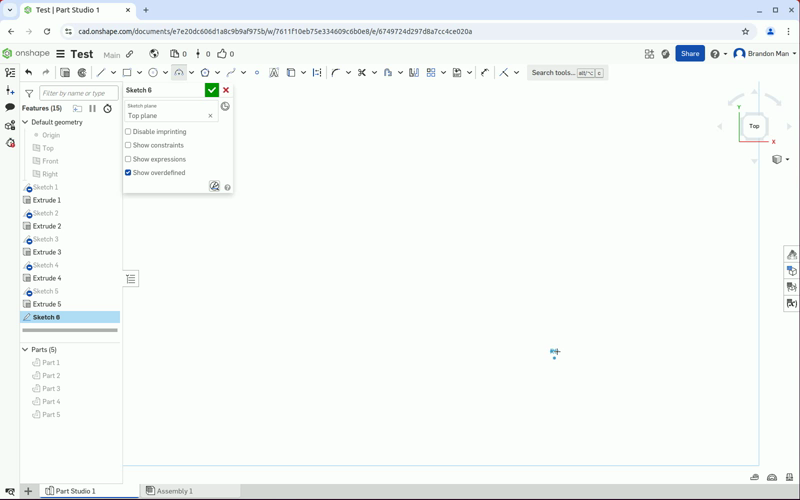
scroll(-6)
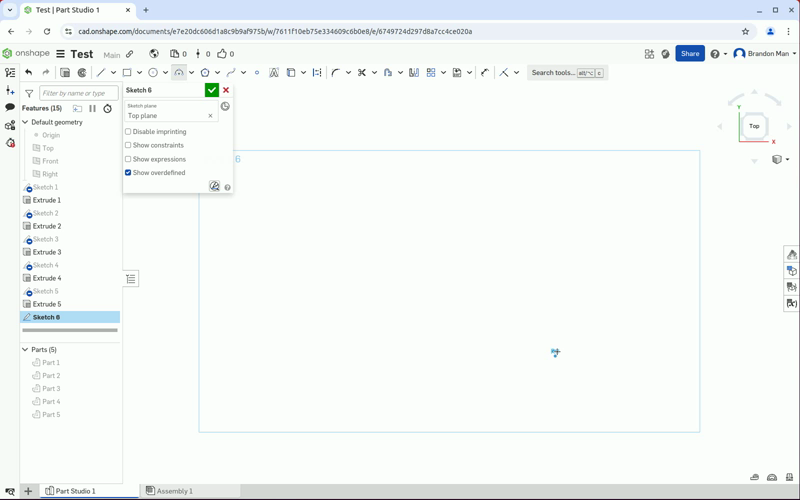
mouse_move(555, 355)
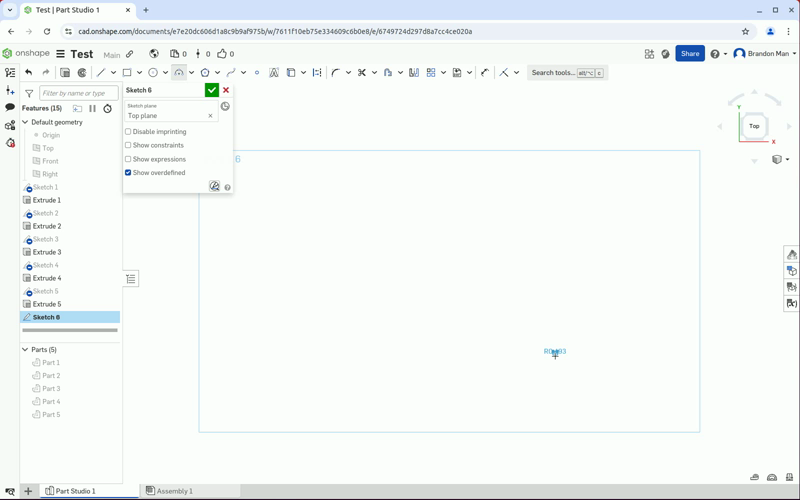
scroll(6)
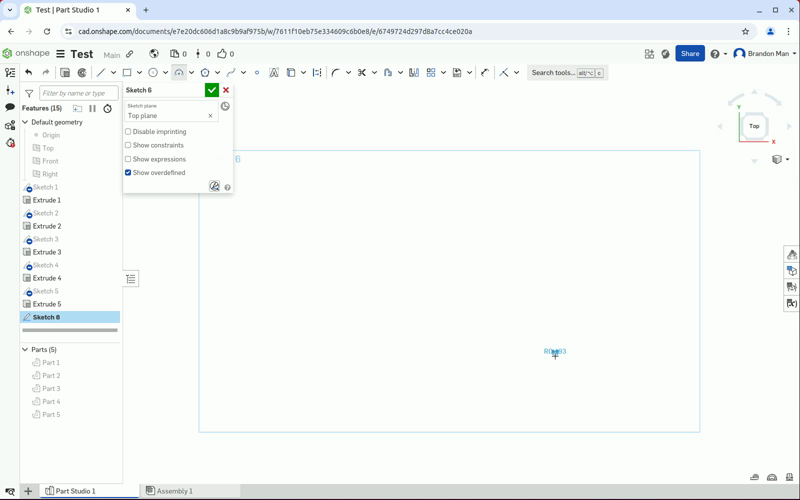
scroll(6)
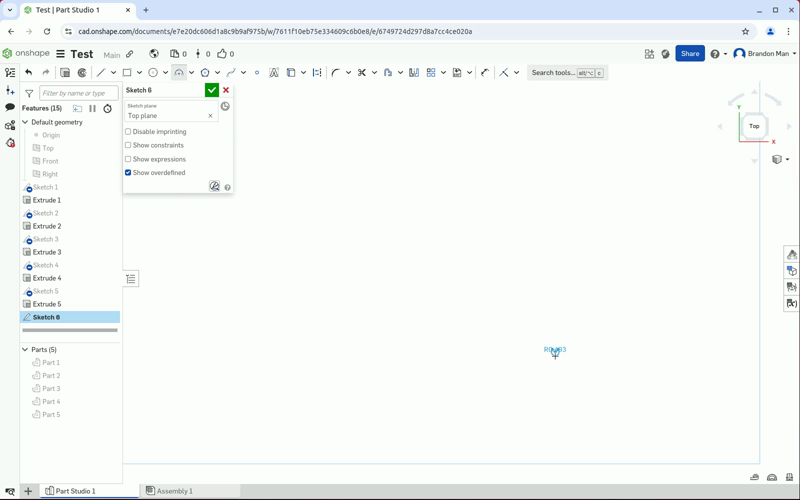
scroll(6)
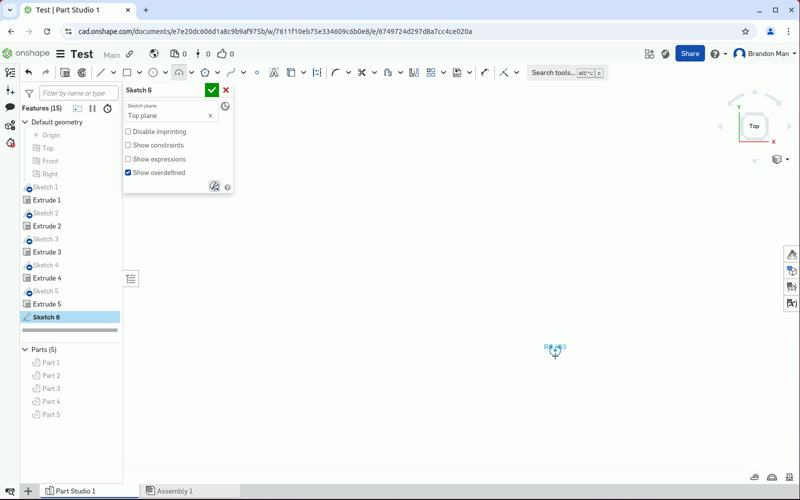
scroll(6)
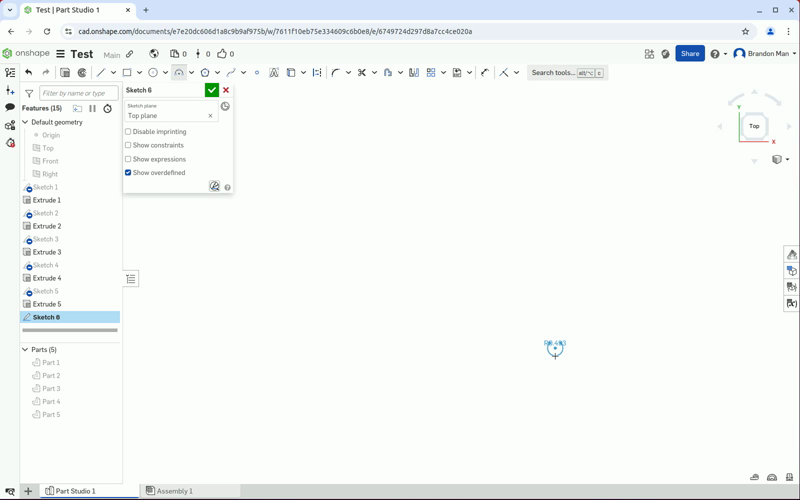
scroll(6)
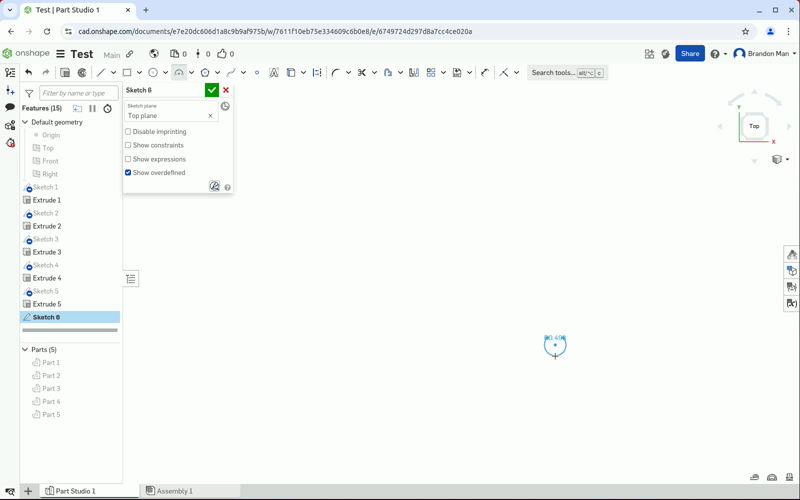
scroll(6)
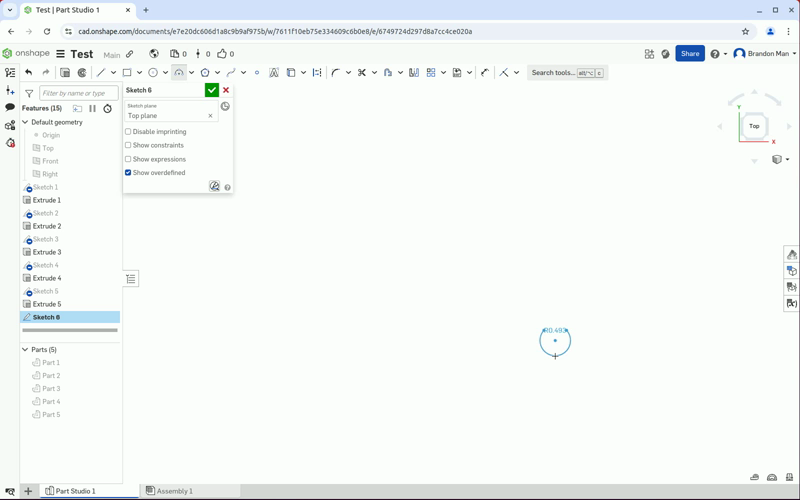
scroll(6)
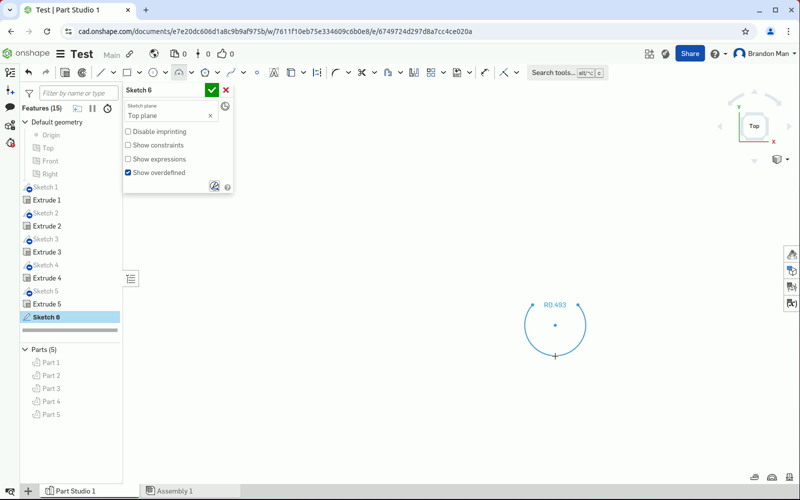
click(555, 355)
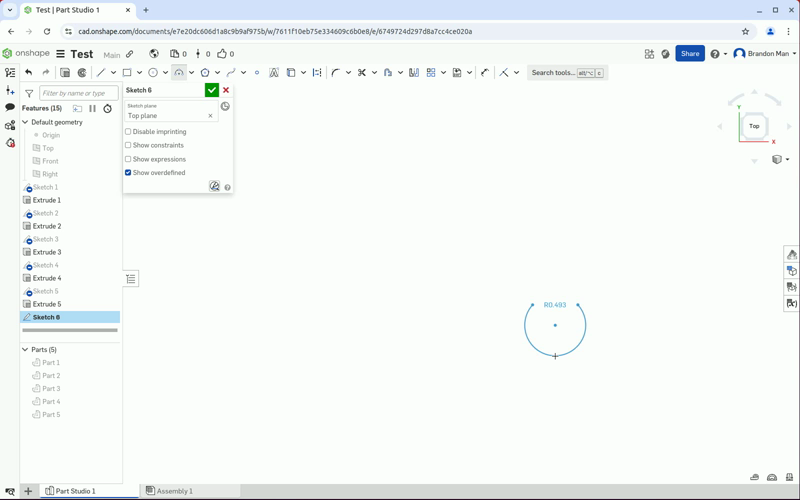
scroll(-6)
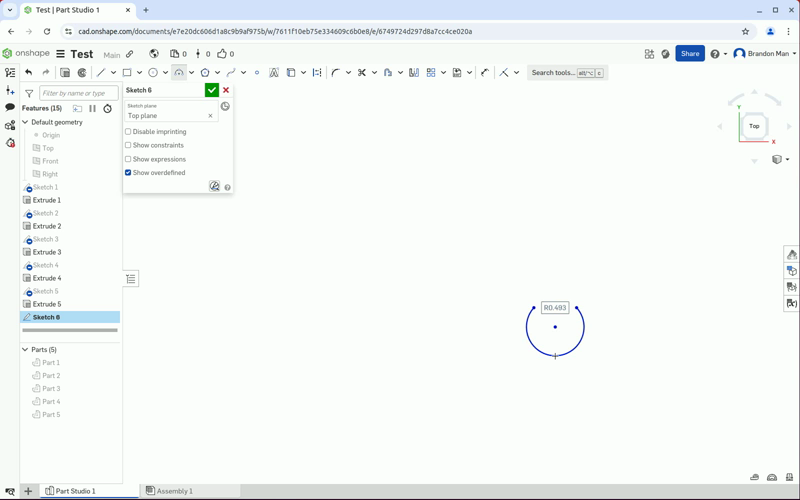
scroll(-6)
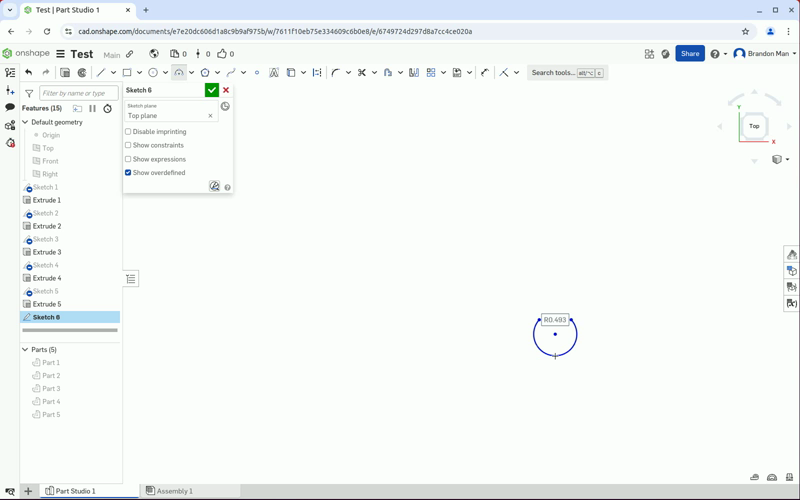
scroll(-6)
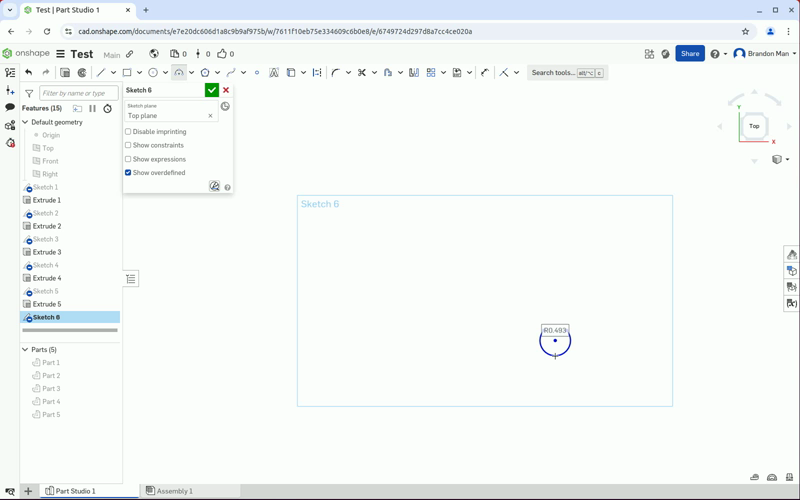
scroll(-6)
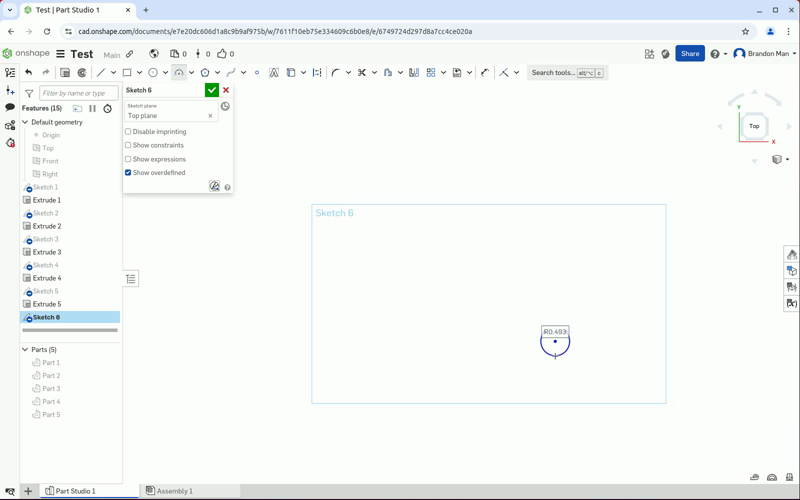
scroll(-6)
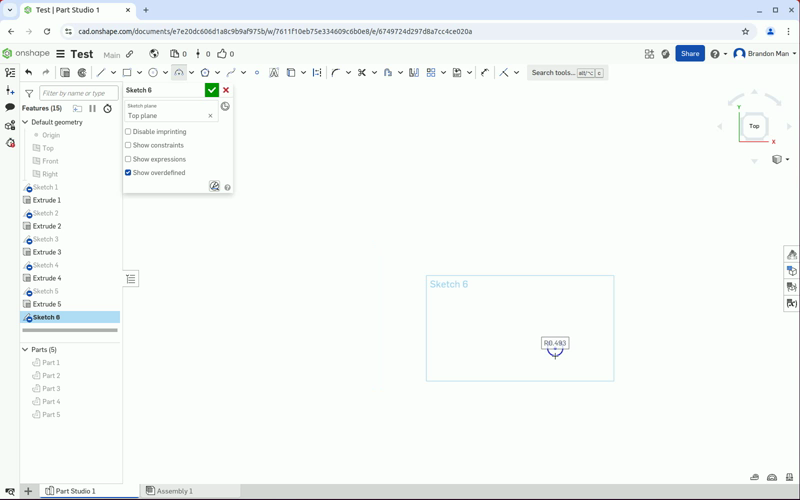
scroll(-6)
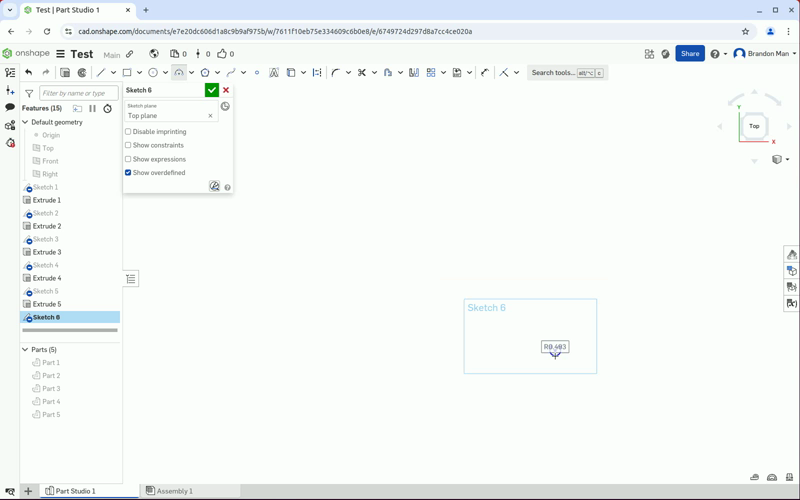
scroll(-6)
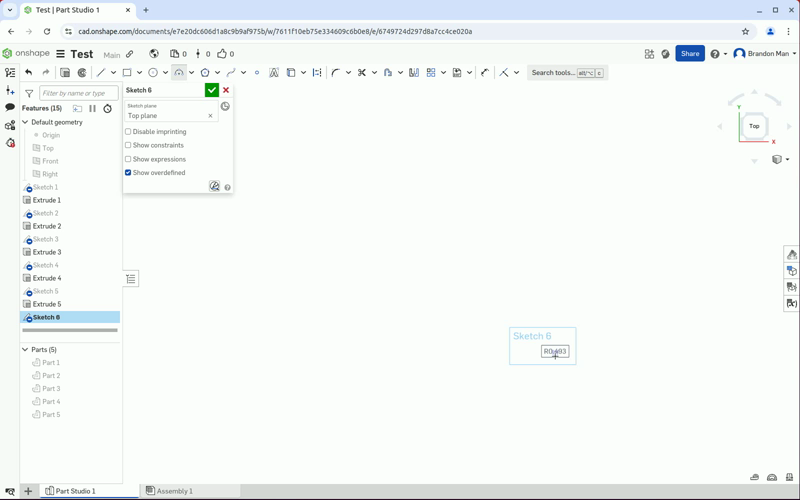
key_up(shift)
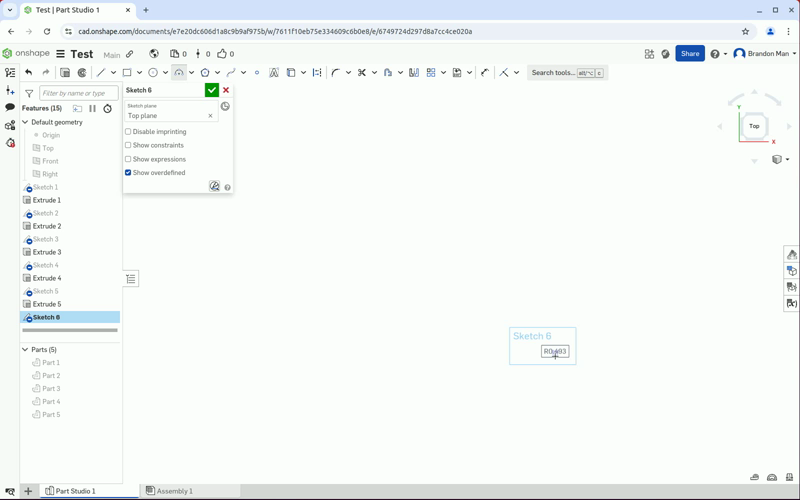
key(esc)
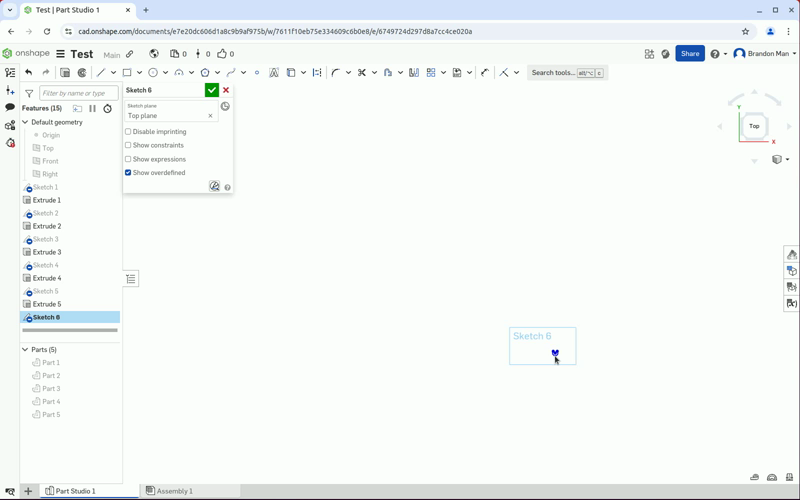
key(l)
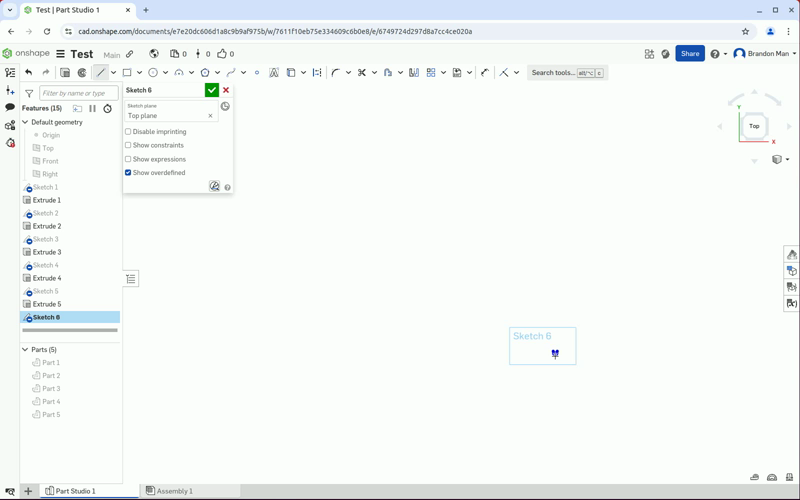
mouse_move(557, 351)
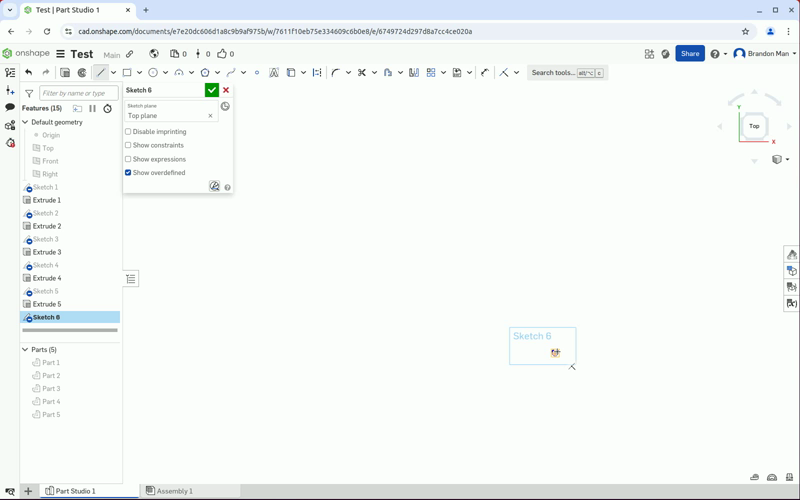
scroll(6)
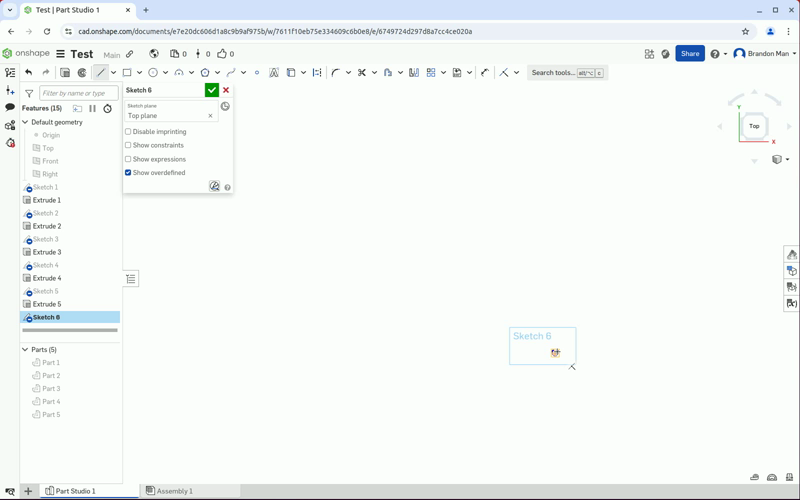
scroll(6)
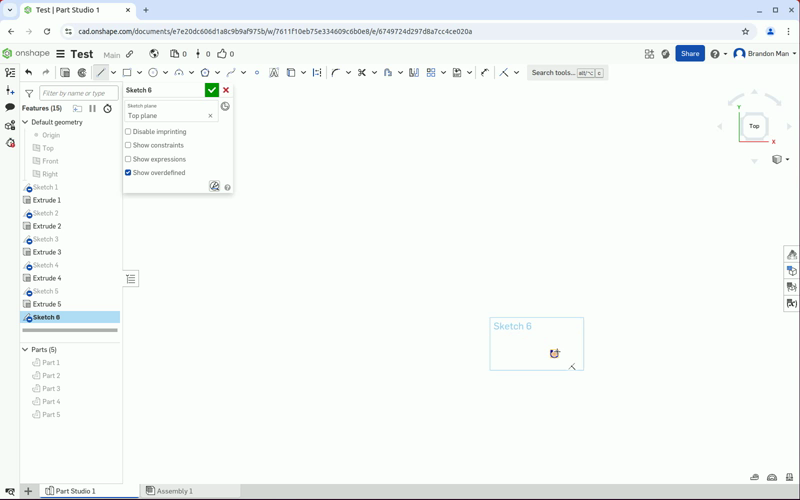
scroll(6)
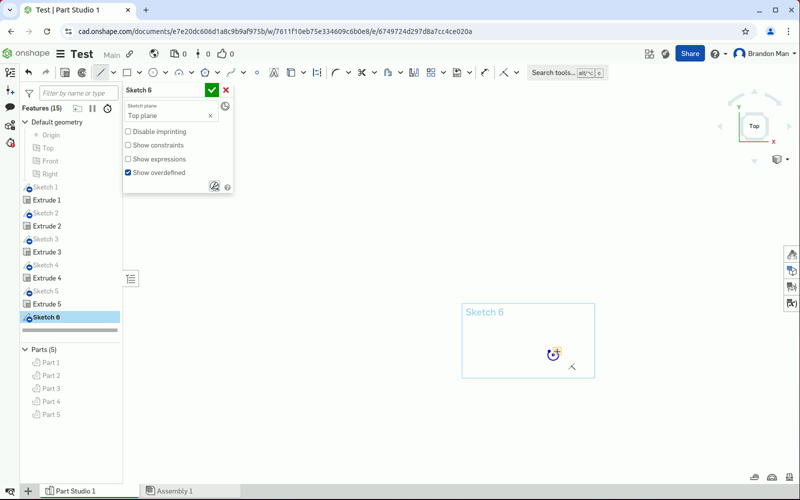
scroll(6)
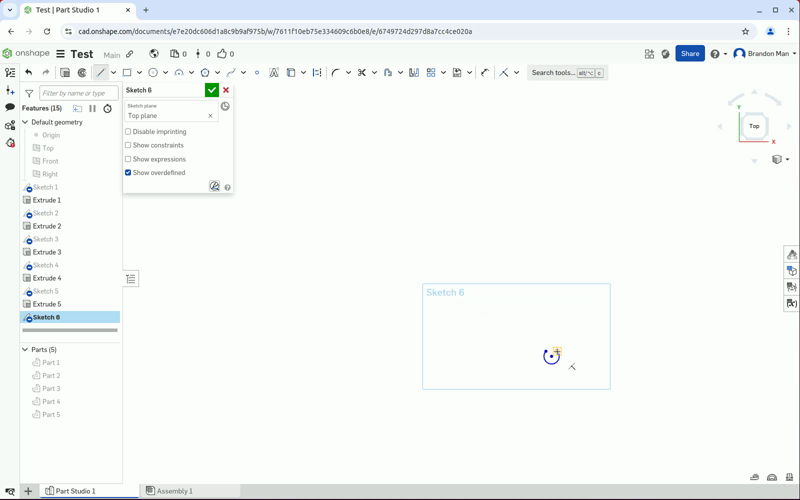
scroll(6)
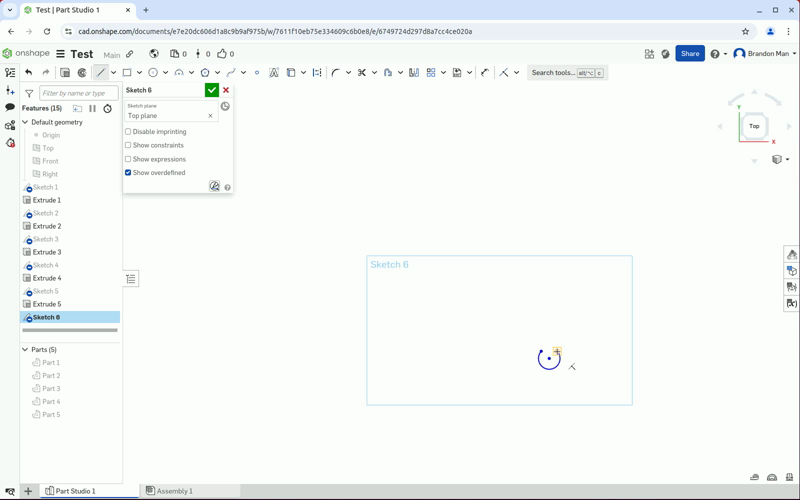
scroll(6)
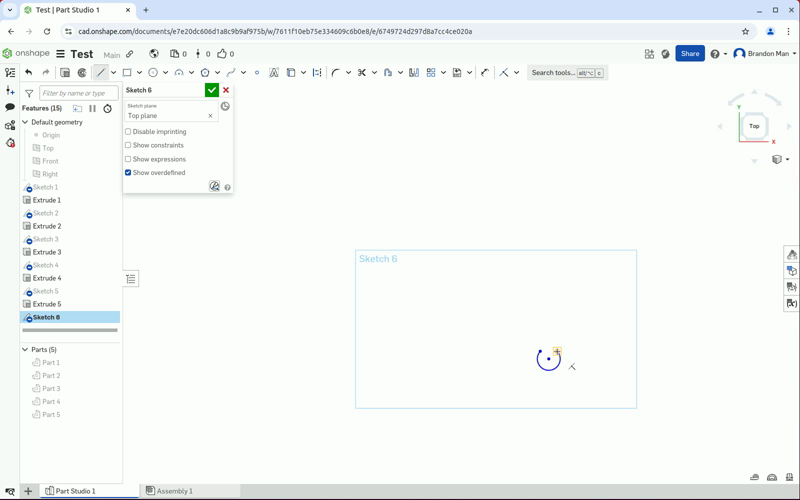
scroll(6)
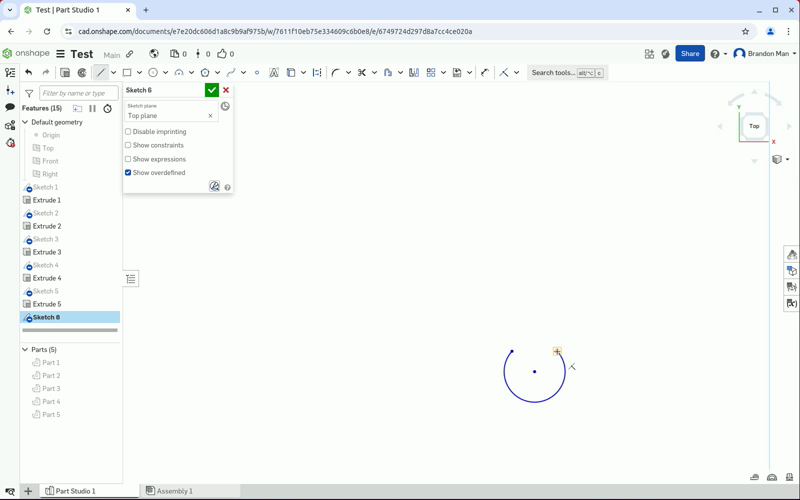
click(557, 351)
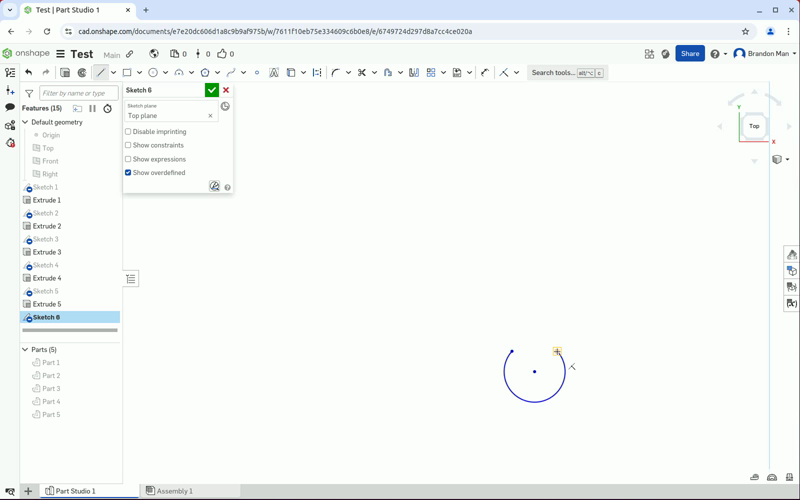
scroll(-6)
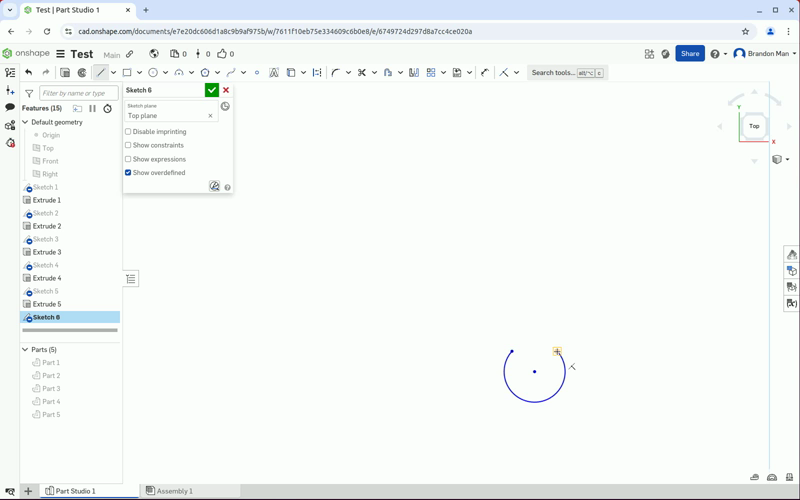
scroll(-6)
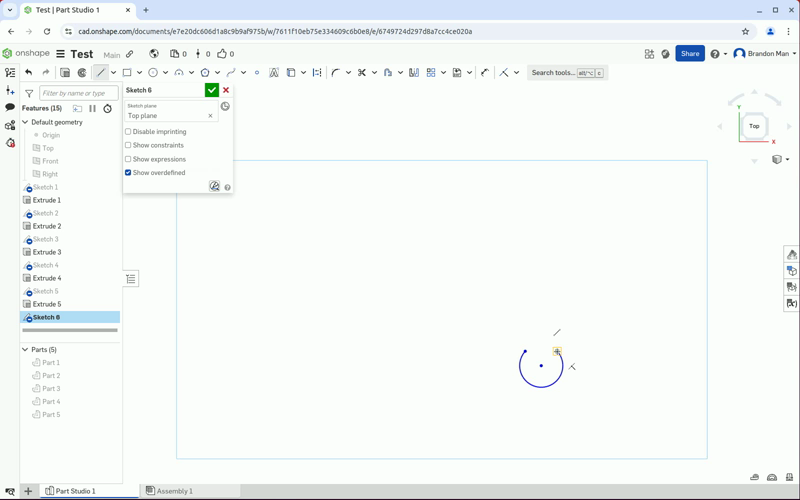
scroll(-6)
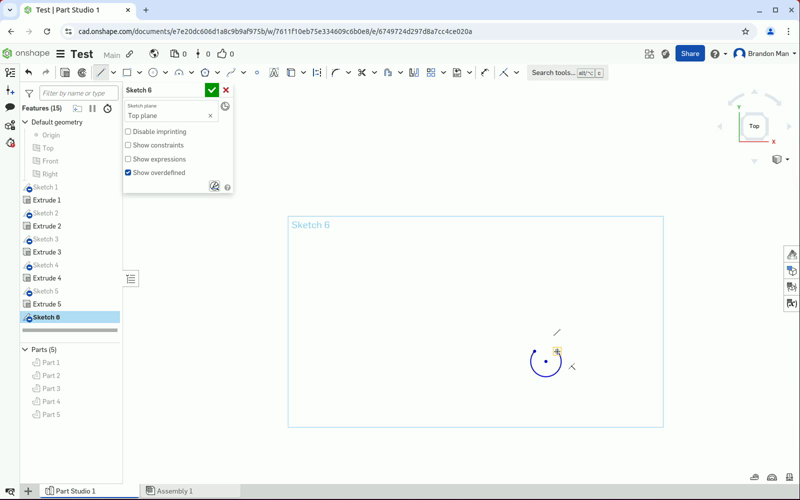
scroll(-6)
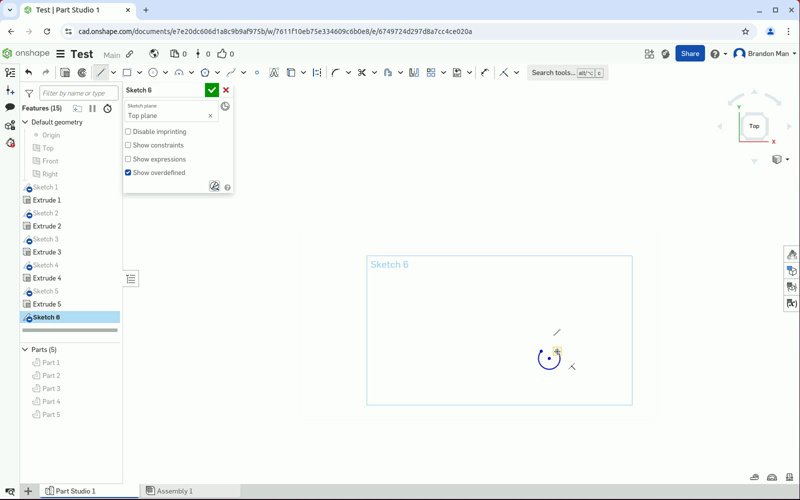
scroll(-6)
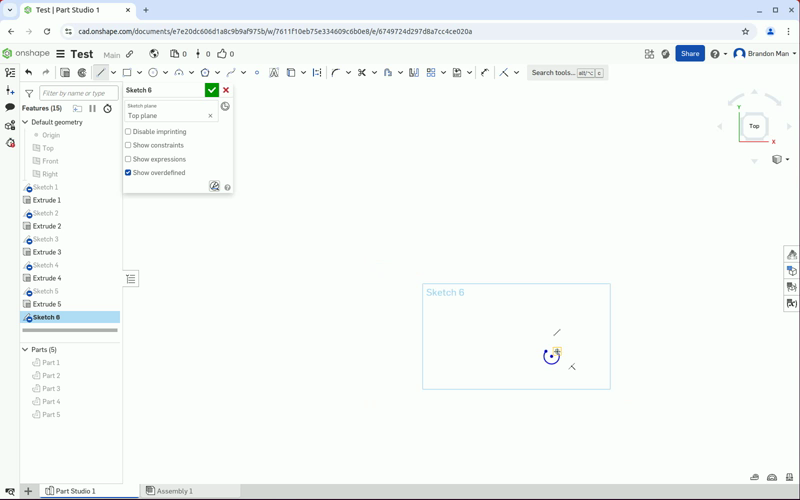
scroll(-6)
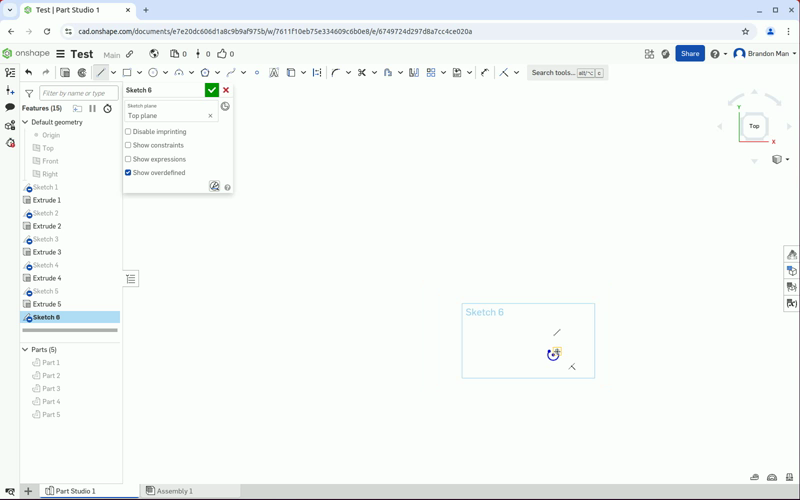
scroll(-6)
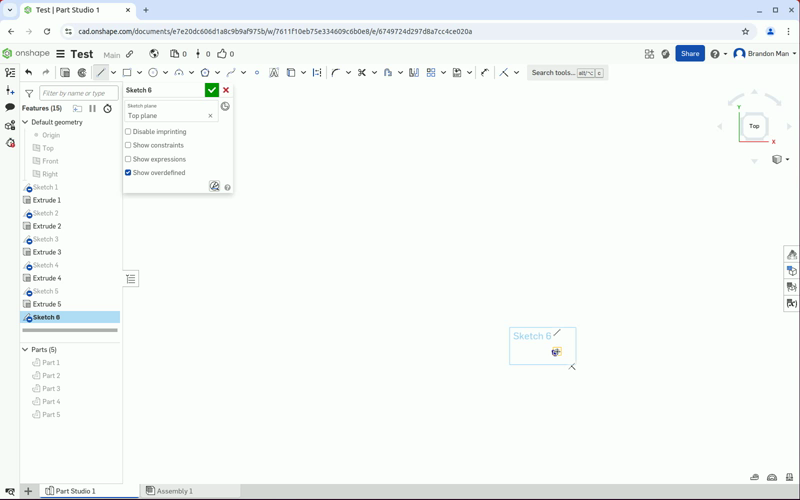
mouse_move(587, 351)
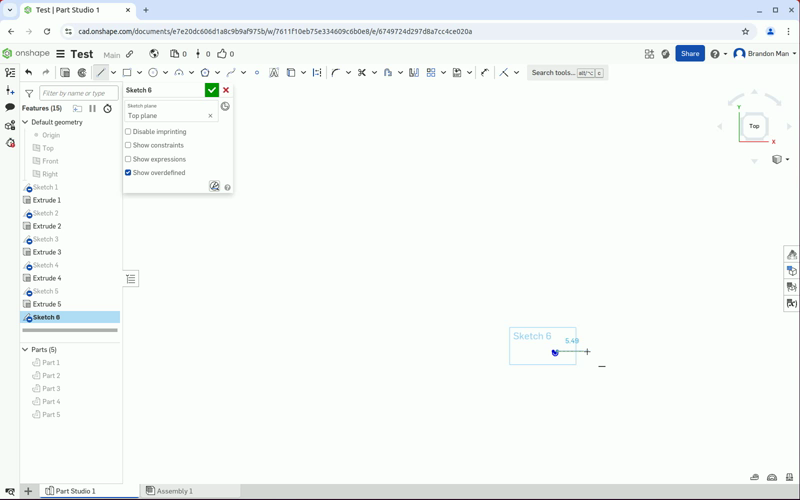
key_down(shift)
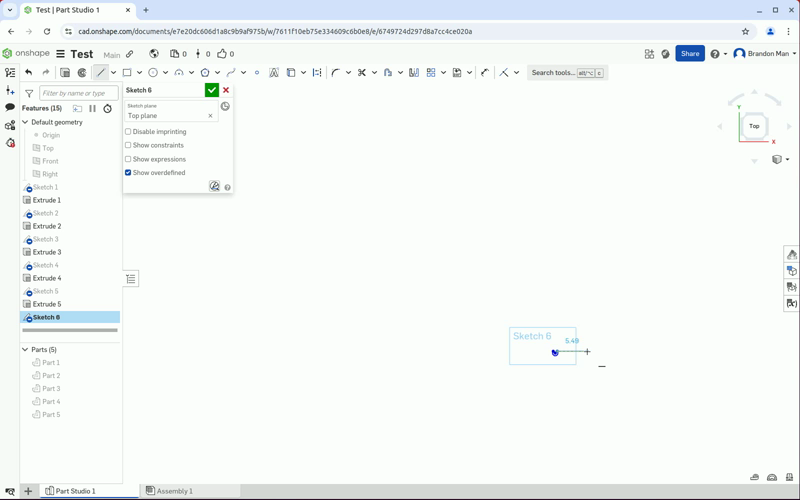
mouse_move(553, 351)
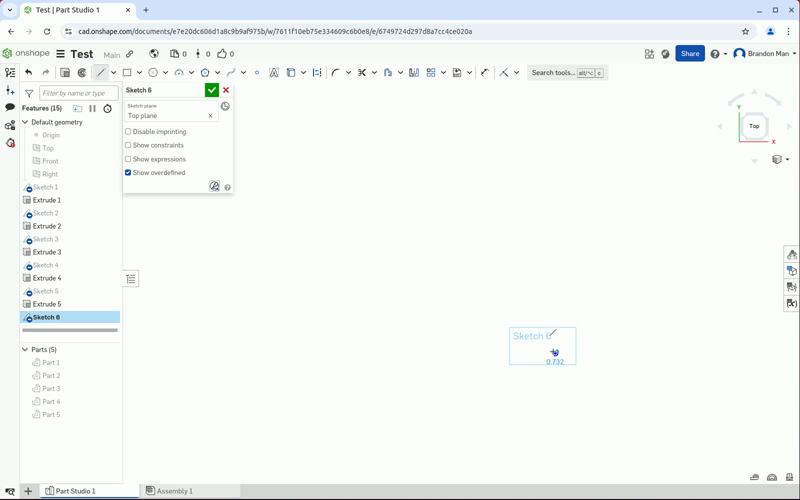
scroll(6)
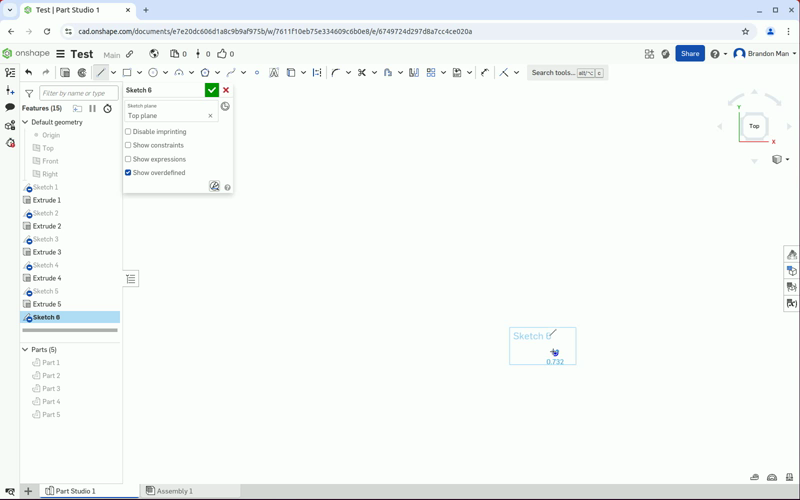
scroll(6)
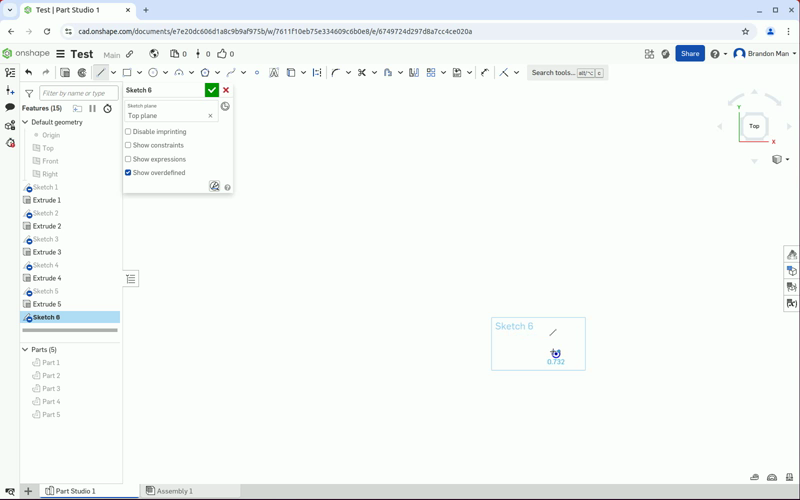
scroll(6)
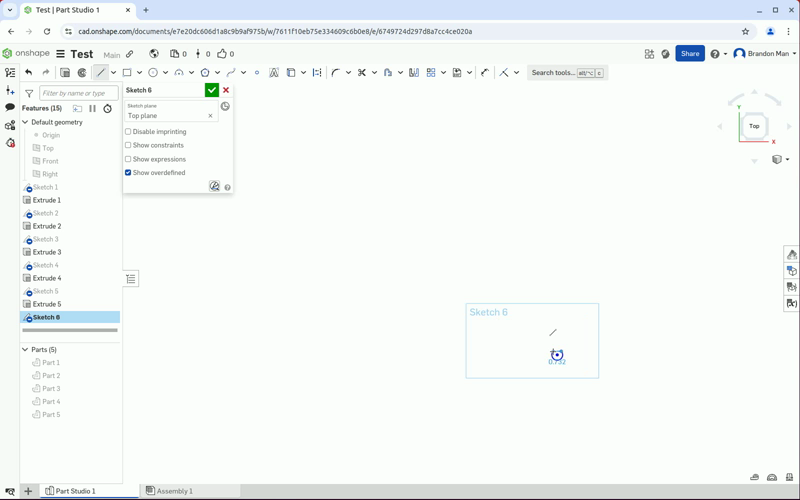
scroll(6)
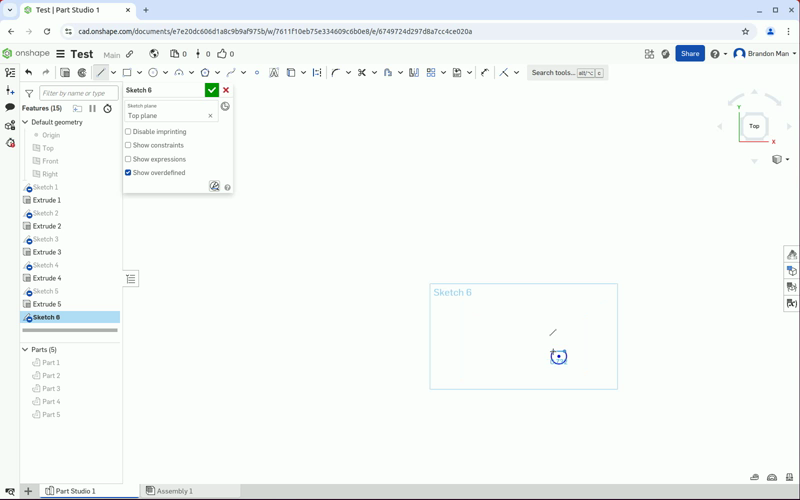
scroll(6)
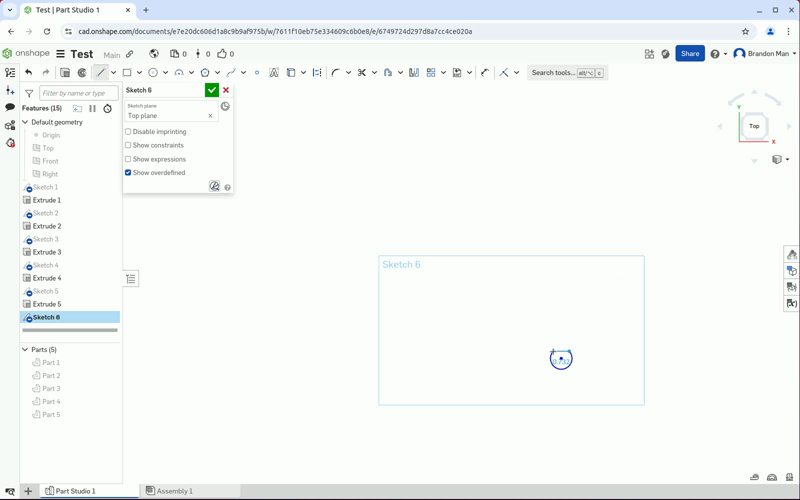
scroll(6)
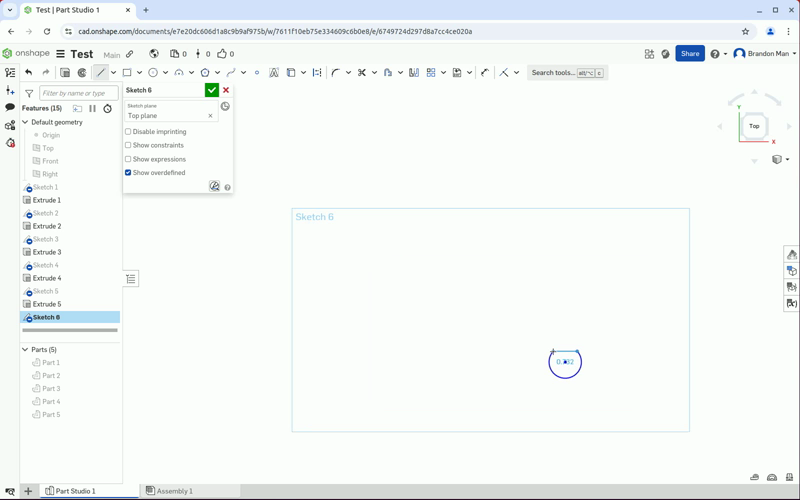
scroll(6)
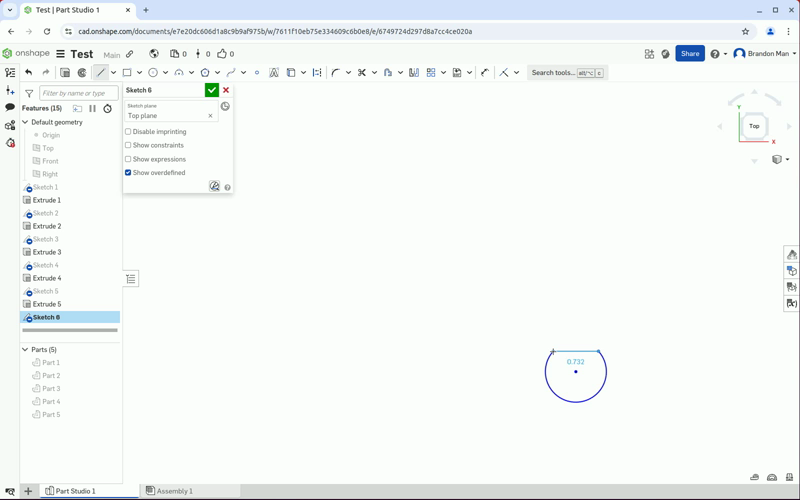
key_up(shift)
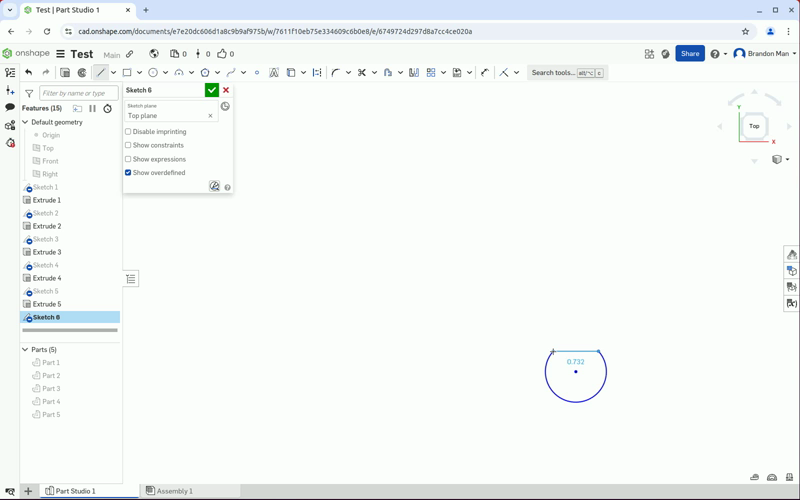
click(553, 351)
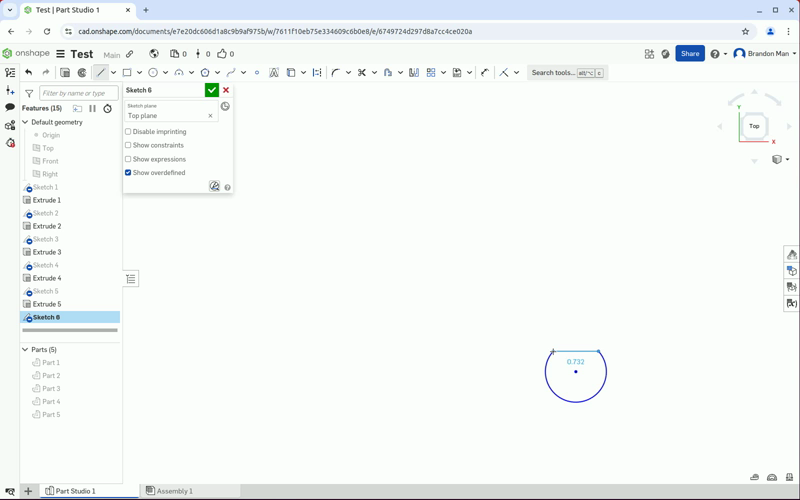
scroll(-6)
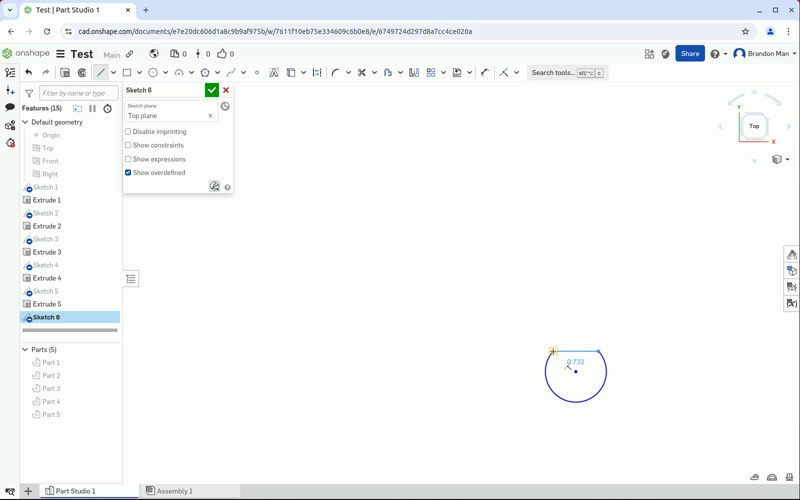
scroll(-6)
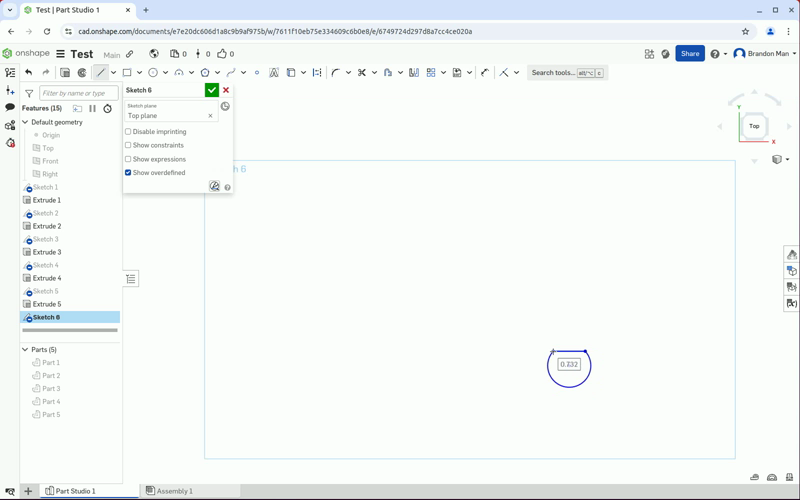
scroll(-6)
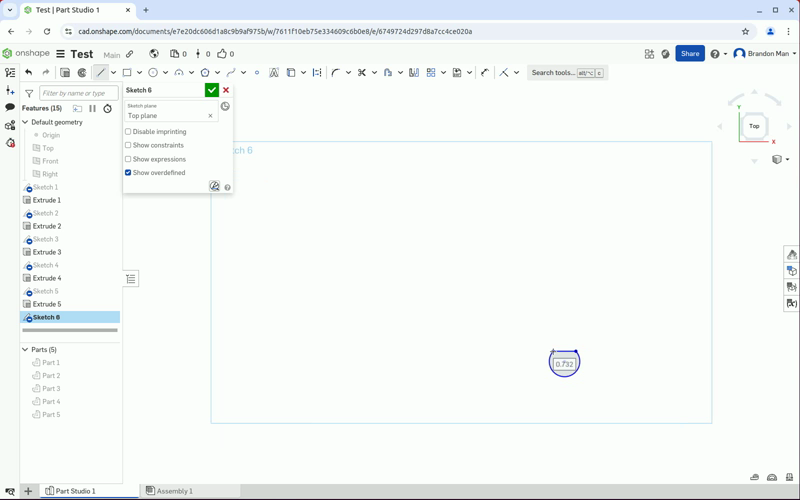
scroll(-6)
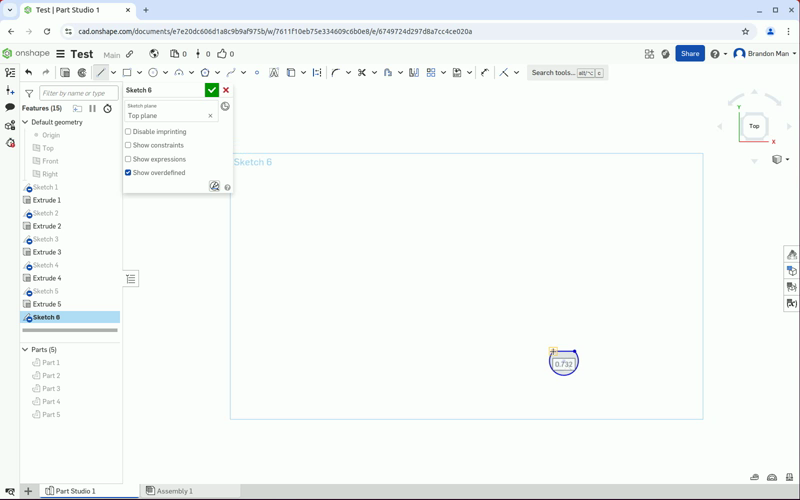
scroll(-6)
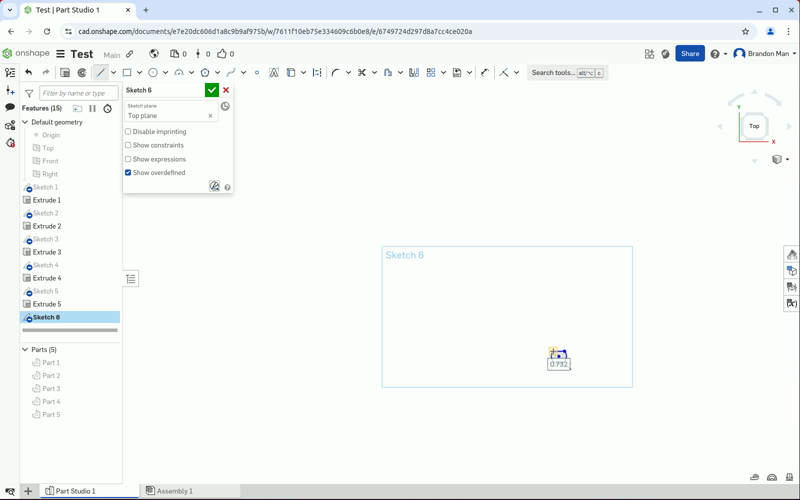
scroll(-6)
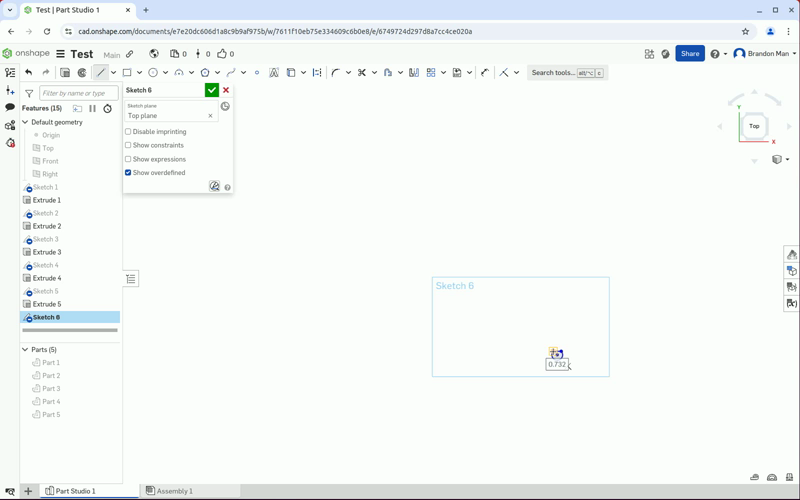
scroll(-6)
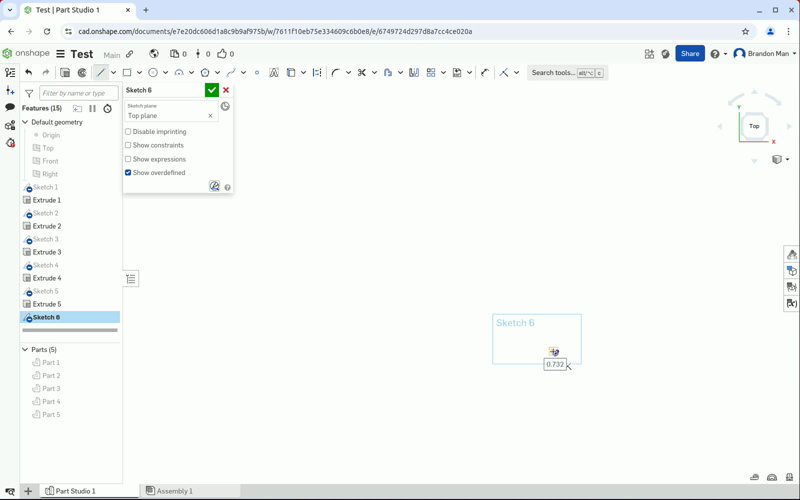
key(esc)
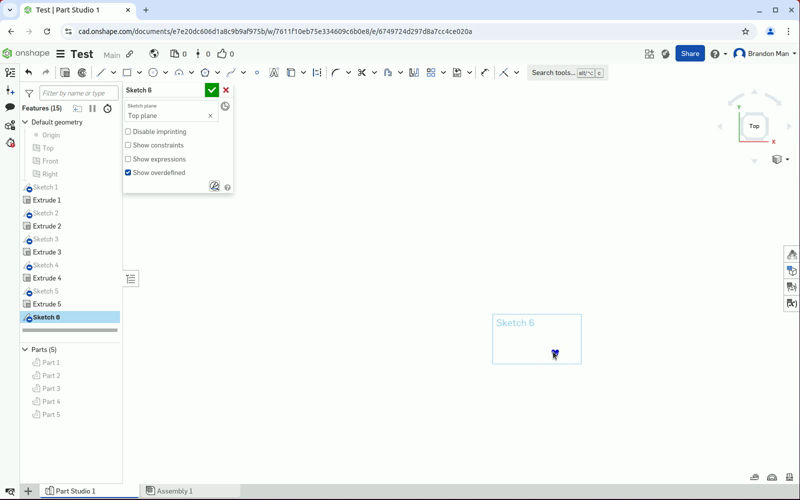
mouse_move(554, 351)
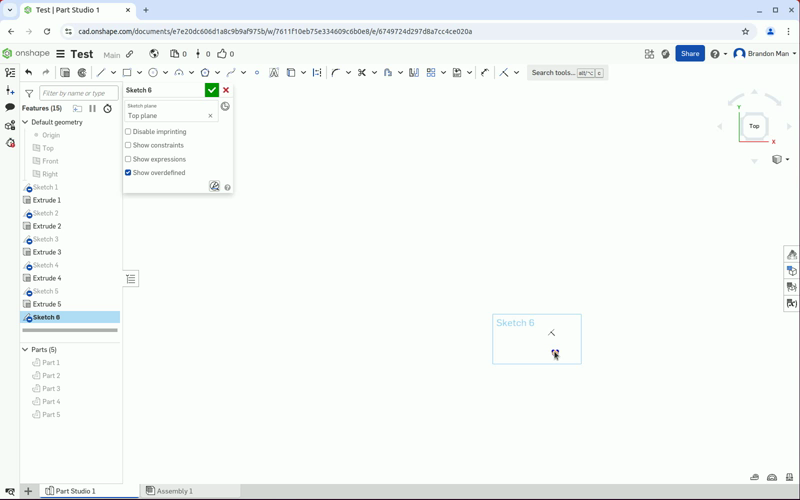
scroll(6)
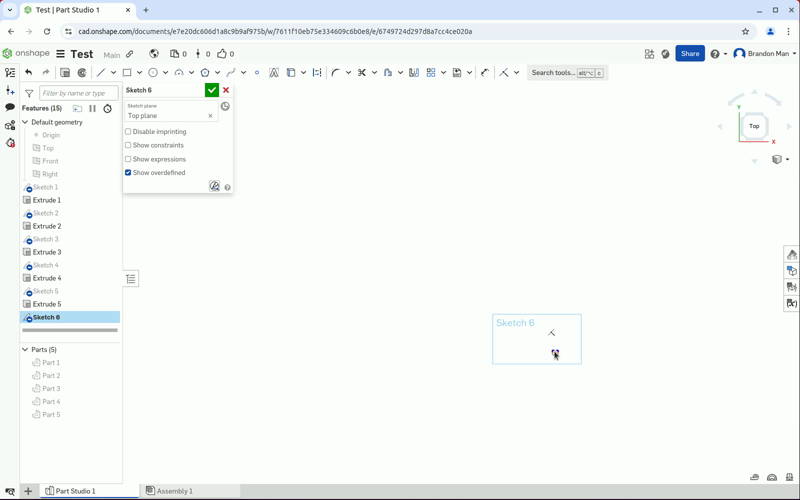
scroll(6)
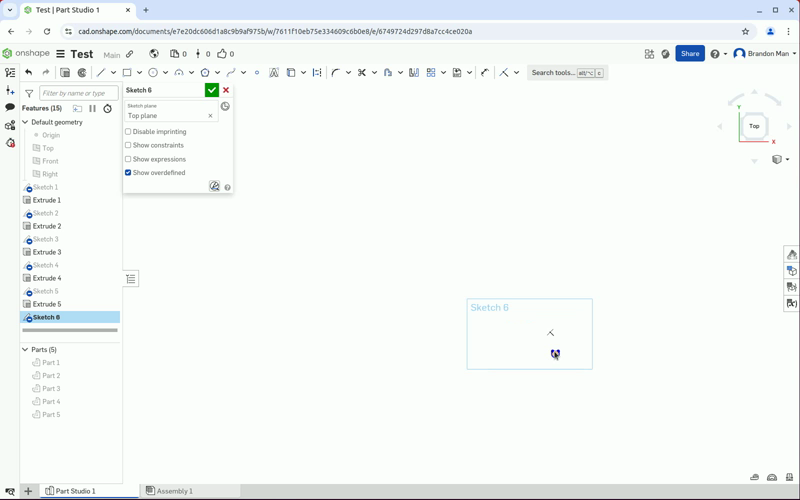
scroll(6)
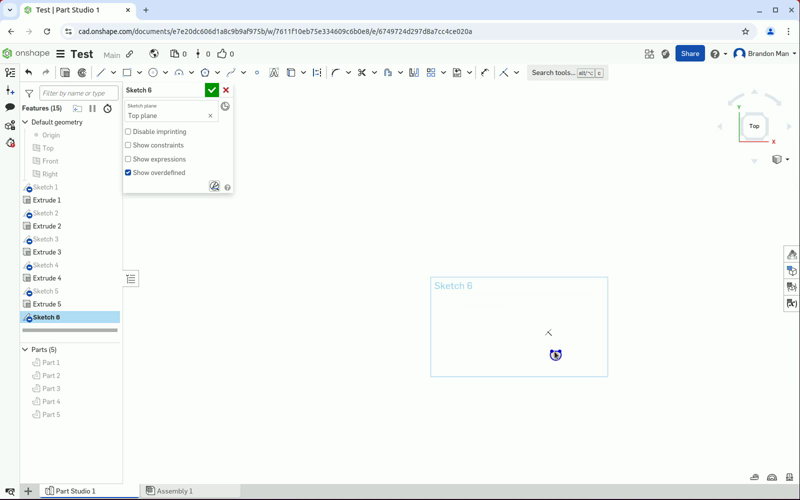
scroll(6)
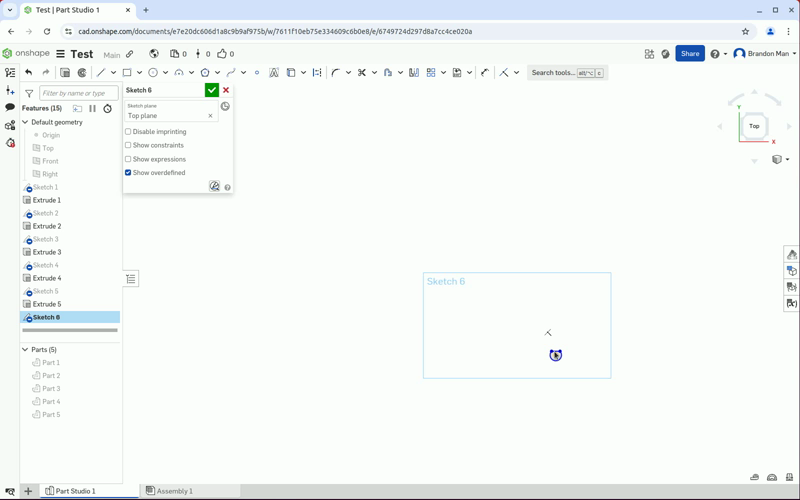
scroll(6)
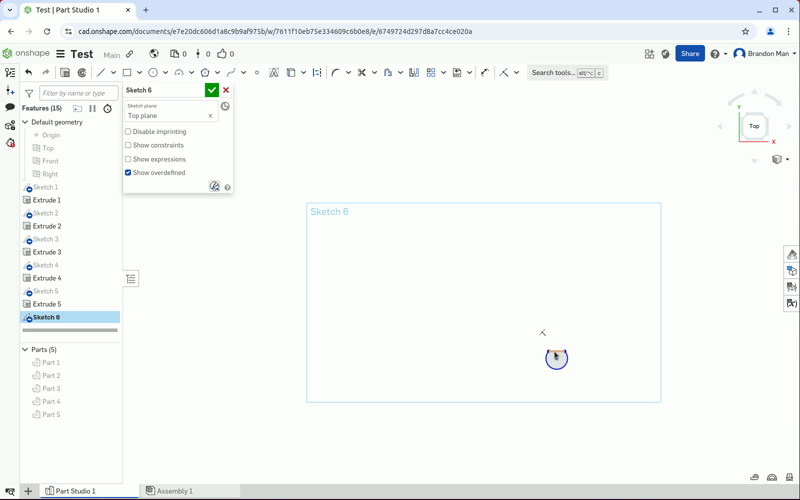
scroll(6)
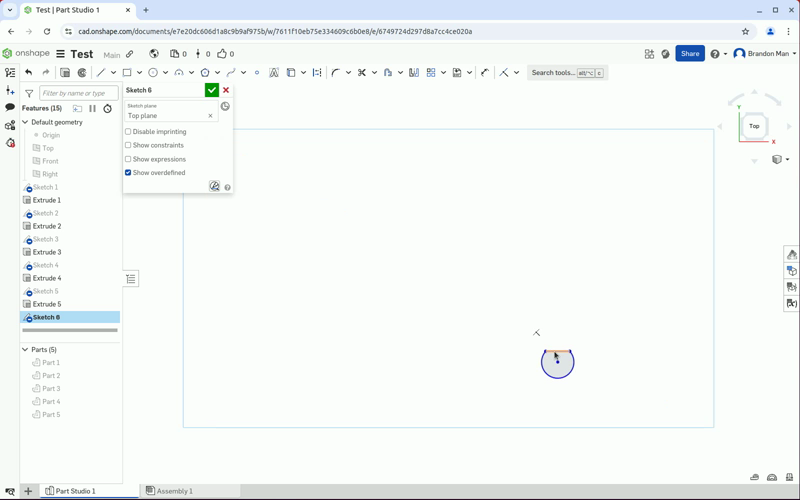
scroll(6)
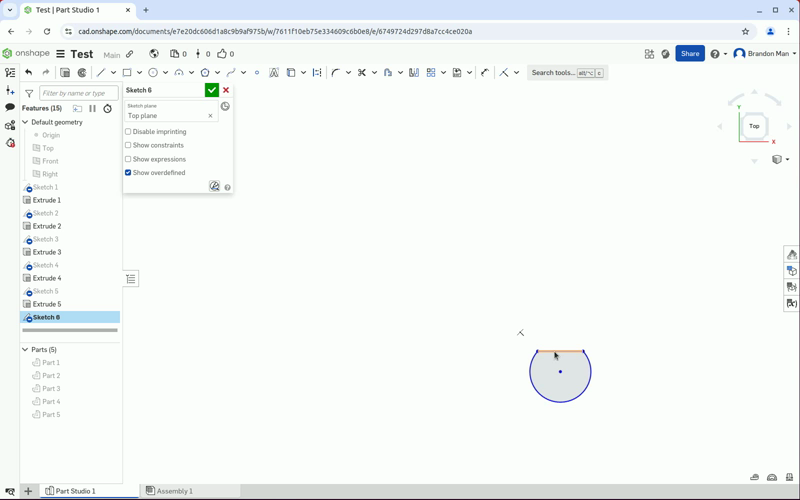
click(554, 351)
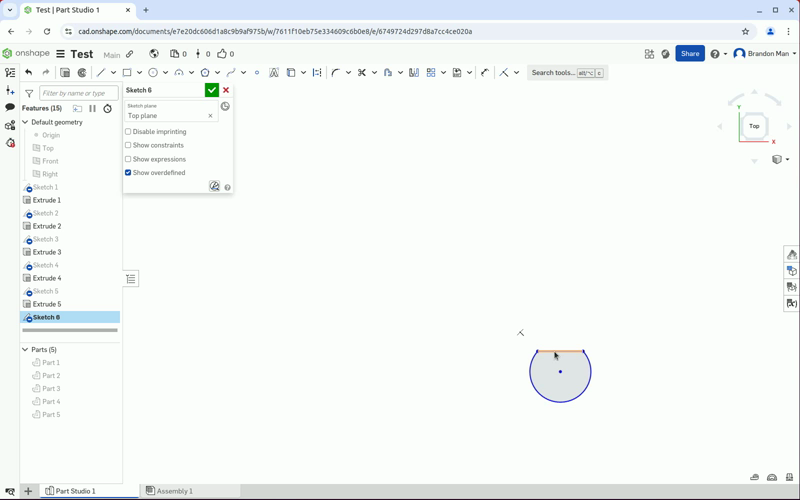
scroll(-6)
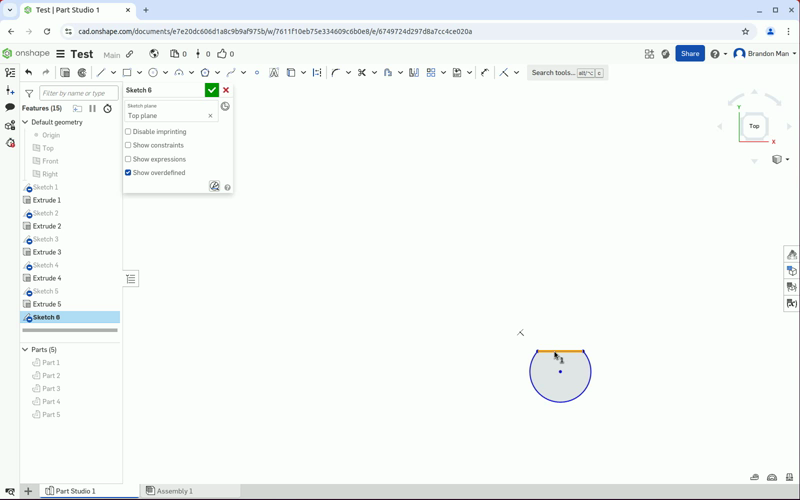
scroll(-6)
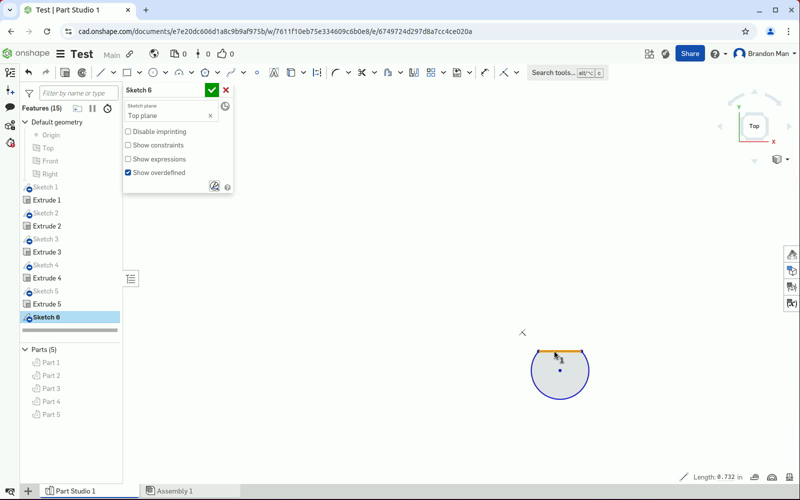
scroll(-6)
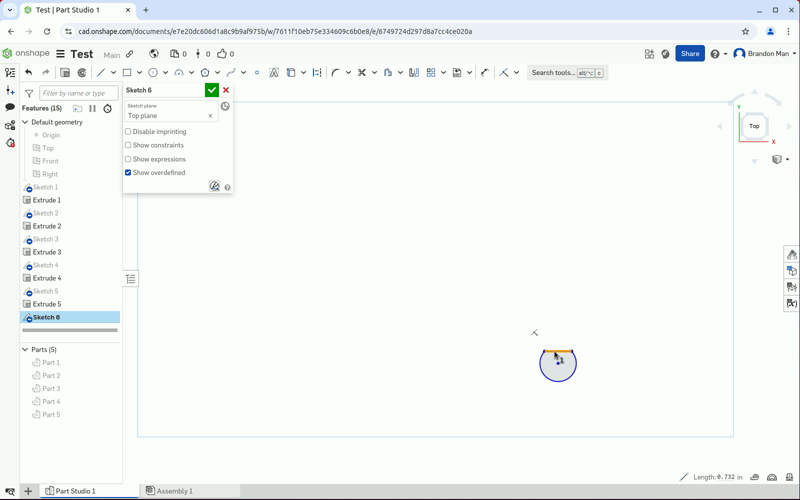
scroll(-6)
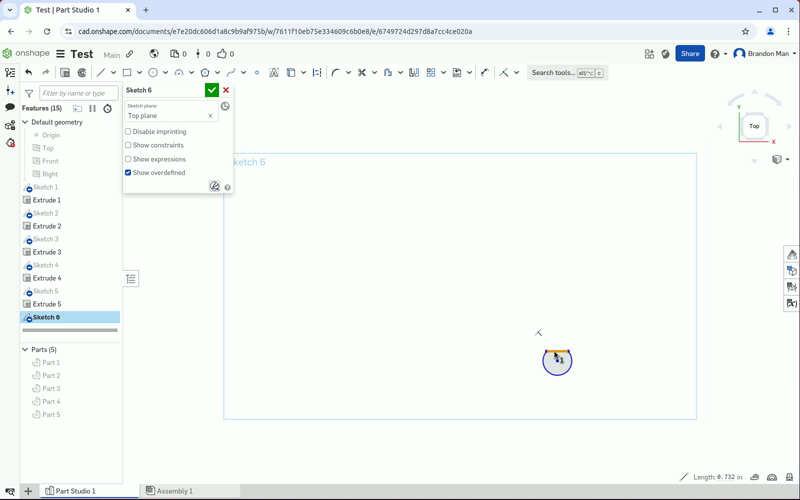
scroll(-6)
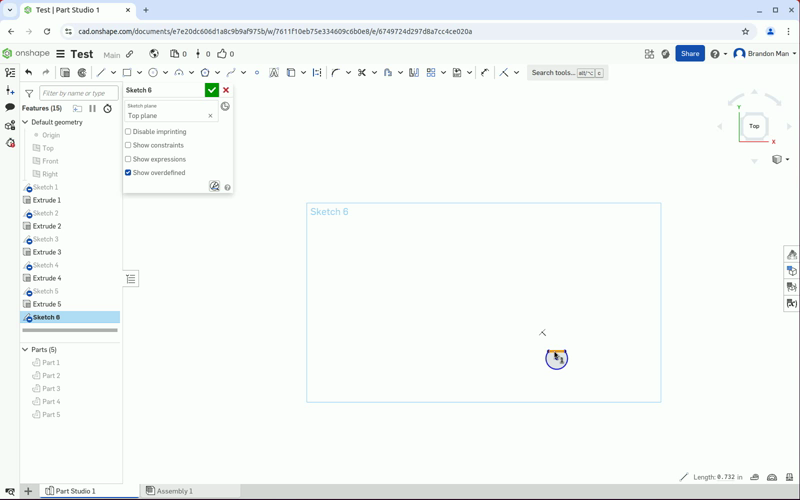
scroll(-6)
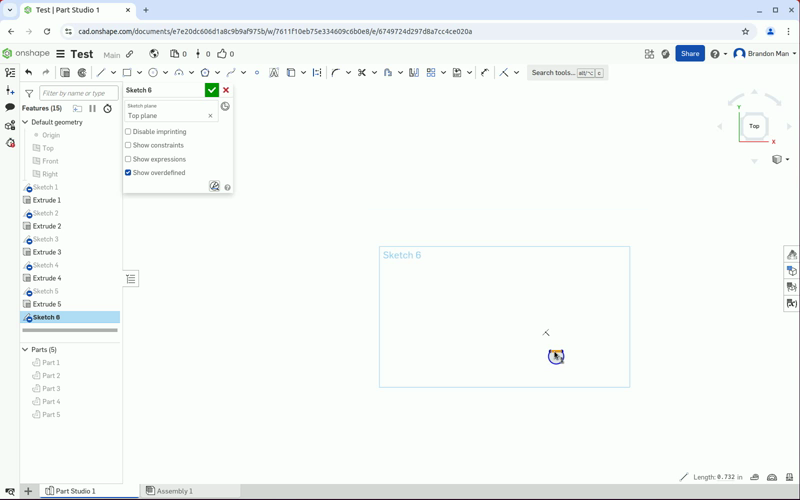
scroll(-6)
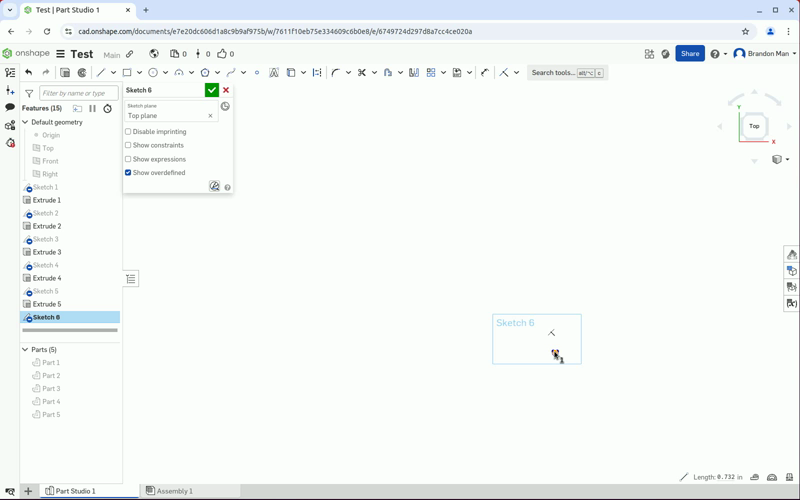
mouse_move(73, 352)
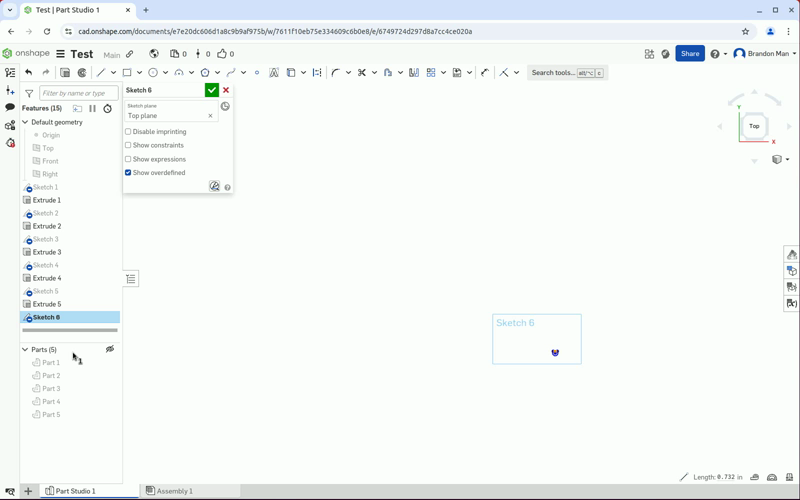
key(shift+y)
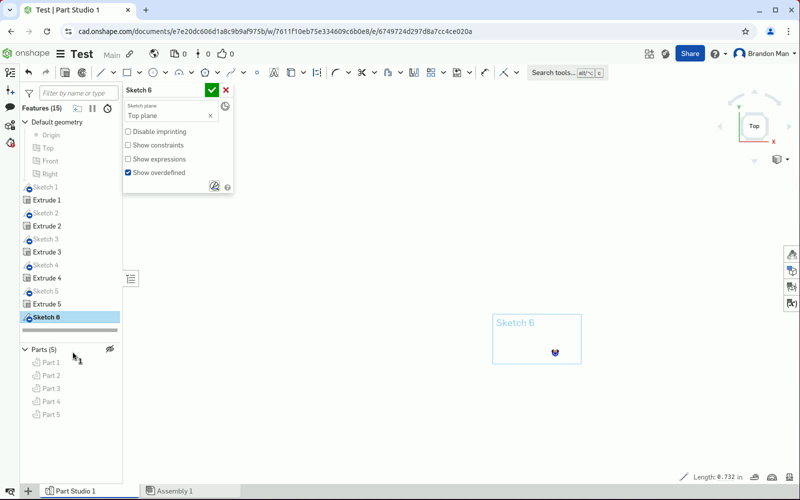
key(shift+e)
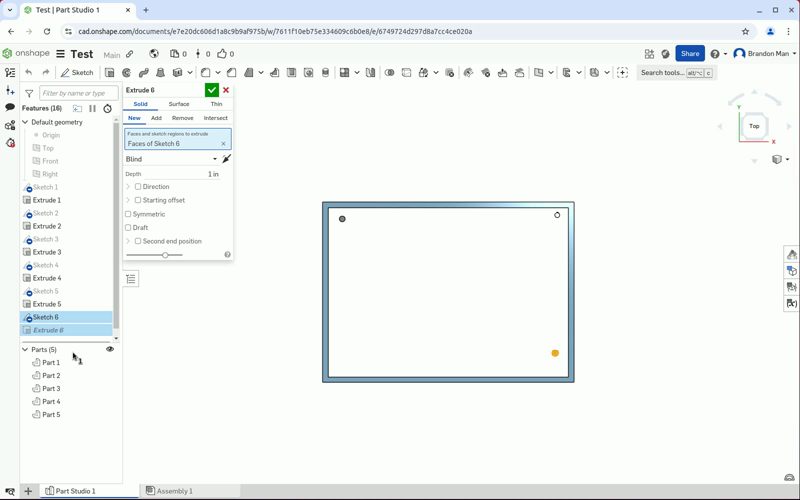
mouse_move(143, 106)
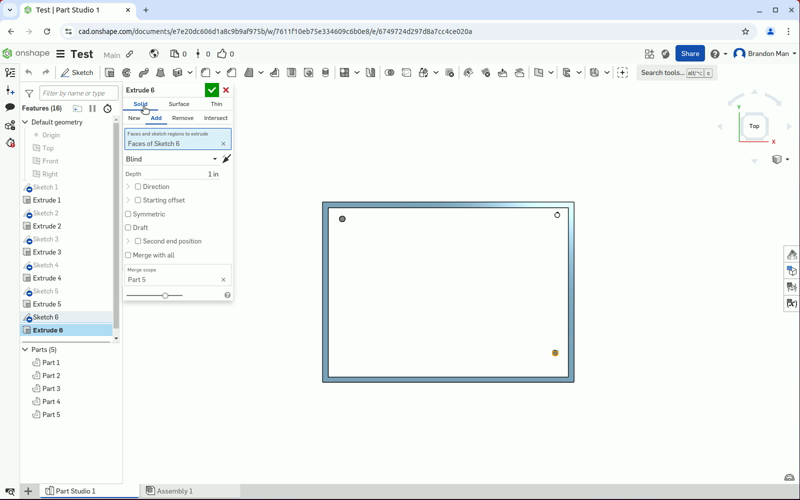
click(143, 106)
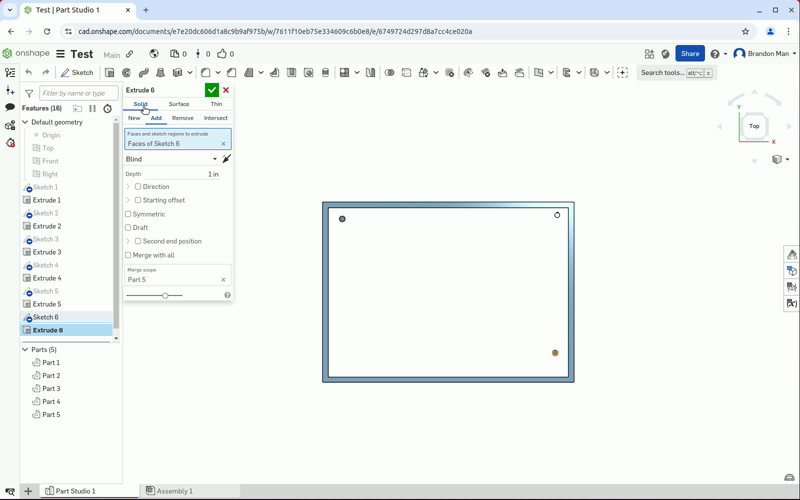
mouse_move(137, 120)
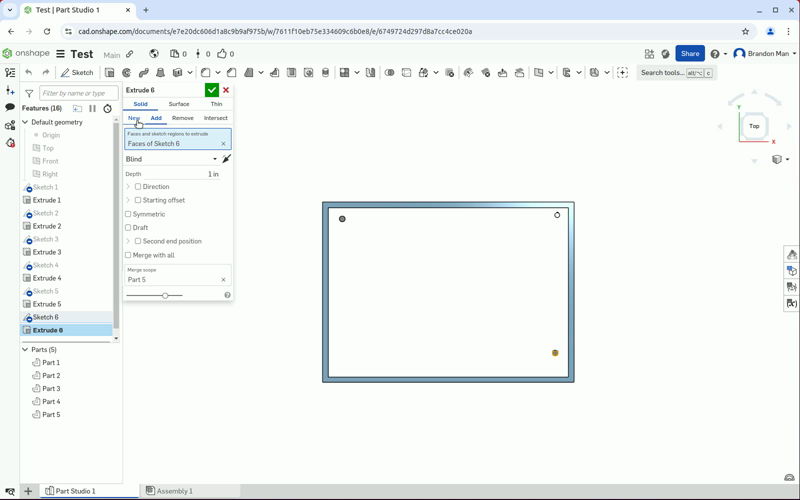
click(137, 120)
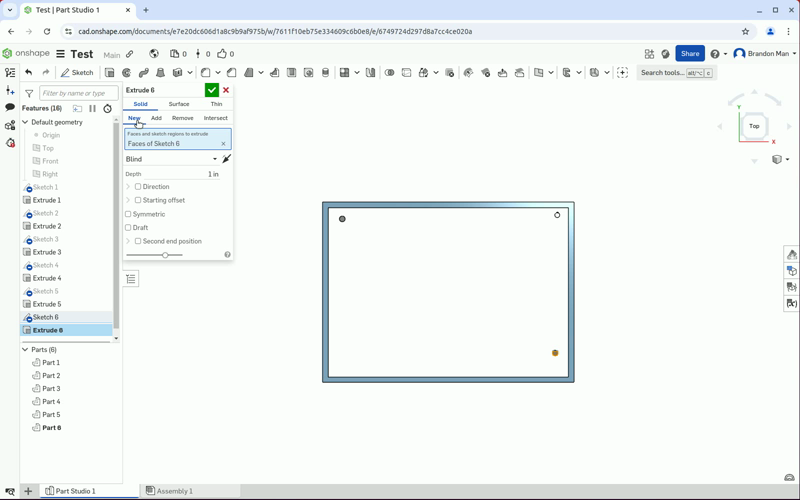
key(tab, 4)
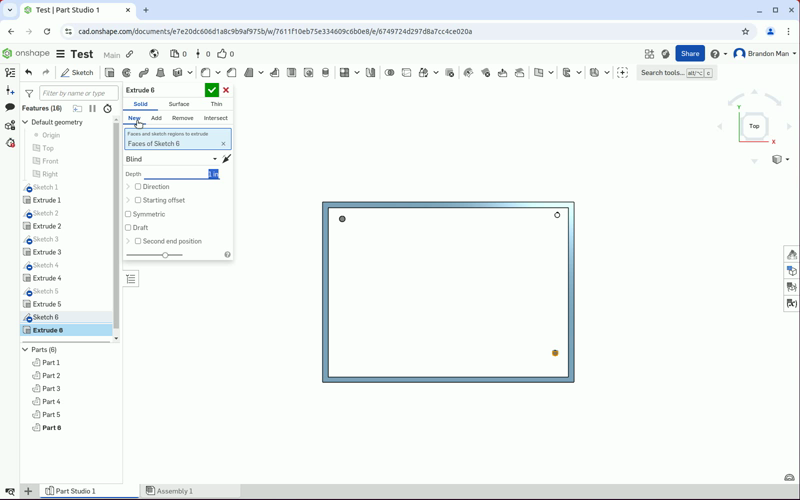
text(7.462)
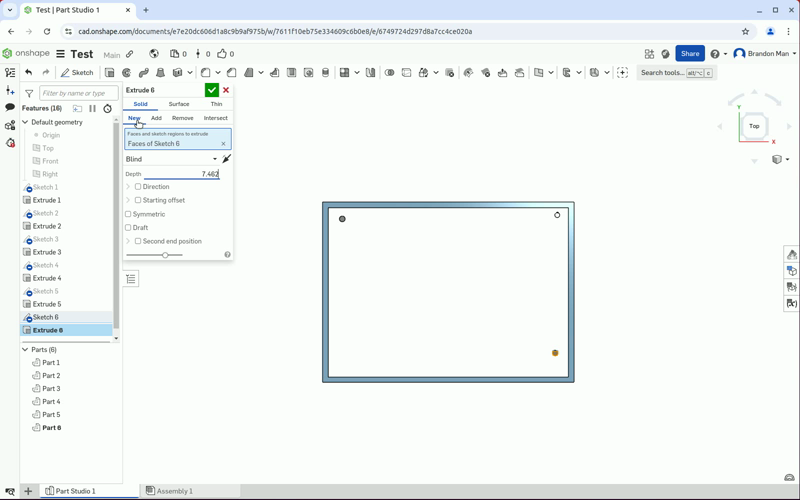
key(enter)
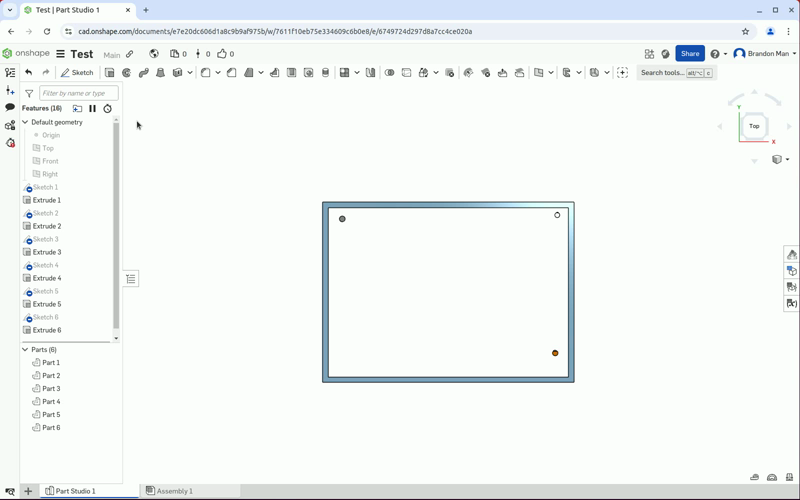
key(shift+h)
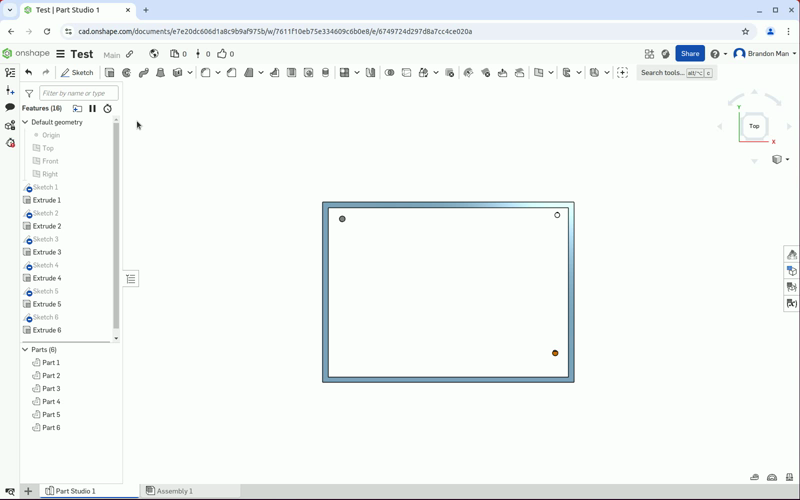
key(shift+h)
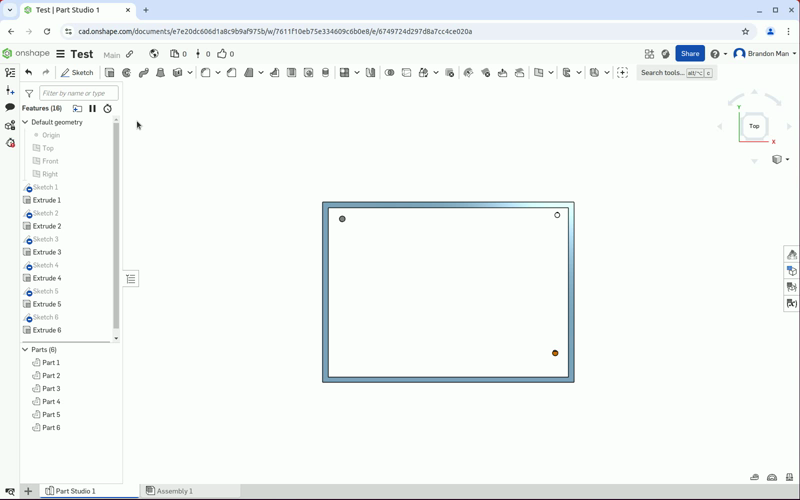
mouse_move(69, 189)
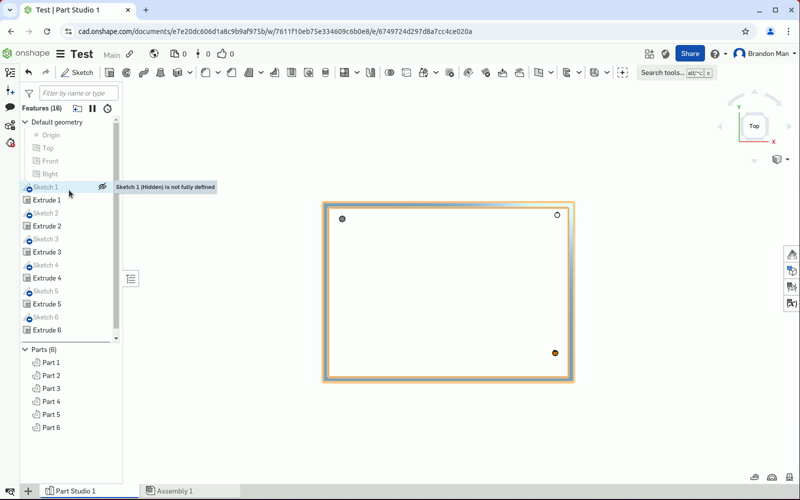
click(69, 189)
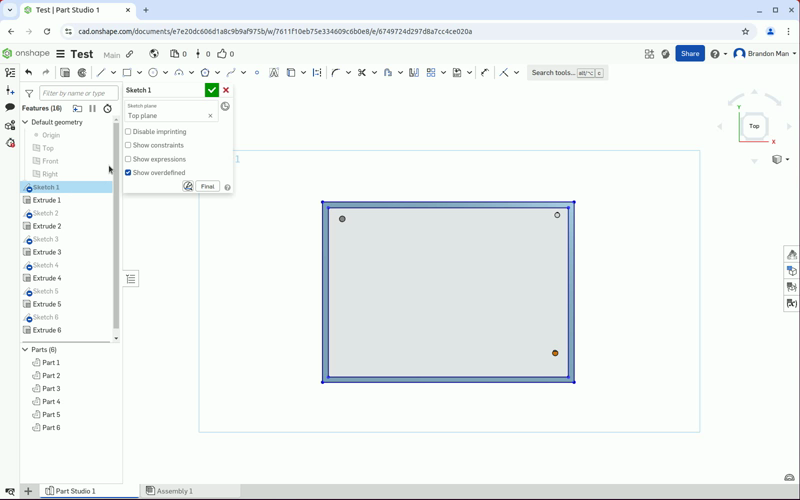
mouse_move(229, 92)
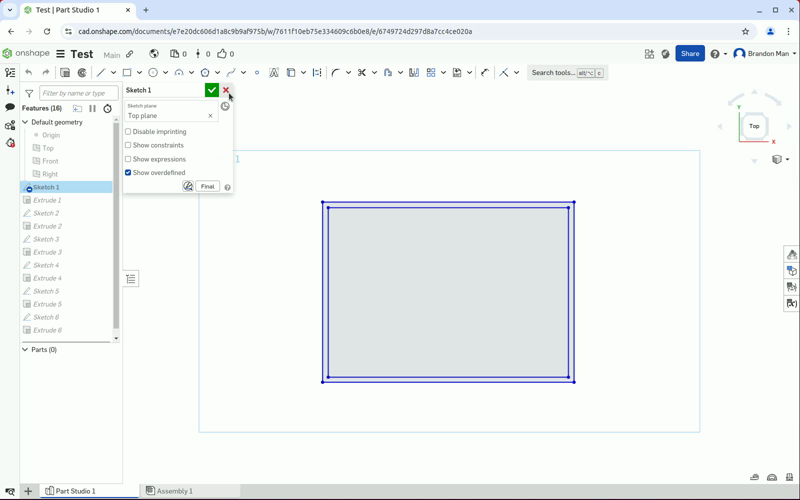
click(229, 92)
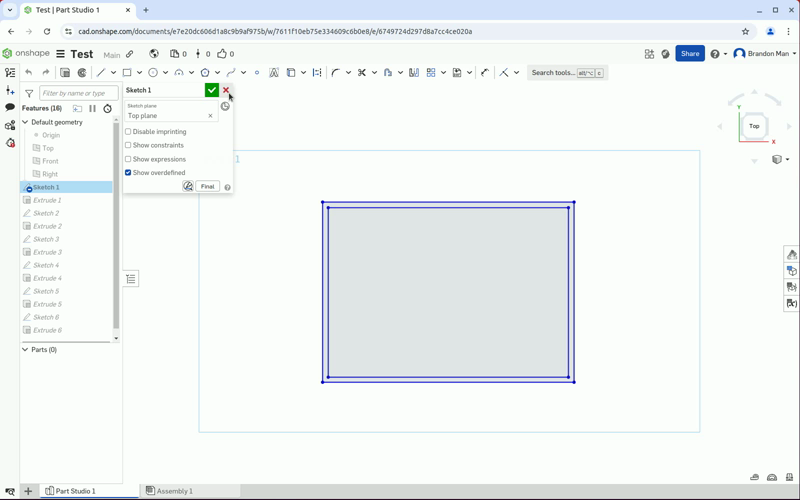
key(shift+s)
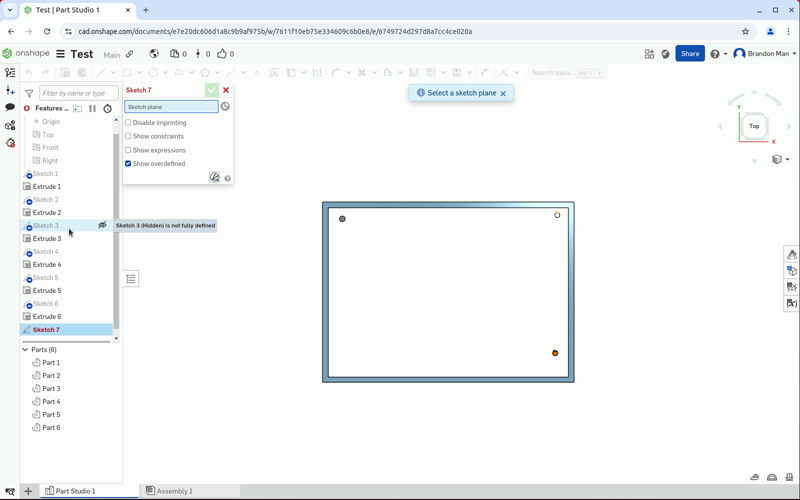
scroll(3)
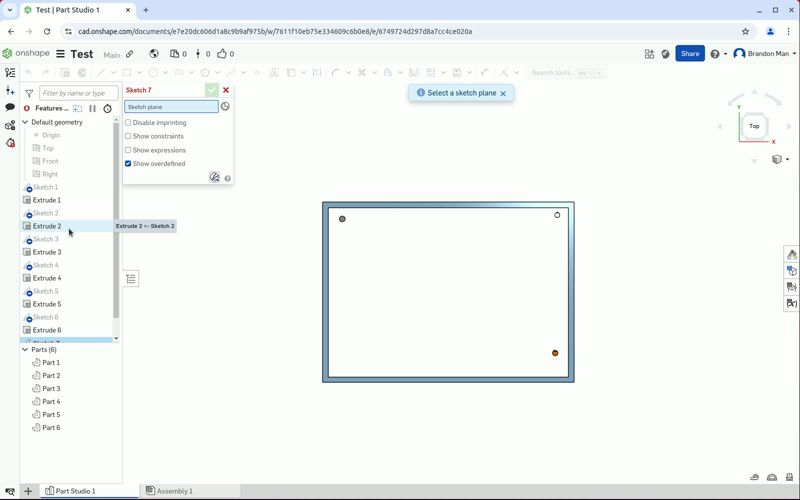
mouse_move(69, 150)
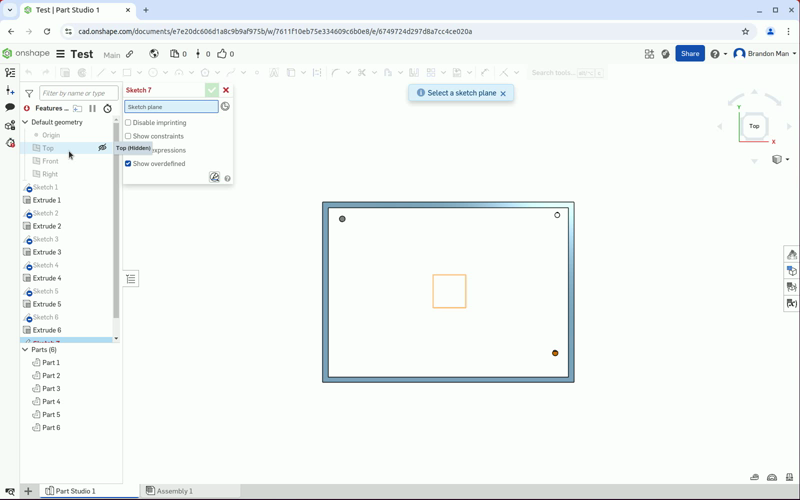
click(69, 150)
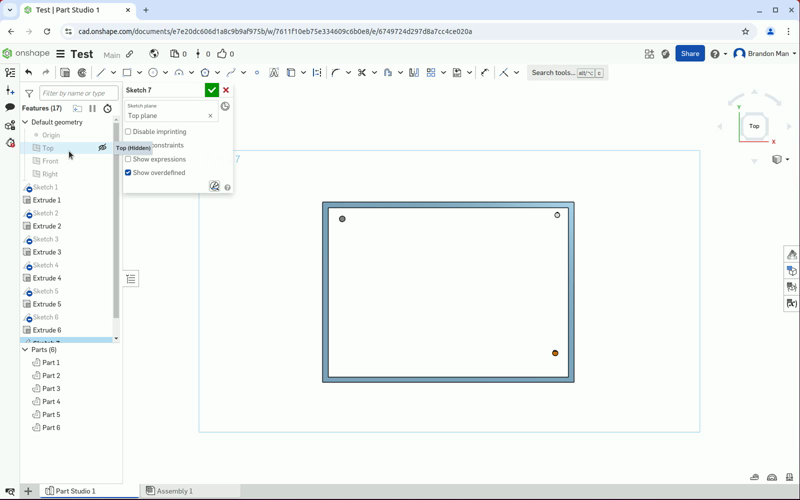
mouse_move(73, 352)
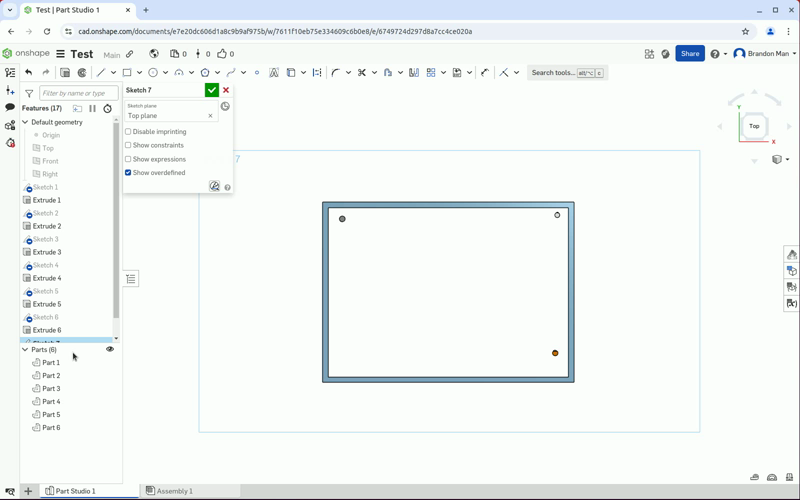
key(y)
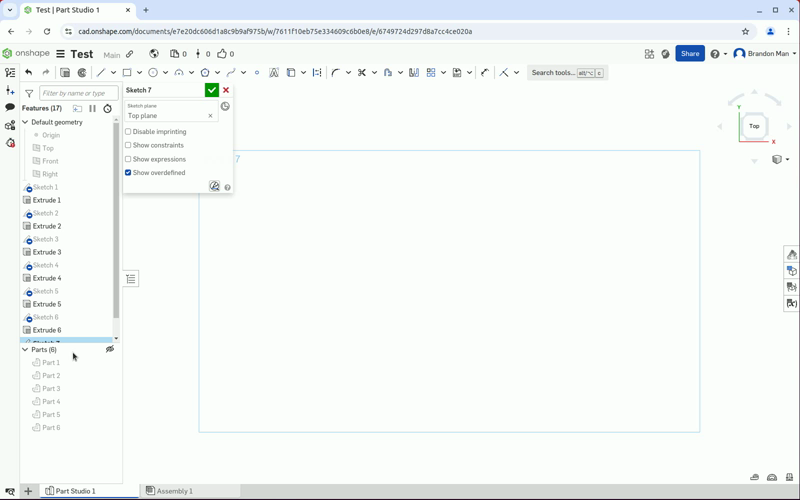
key(c)
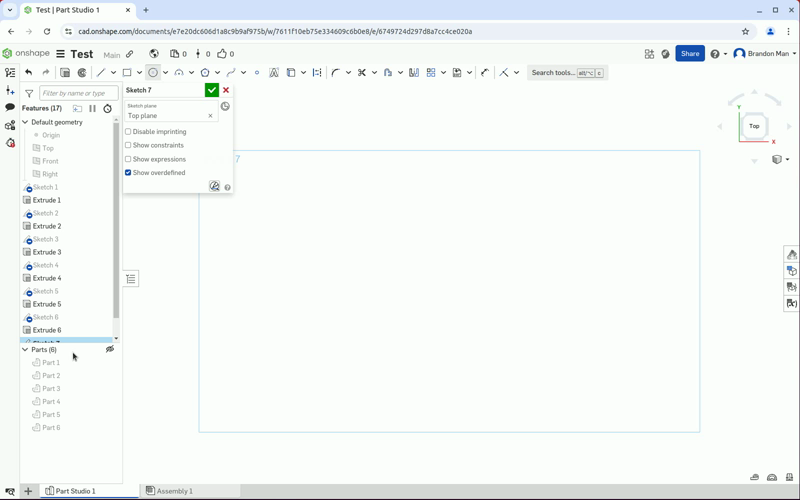
key_down(shift)
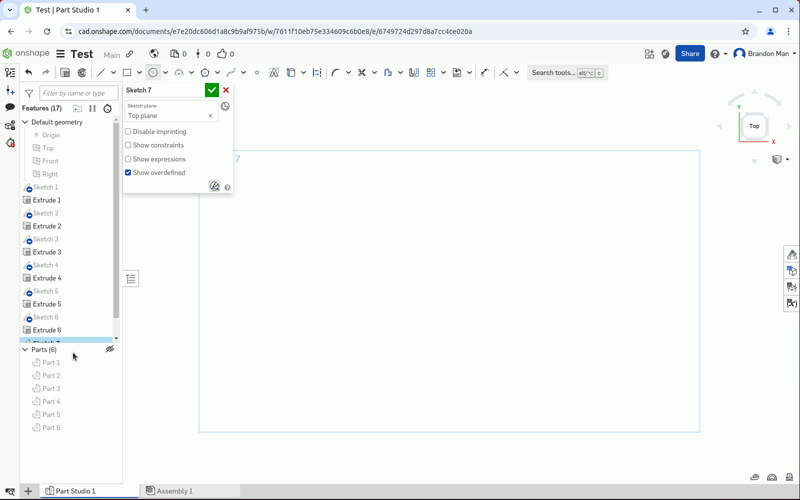
mouse_move(361, 347)
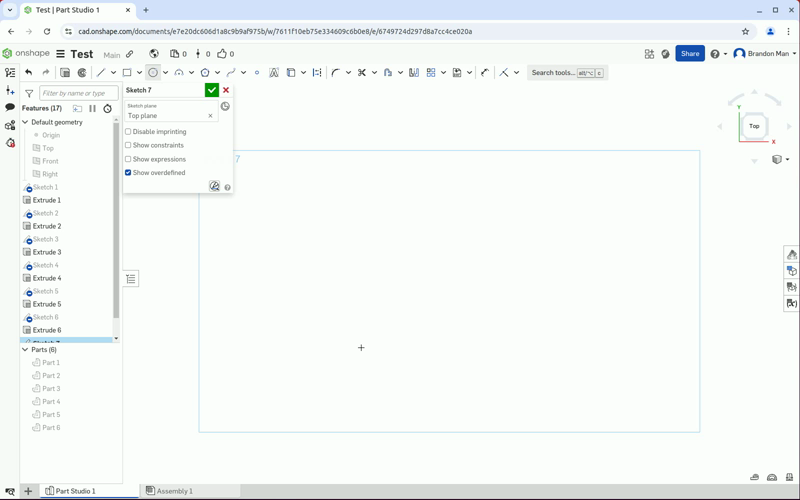
click(361, 347)
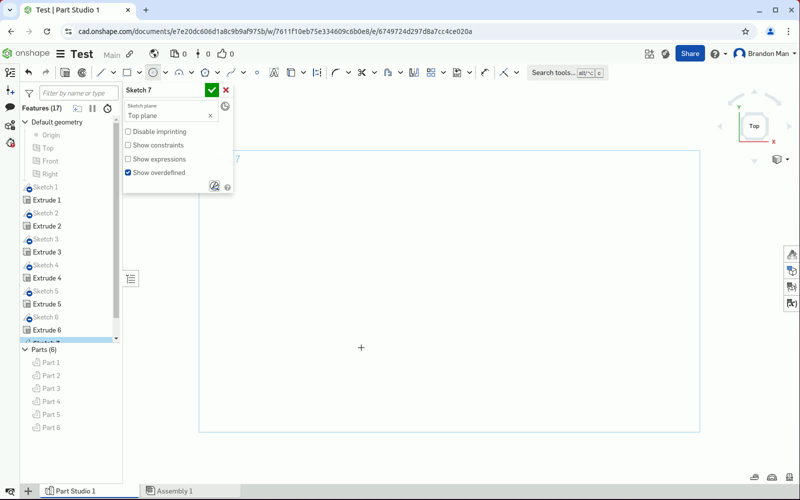
key_up(shift)
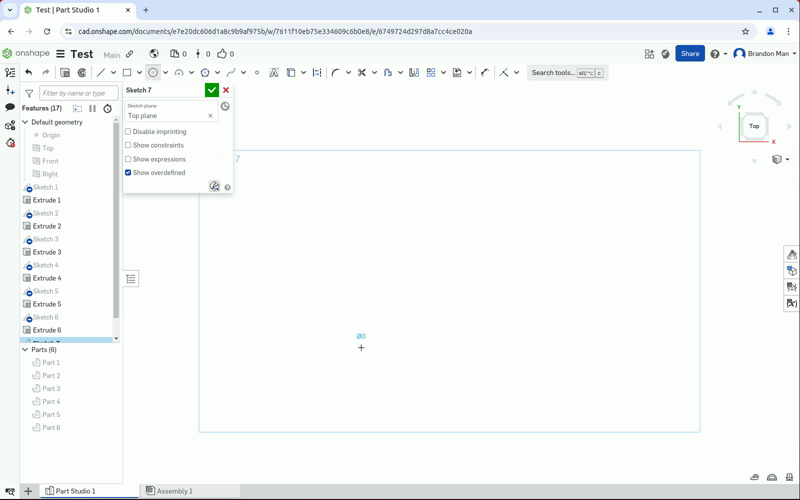
mouse_move(363, 347)
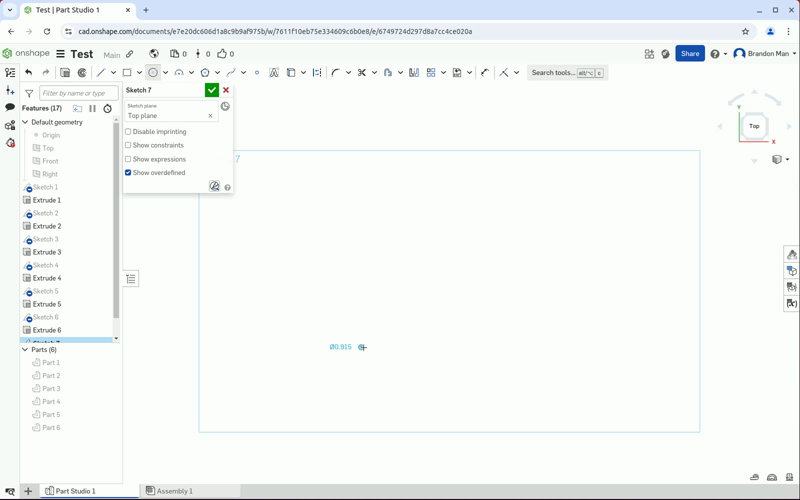
scroll(6)
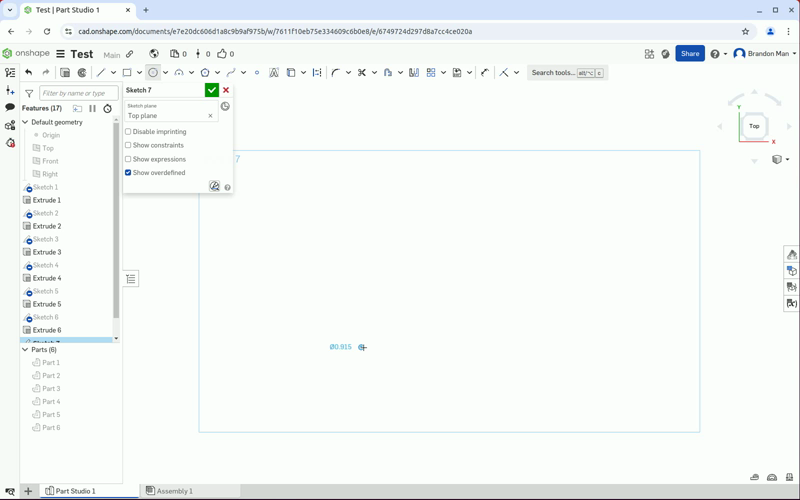
scroll(6)
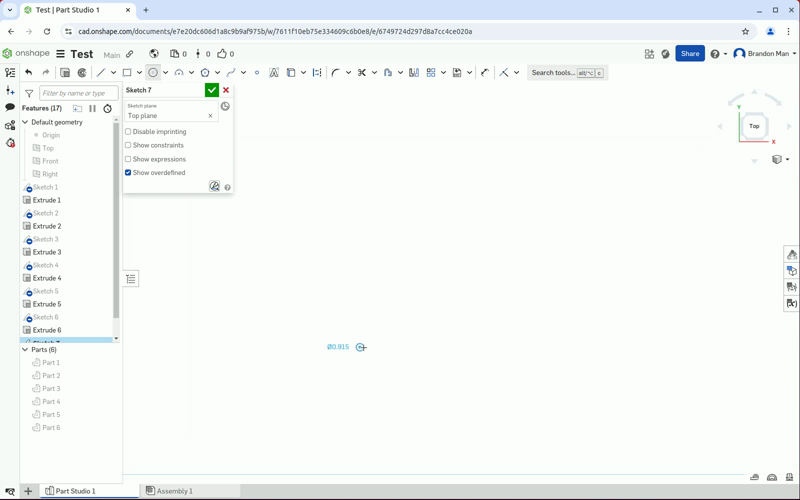
scroll(6)
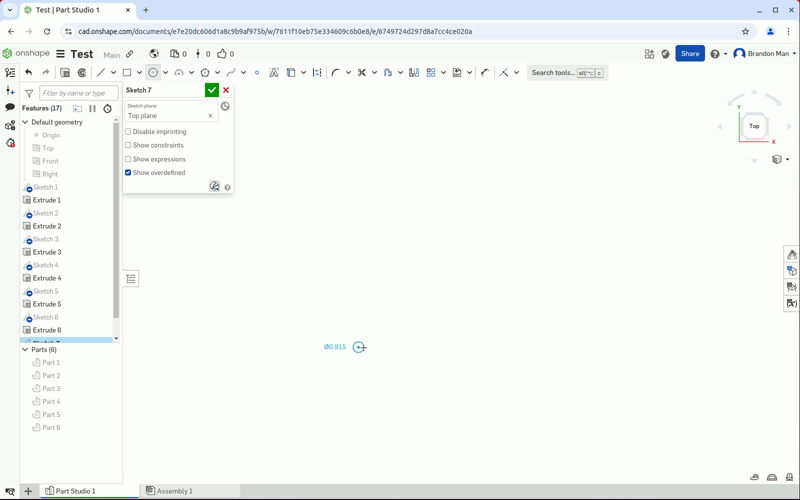
scroll(6)
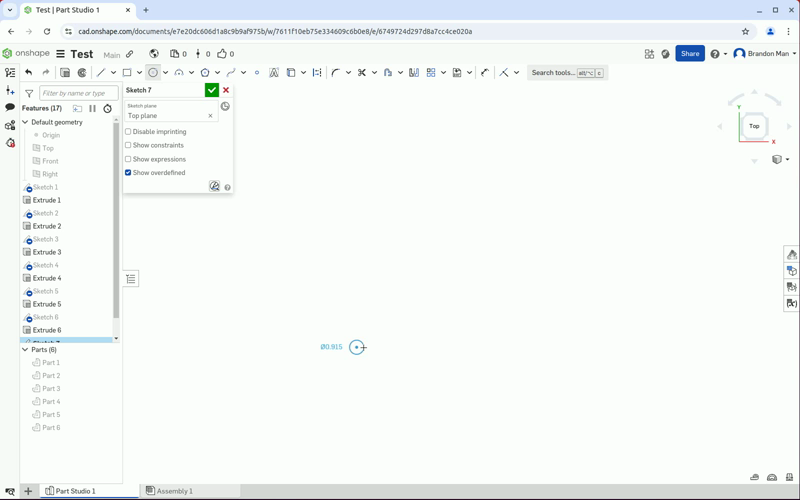
scroll(6)
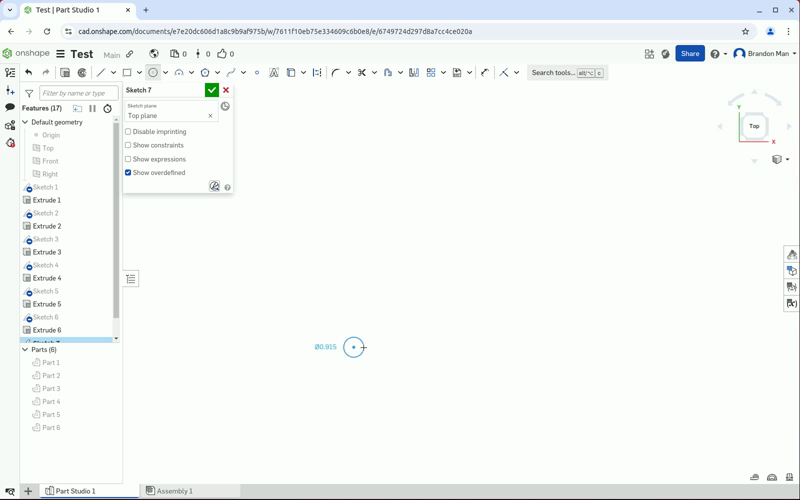
scroll(6)
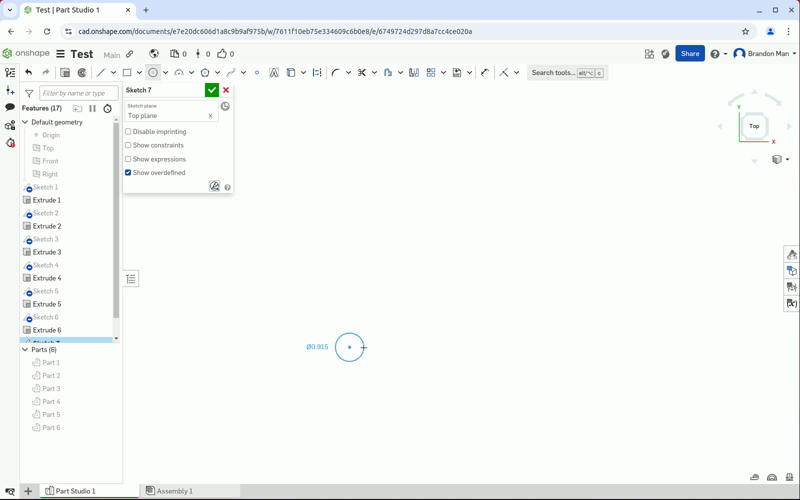
scroll(6)
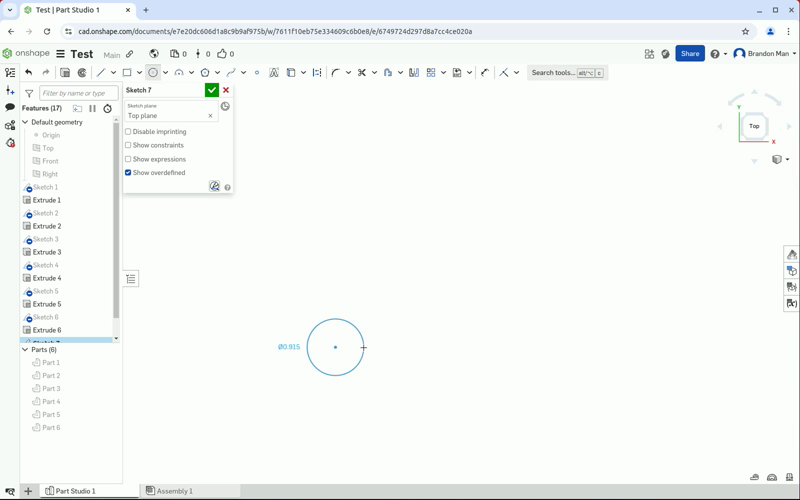
click(363, 347)
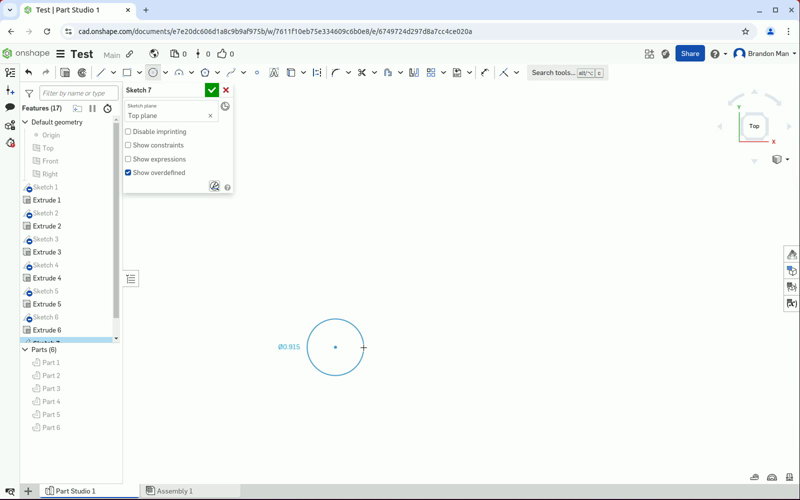
scroll(-6)
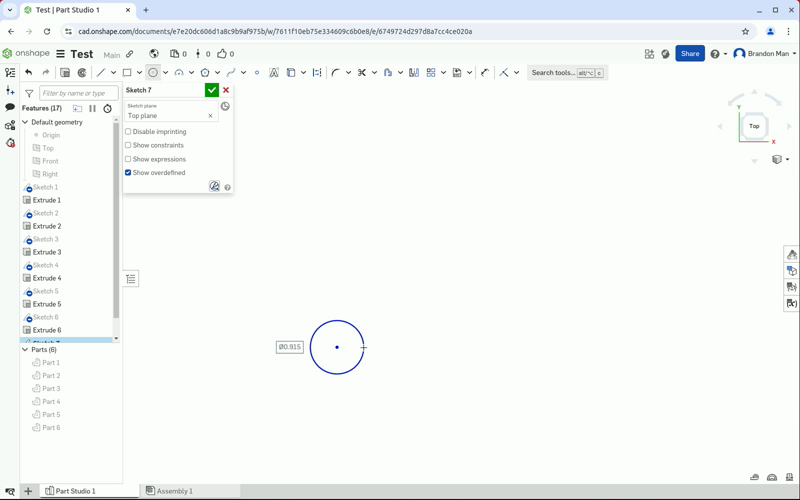
scroll(-6)
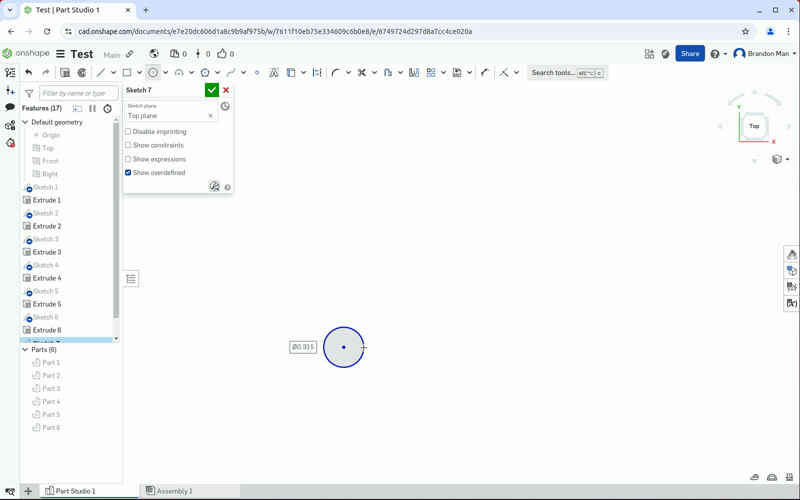
scroll(-6)
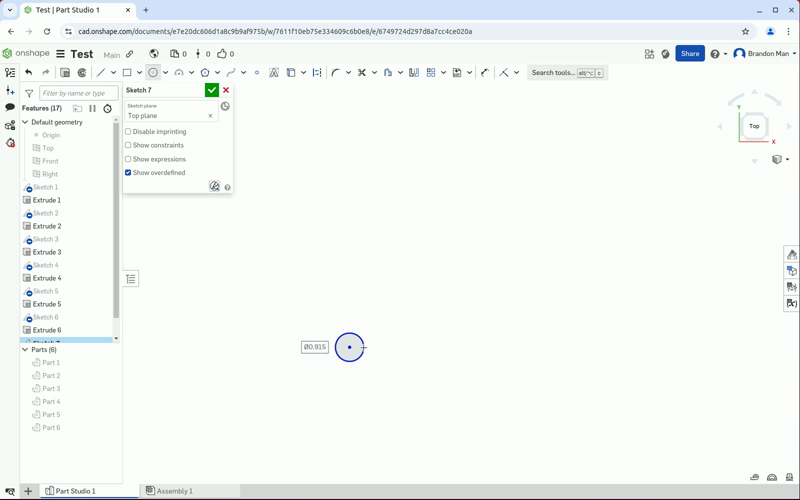
scroll(-6)
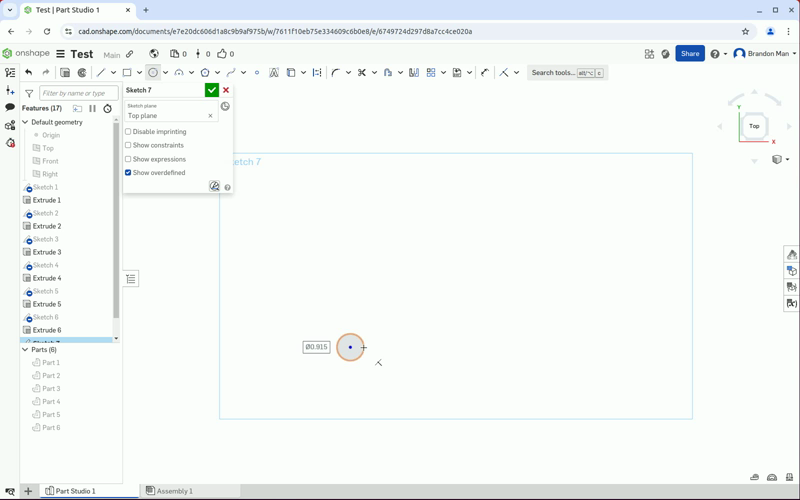
scroll(-6)
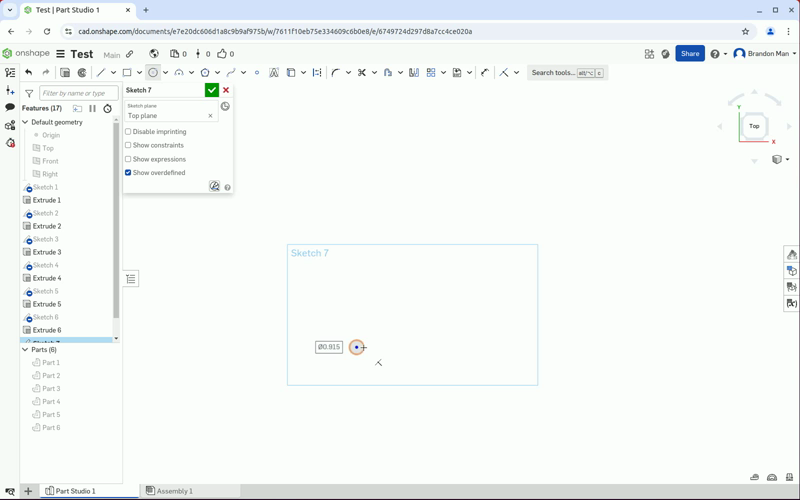
scroll(-6)
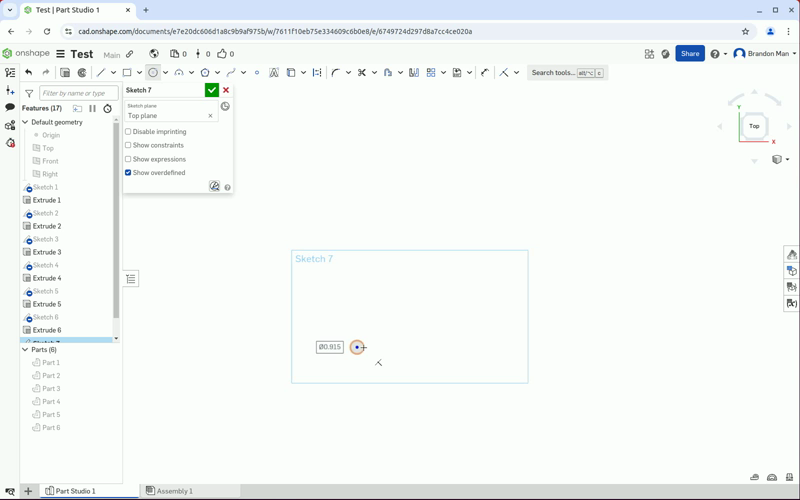
scroll(-6)
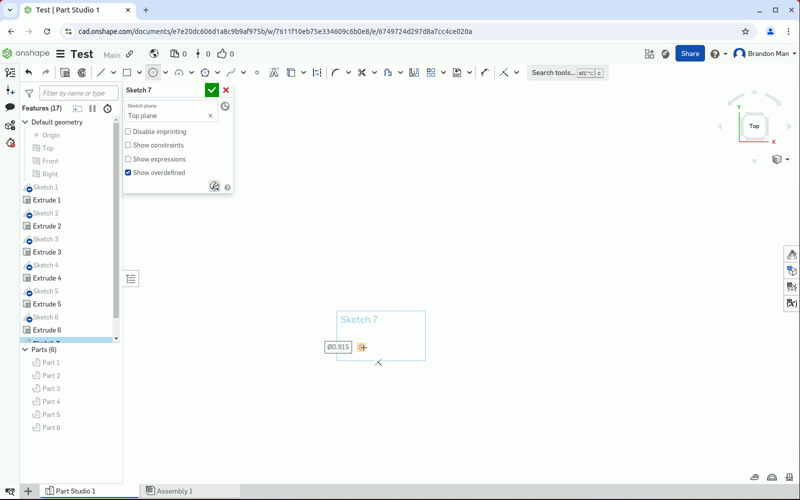
key(esc)
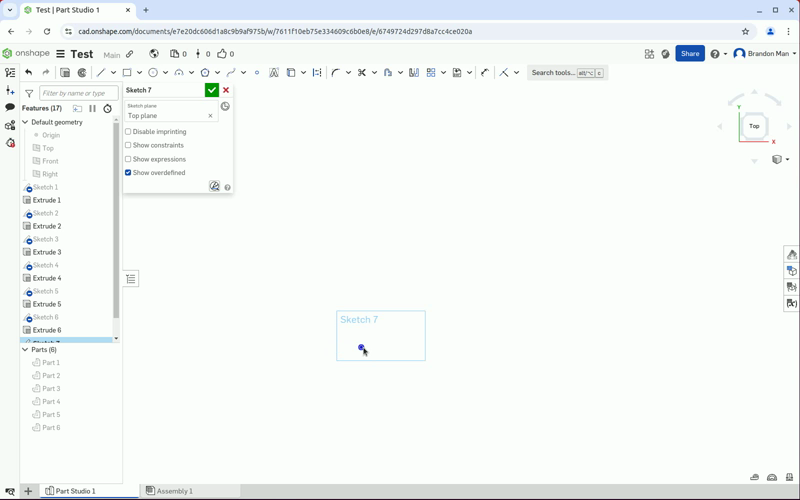
mouse_move(361, 346)
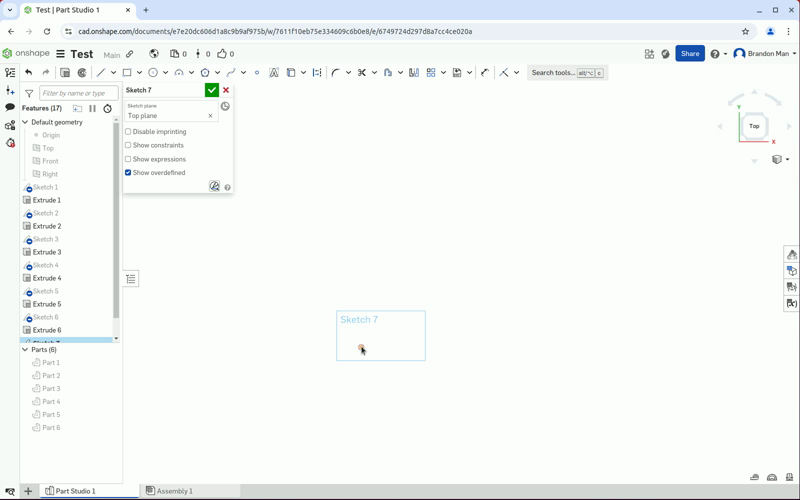
scroll(6)
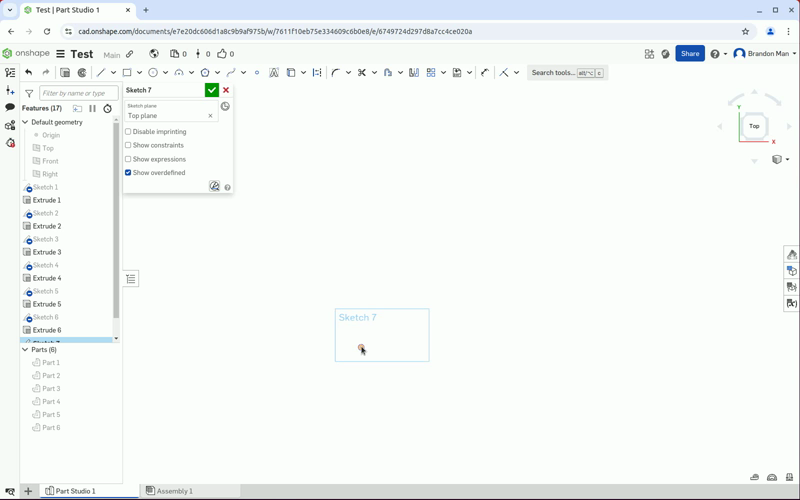
scroll(6)
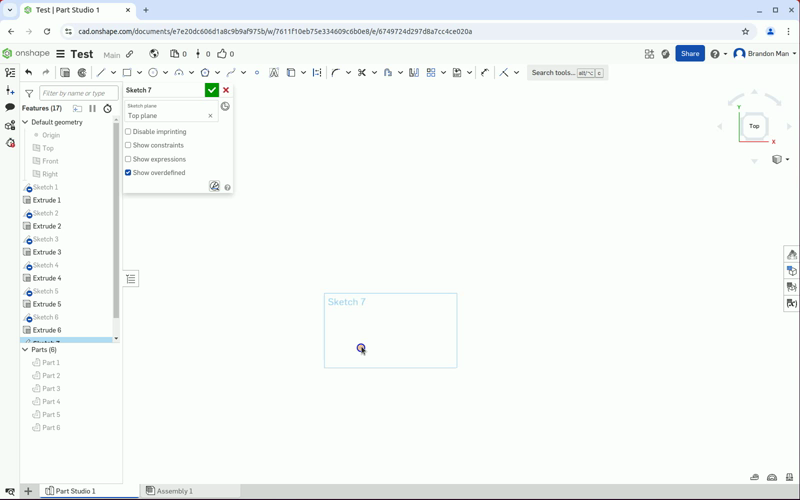
scroll(6)
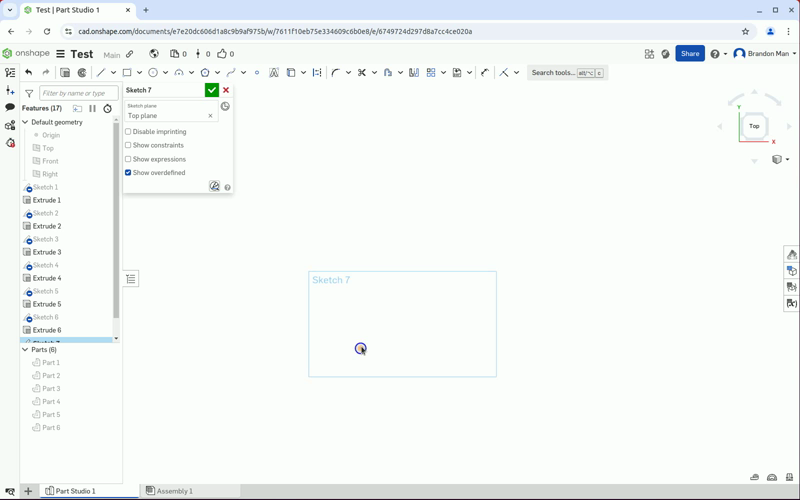
scroll(6)
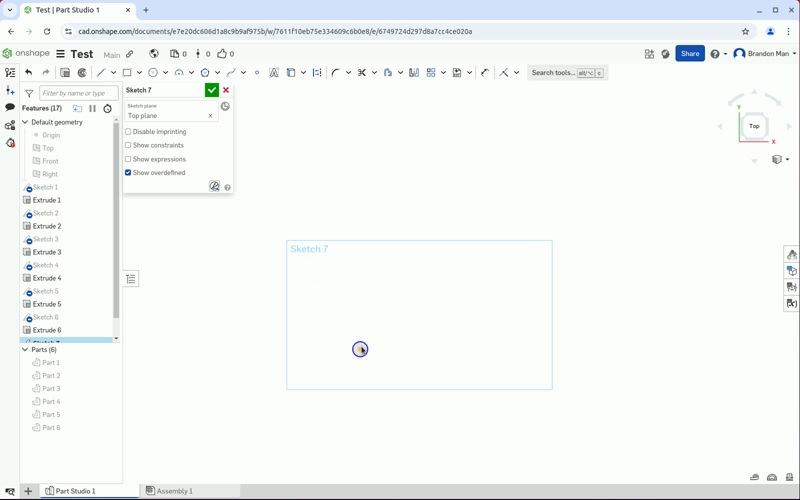
scroll(6)
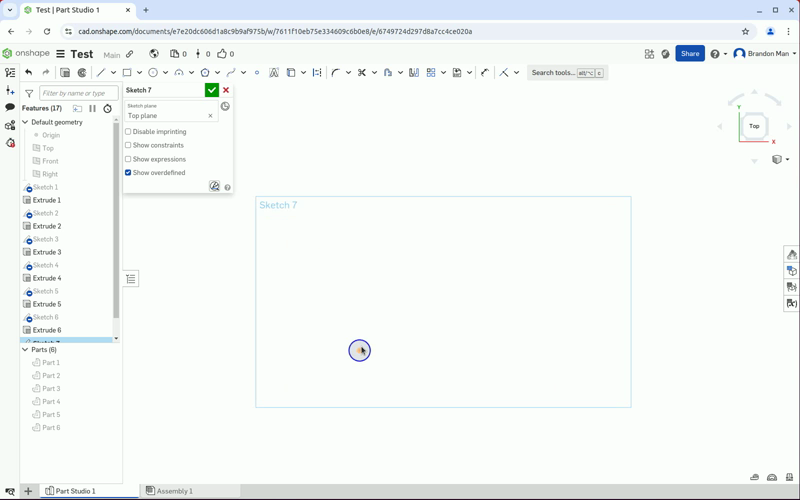
scroll(6)
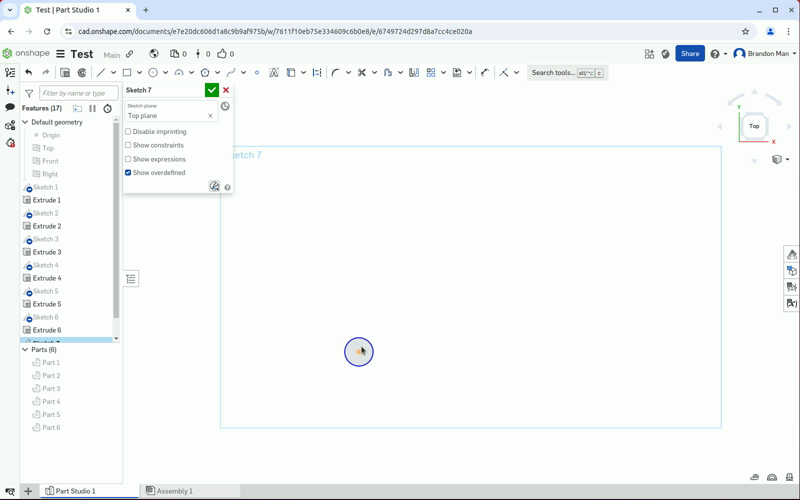
scroll(6)
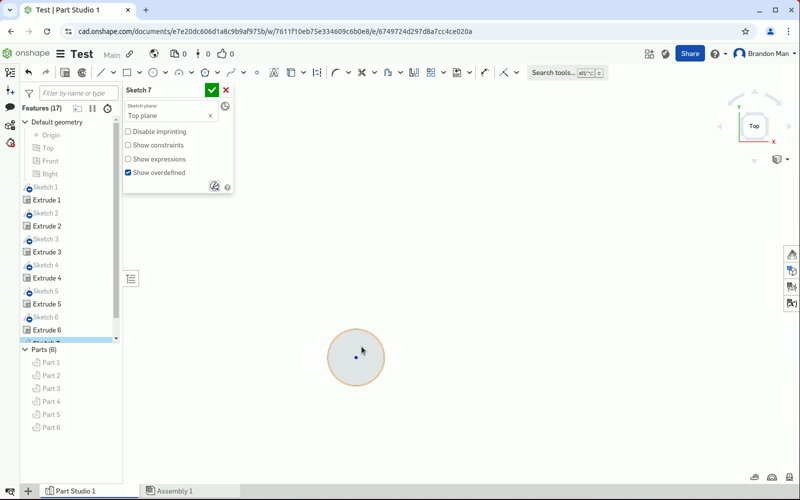
click(361, 346)
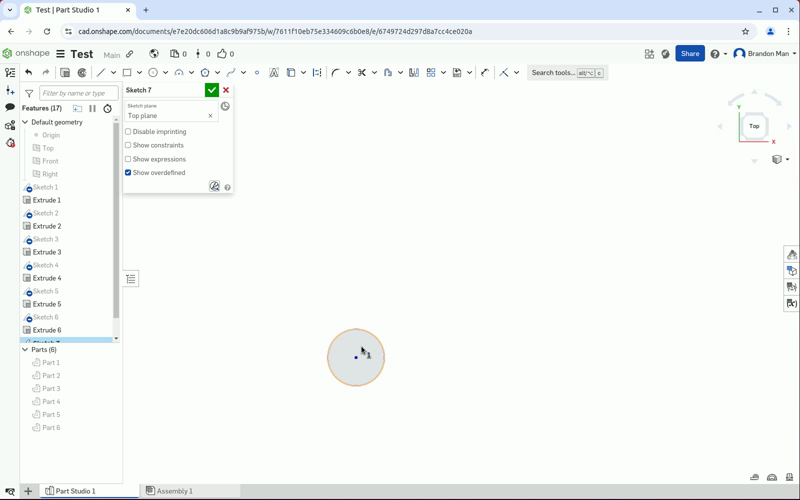
scroll(-6)
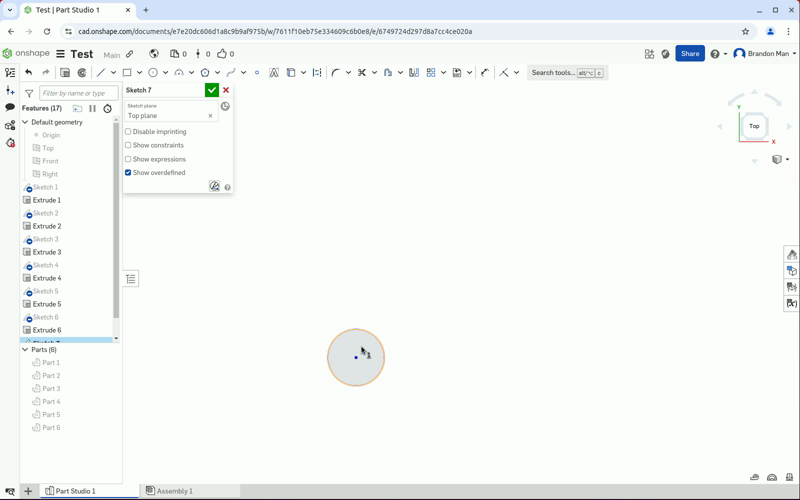
scroll(-6)
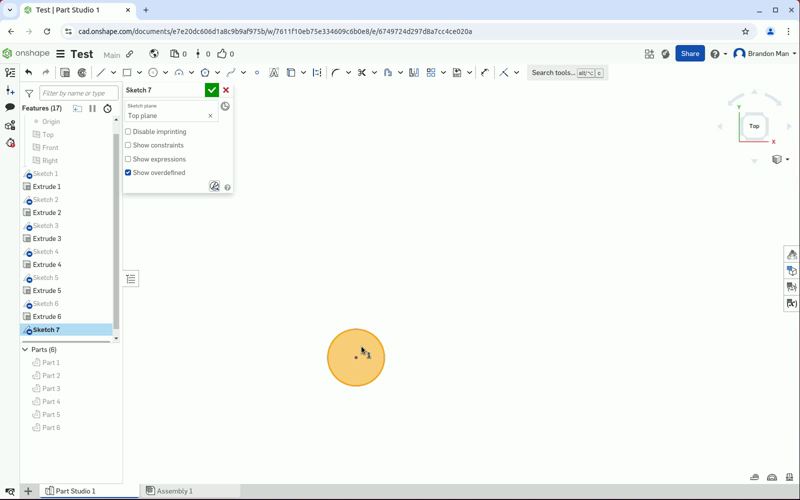
scroll(-6)
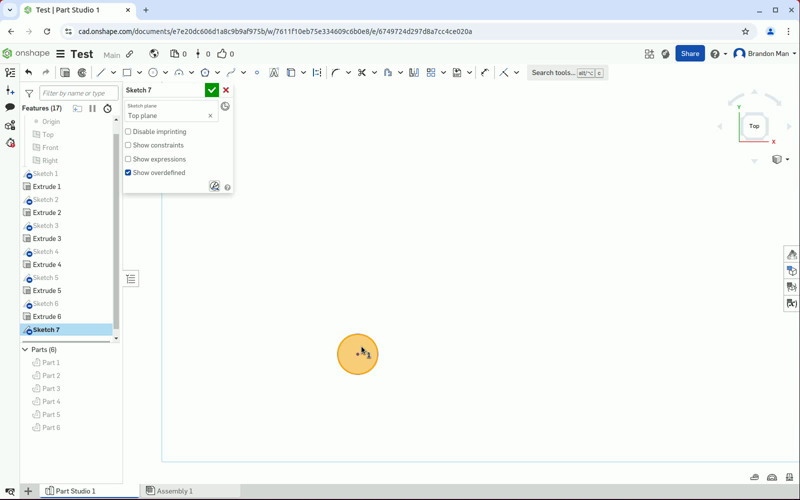
scroll(-6)
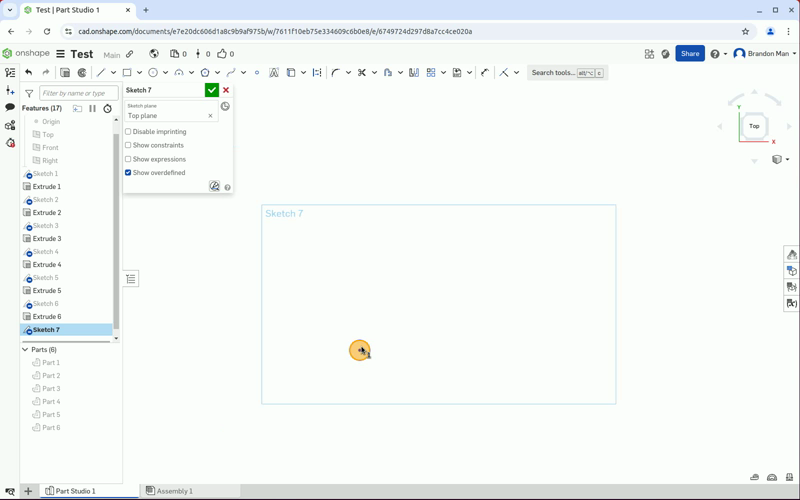
scroll(-6)
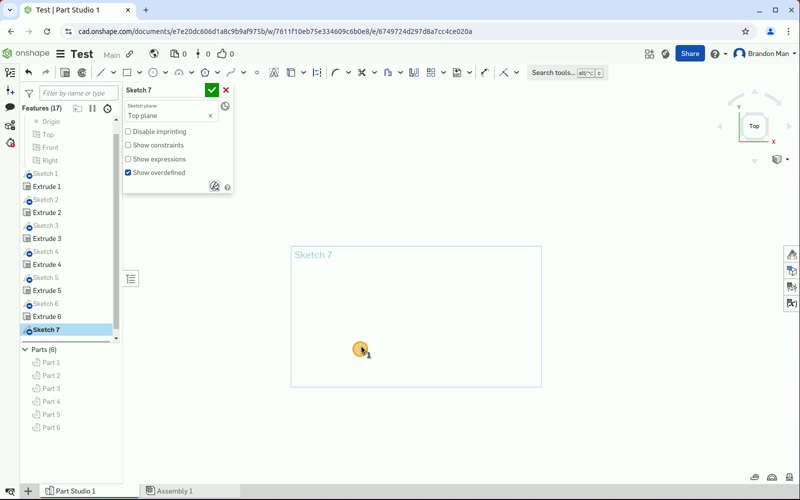
scroll(-6)
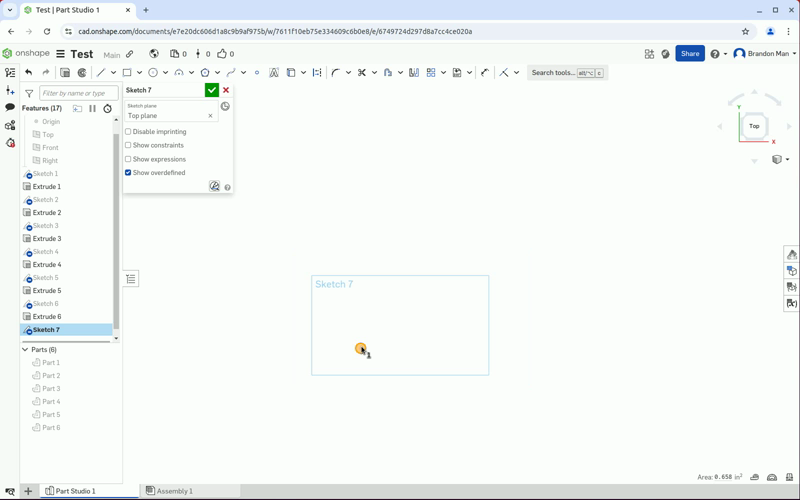
scroll(-6)
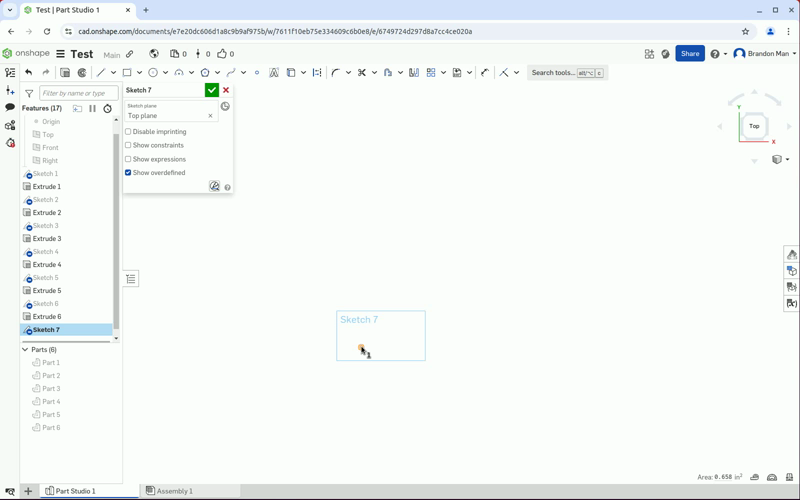
mouse_move(73, 352)
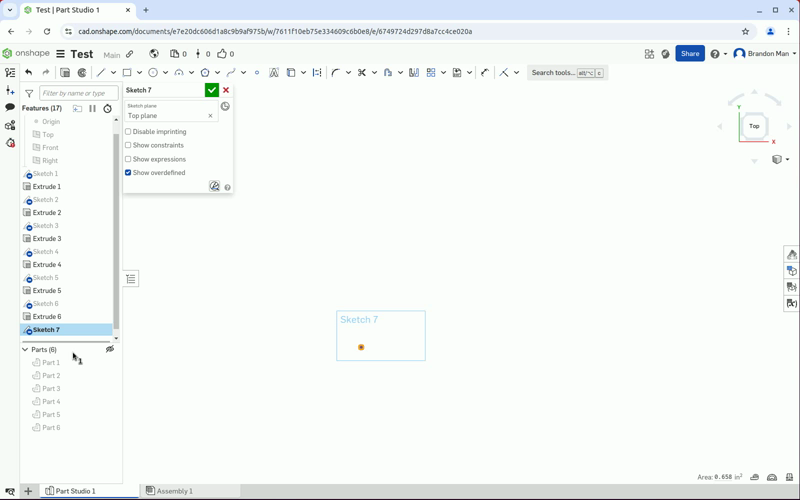
key(shift+y)
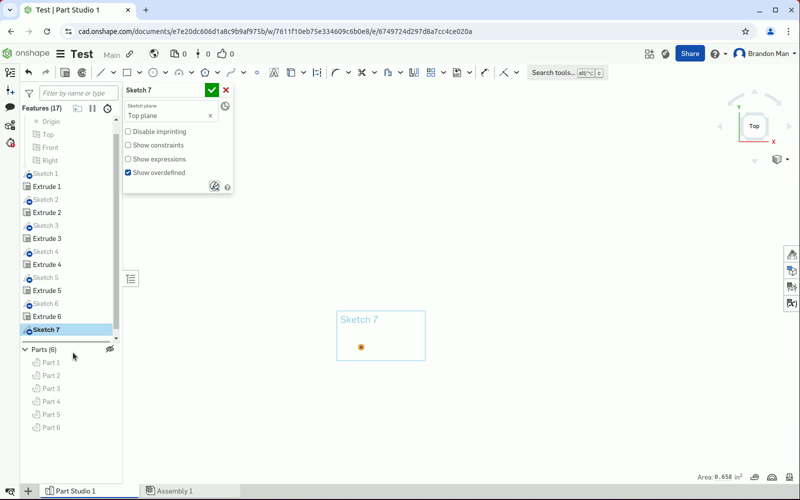
key(shift+e)
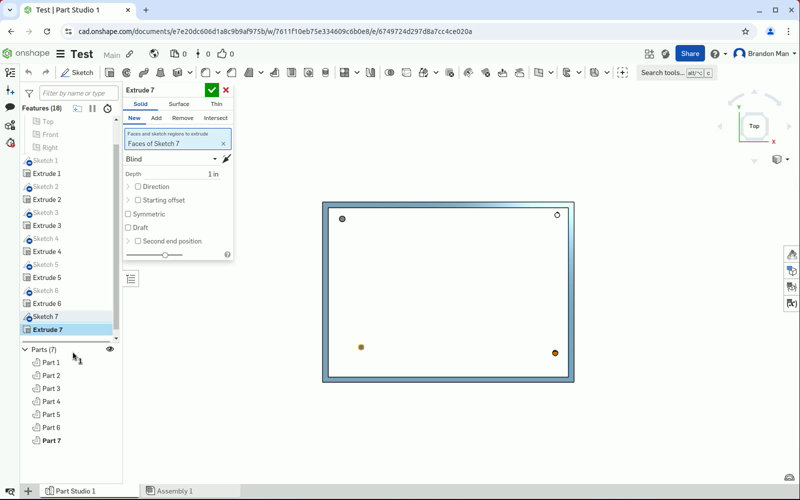
mouse_move(143, 106)
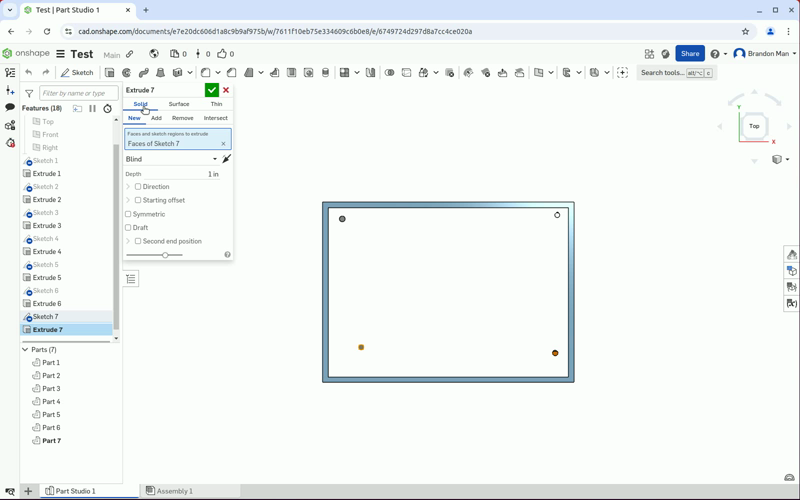
click(143, 106)
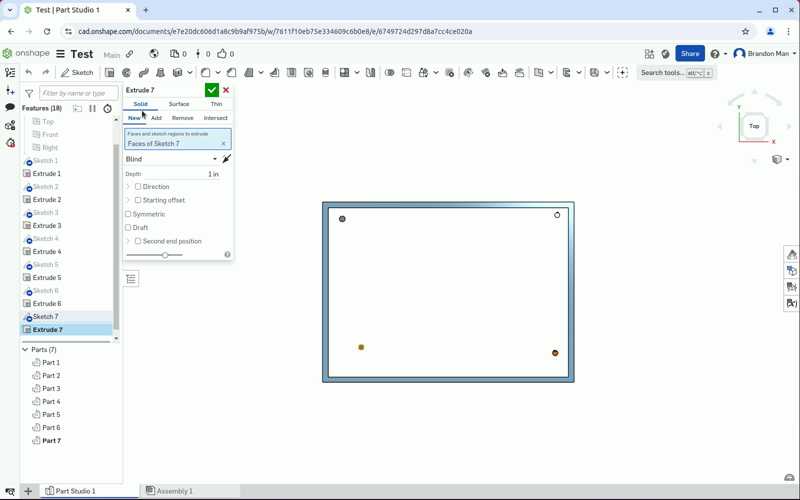
mouse_move(137, 120)
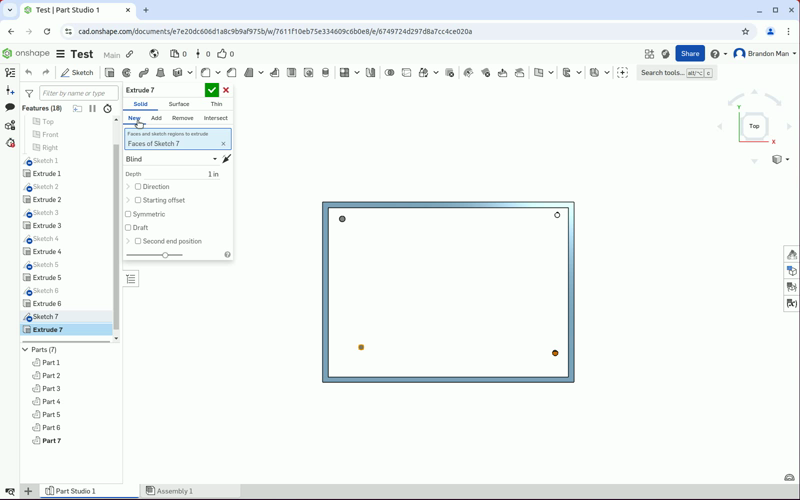
click(137, 120)
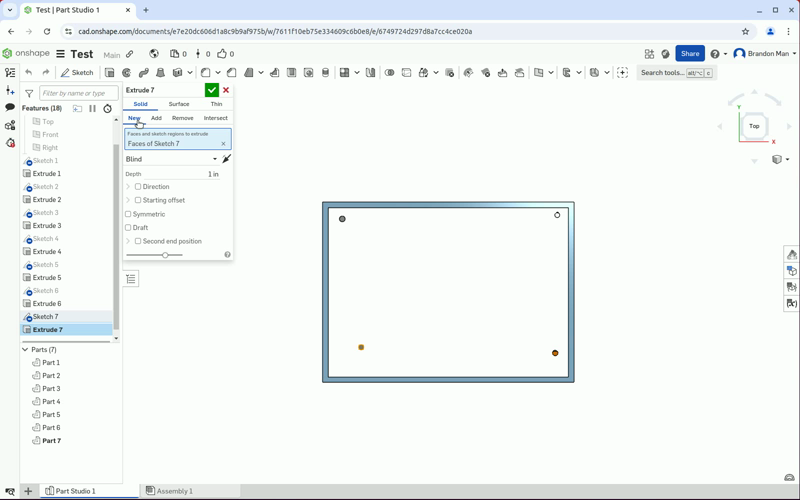
key(tab, 4)
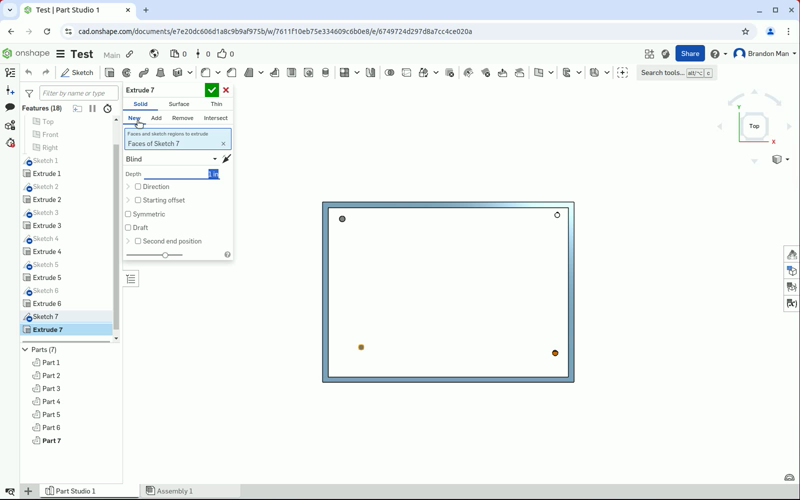
text(7.462)
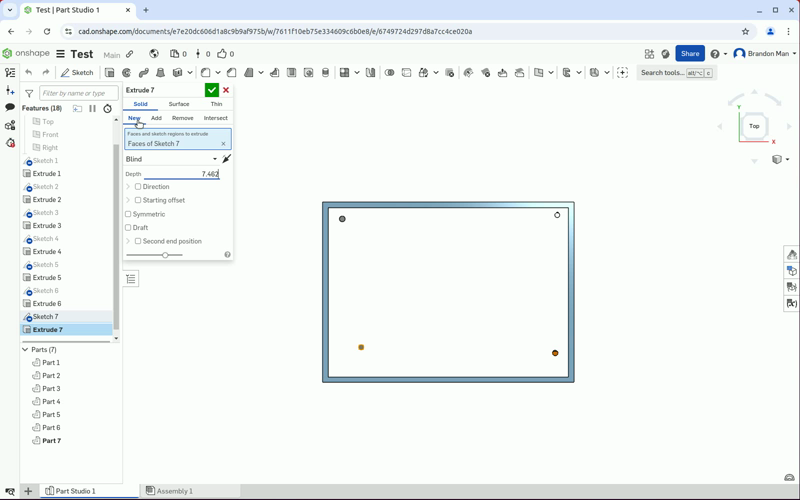
key(enter)
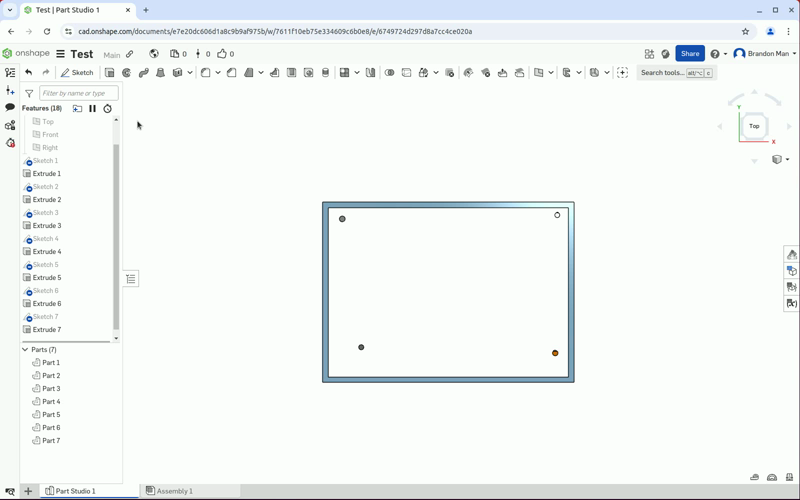
key(shift+h)
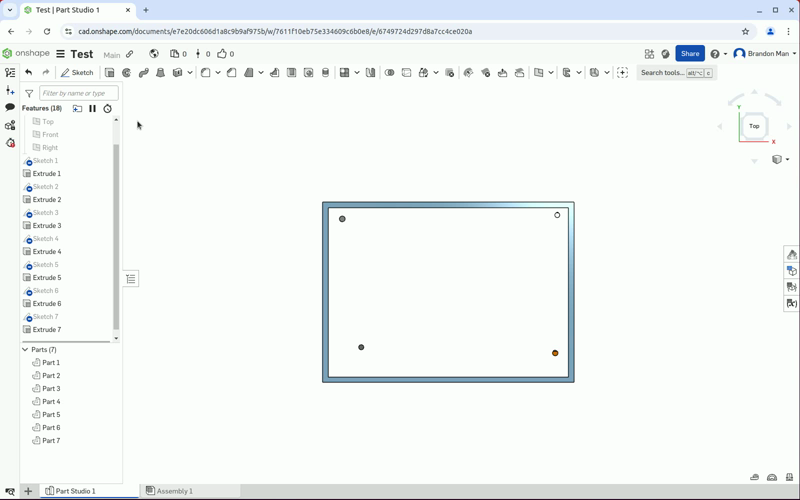
key(shift+h)
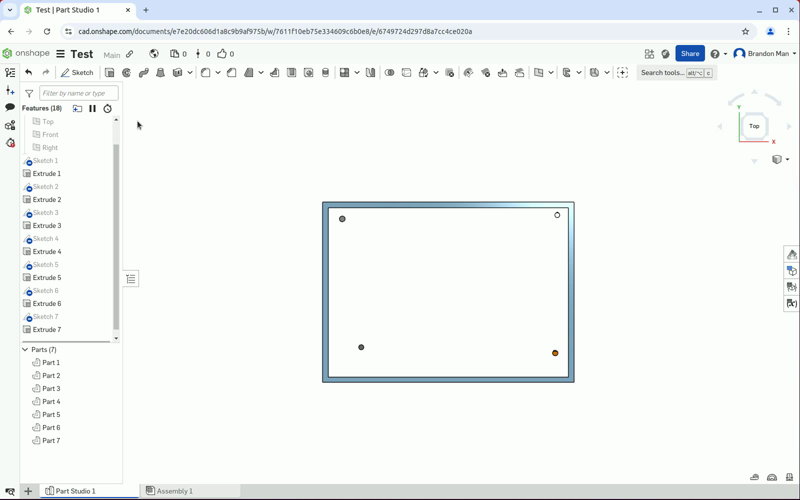
mouse_move(69, 163)
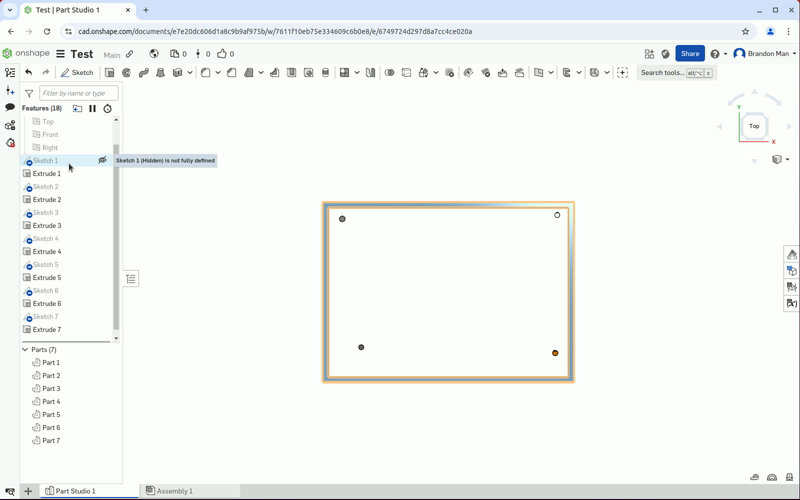
click(69, 163)
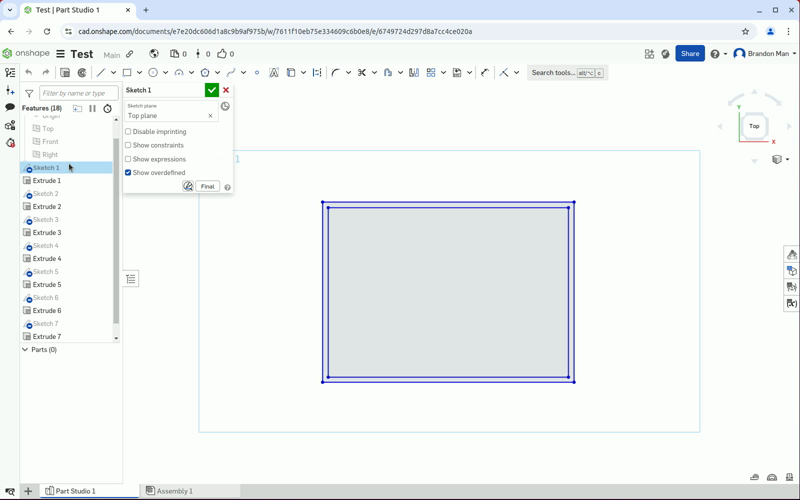
mouse_move(229, 92)
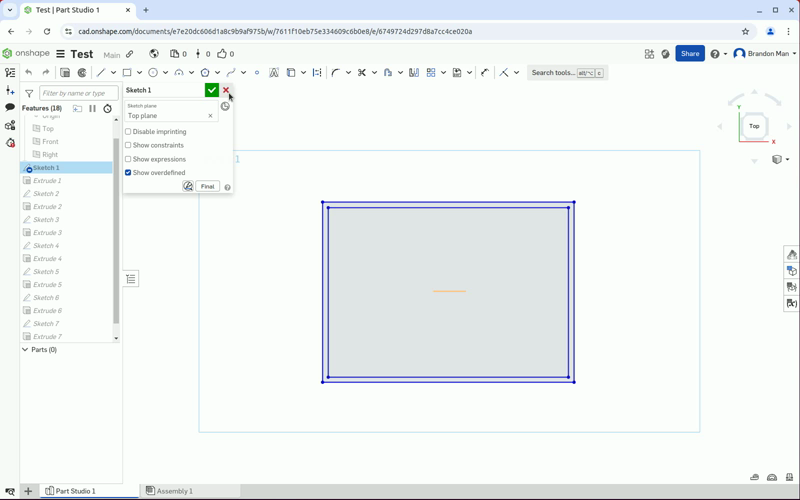
click(229, 92)
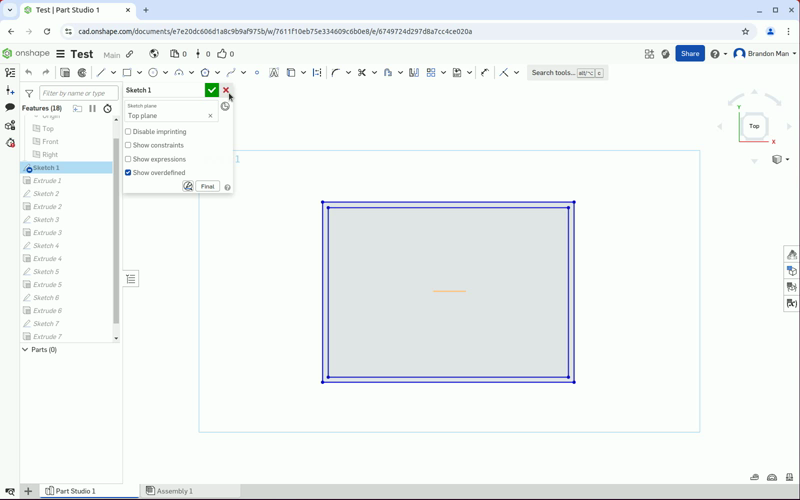
key(shift+s)
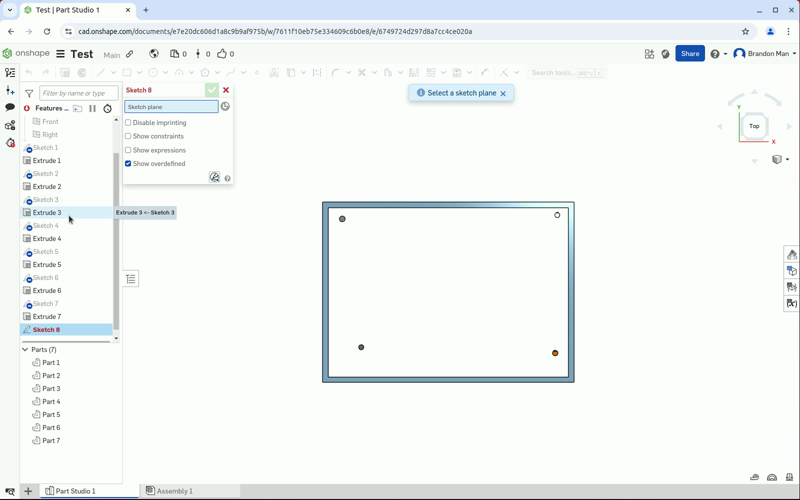
scroll(3)
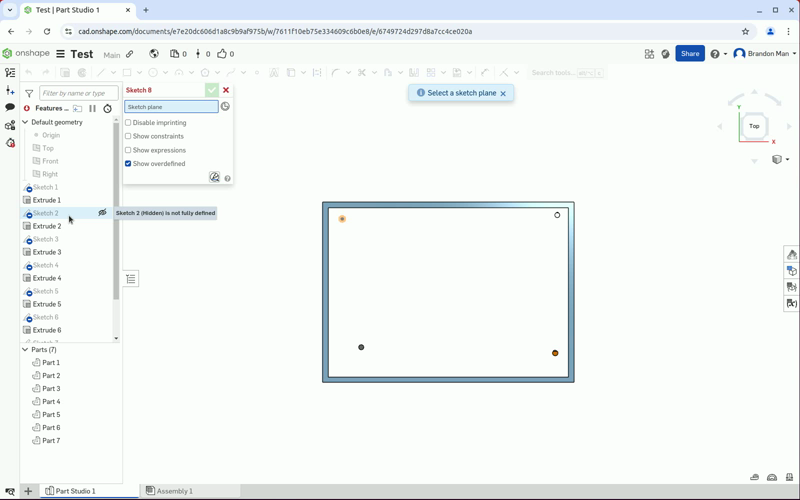
mouse_move(69, 150)
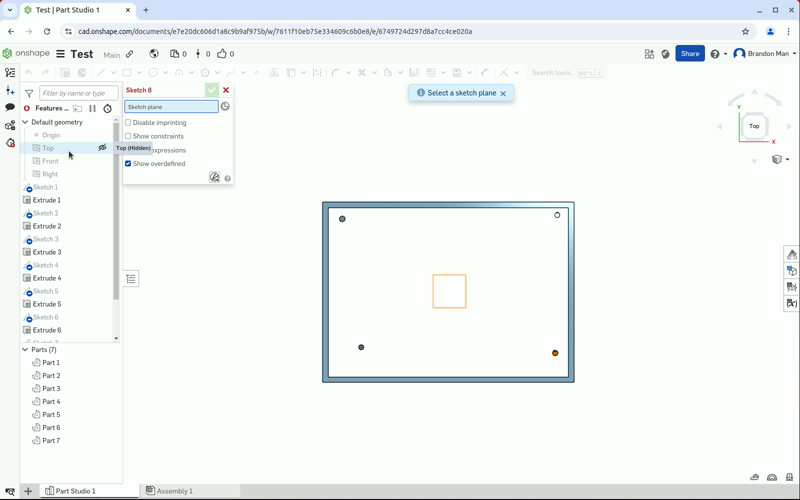
click(69, 150)
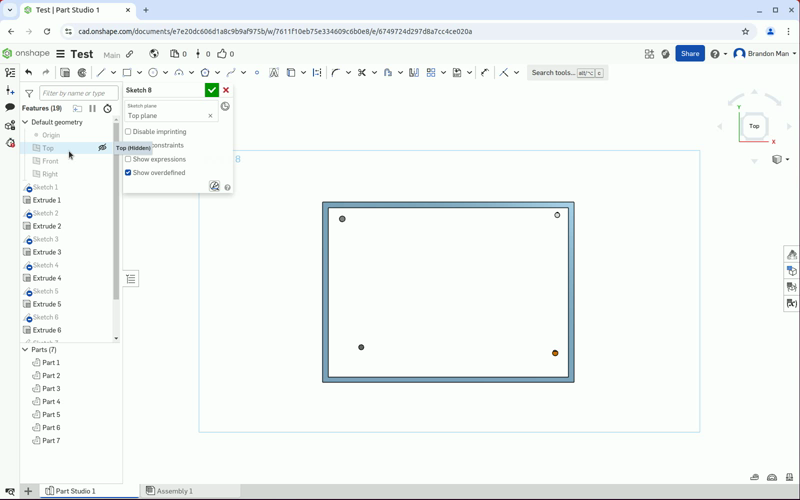
mouse_move(73, 352)
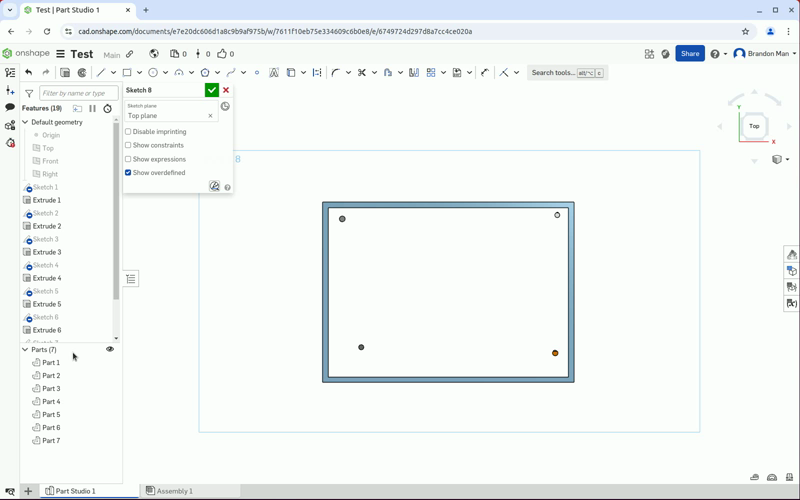
key(y)
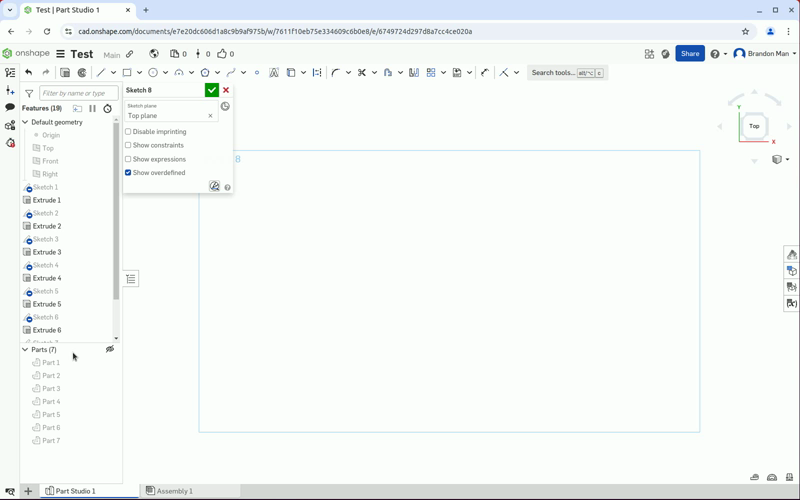
key(l)
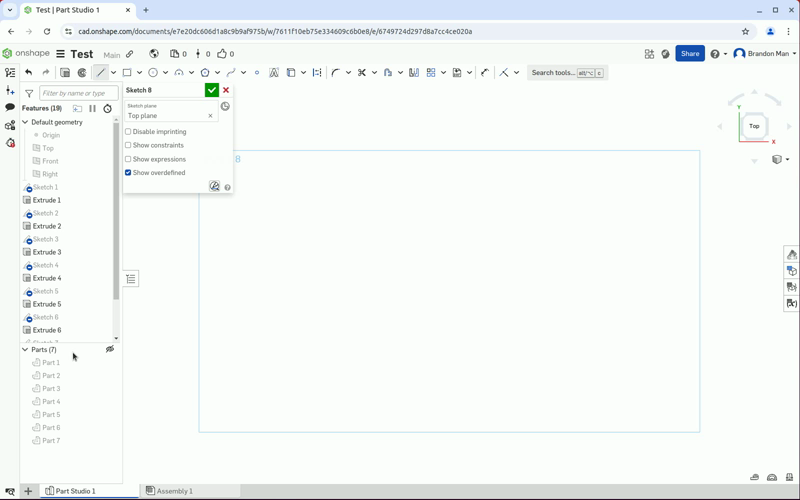
key_down(shift)
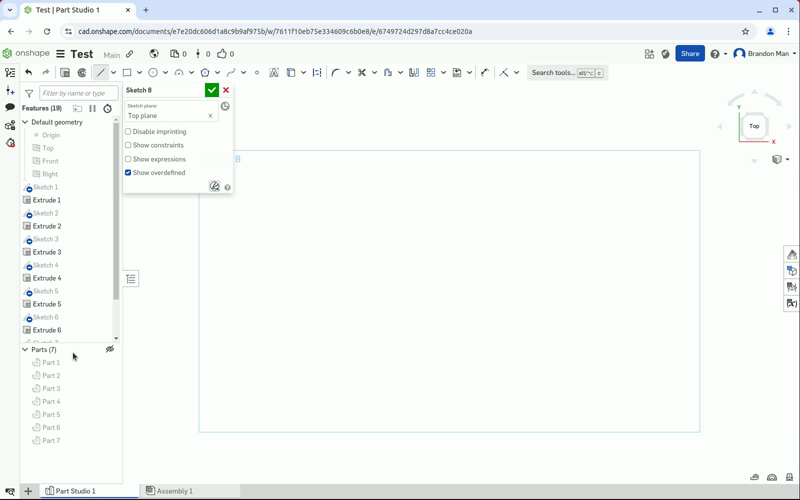
mouse_move(352, 359)
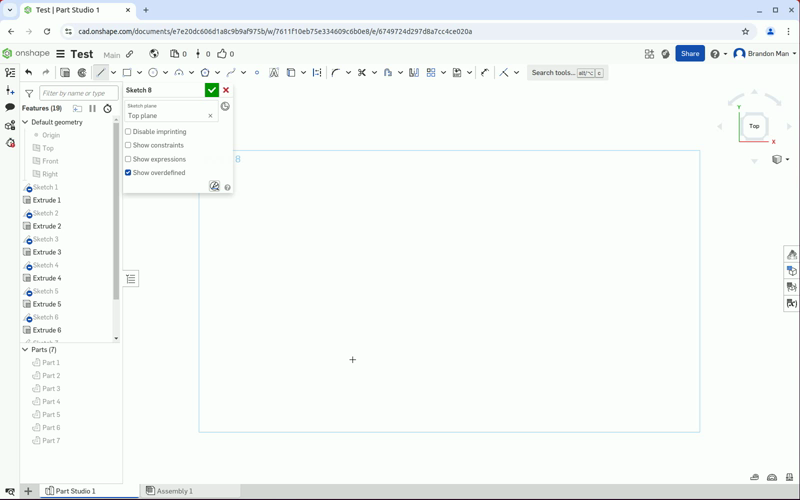
click(352, 359)
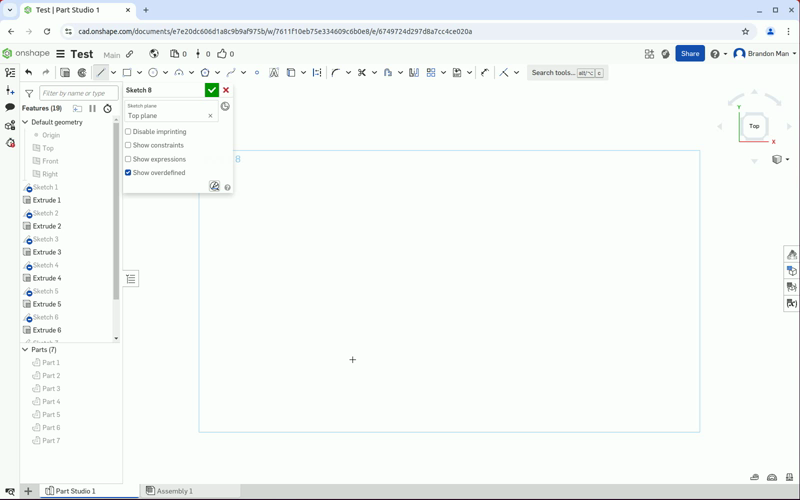
key_up(shift)
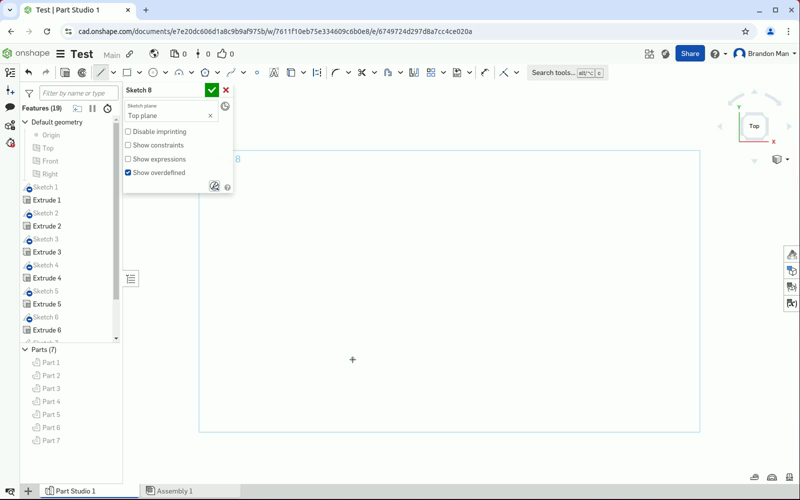
key_down(shift)
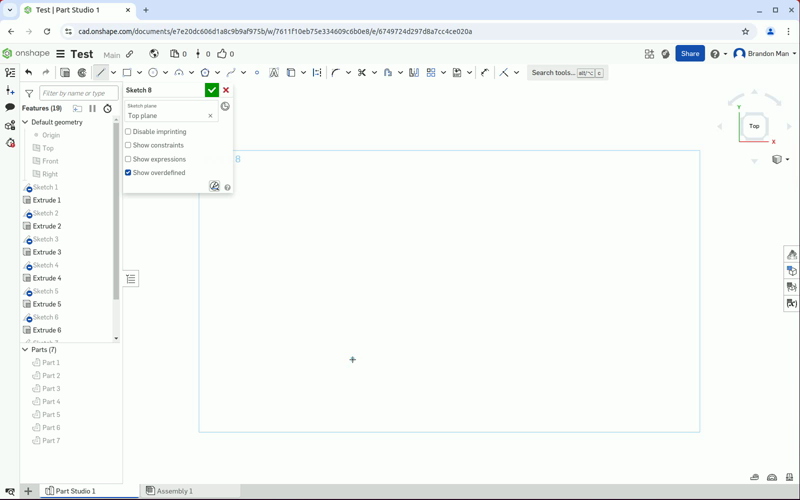
mouse_move(568, 359)
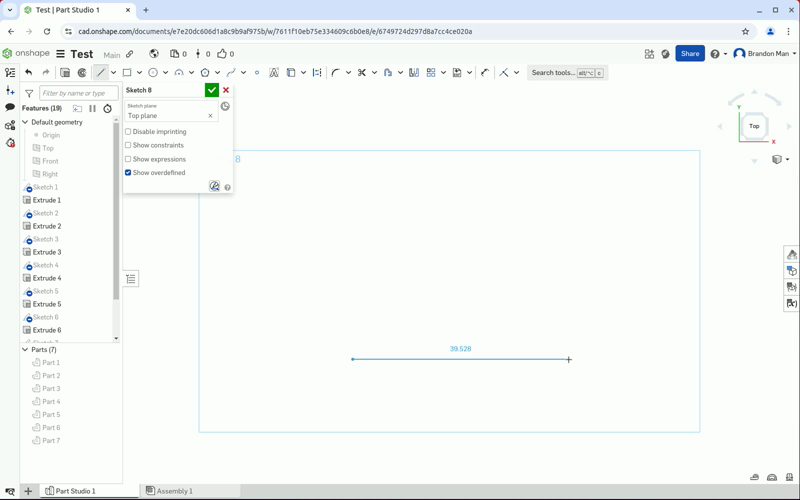
click(568, 359)
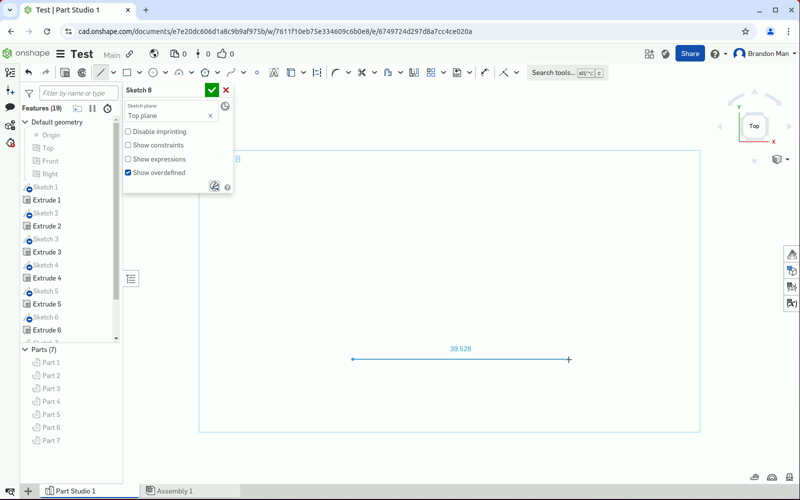
key_up(shift)
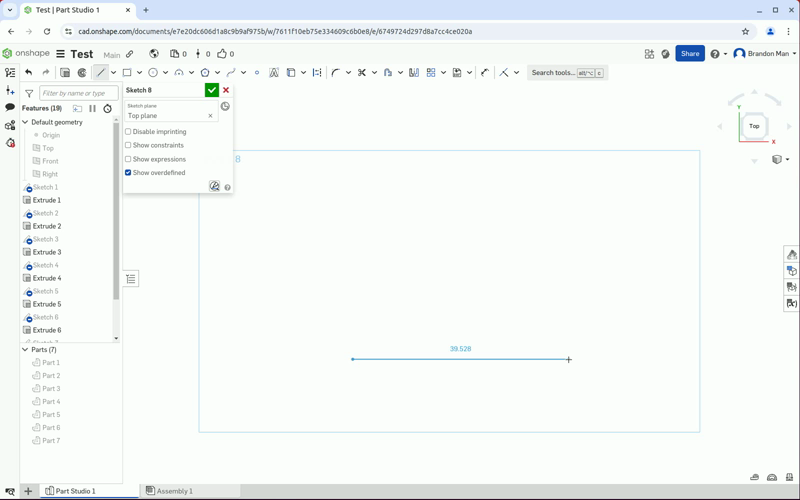
key_down(shift)
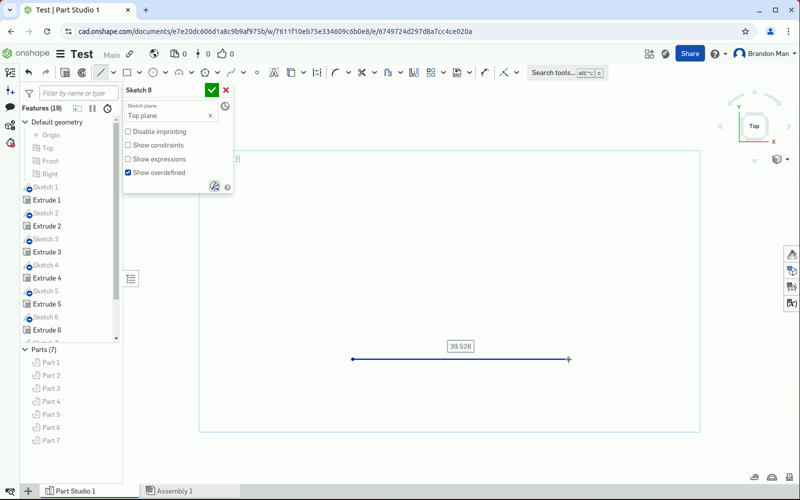
mouse_move(568, 207)
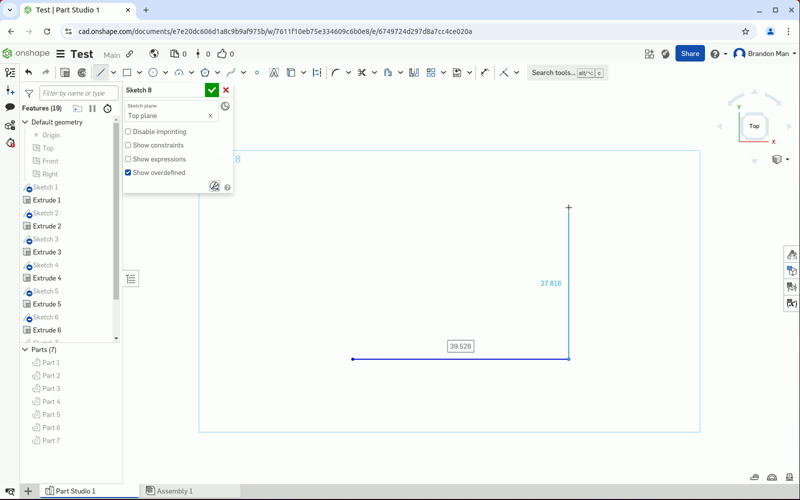
click(568, 207)
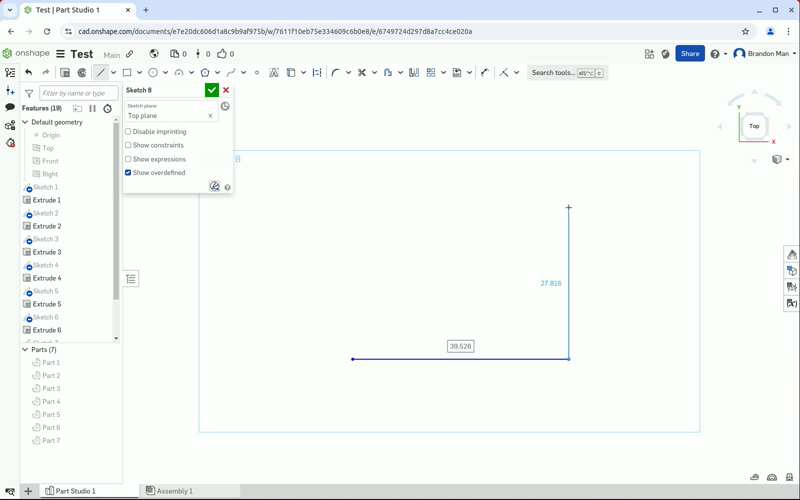
key_up(shift)
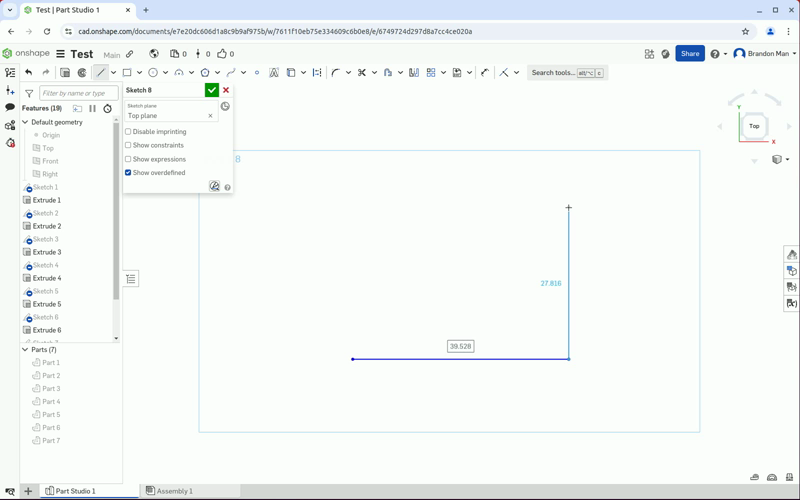
key_down(shift)
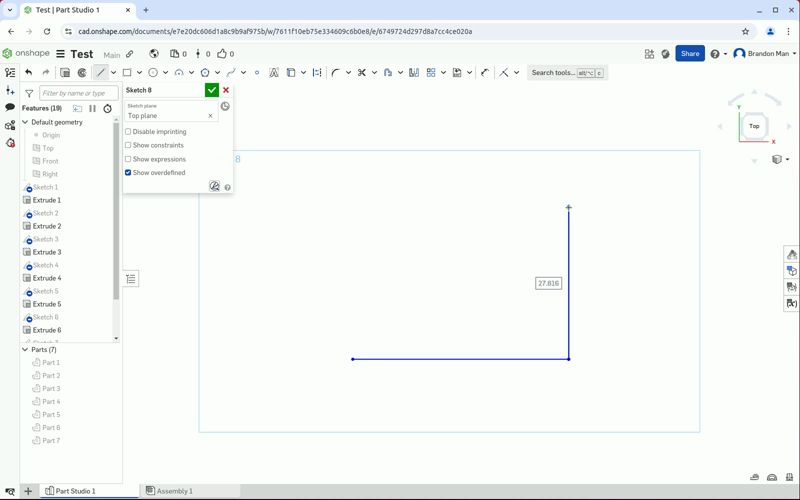
mouse_move(352, 207)
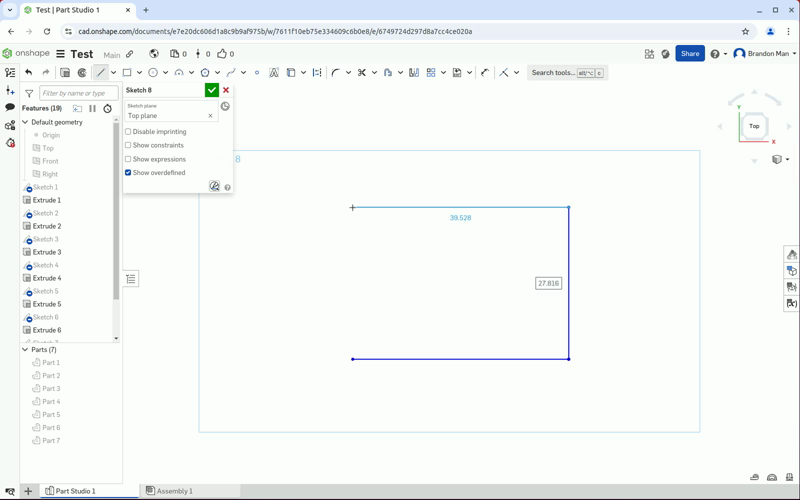
click(352, 207)
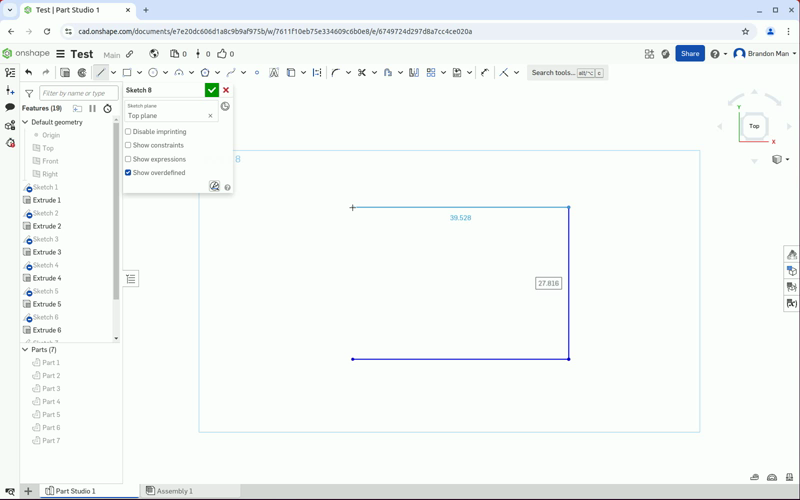
key_up(shift)
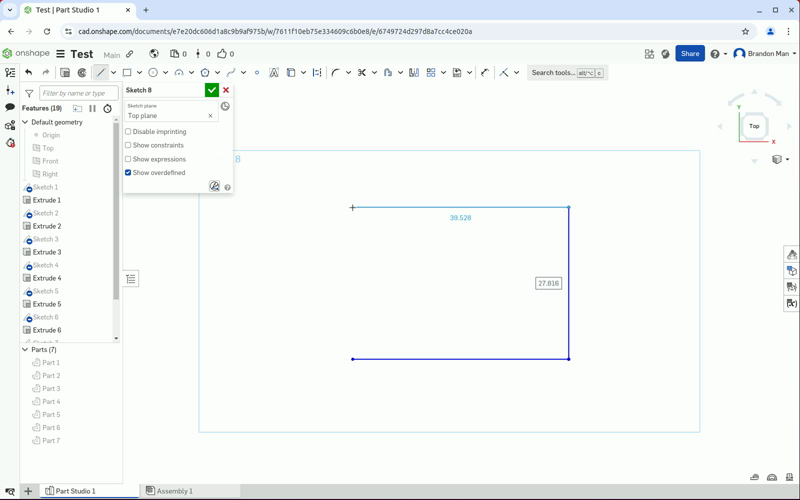
key_down(shift)
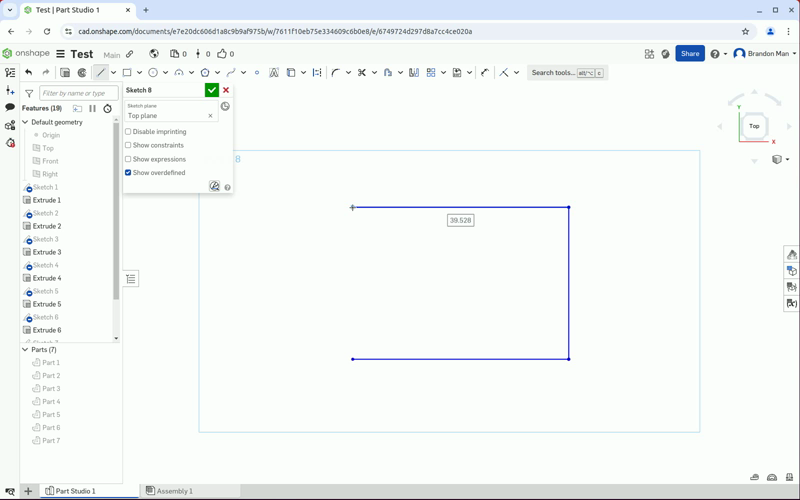
mouse_move(352, 359)
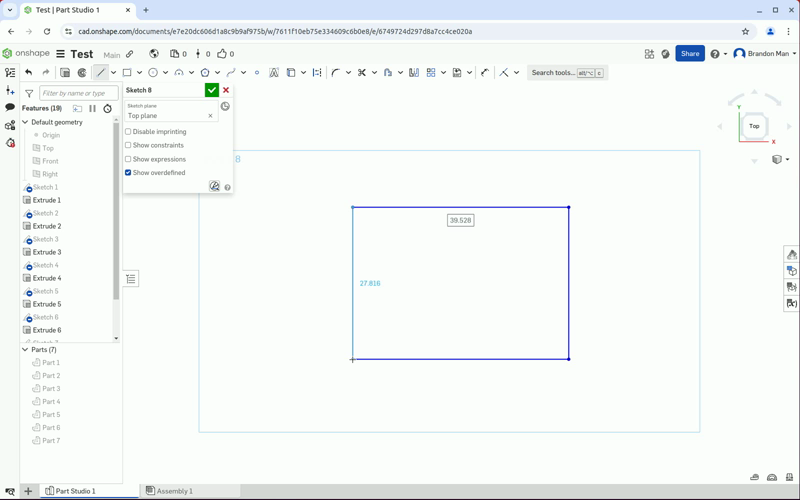
key_up(shift)
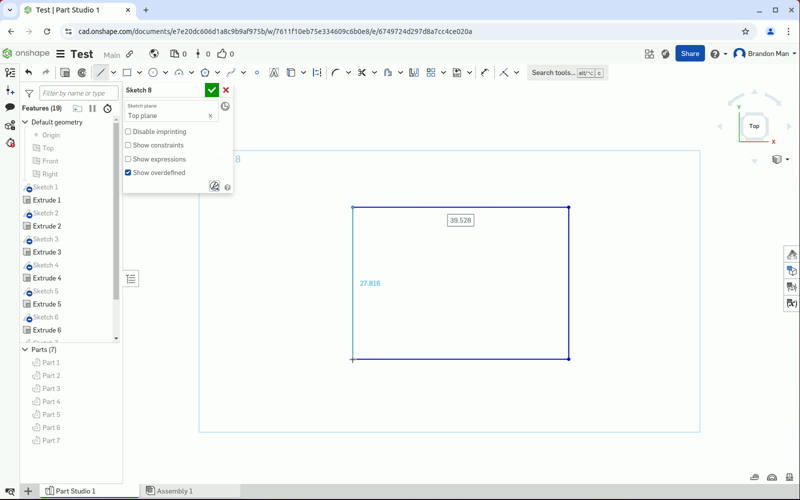
click(352, 359)
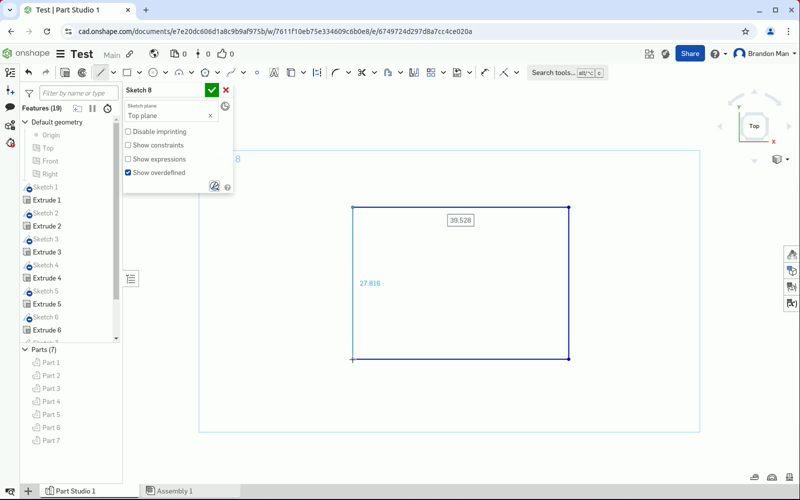
key(esc)
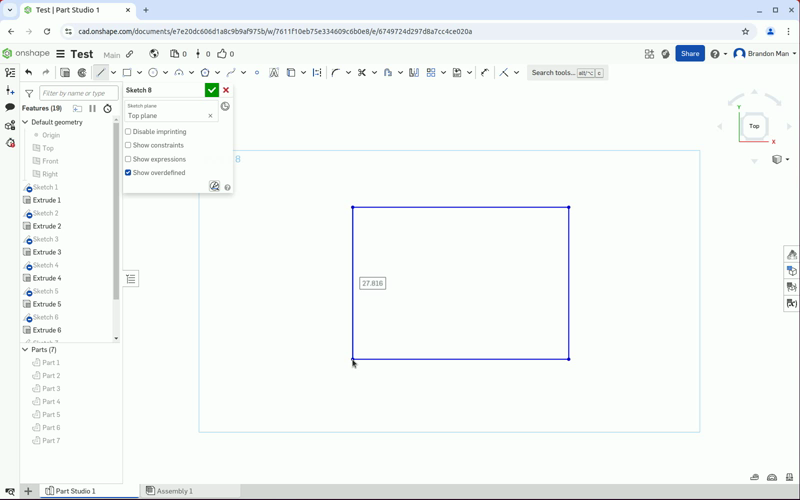
key(l)
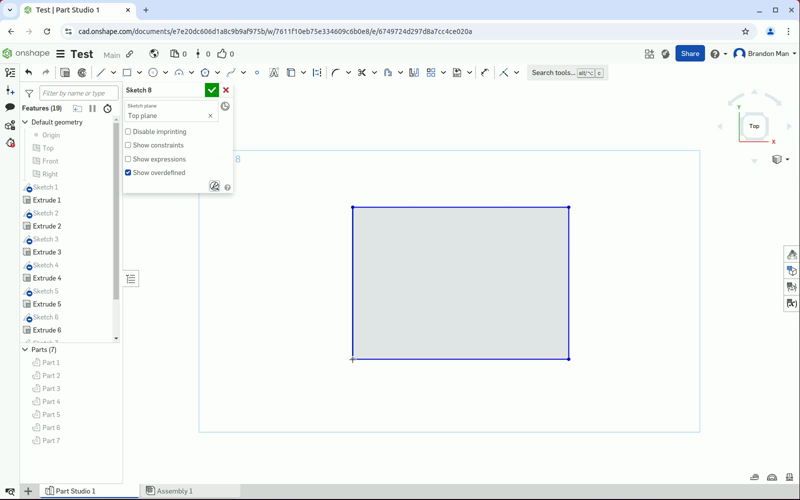
key_down(shift)
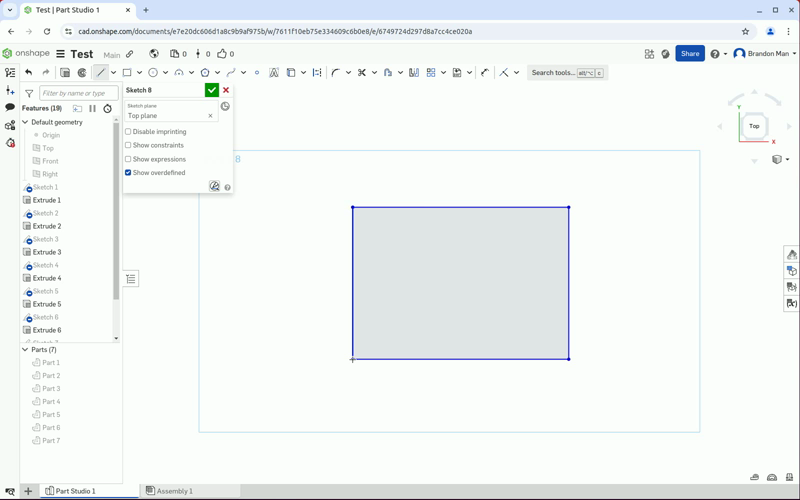
mouse_move(355, 356)
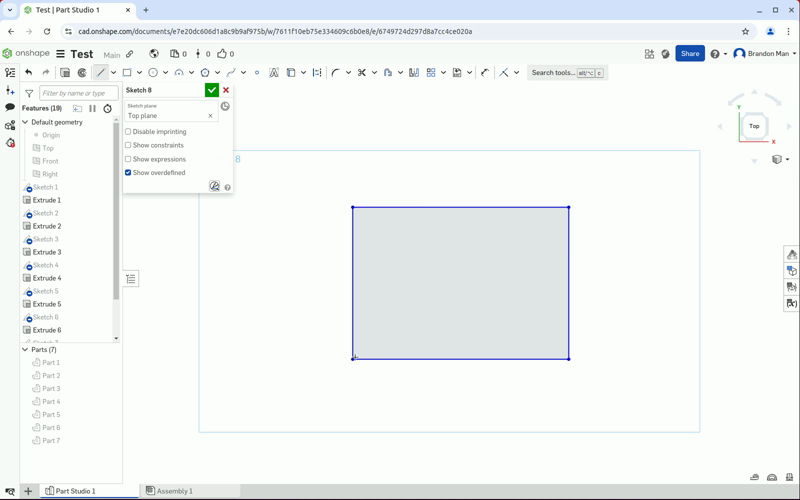
scroll(6)
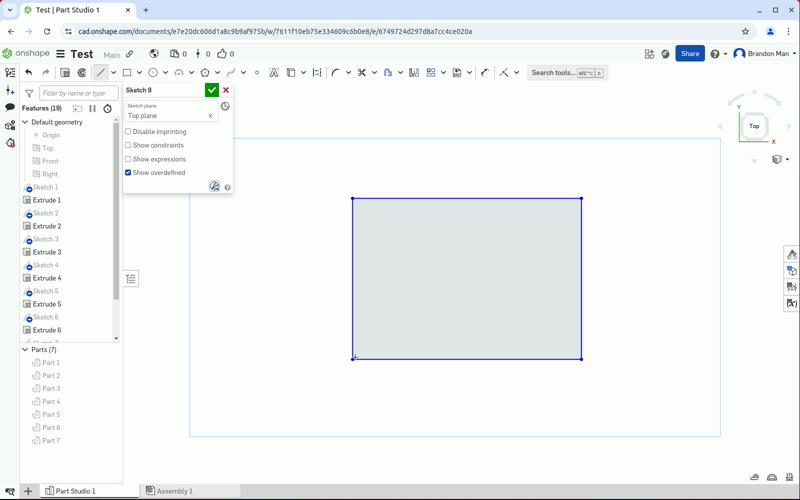
scroll(6)
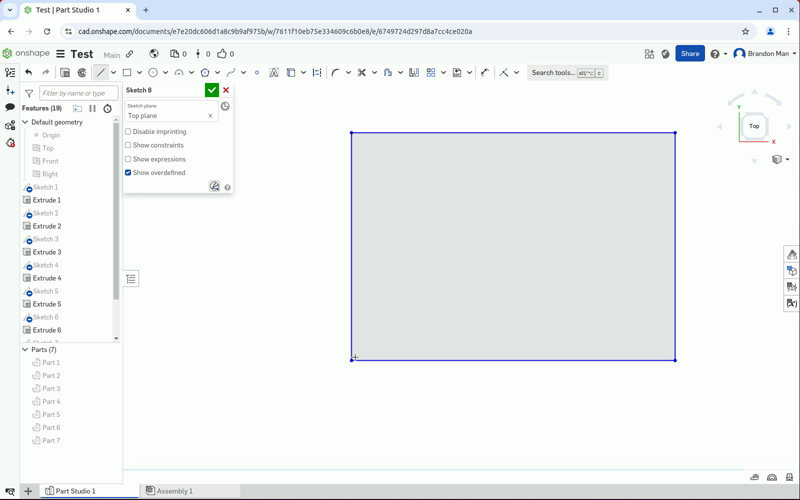
scroll(6)
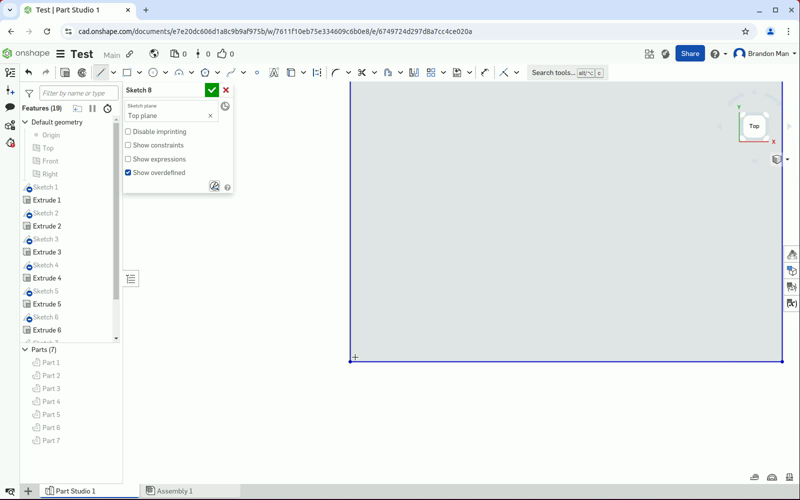
scroll(6)
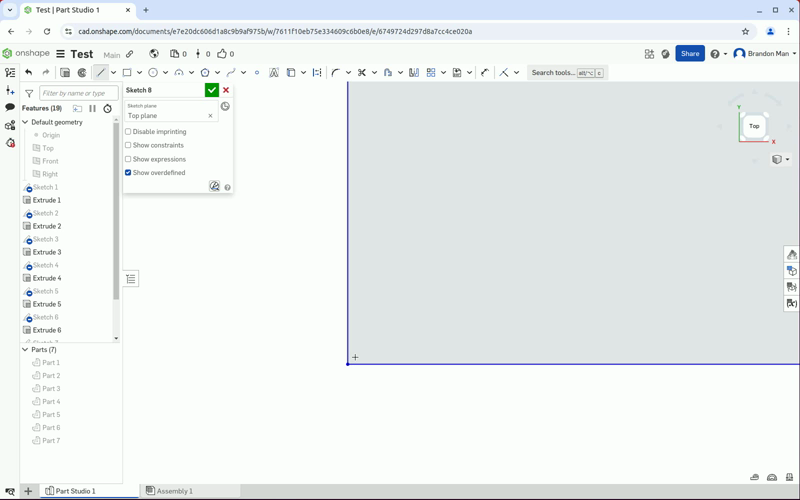
scroll(6)
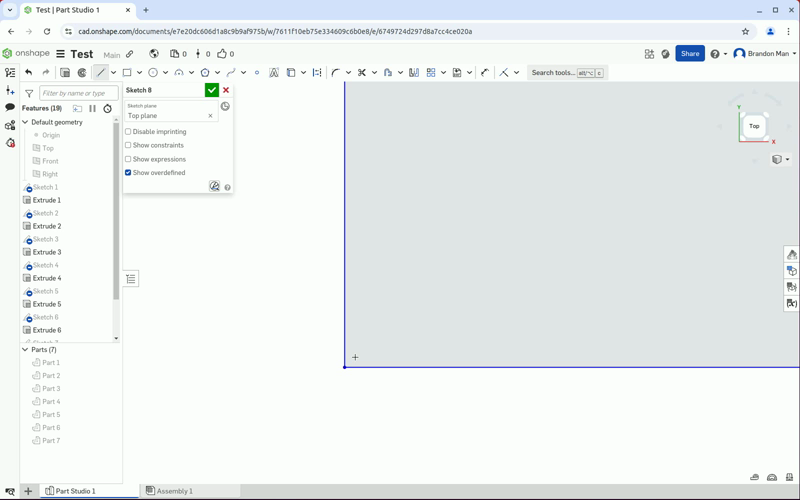
scroll(6)
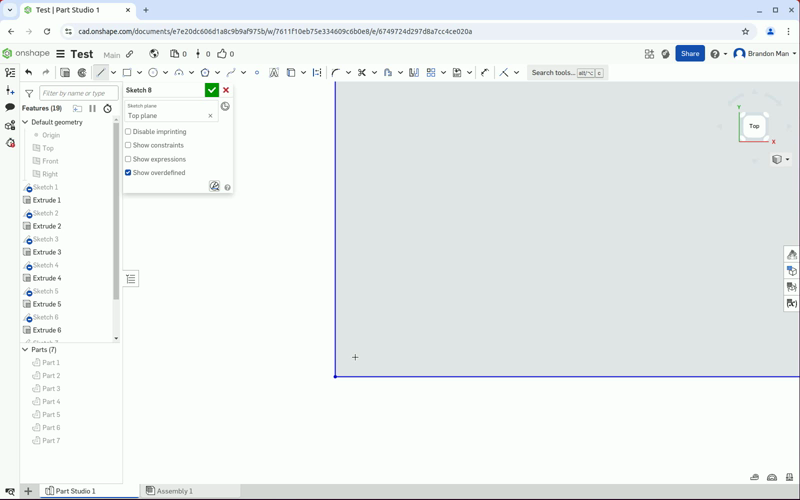
scroll(6)
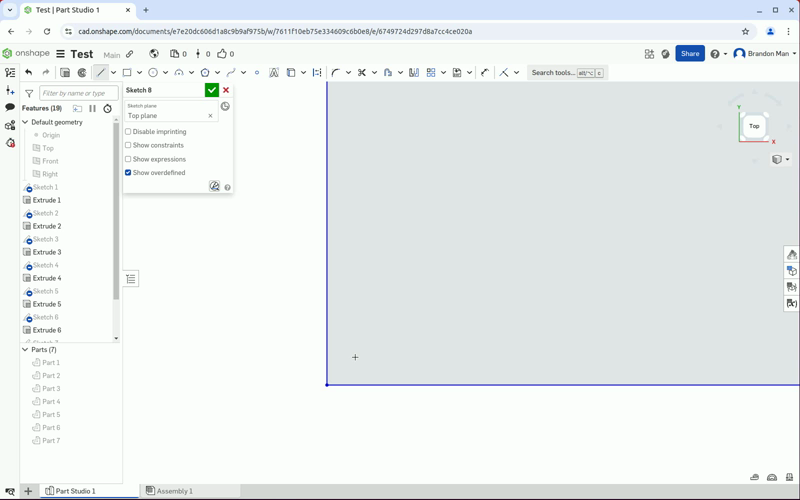
click(355, 356)
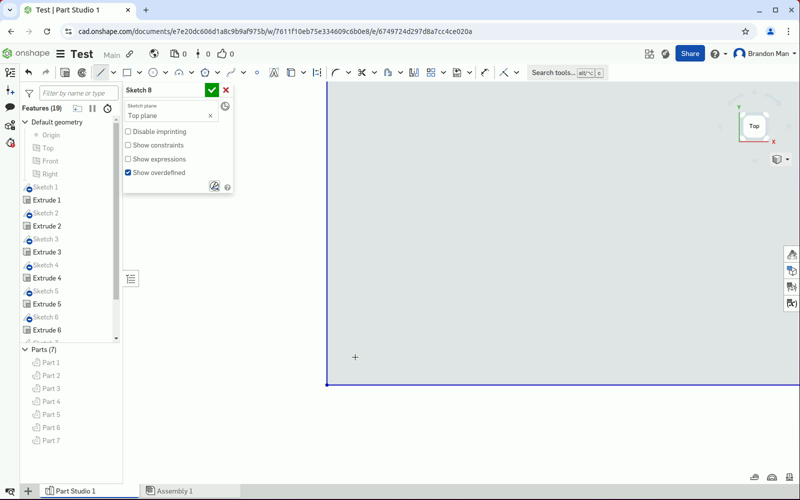
scroll(-6)
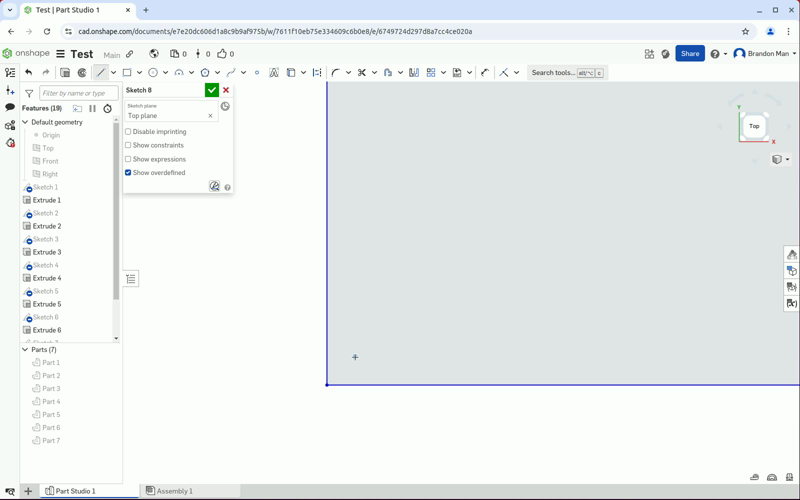
scroll(-6)
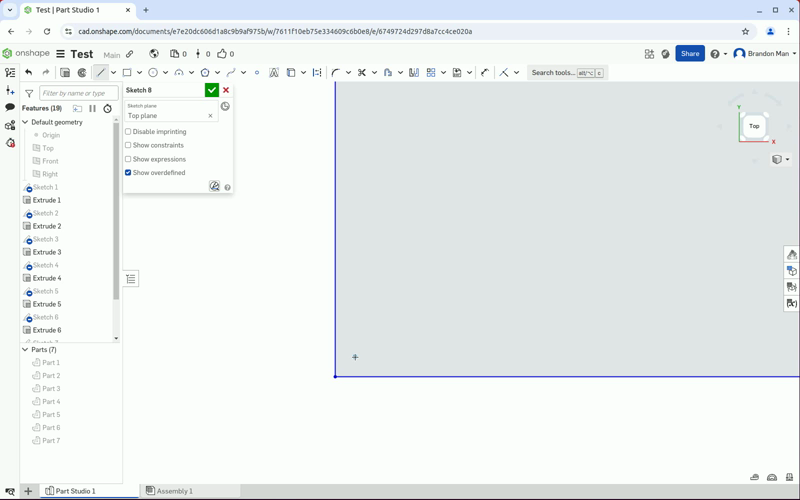
scroll(-6)
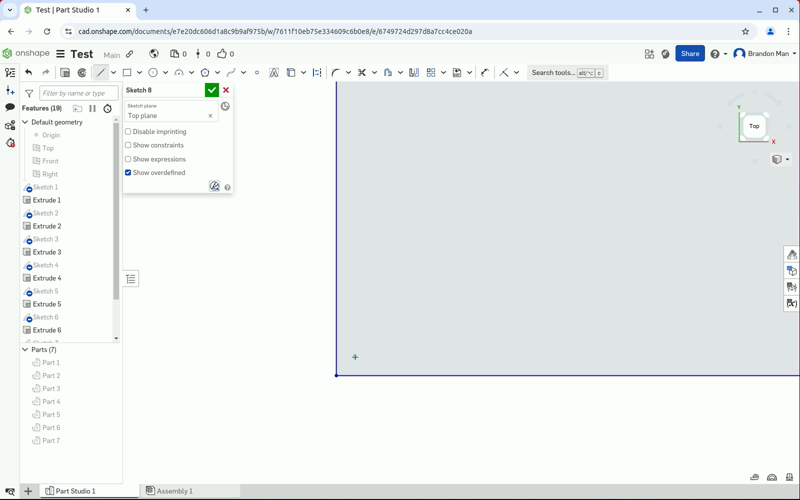
scroll(-6)
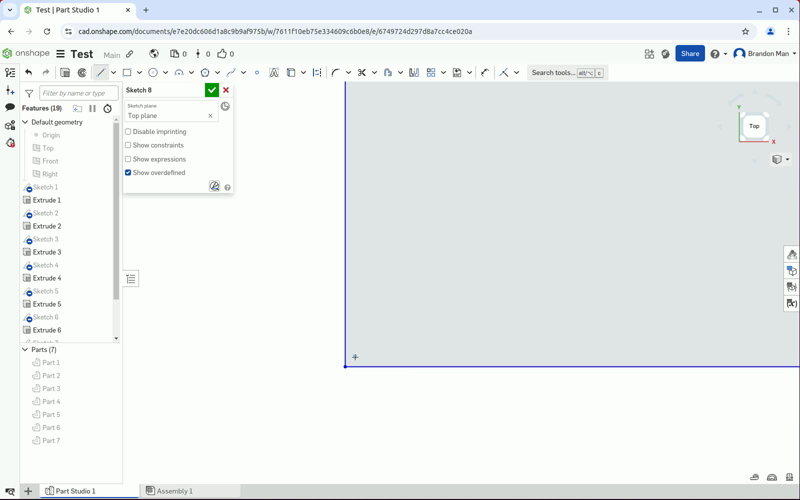
scroll(-6)
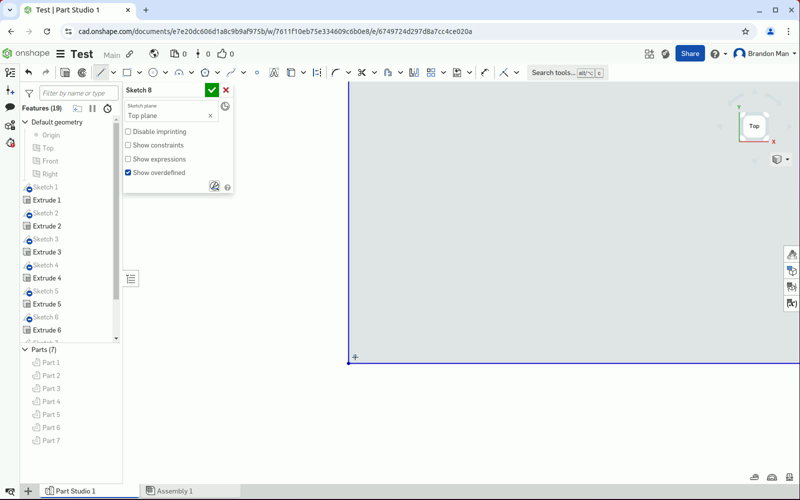
scroll(-6)
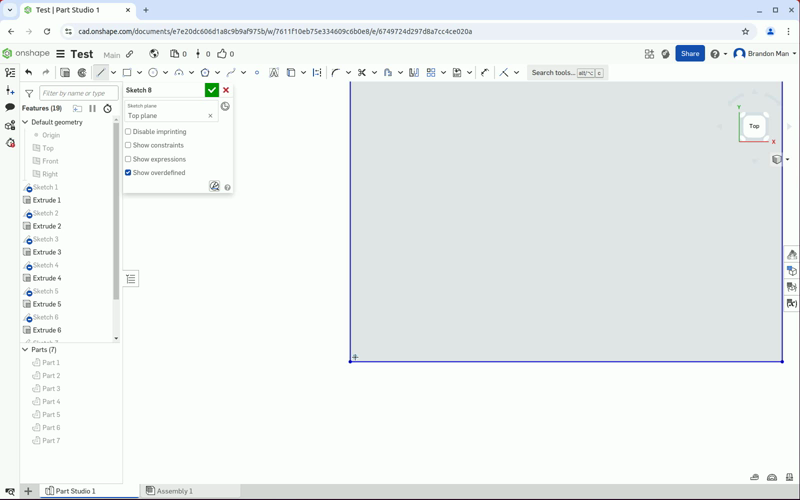
scroll(-6)
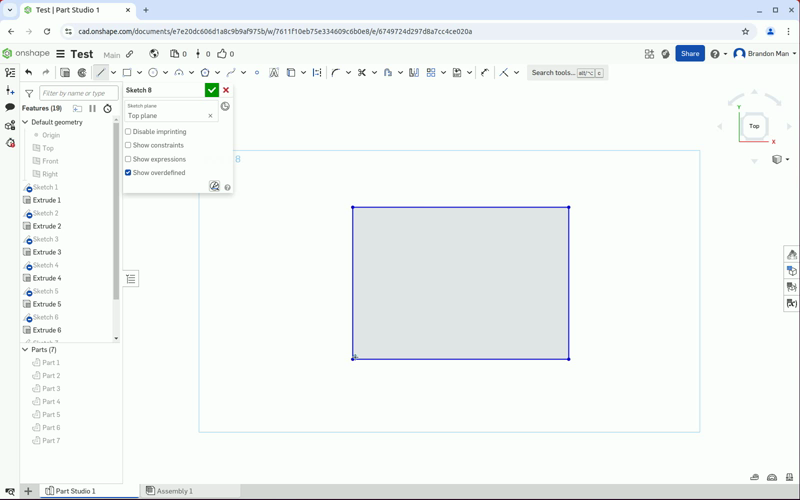
key_up(shift)
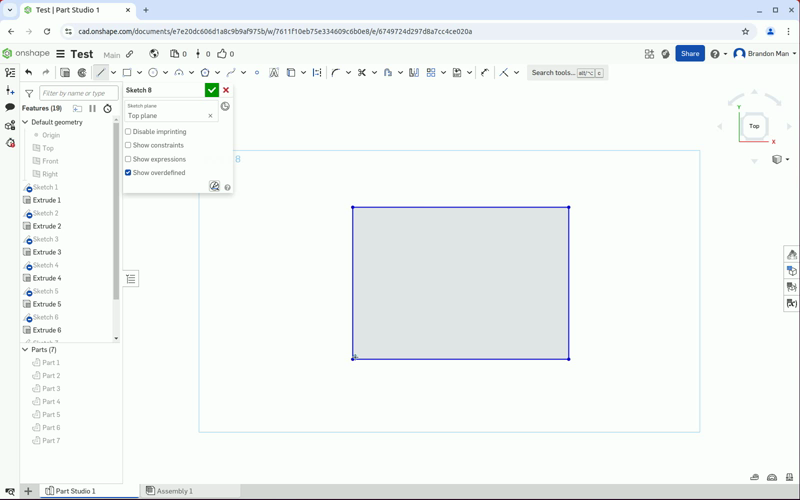
key_down(shift)
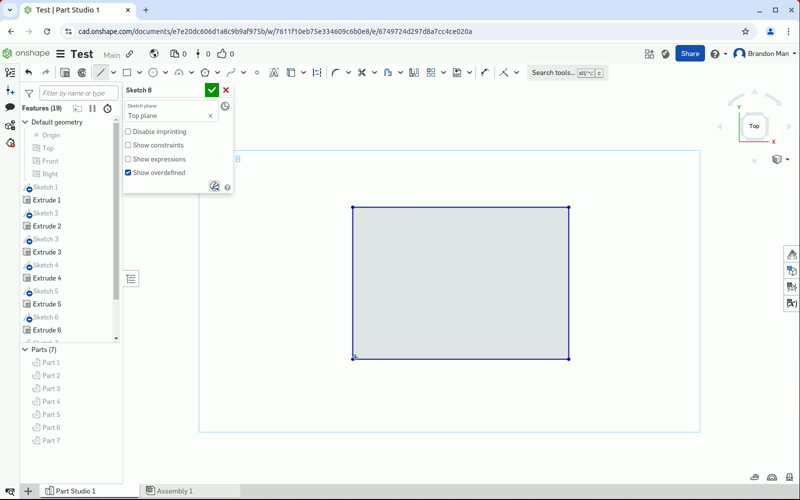
mouse_move(385, 356)
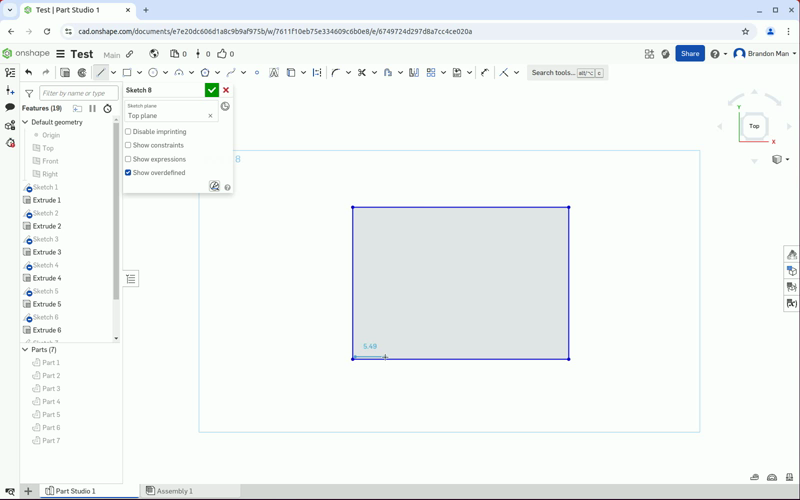
mouse_move(366, 356)
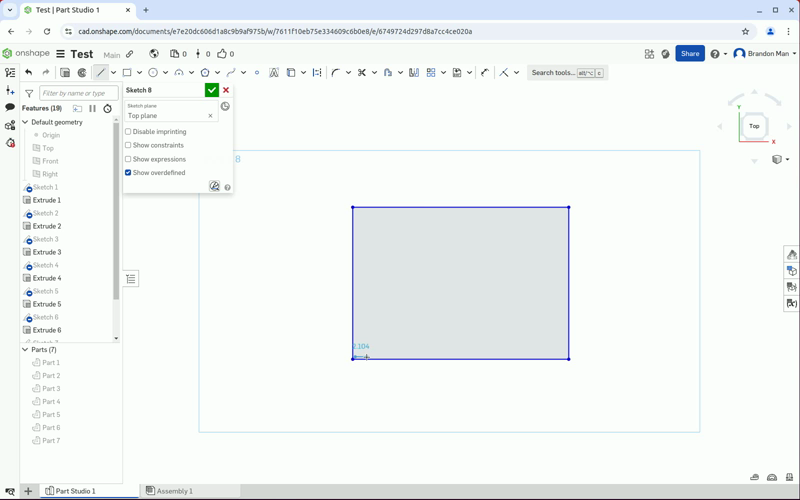
click(366, 356)
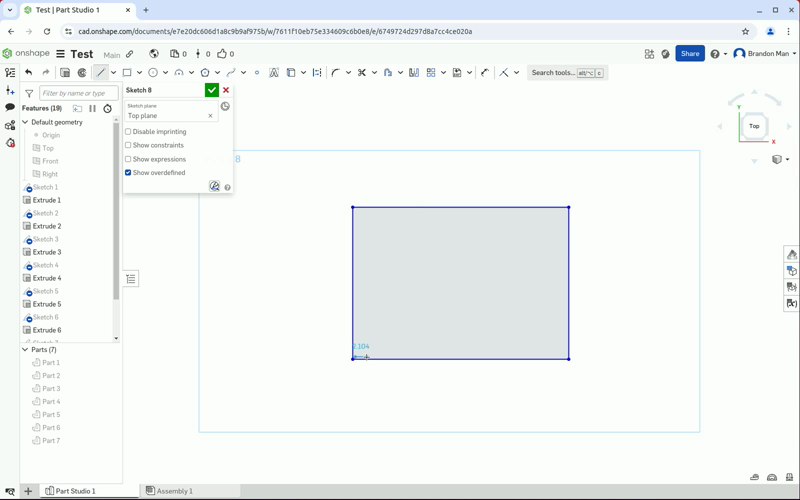
key_up(shift)
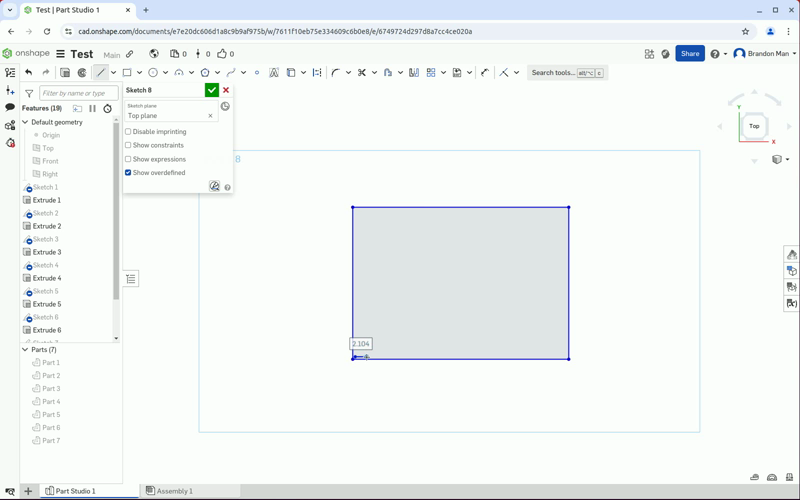
key_down(shift)
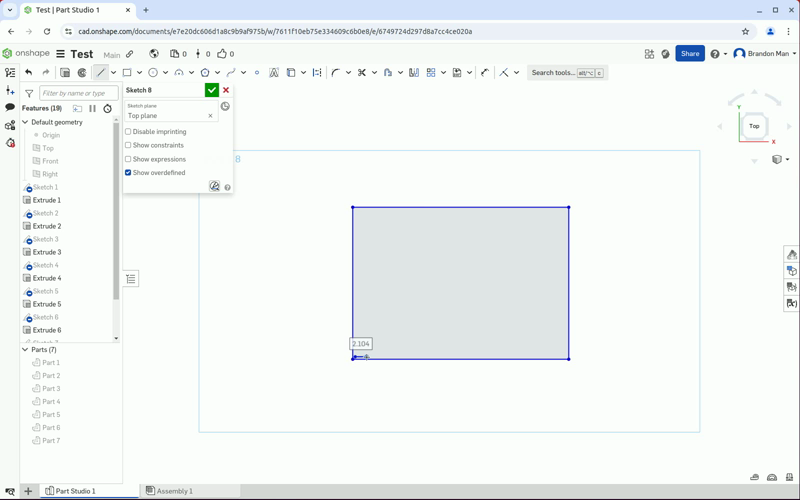
mouse_move(561, 356)
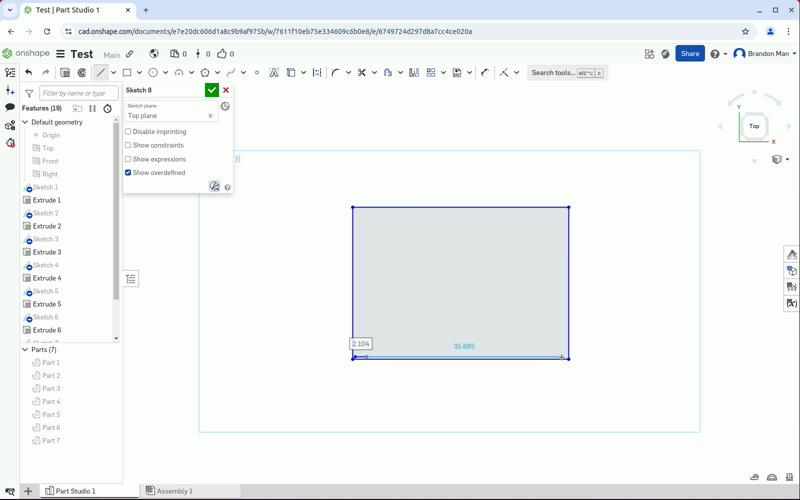
click(561, 356)
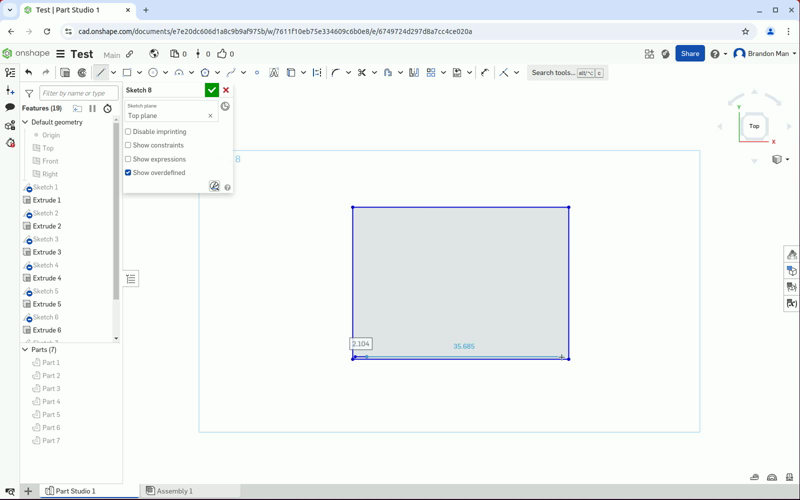
key_up(shift)
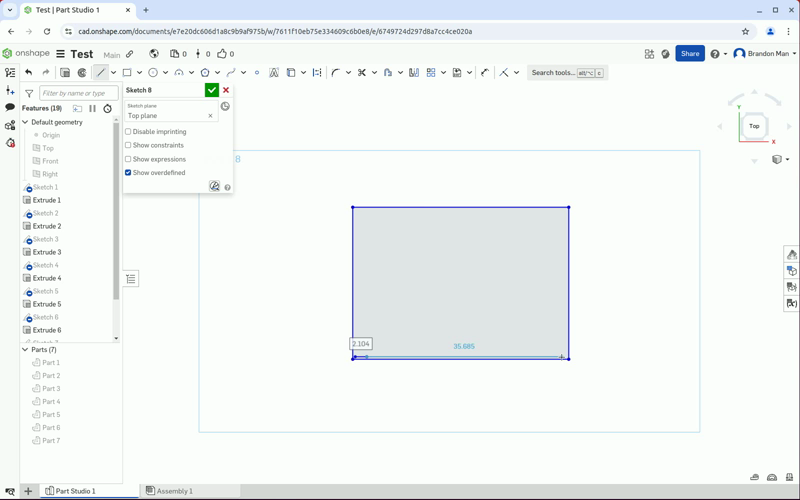
key_down(shift)
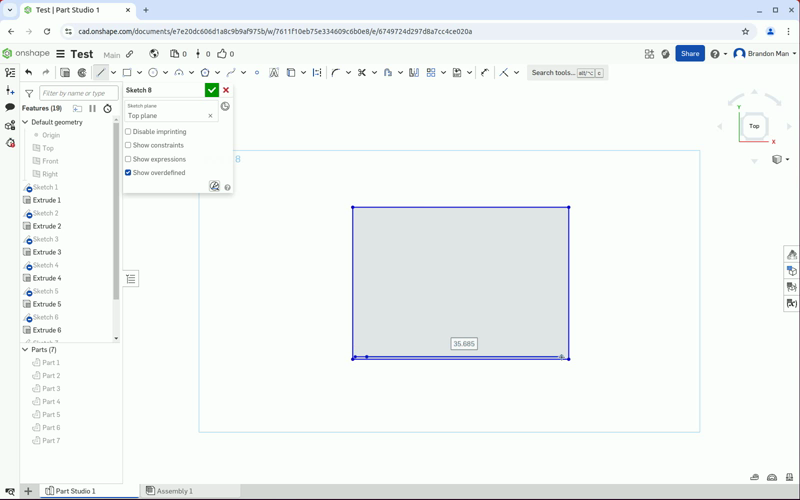
mouse_move(589, 356)
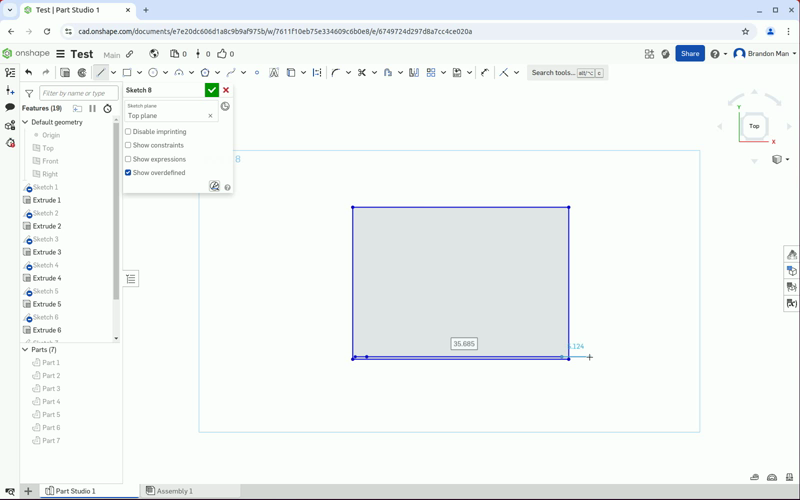
mouse_move(566, 356)
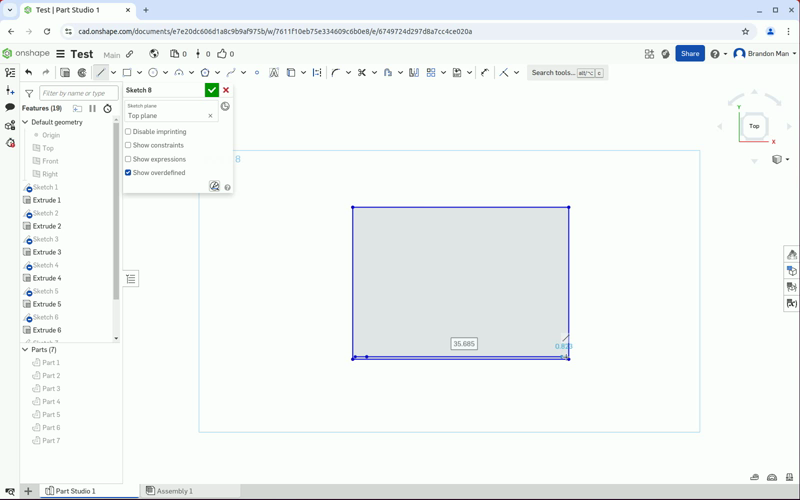
scroll(6)
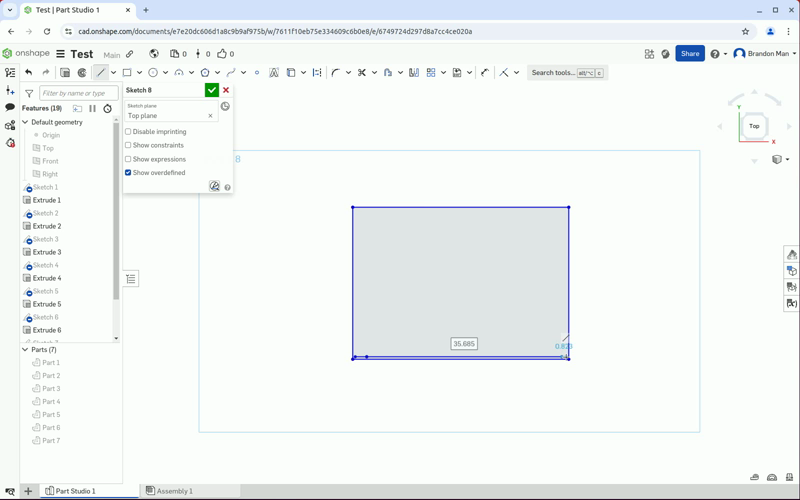
scroll(6)
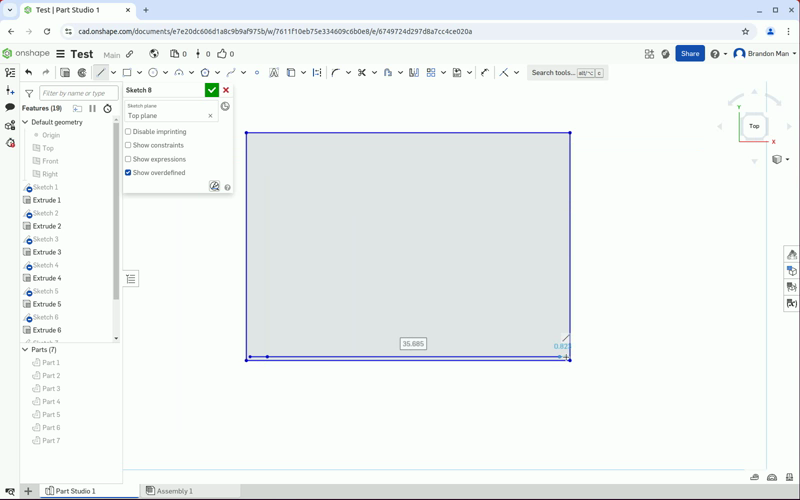
scroll(6)
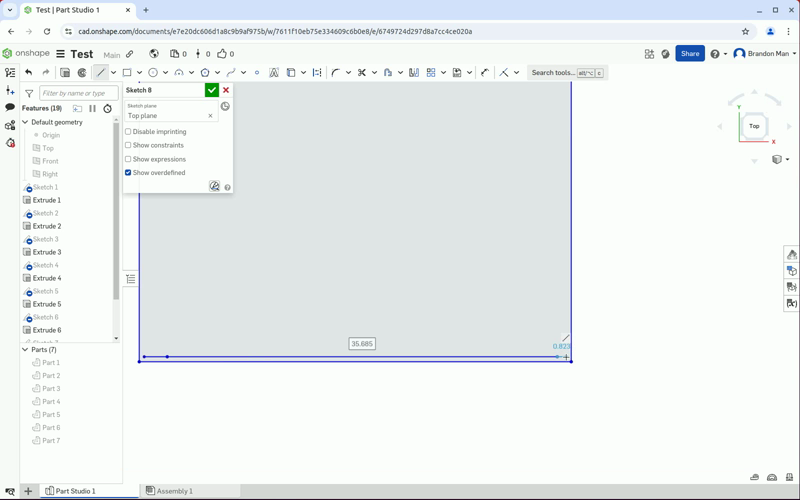
scroll(6)
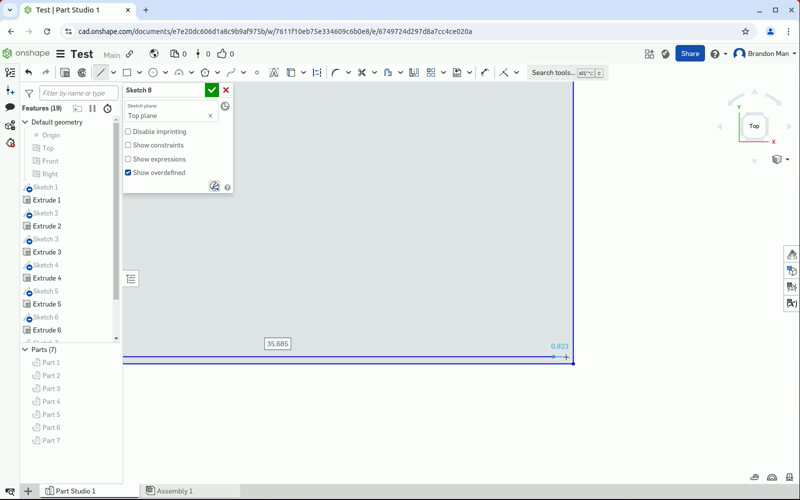
scroll(6)
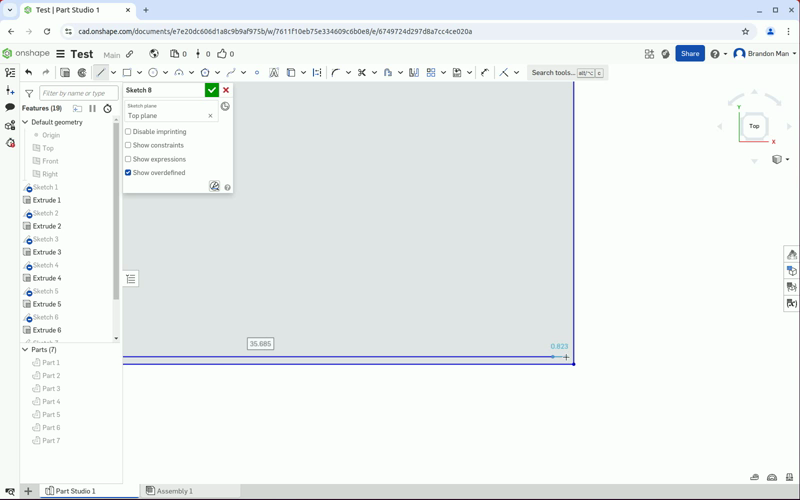
scroll(6)
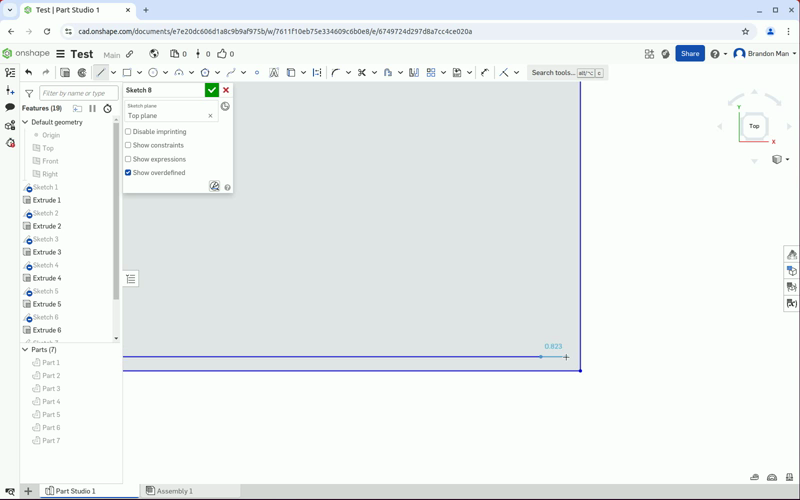
scroll(6)
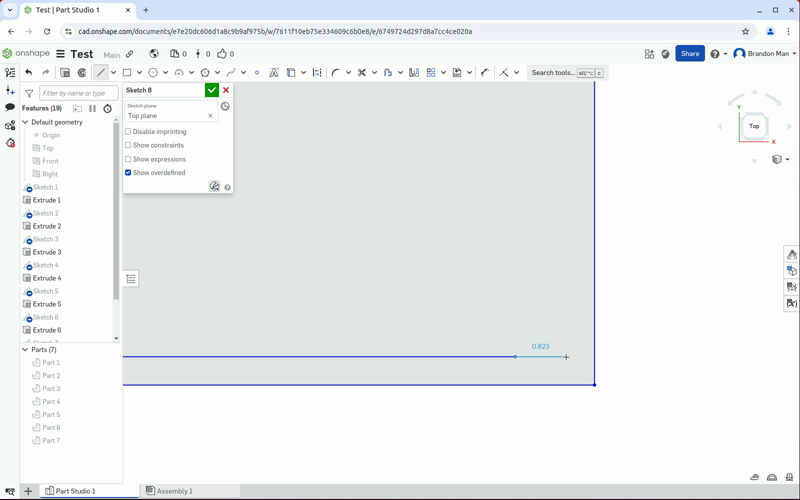
click(566, 356)
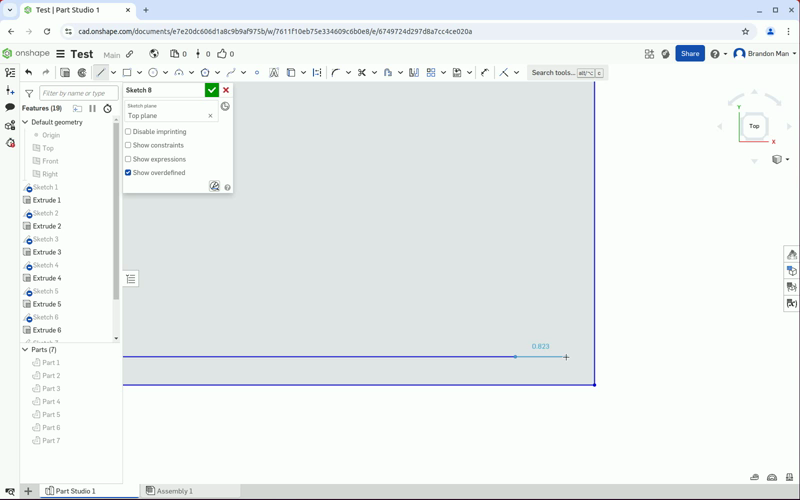
scroll(-6)
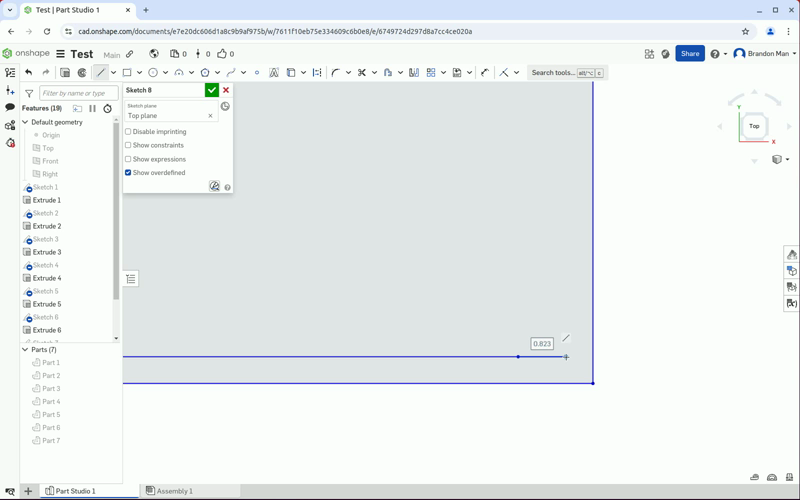
scroll(-6)
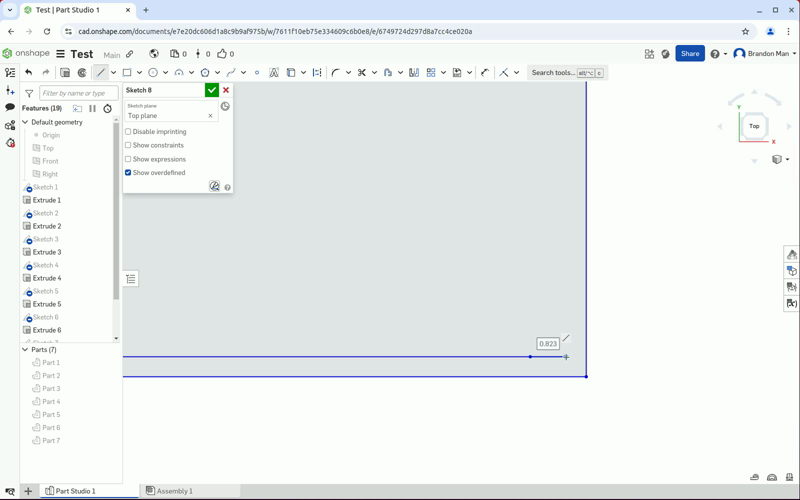
scroll(-6)
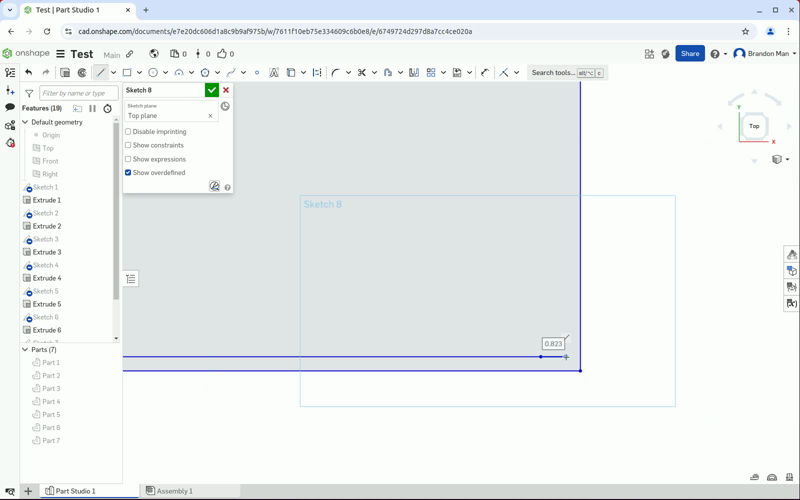
scroll(-6)
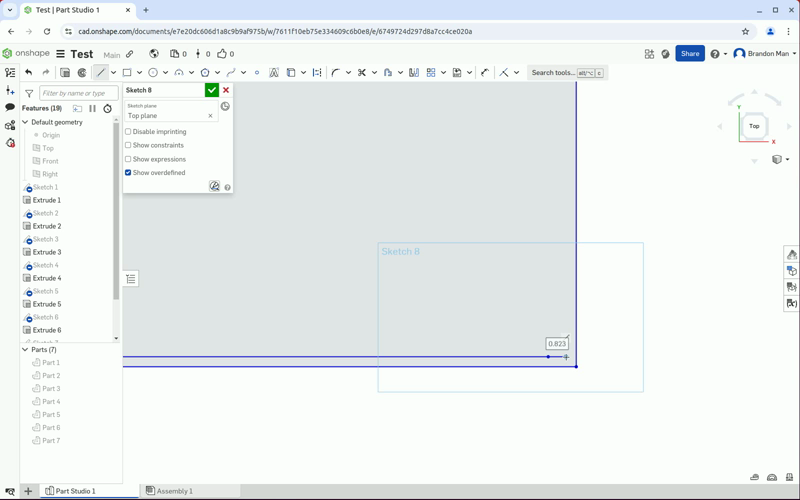
scroll(-6)
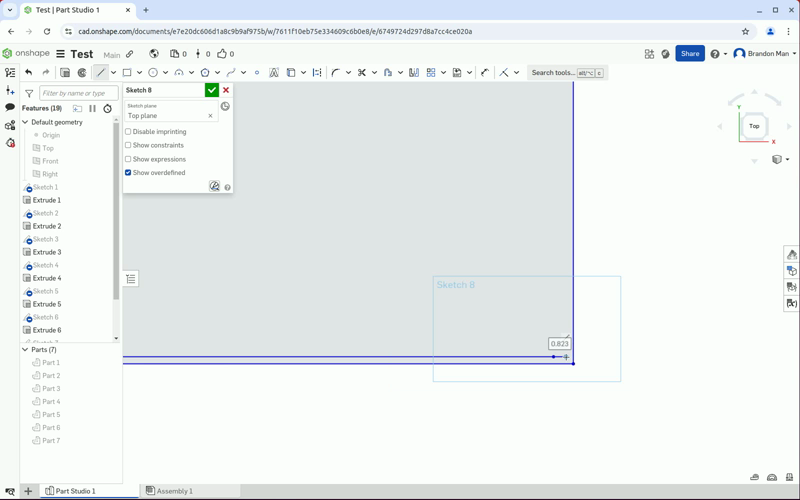
scroll(-6)
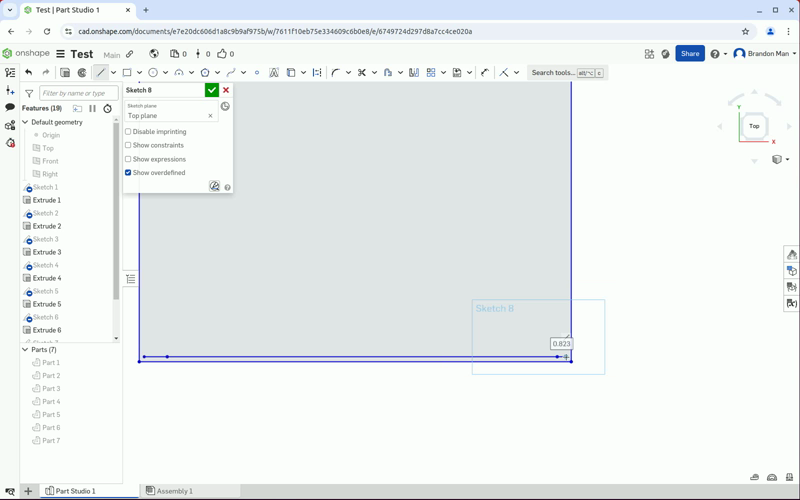
scroll(-6)
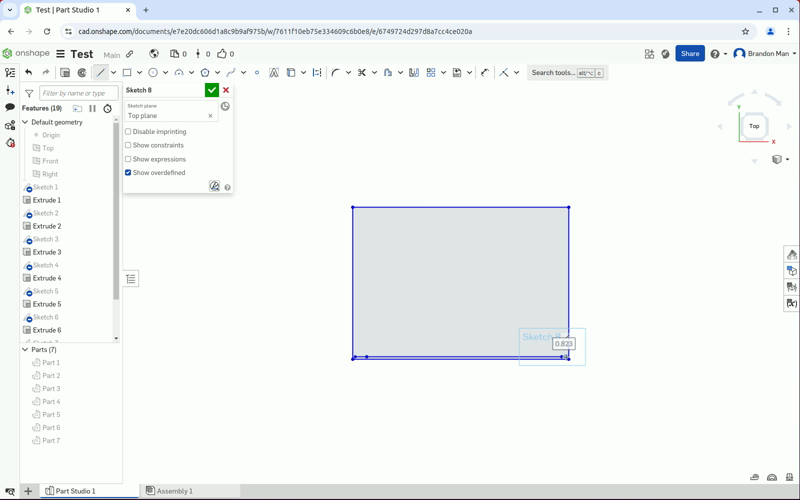
key_up(shift)
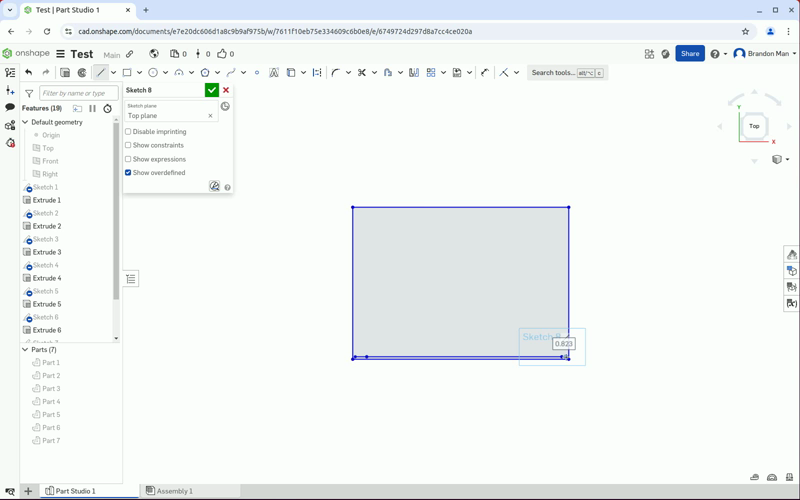
key_down(shift)
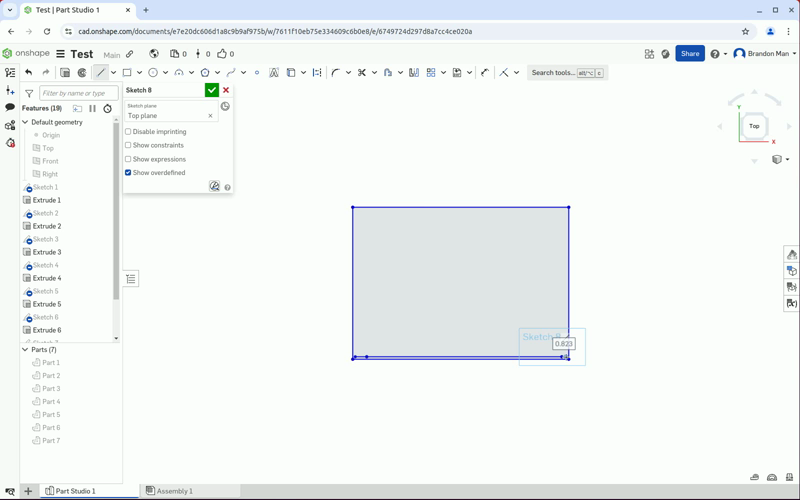
mouse_move(589, 356)
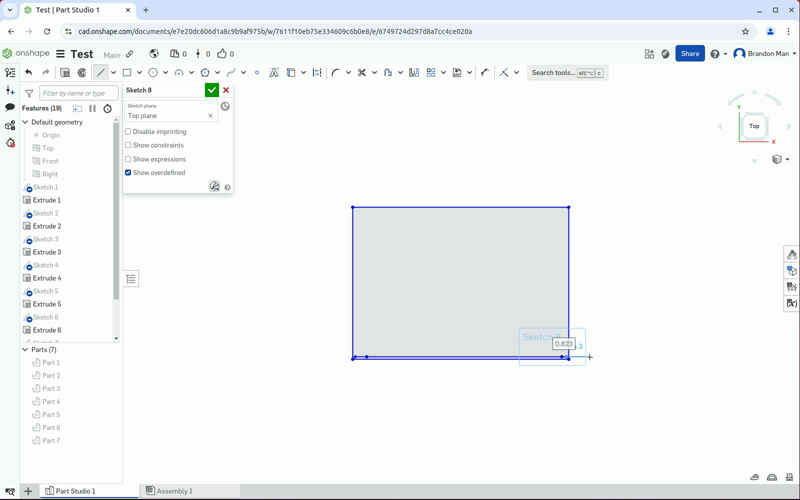
mouse_move(566, 350)
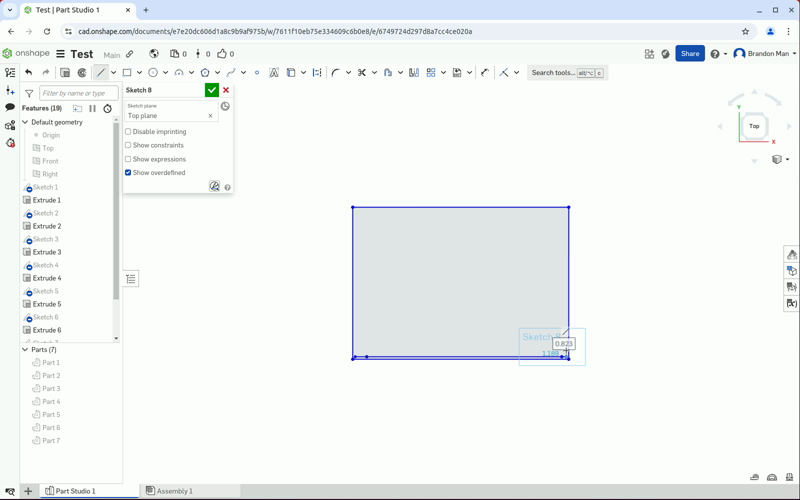
scroll(6)
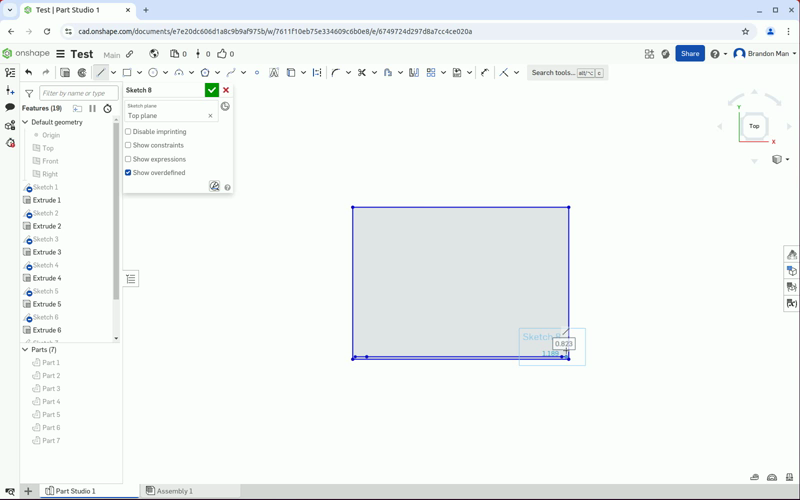
scroll(6)
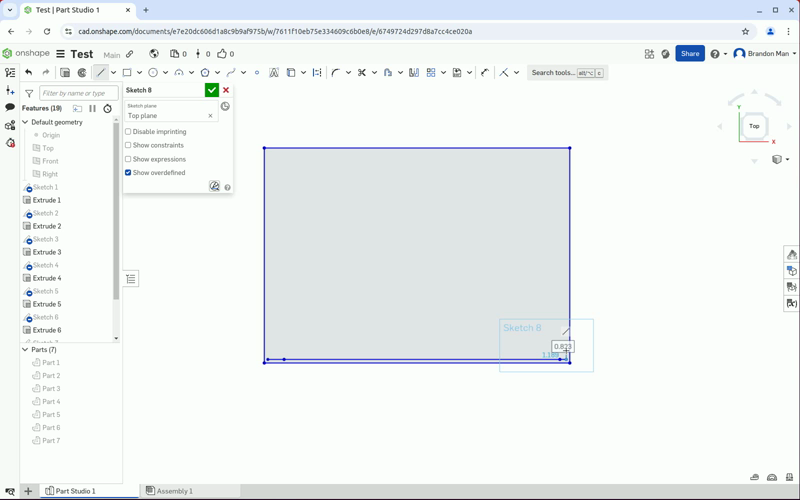
scroll(6)
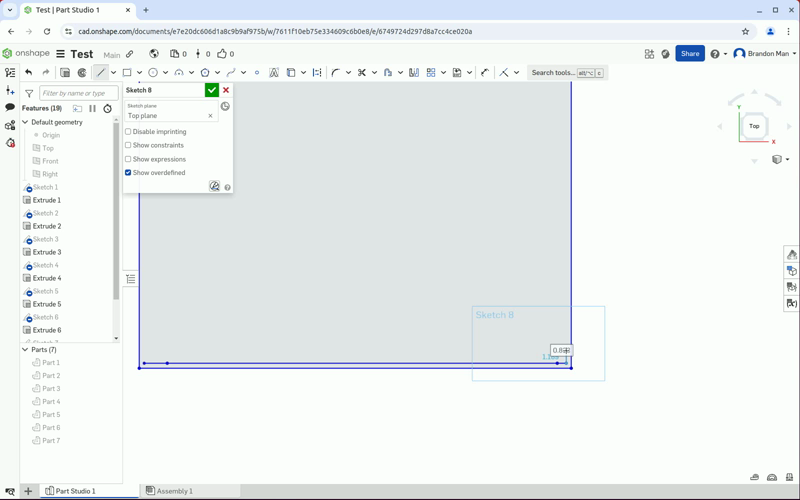
scroll(6)
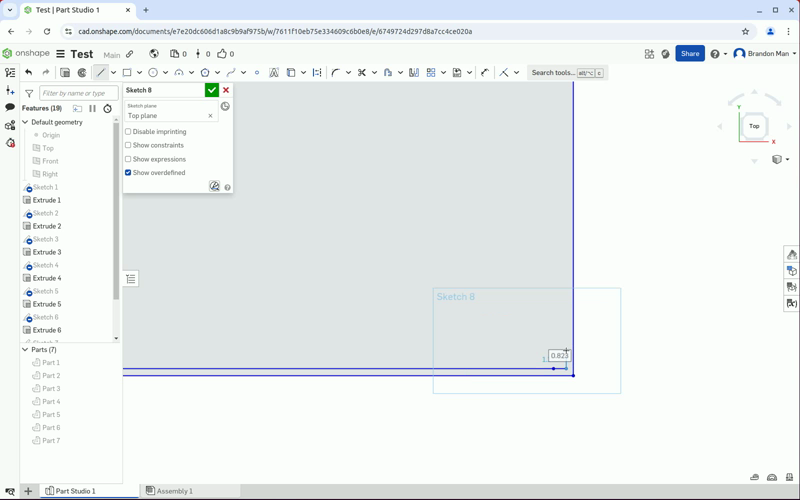
scroll(6)
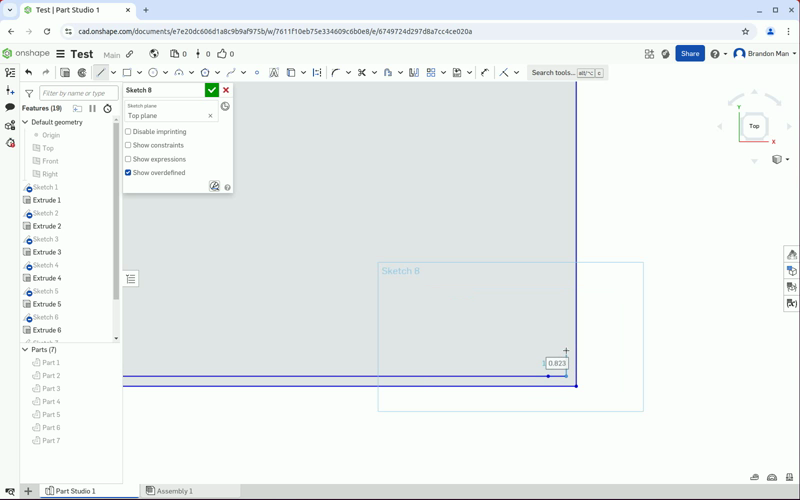
scroll(6)
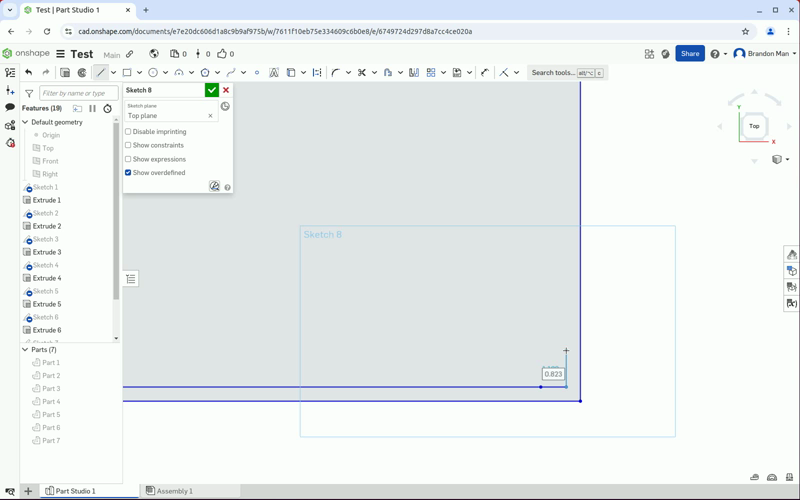
scroll(6)
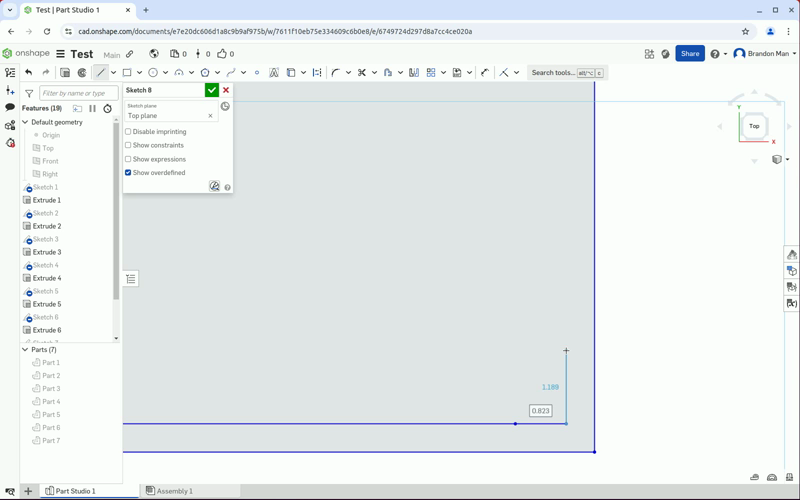
click(566, 350)
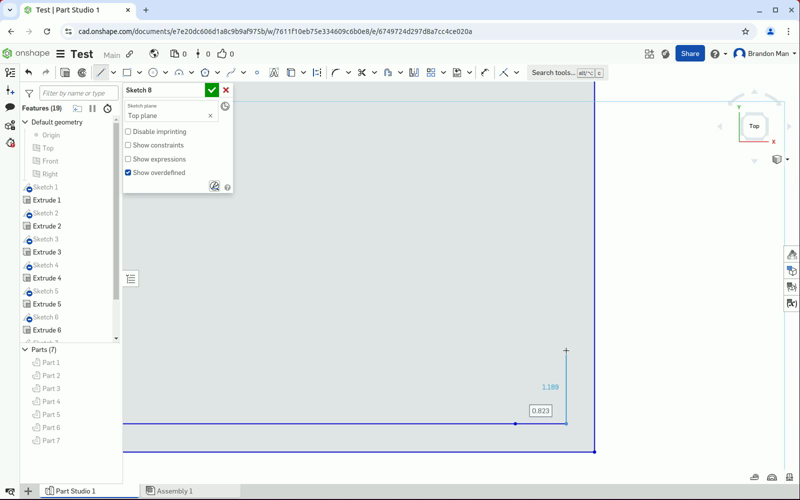
scroll(-6)
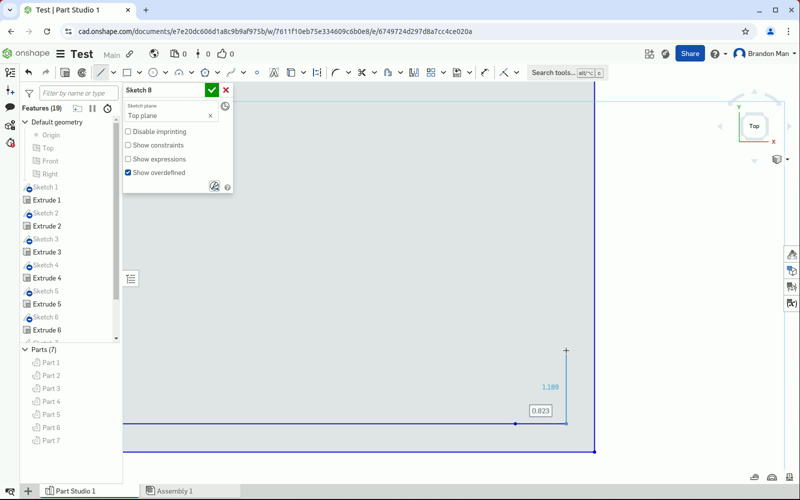
scroll(-6)
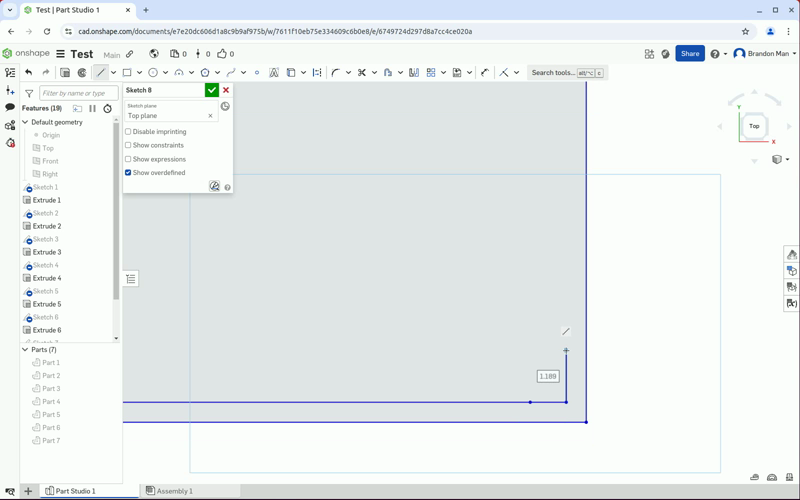
scroll(-6)
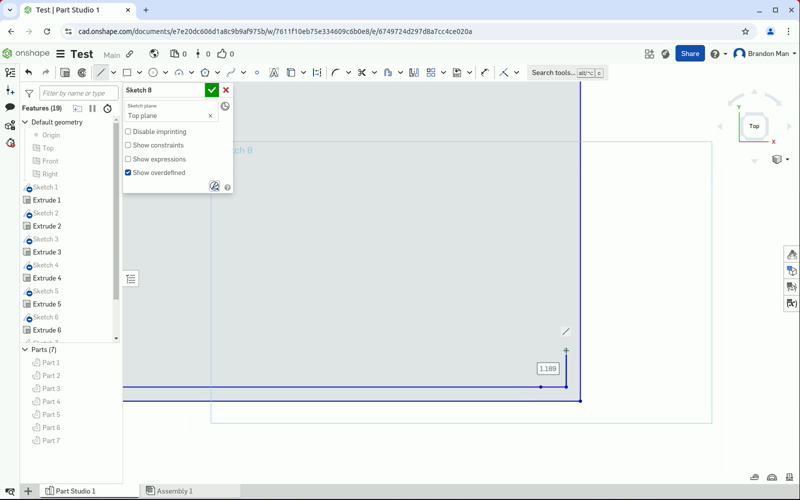
scroll(-6)
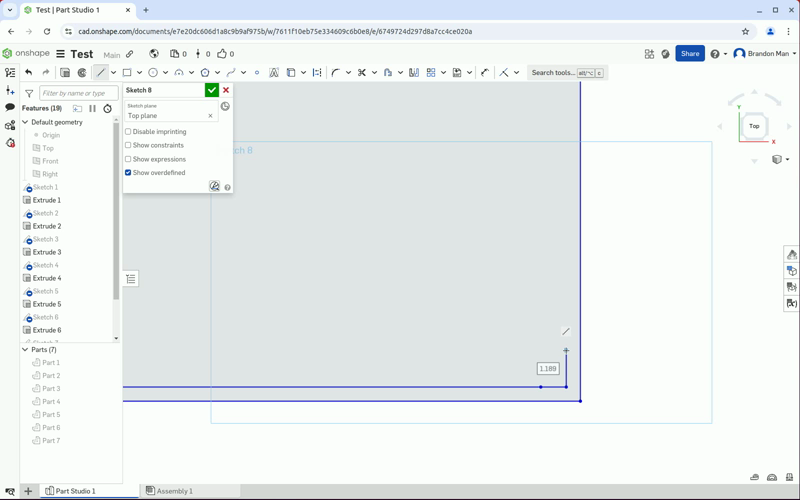
scroll(-6)
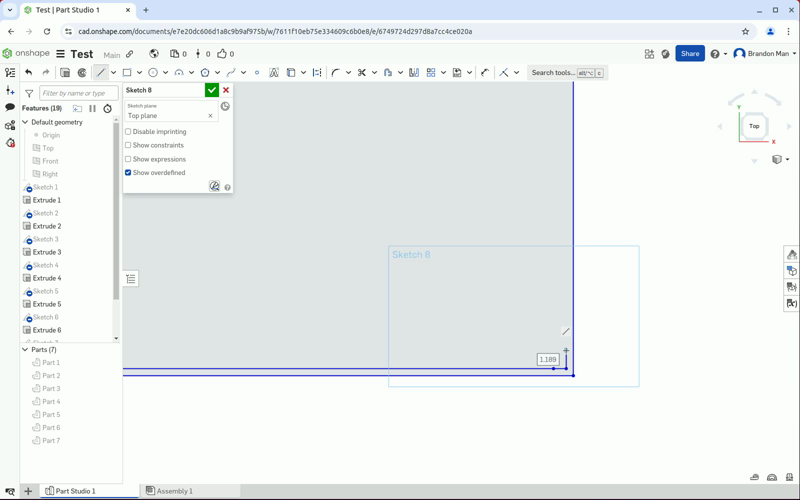
scroll(-6)
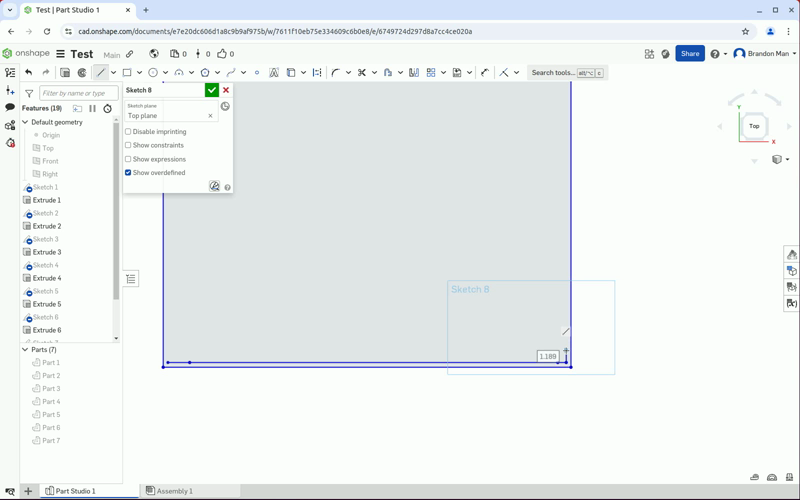
scroll(-6)
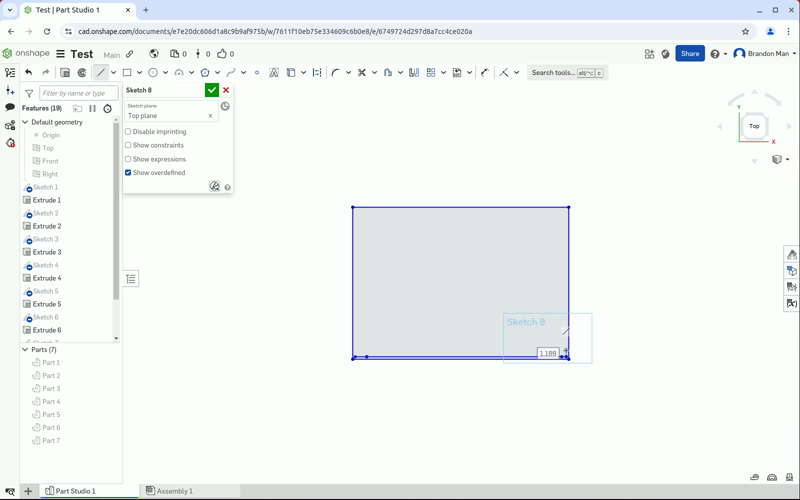
key_up(shift)
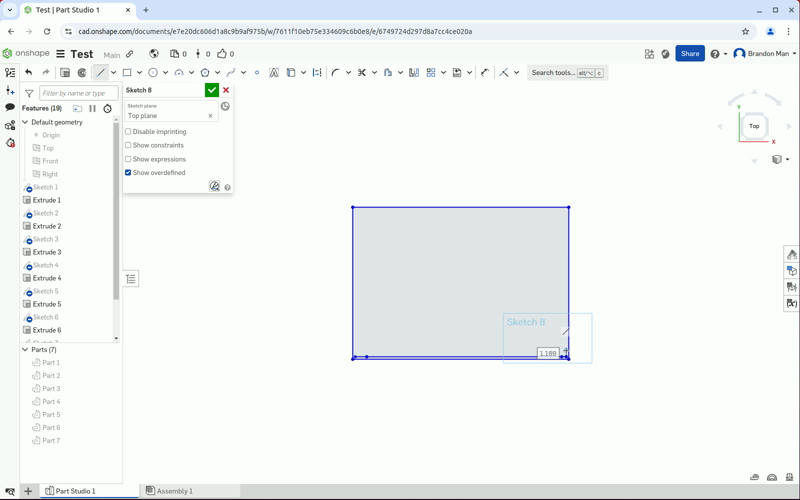
key_down(shift)
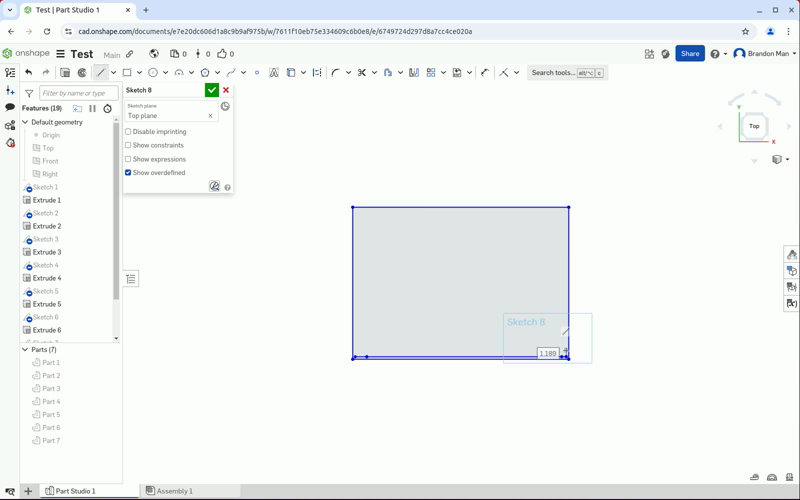
mouse_move(566, 211)
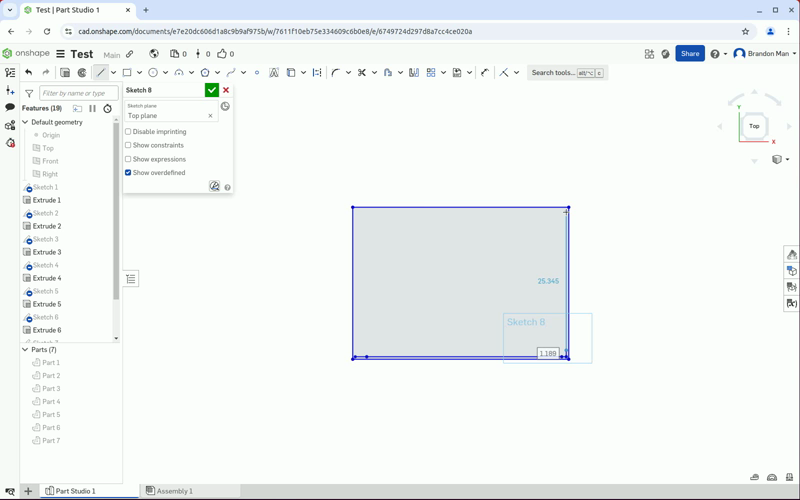
click(566, 211)
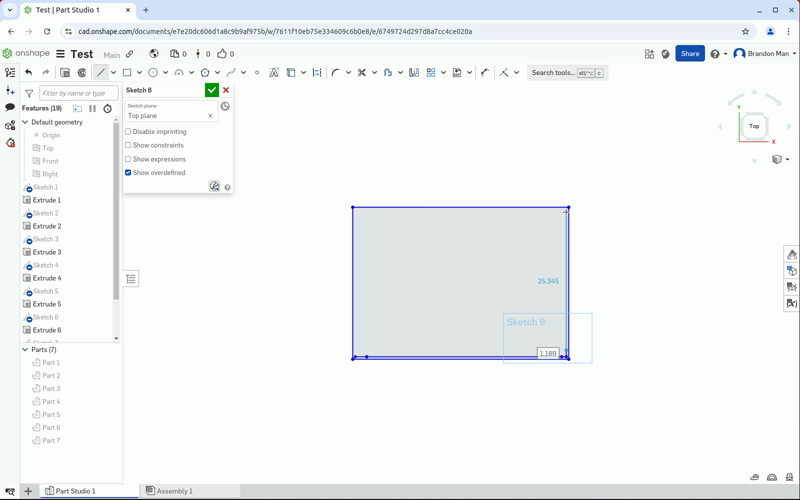
key_up(shift)
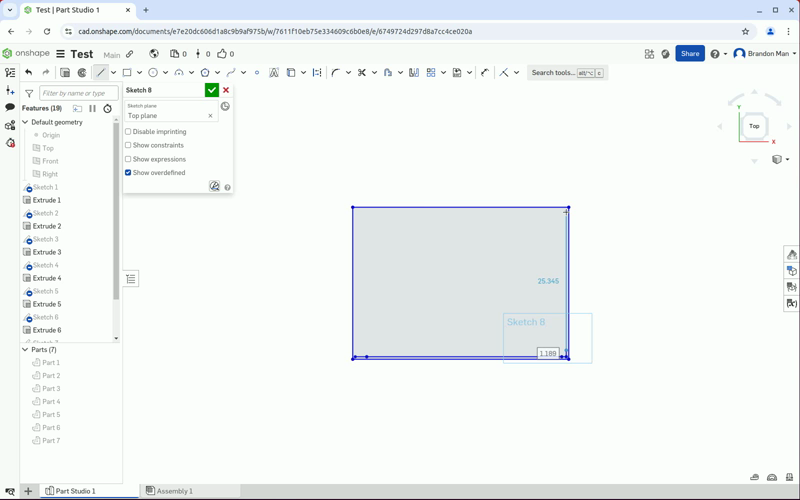
key_down(shift)
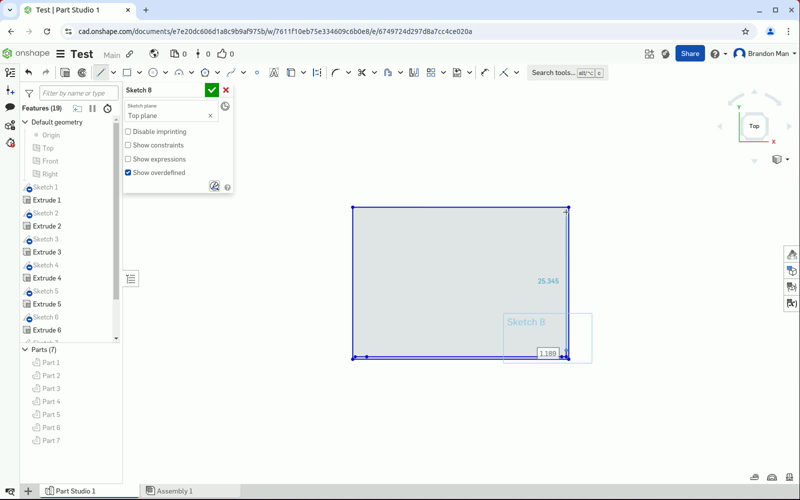
mouse_move(589, 211)
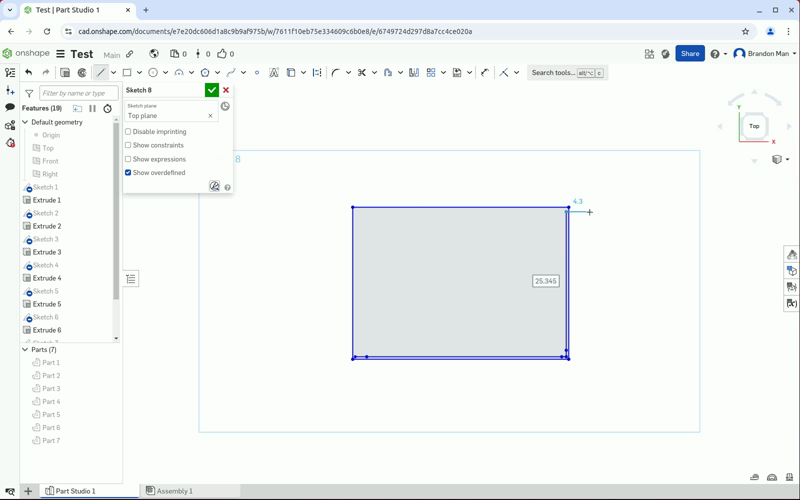
mouse_move(566, 209)
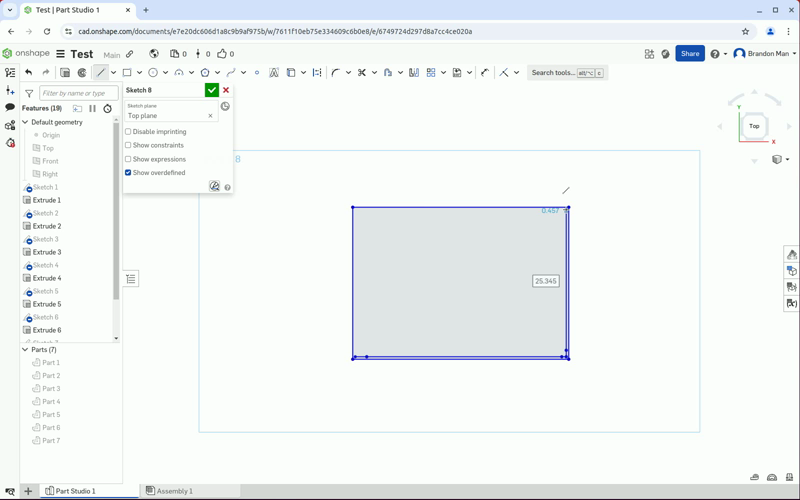
scroll(6)
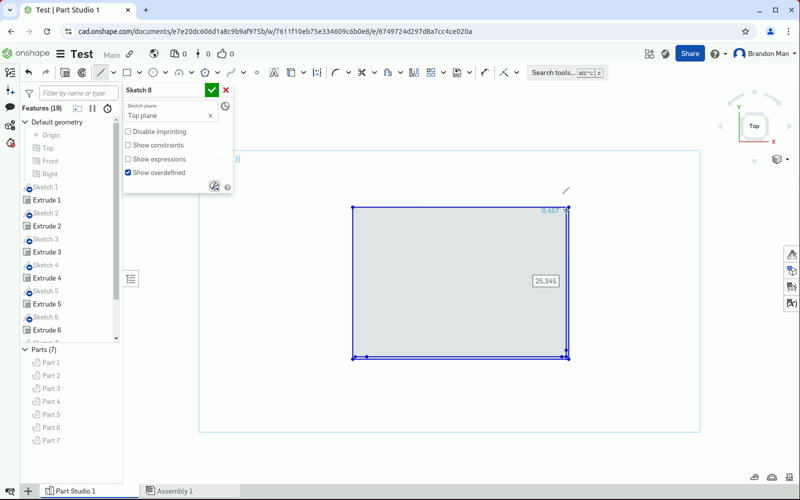
scroll(6)
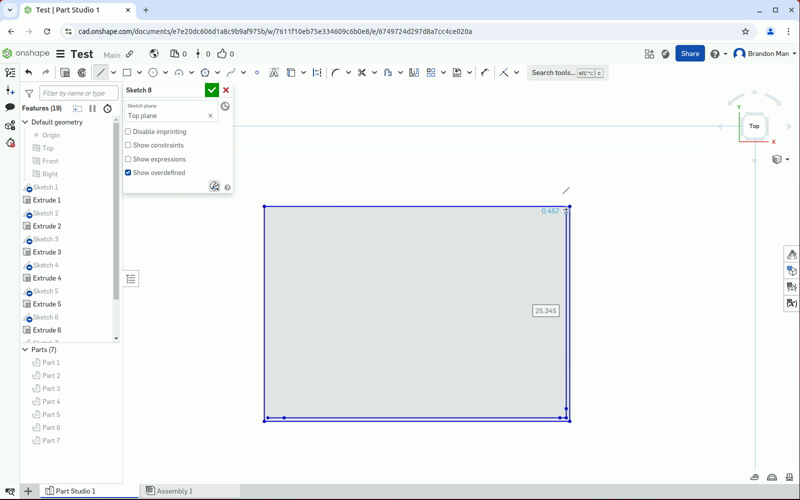
scroll(6)
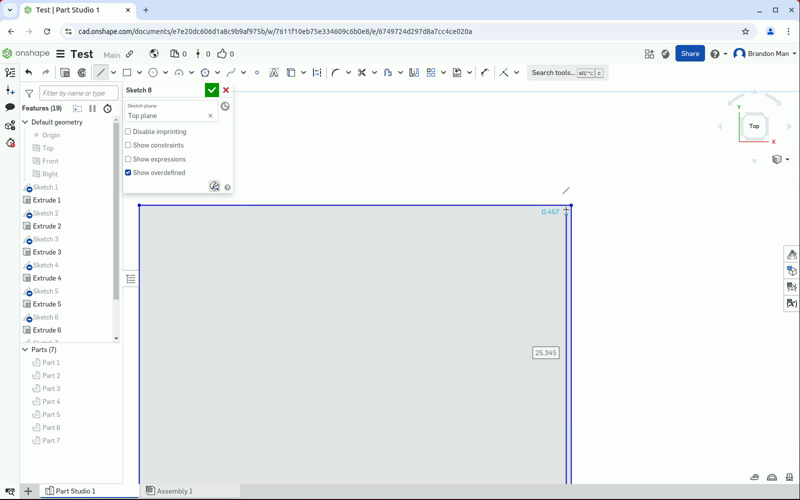
scroll(6)
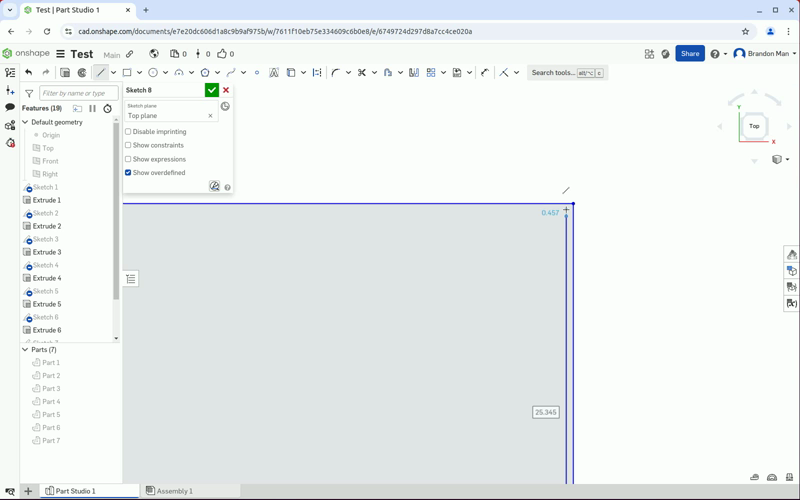
scroll(6)
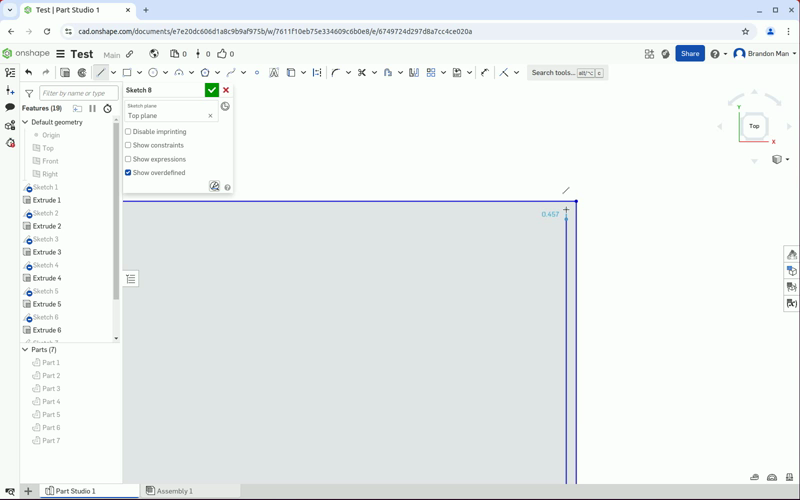
scroll(6)
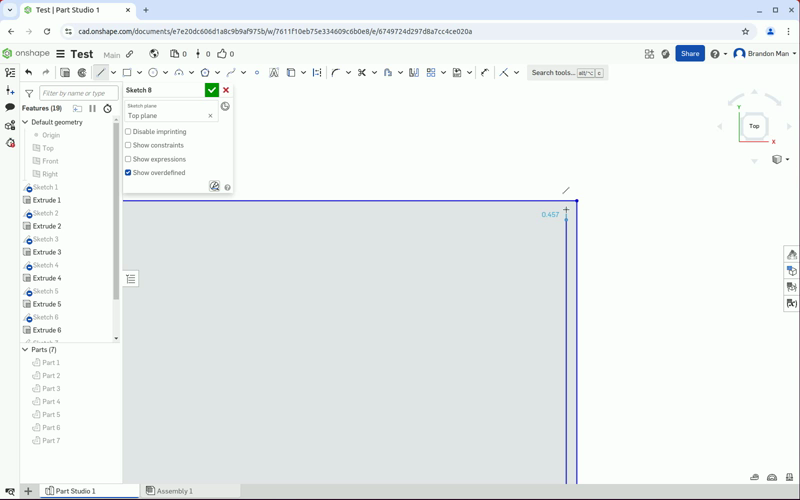
scroll(6)
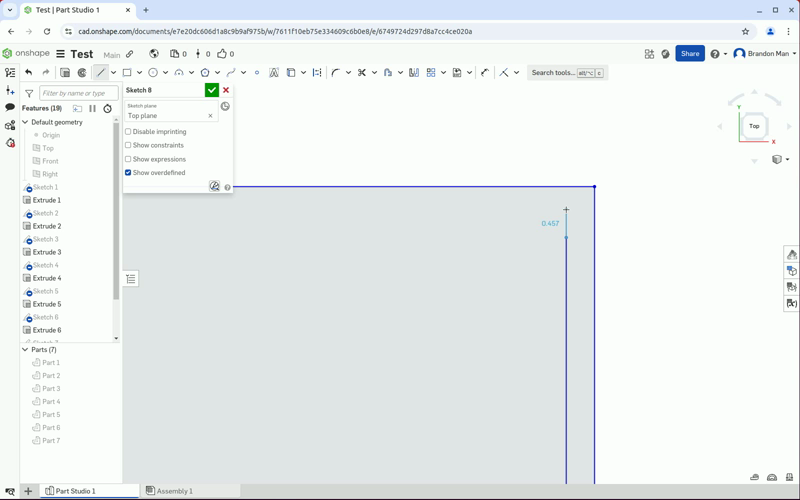
click(566, 209)
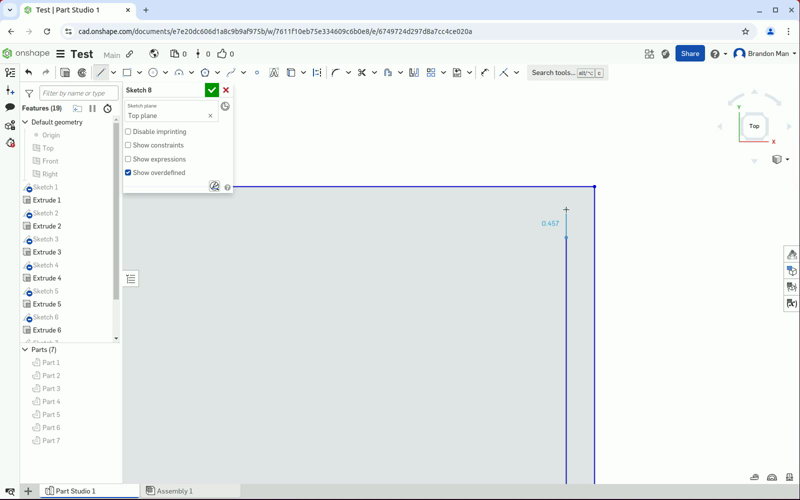
scroll(-6)
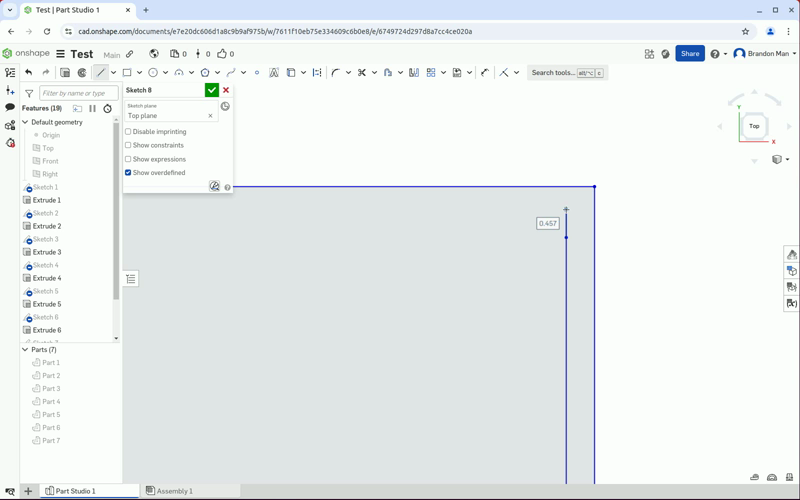
scroll(-6)
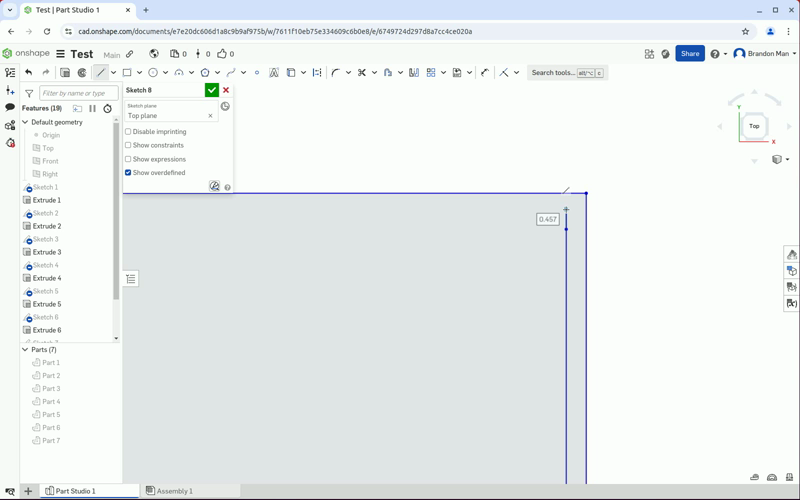
scroll(-6)
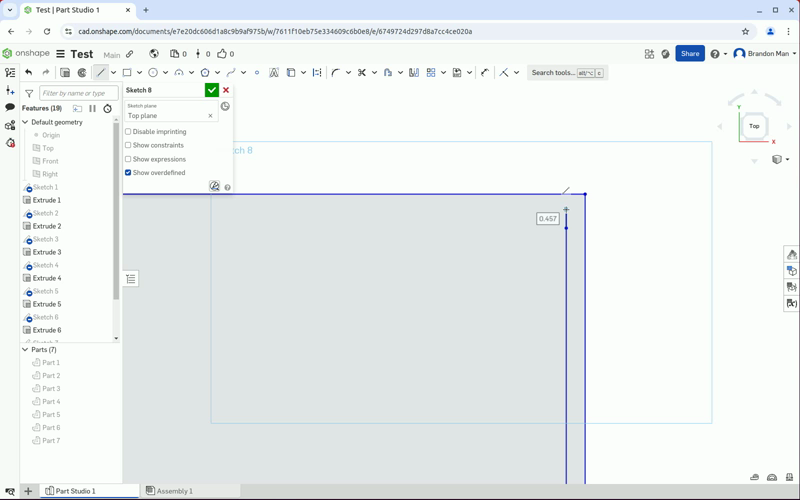
scroll(-6)
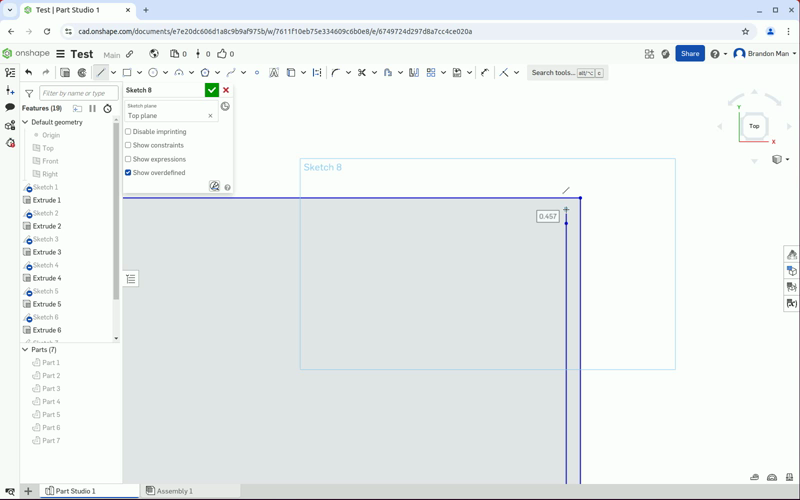
scroll(-6)
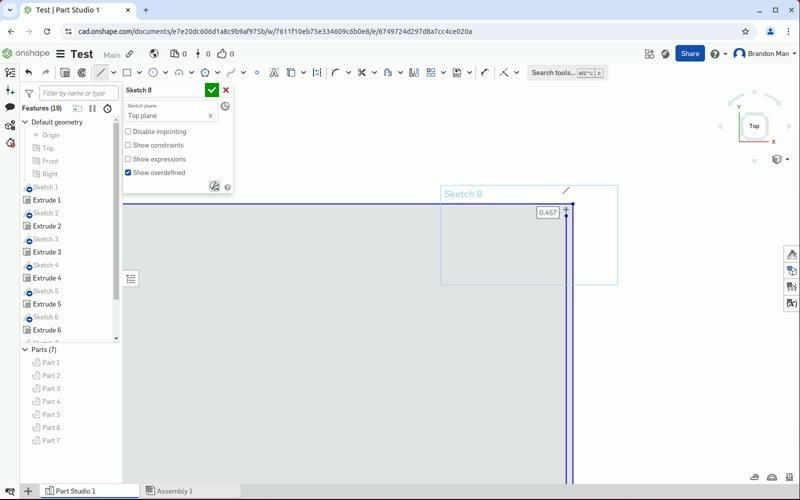
scroll(-6)
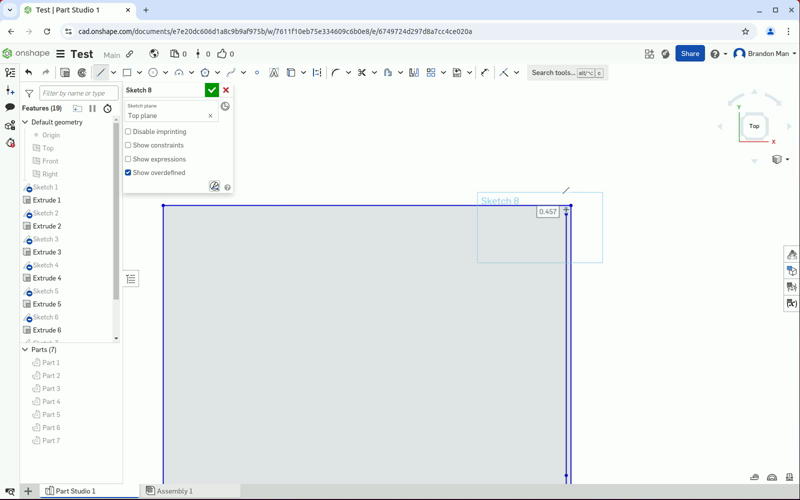
scroll(-6)
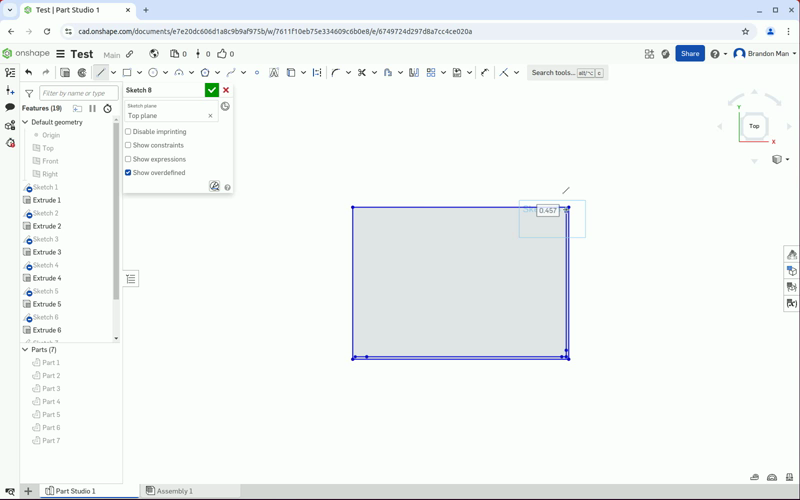
key_up(shift)
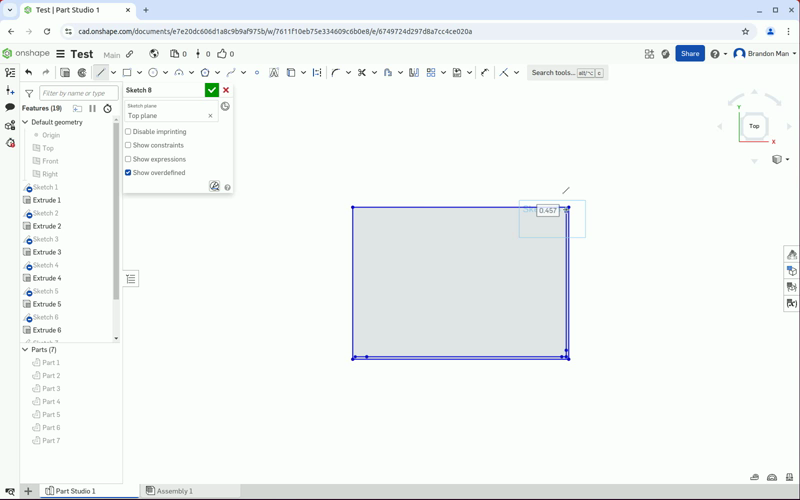
key_down(shift)
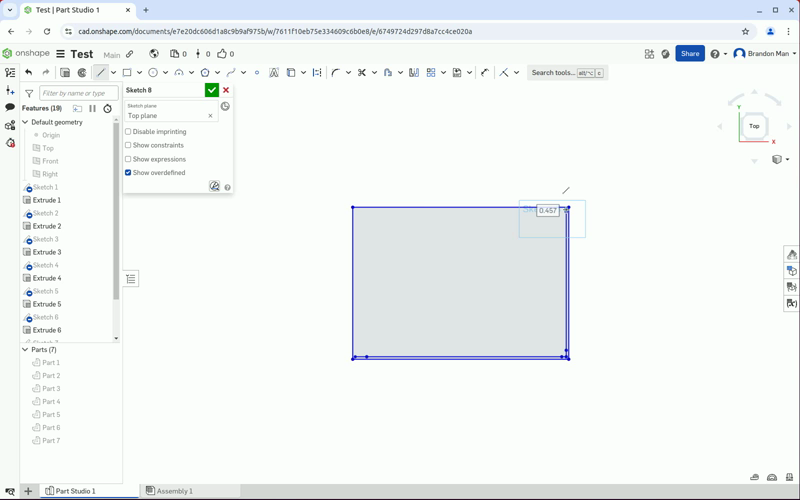
mouse_move(589, 209)
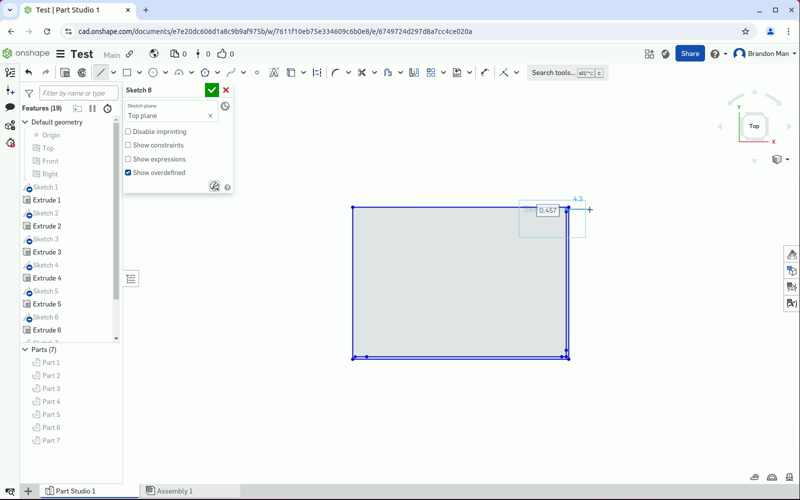
mouse_move(561, 209)
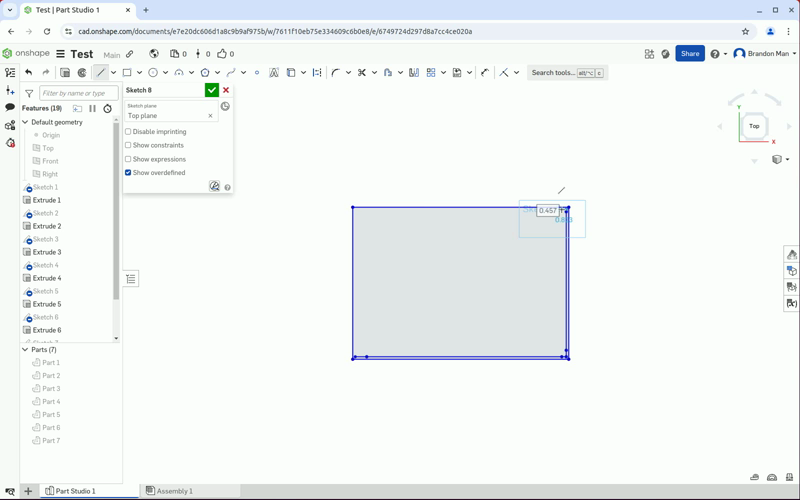
scroll(6)
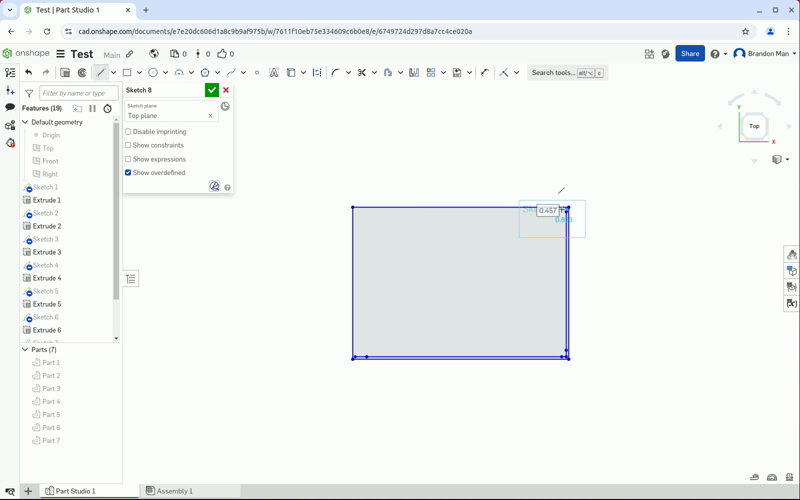
scroll(6)
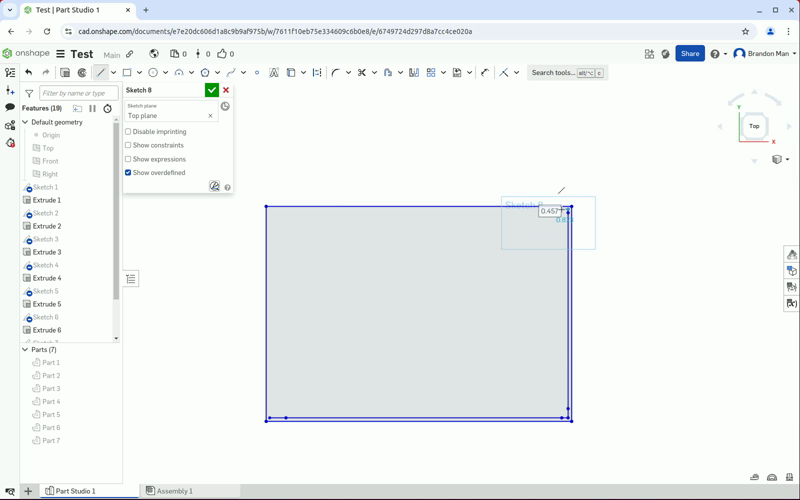
scroll(6)
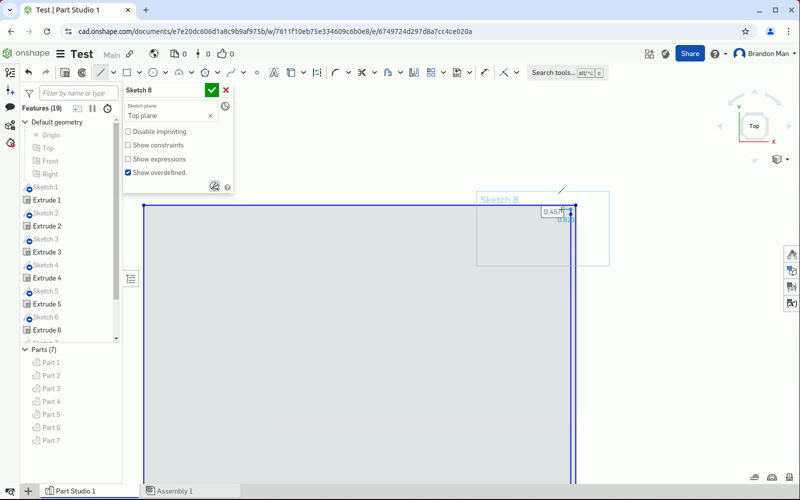
scroll(6)
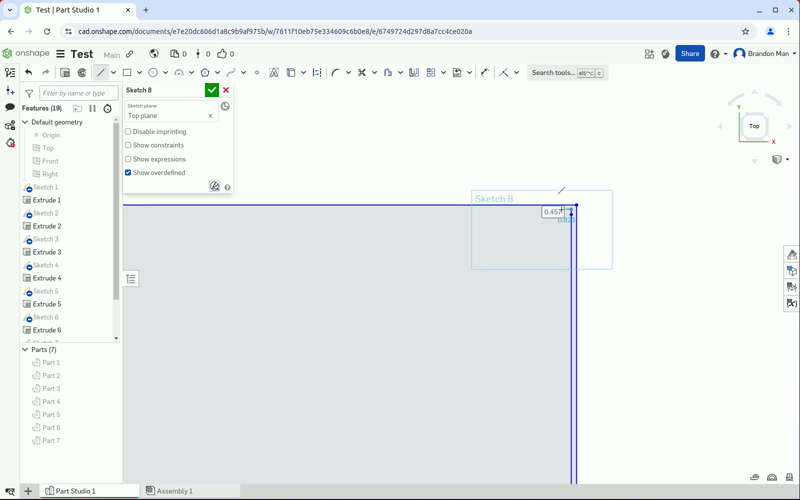
scroll(6)
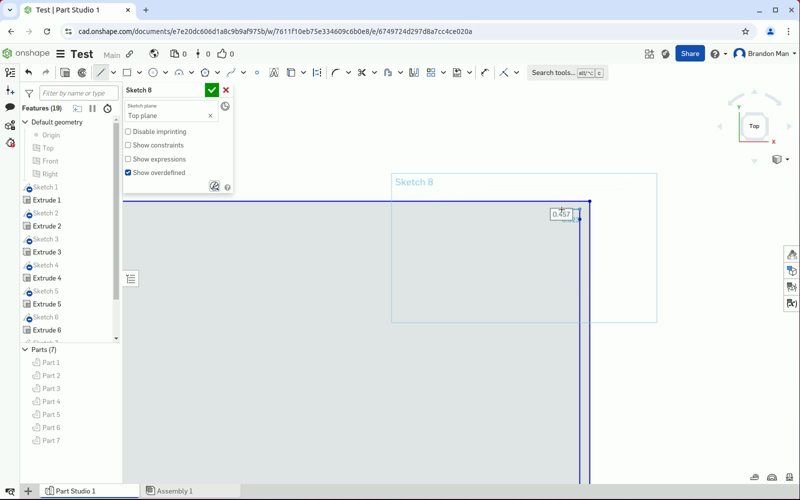
scroll(6)
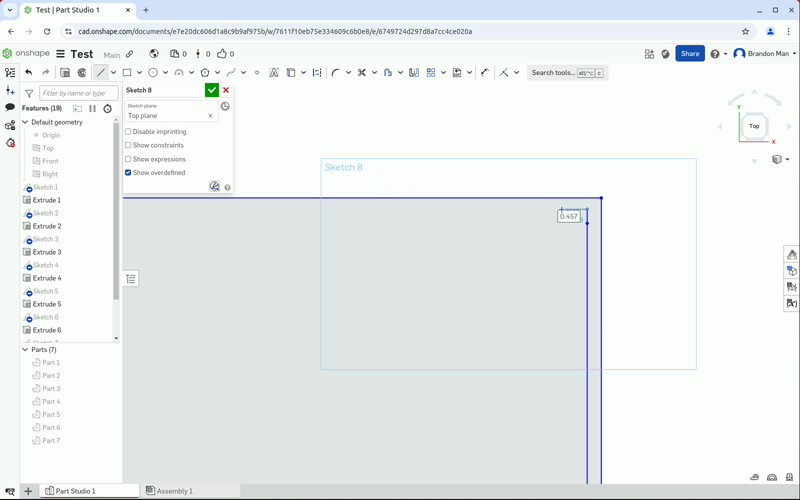
scroll(6)
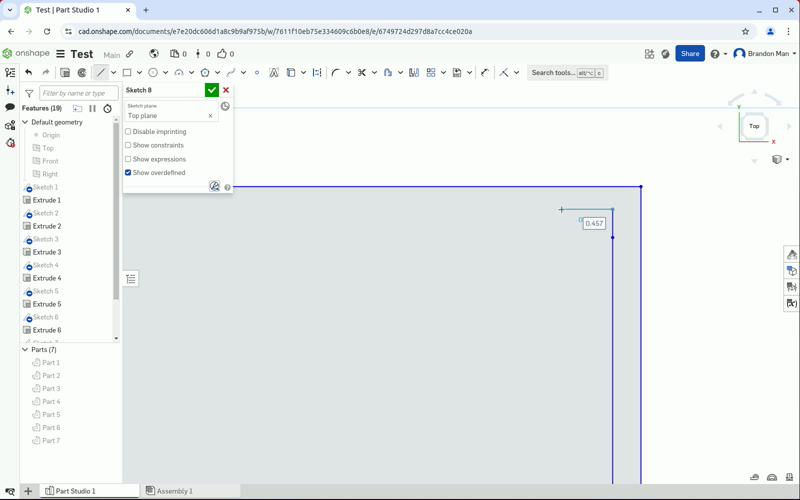
click(561, 209)
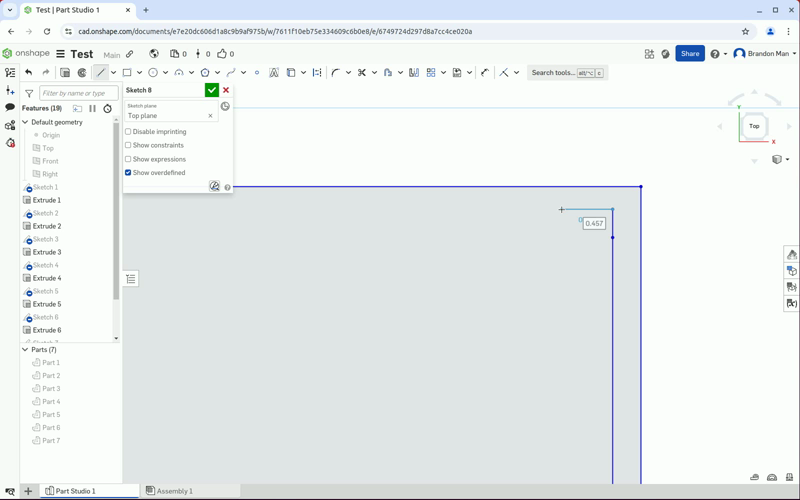
scroll(-6)
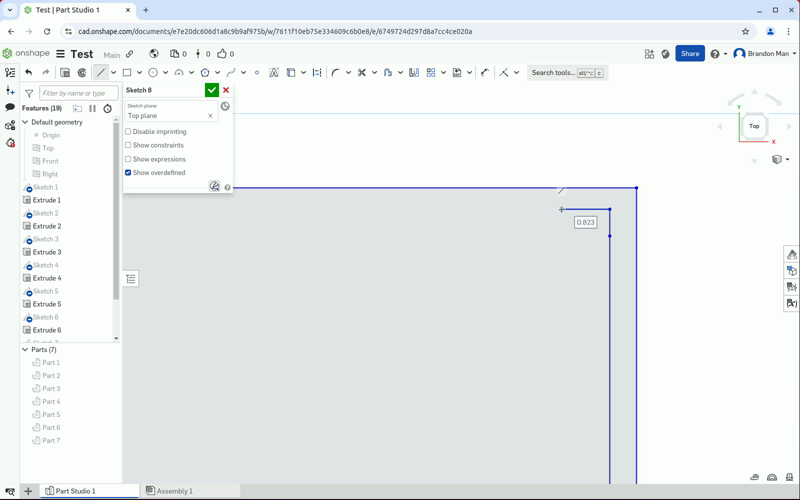
scroll(-6)
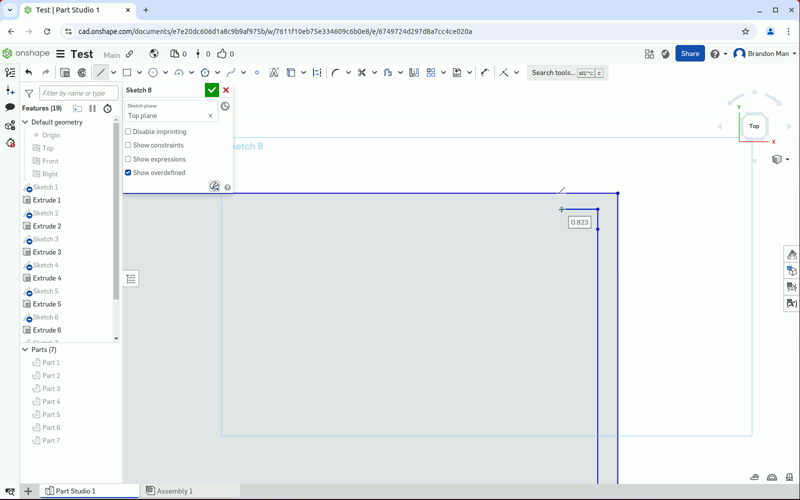
scroll(-6)
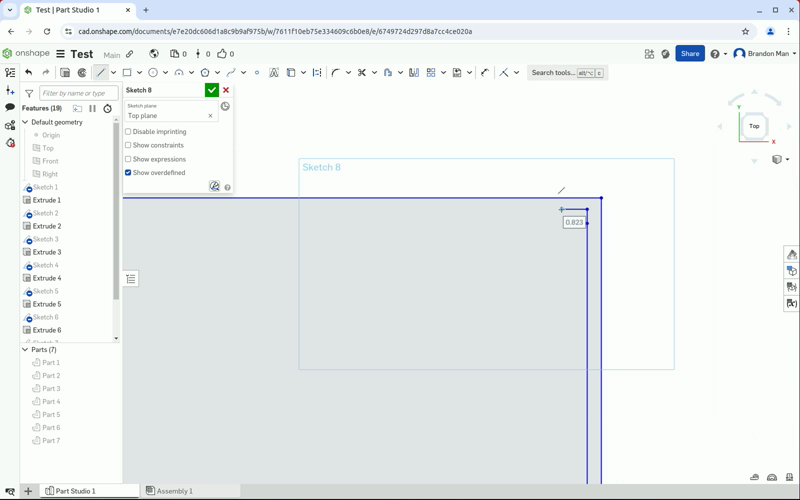
scroll(-6)
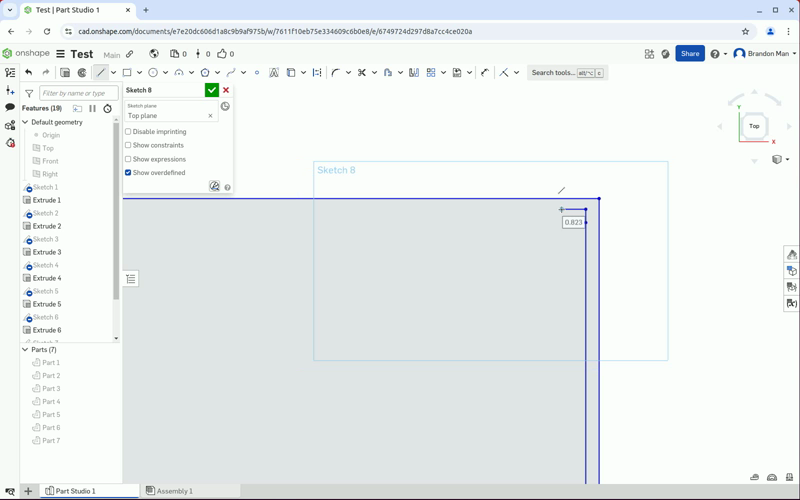
scroll(-6)
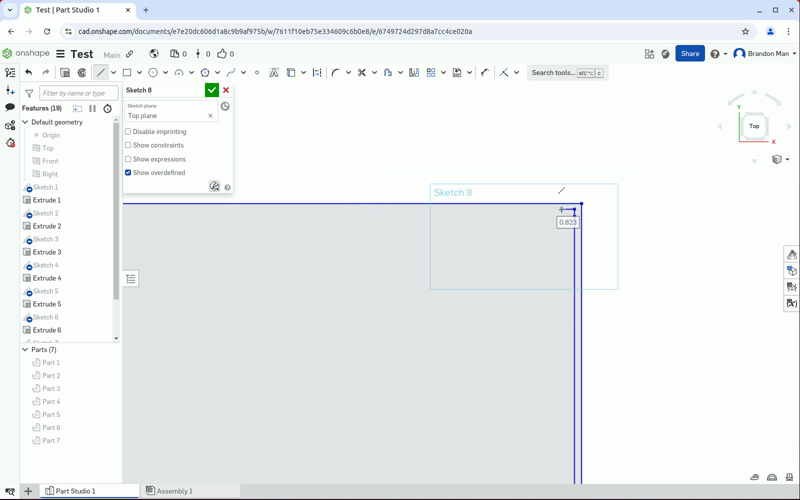
scroll(-6)
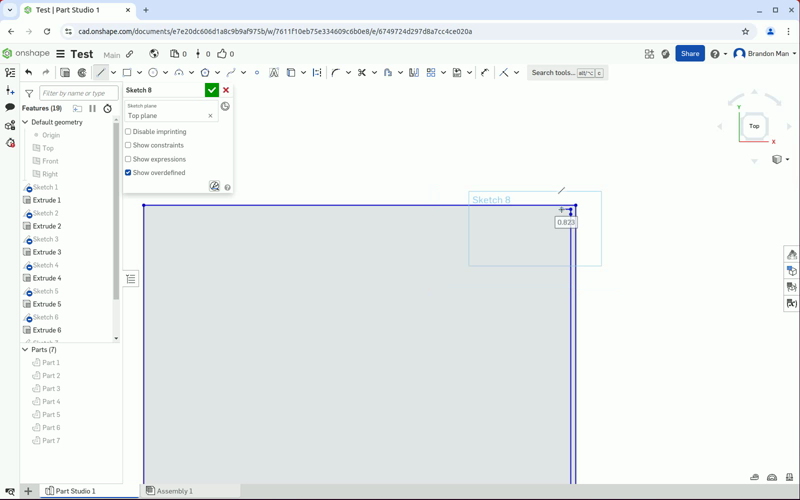
scroll(-6)
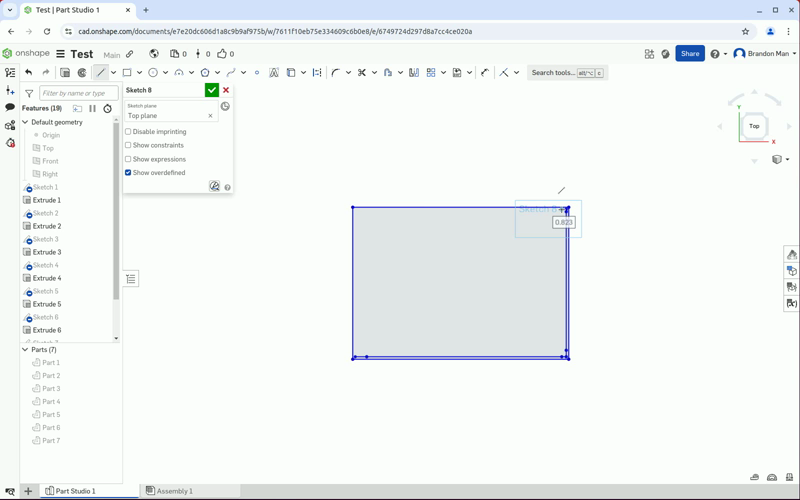
key_up(shift)
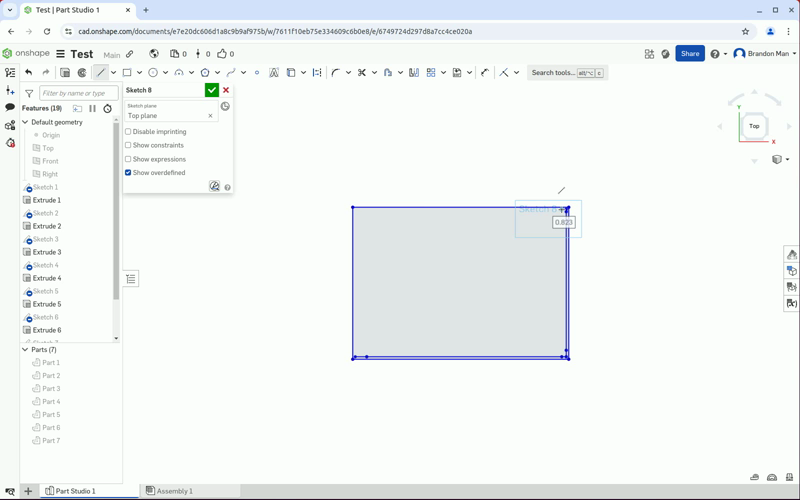
key_down(shift)
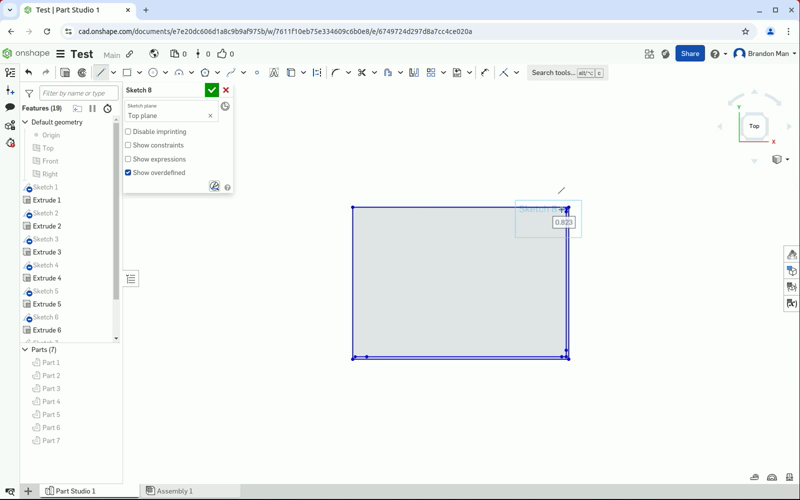
mouse_move(366, 209)
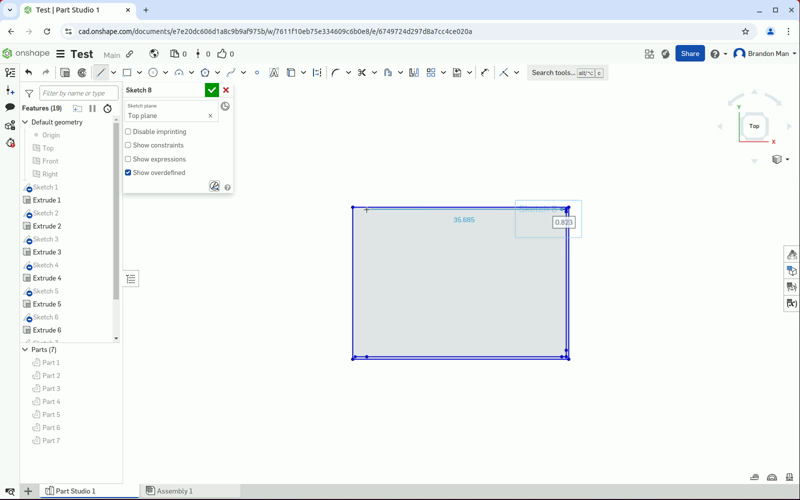
click(366, 209)
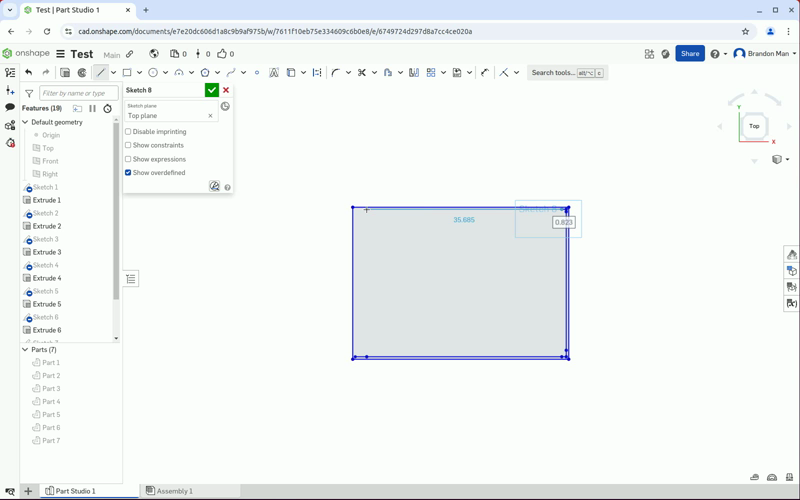
key_up(shift)
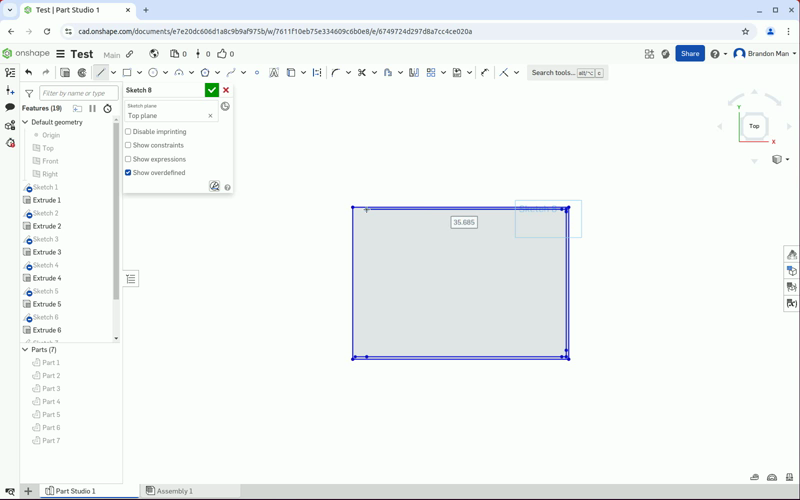
key_down(shift)
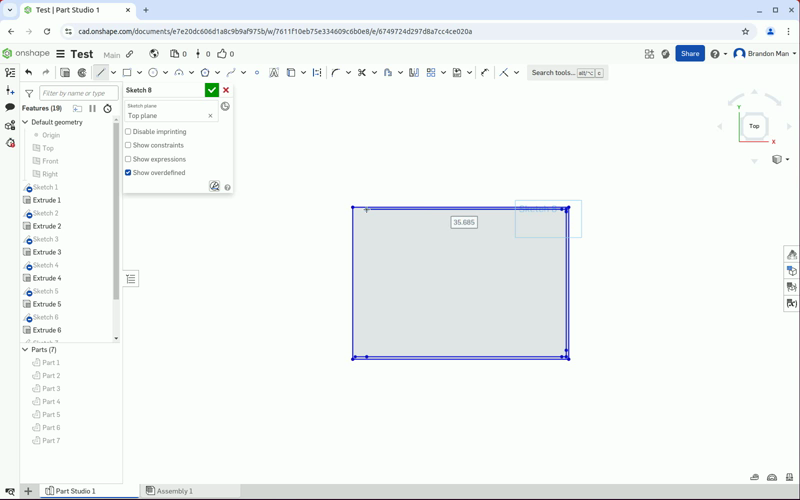
mouse_move(396, 209)
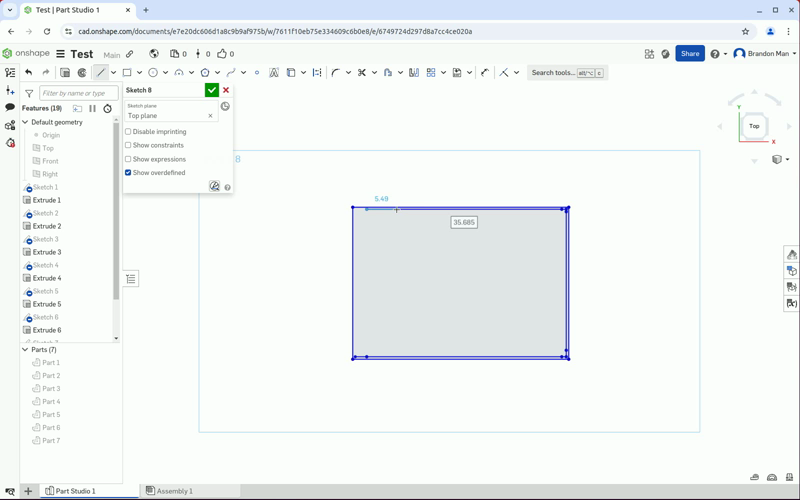
mouse_move(355, 209)
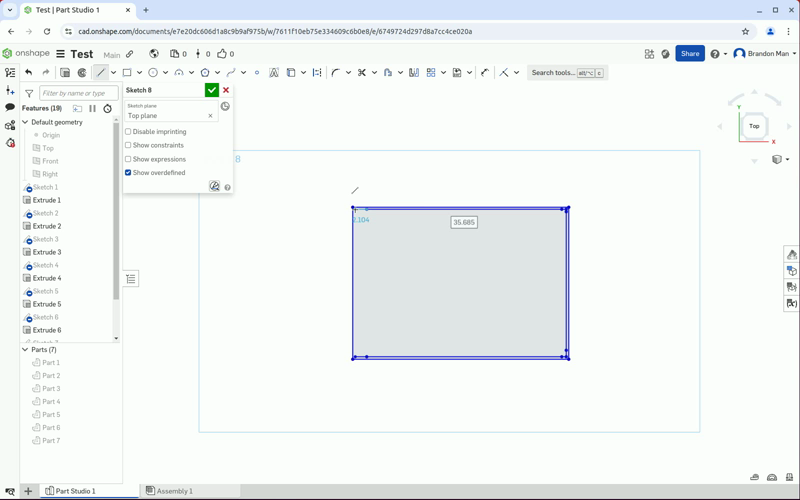
scroll(6)
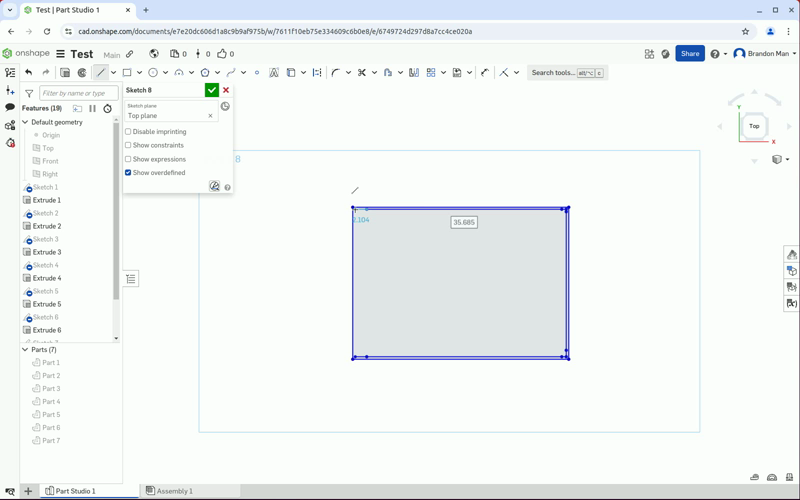
scroll(6)
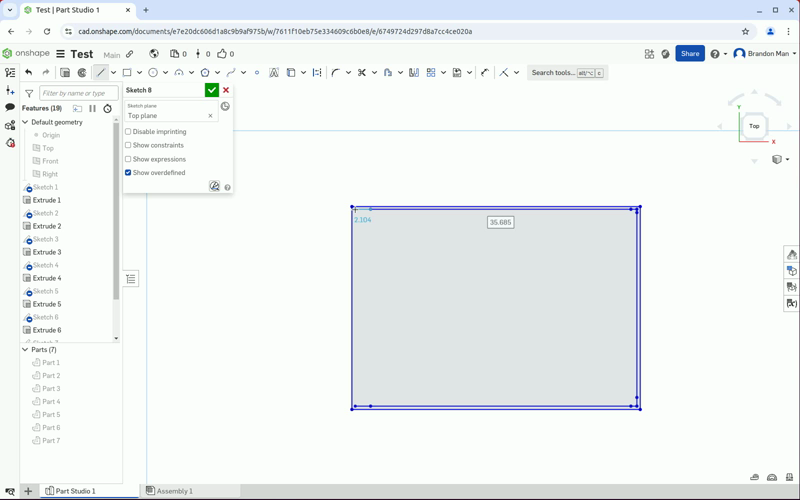
scroll(6)
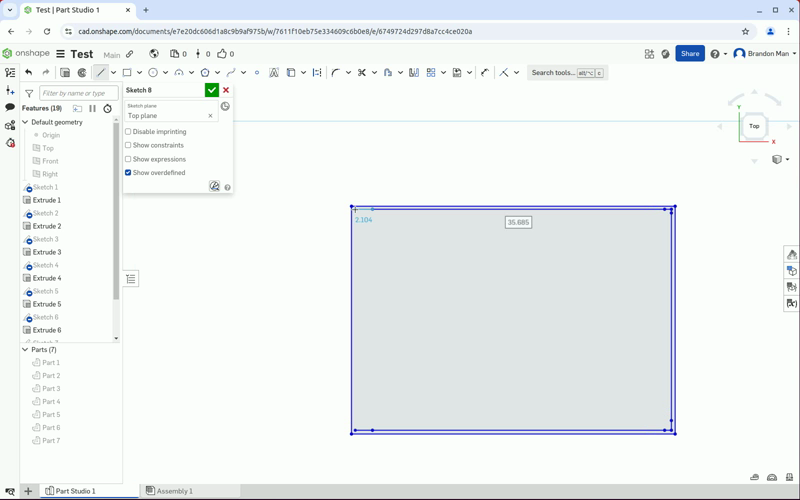
scroll(6)
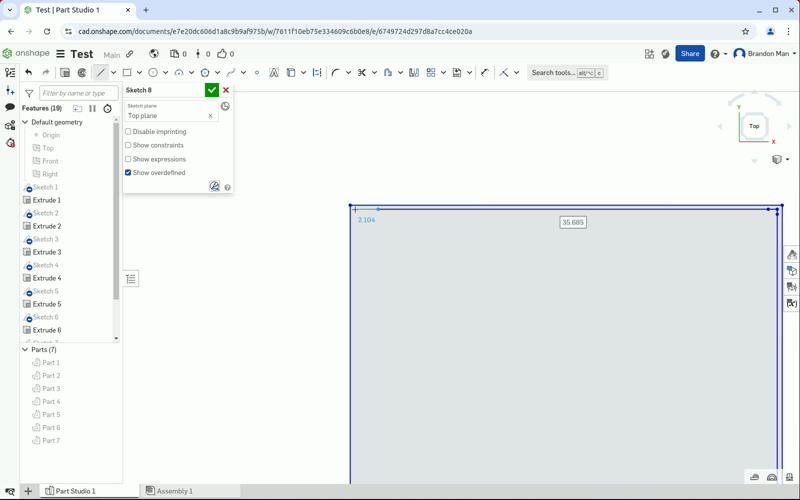
scroll(6)
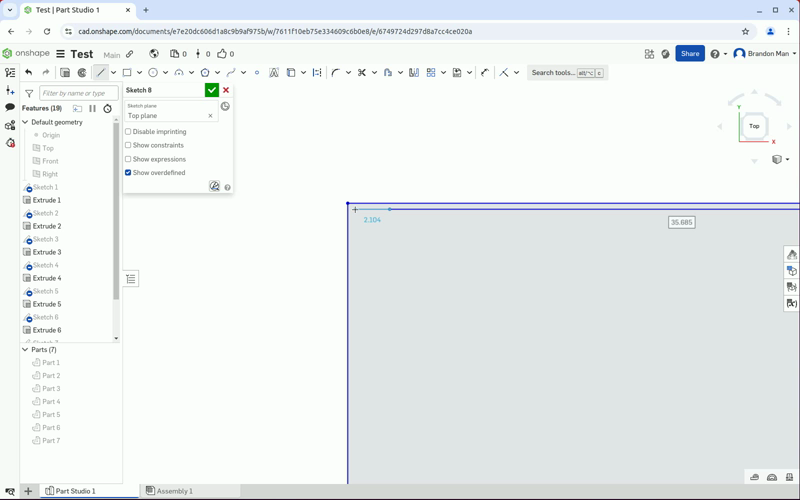
scroll(6)
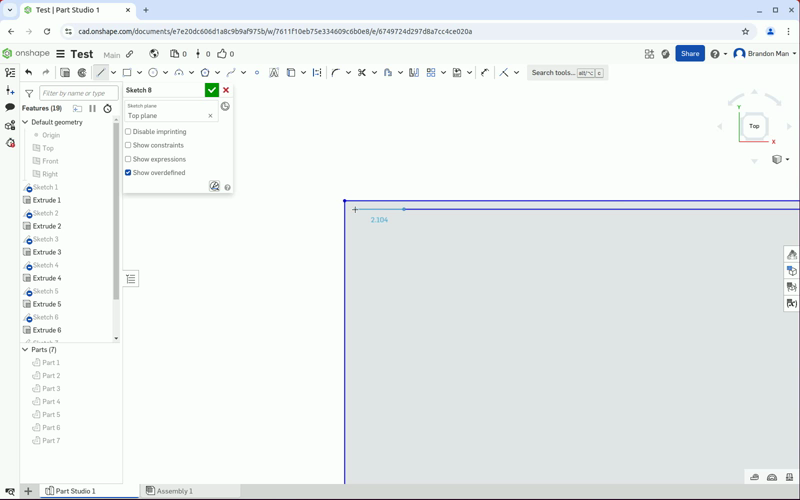
scroll(6)
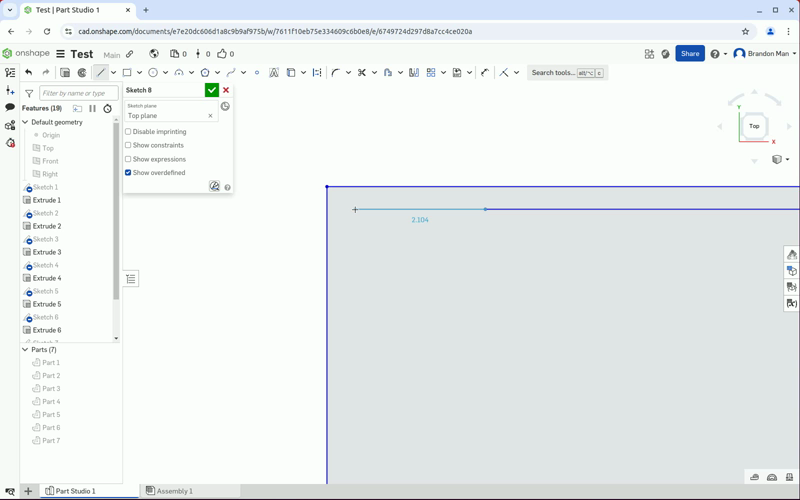
click(355, 209)
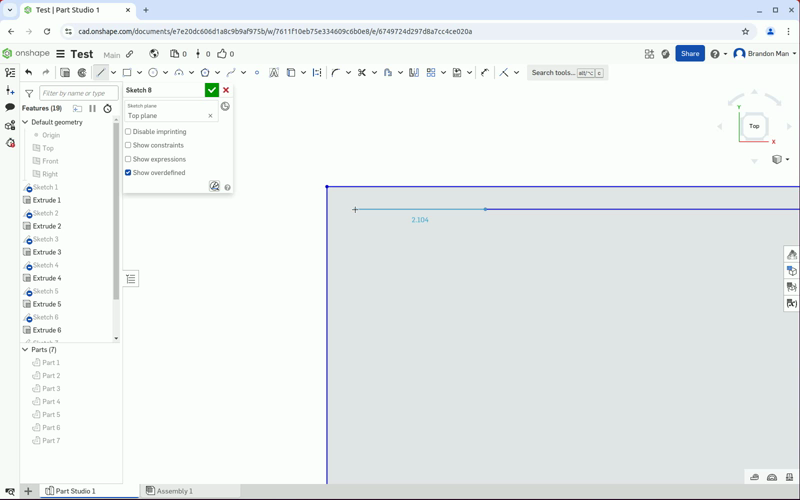
scroll(-6)
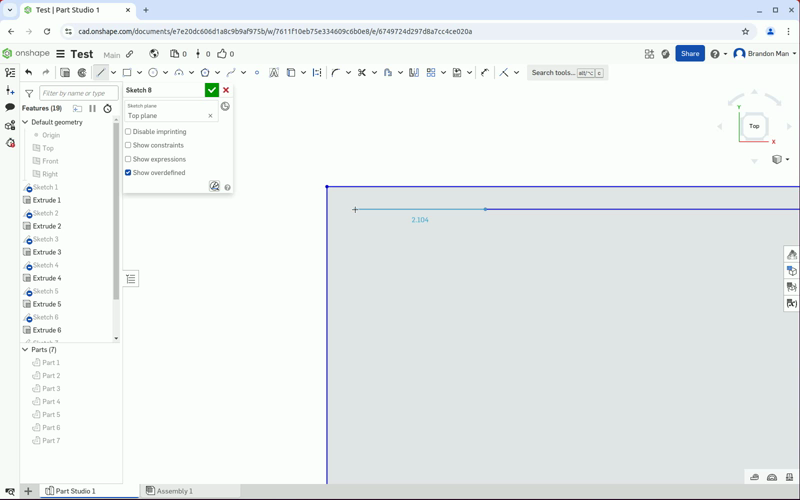
scroll(-6)
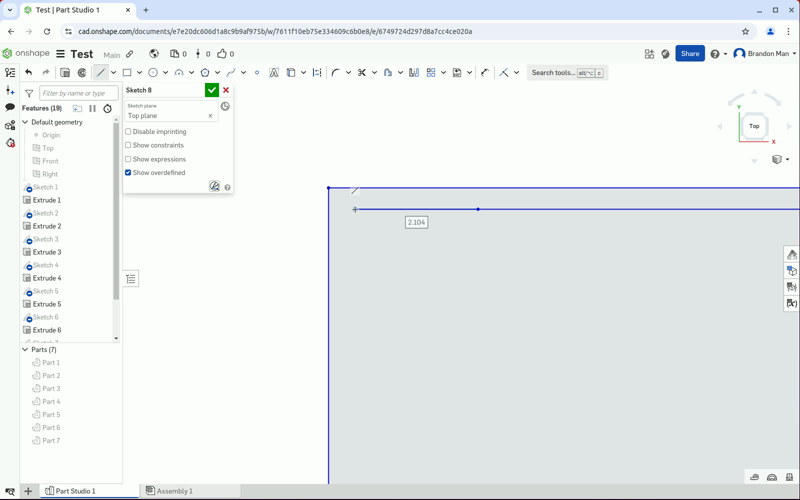
scroll(-6)
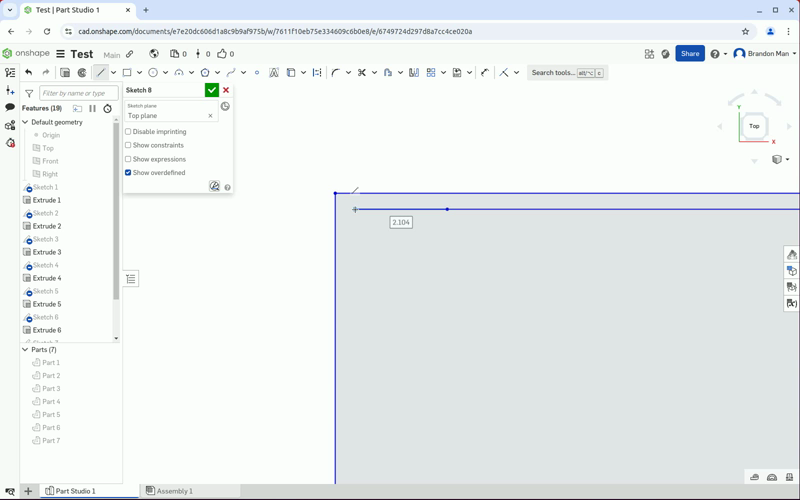
scroll(-6)
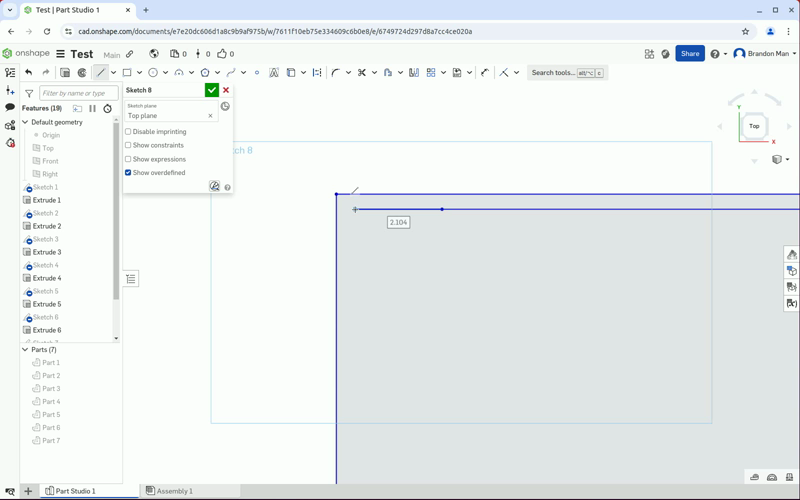
scroll(-6)
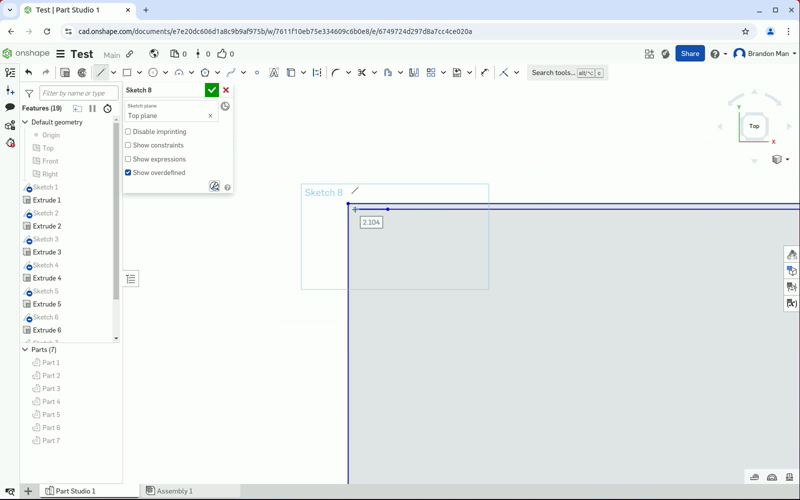
scroll(-6)
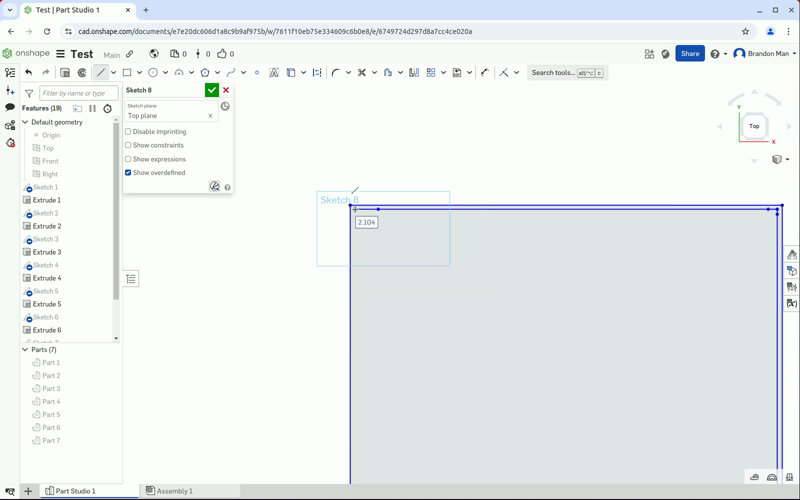
scroll(-6)
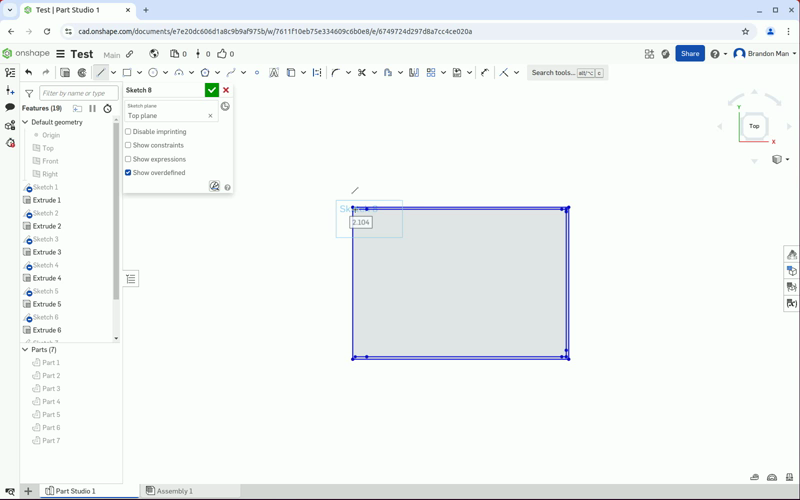
key_up(shift)
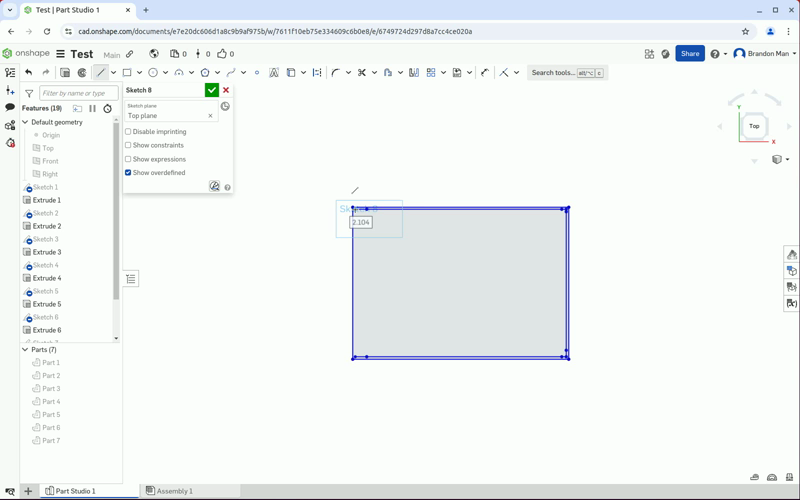
key_down(shift)
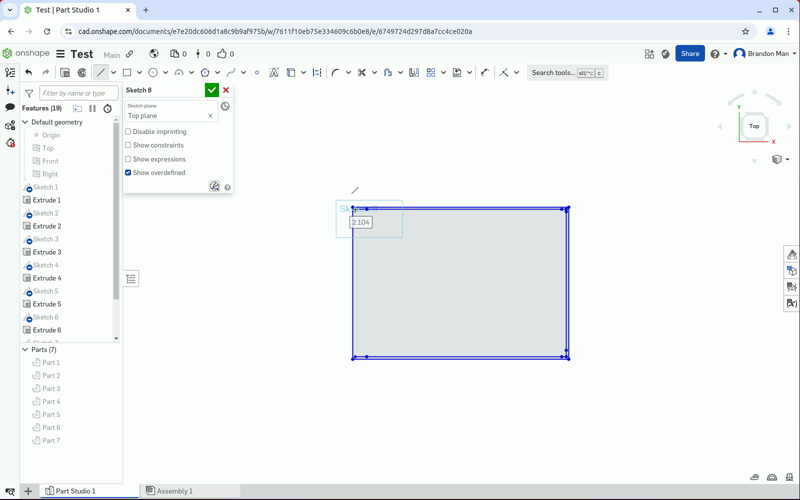
mouse_move(385, 209)
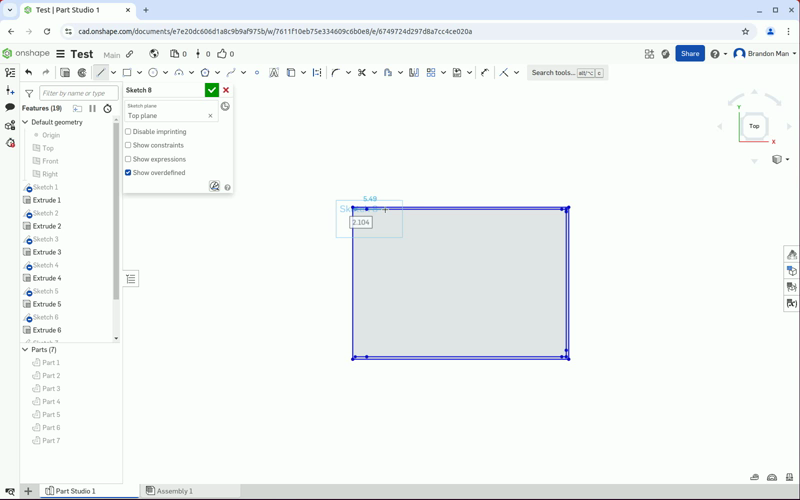
mouse_move(355, 211)
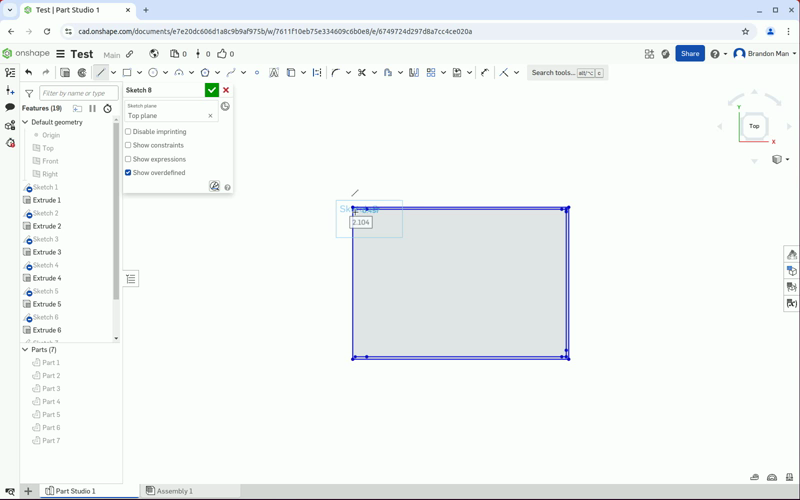
scroll(6)
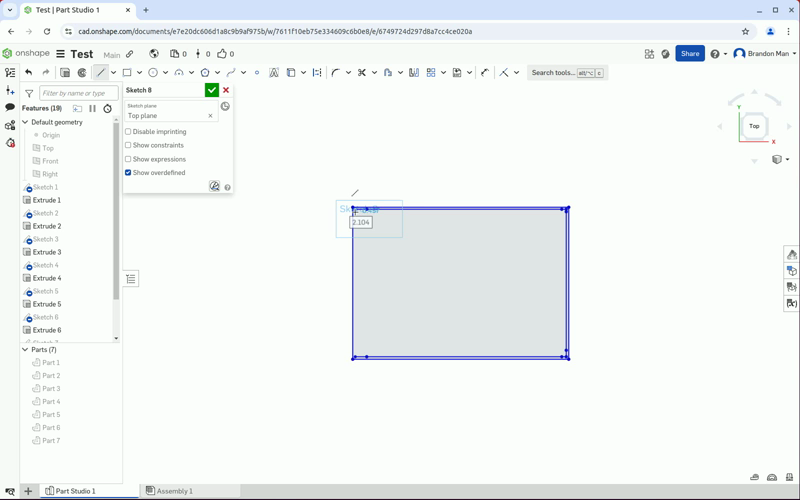
scroll(6)
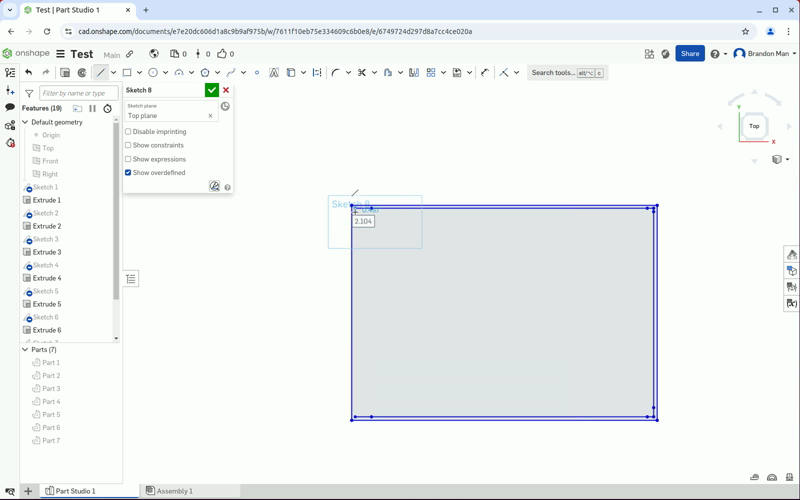
scroll(6)
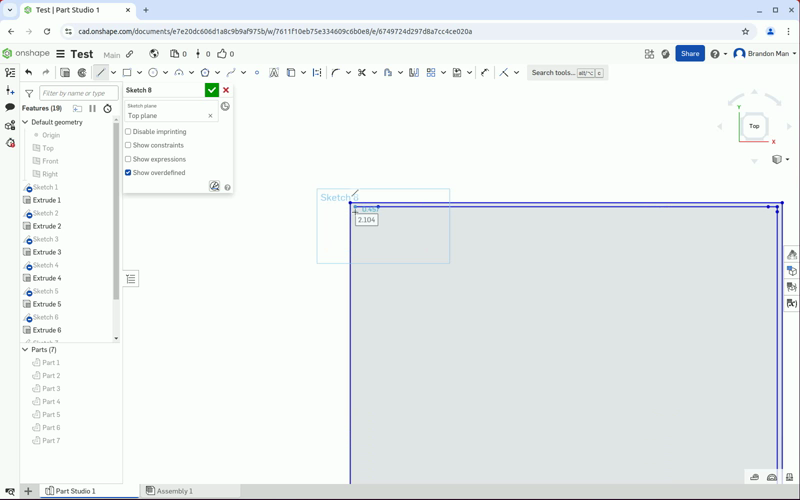
scroll(6)
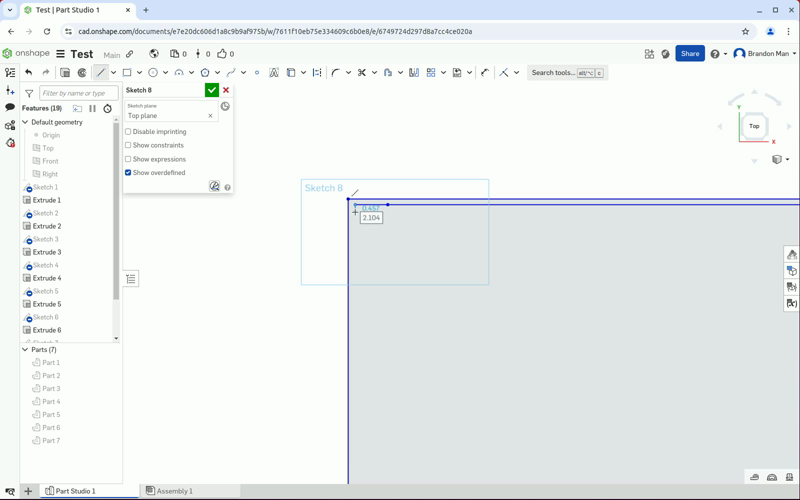
scroll(6)
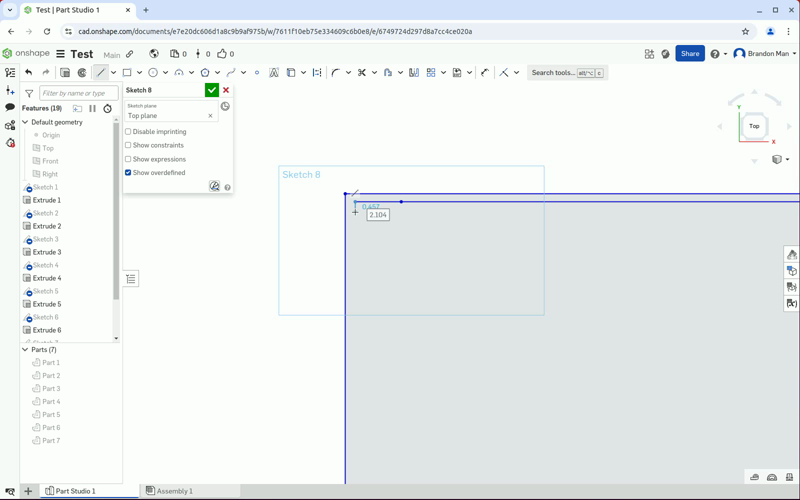
scroll(6)
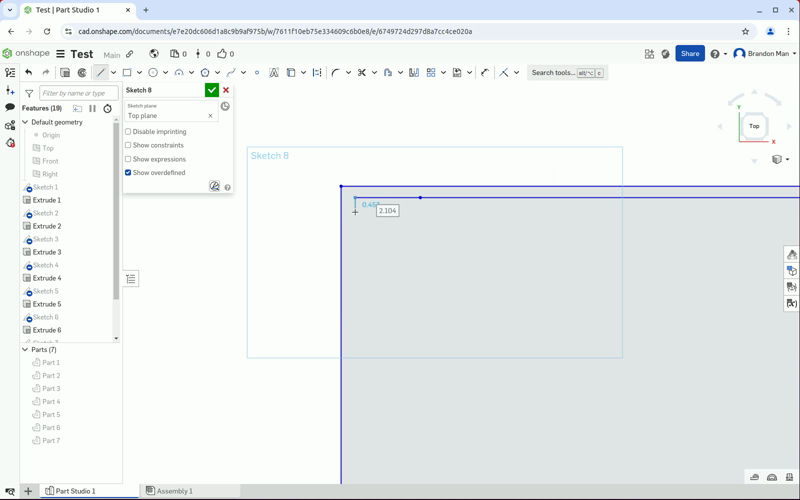
scroll(6)
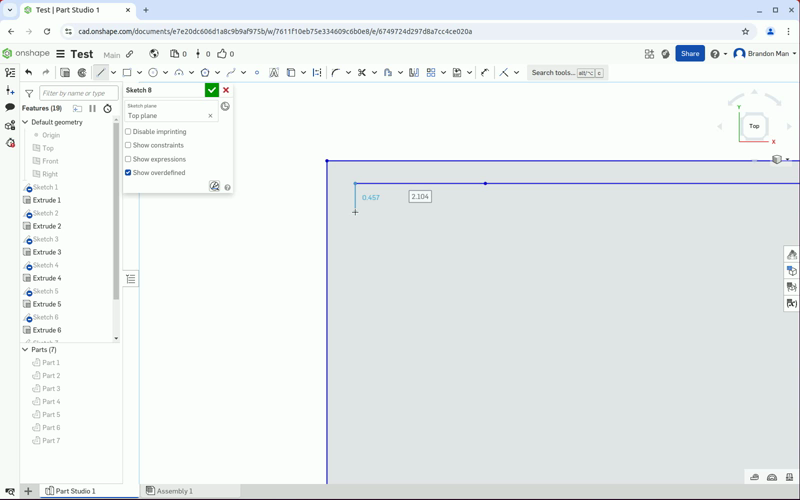
click(355, 211)
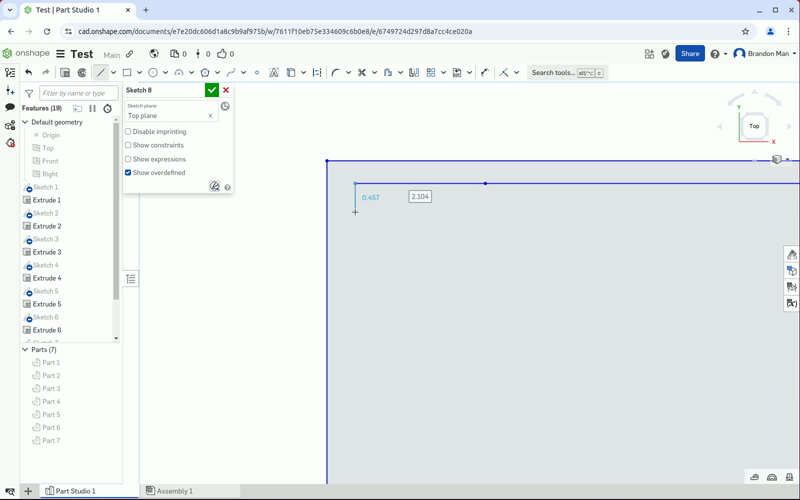
scroll(-6)
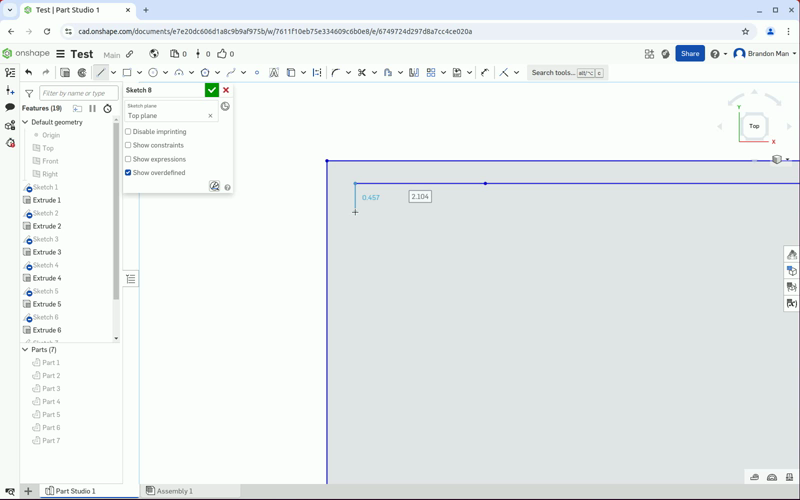
scroll(-6)
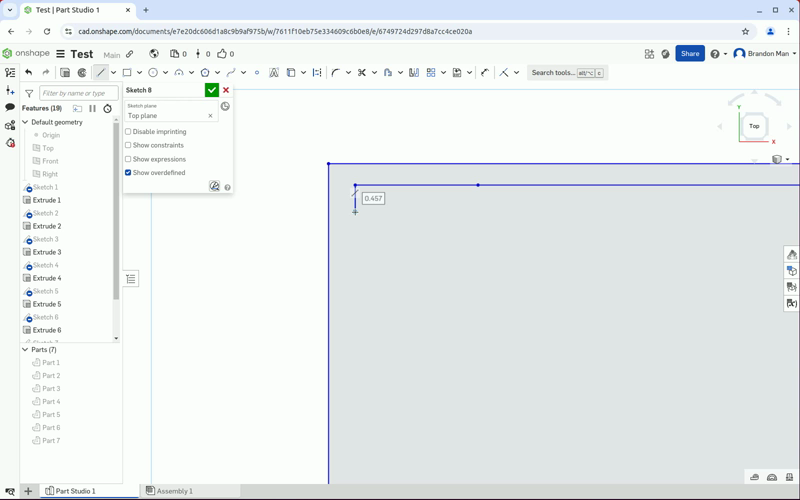
scroll(-6)
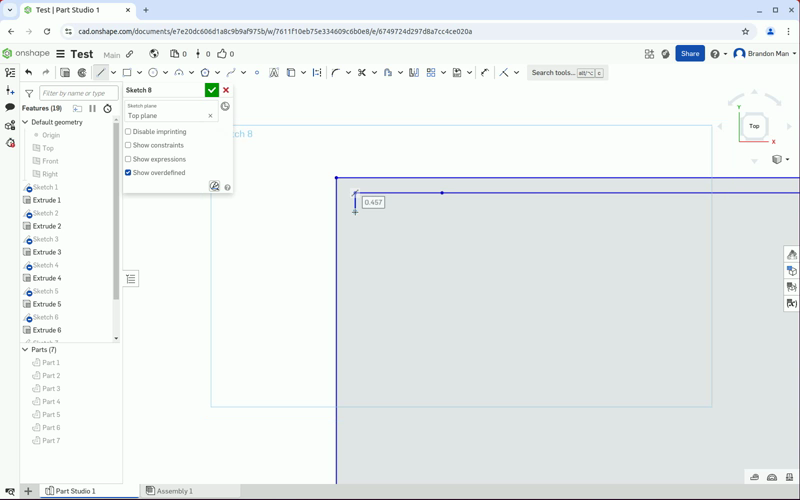
scroll(-6)
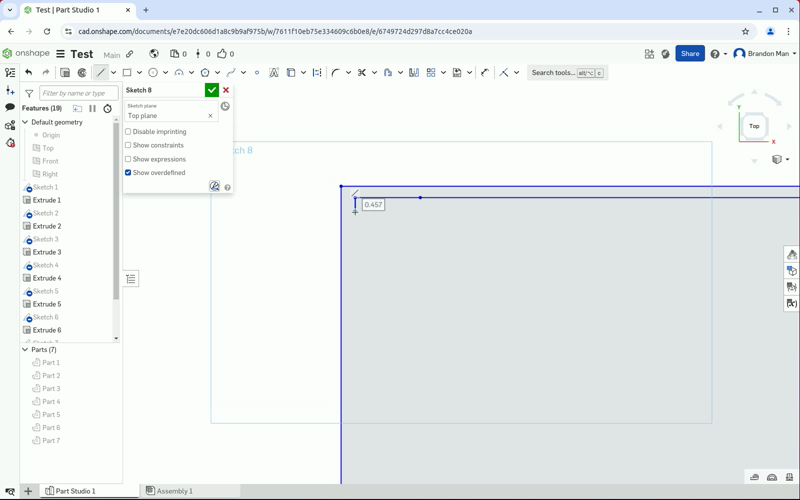
scroll(-6)
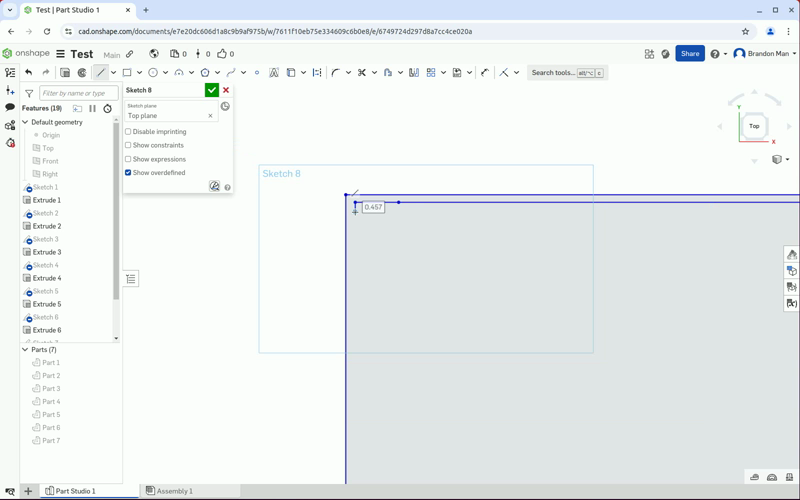
scroll(-6)
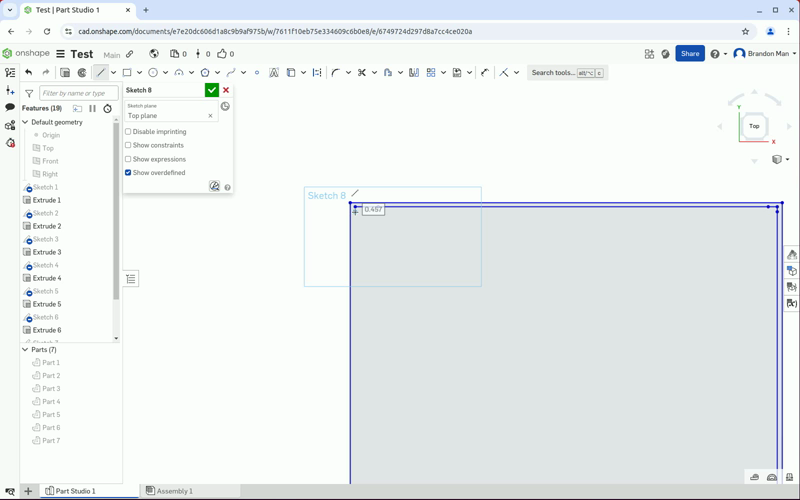
scroll(-6)
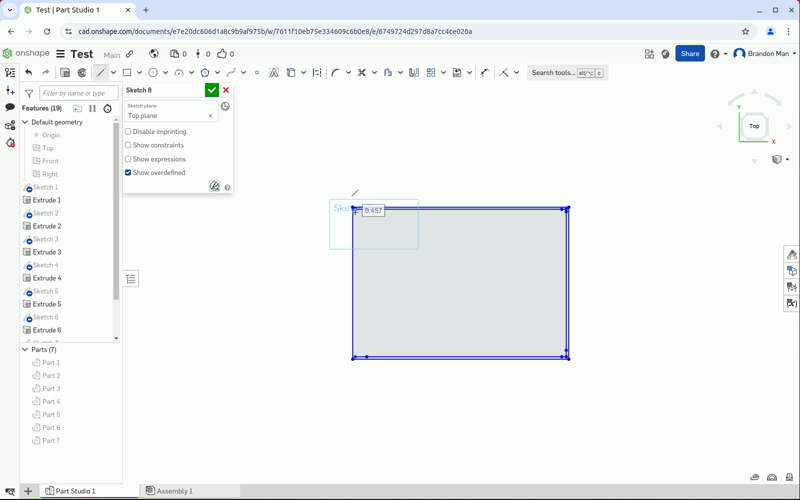
key_up(shift)
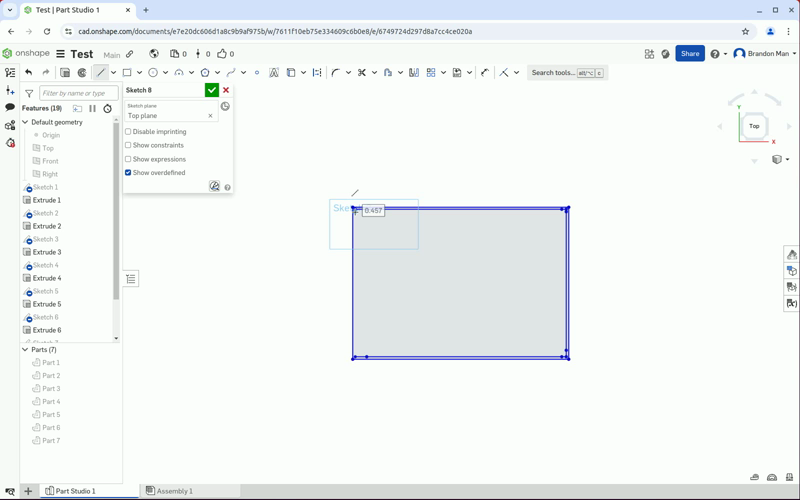
key_down(shift)
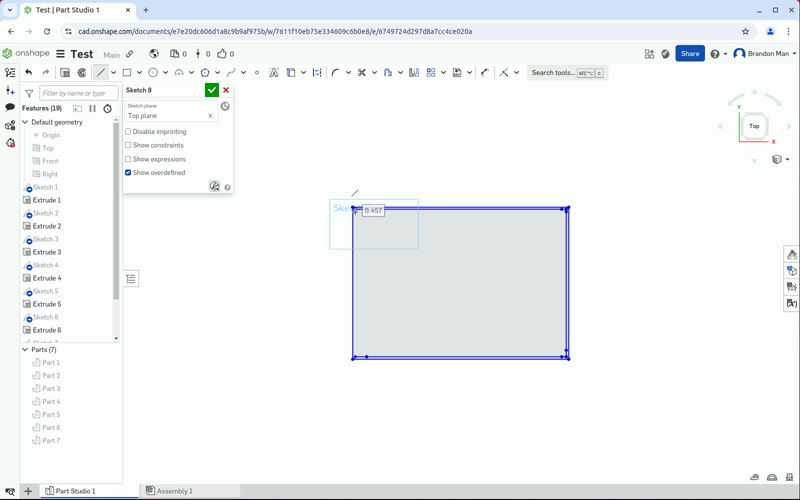
mouse_move(355, 350)
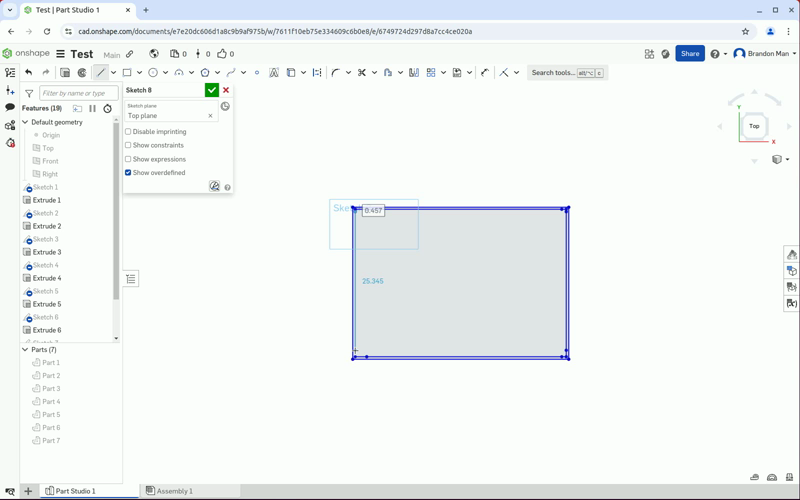
click(355, 350)
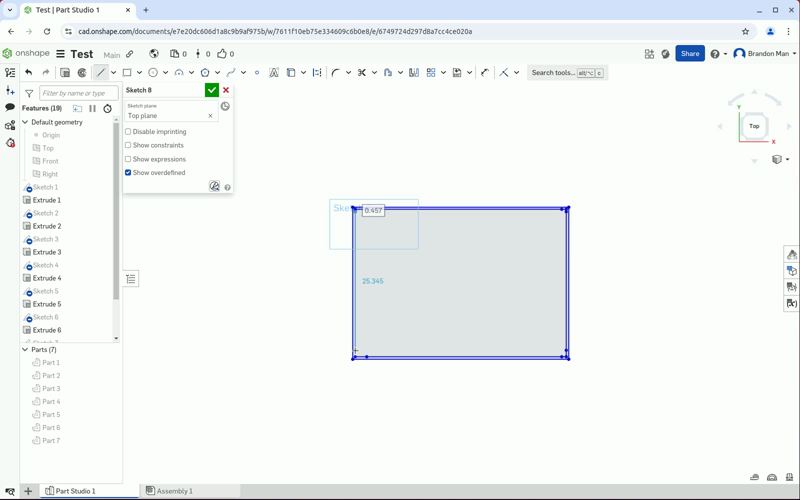
key_up(shift)
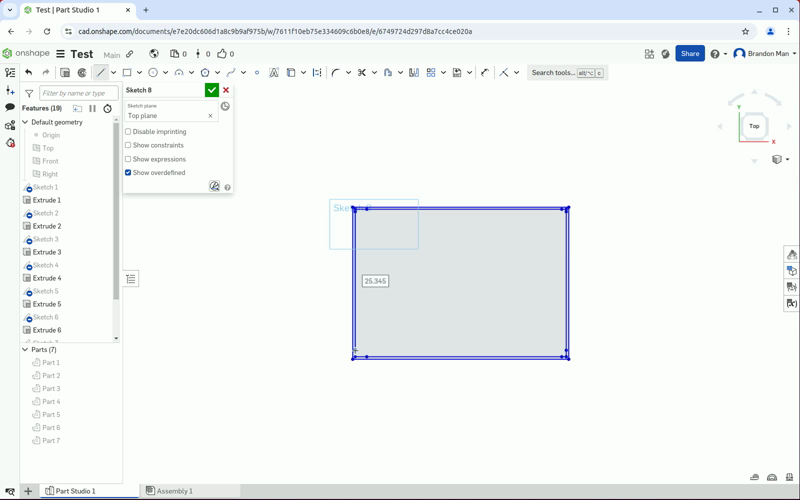
mouse_move(385, 350)
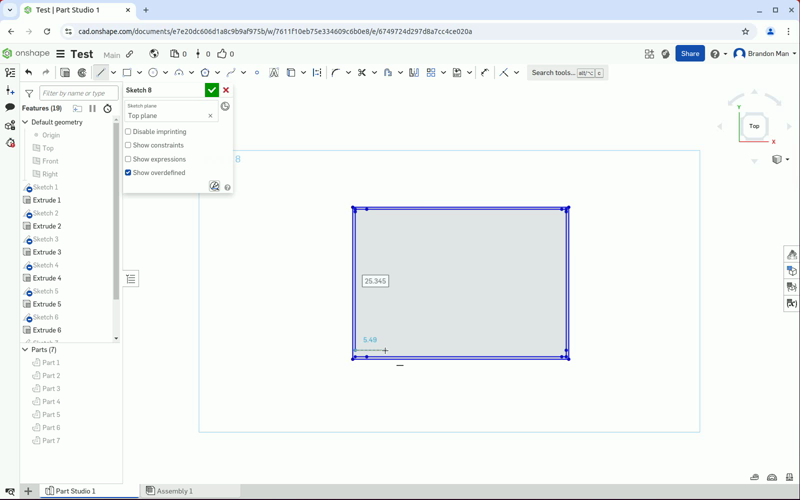
key_down(shift)
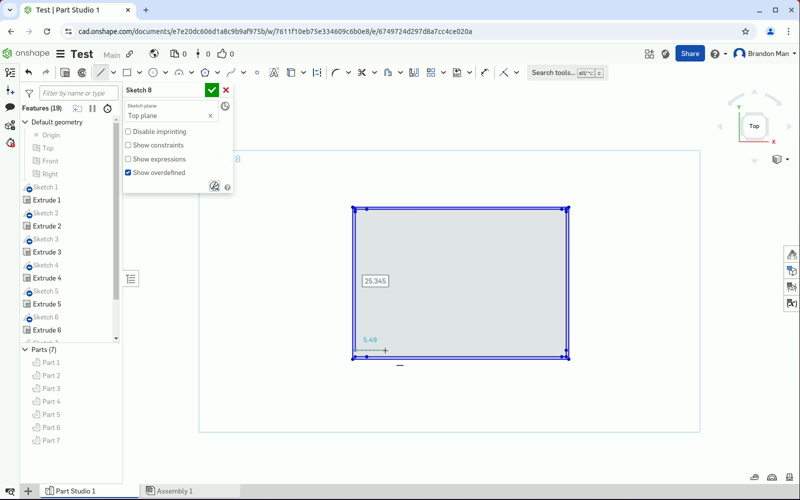
mouse_move(355, 356)
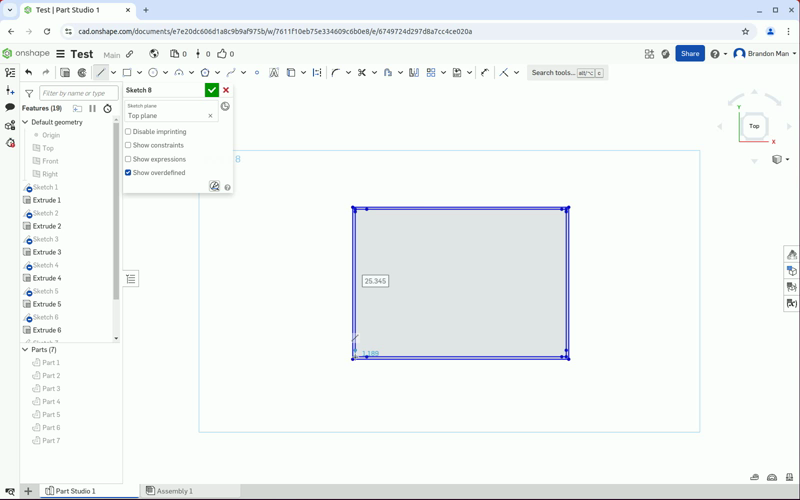
scroll(6)
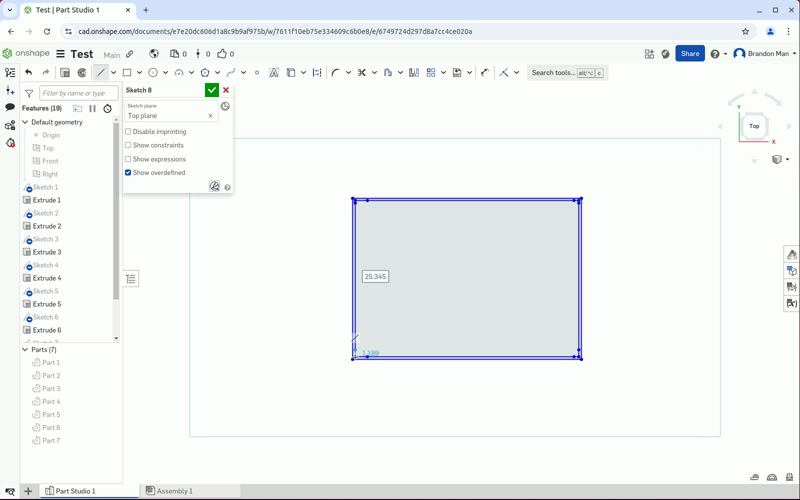
scroll(6)
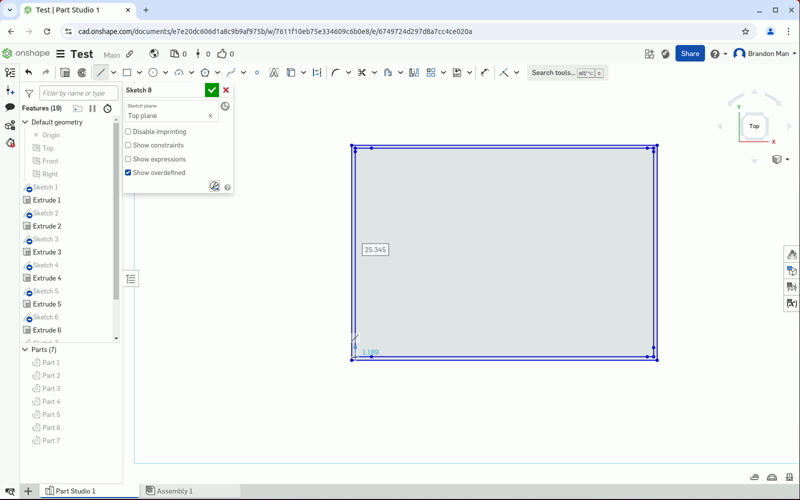
scroll(6)
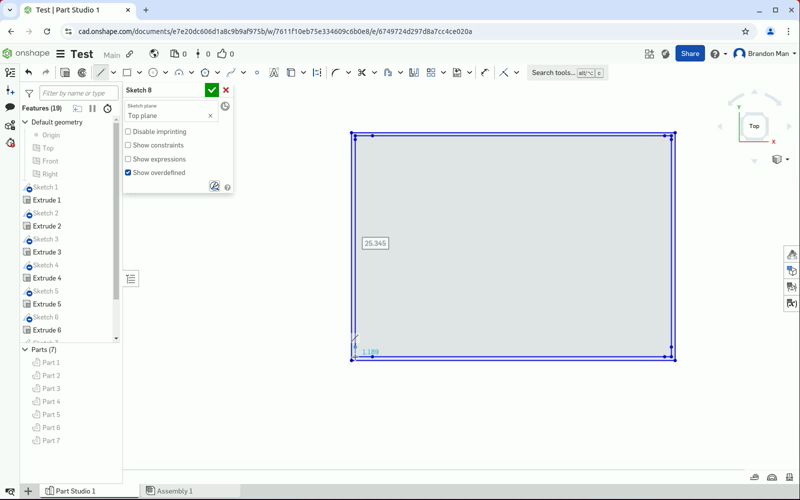
scroll(6)
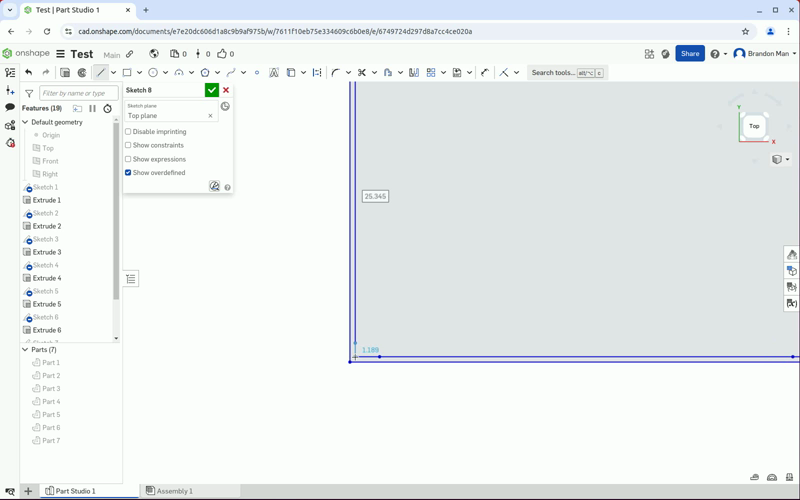
scroll(6)
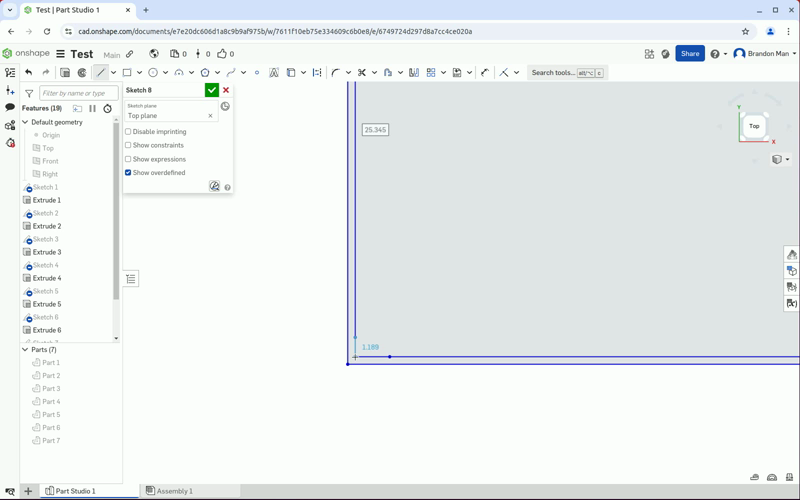
scroll(6)
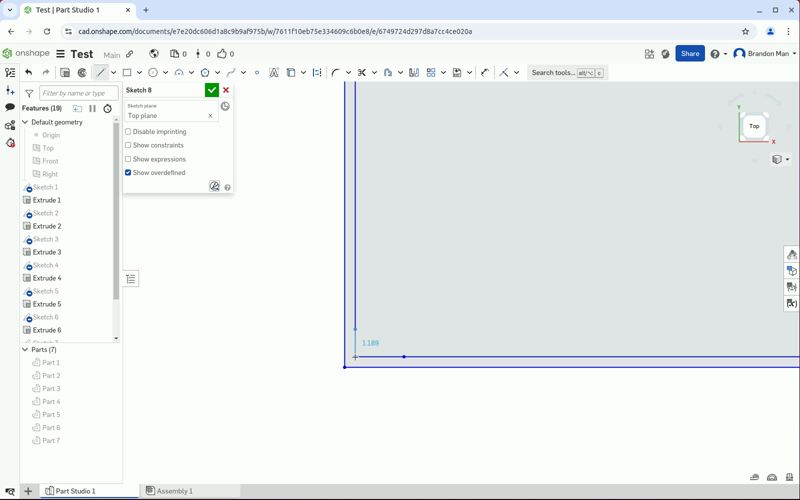
scroll(6)
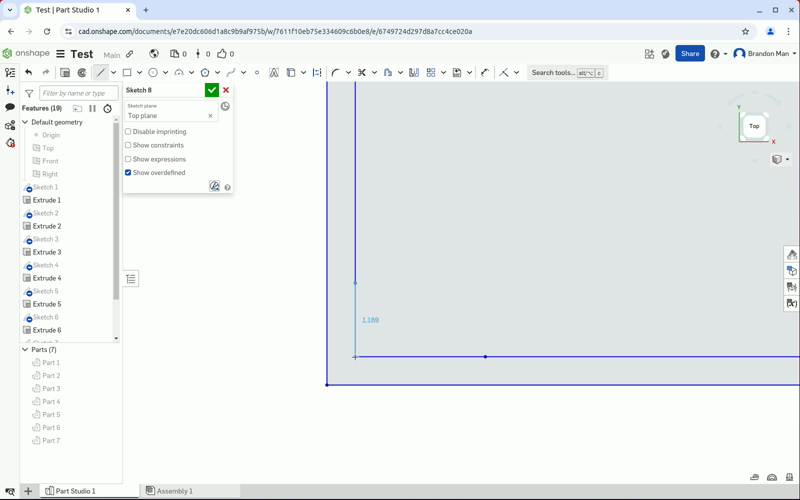
key_up(shift)
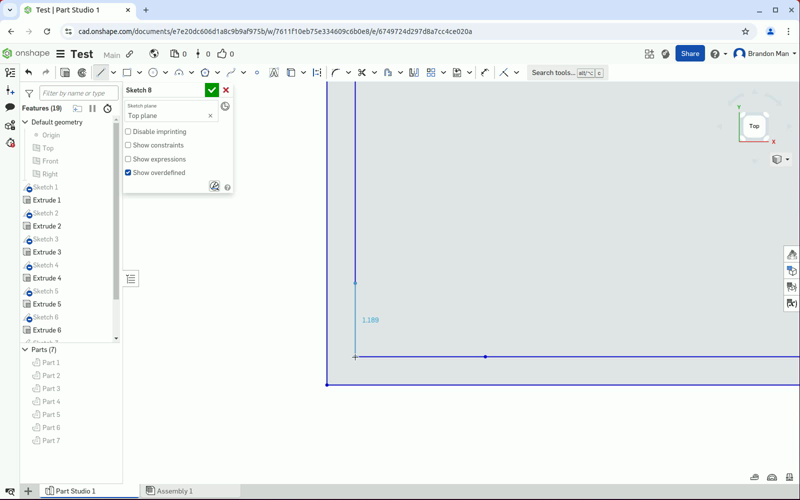
click(355, 356)
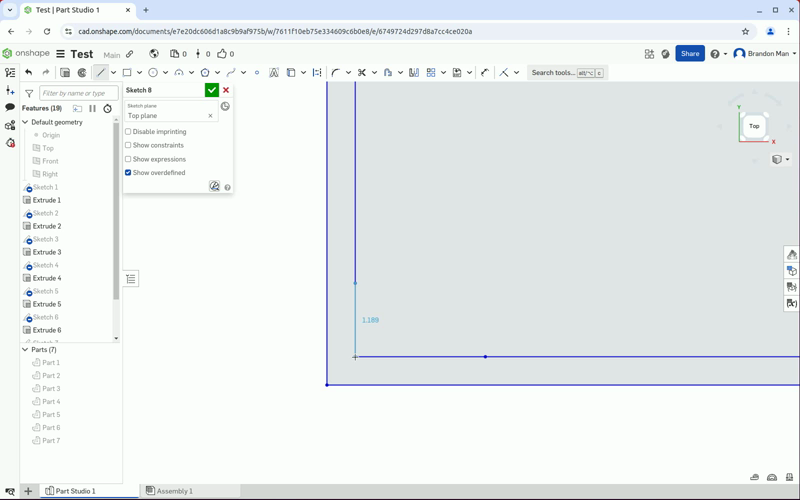
scroll(-6)
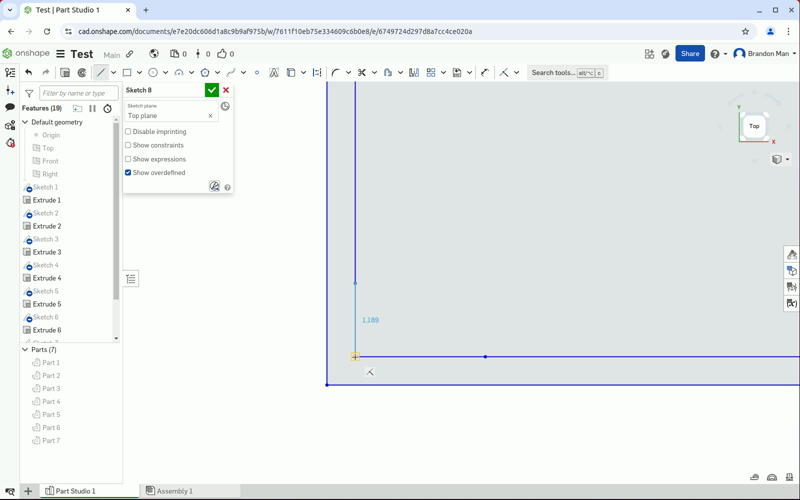
scroll(-6)
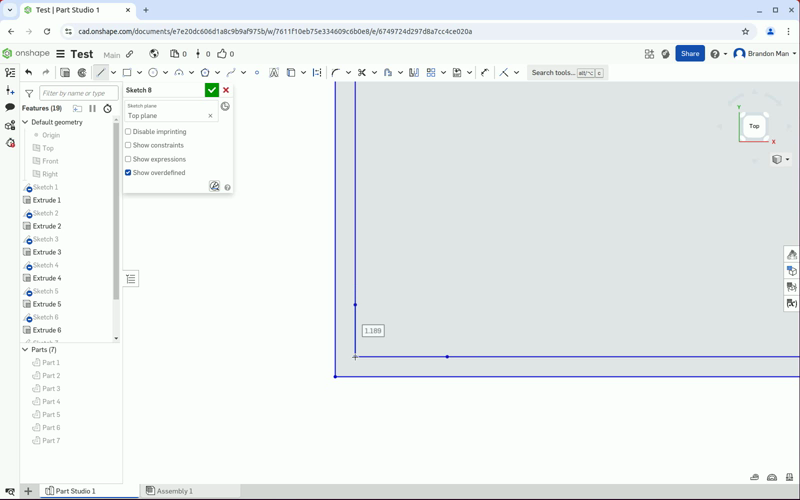
scroll(-6)
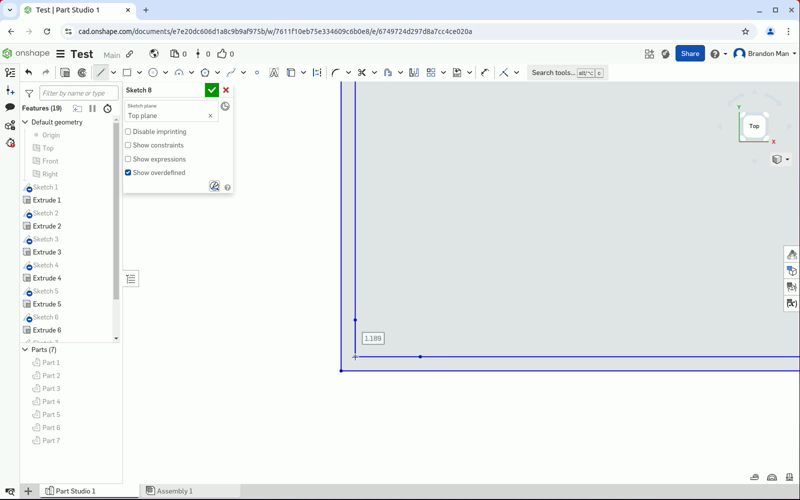
scroll(-6)
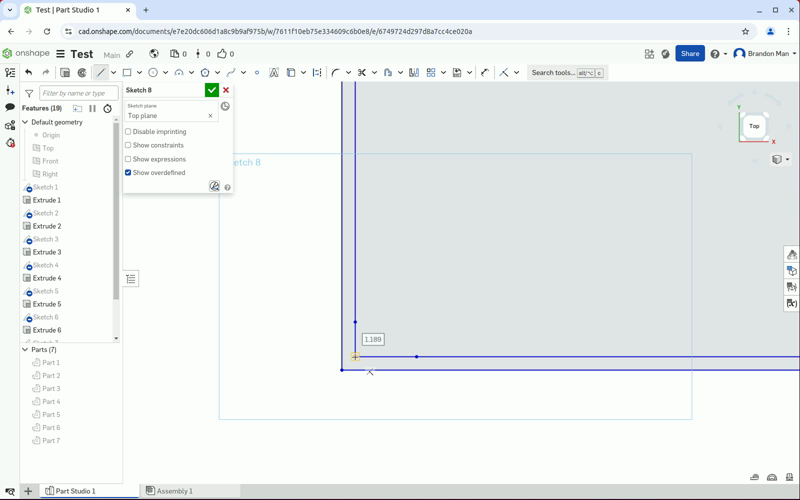
scroll(-6)
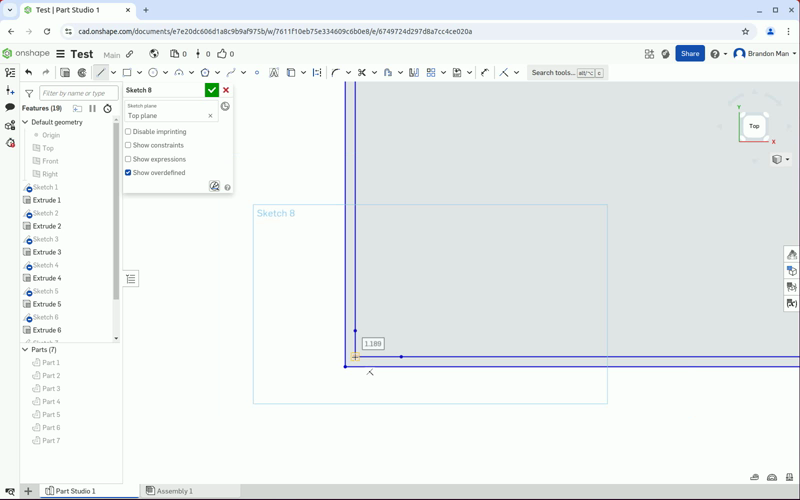
scroll(-6)
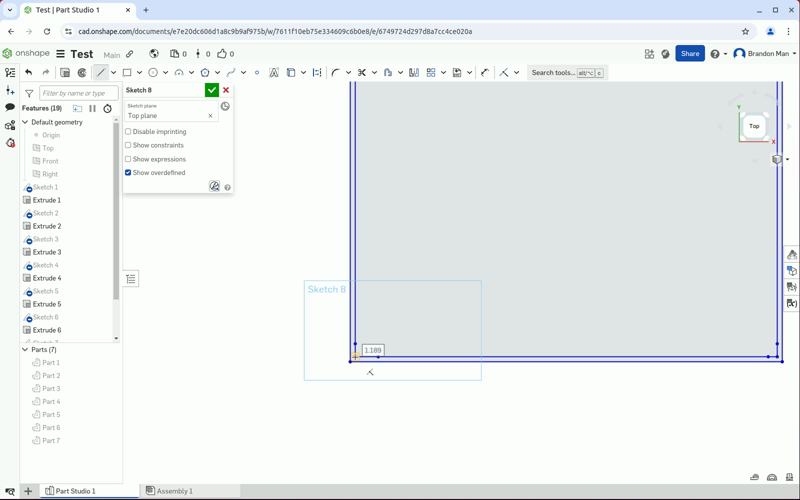
scroll(-6)
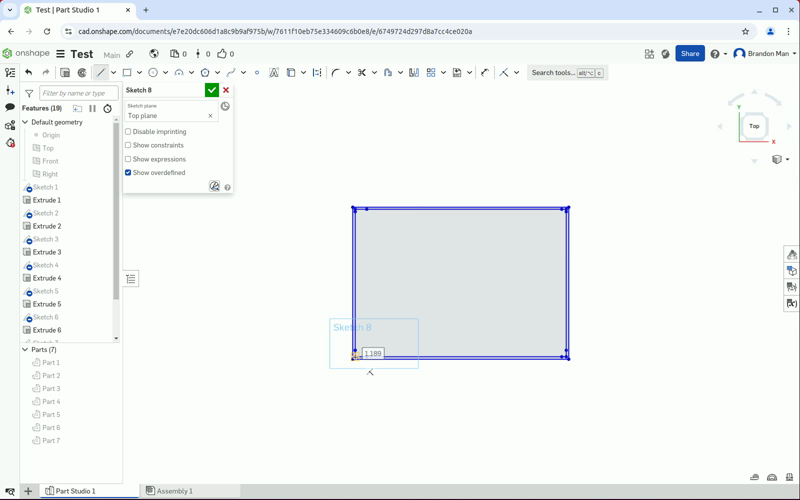
key(esc)
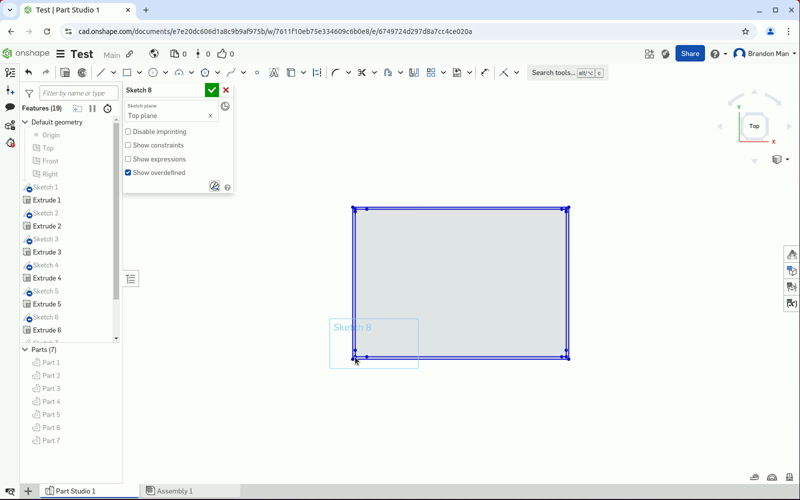
mouse_move(454, 357)
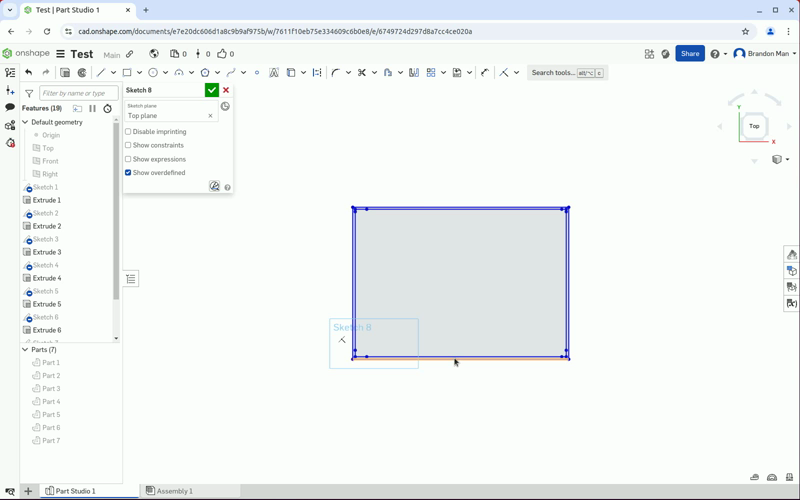
scroll(6)
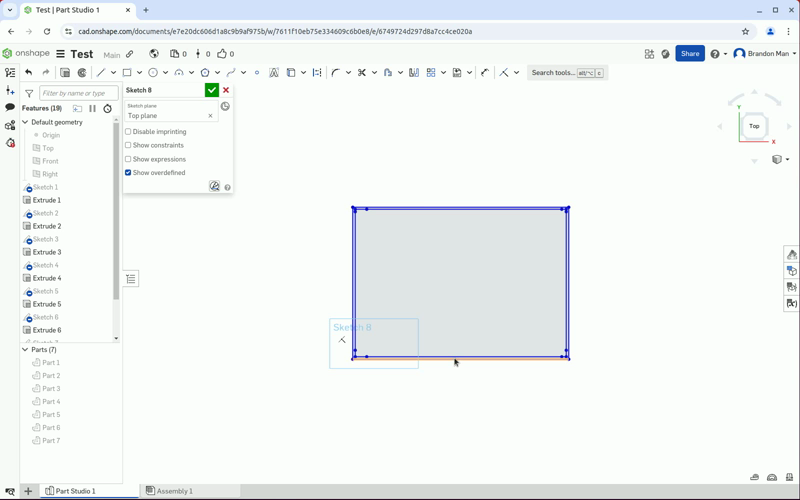
scroll(6)
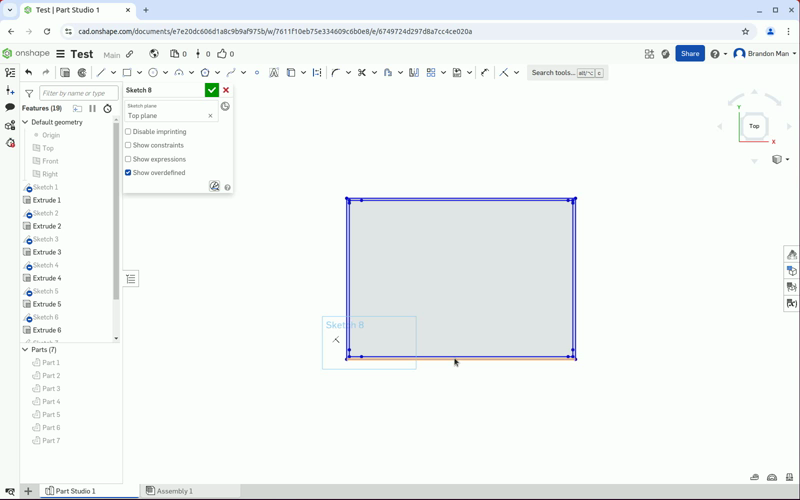
scroll(6)
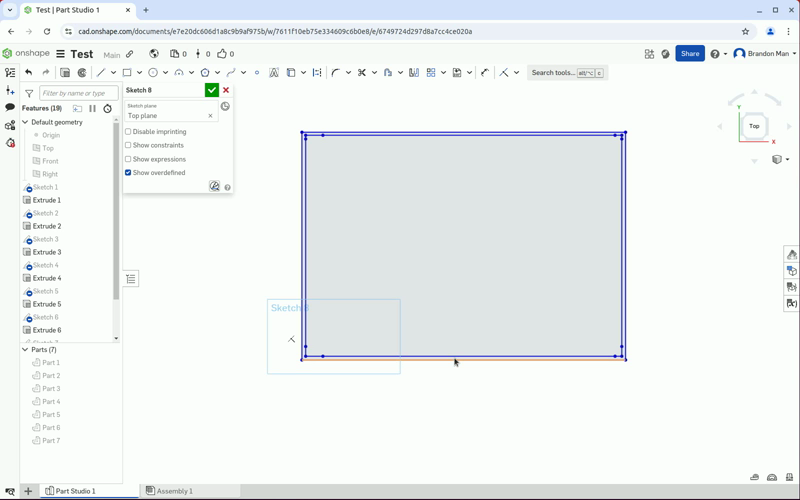
scroll(6)
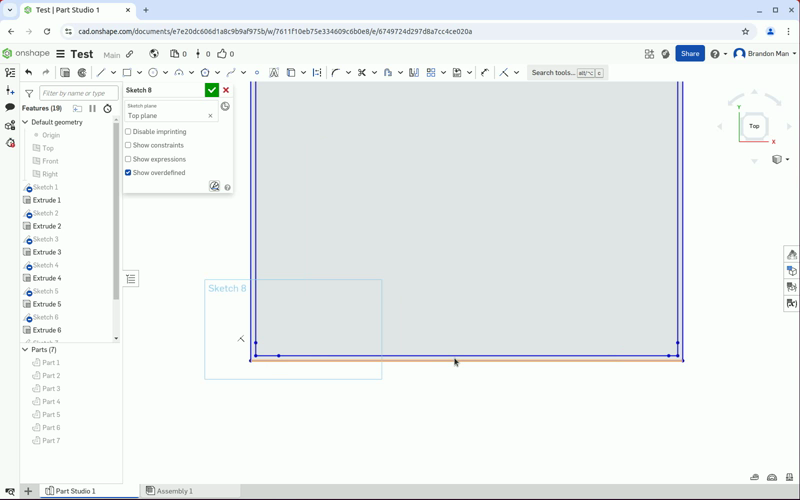
scroll(6)
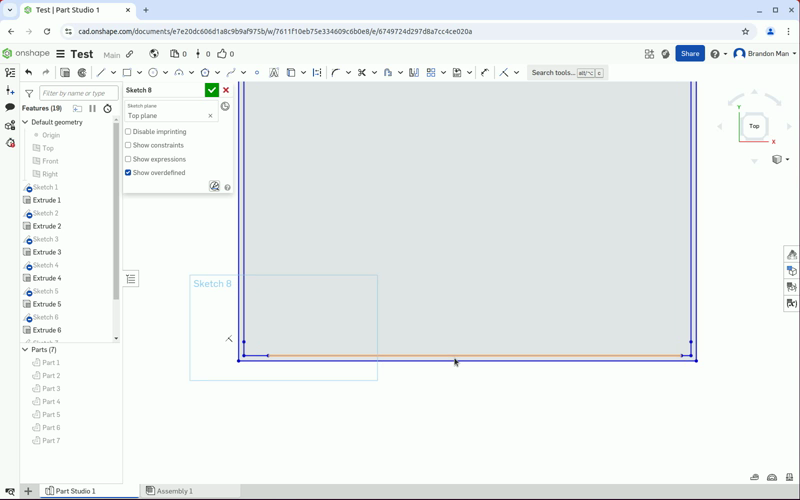
scroll(6)
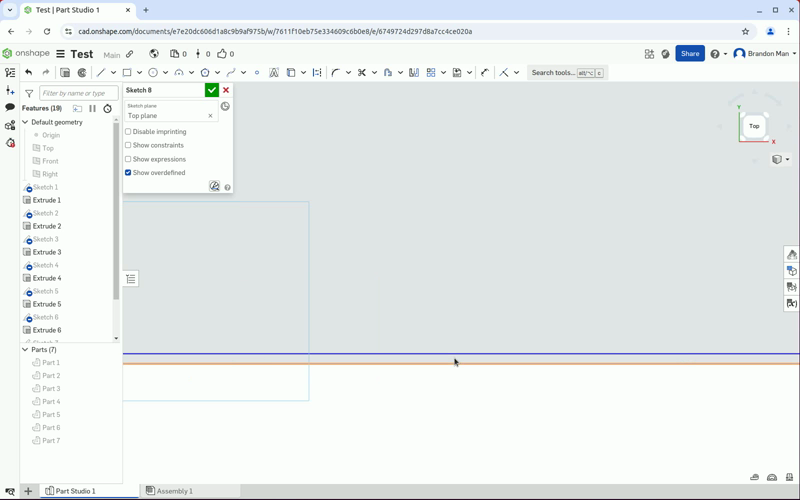
scroll(6)
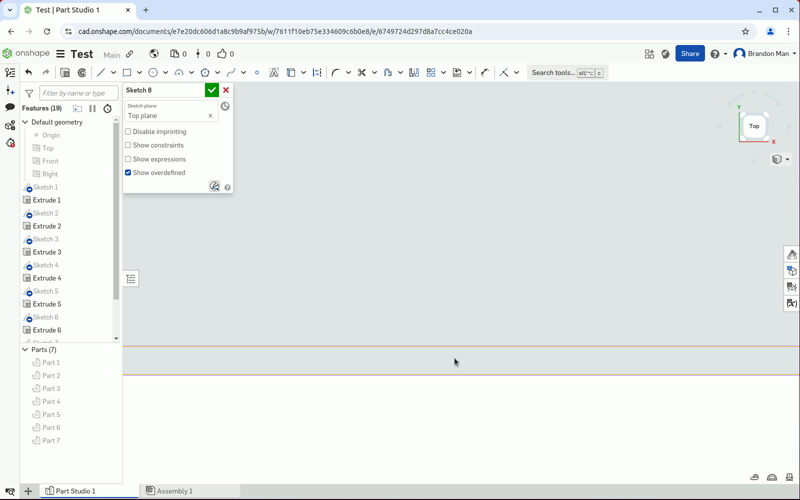
click(454, 357)
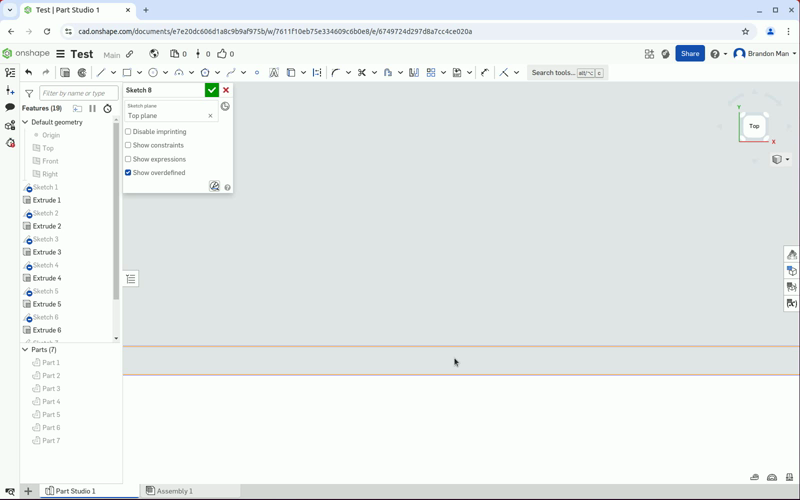
scroll(-6)
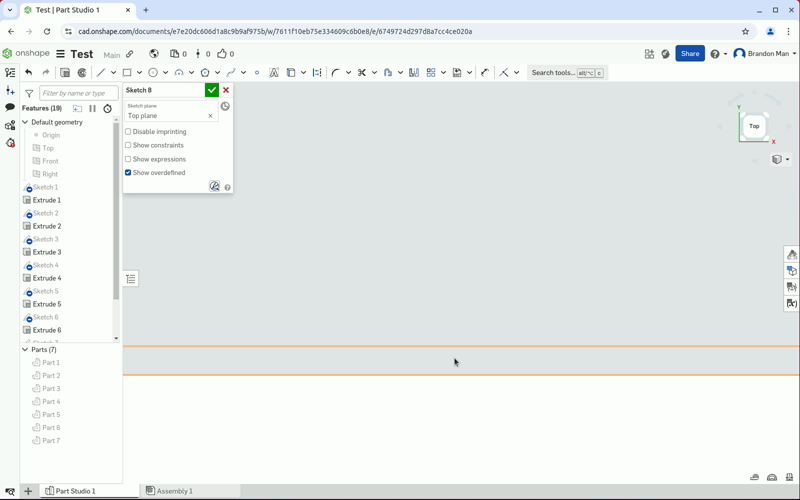
scroll(-6)
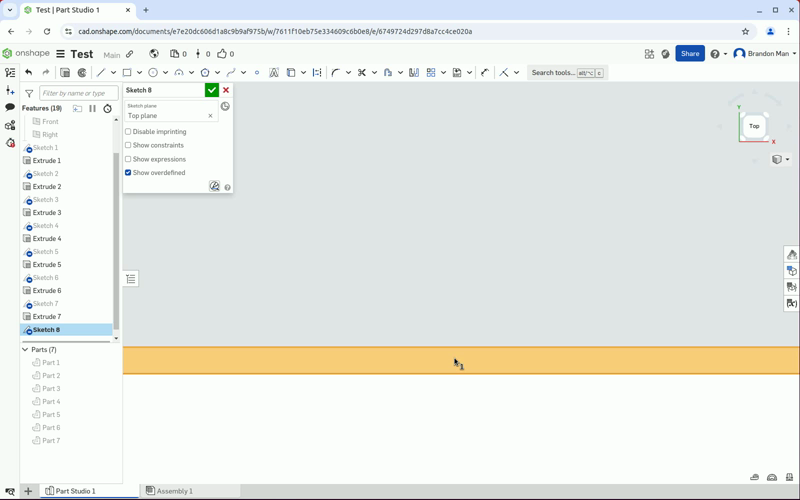
scroll(-6)
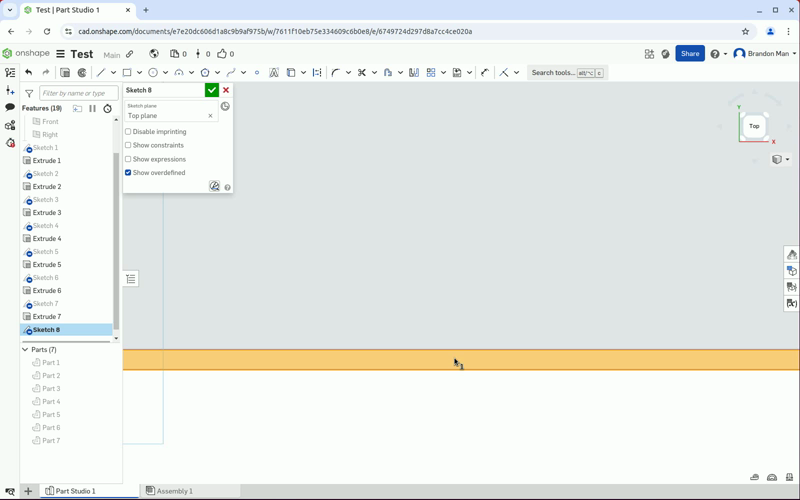
scroll(-6)
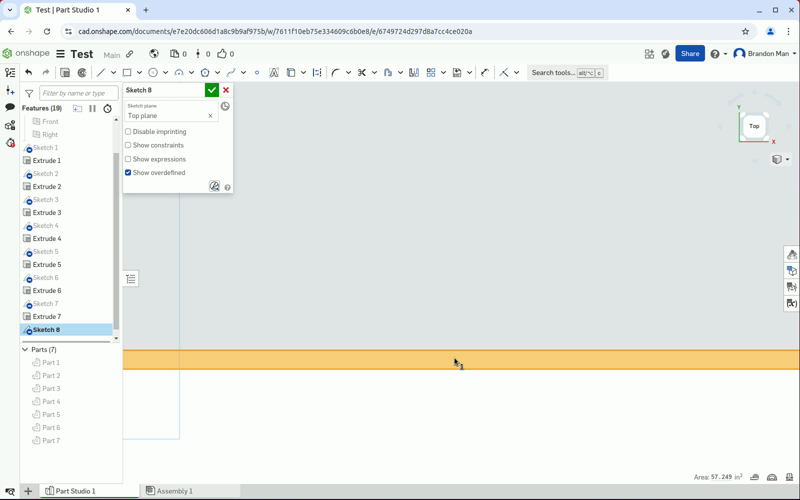
scroll(-6)
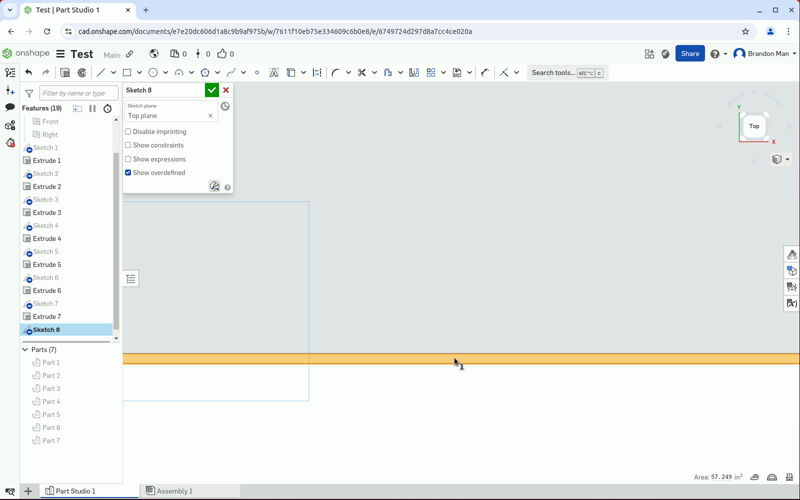
scroll(-6)
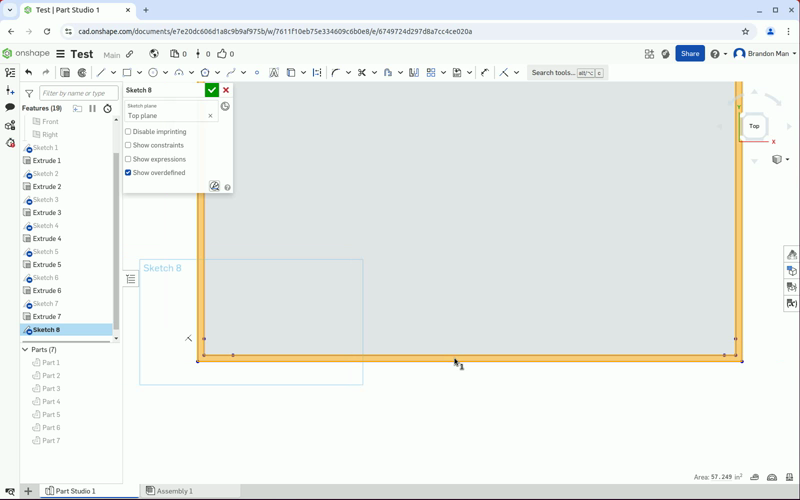
scroll(-6)
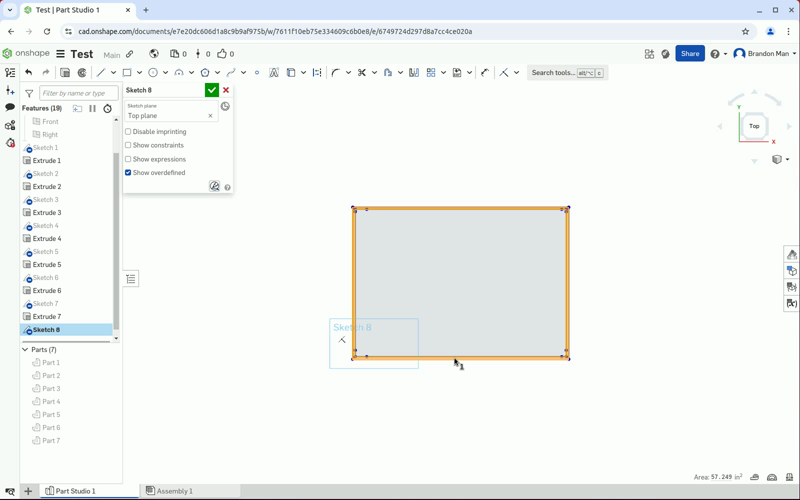
mouse_move(73, 352)
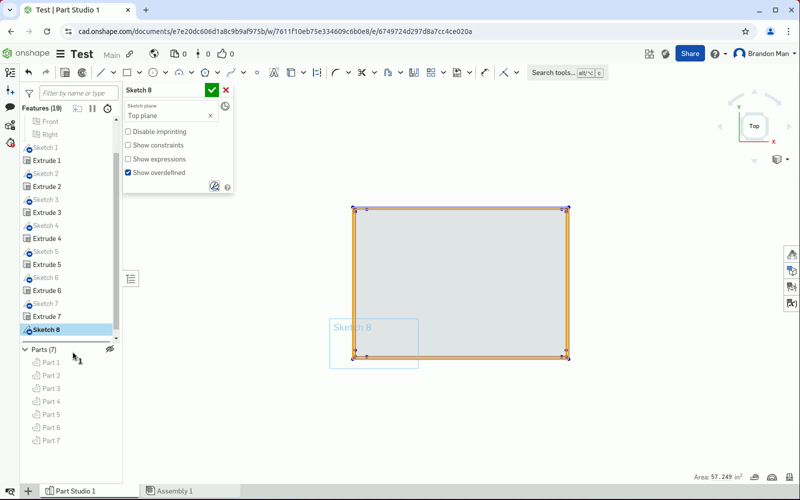
key(shift+y)
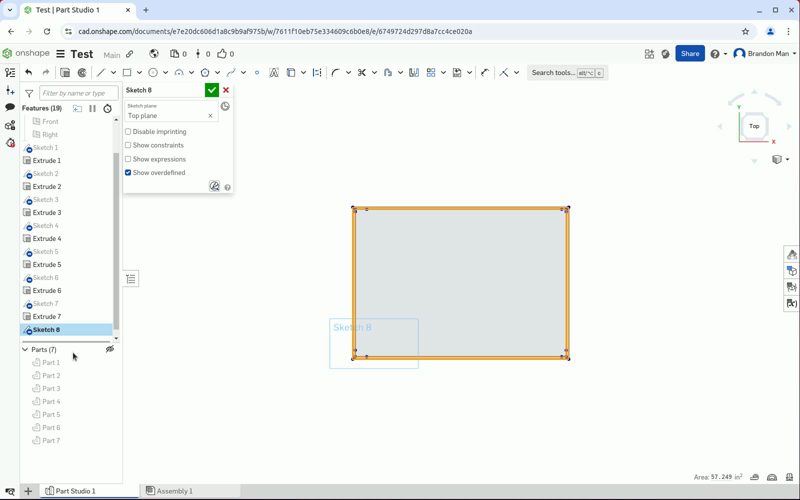
key(shift+e)
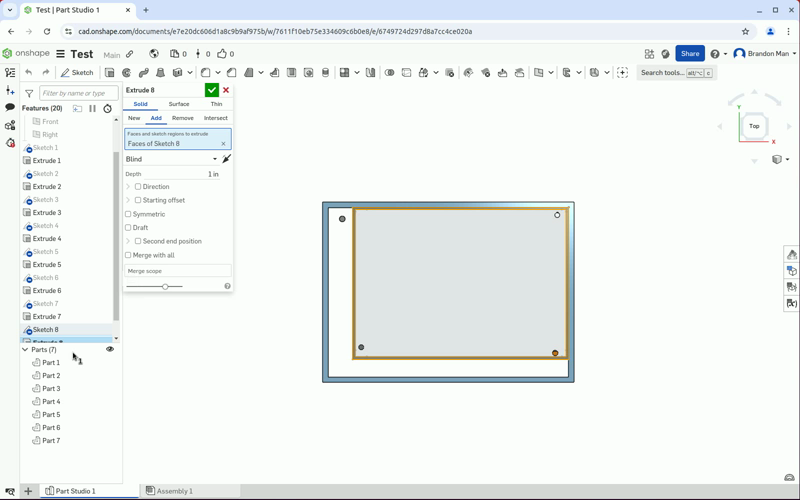
mouse_move(143, 106)
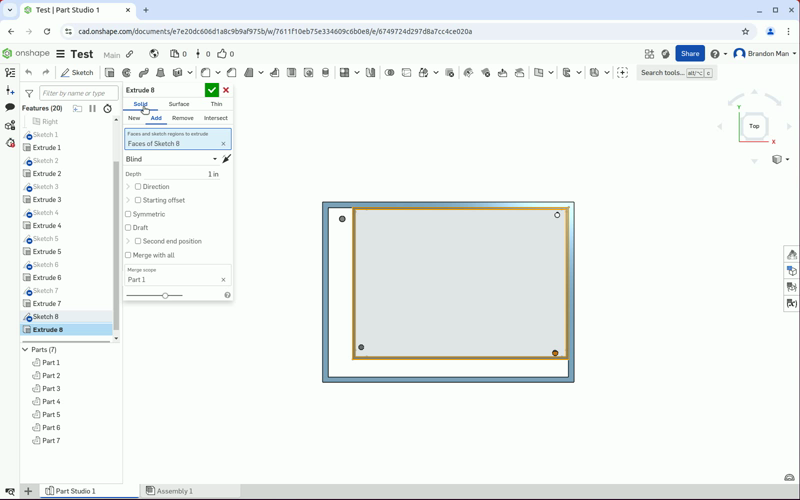
click(143, 106)
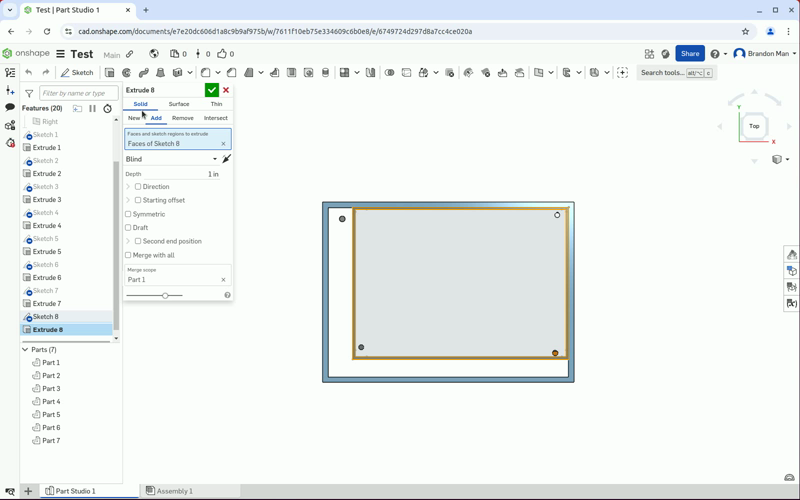
mouse_move(137, 120)
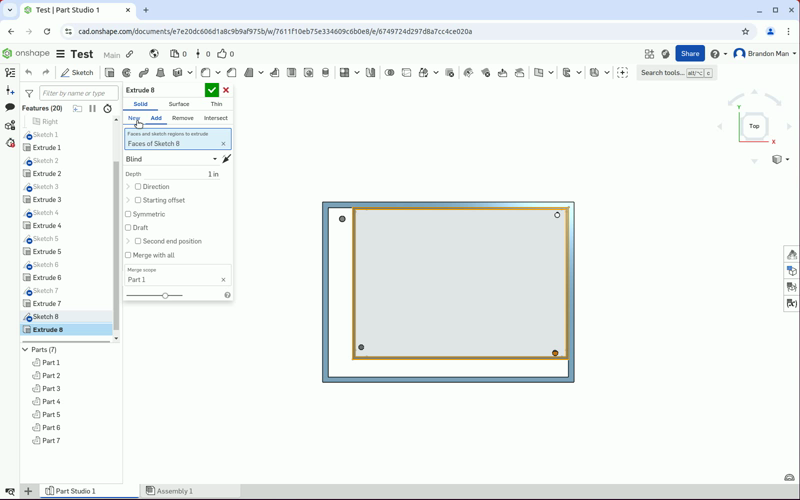
click(137, 120)
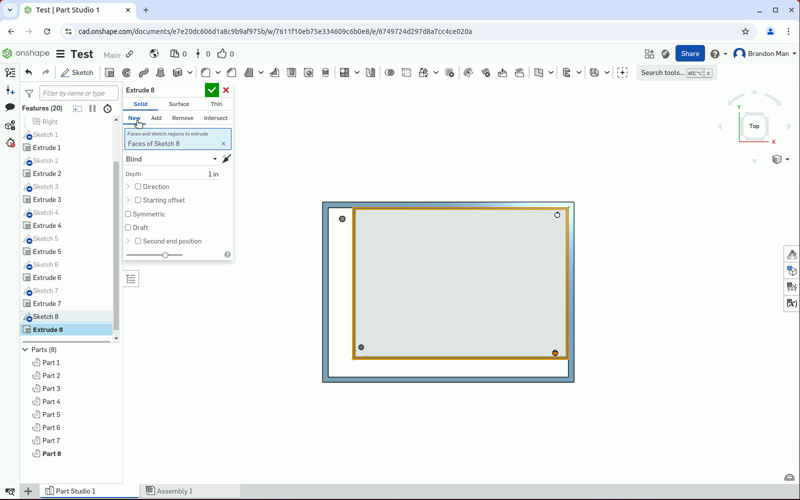
key(tab, 4)
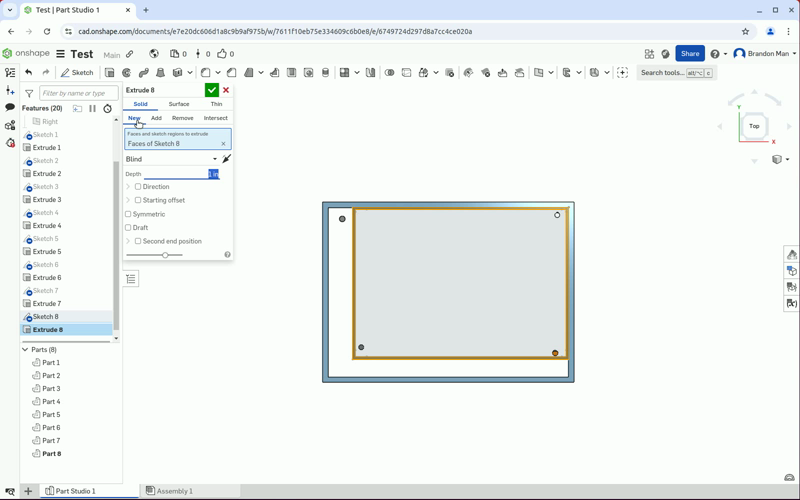
text(0.963)
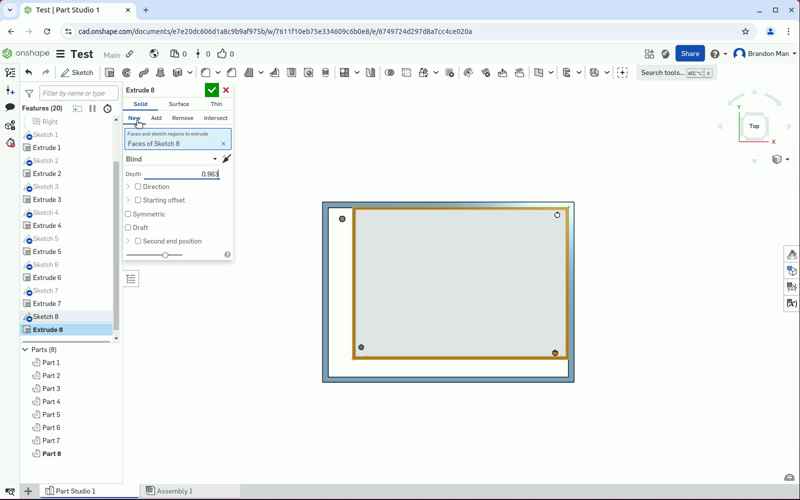
key(enter)
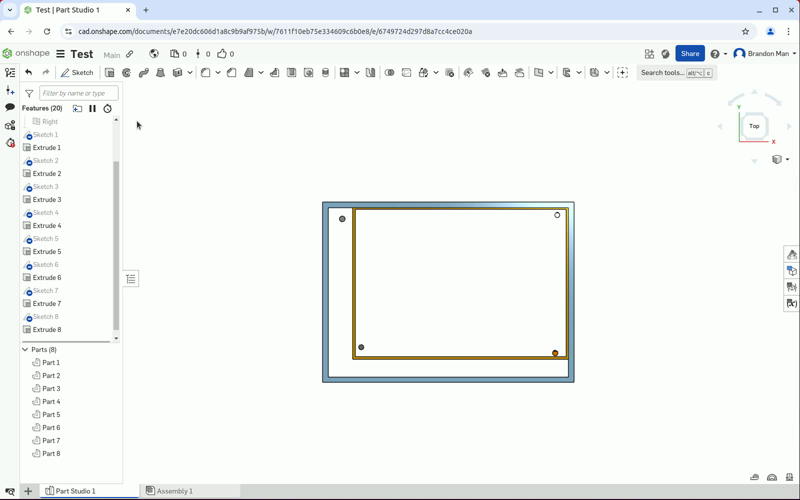
key(shift+h)
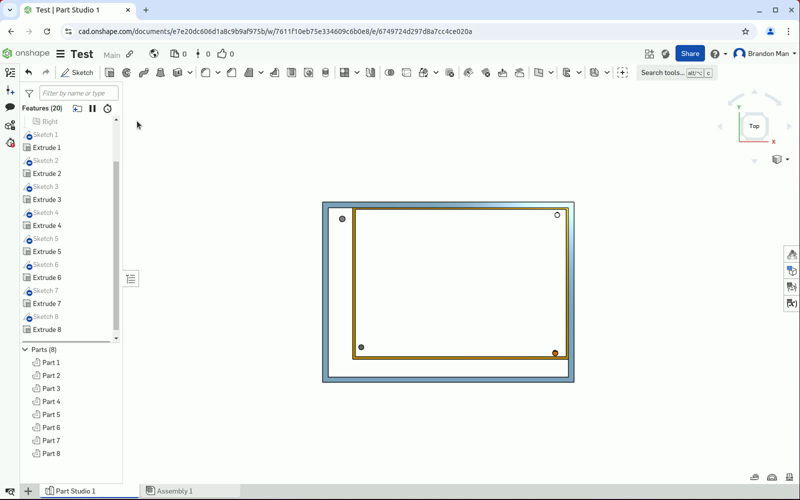
key(shift+h)
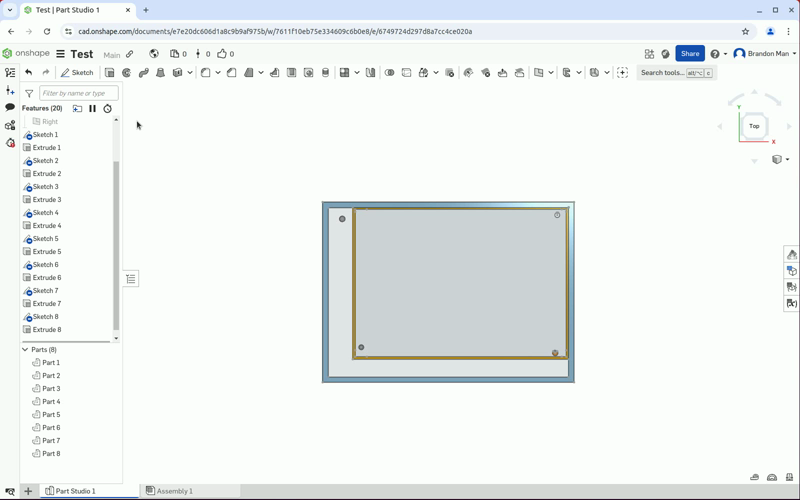
key(shift+7)
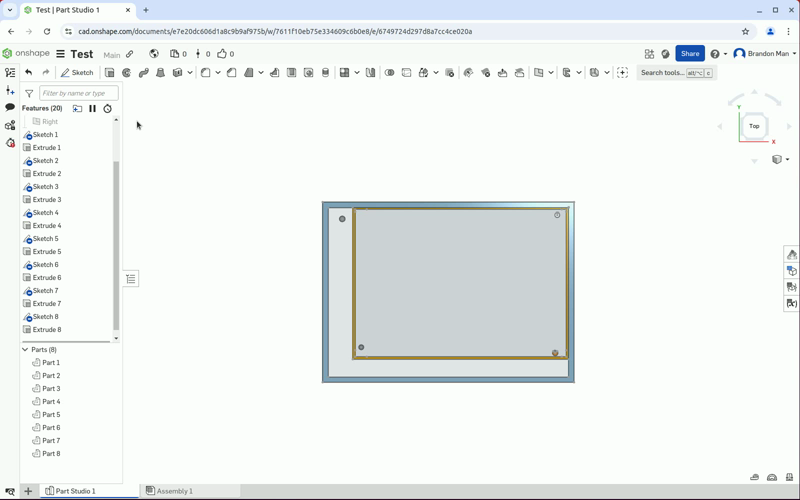
key(up, 3)
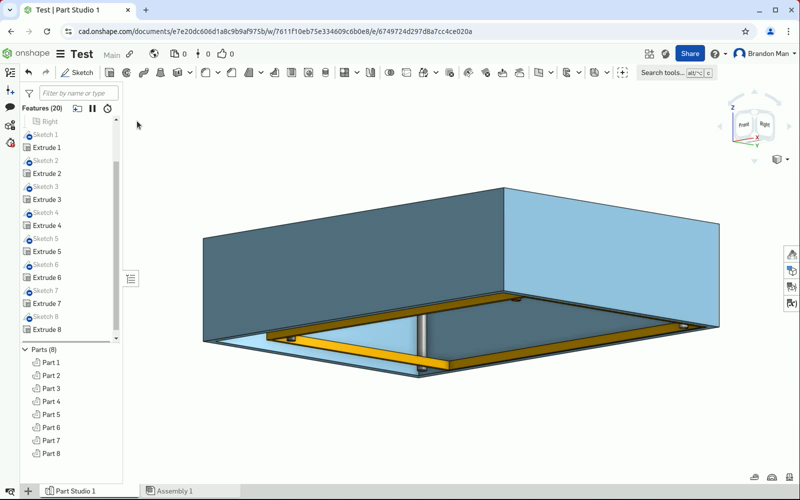
key(left, 3)
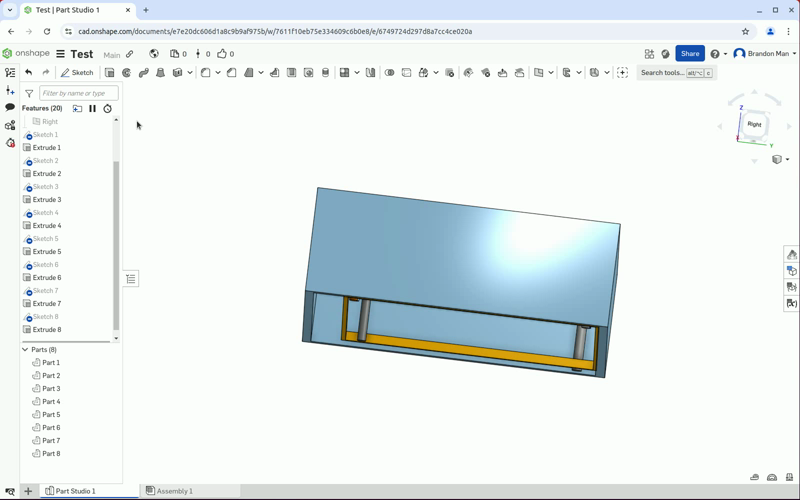
key(right, 3)
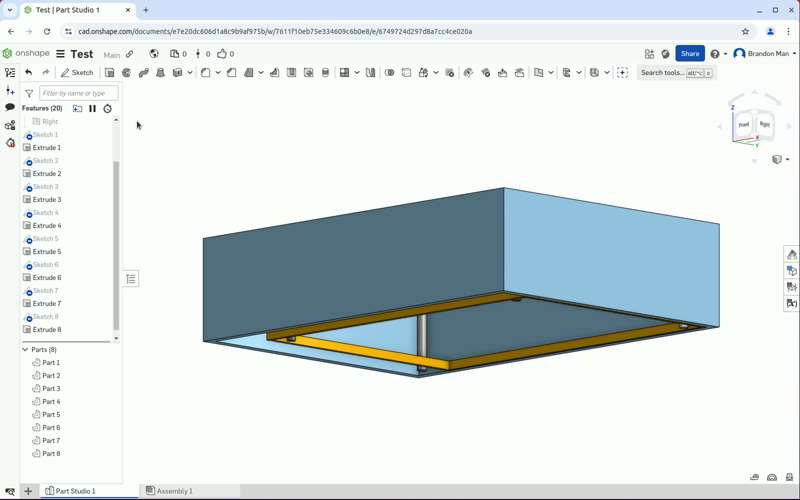
key(down, 3)
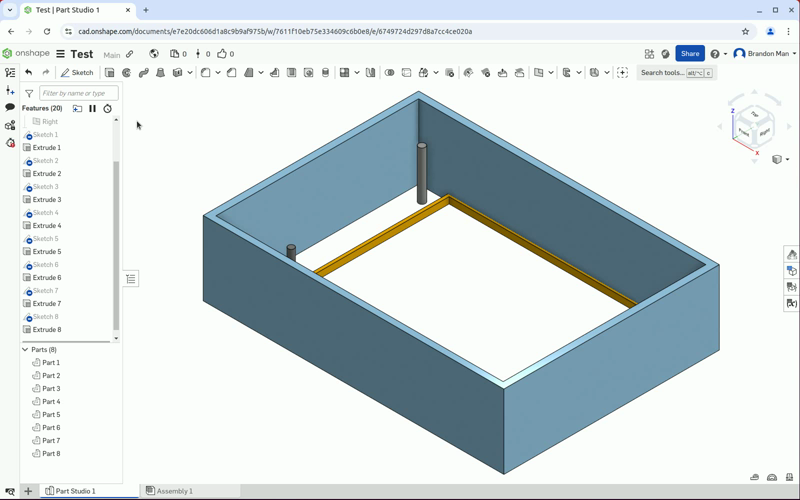
mouse_move(69, 137)
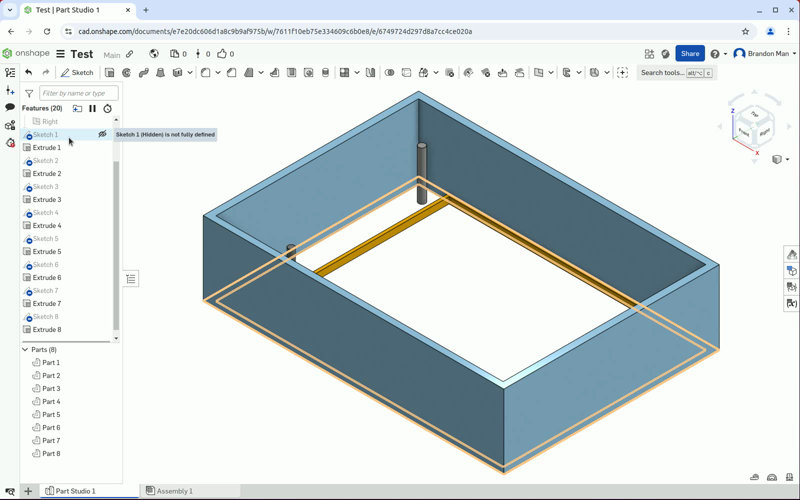
click(69, 137)